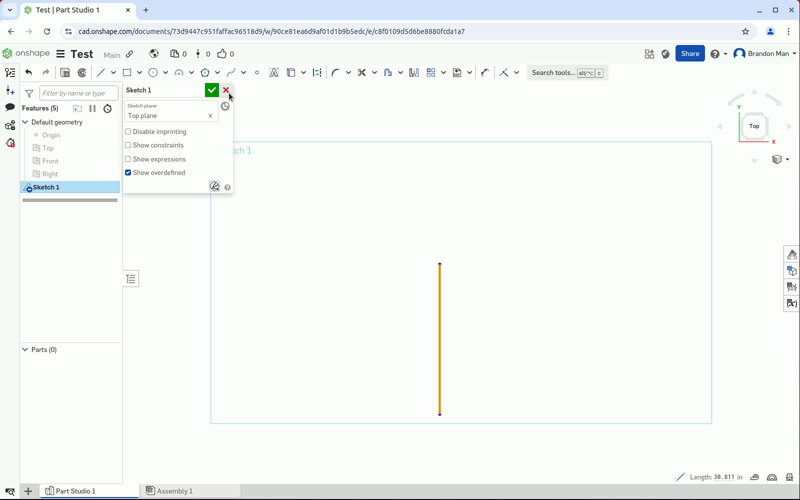
key(shift+h)
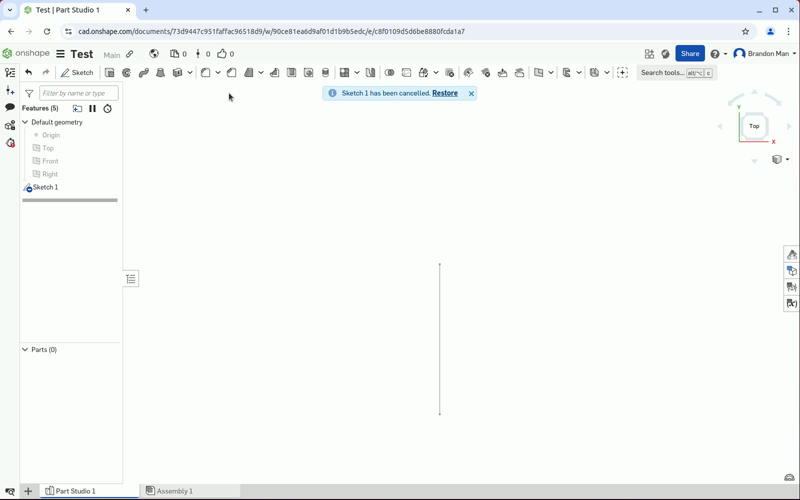
mouse_move(73, 352)
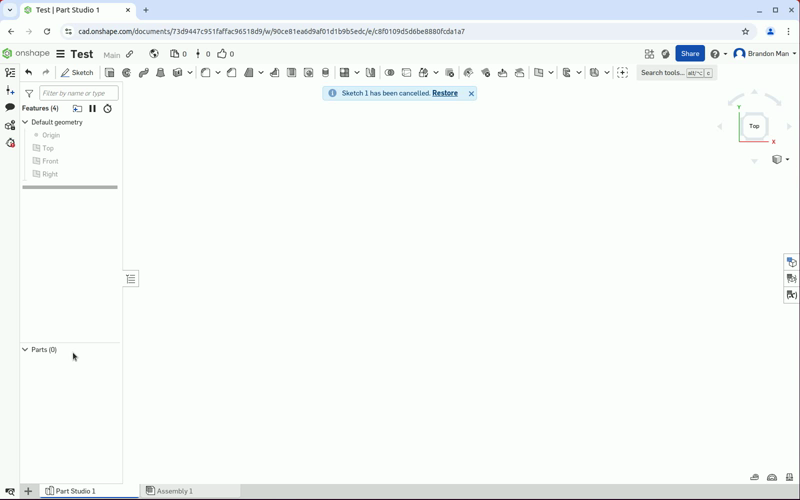
key(y)
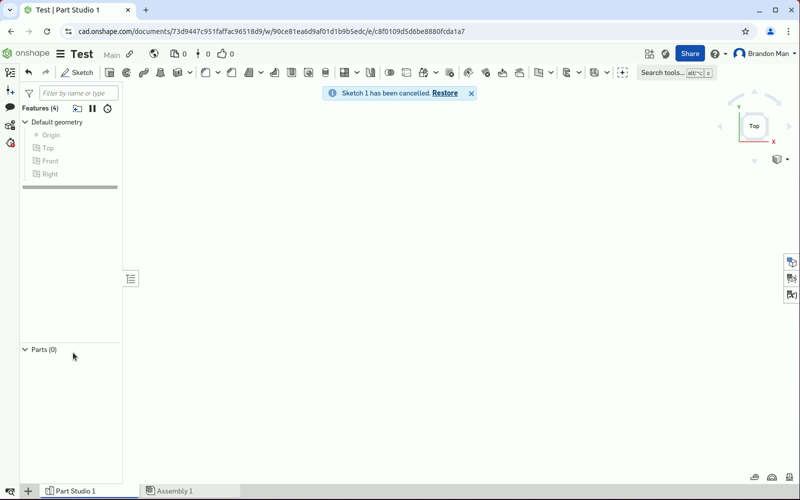
key(shift+p)
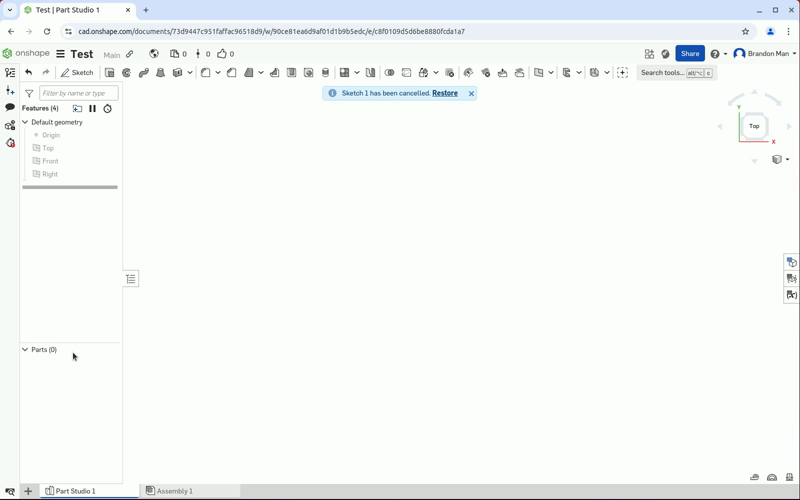
key(space)
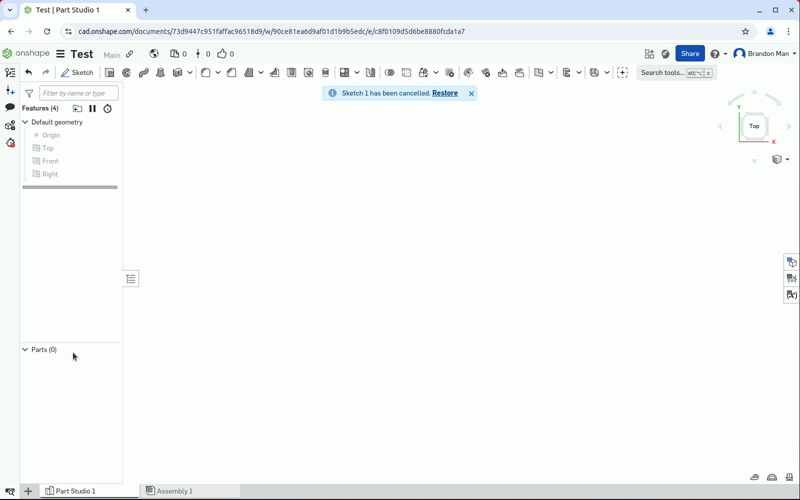
key_down(shift)
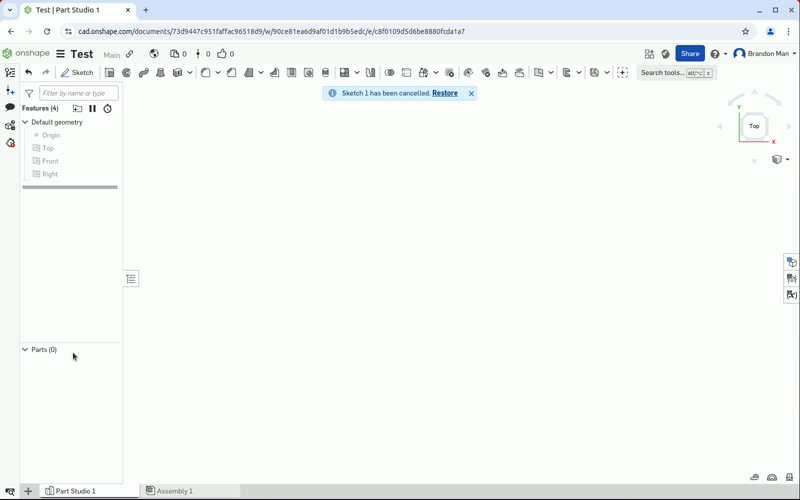
key(up)
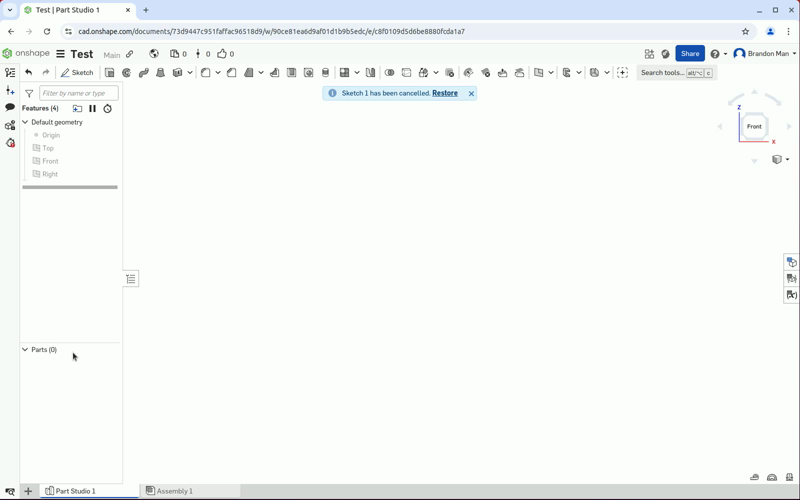
key_up(shift)
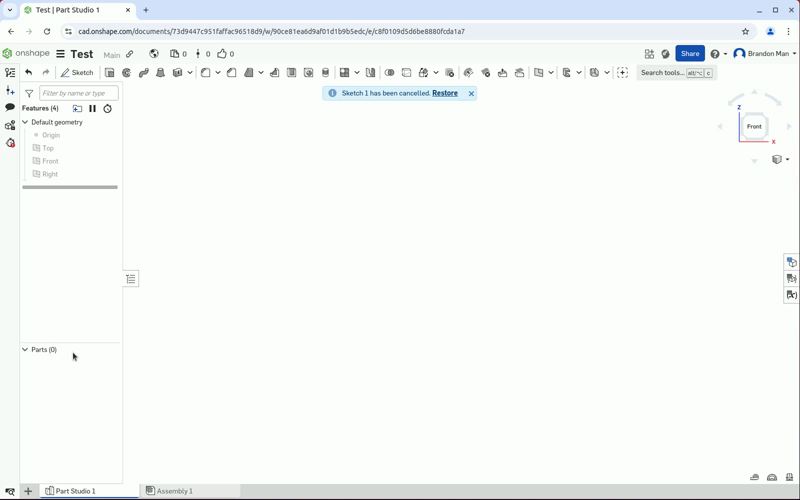
mouse_move(73, 352)
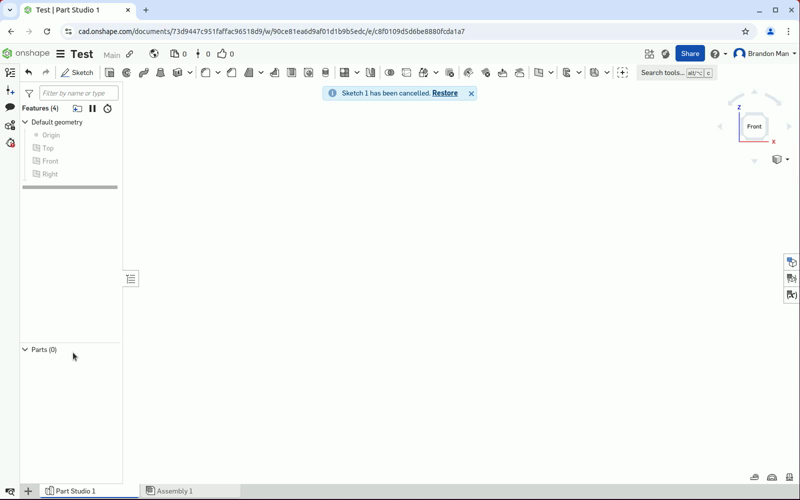
key(shift+y)
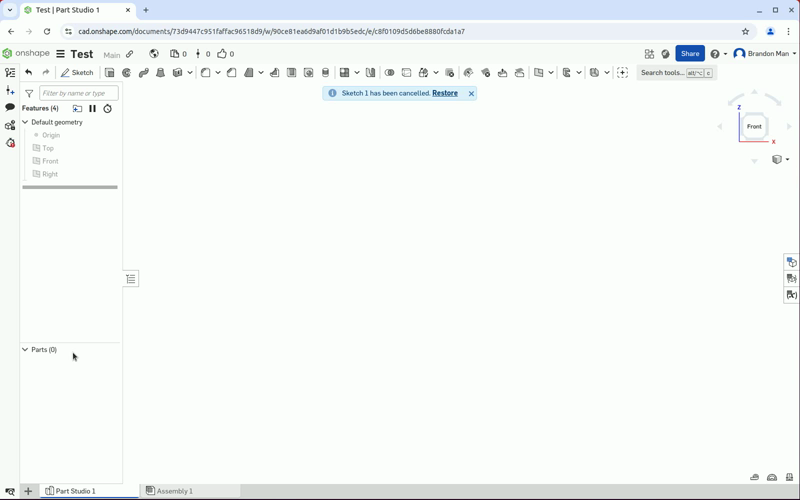
key(shift+s)
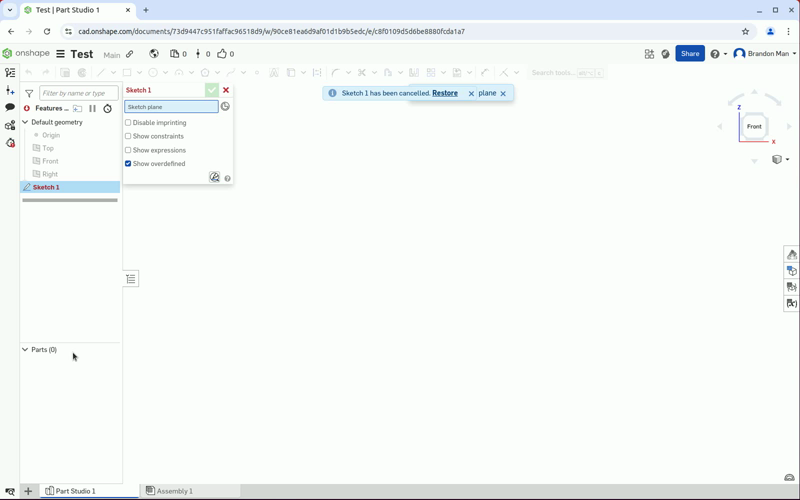
mouse_move(73, 163)
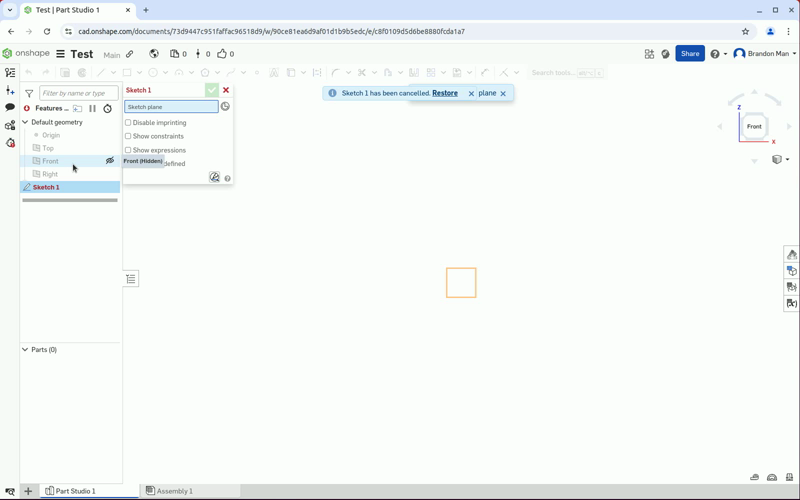
click(73, 163)
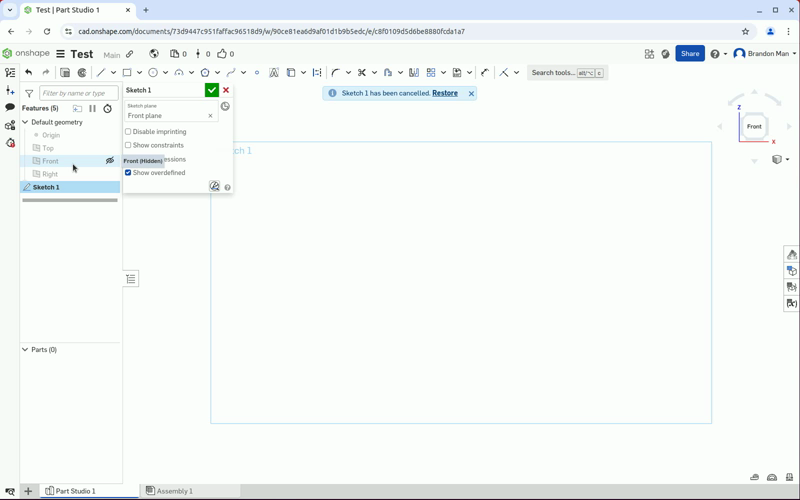
mouse_move(73, 352)
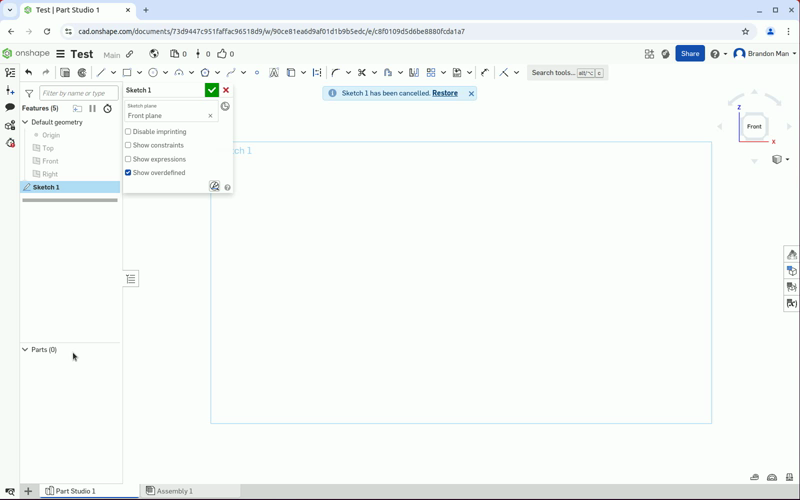
key(y)
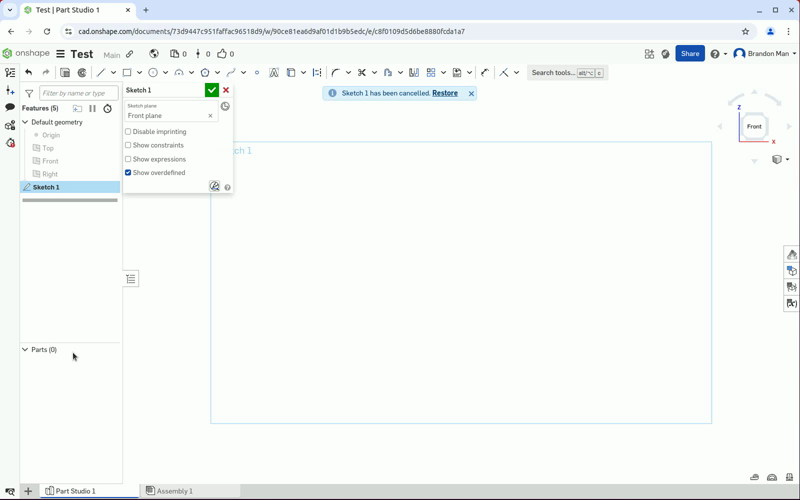
key(l)
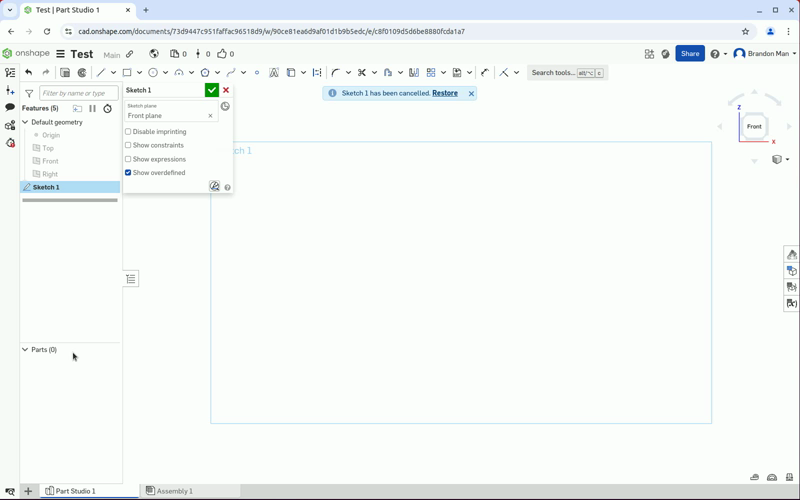
key_down(shift)
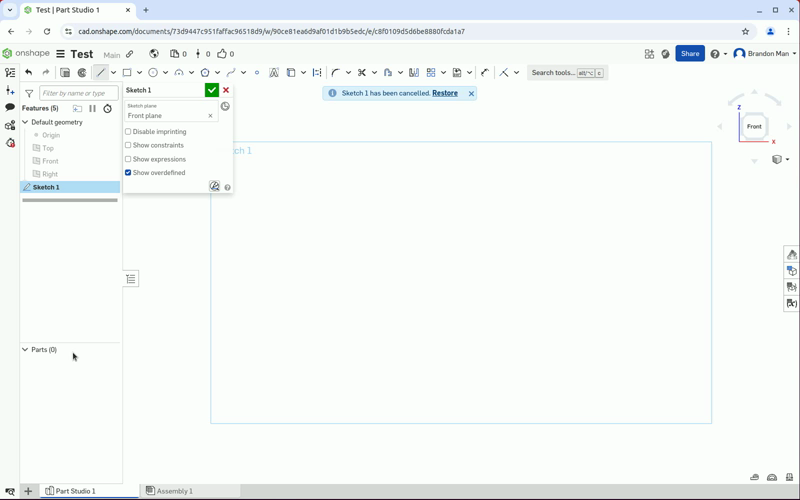
mouse_move(446, 227)
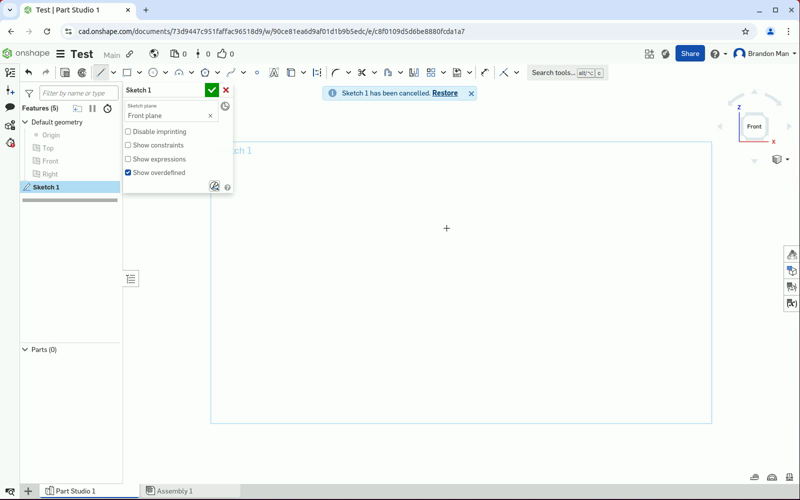
click(446, 227)
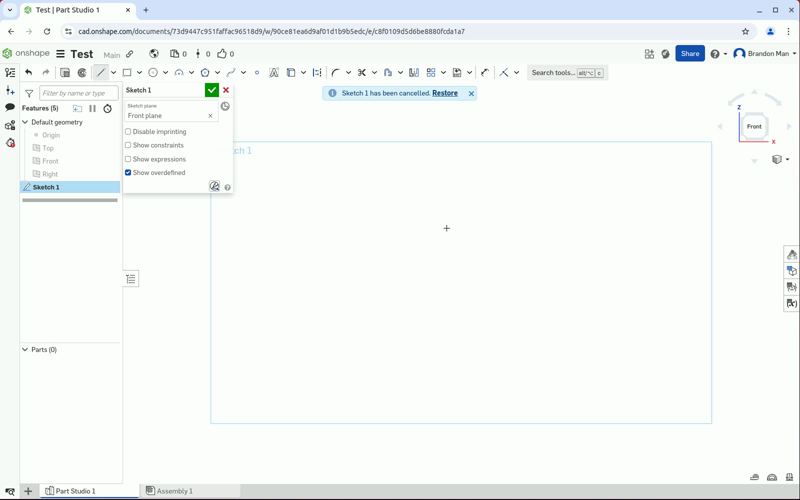
key_up(shift)
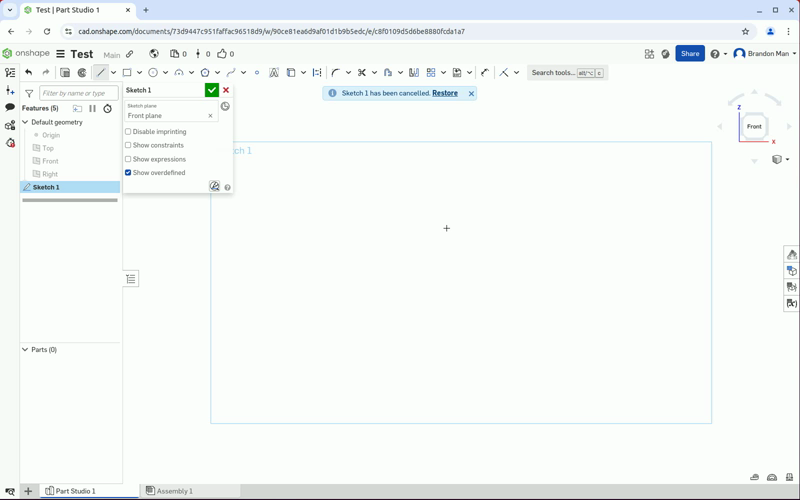
key_down(shift)
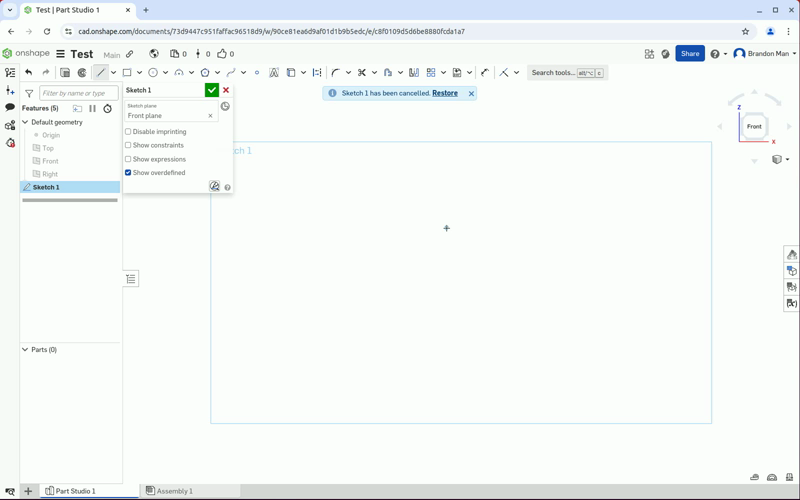
mouse_move(476, 227)
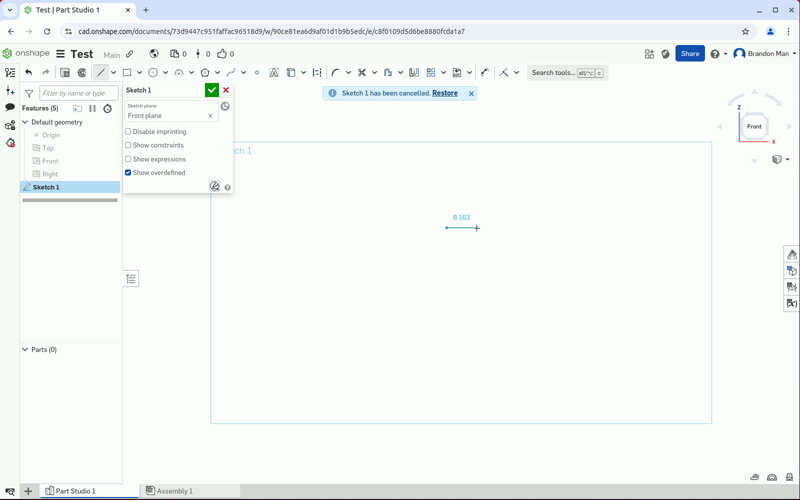
mouse_move(452, 282)
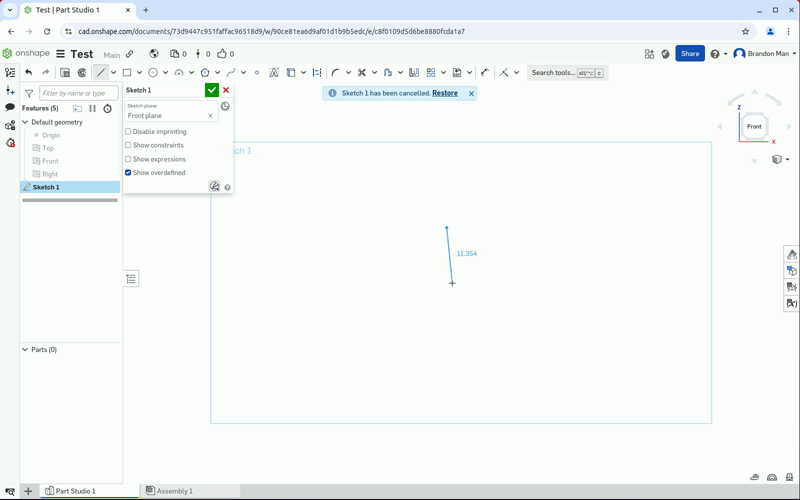
click(452, 282)
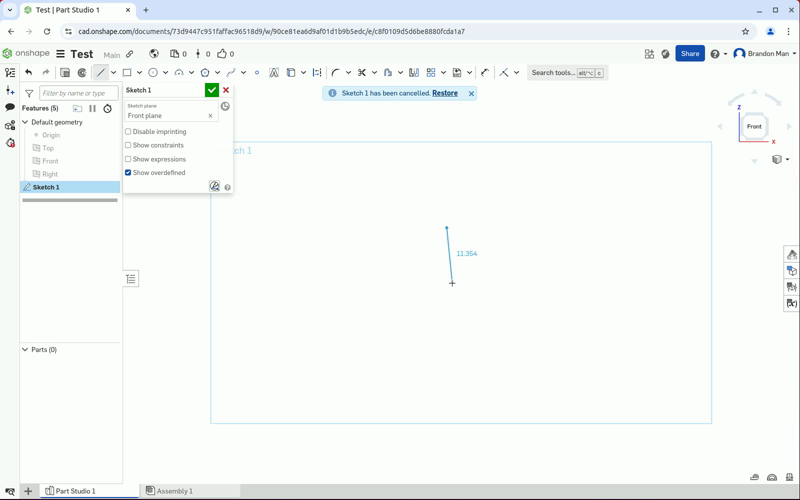
key_up(shift)
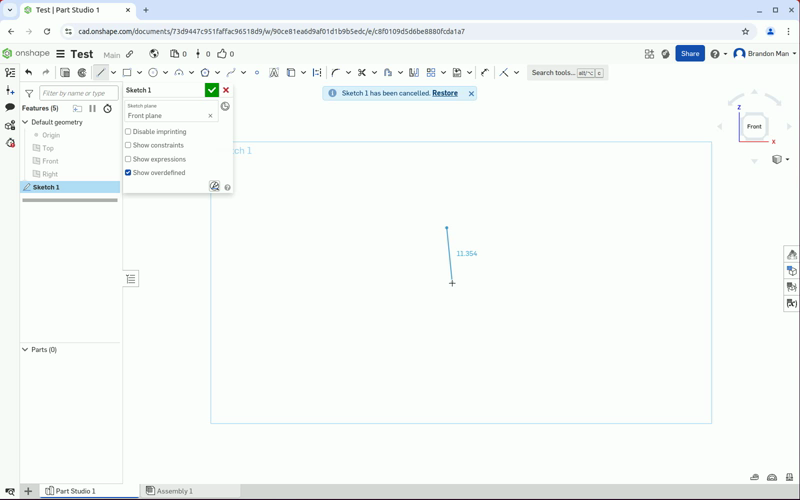
key(esc)
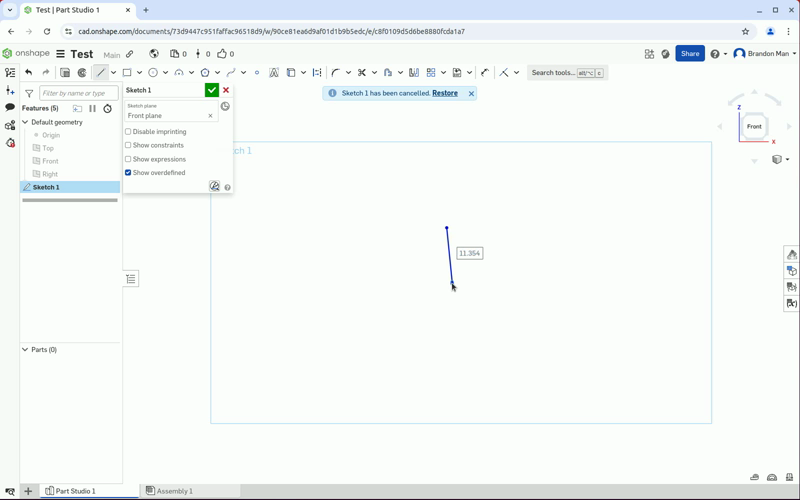
key(a)
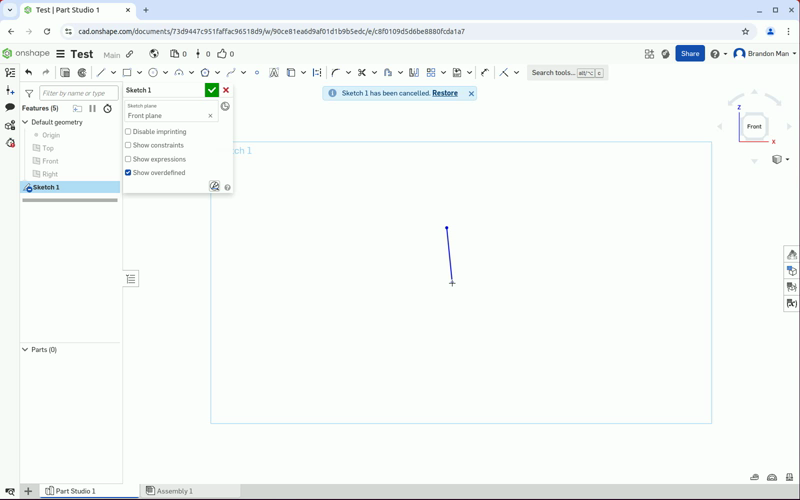
mouse_move(452, 282)
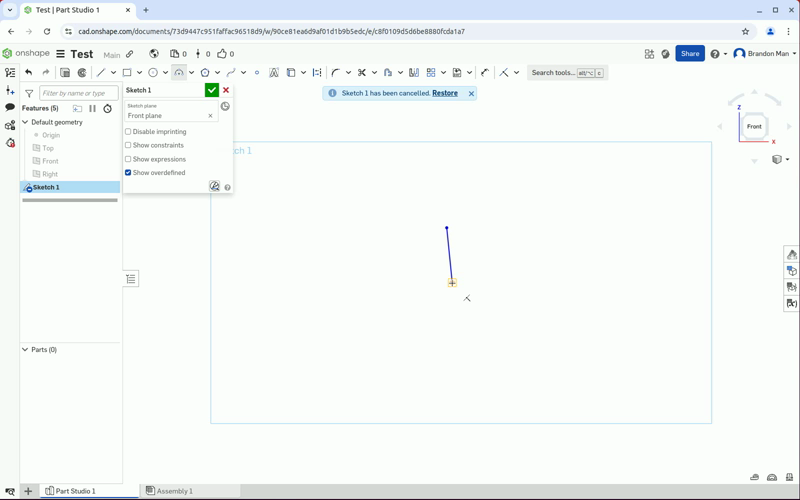
click(452, 282)
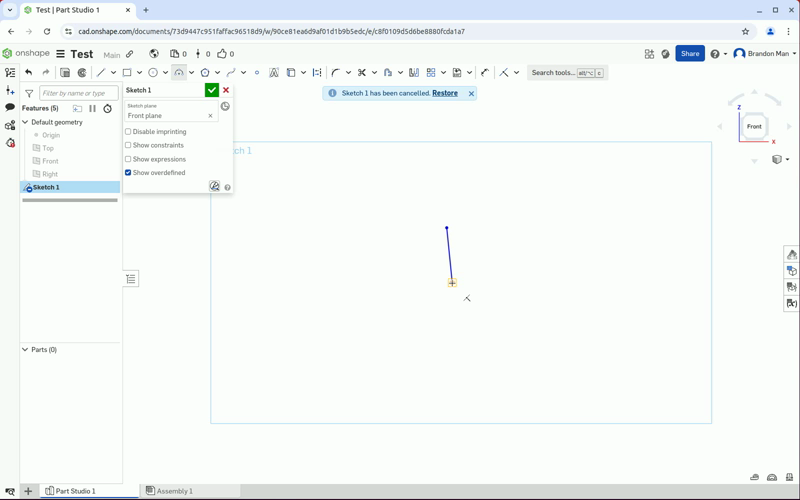
key_down(shift)
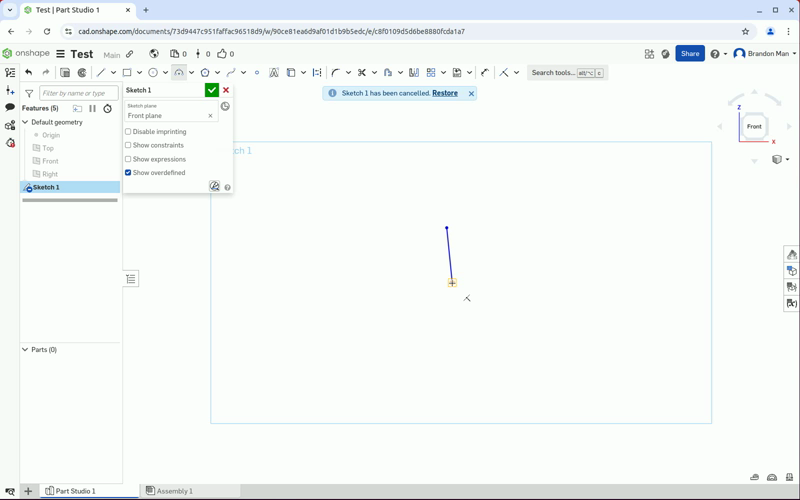
mouse_move(461, 291)
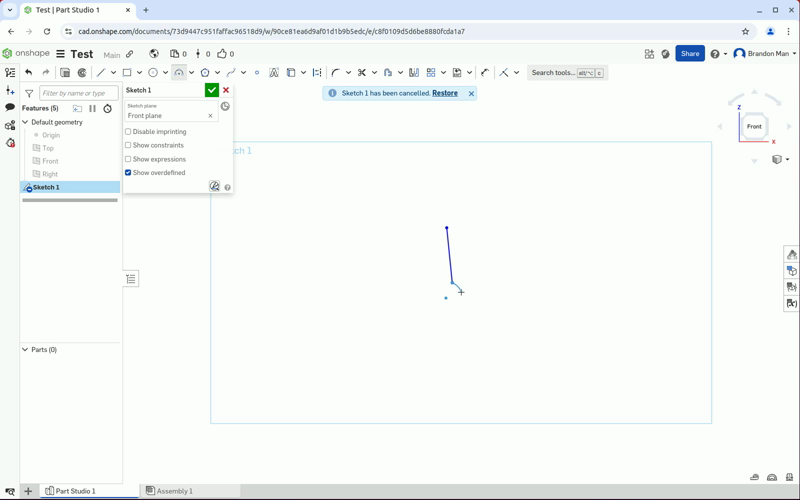
click(461, 291)
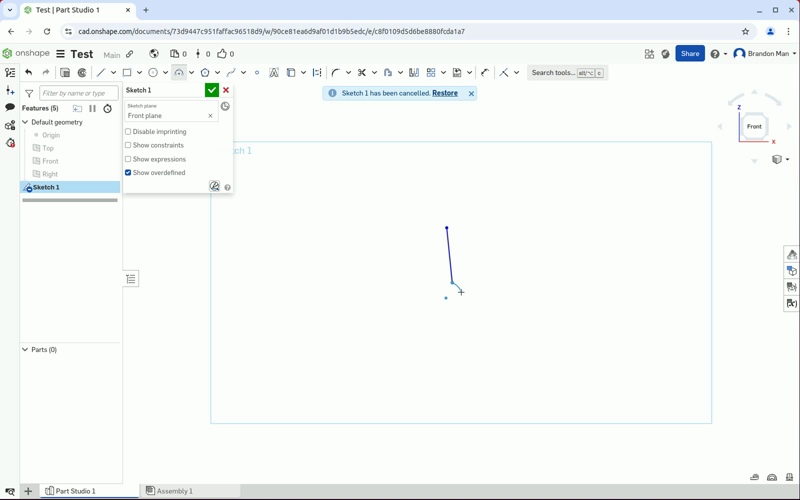
mouse_move(466, 276)
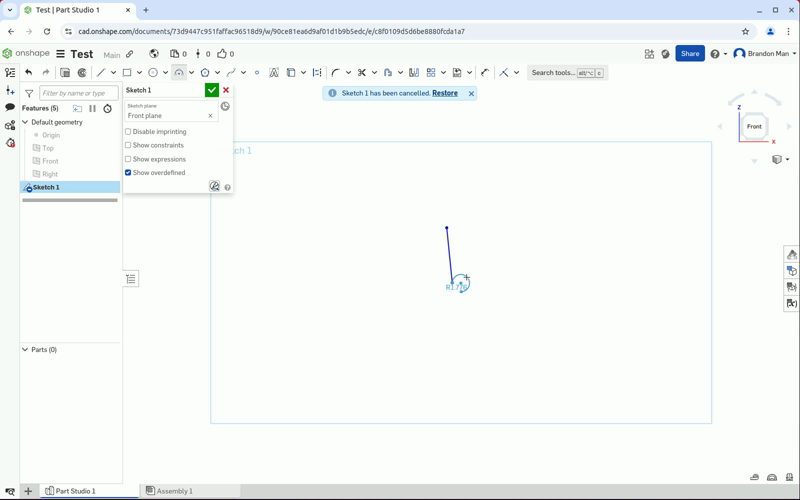
click(466, 276)
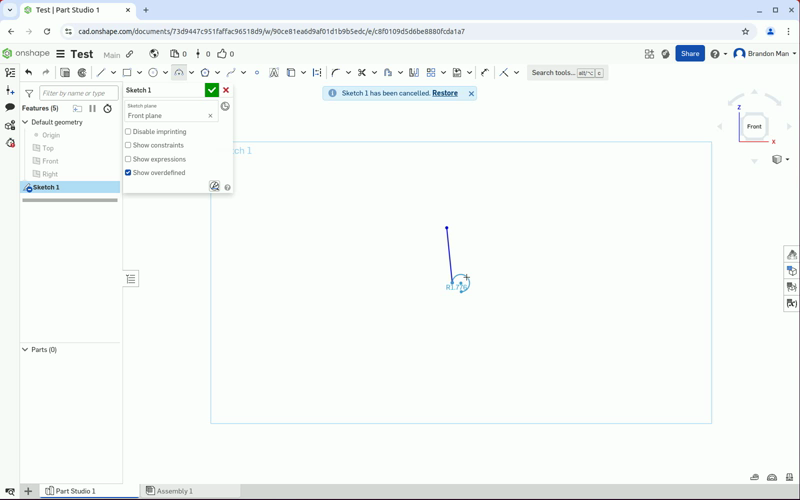
key_up(shift)
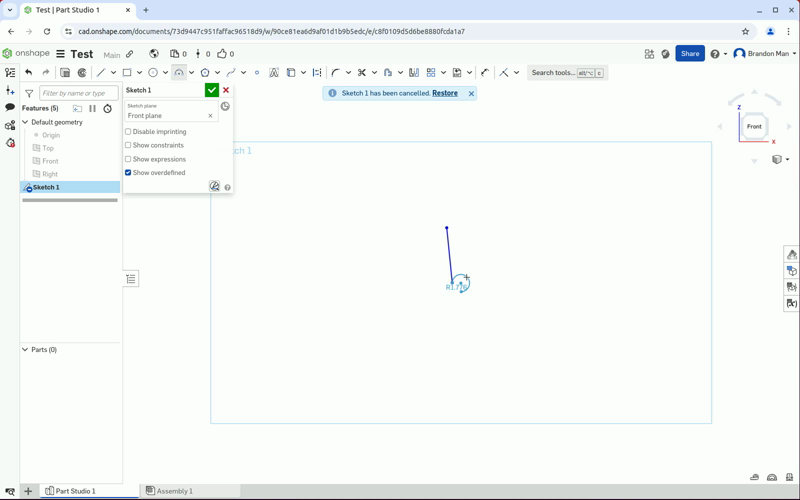
key(esc)
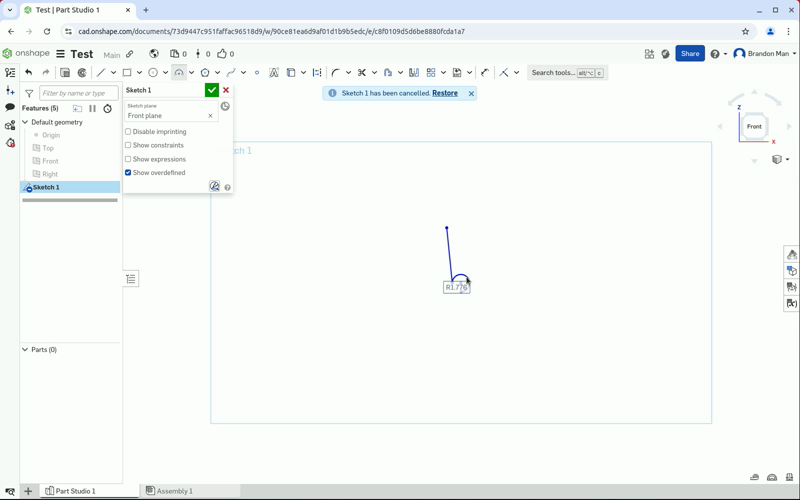
key(l)
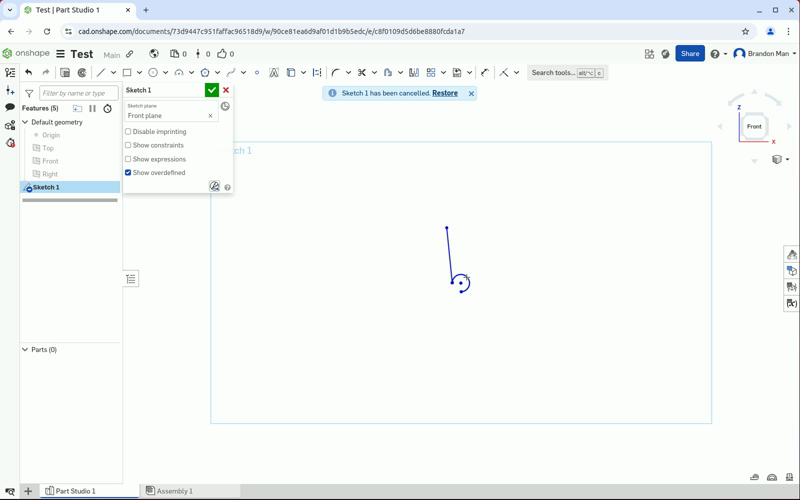
mouse_move(461, 291)
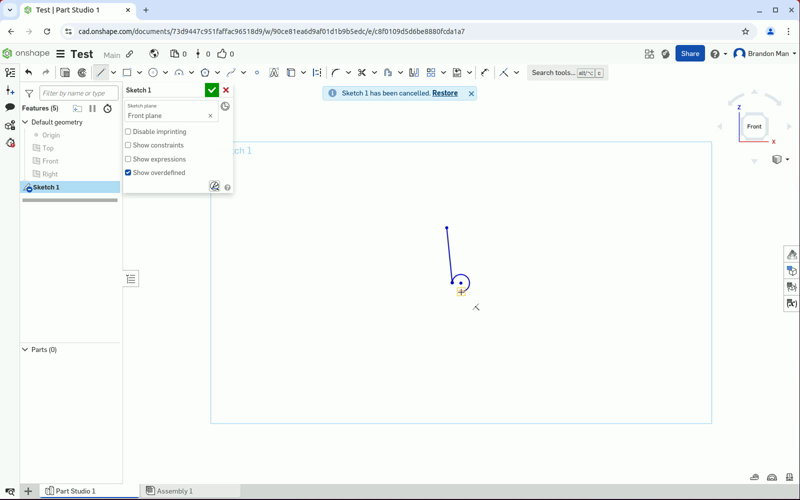
click(461, 291)
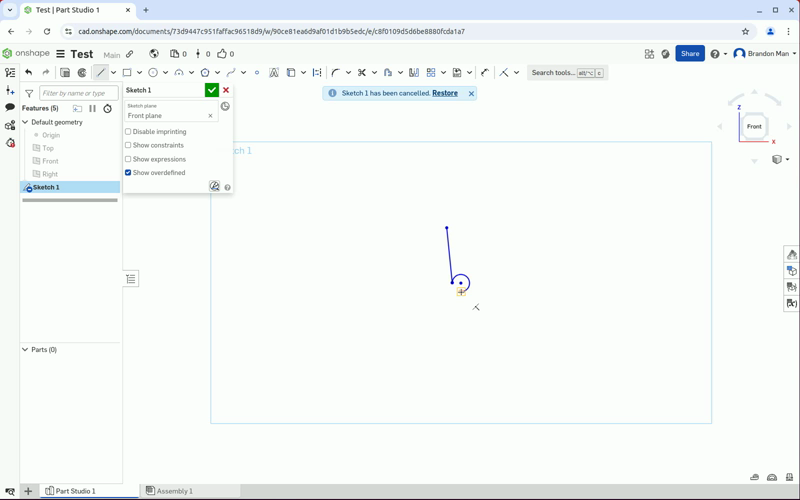
key_down(shift)
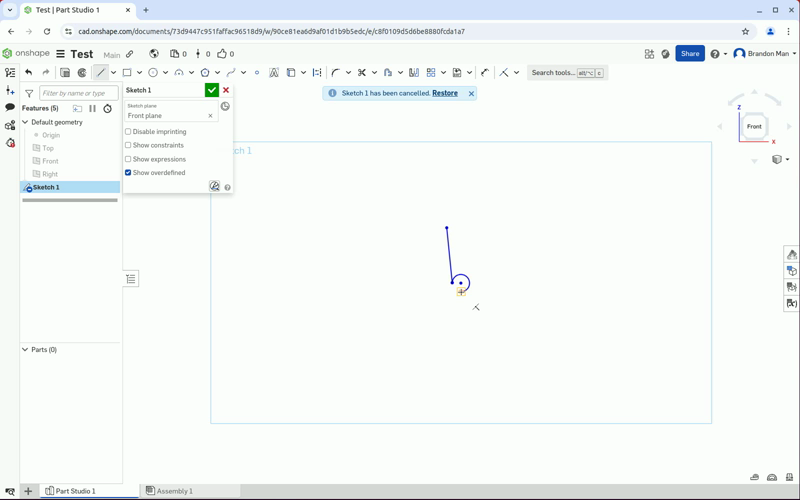
mouse_move(491, 291)
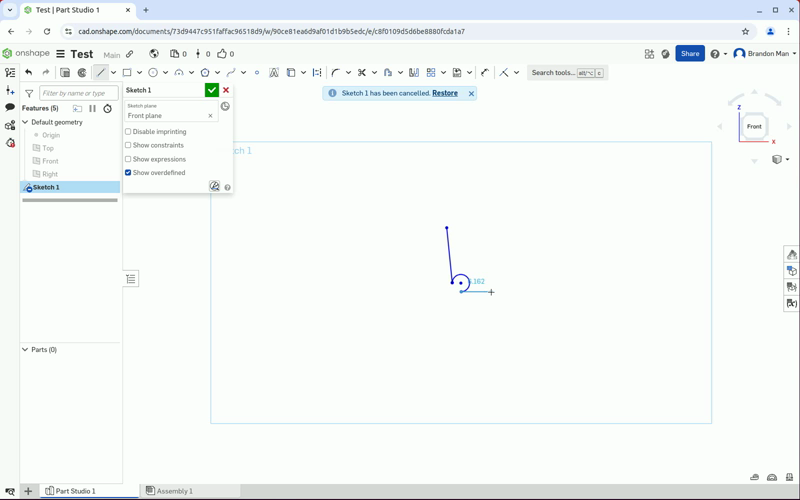
mouse_move(501, 290)
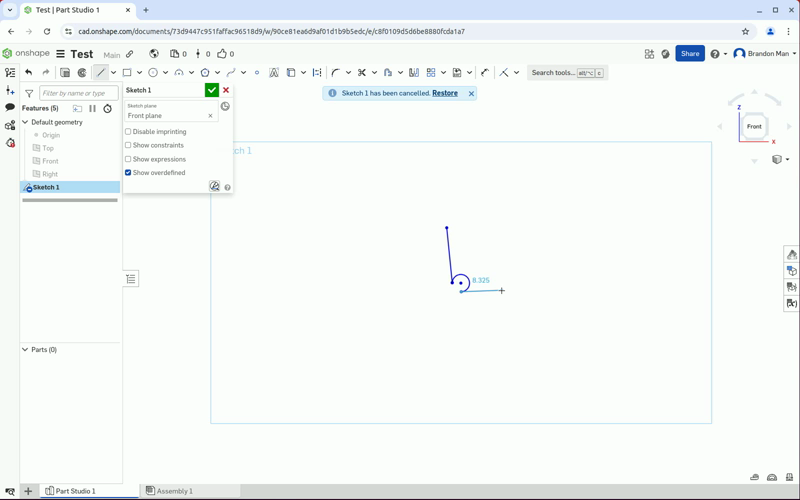
click(501, 290)
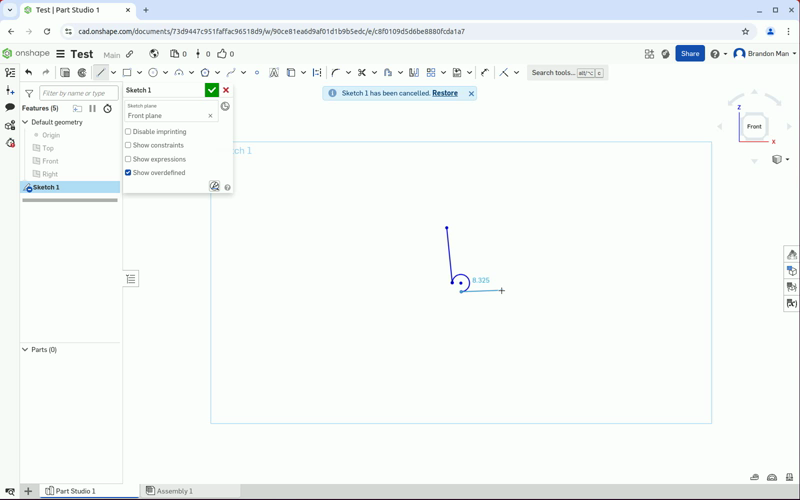
key_up(shift)
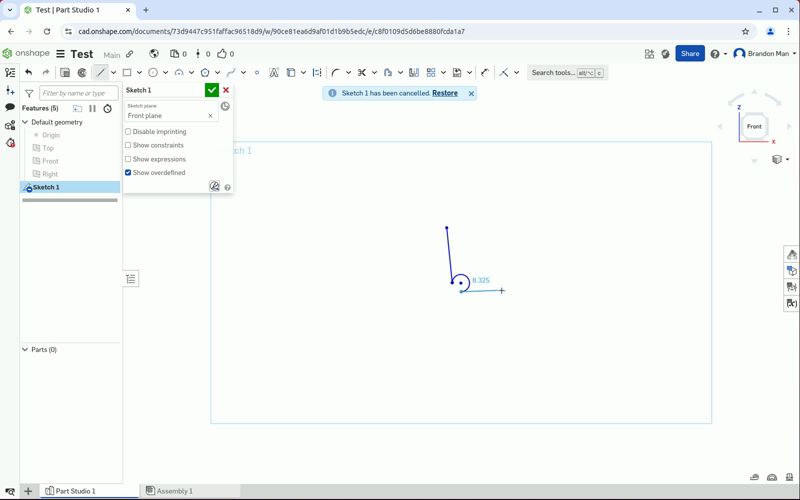
key(esc)
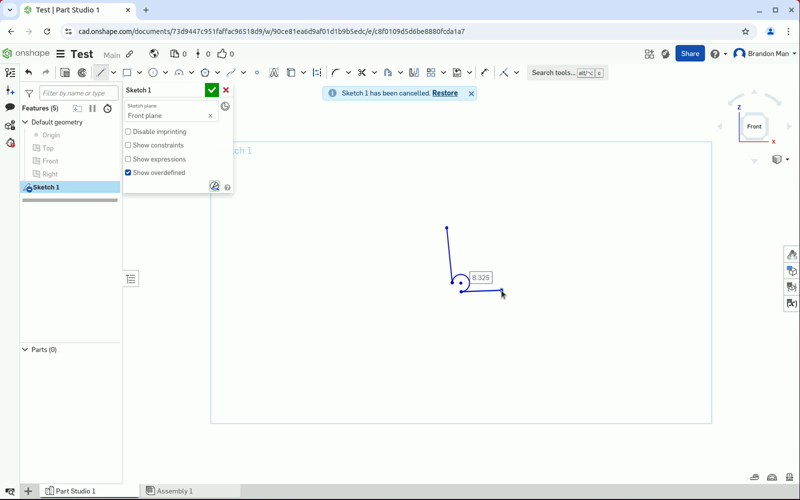
key(a)
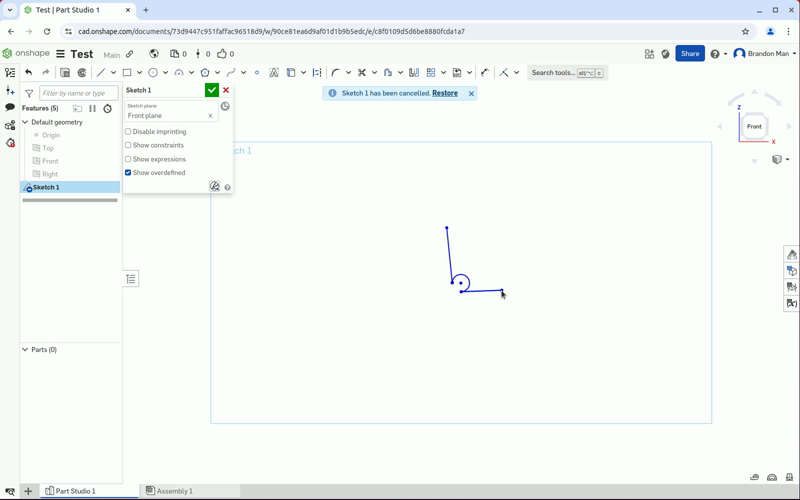
mouse_move(501, 290)
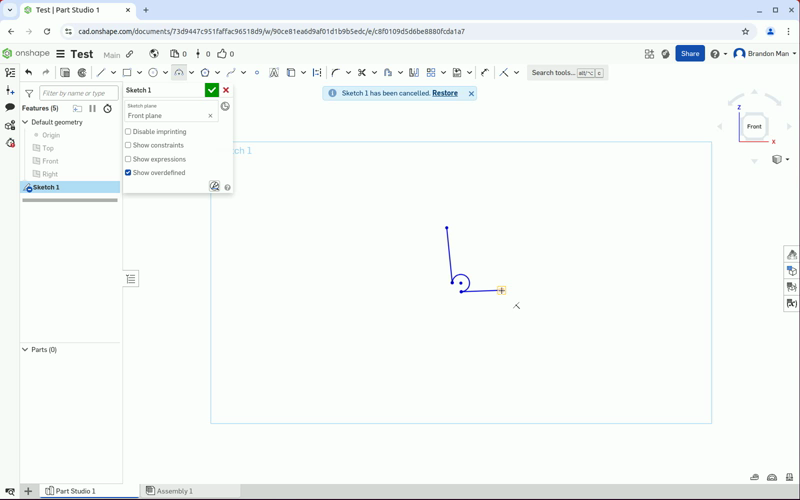
click(501, 290)
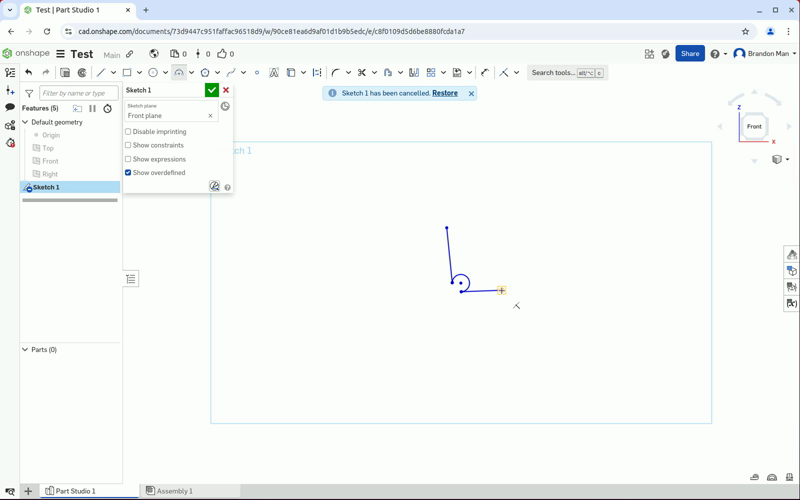
key_down(shift)
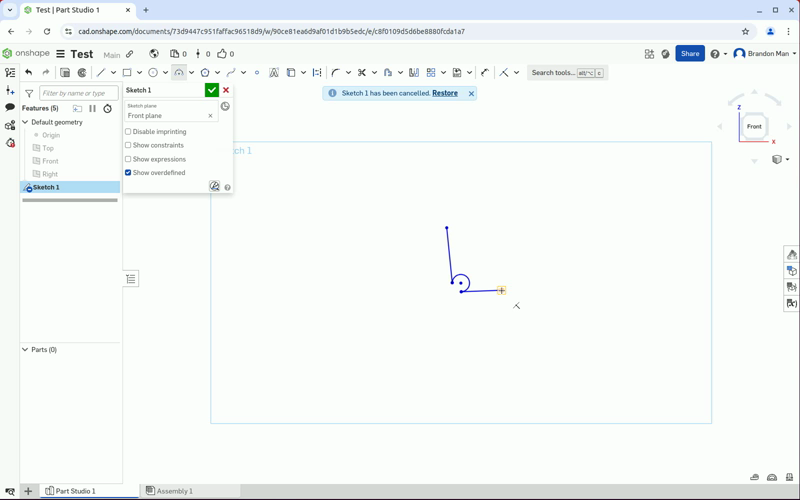
mouse_move(501, 275)
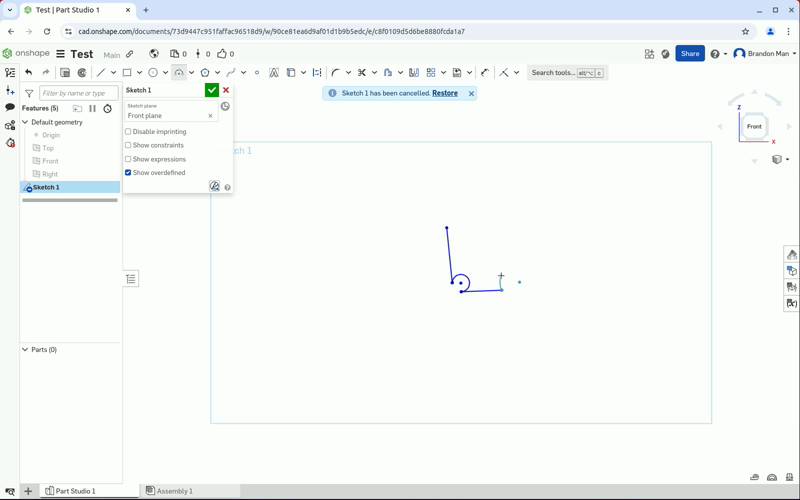
click(501, 275)
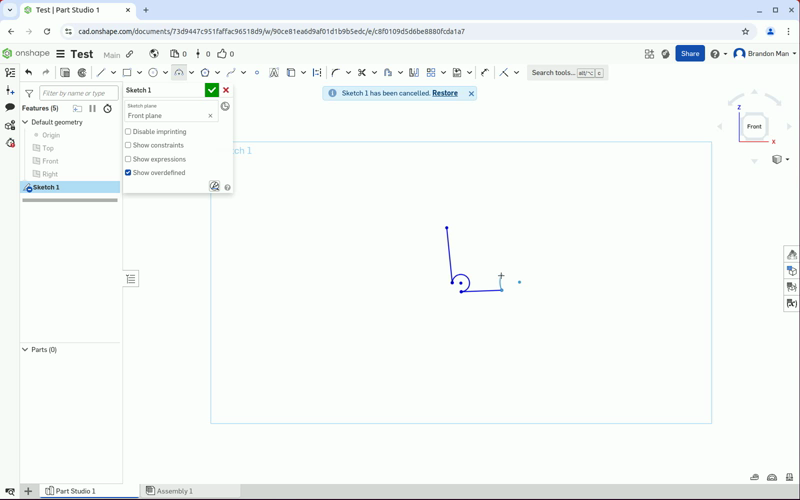
mouse_move(493, 283)
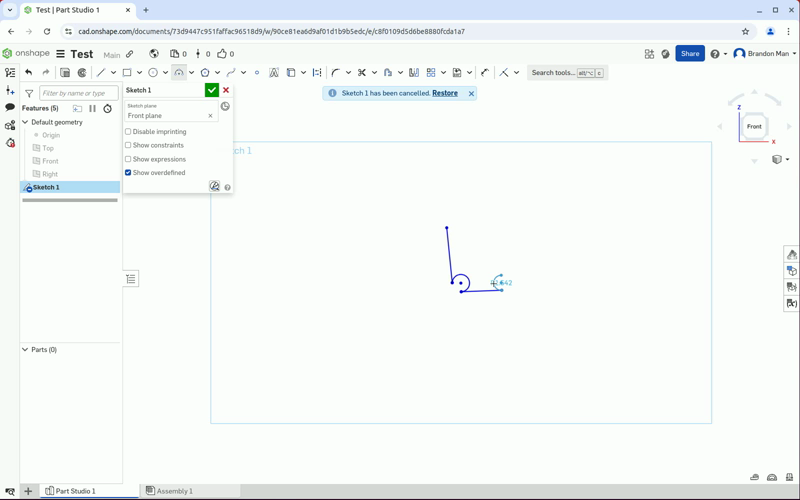
click(493, 283)
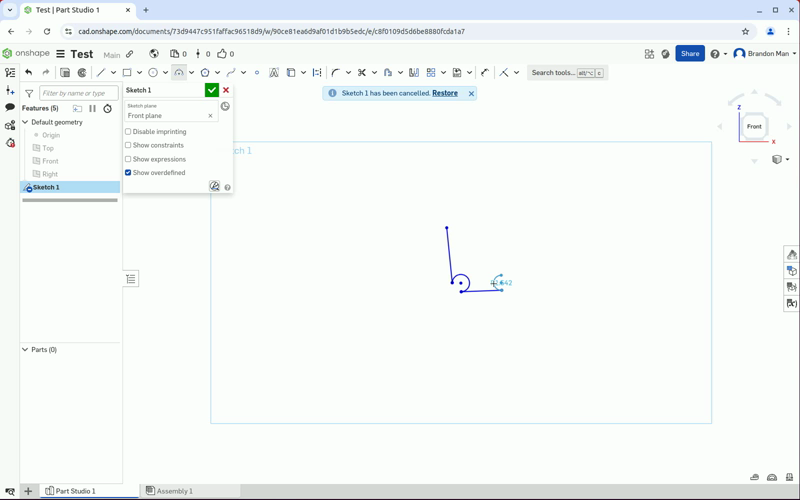
key_up(shift)
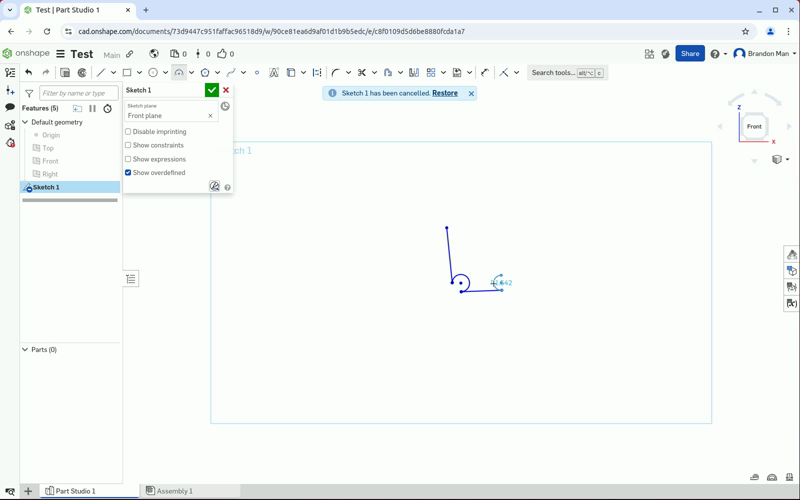
key(esc)
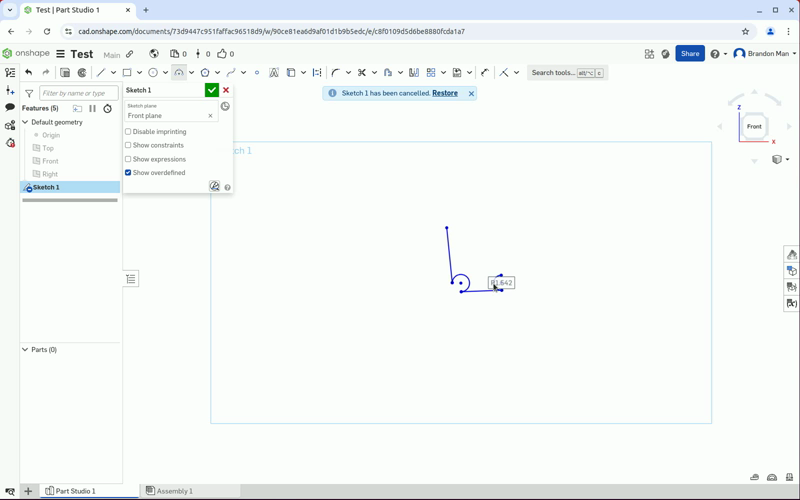
key(l)
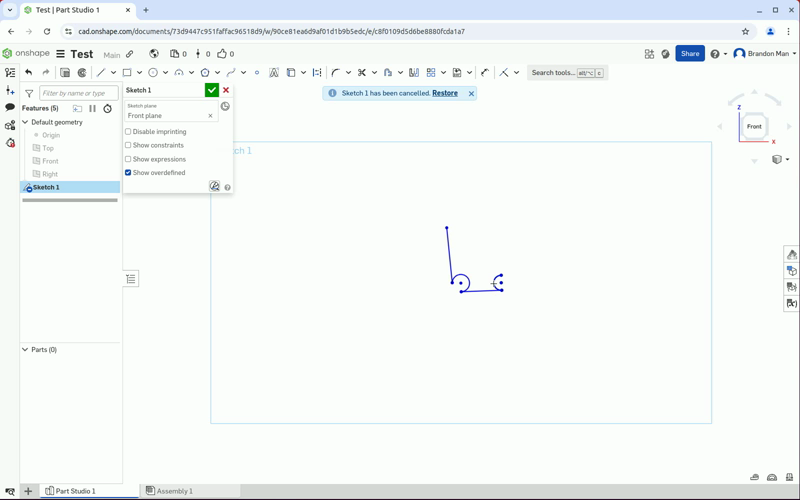
mouse_move(501, 275)
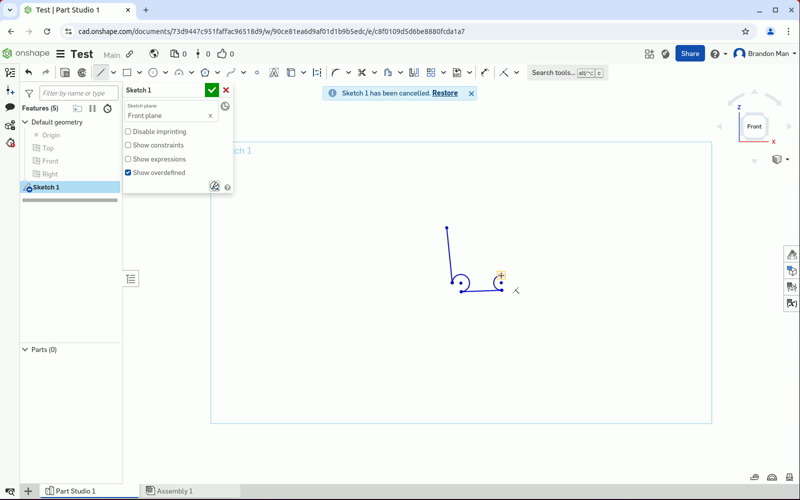
click(501, 275)
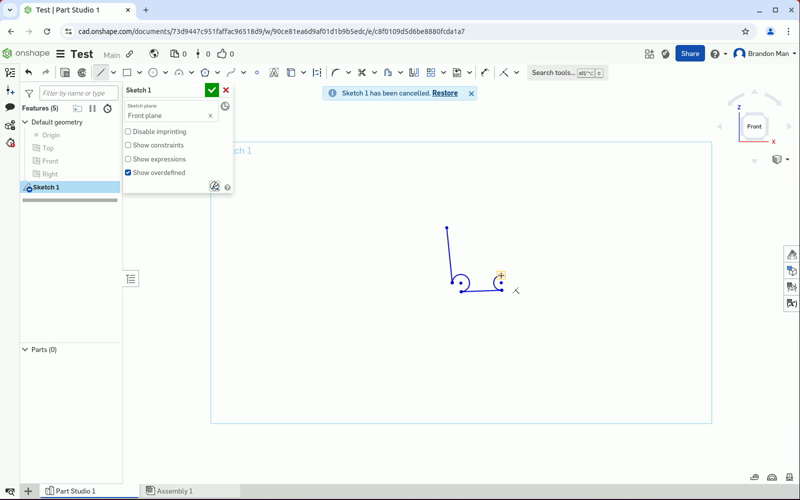
key_down(shift)
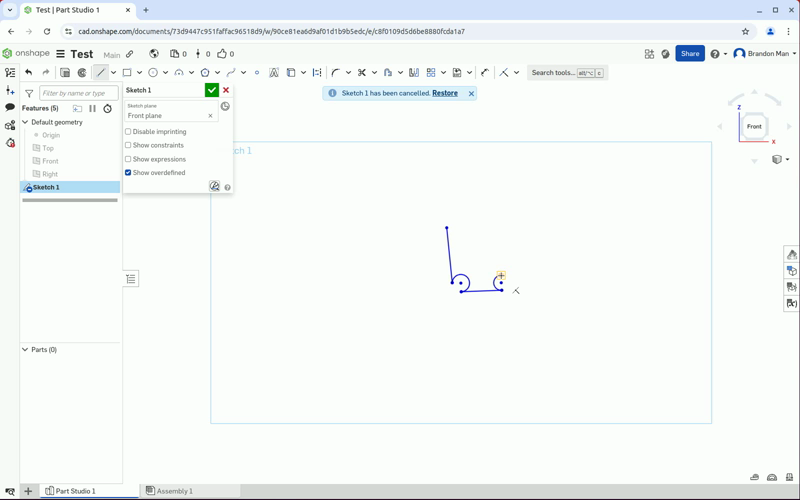
mouse_move(531, 275)
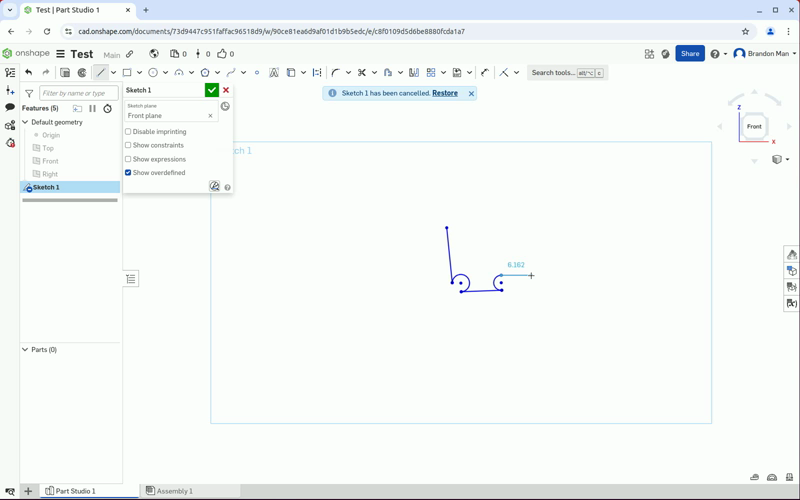
mouse_move(478, 274)
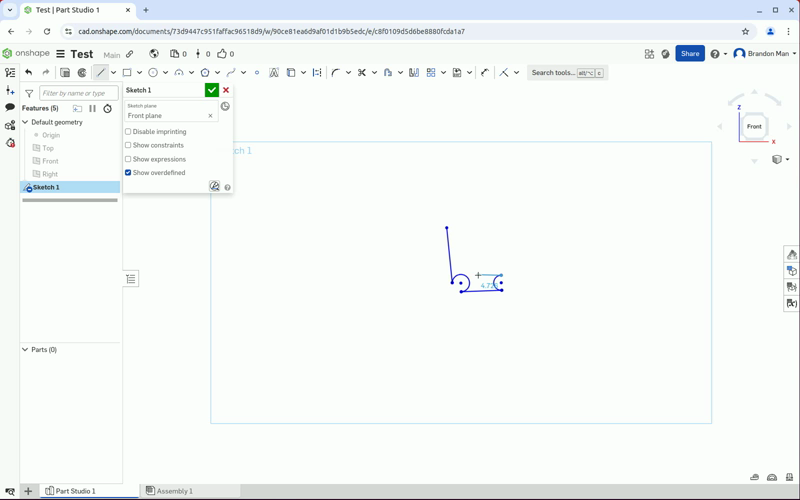
click(478, 274)
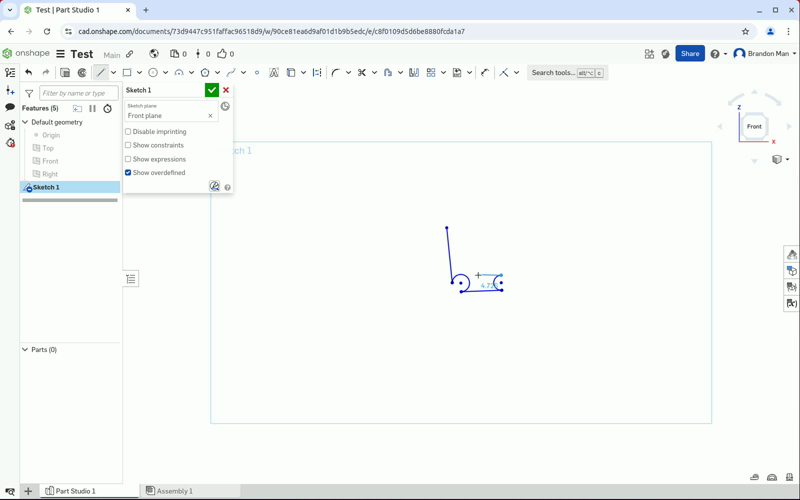
key_up(shift)
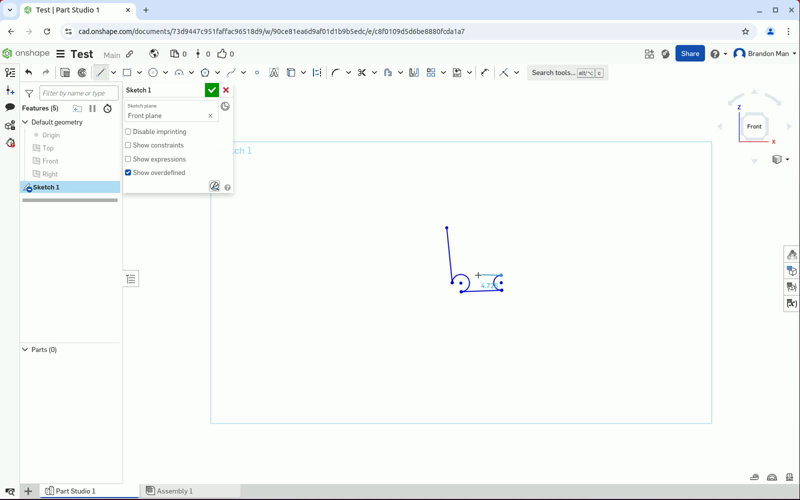
key(esc)
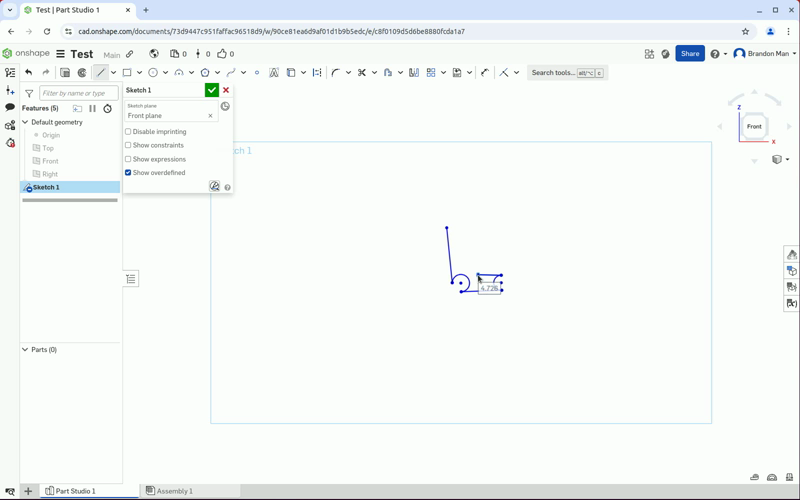
key(a)
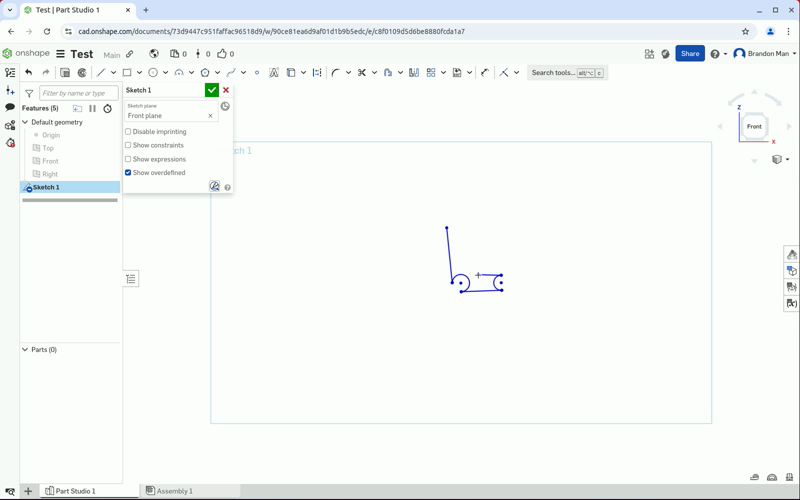
mouse_move(478, 274)
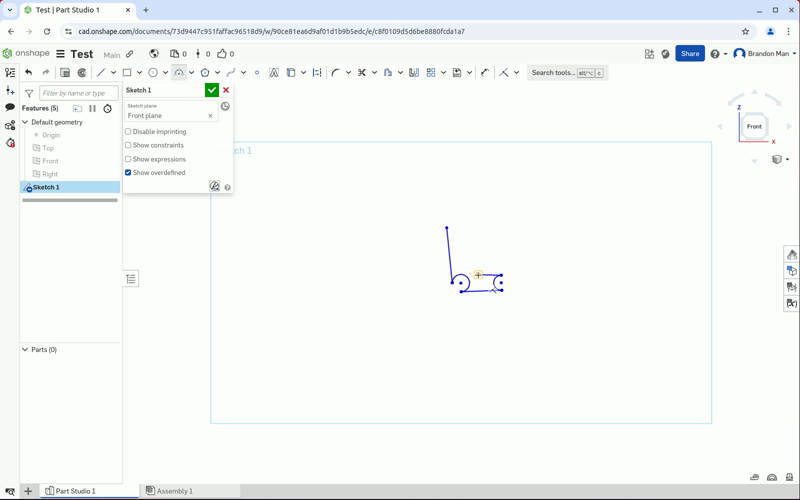
click(478, 274)
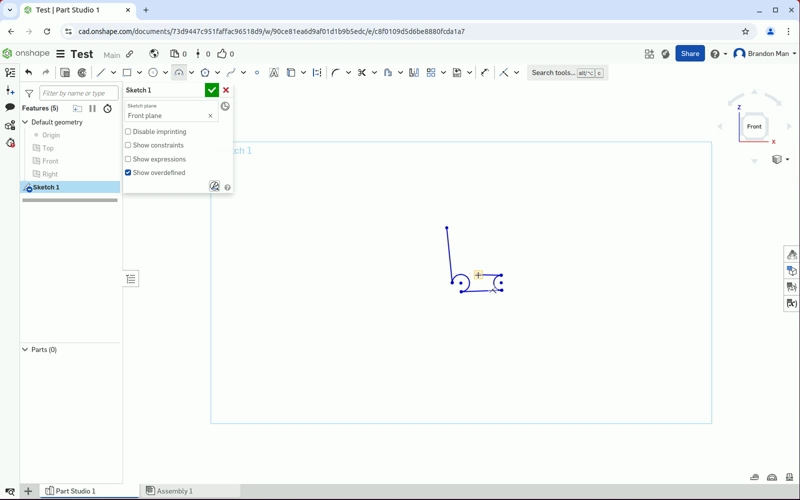
key_down(shift)
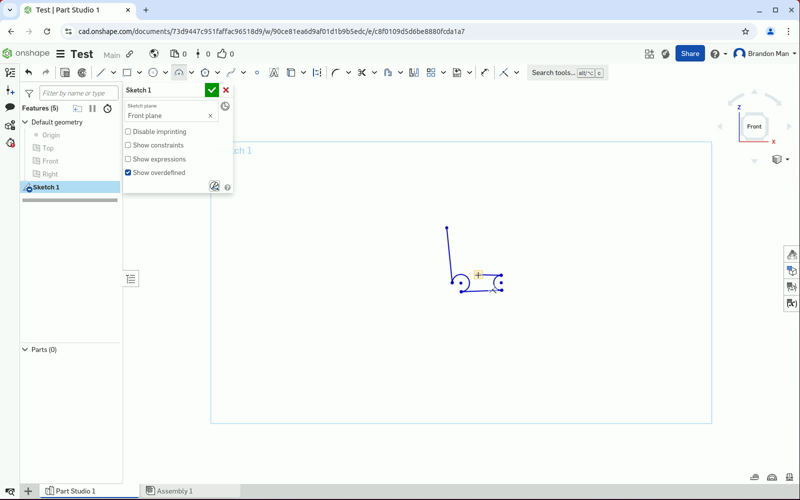
mouse_move(471, 266)
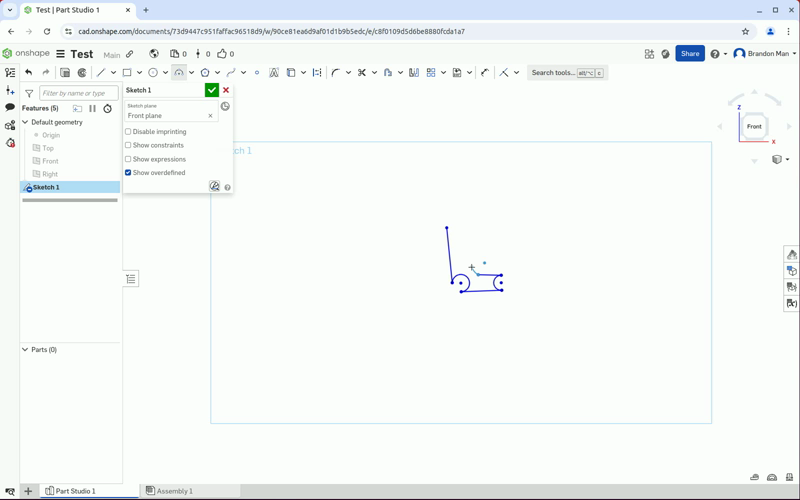
click(471, 266)
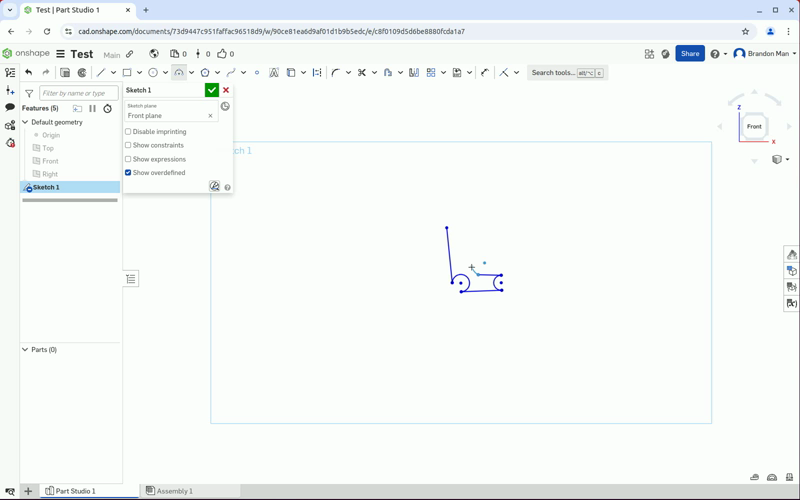
mouse_move(473, 272)
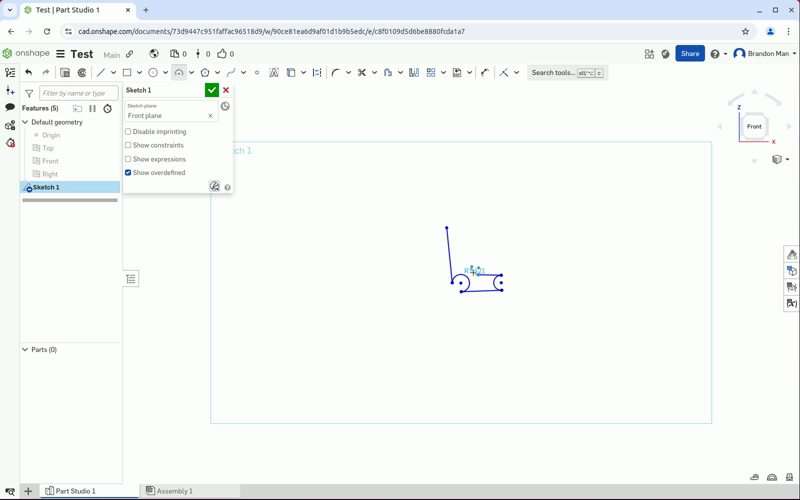
click(473, 272)
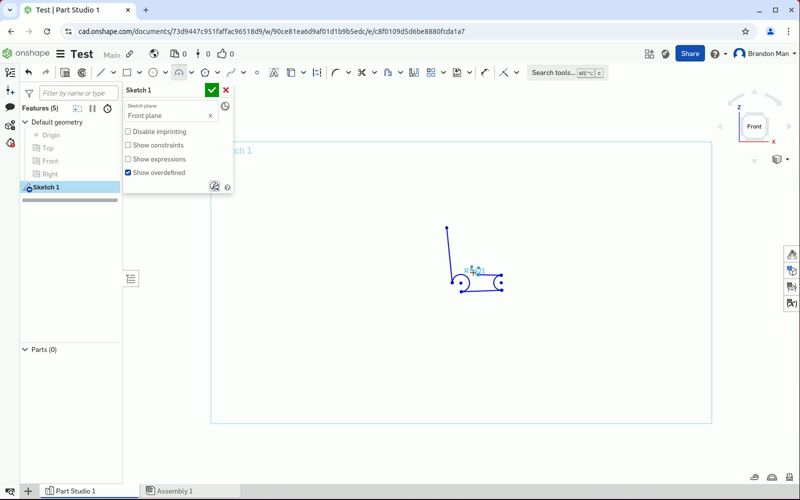
key_up(shift)
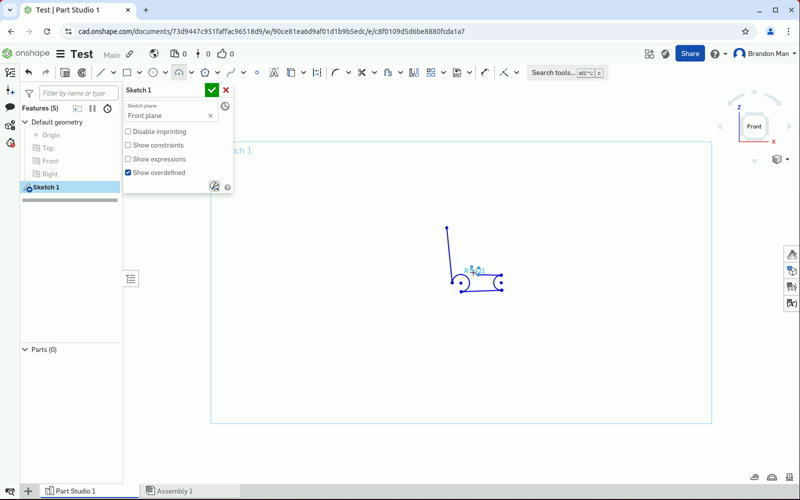
key(esc)
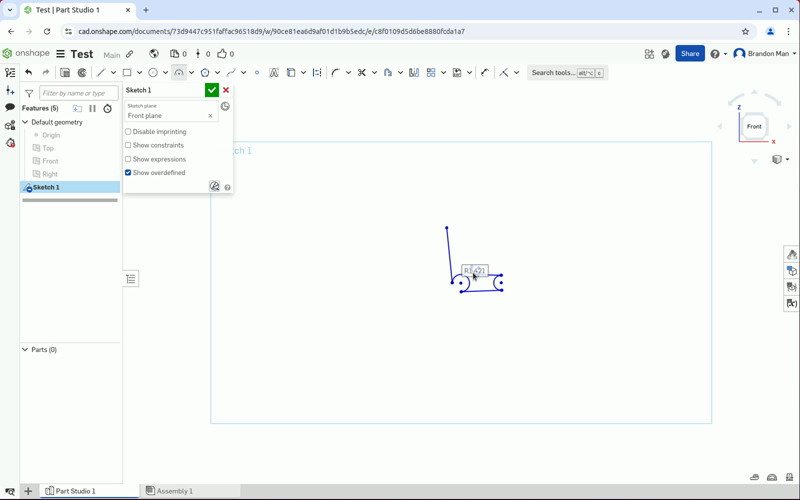
key(l)
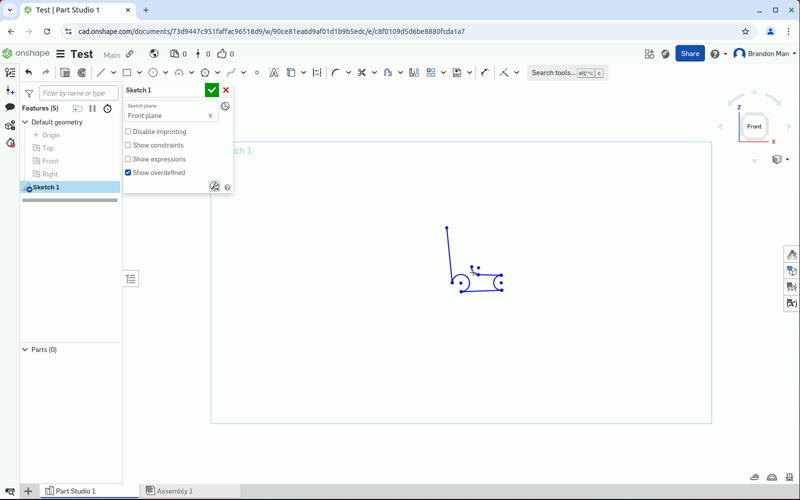
mouse_move(471, 266)
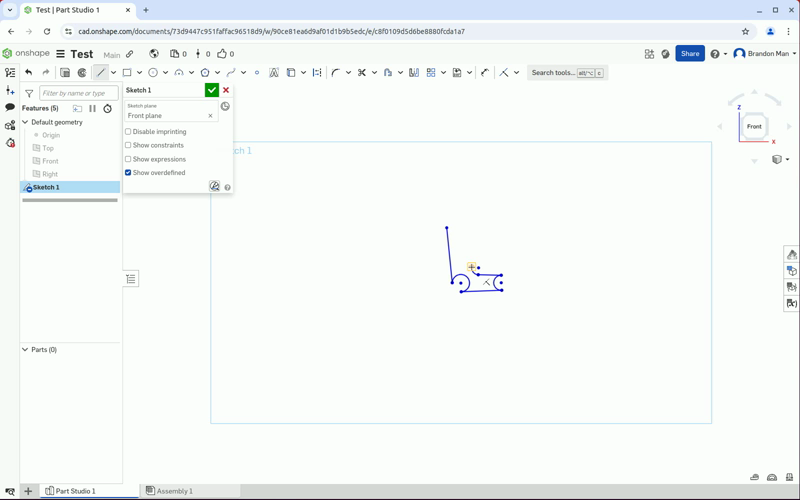
click(471, 266)
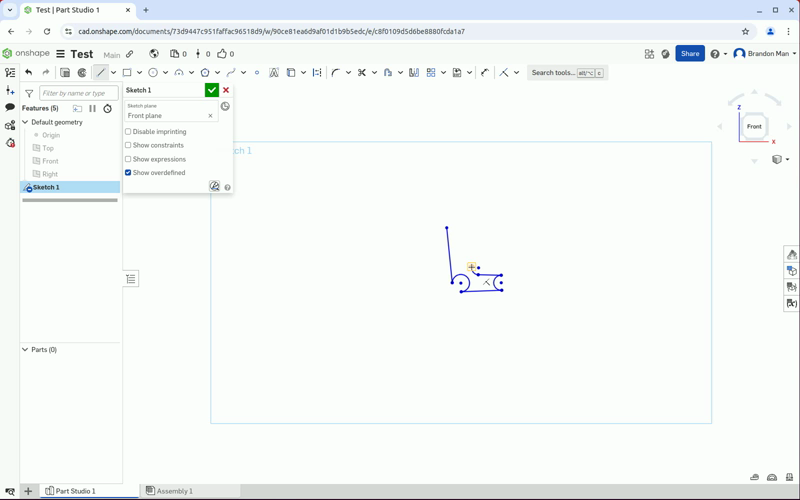
key_down(shift)
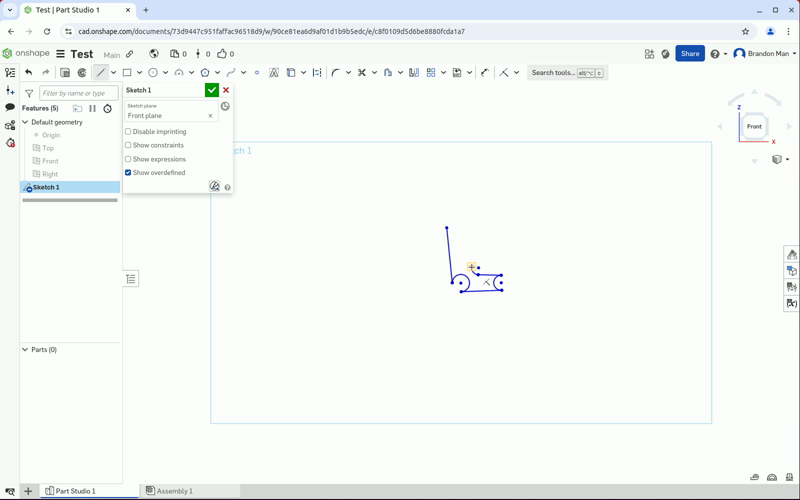
mouse_move(501, 266)
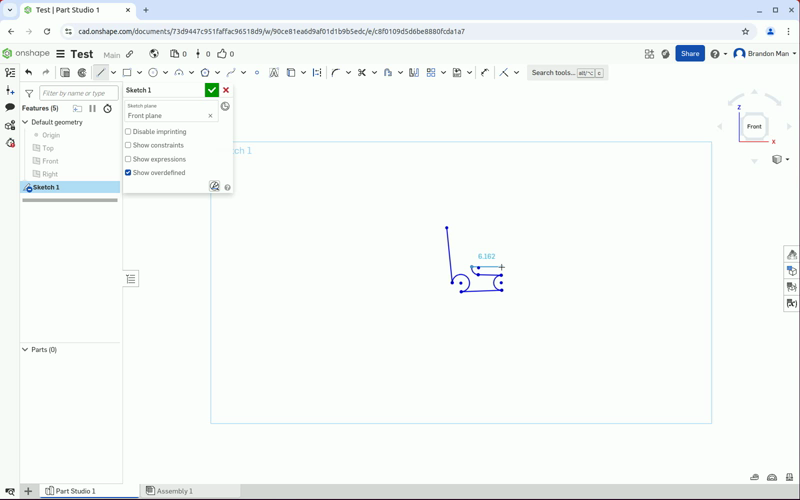
mouse_move(475, 225)
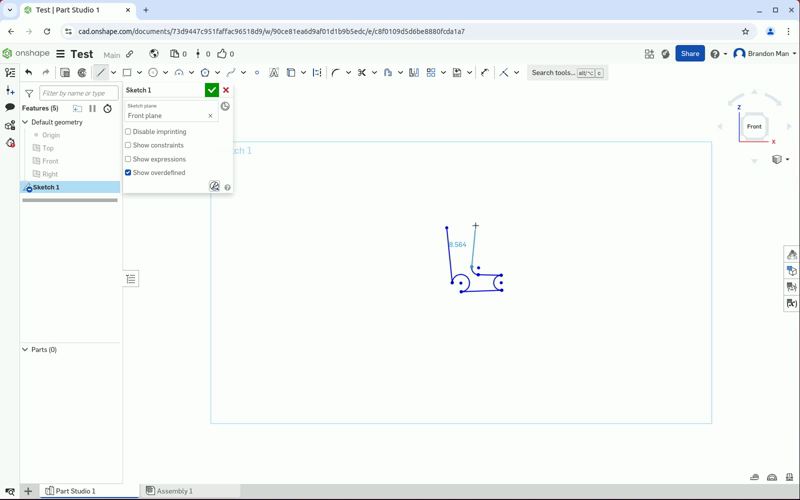
click(475, 225)
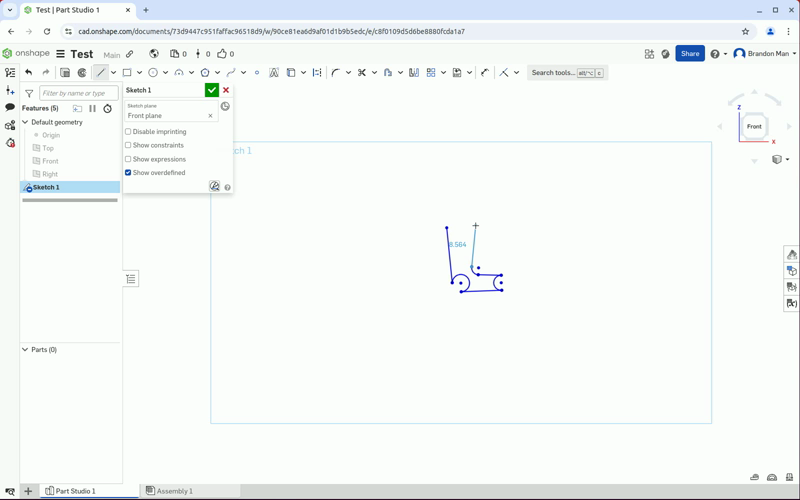
key_up(shift)
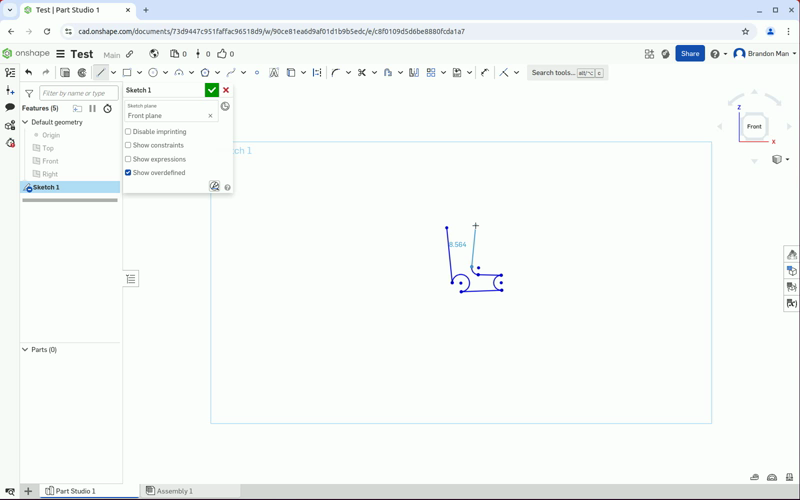
key_down(shift)
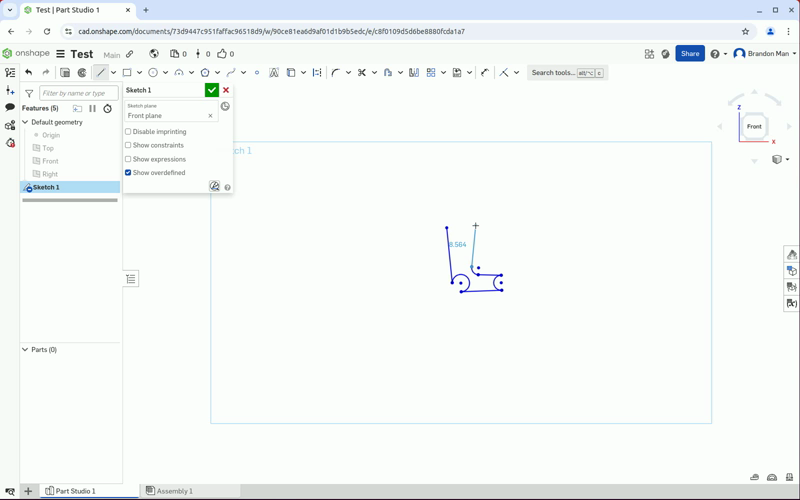
mouse_move(505, 225)
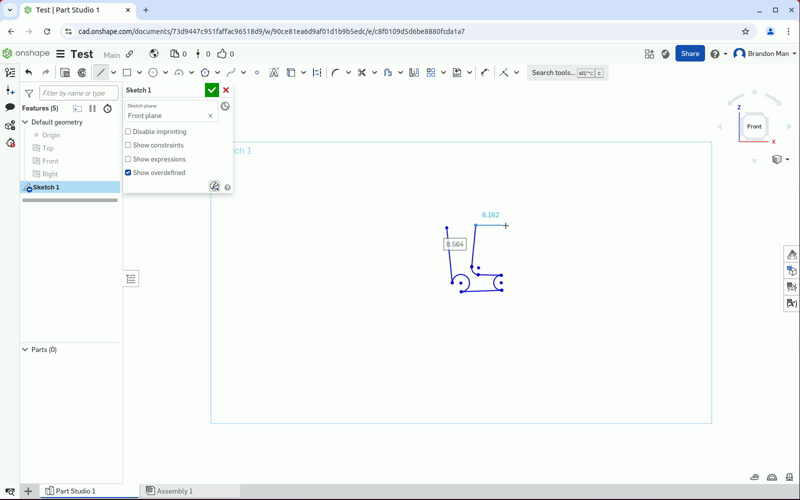
mouse_move(475, 223)
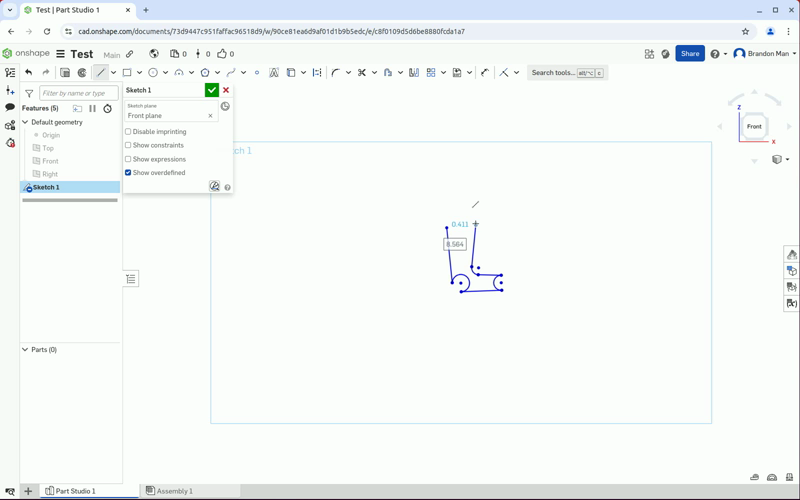
scroll(6)
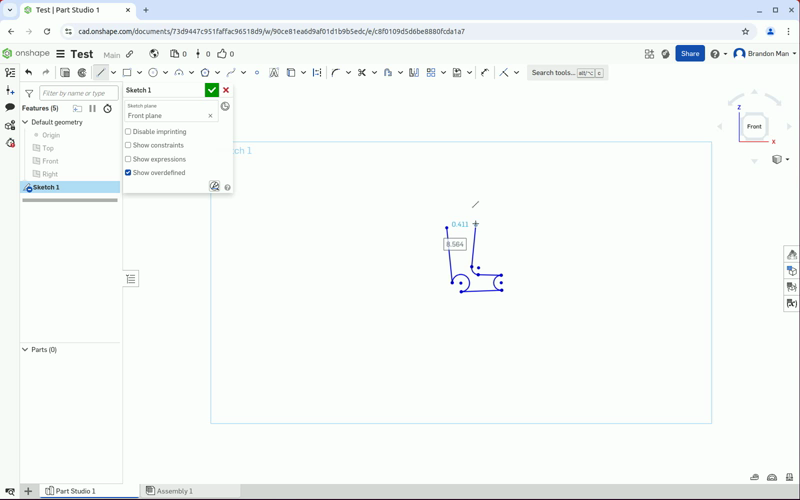
scroll(6)
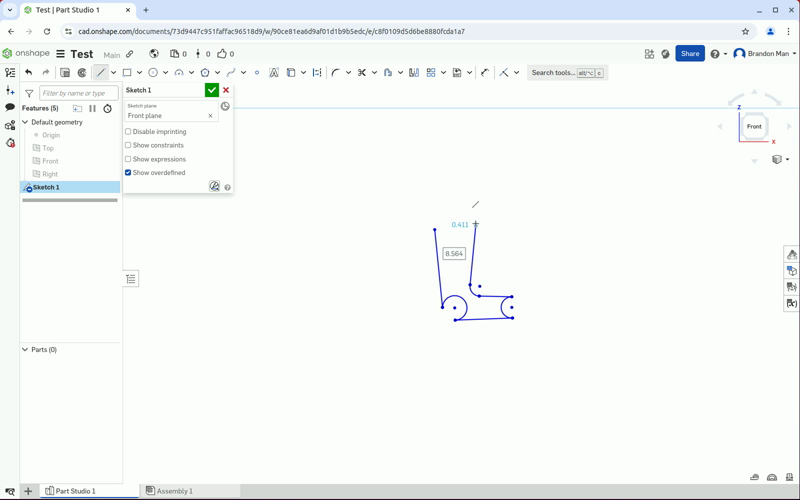
scroll(6)
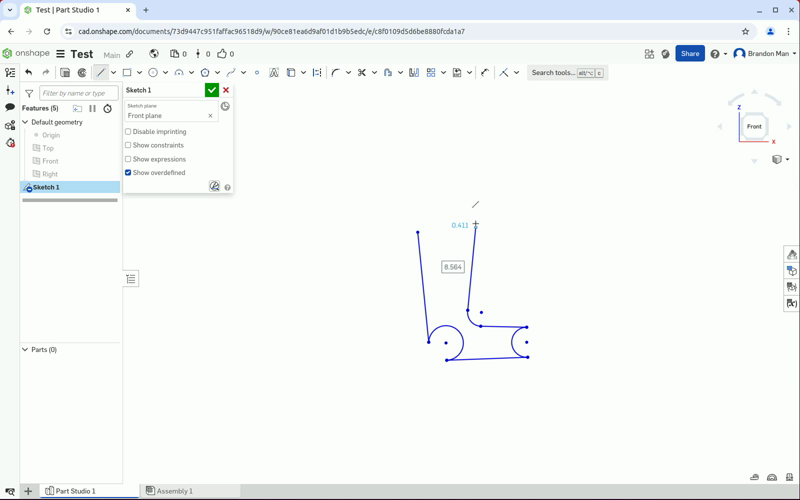
scroll(6)
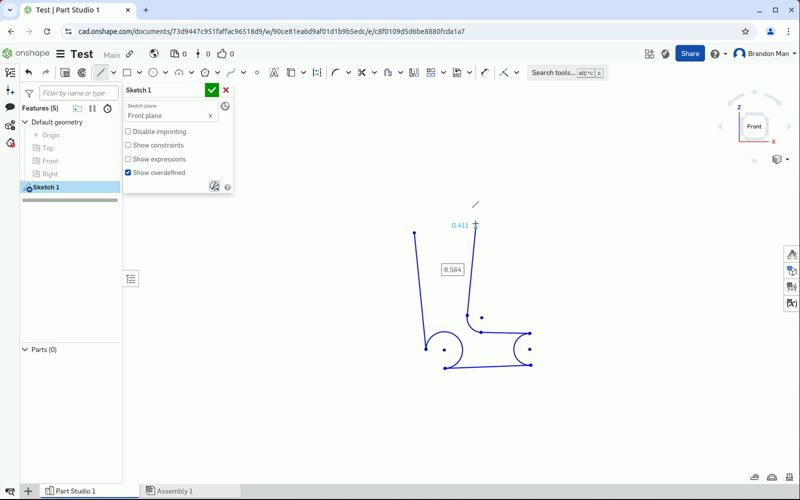
scroll(6)
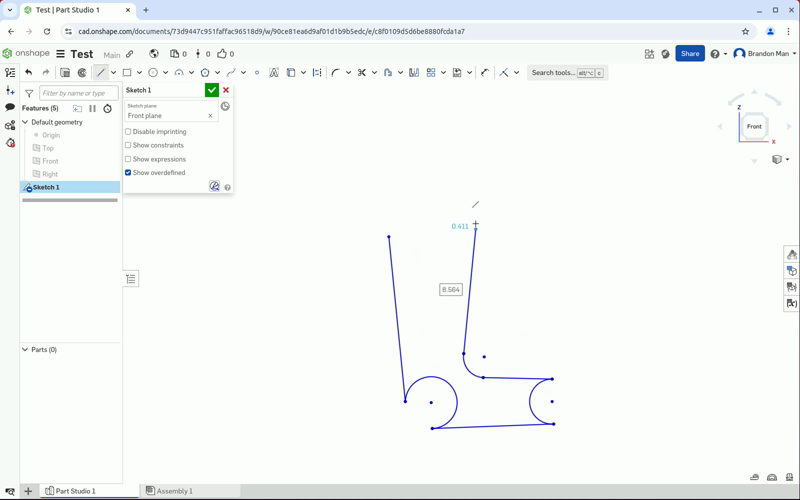
scroll(6)
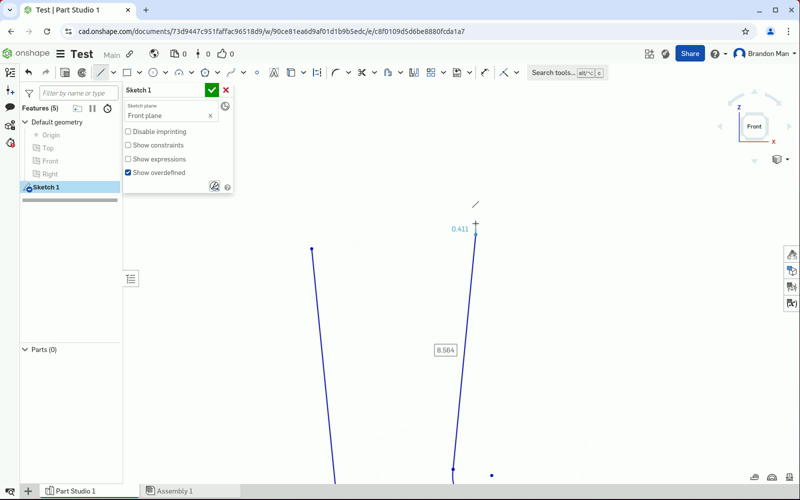
scroll(6)
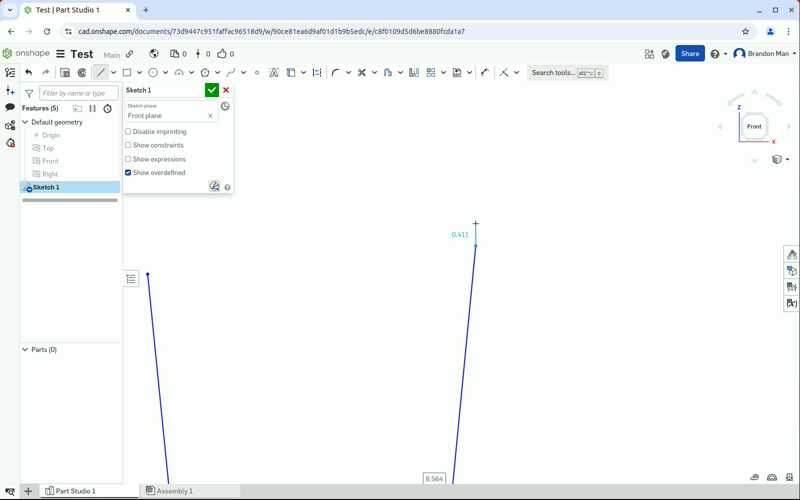
click(475, 223)
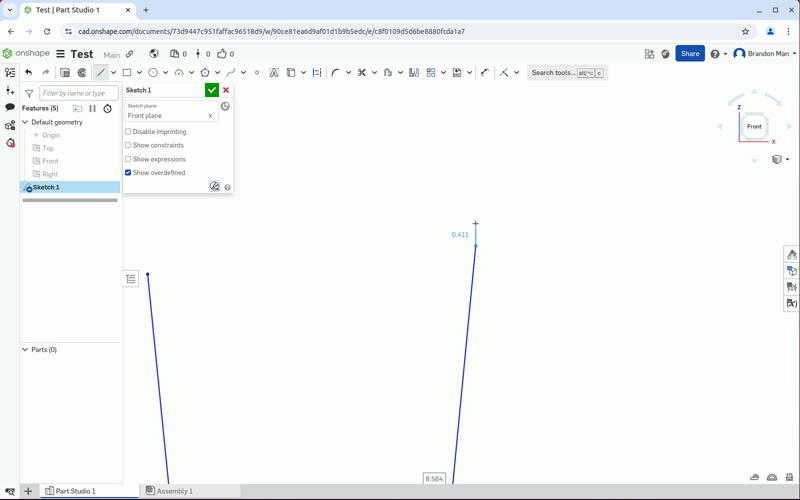
scroll(-6)
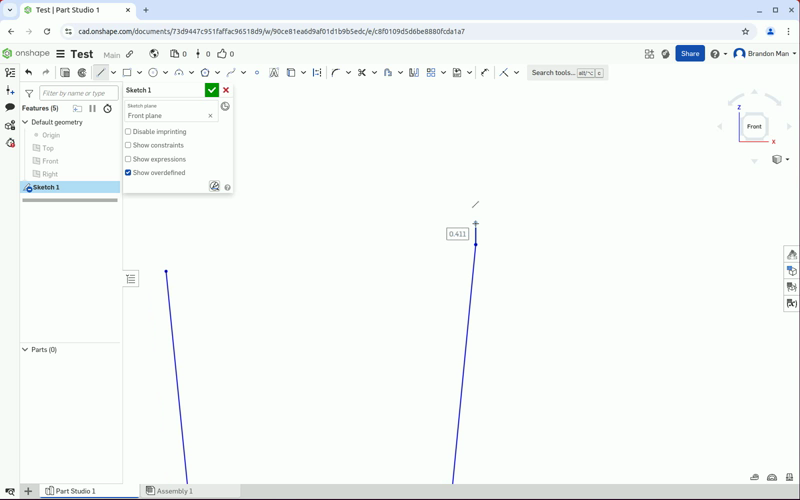
scroll(-6)
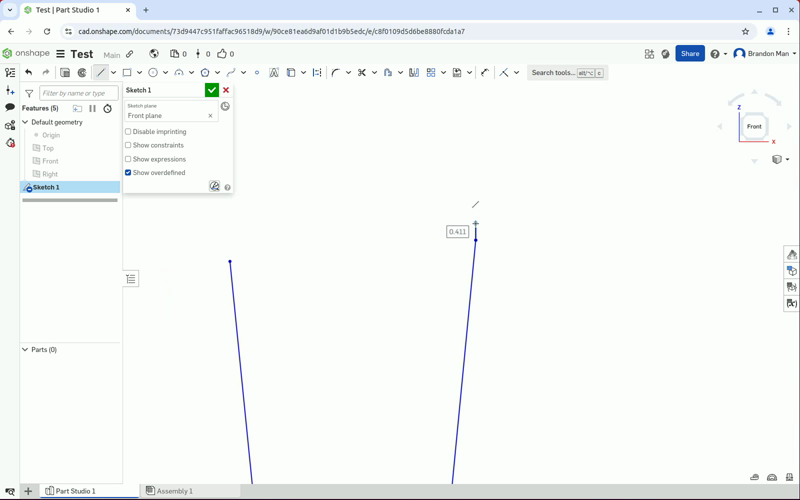
scroll(-6)
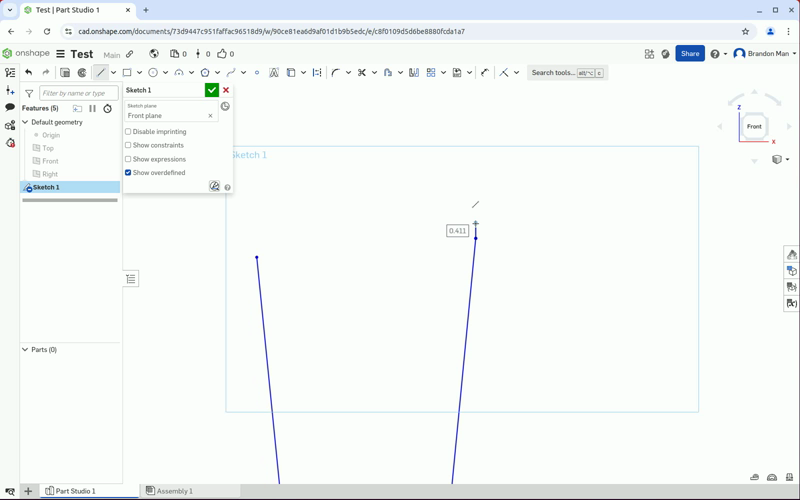
scroll(-6)
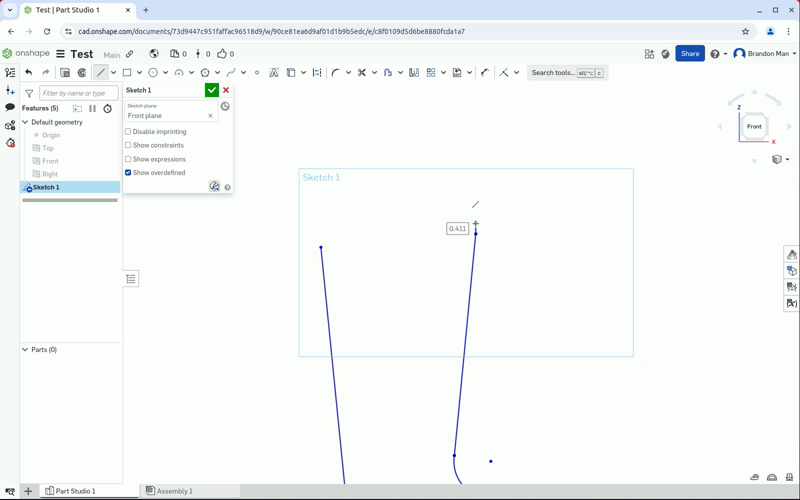
scroll(-6)
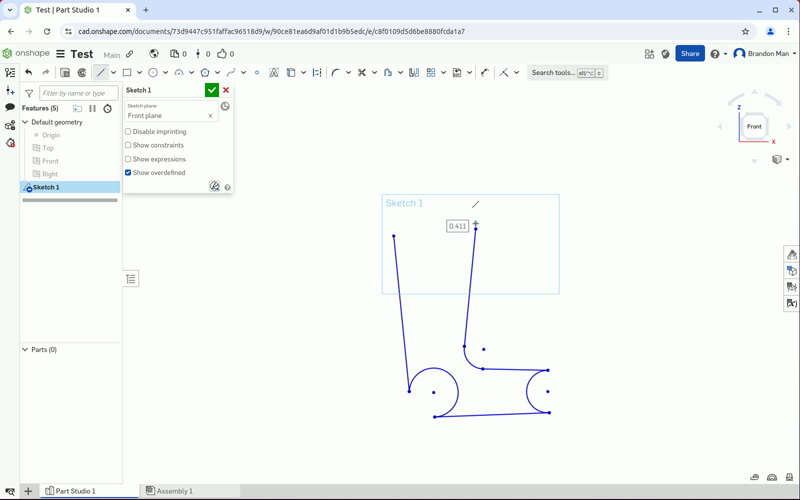
scroll(-6)
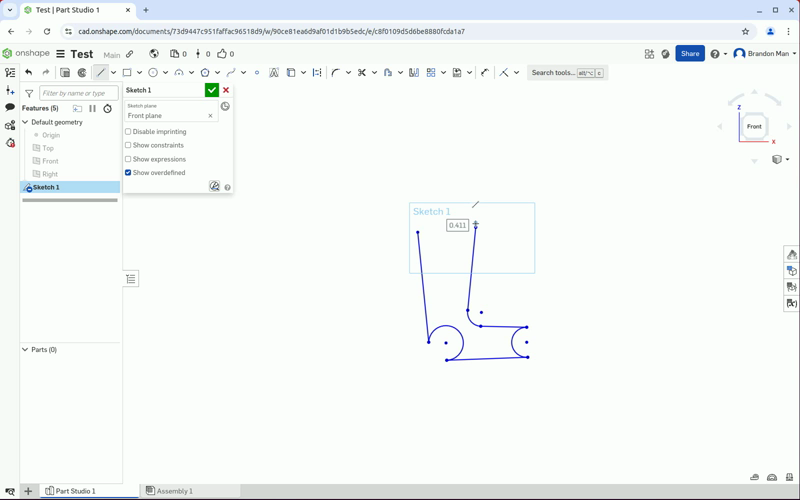
scroll(-6)
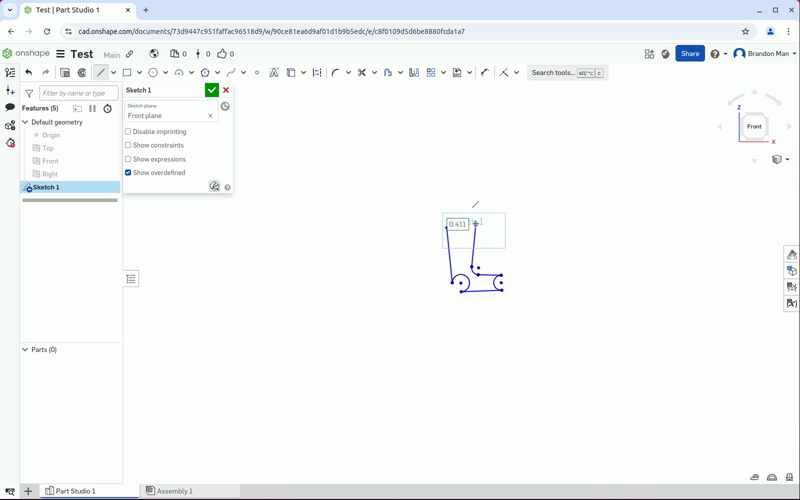
key_up(shift)
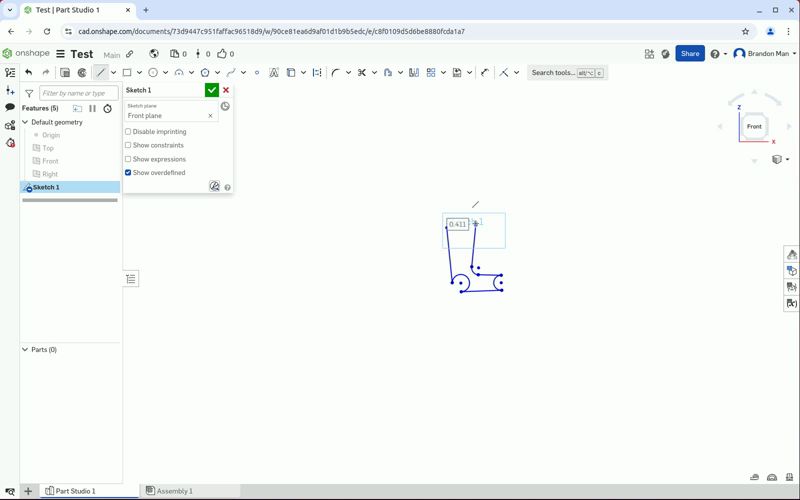
key(esc)
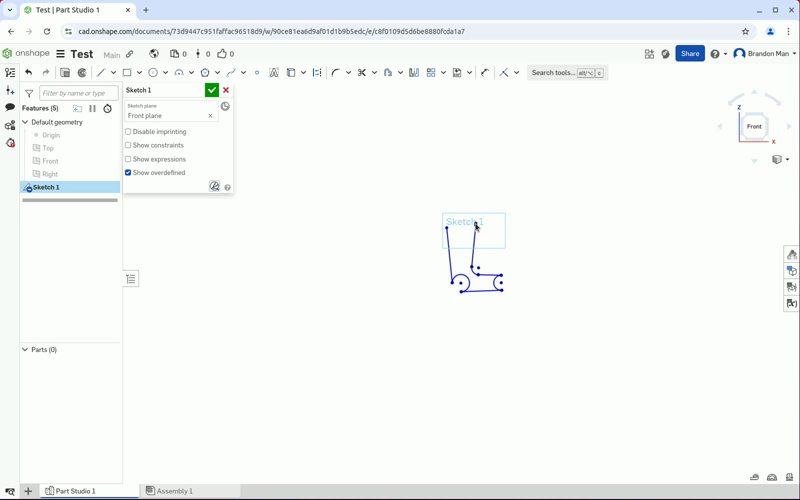
key(a)
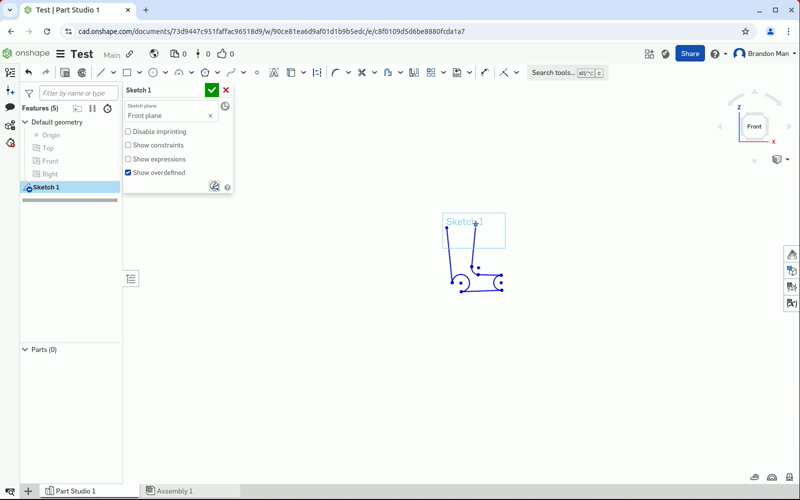
mouse_move(475, 223)
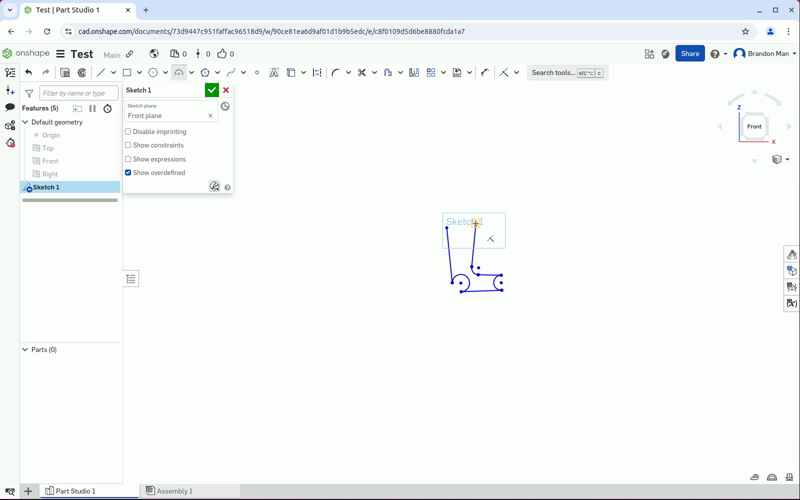
scroll(6)
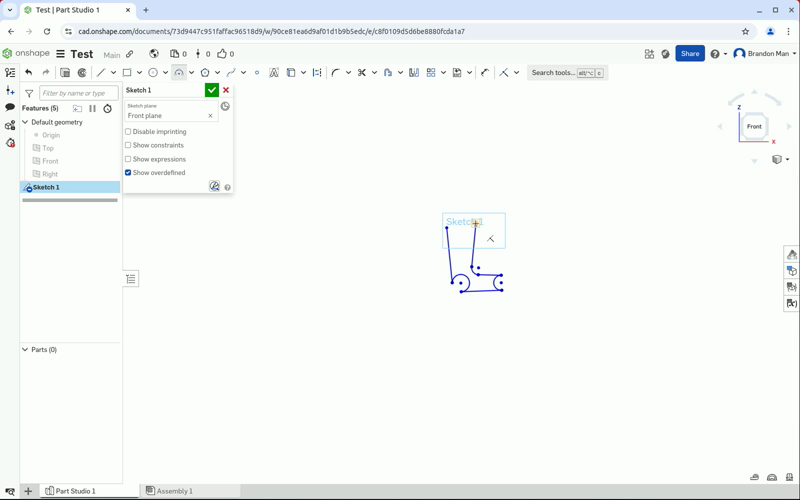
scroll(6)
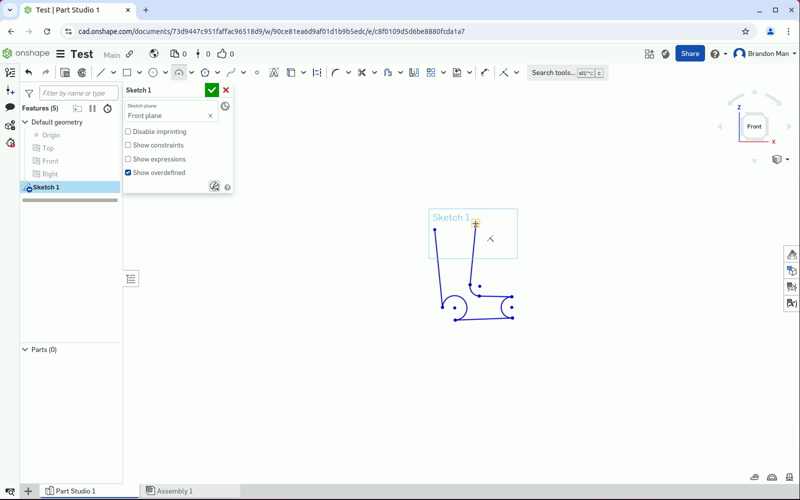
scroll(6)
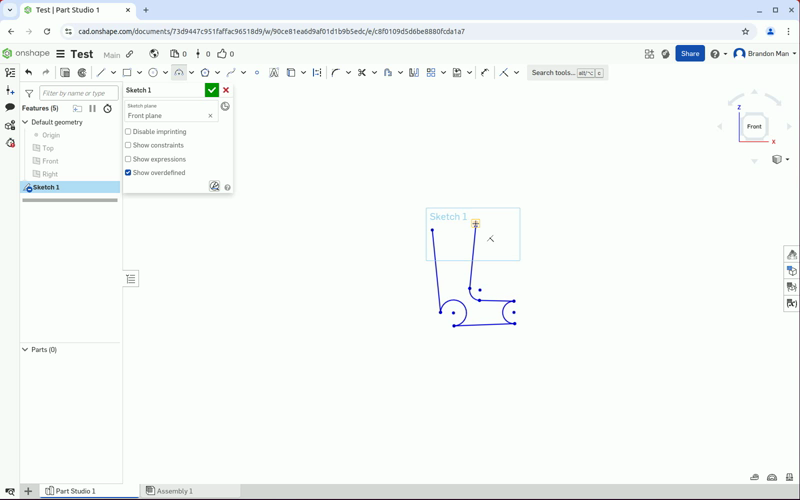
scroll(6)
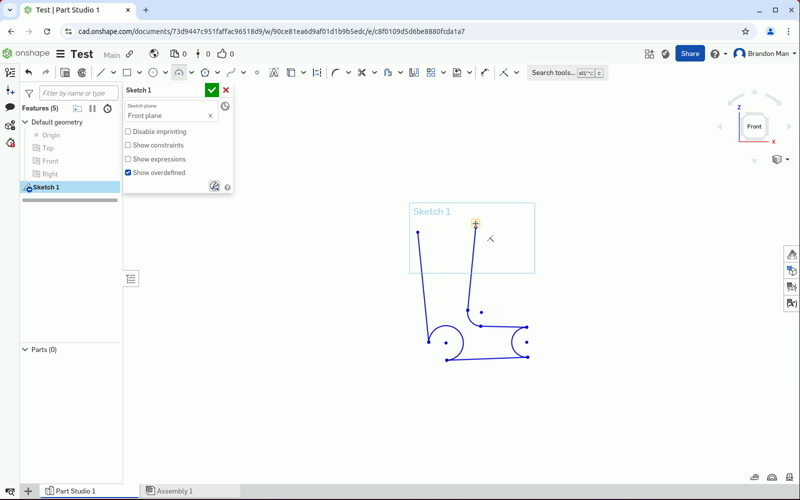
scroll(6)
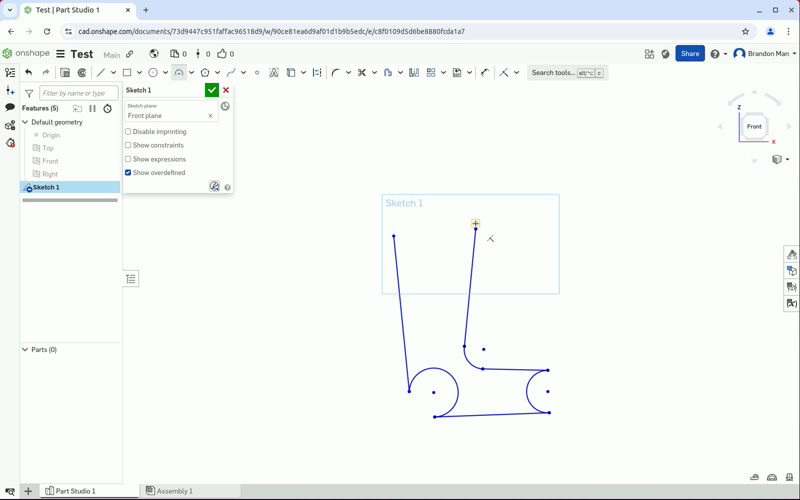
scroll(6)
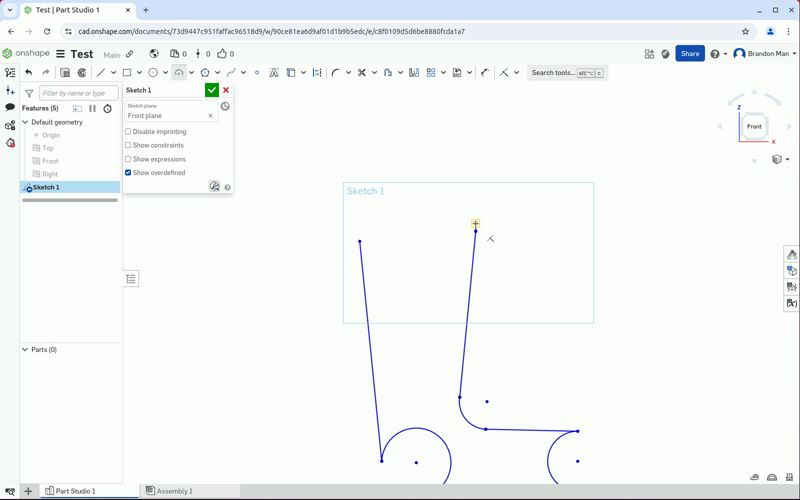
scroll(6)
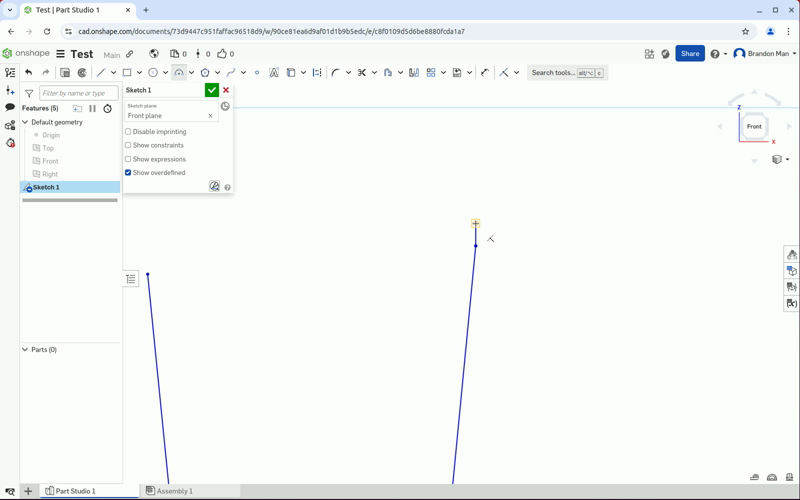
click(475, 223)
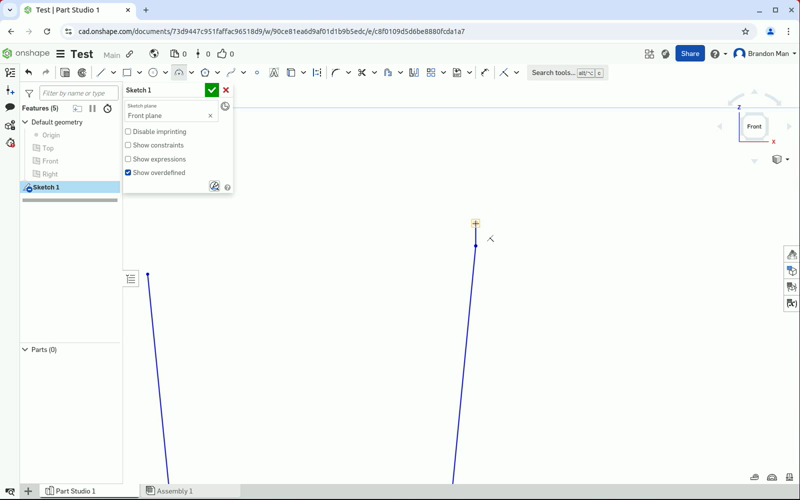
scroll(-6)
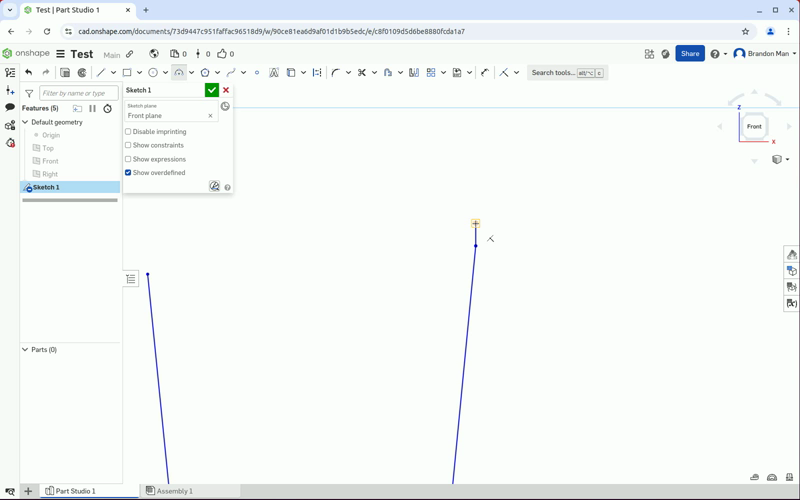
scroll(-6)
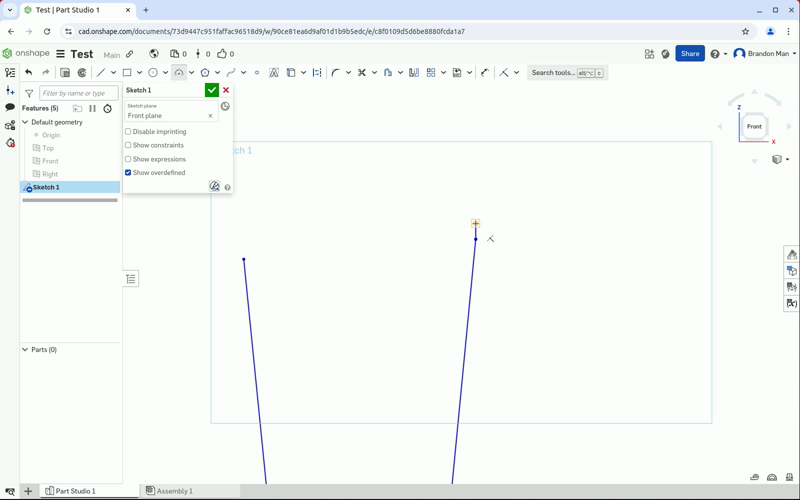
scroll(-6)
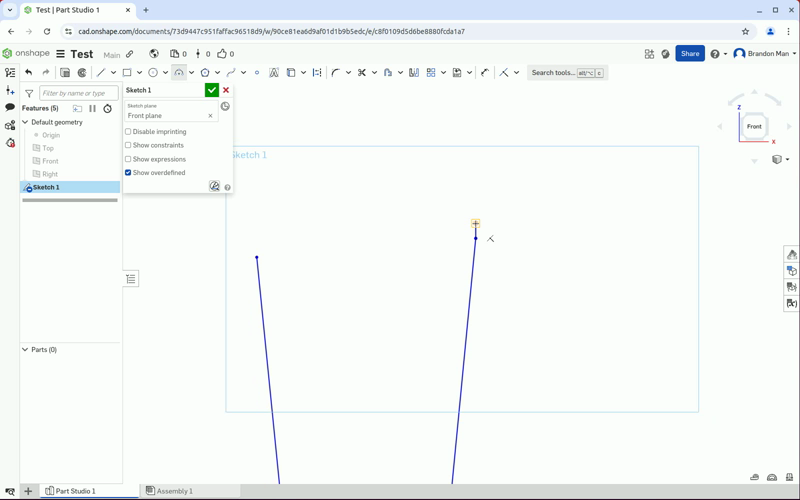
scroll(-6)
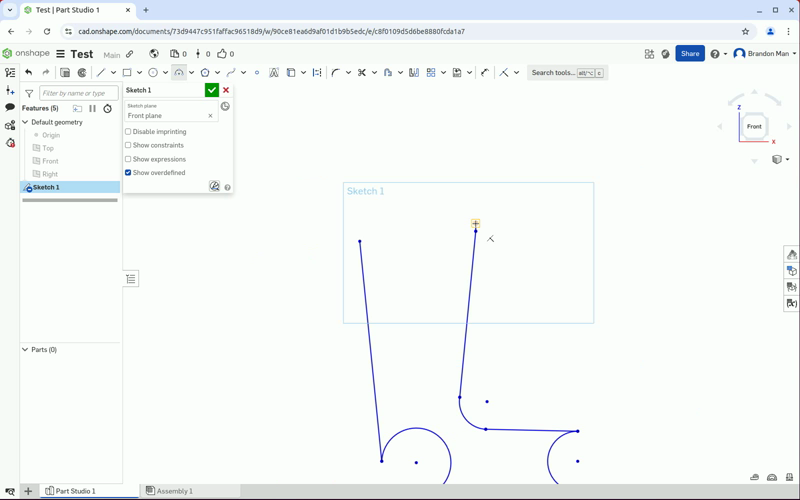
scroll(-6)
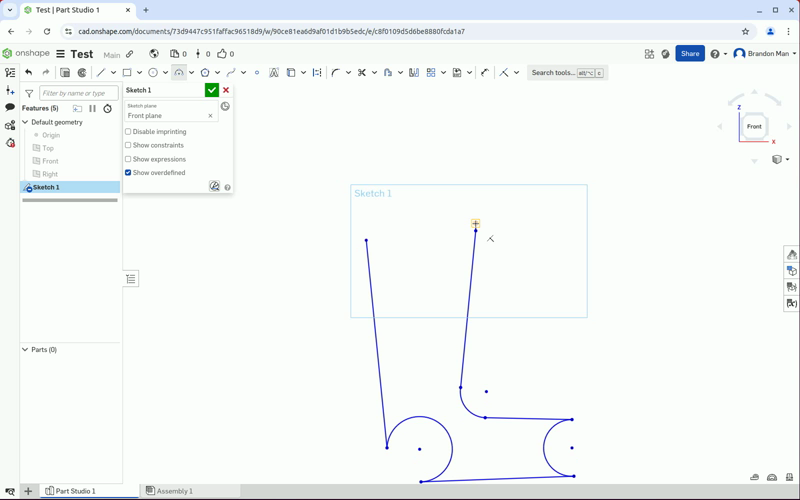
scroll(-6)
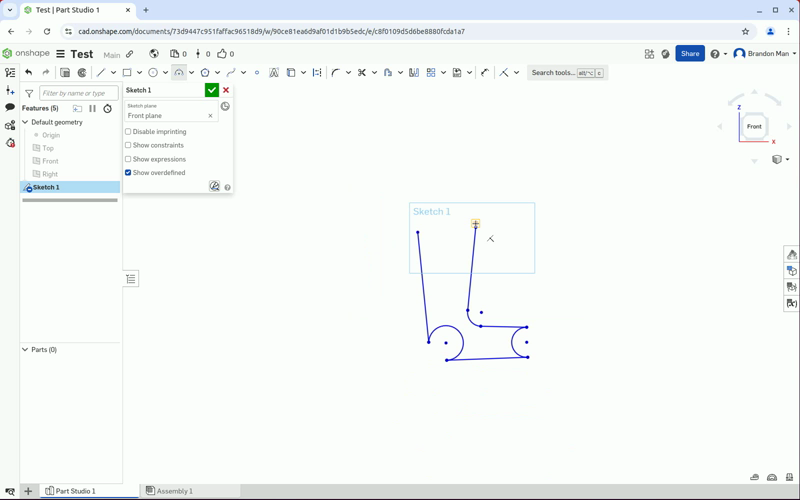
scroll(-6)
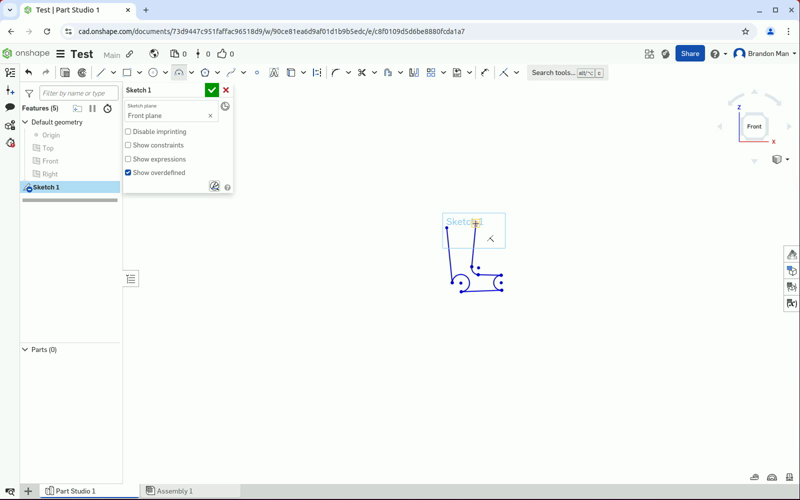
mouse_move(446, 227)
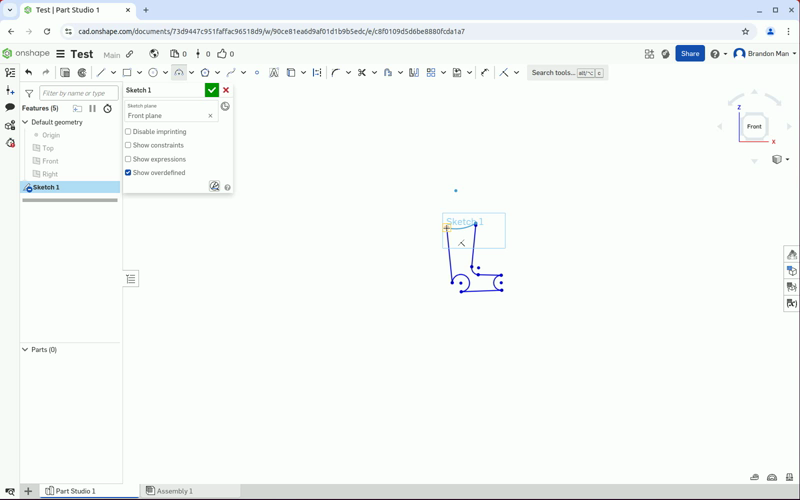
click(446, 227)
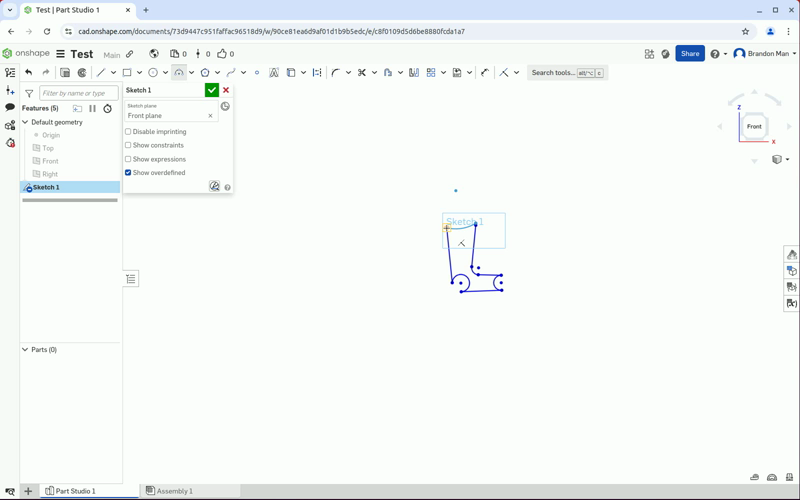
key_down(shift)
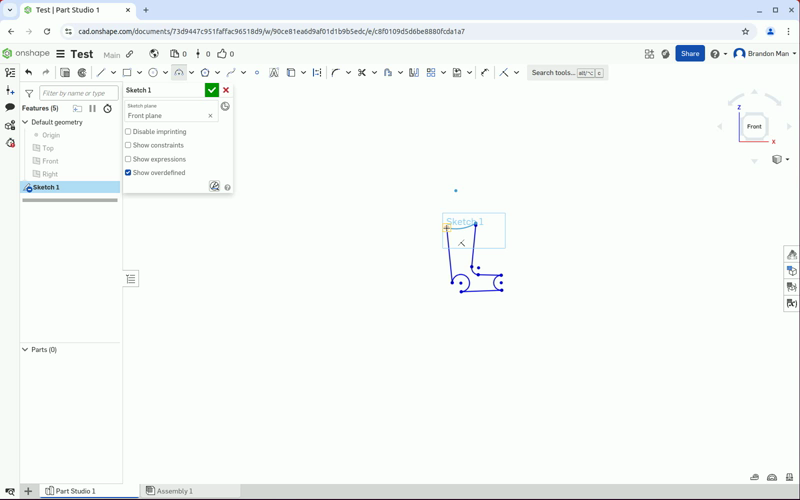
mouse_move(463, 239)
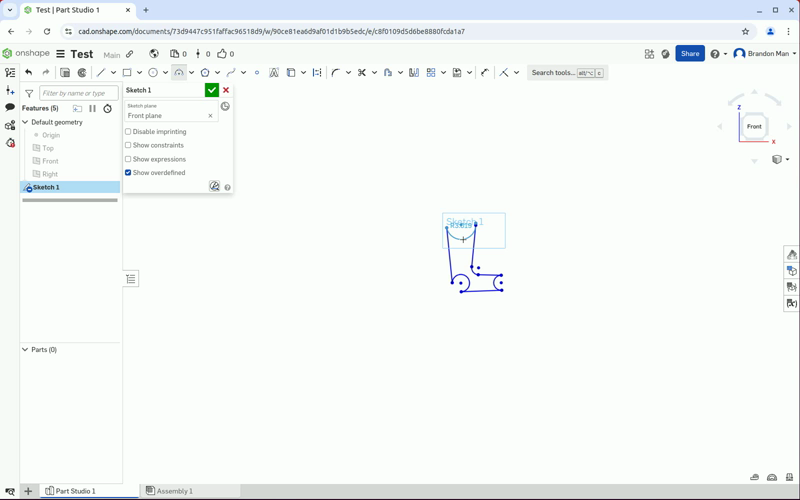
click(463, 239)
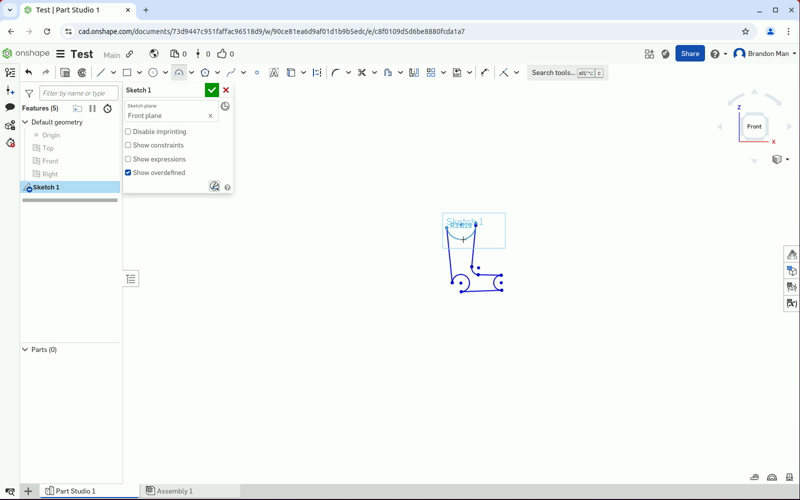
key_up(shift)
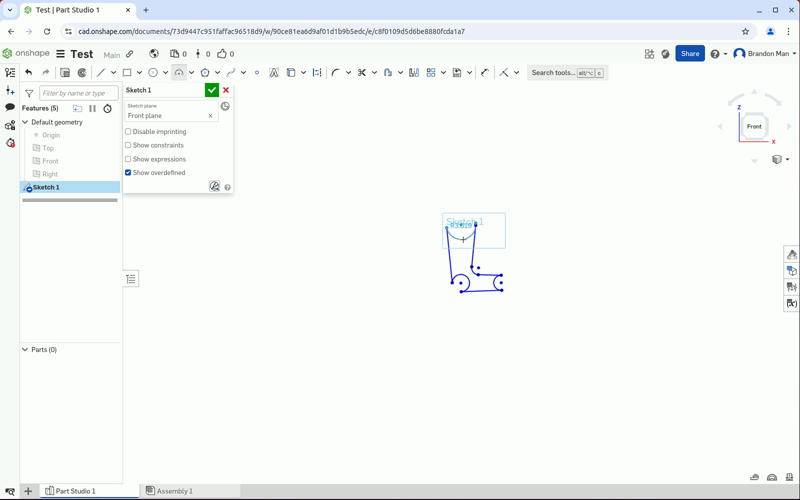
key(esc)
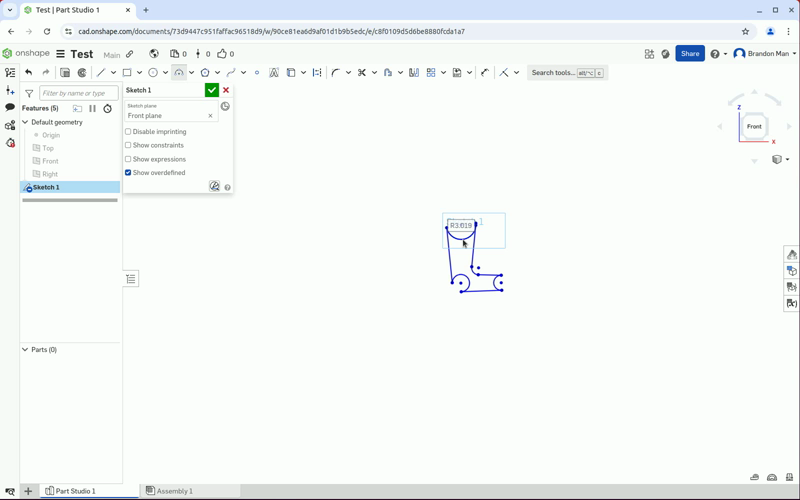
mouse_move(459, 269)
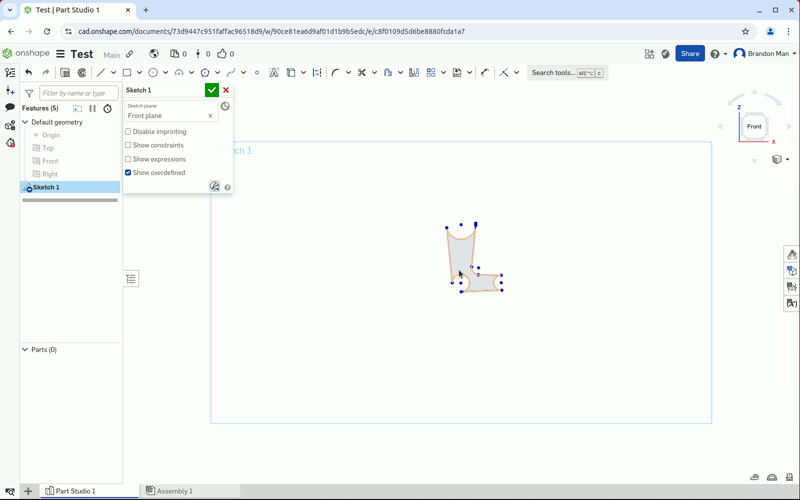
scroll(6)
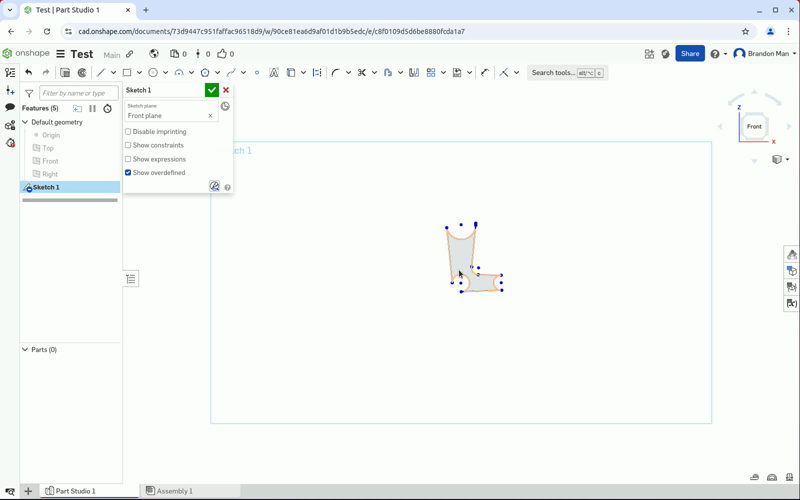
scroll(6)
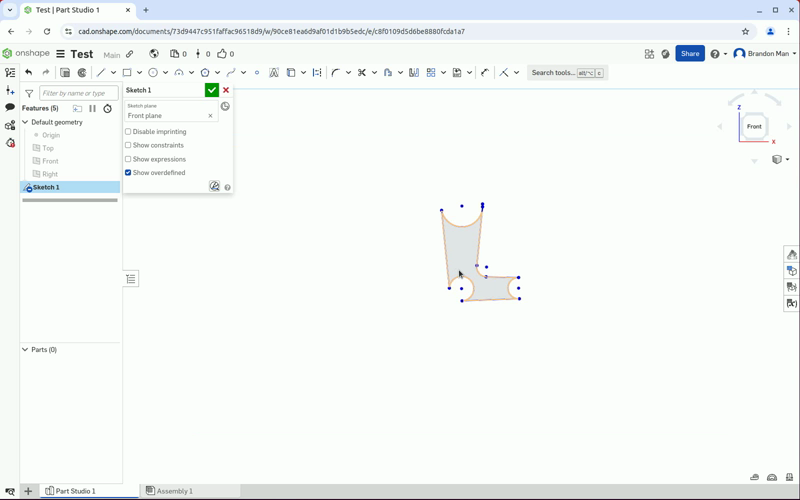
scroll(6)
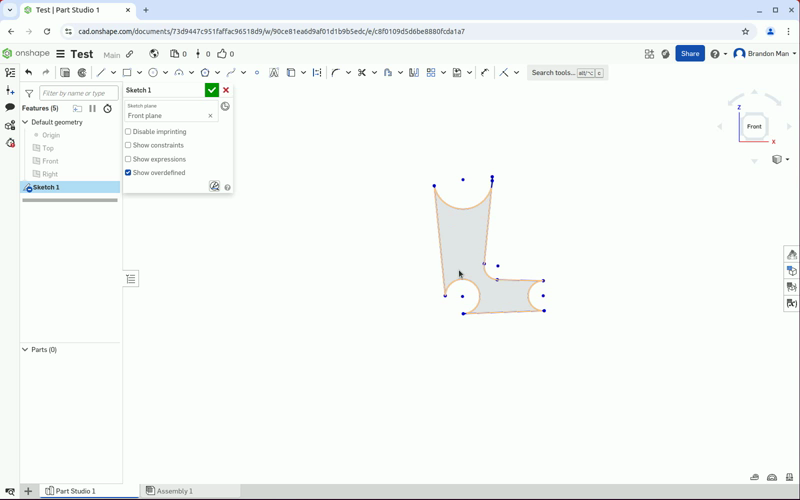
scroll(6)
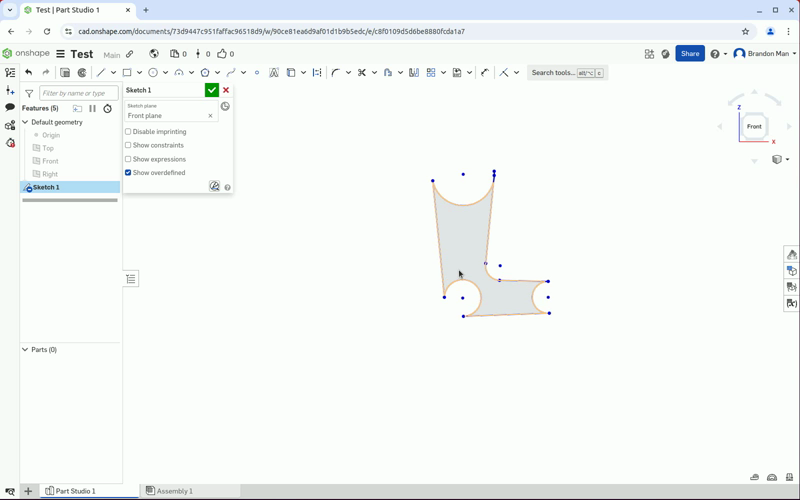
scroll(6)
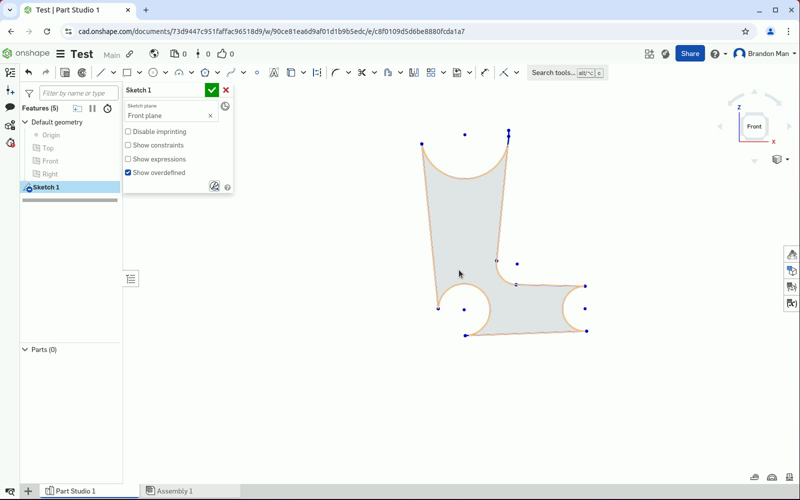
scroll(6)
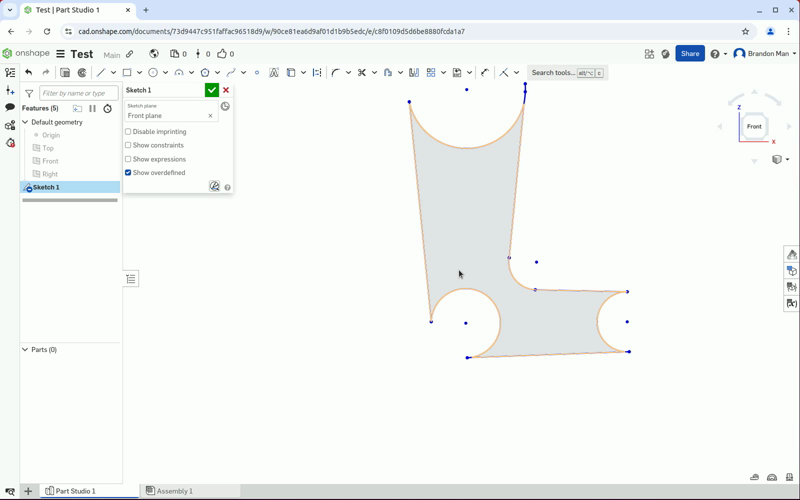
scroll(6)
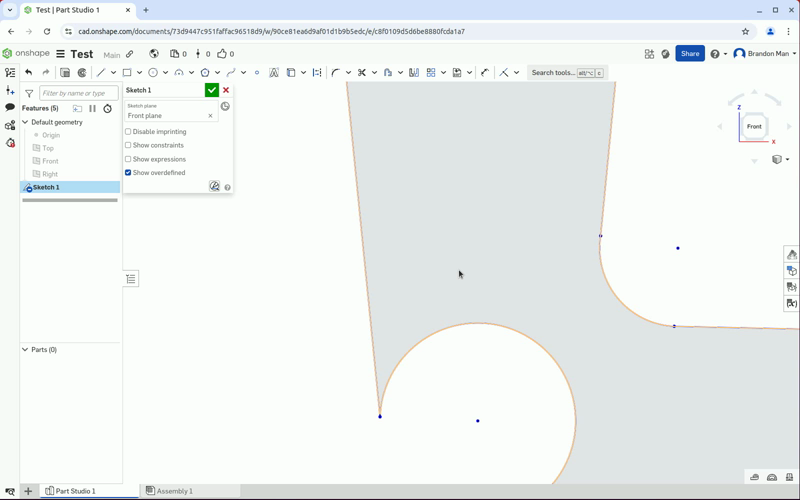
click(459, 269)
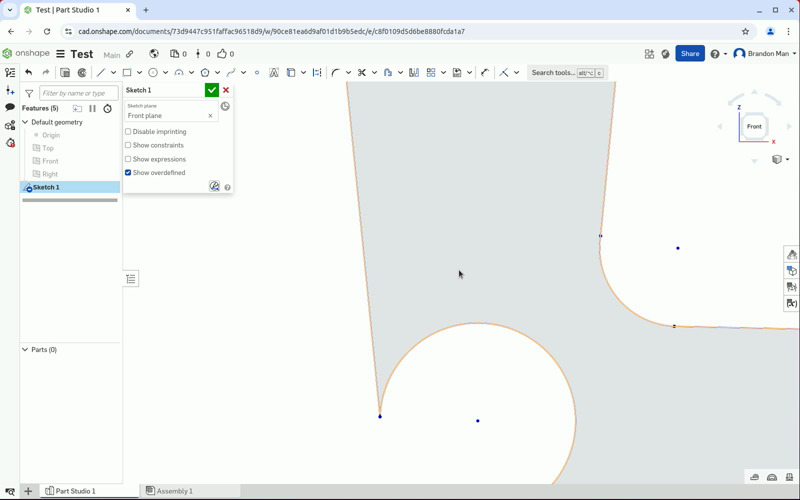
scroll(-6)
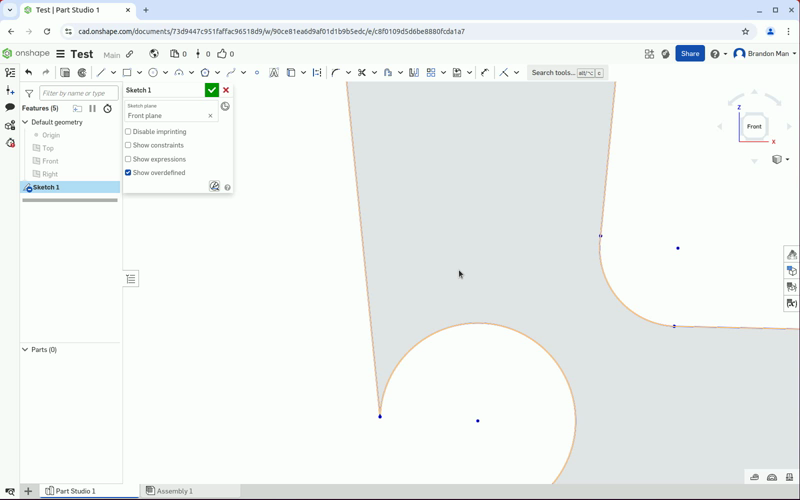
scroll(-6)
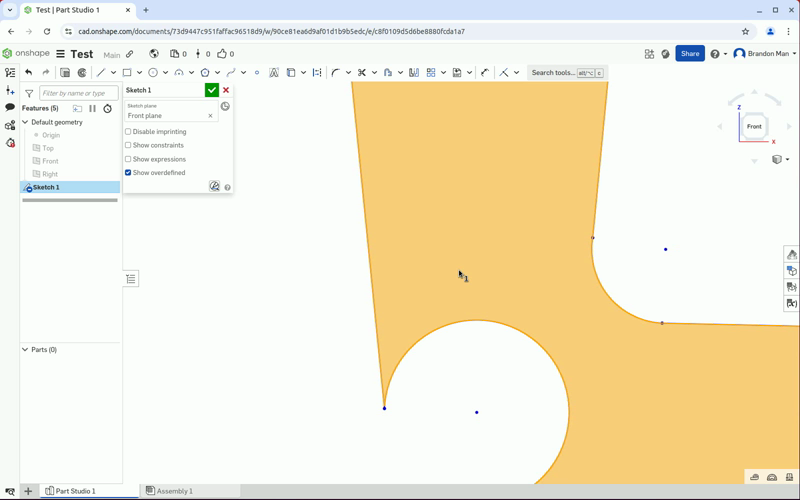
scroll(-6)
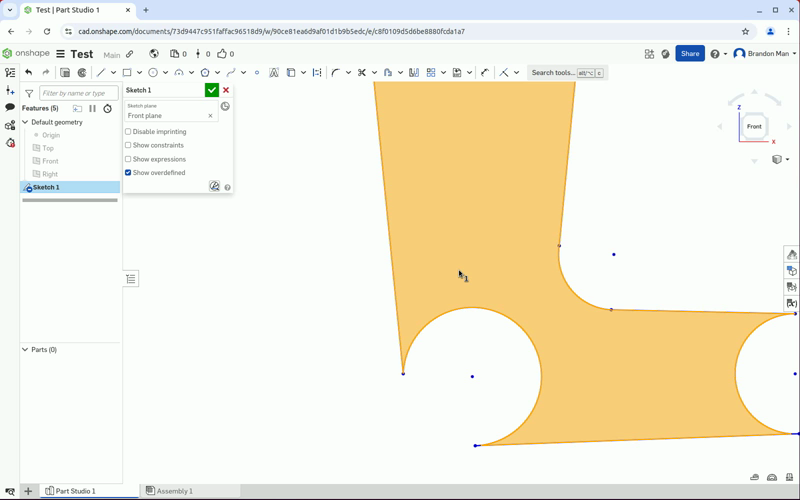
scroll(-6)
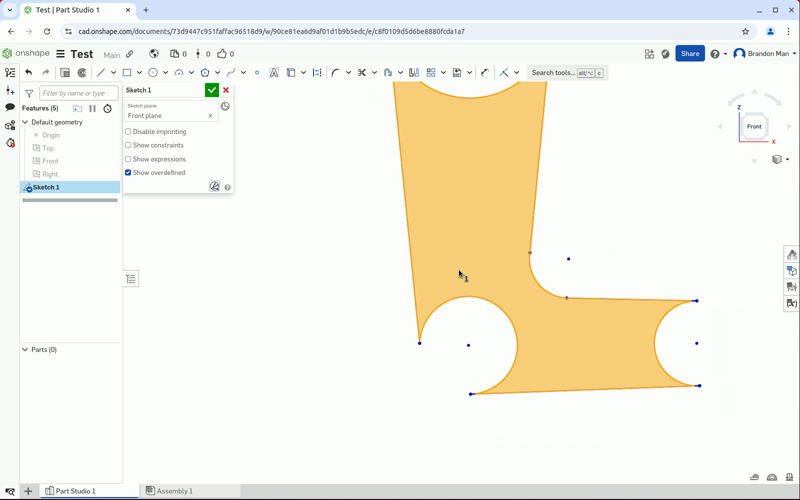
scroll(-6)
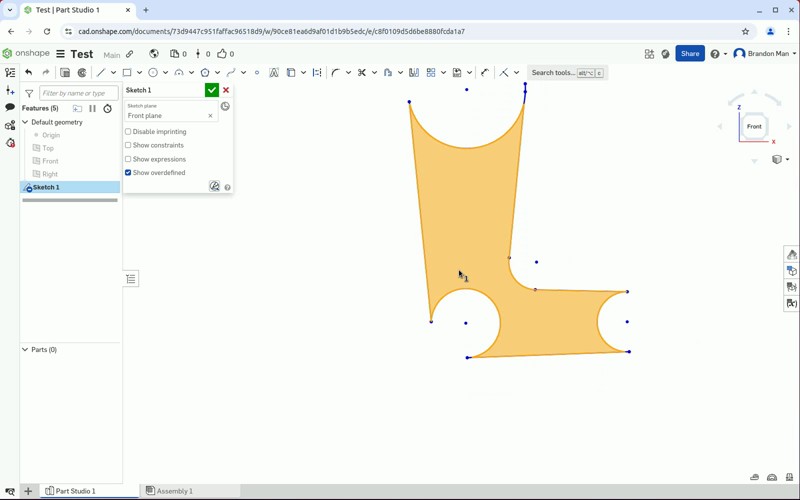
scroll(-6)
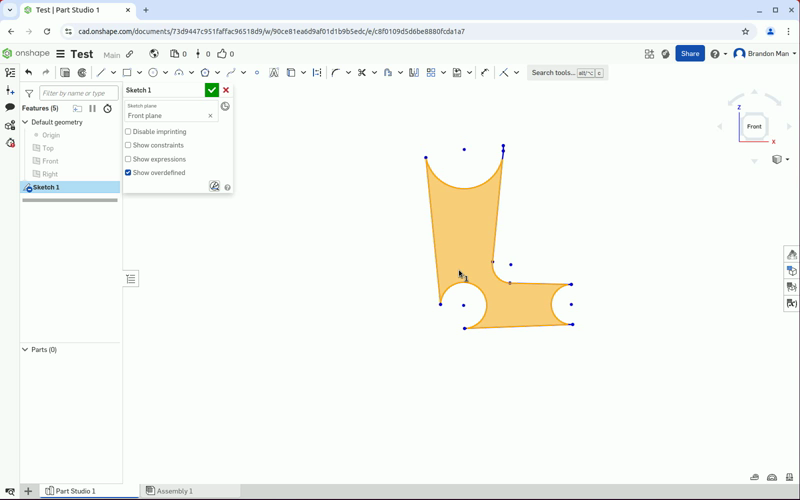
scroll(-6)
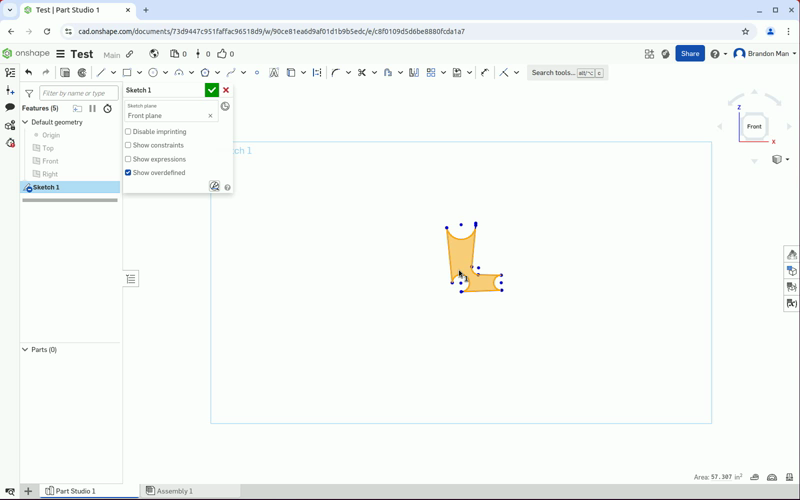
mouse_move(73, 352)
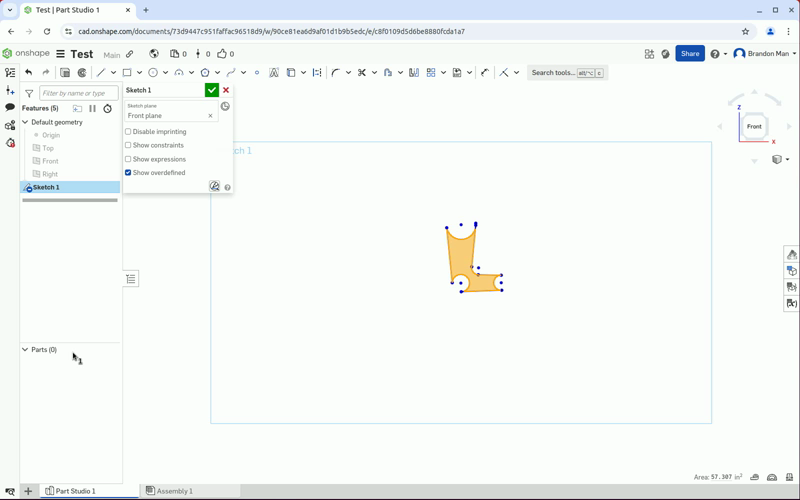
key(shift+y)
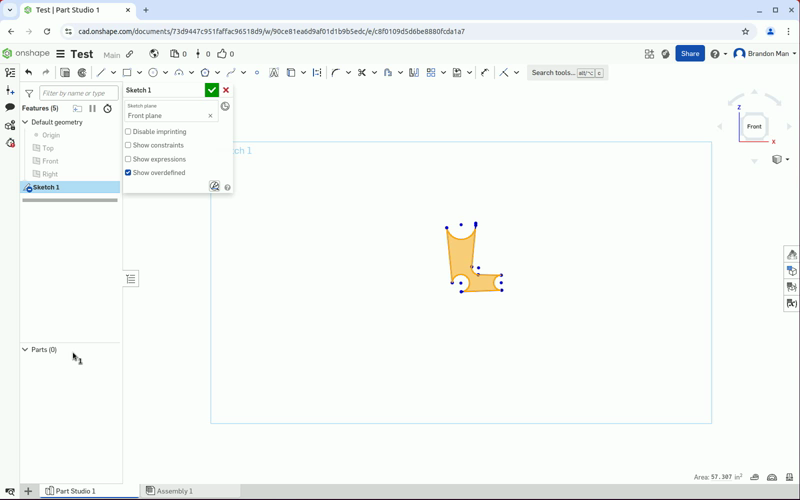
key(shift+e)
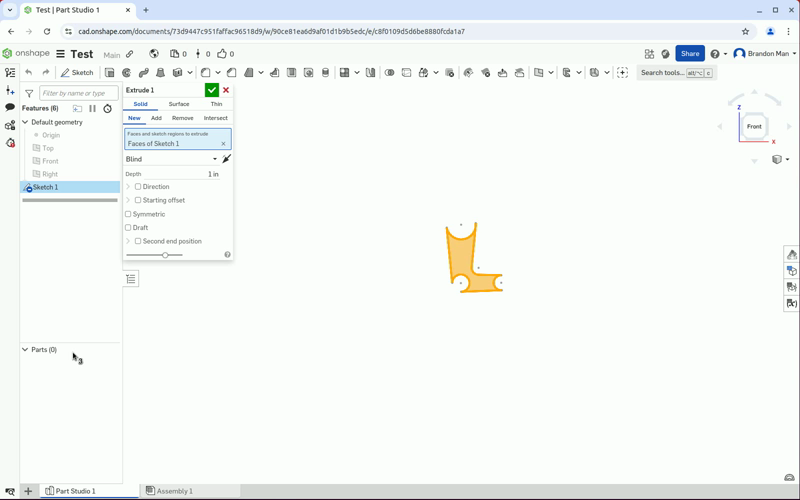
mouse_move(143, 106)
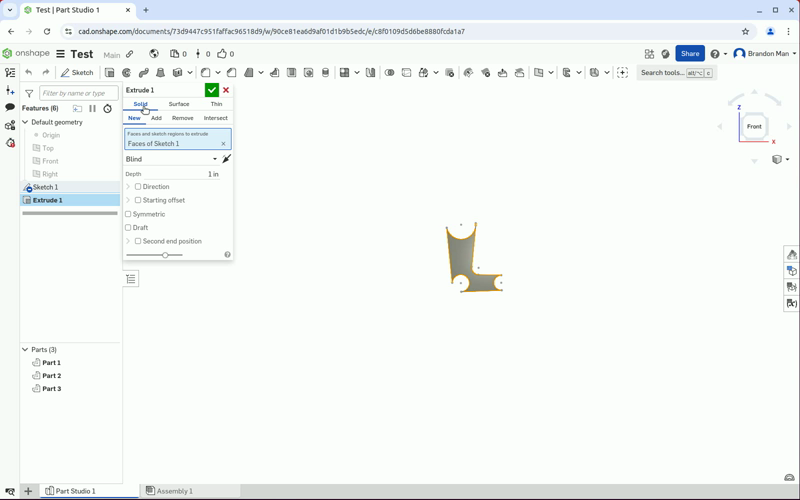
click(143, 106)
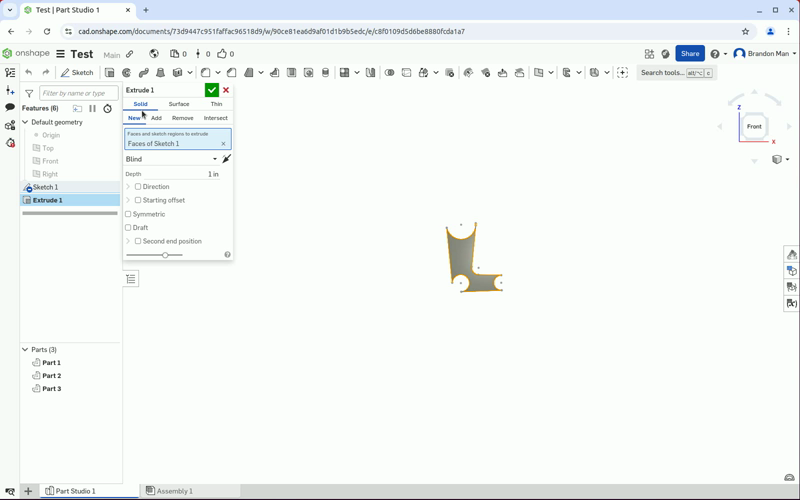
mouse_move(137, 120)
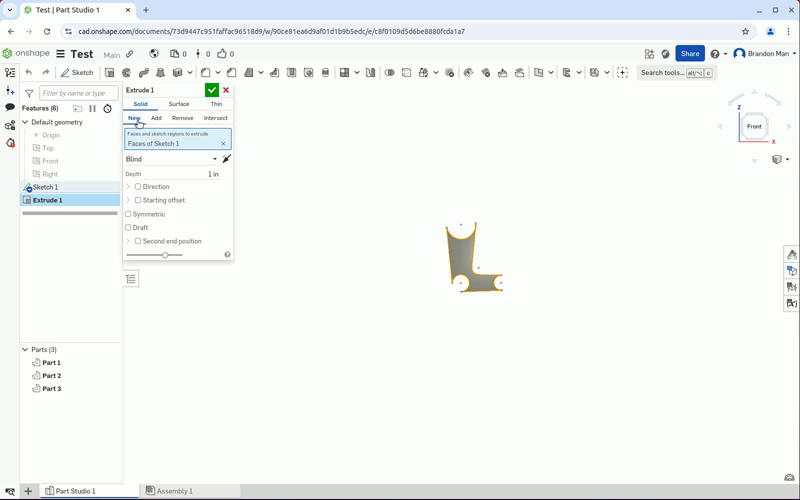
click(137, 120)
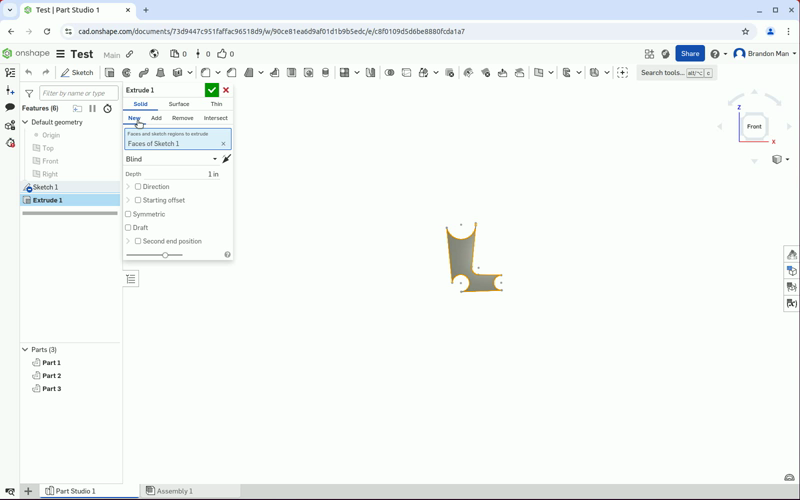
key(tab, 4)
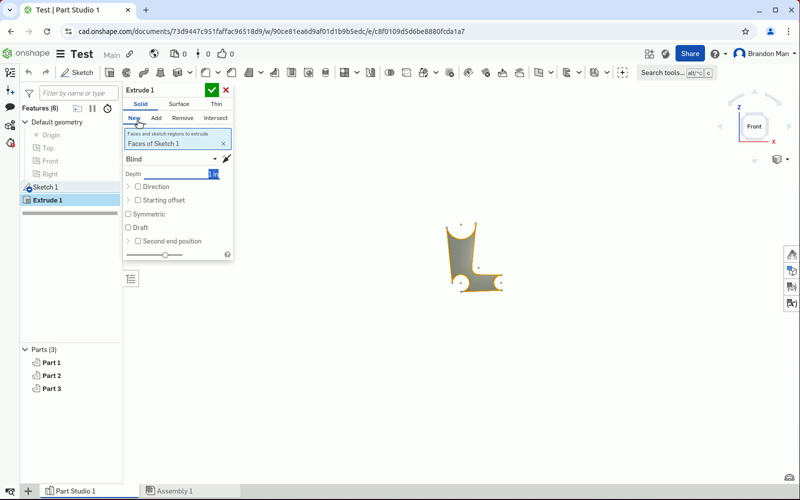
text(4.814)
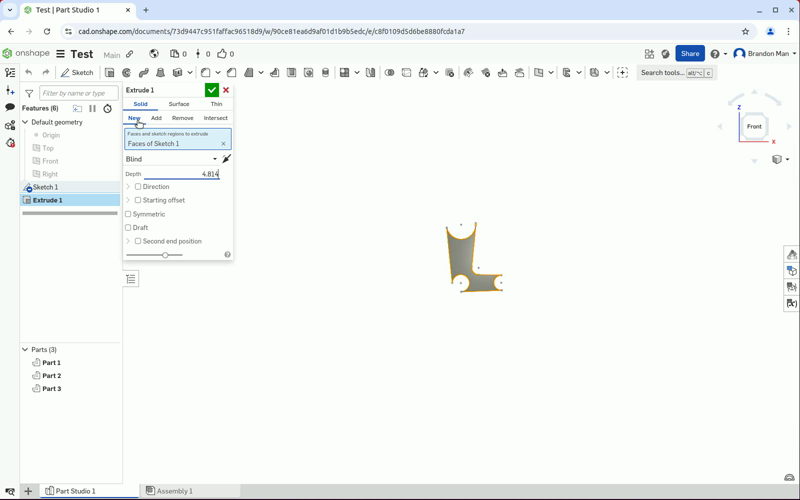
key(enter)
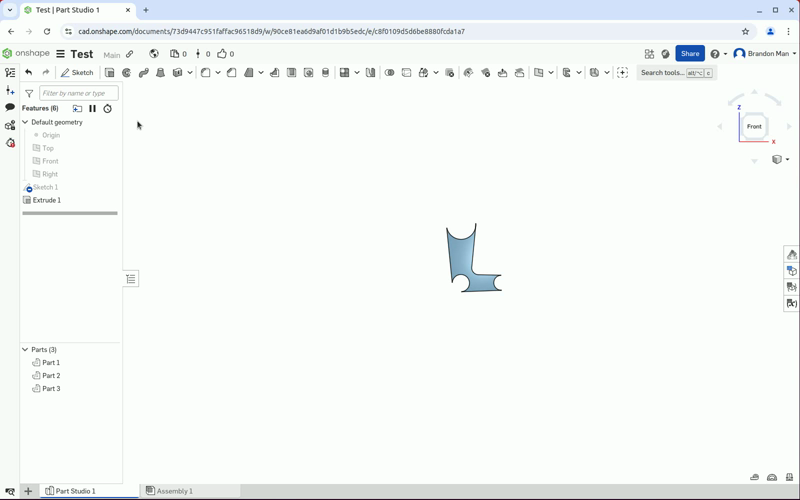
key(shift+h)
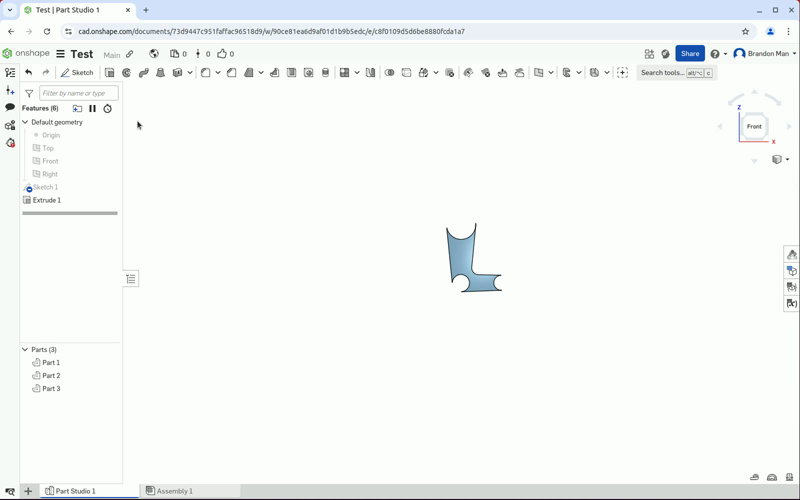
key(shift+h)
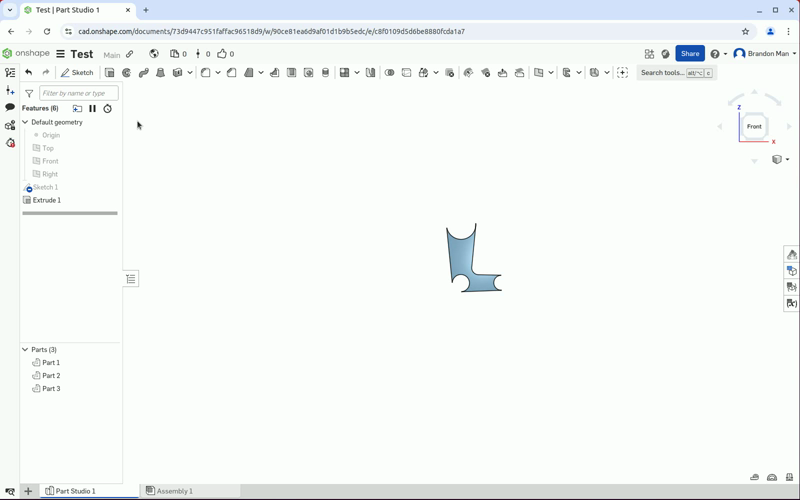
mouse_move(73, 189)
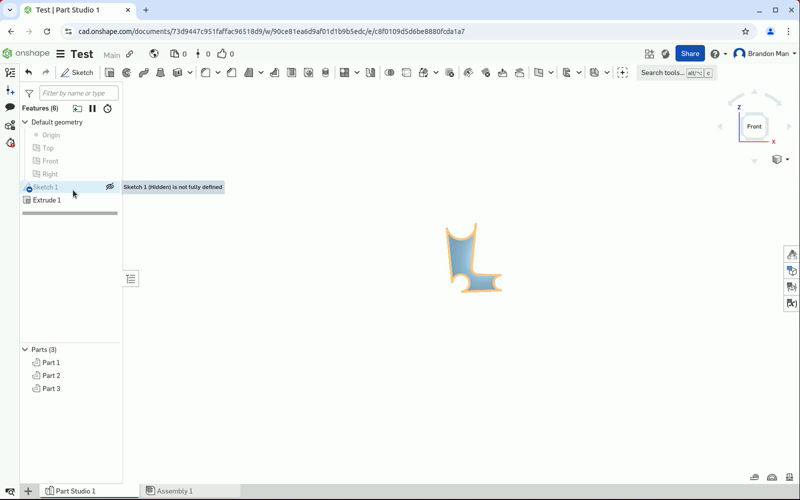
click(73, 189)
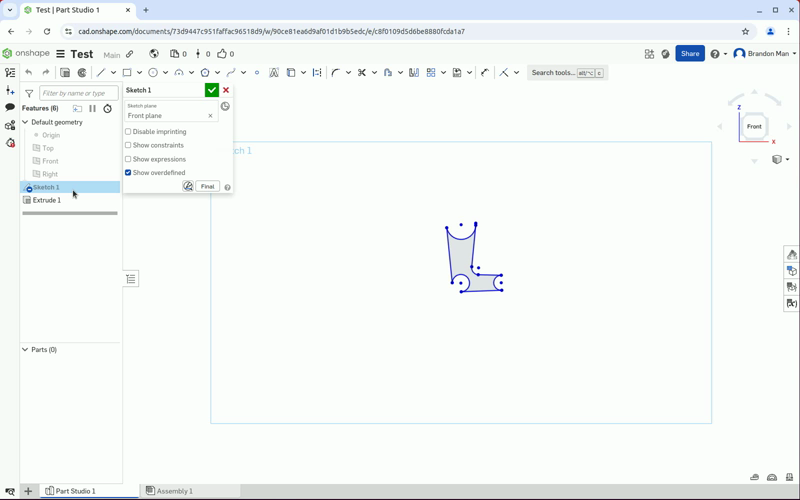
mouse_move(229, 92)
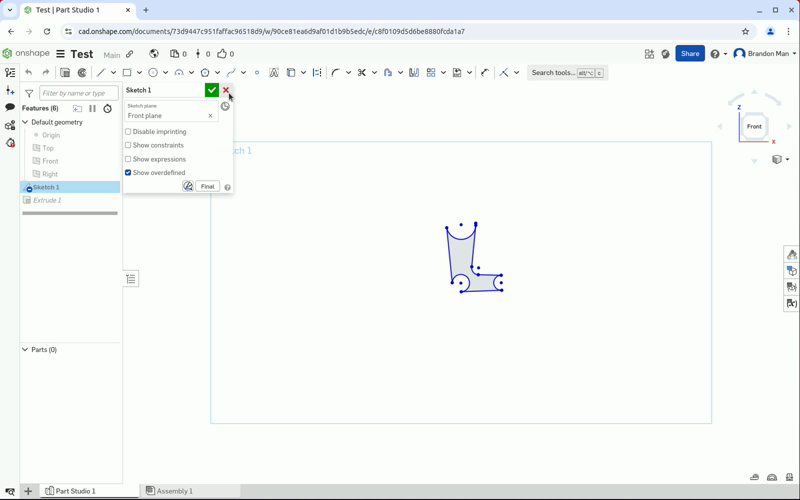
click(229, 92)
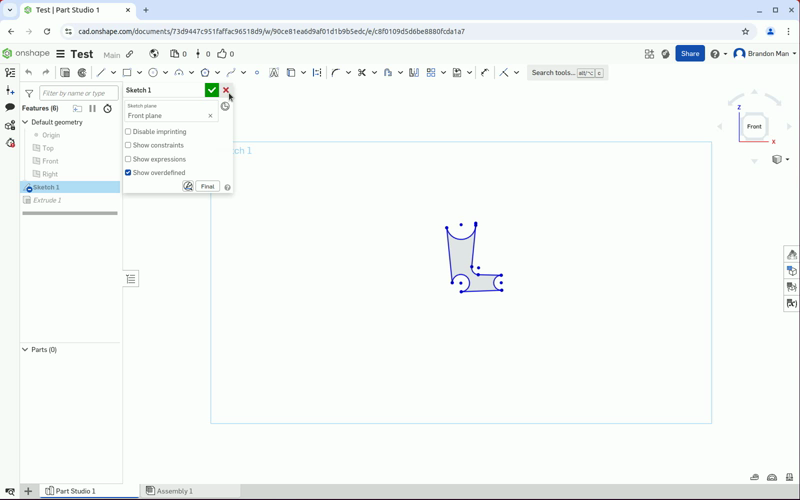
key(shift+s)
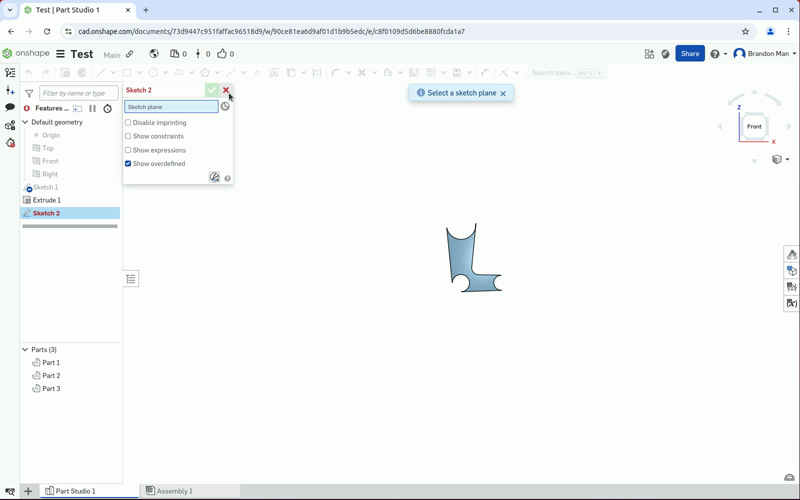
mouse_move(73, 163)
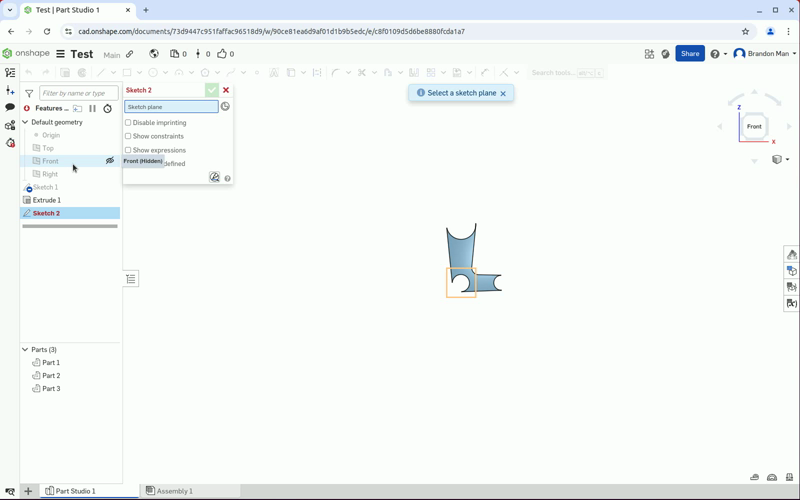
click(73, 163)
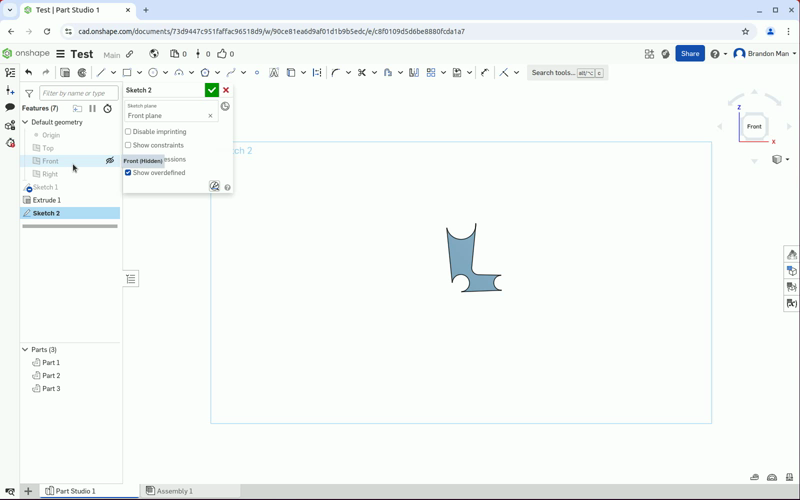
mouse_move(73, 352)
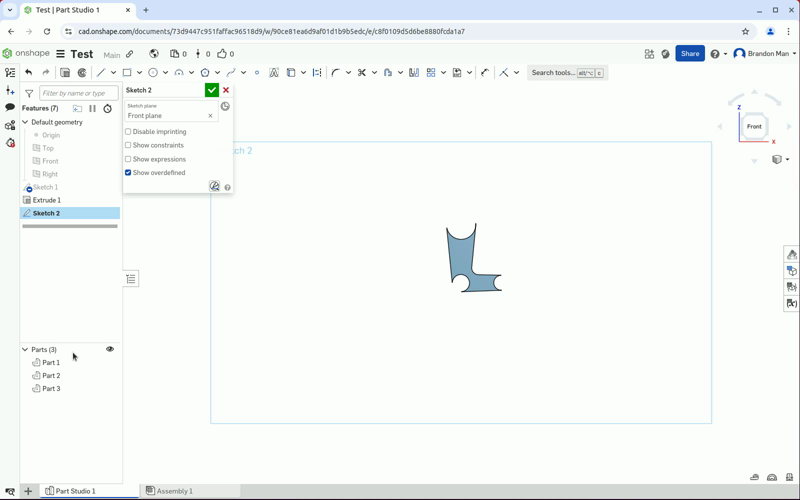
key(y)
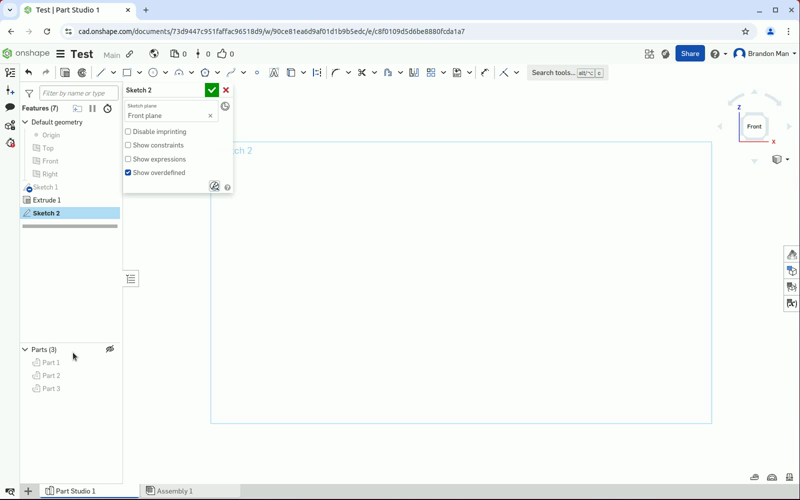
key(a)
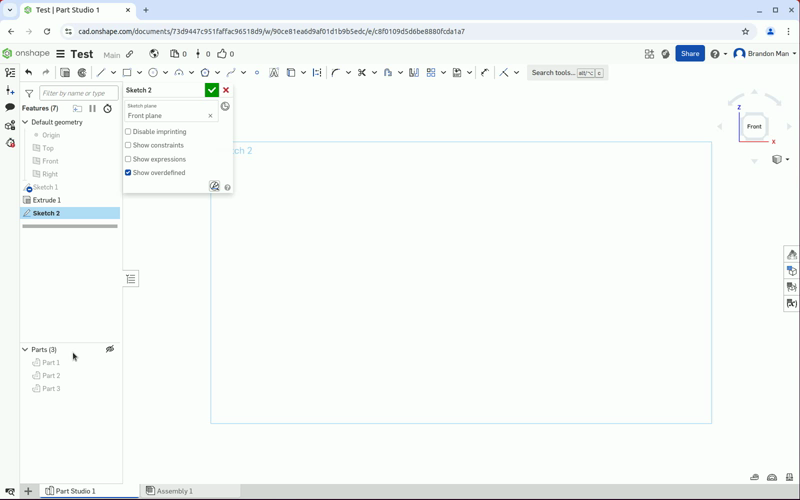
key_down(shift)
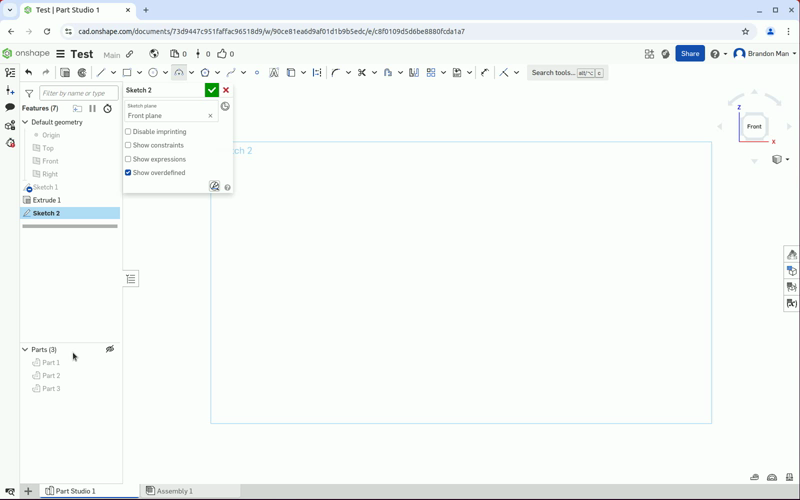
mouse_move(446, 222)
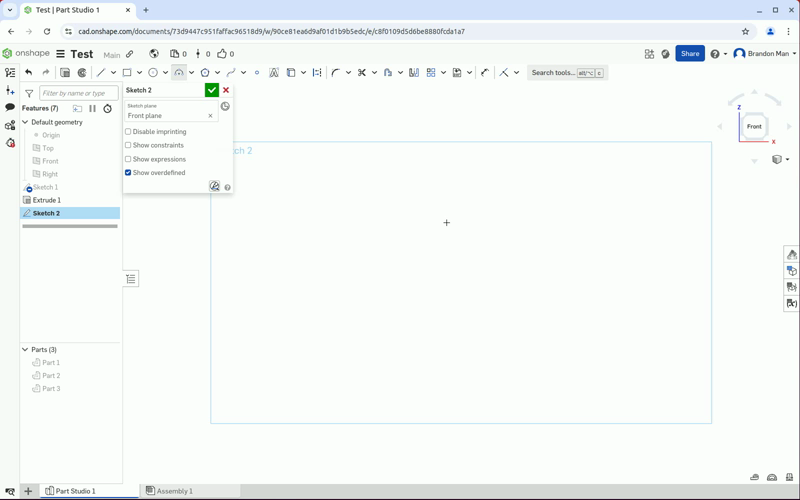
click(446, 222)
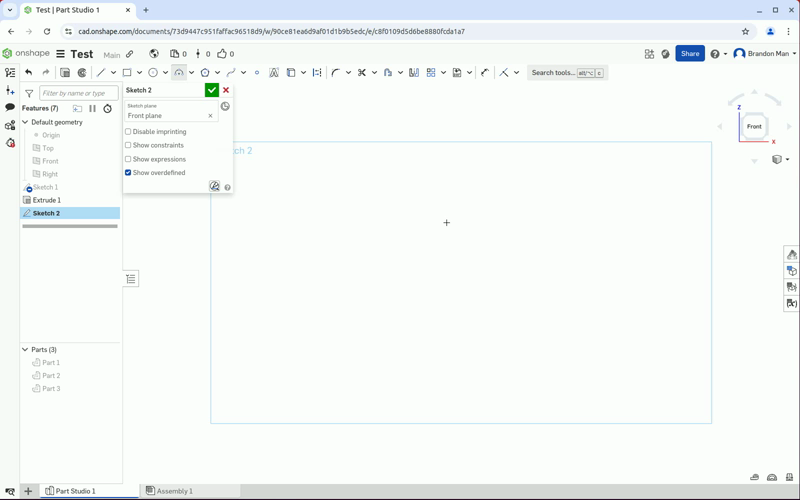
key_up(shift)
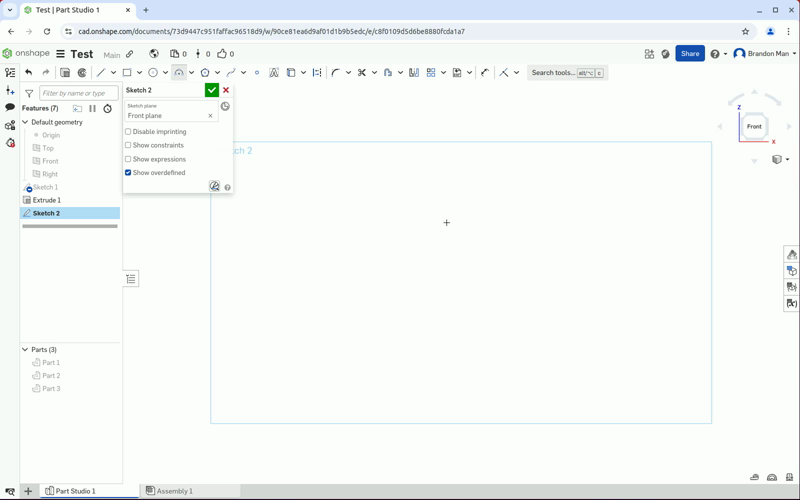
key_down(shift)
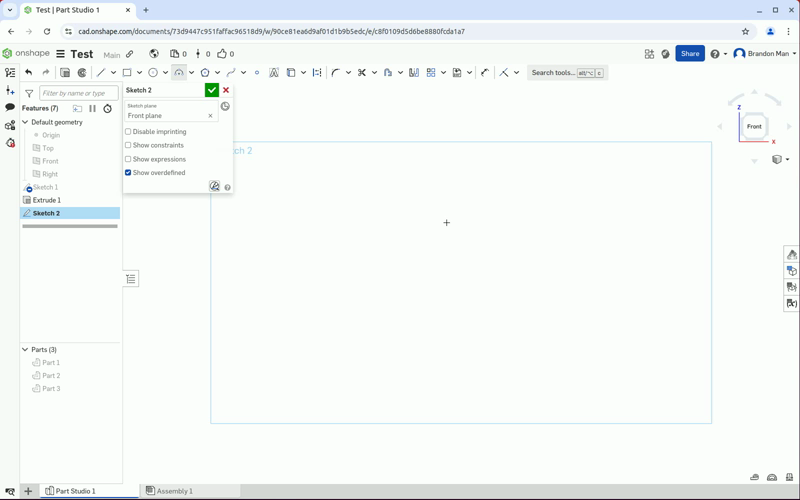
mouse_move(475, 223)
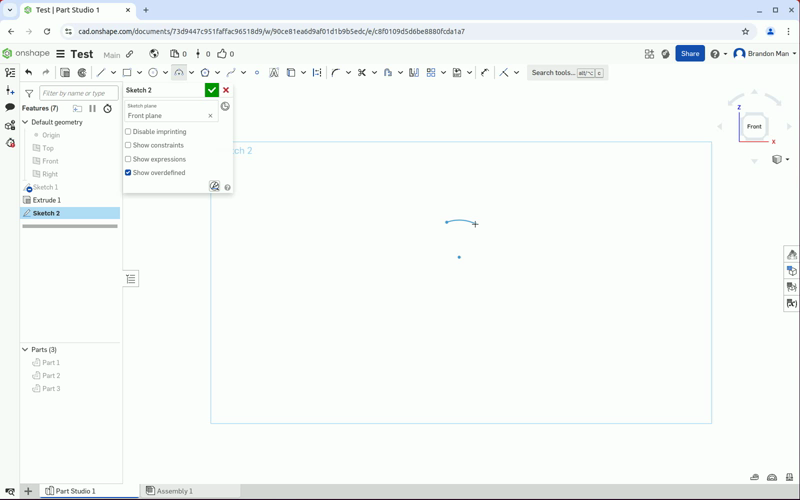
click(475, 223)
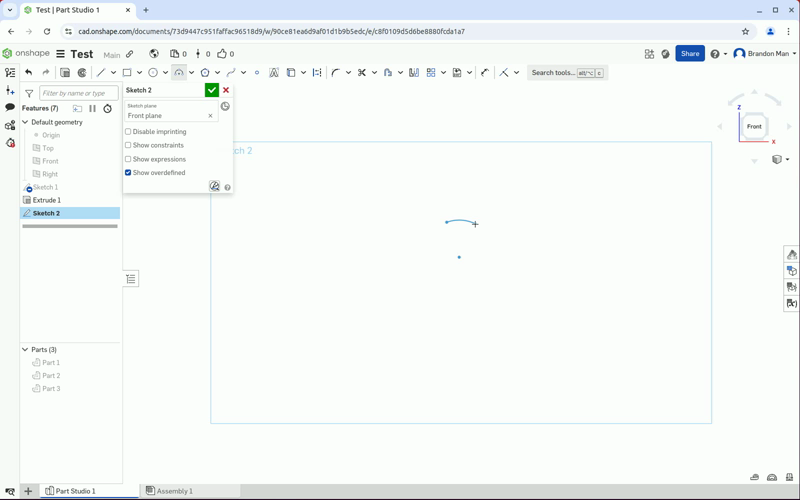
mouse_move(461, 211)
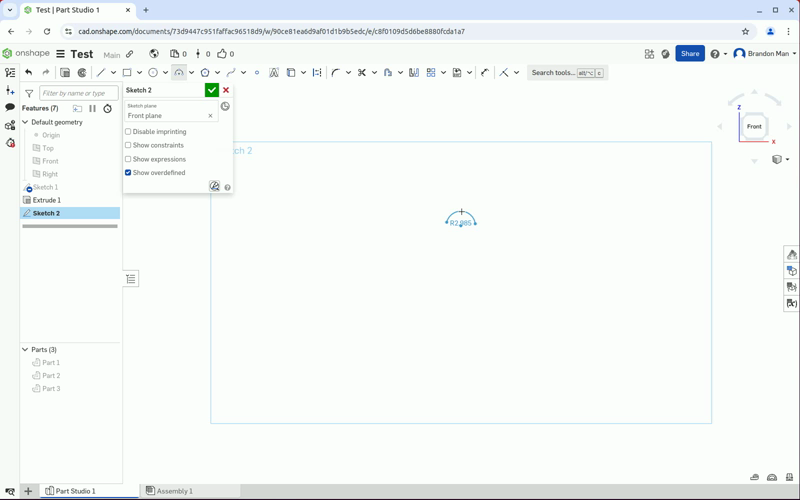
click(461, 211)
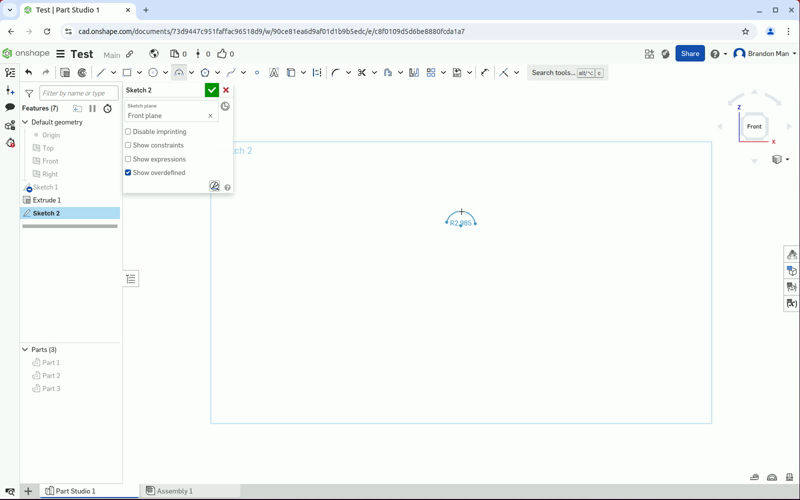
key_up(shift)
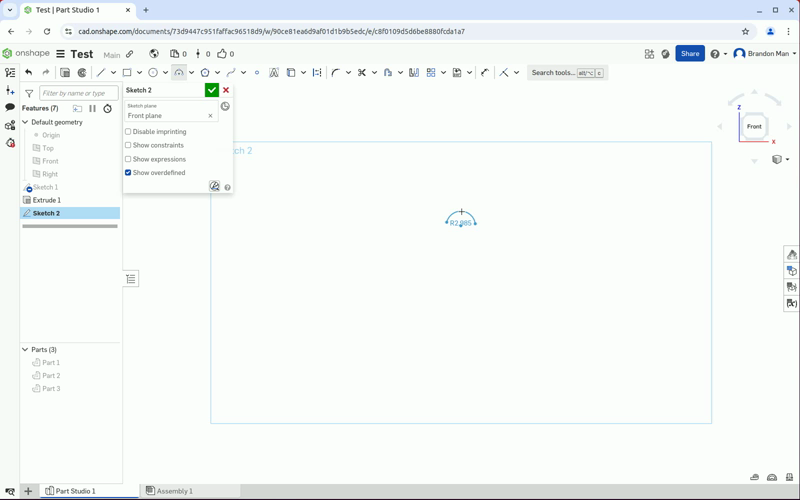
key(esc)
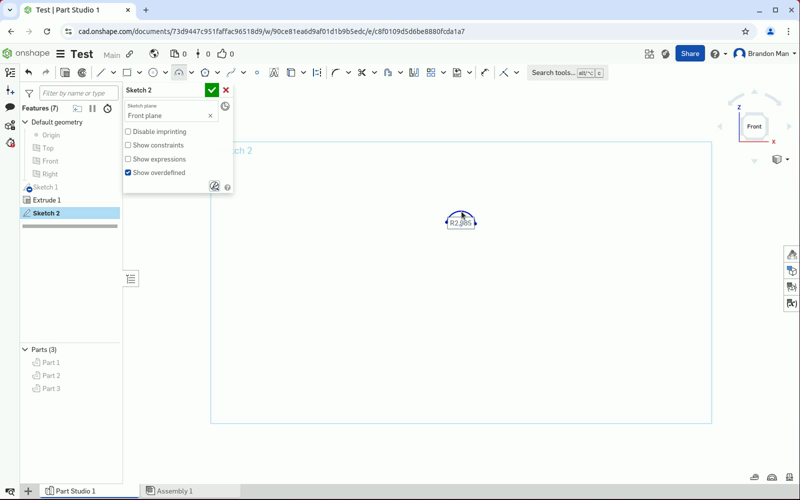
key(l)
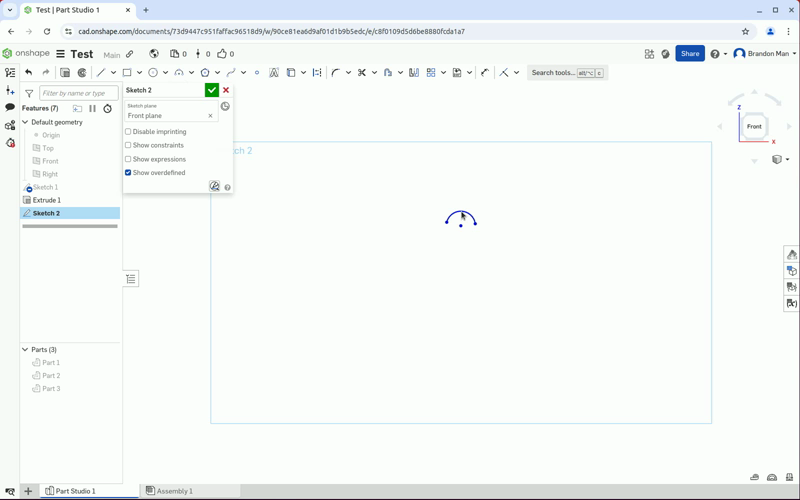
mouse_move(475, 223)
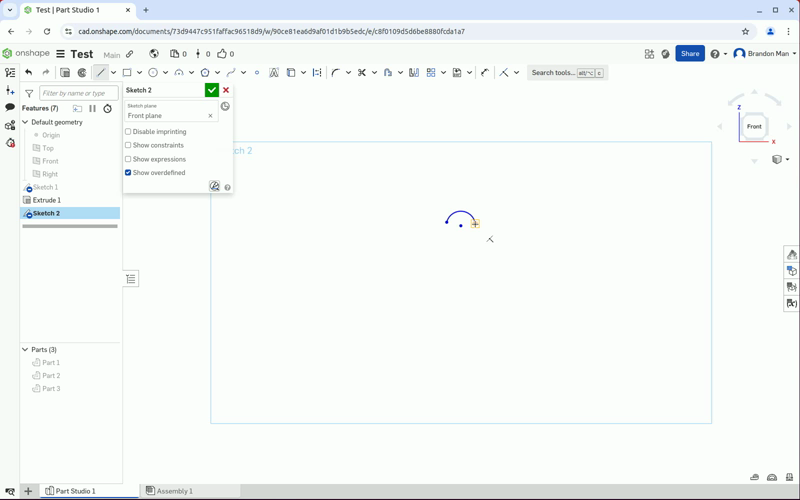
click(475, 223)
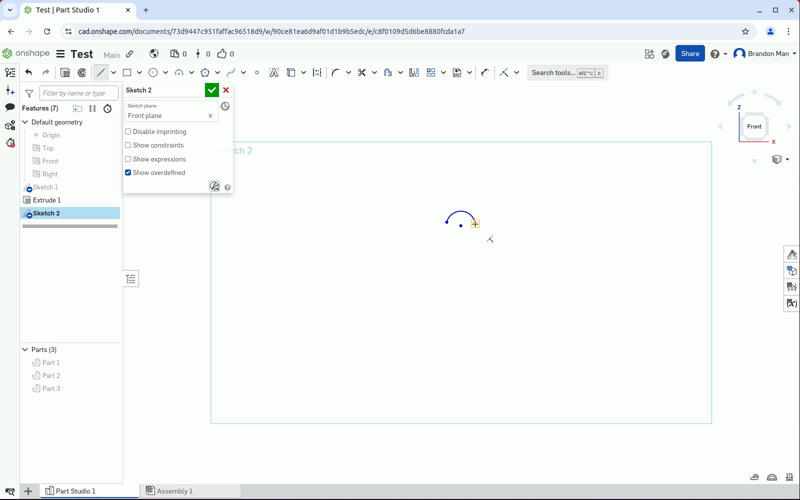
key_down(shift)
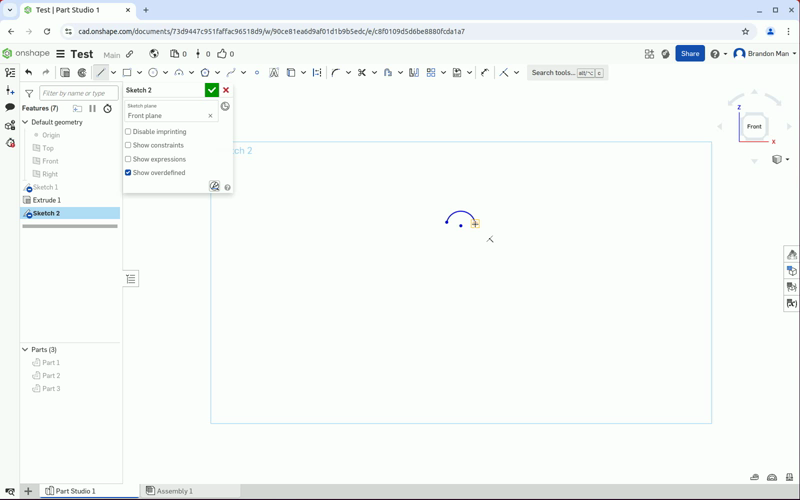
mouse_move(505, 223)
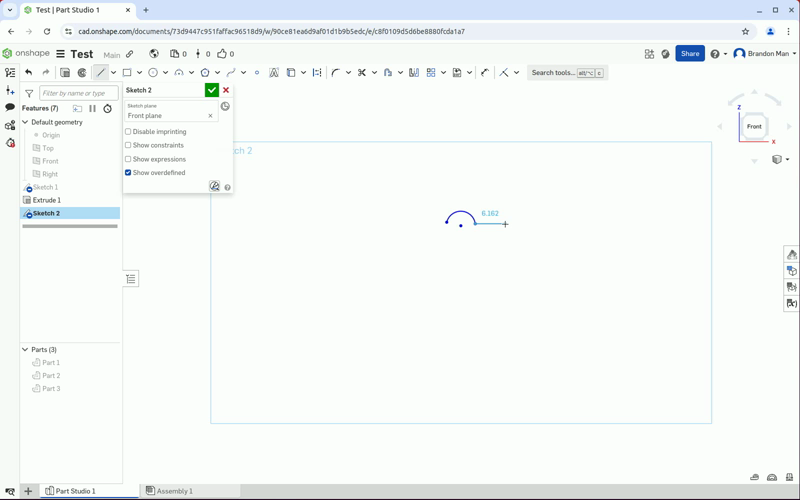
mouse_move(469, 179)
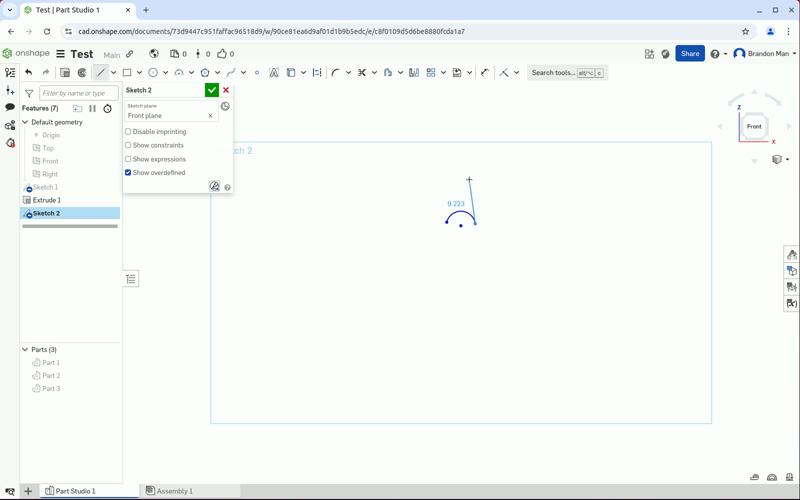
click(469, 179)
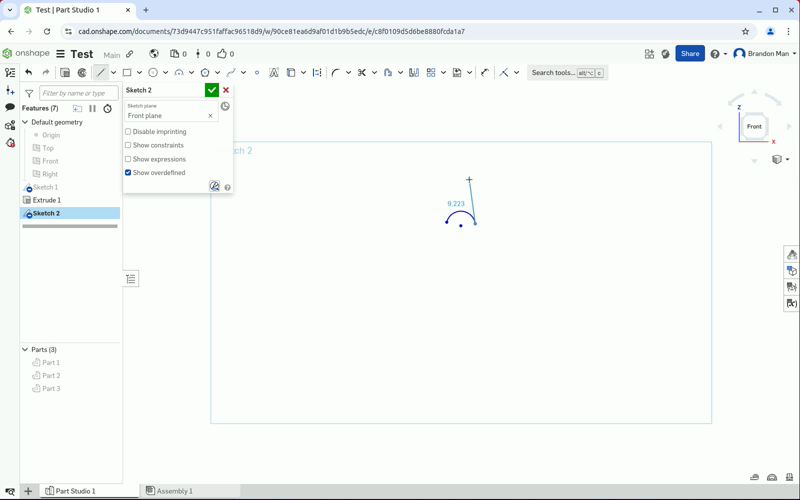
key_up(shift)
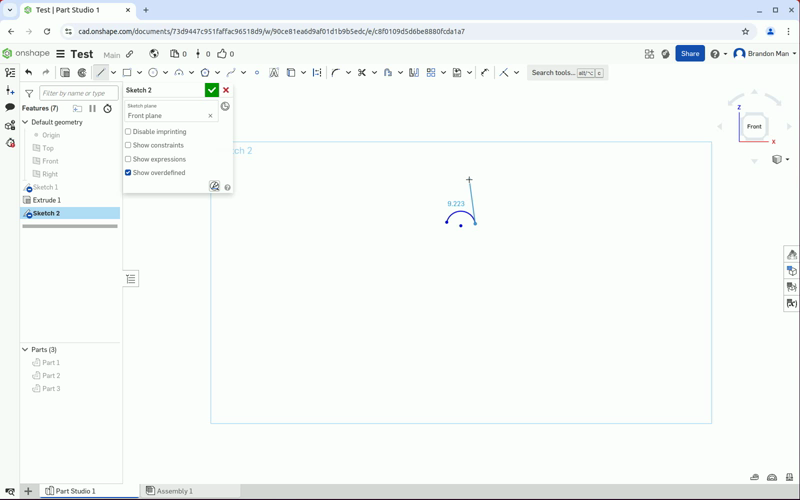
key(esc)
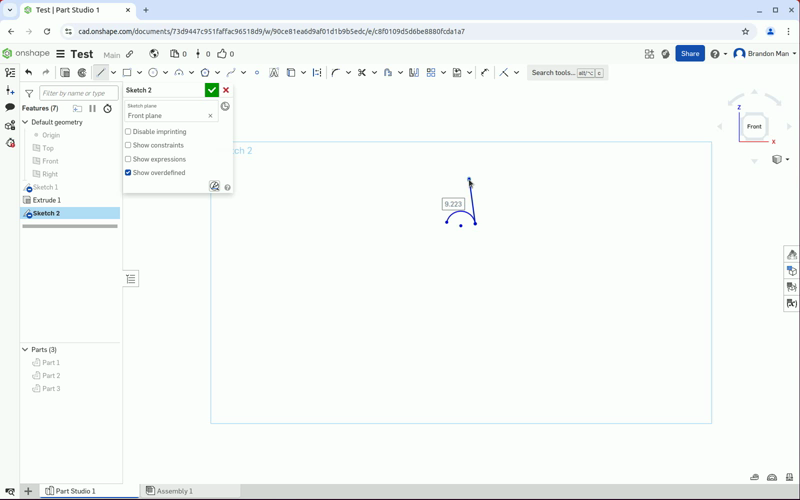
key(a)
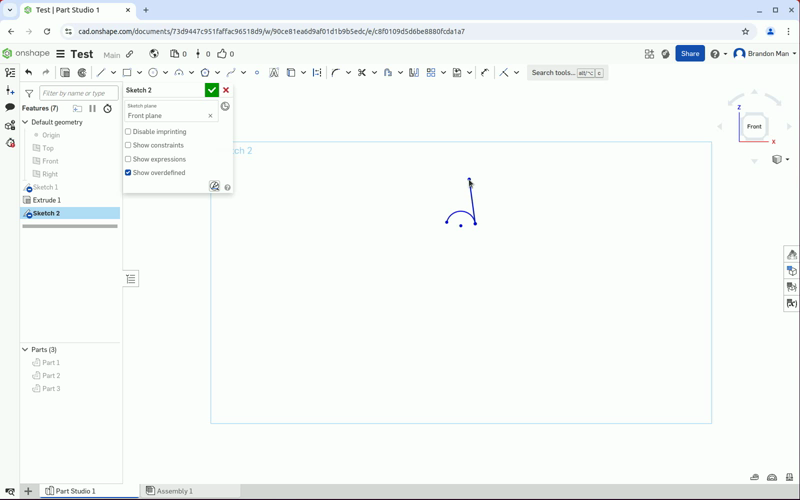
mouse_move(469, 179)
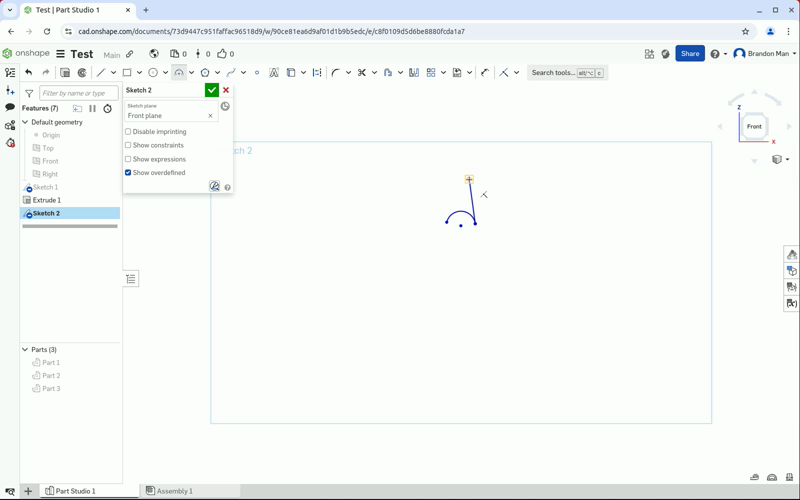
click(469, 179)
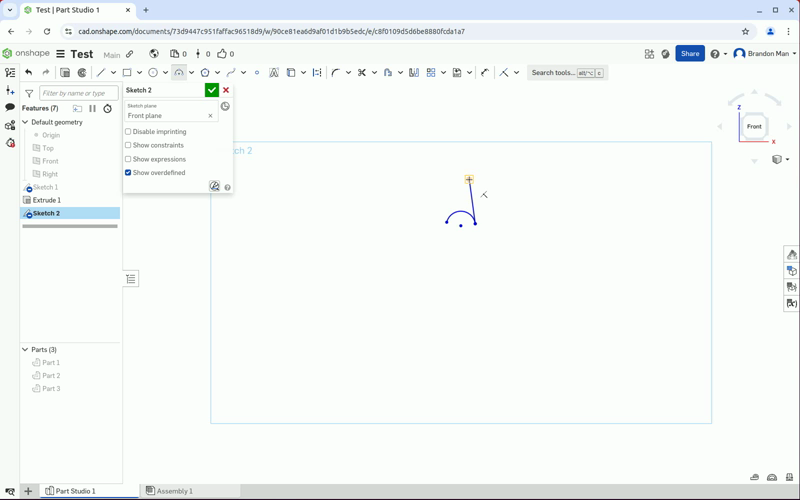
key_down(shift)
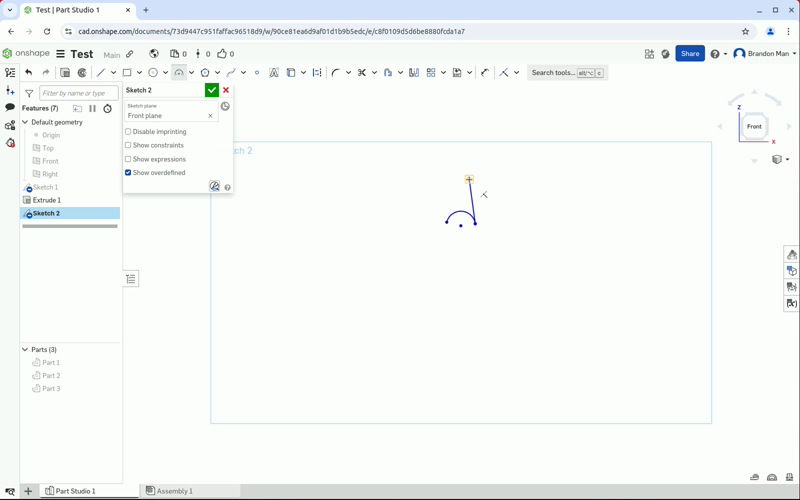
mouse_move(452, 179)
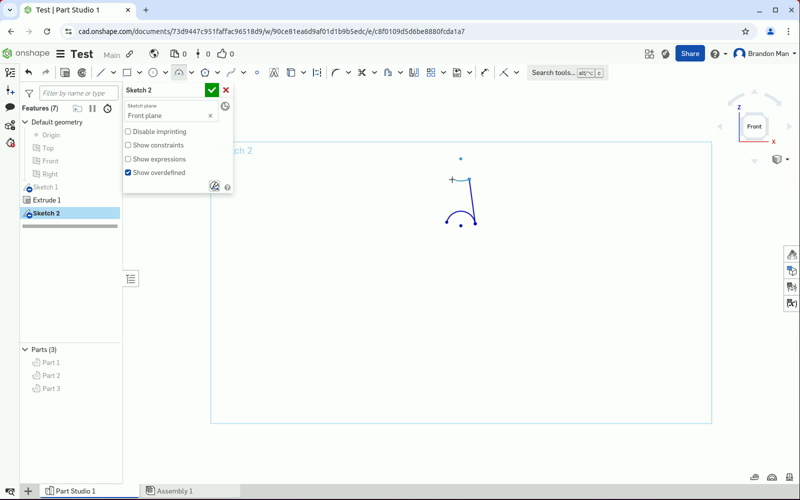
click(452, 179)
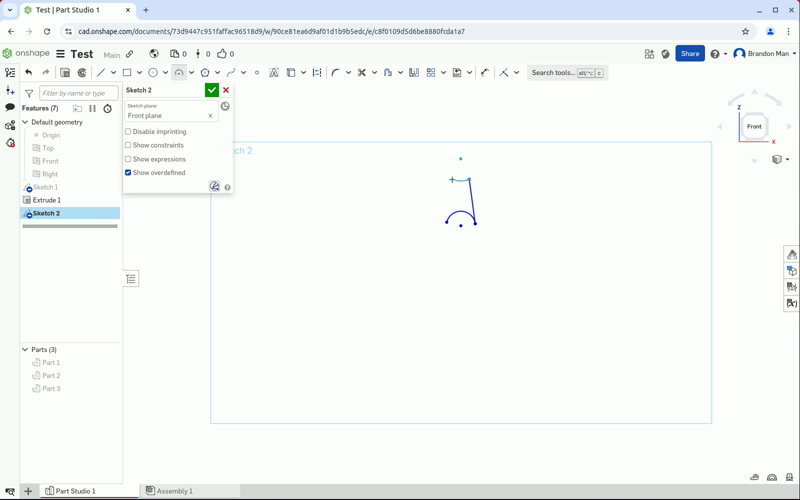
mouse_move(460, 187)
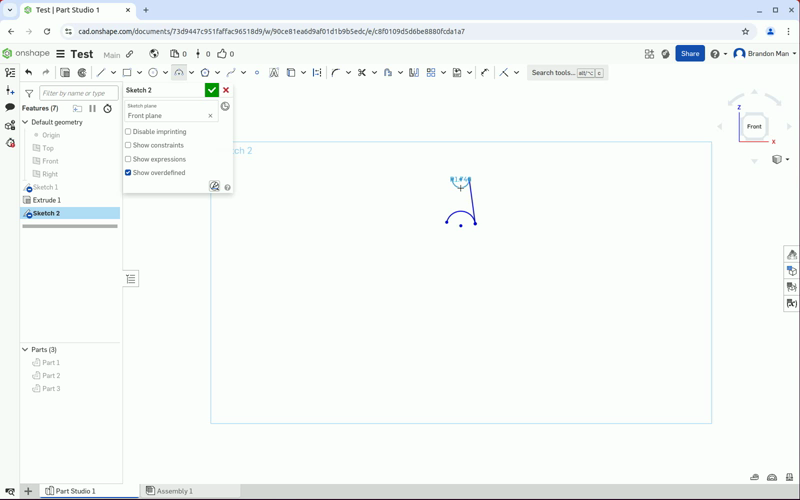
click(460, 187)
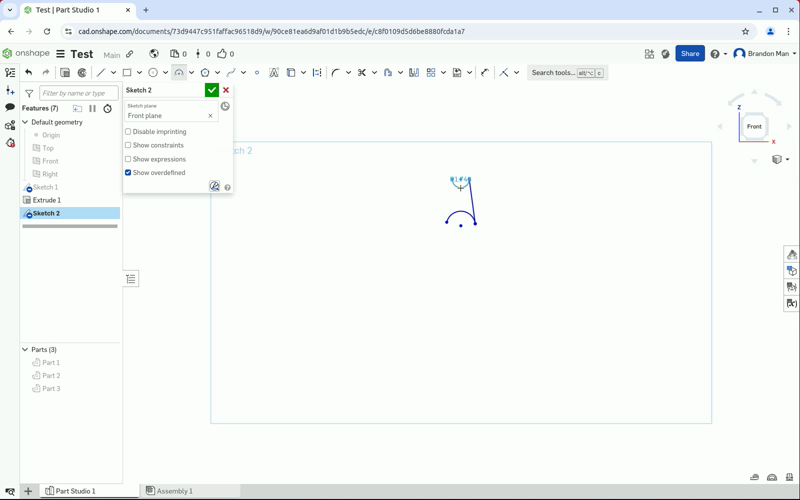
key_up(shift)
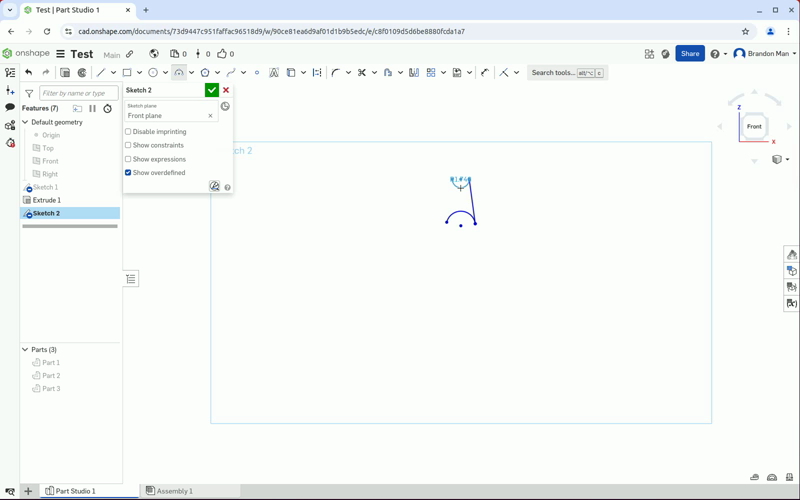
key(esc)
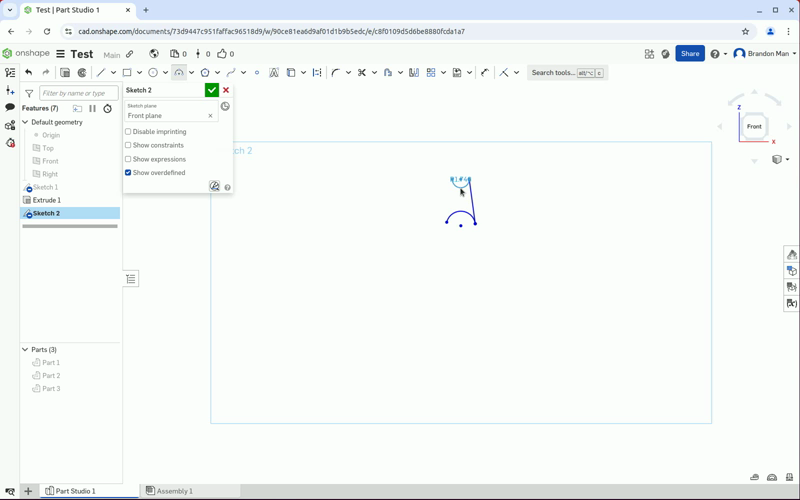
key(l)
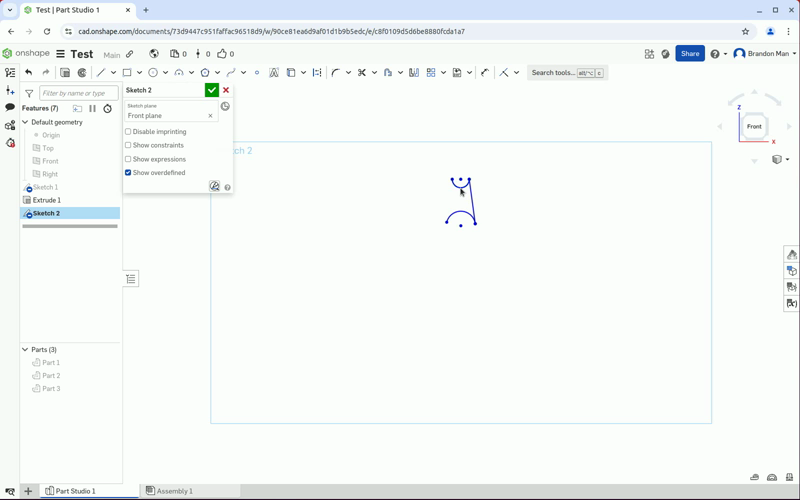
mouse_move(452, 179)
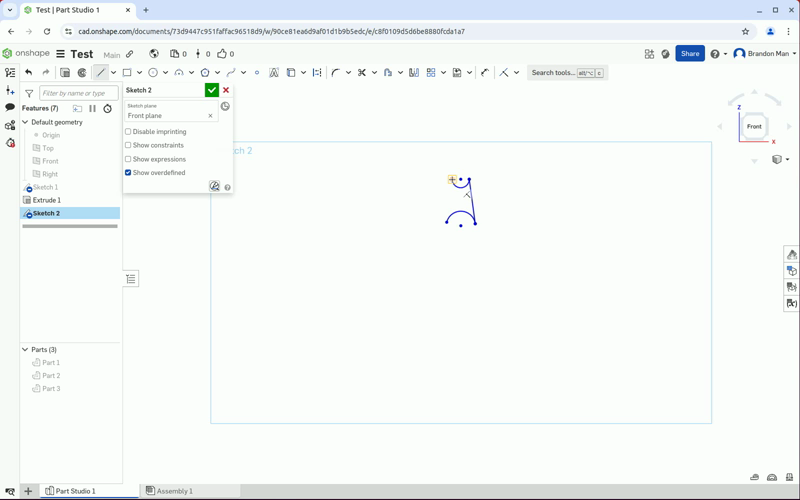
click(452, 179)
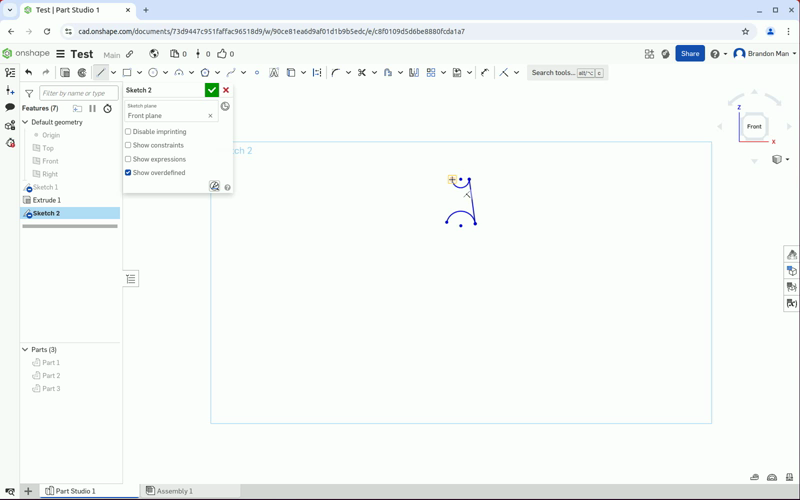
mouse_move(482, 179)
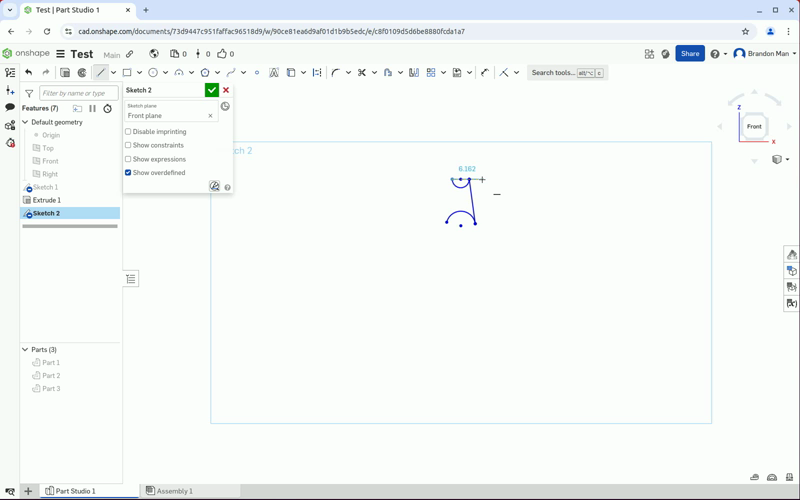
key_down(shift)
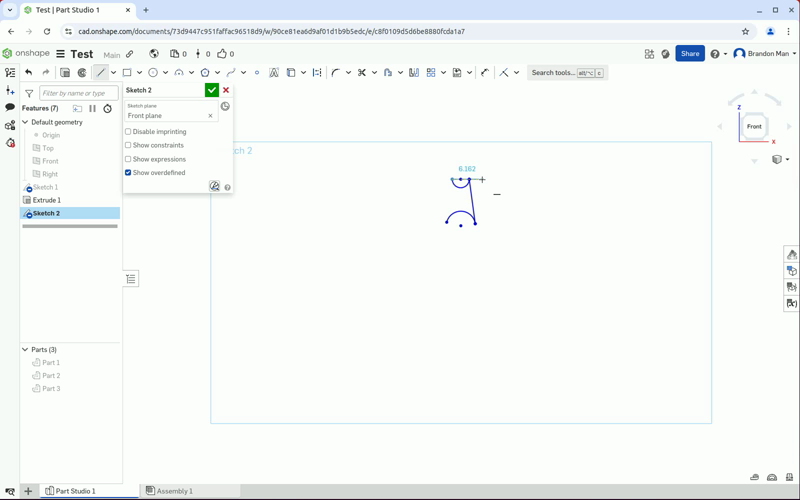
mouse_move(446, 222)
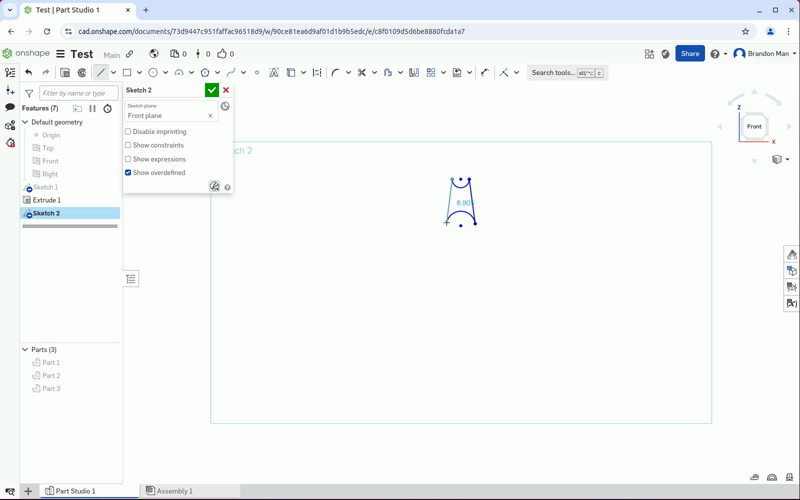
key_up(shift)
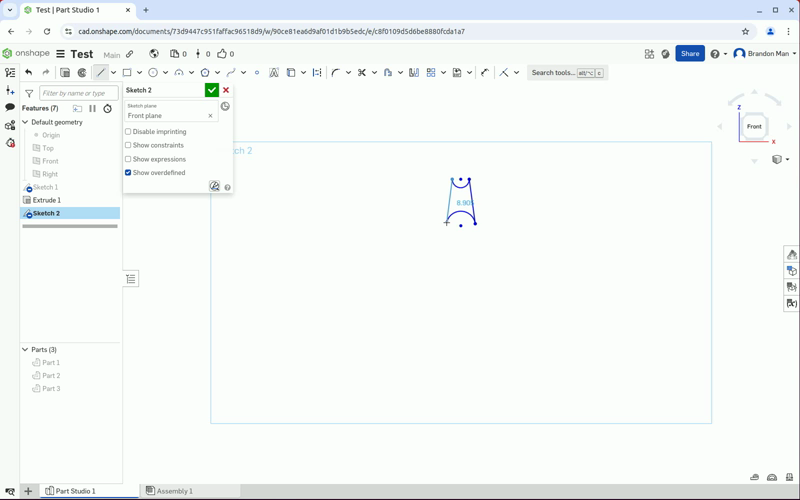
click(446, 222)
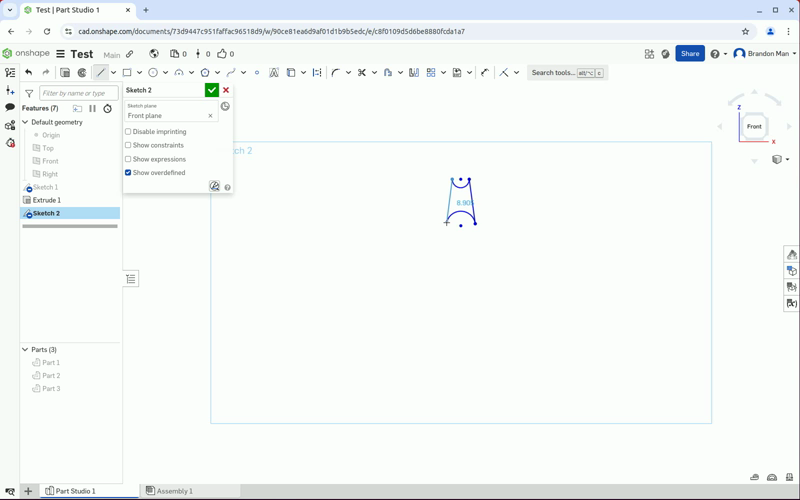
key(esc)
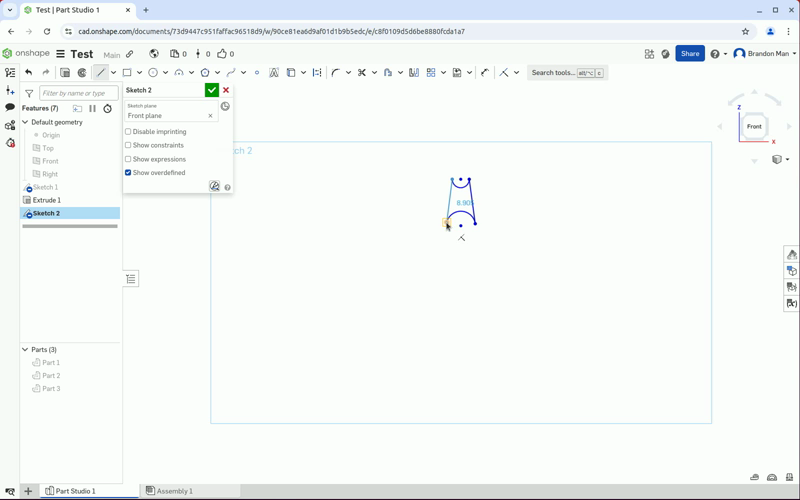
key(c)
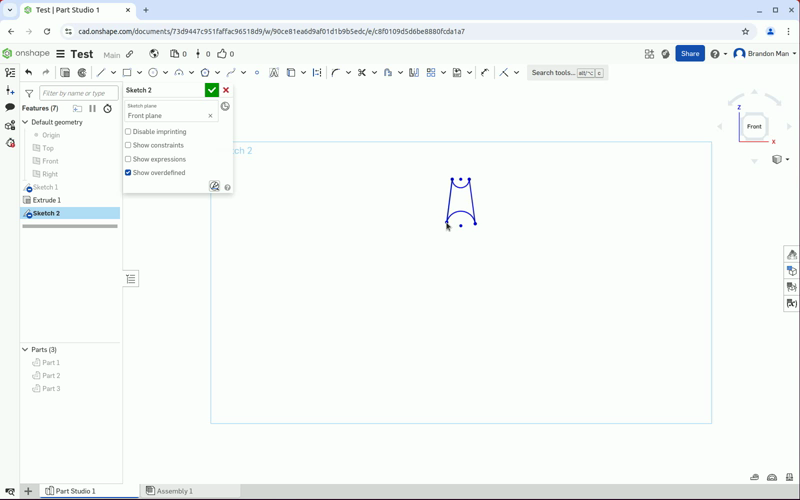
key_down(shift)
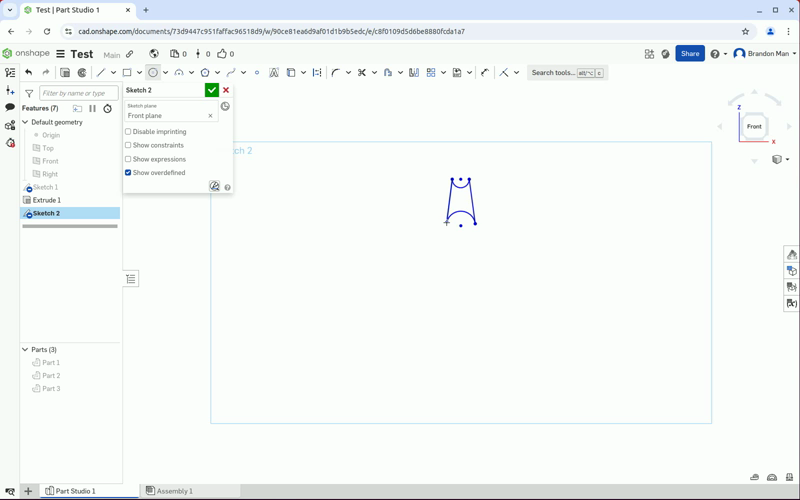
mouse_move(455, 192)
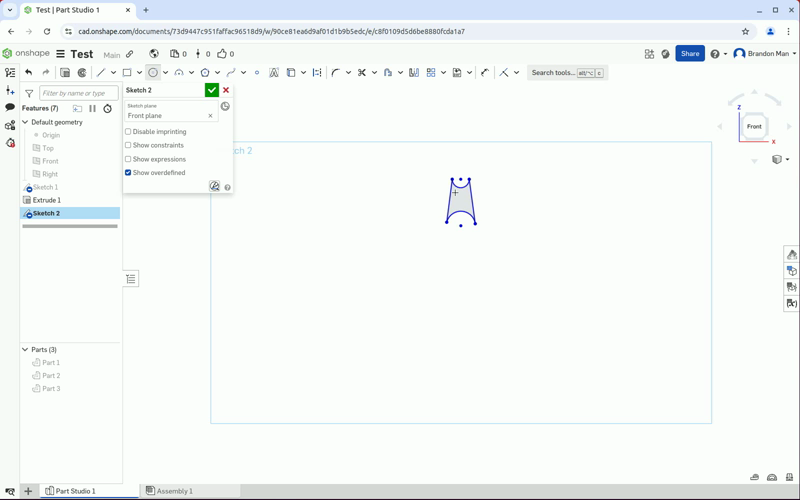
click(455, 192)
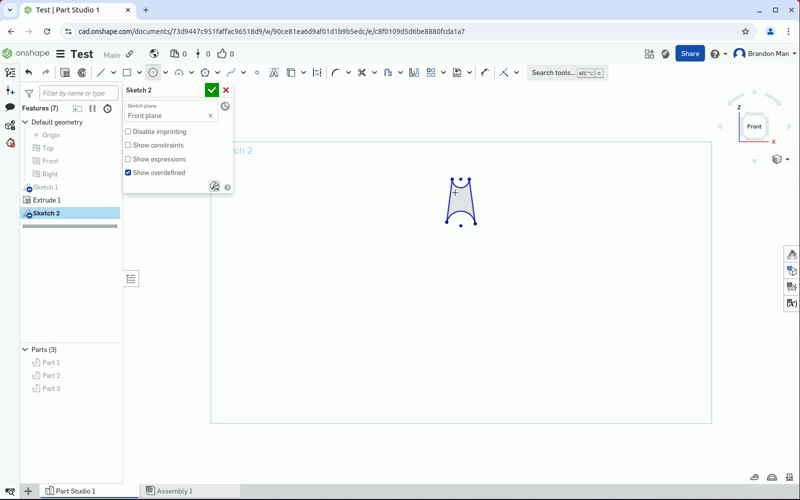
key_up(shift)
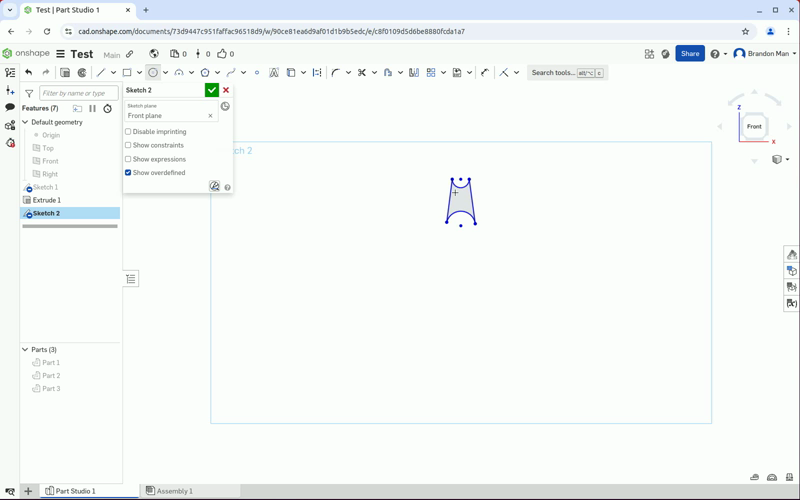
mouse_move(458, 192)
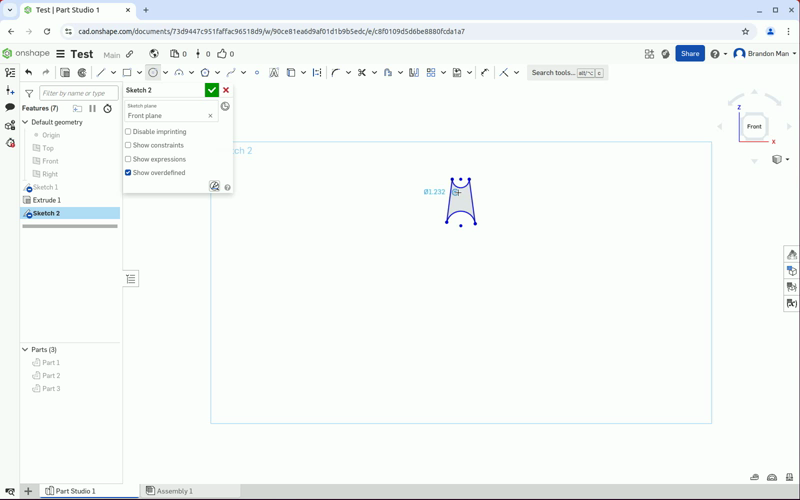
scroll(6)
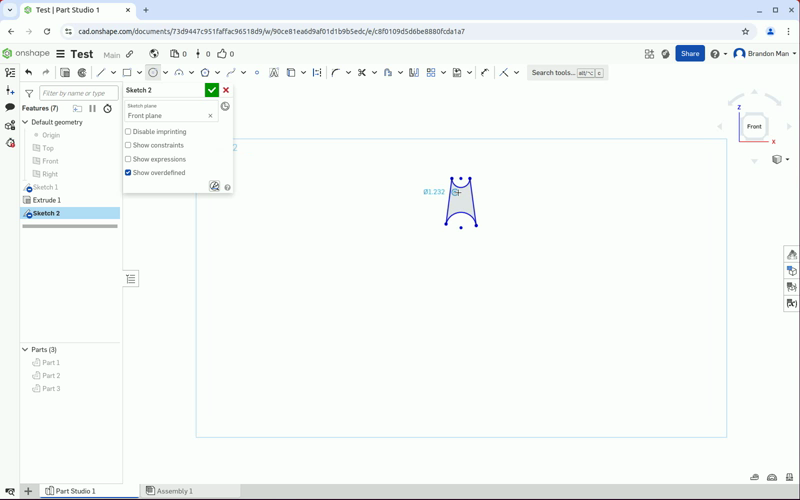
scroll(6)
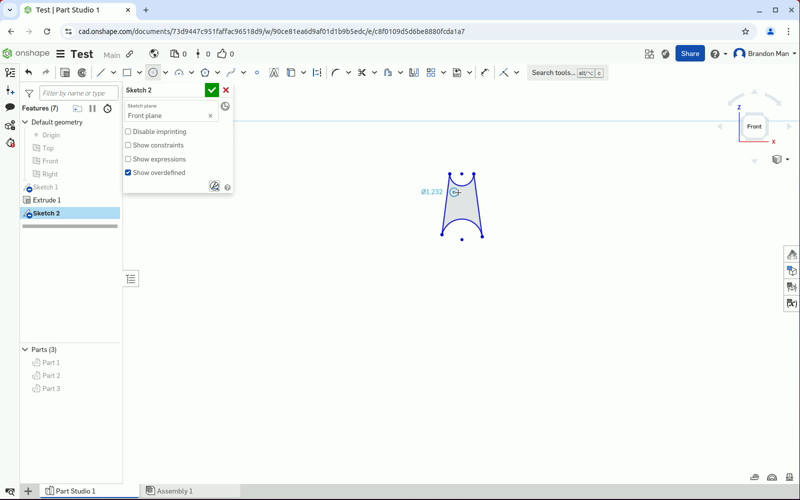
scroll(6)
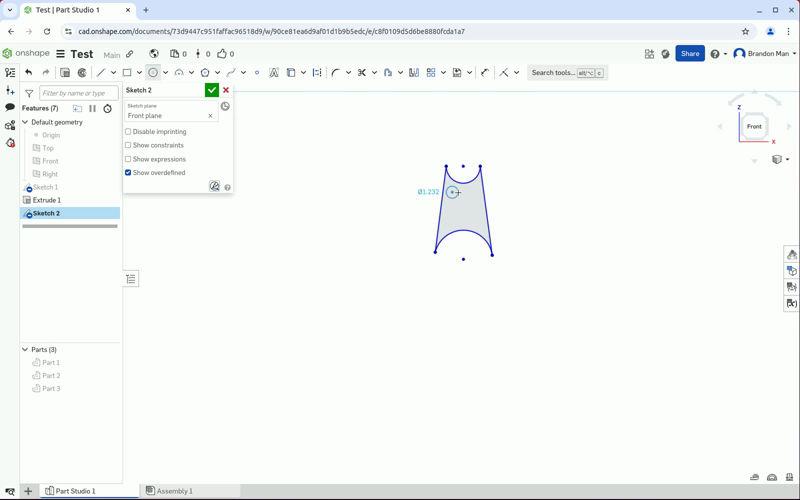
scroll(6)
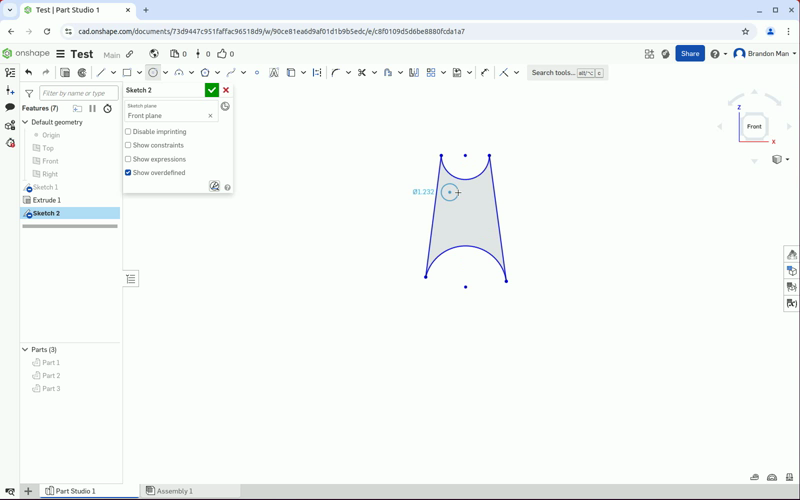
scroll(6)
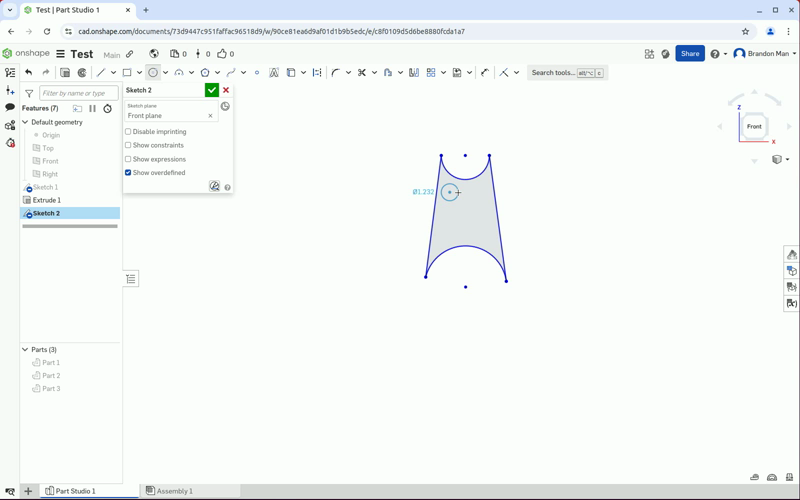
scroll(6)
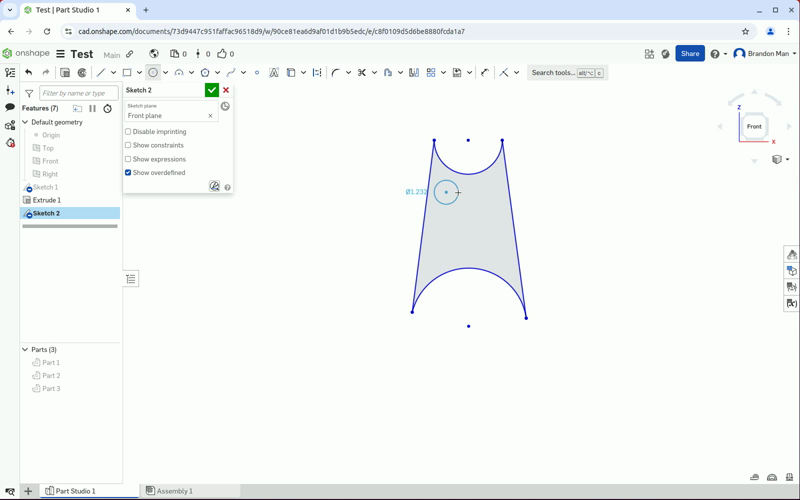
scroll(6)
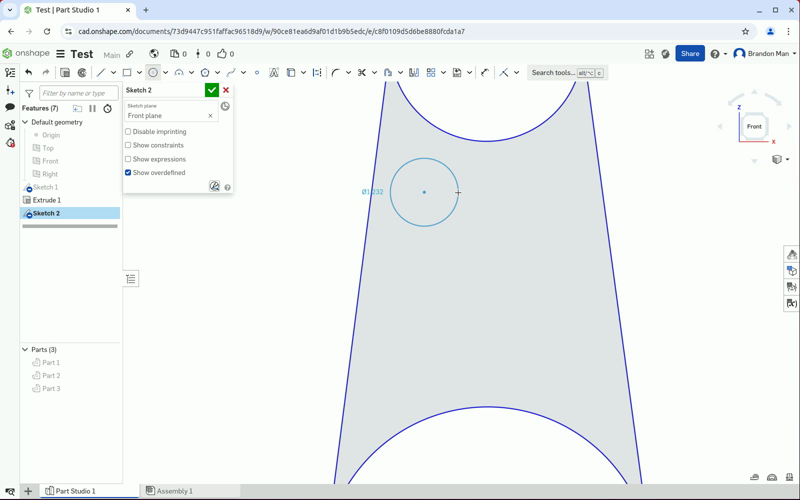
click(458, 192)
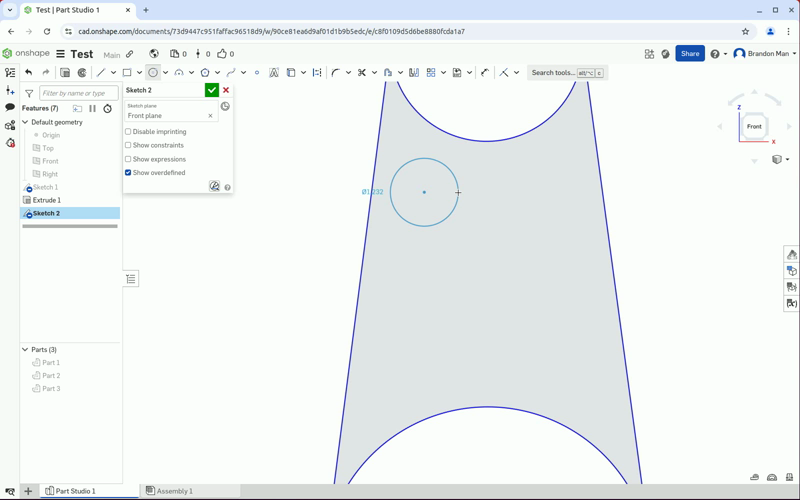
scroll(-6)
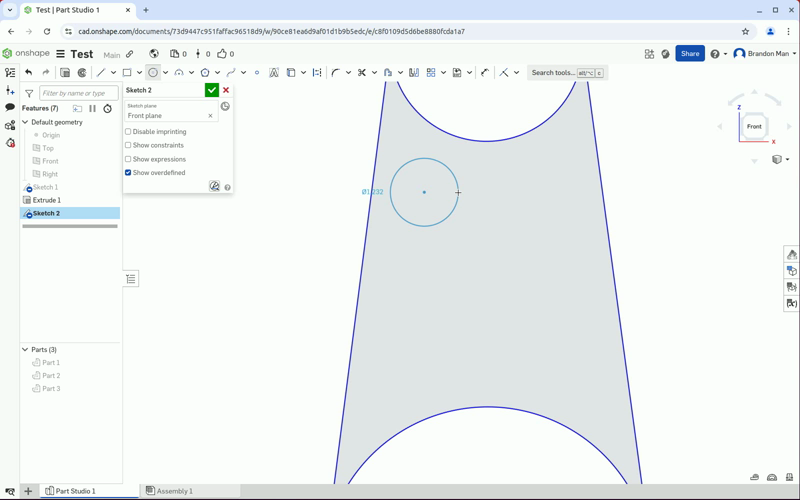
scroll(-6)
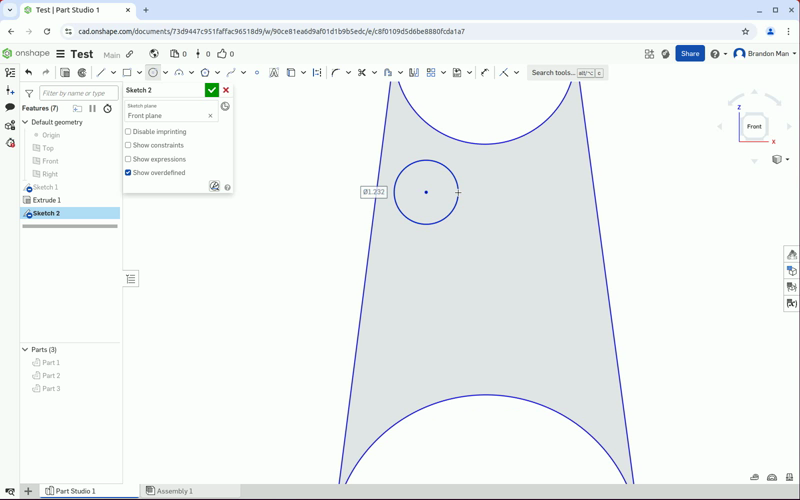
scroll(-6)
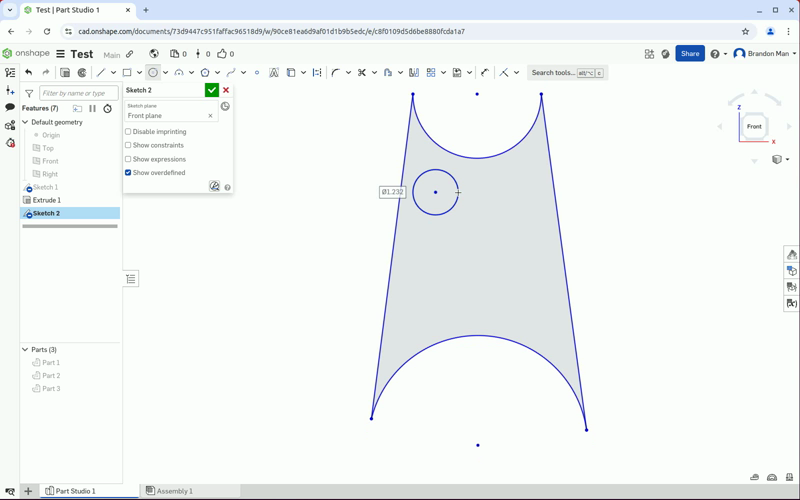
scroll(-6)
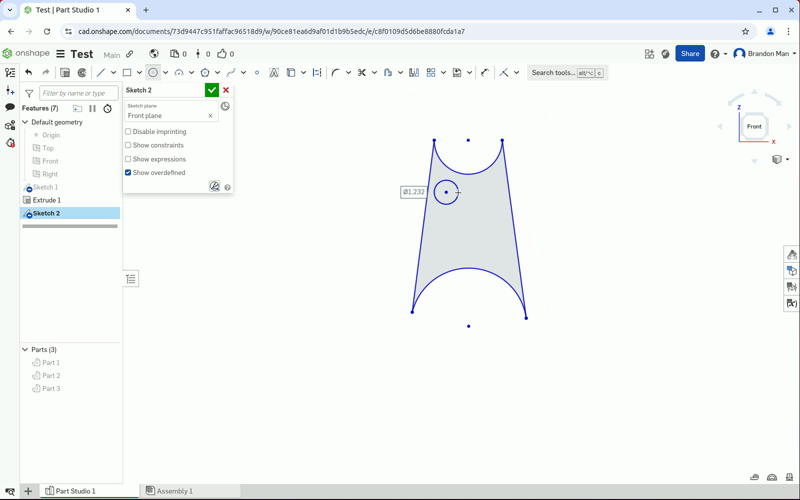
scroll(-6)
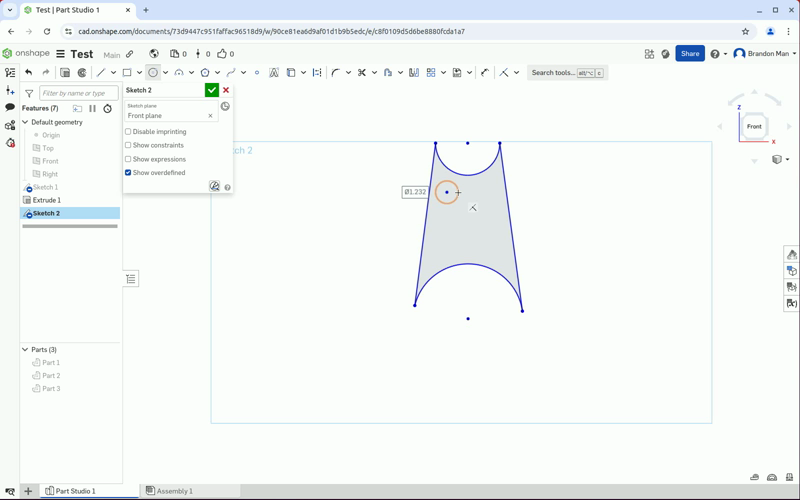
scroll(-6)
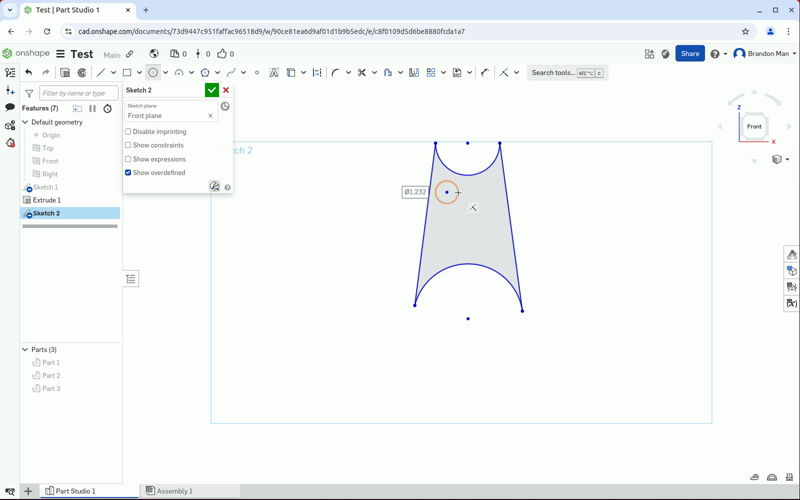
scroll(-6)
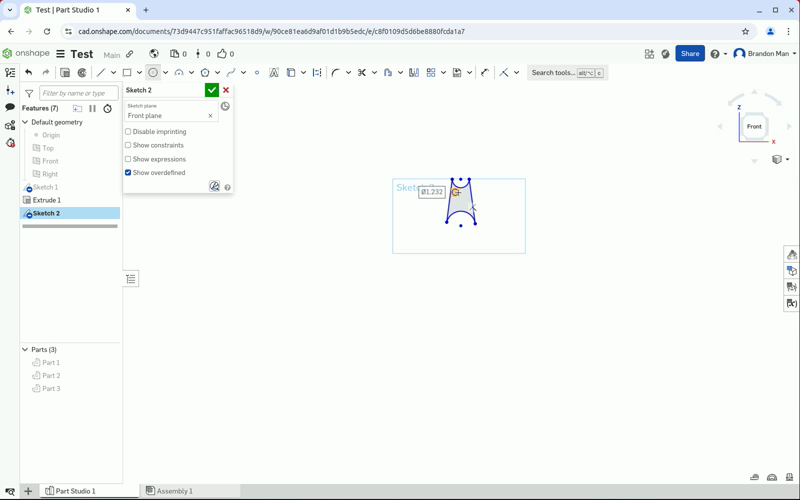
key(esc)
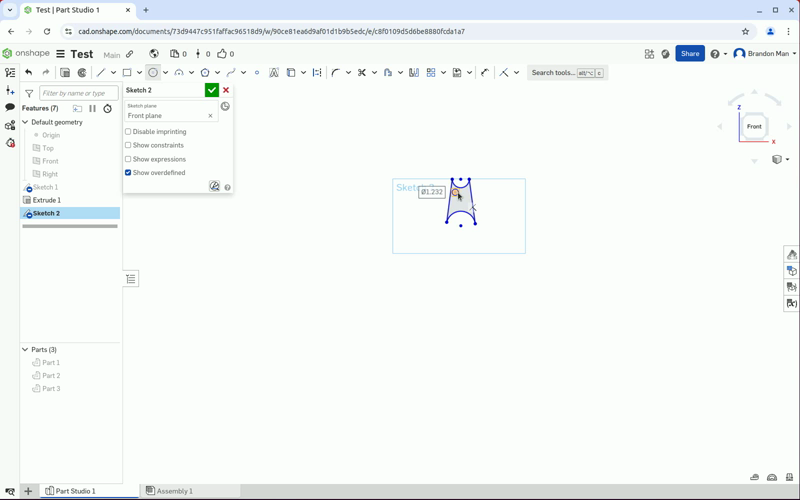
mouse_move(466, 203)
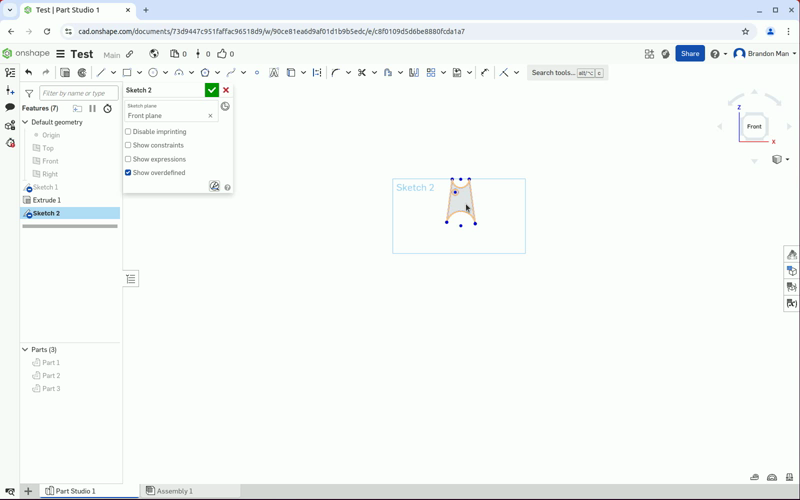
scroll(6)
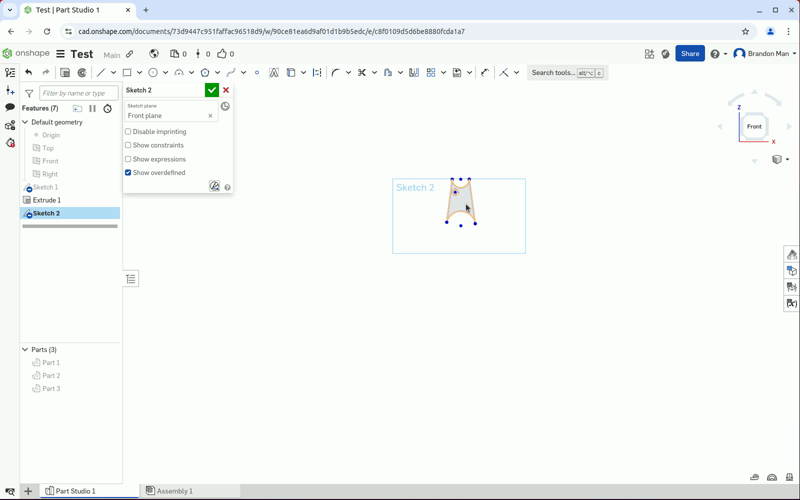
scroll(6)
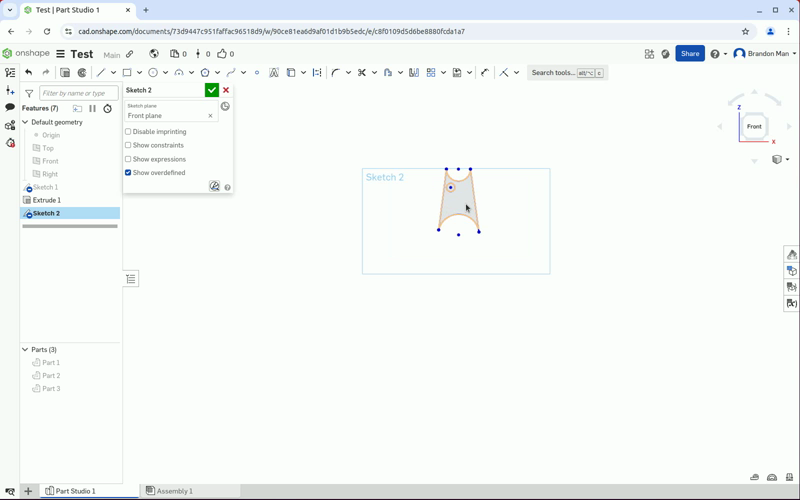
scroll(6)
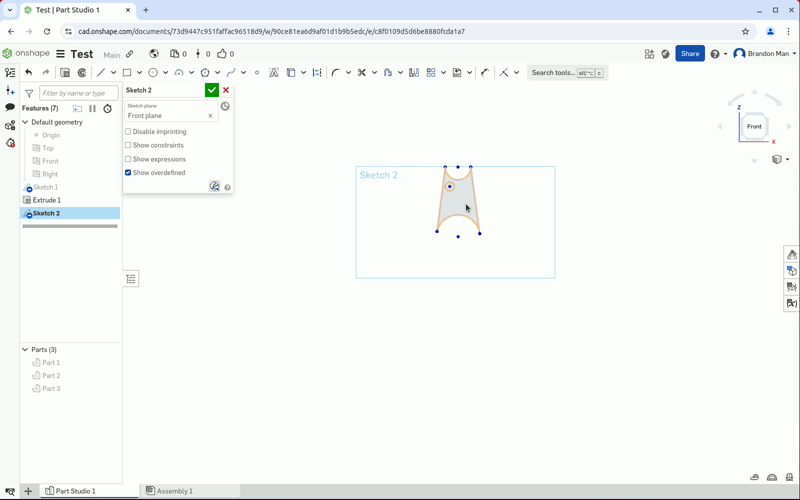
scroll(6)
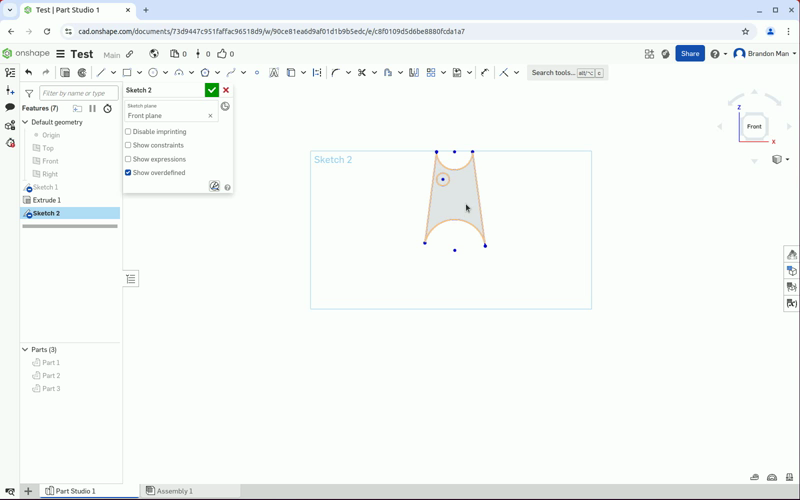
scroll(6)
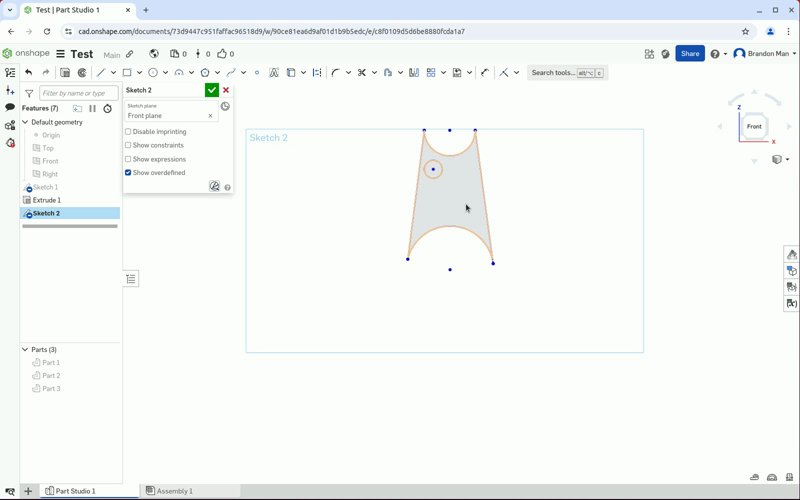
scroll(6)
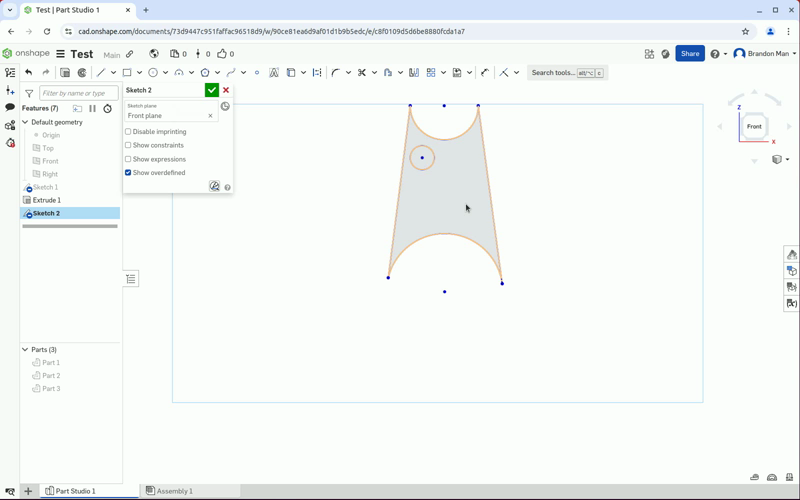
scroll(6)
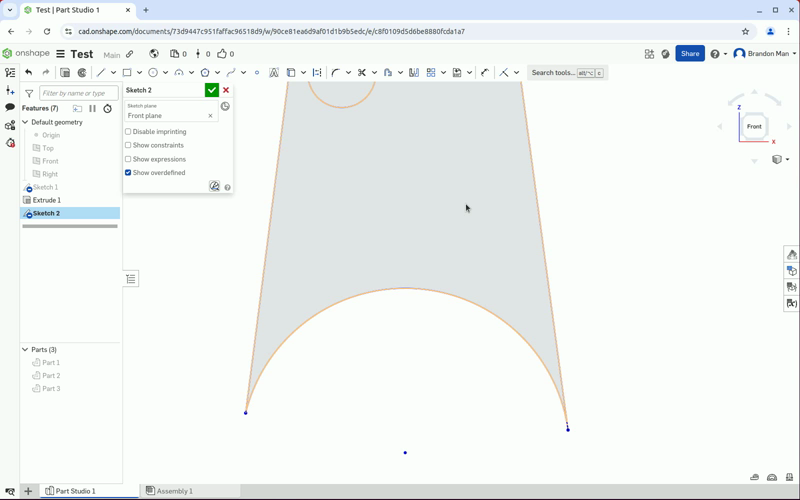
click(466, 203)
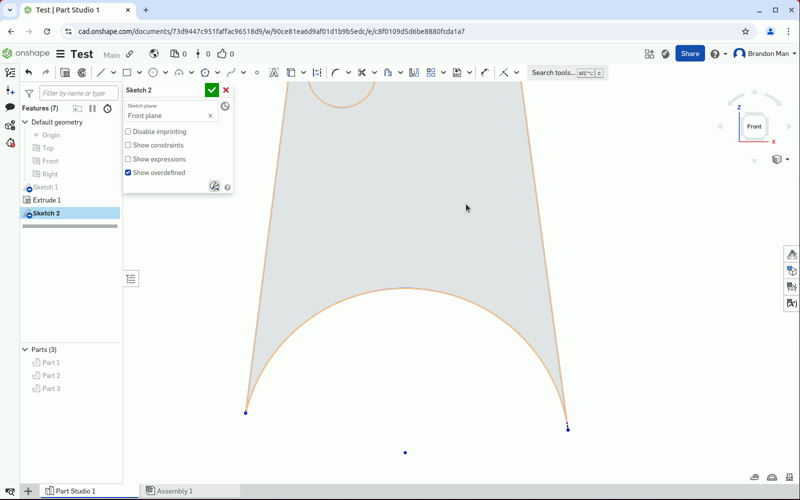
scroll(-6)
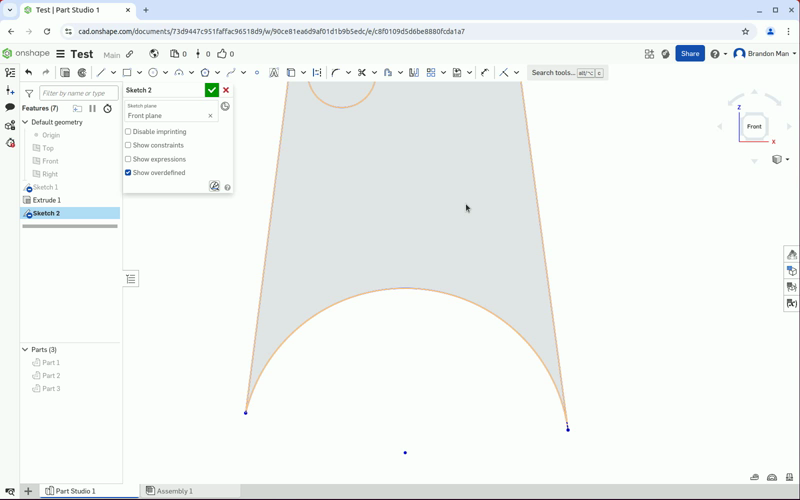
scroll(-6)
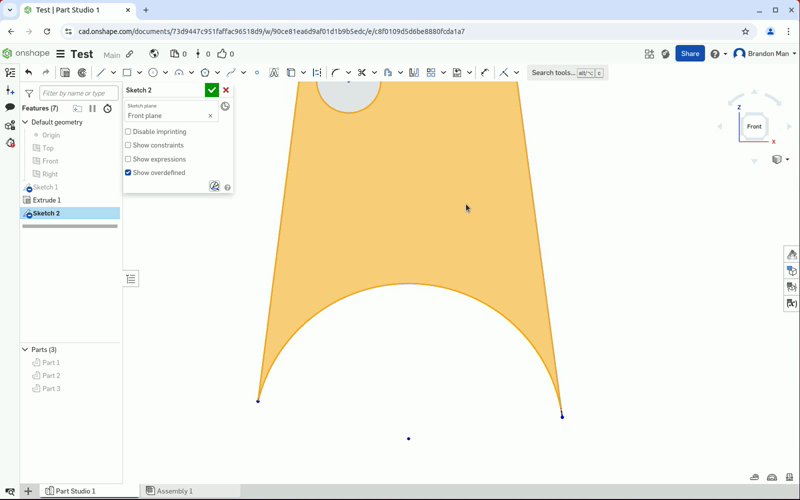
scroll(-6)
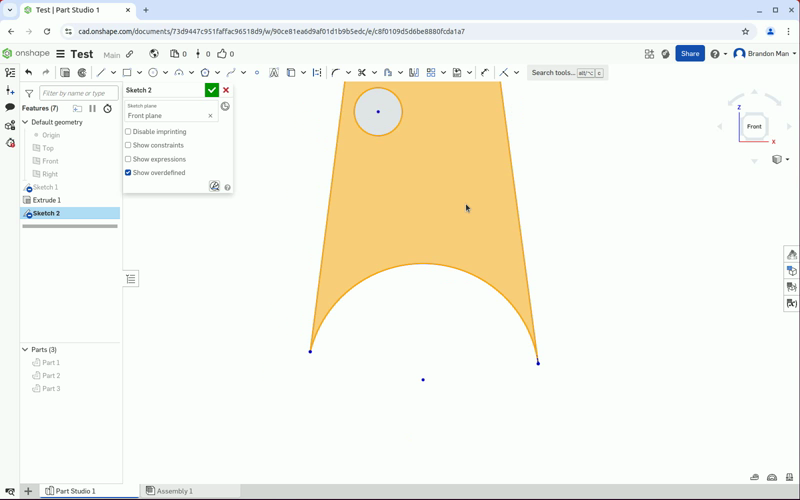
scroll(-6)
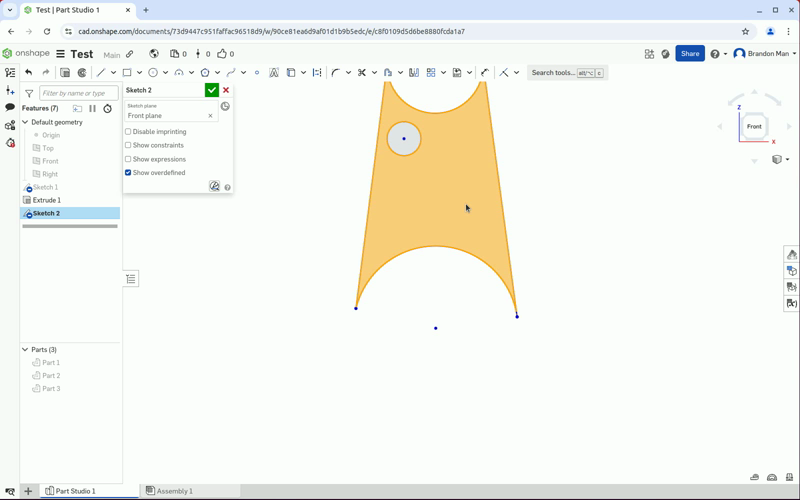
scroll(-6)
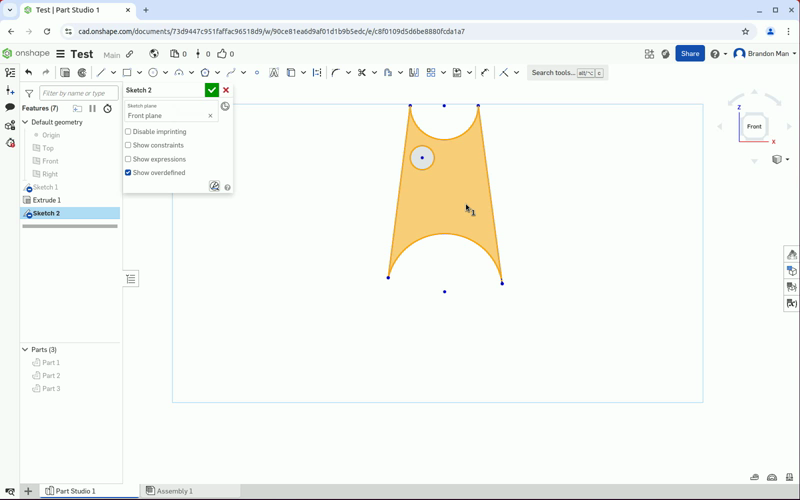
scroll(-6)
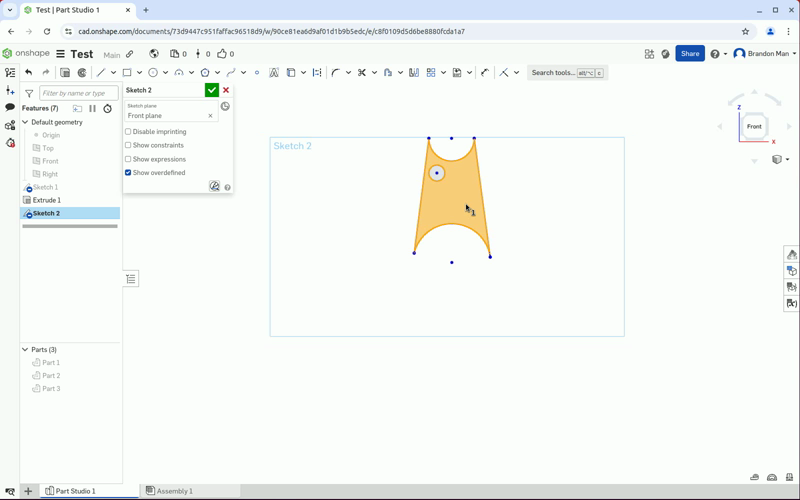
scroll(-6)
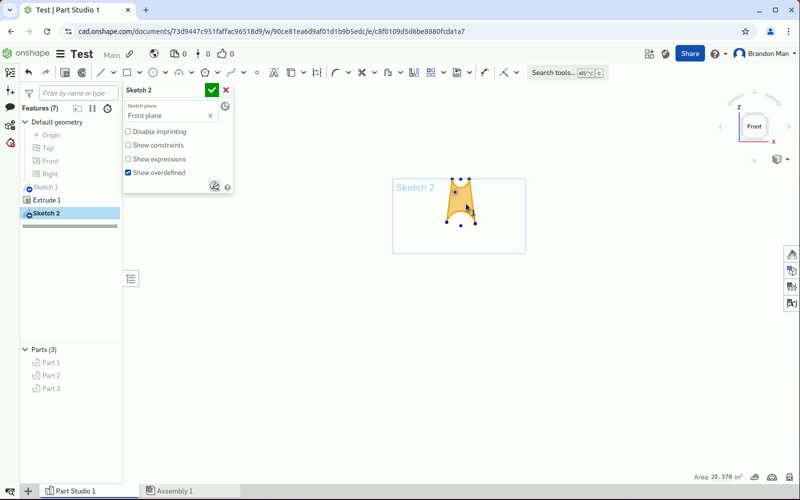
mouse_move(73, 352)
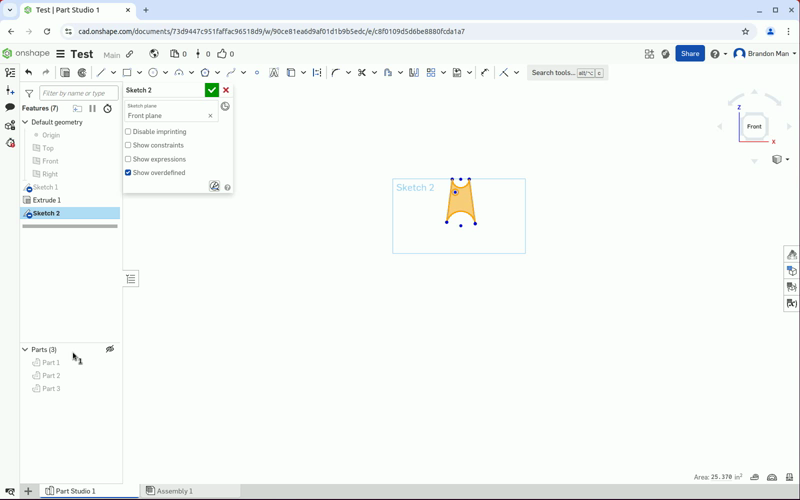
key(shift+y)
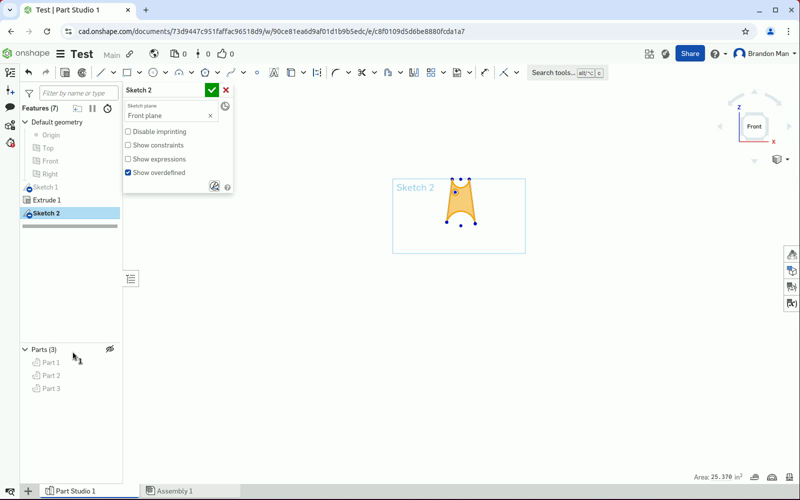
key(shift+e)
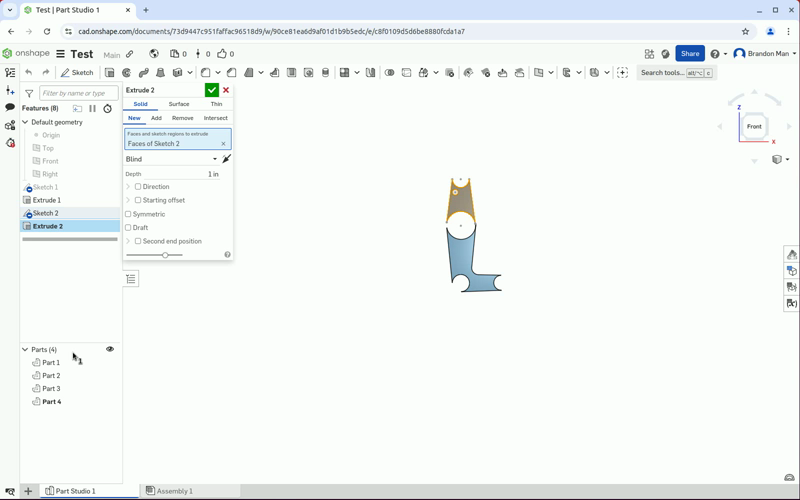
mouse_move(143, 106)
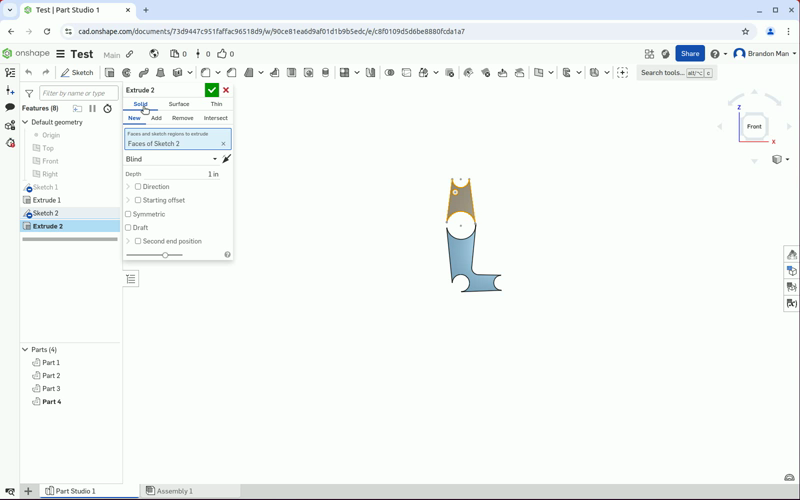
click(143, 106)
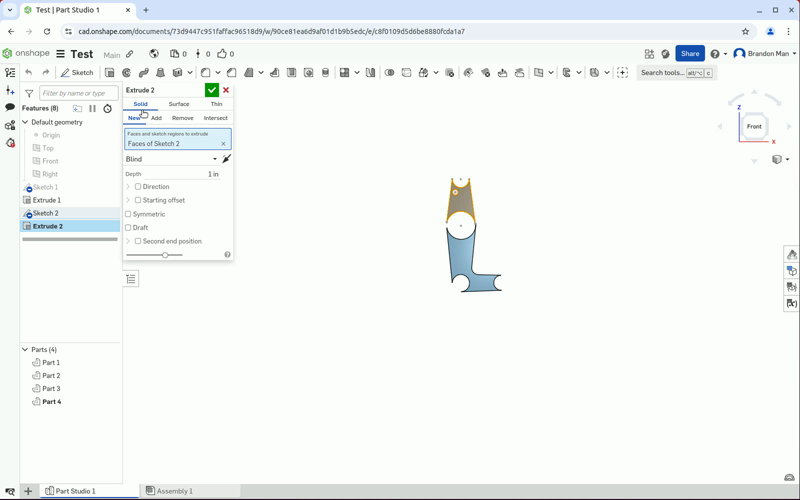
mouse_move(137, 120)
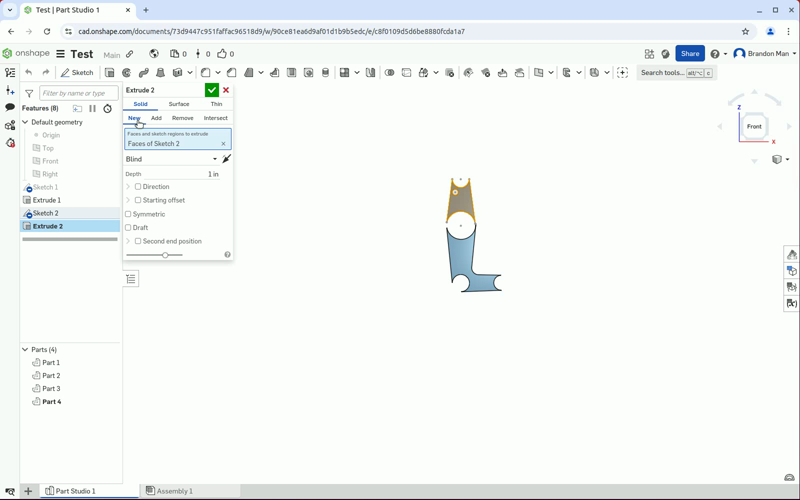
click(137, 120)
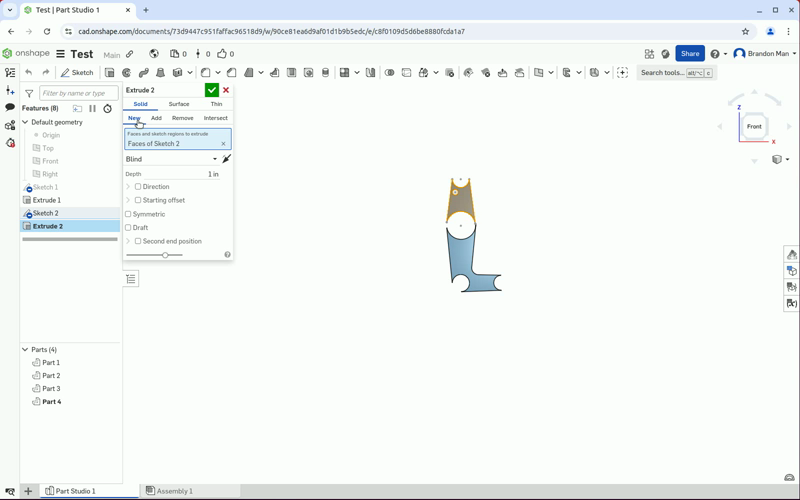
key(tab, 4)
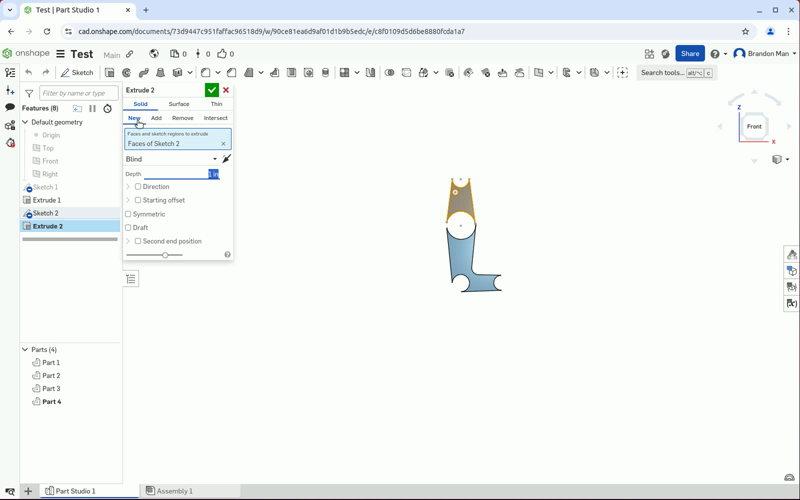
text(4.814)
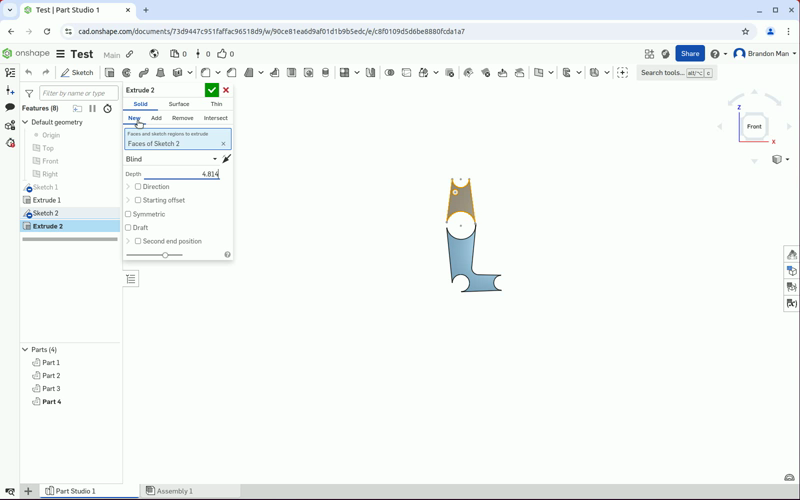
key(enter)
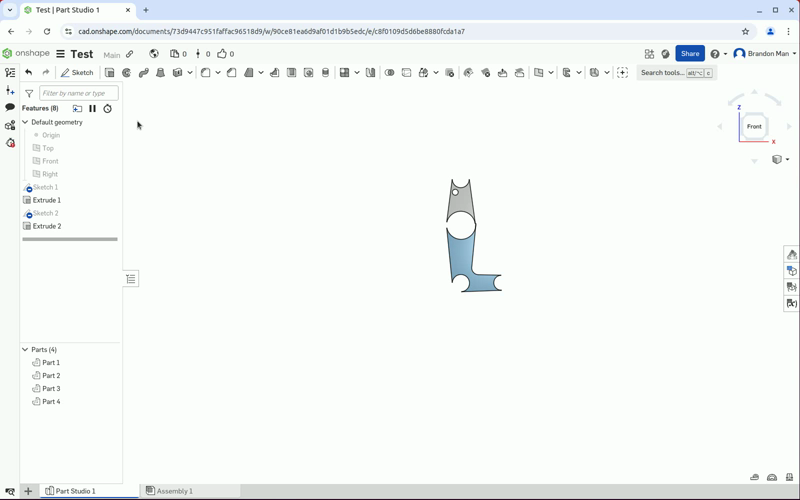
key(shift+h)
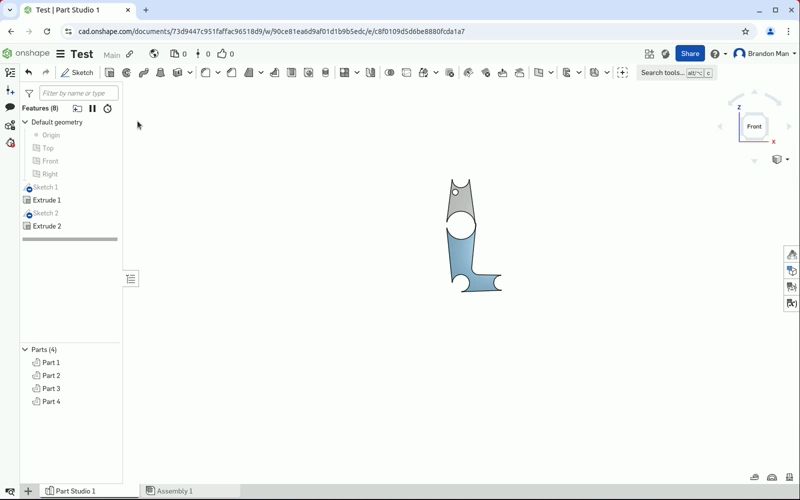
key(shift+h)
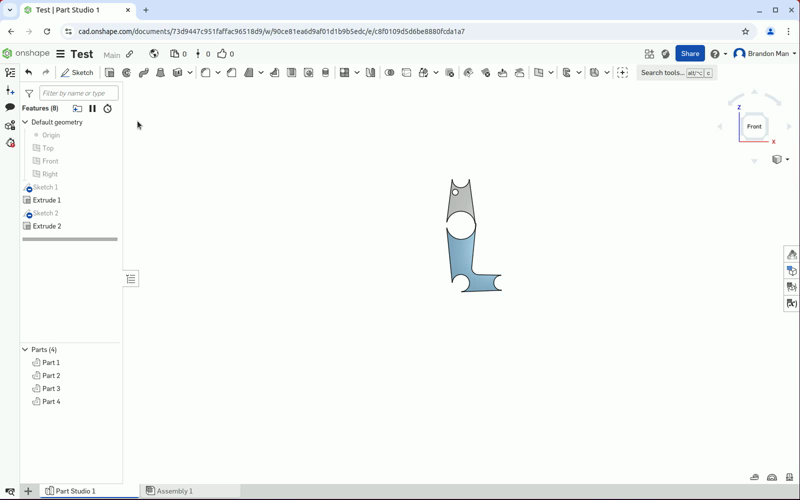
mouse_move(73, 189)
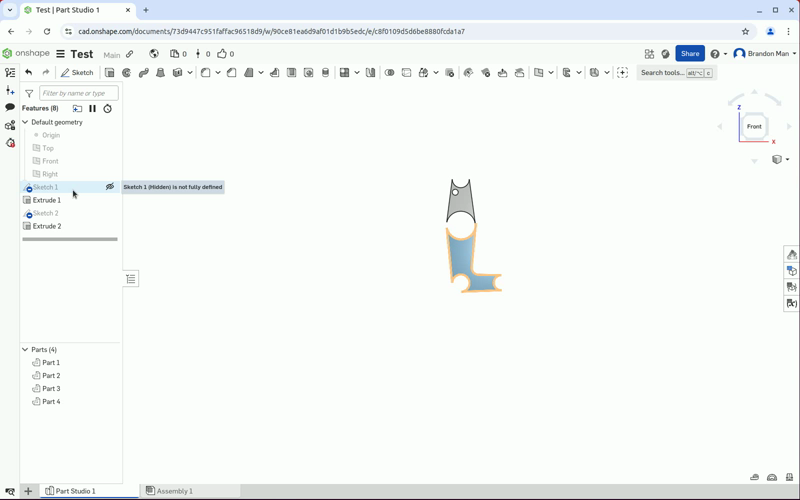
click(73, 189)
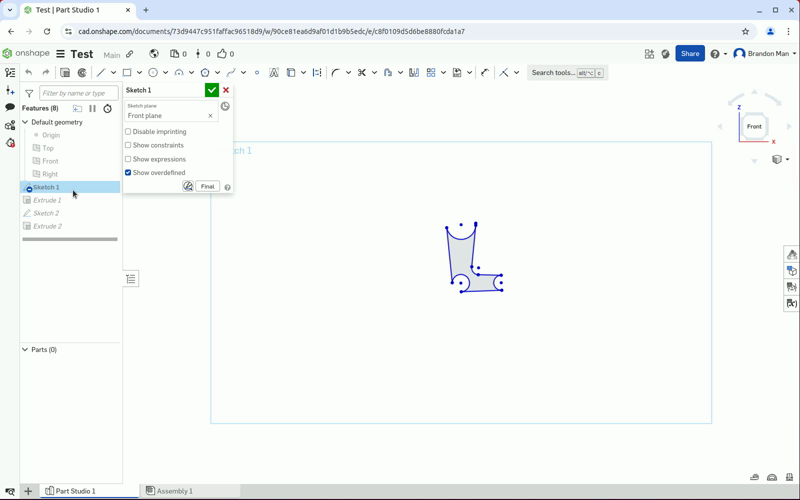
mouse_move(229, 92)
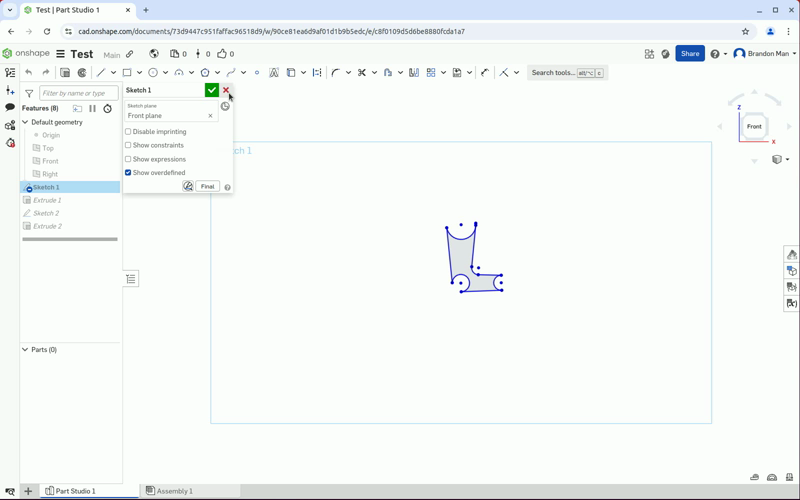
click(229, 92)
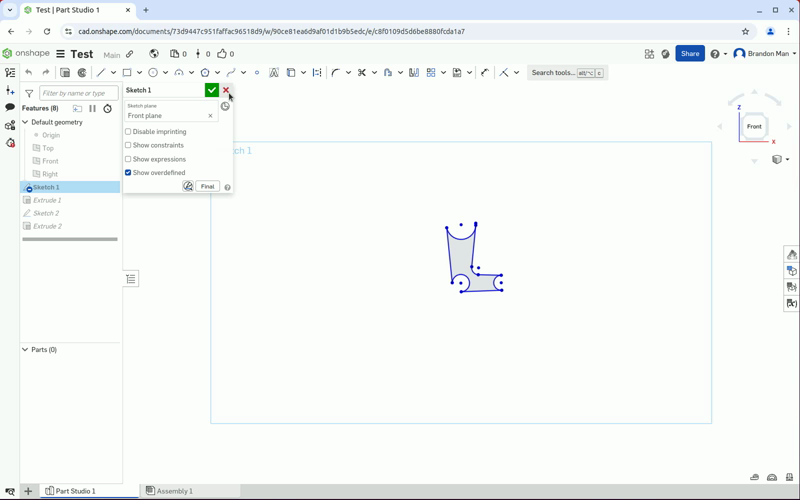
key(shift+s)
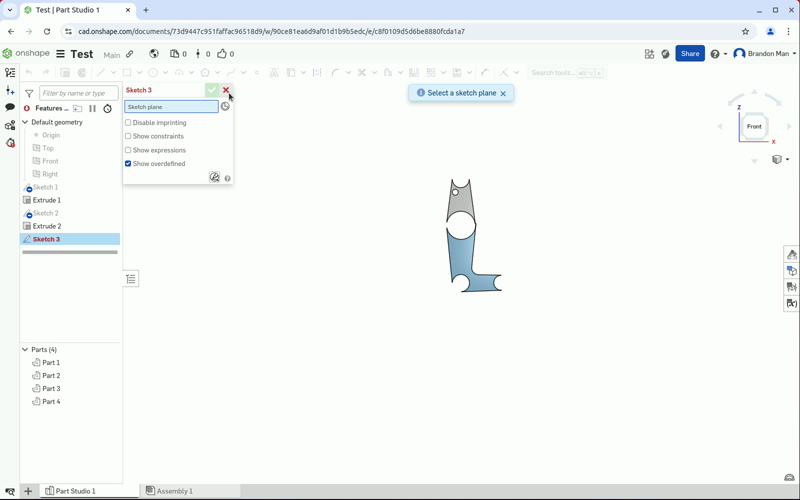
mouse_move(73, 163)
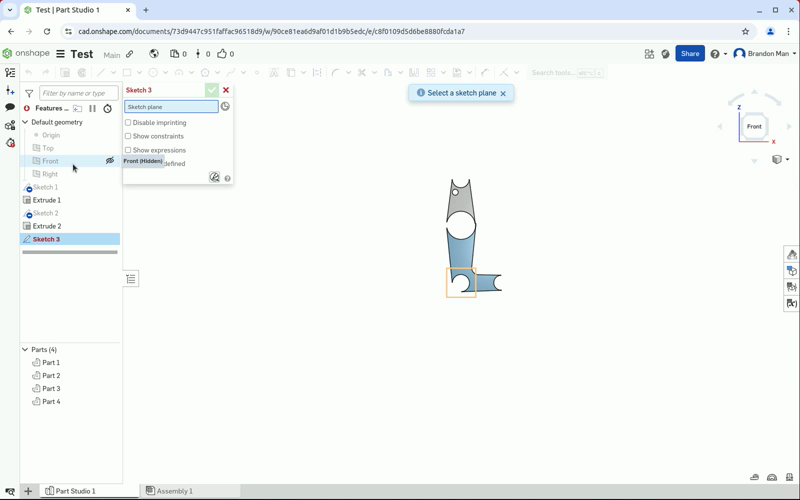
click(73, 163)
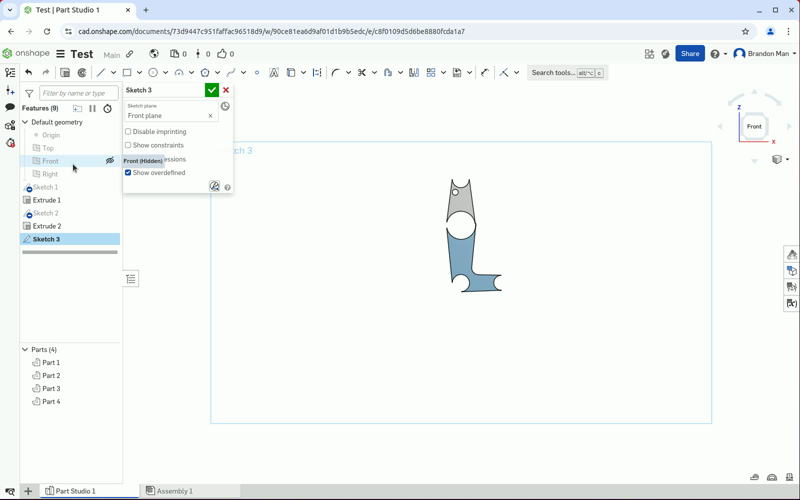
mouse_move(73, 352)
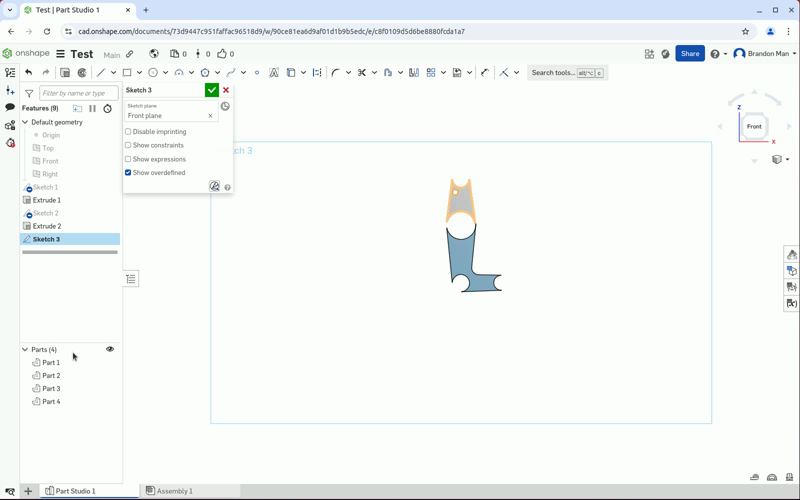
key(y)
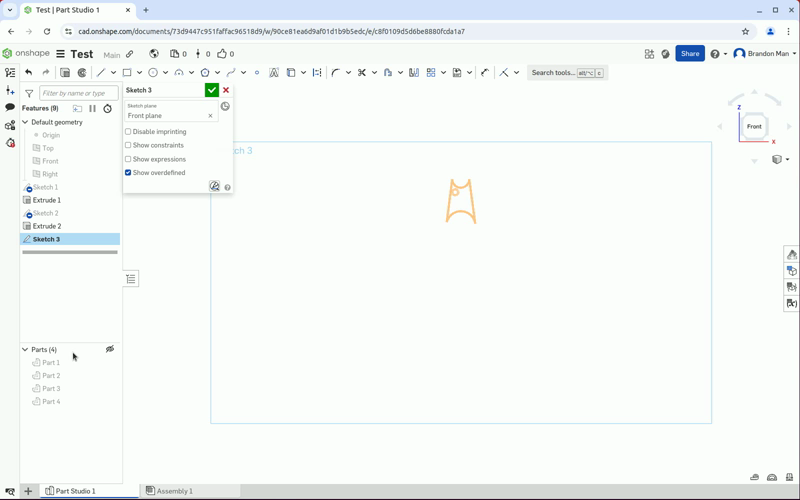
key(l)
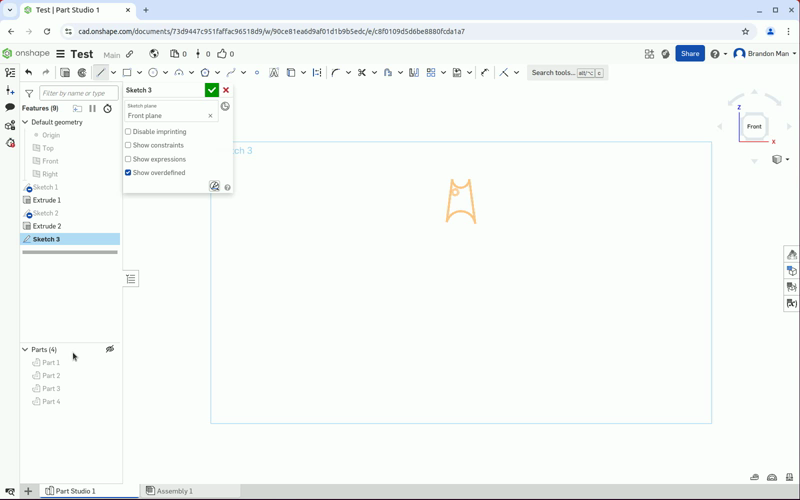
key_down(shift)
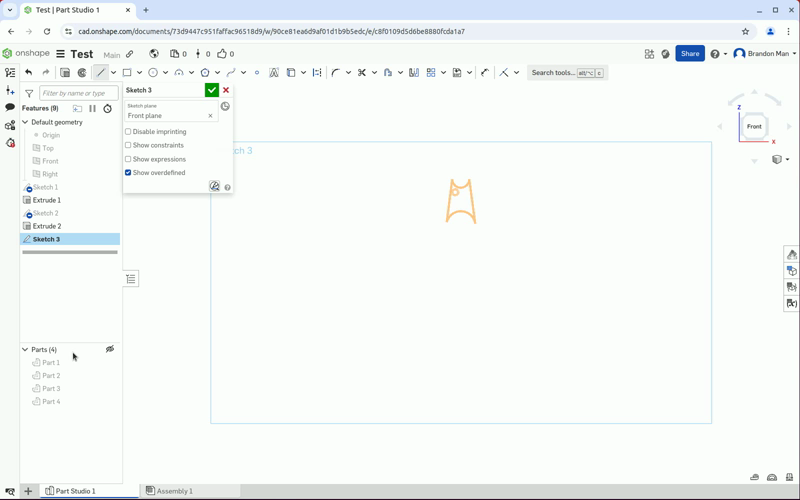
mouse_move(446, 225)
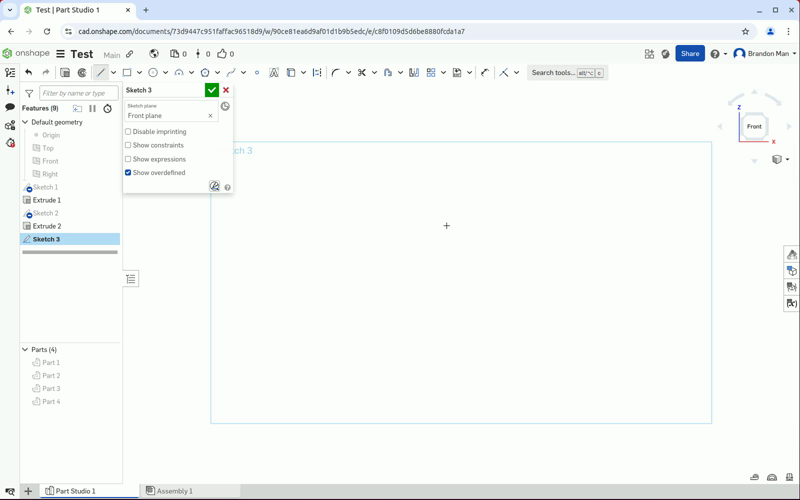
click(446, 225)
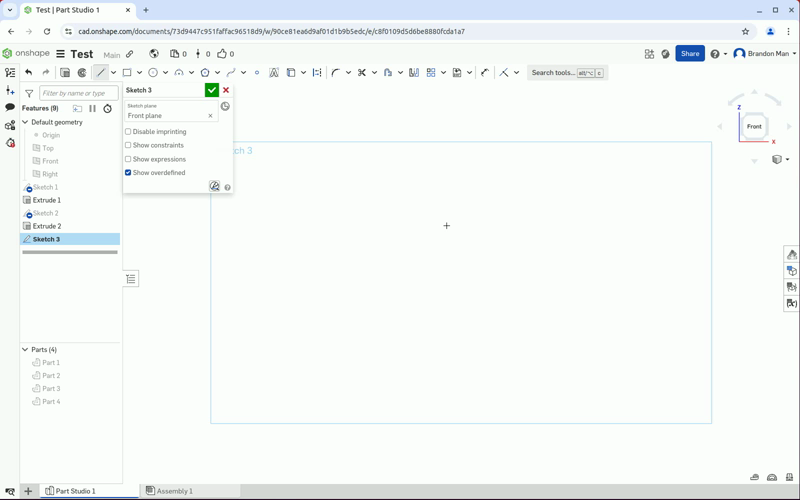
key_up(shift)
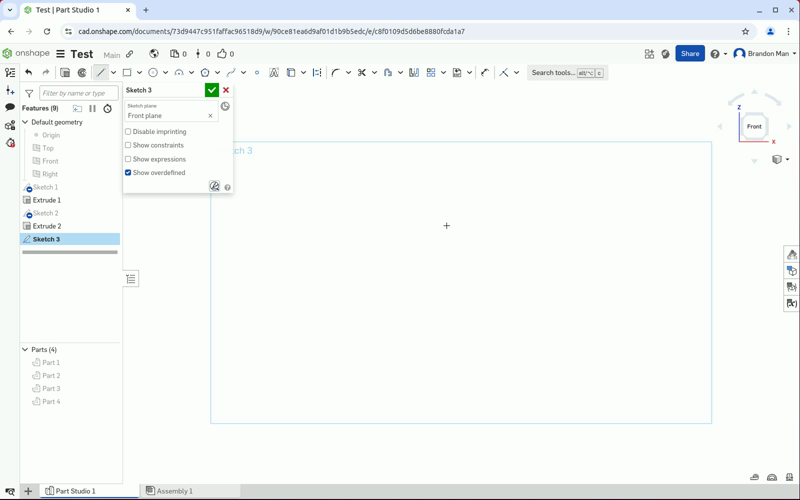
key_down(shift)
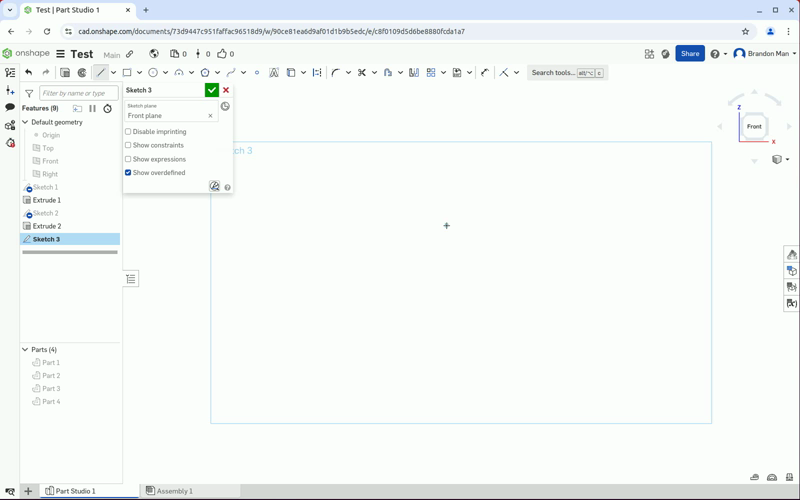
mouse_move(476, 225)
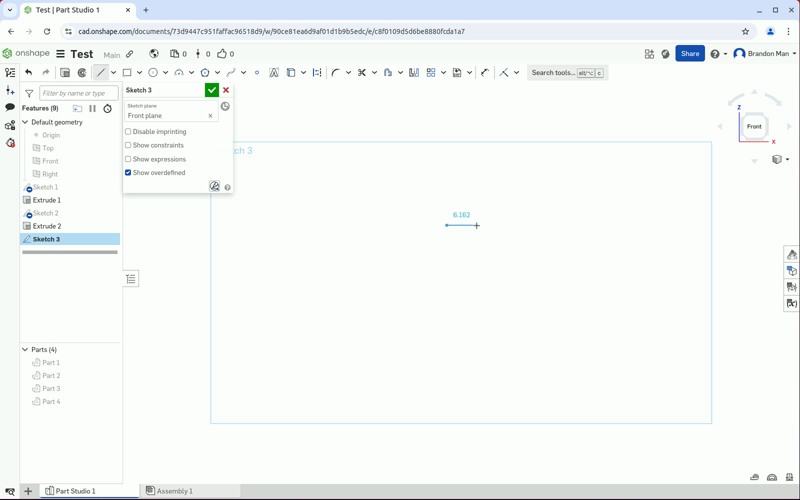
mouse_move(447, 228)
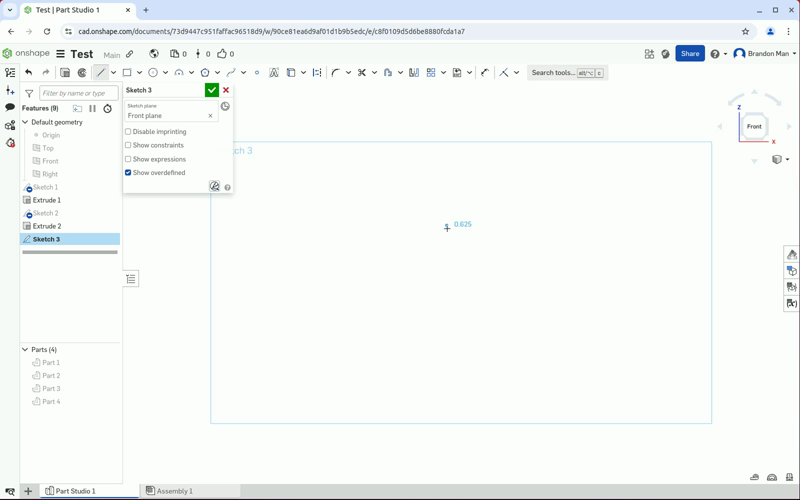
scroll(6)
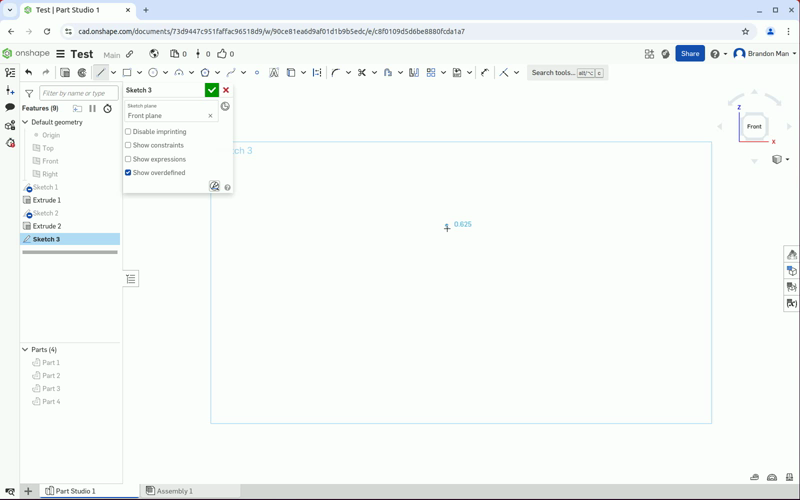
scroll(6)
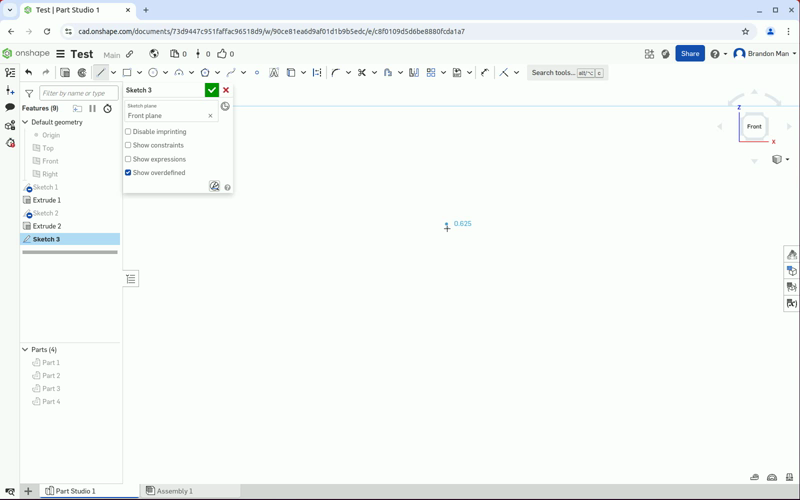
scroll(6)
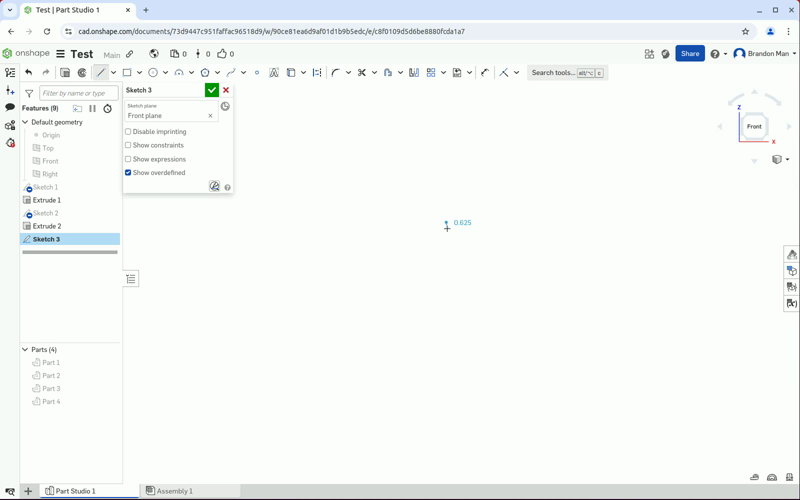
scroll(6)
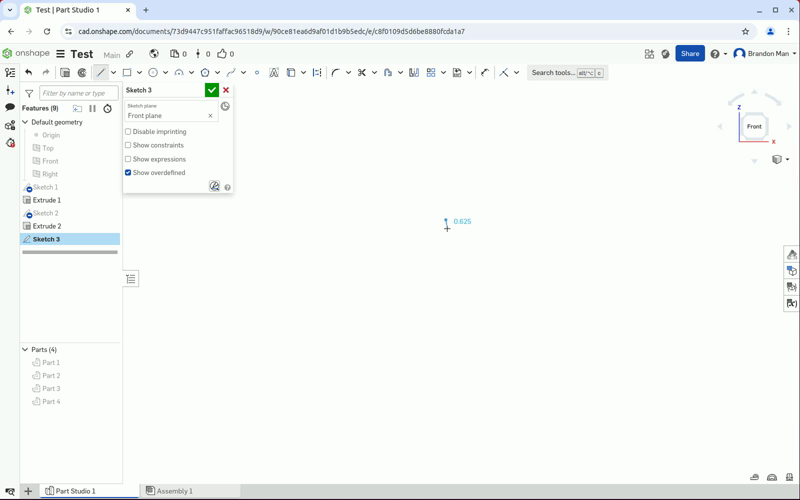
scroll(6)
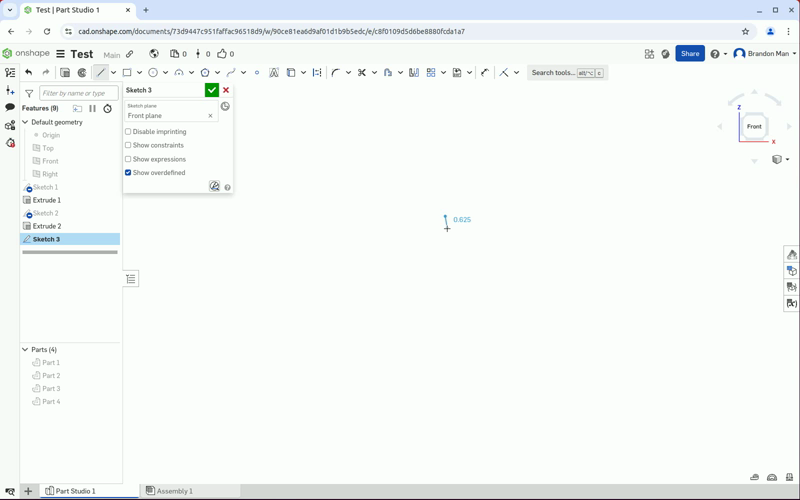
scroll(6)
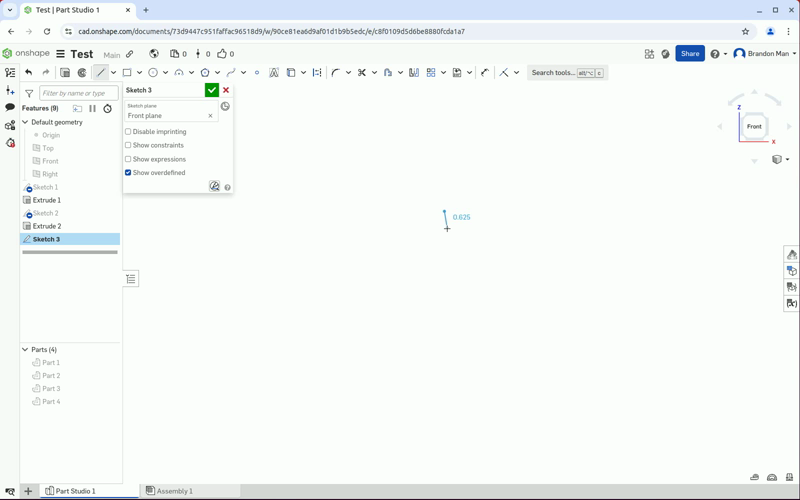
scroll(6)
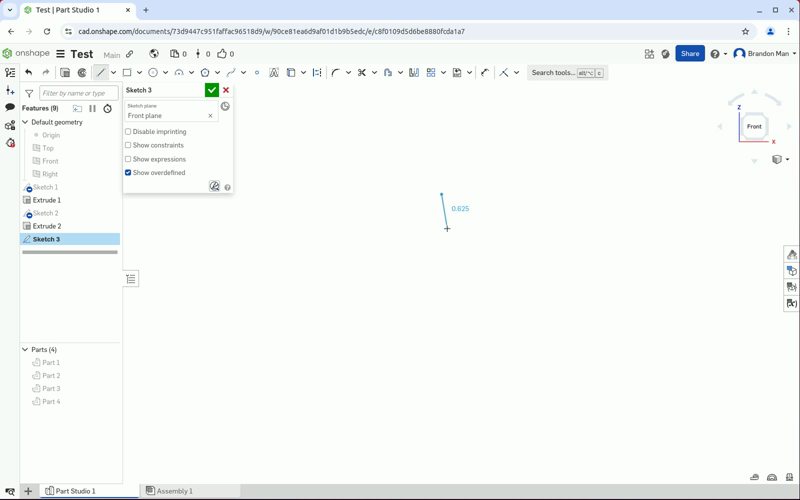
click(447, 228)
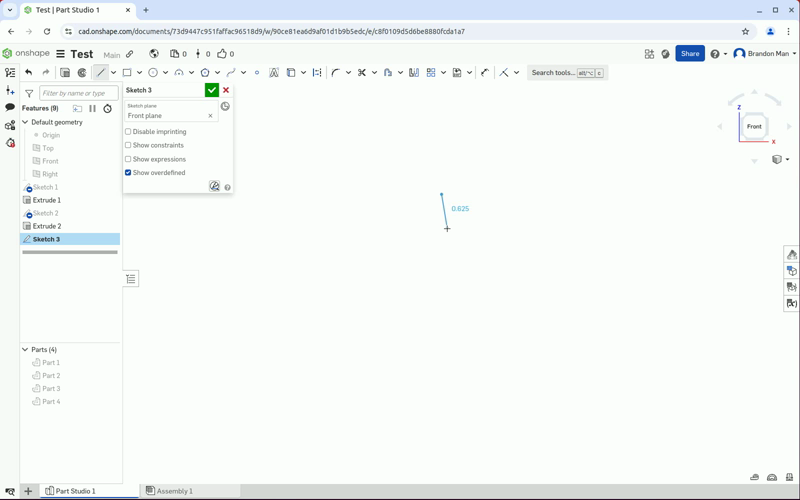
scroll(-6)
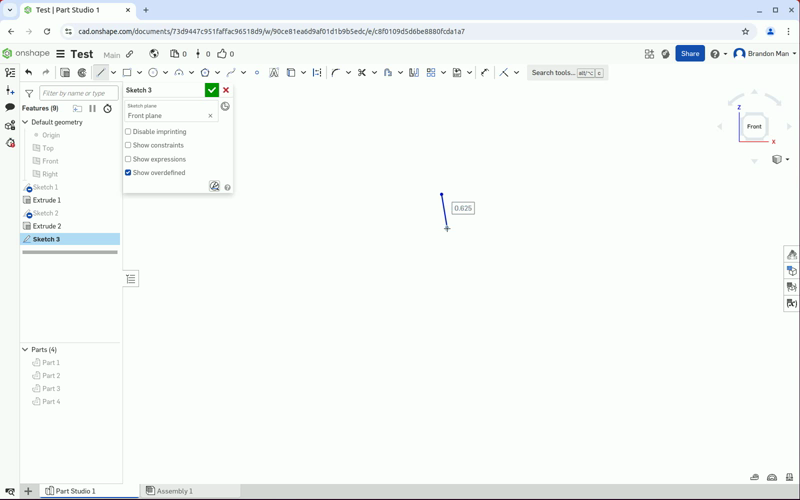
scroll(-6)
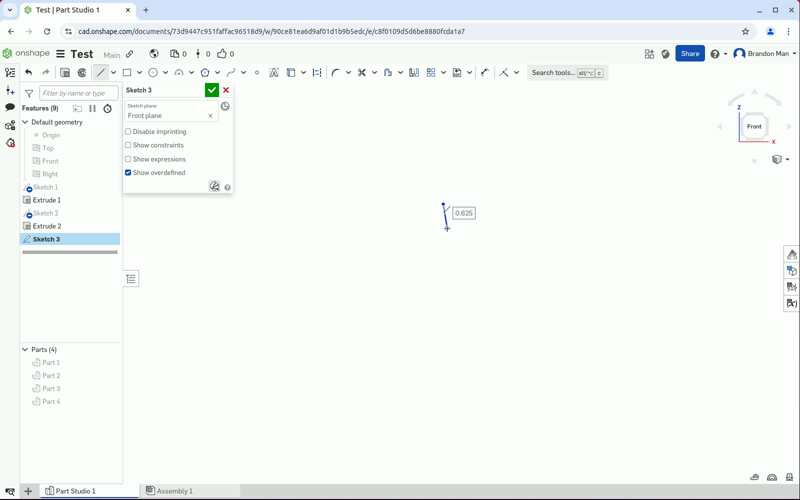
scroll(-6)
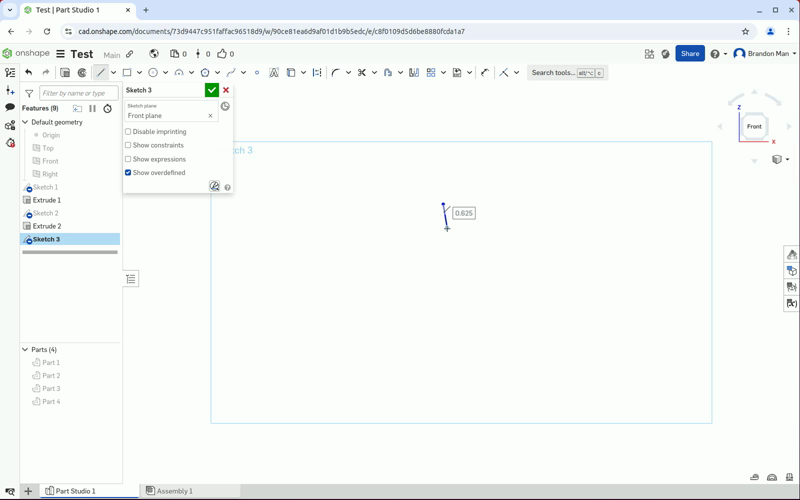
scroll(-6)
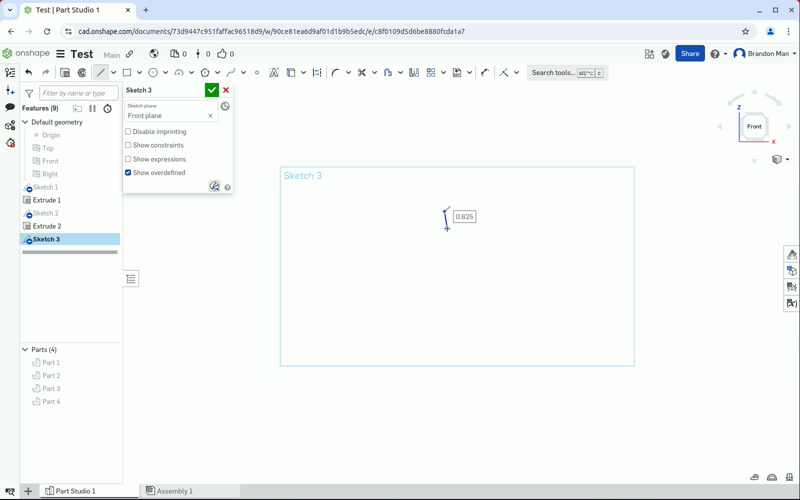
scroll(-6)
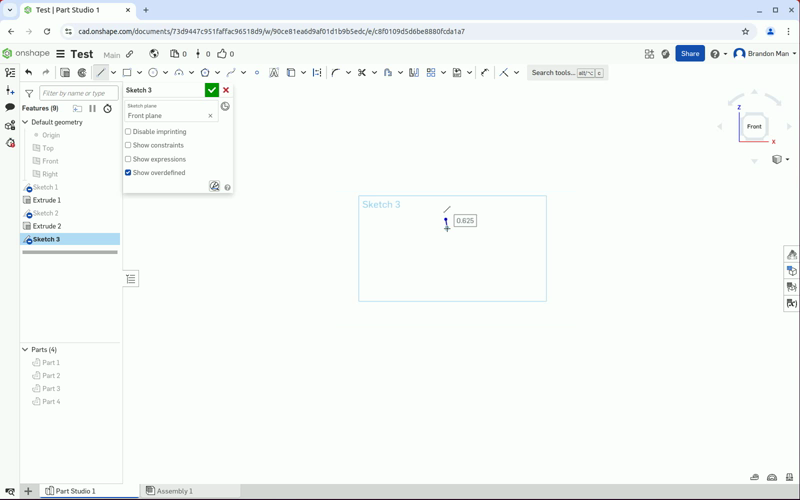
scroll(-6)
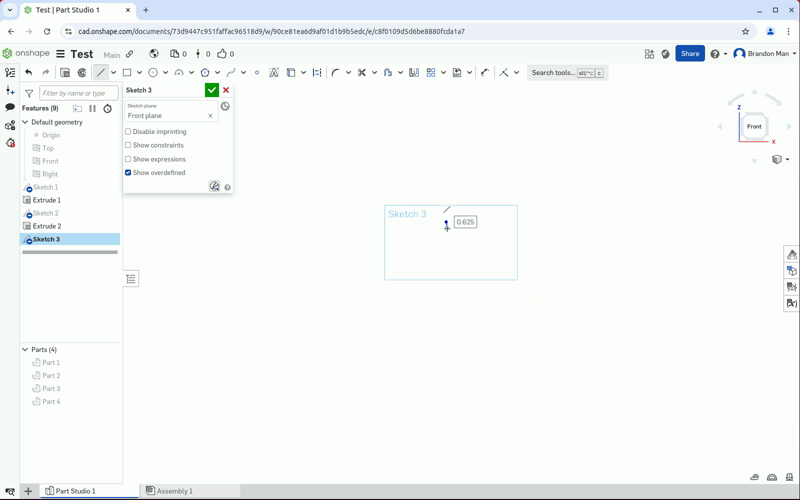
scroll(-6)
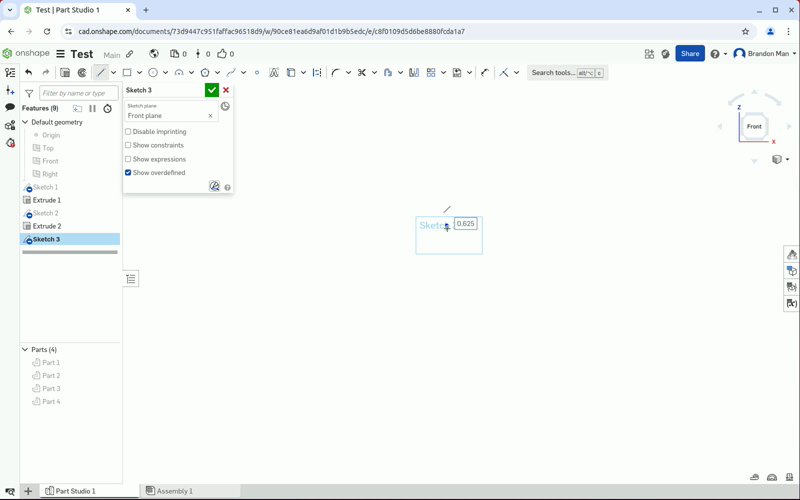
key_up(shift)
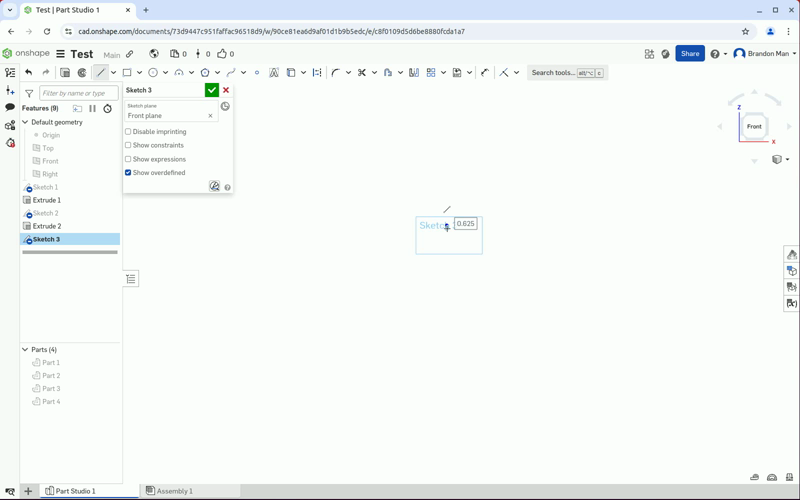
key(esc)
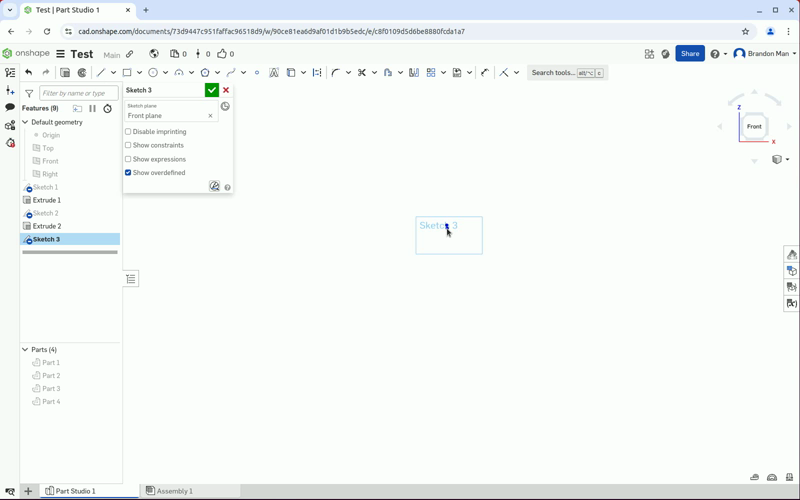
key(a)
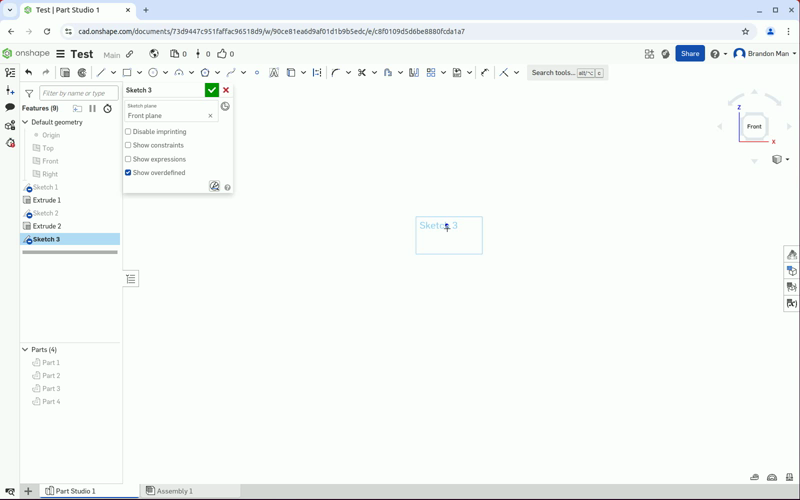
mouse_move(447, 228)
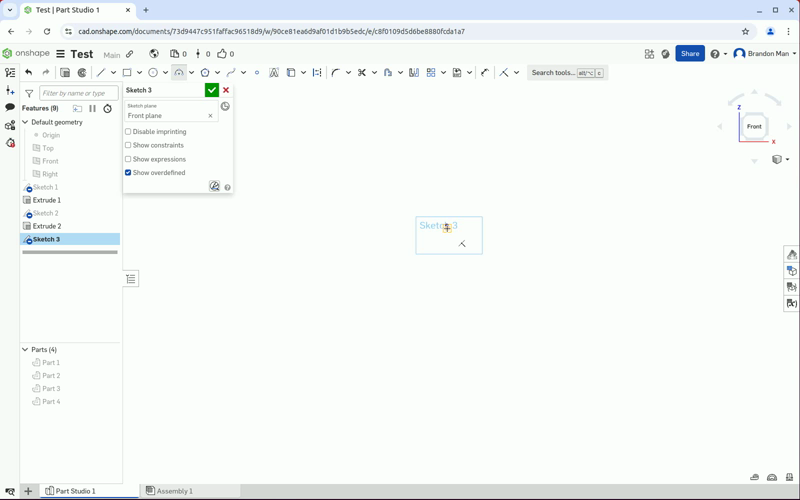
scroll(6)
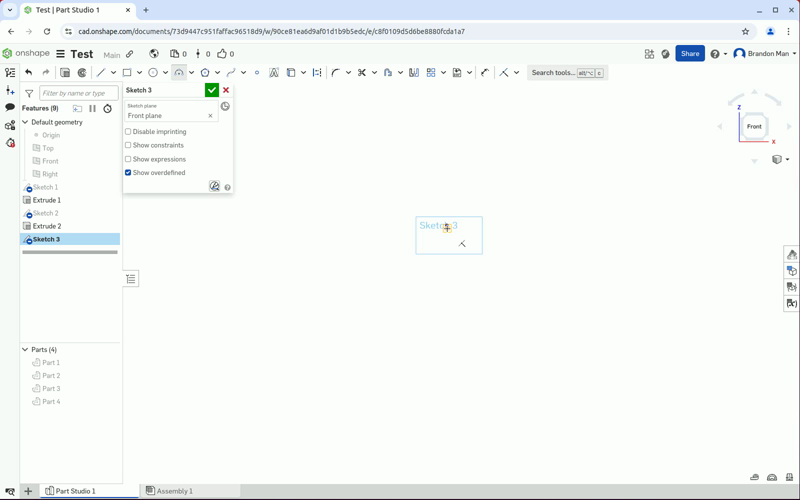
scroll(6)
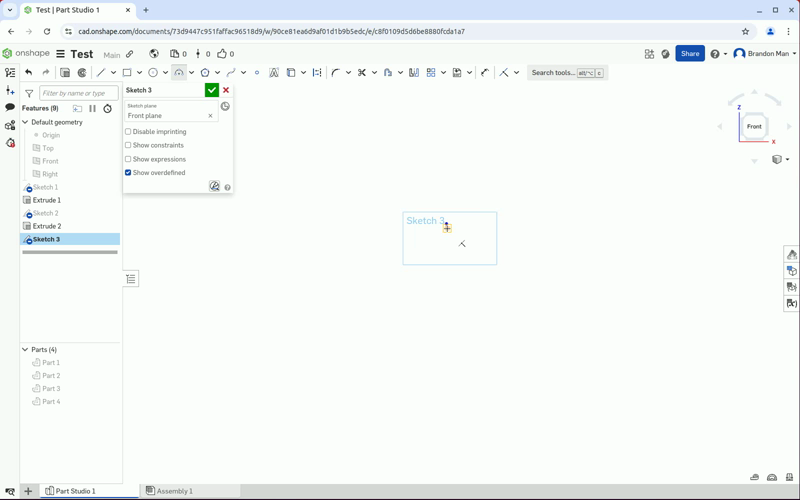
scroll(6)
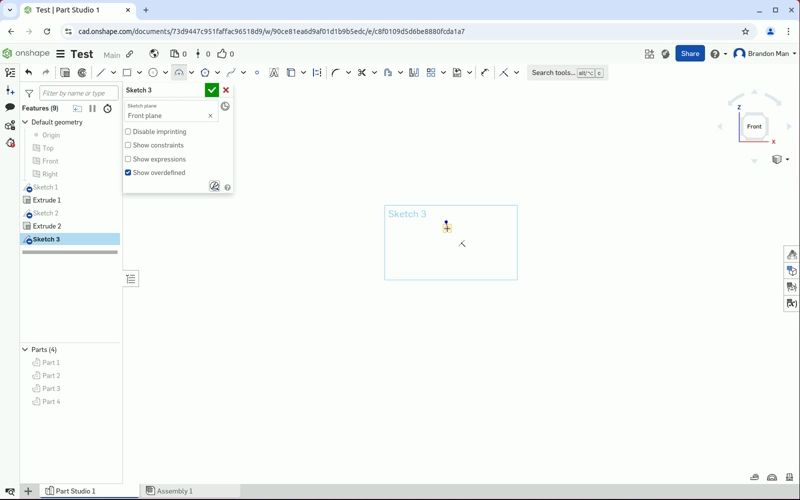
scroll(6)
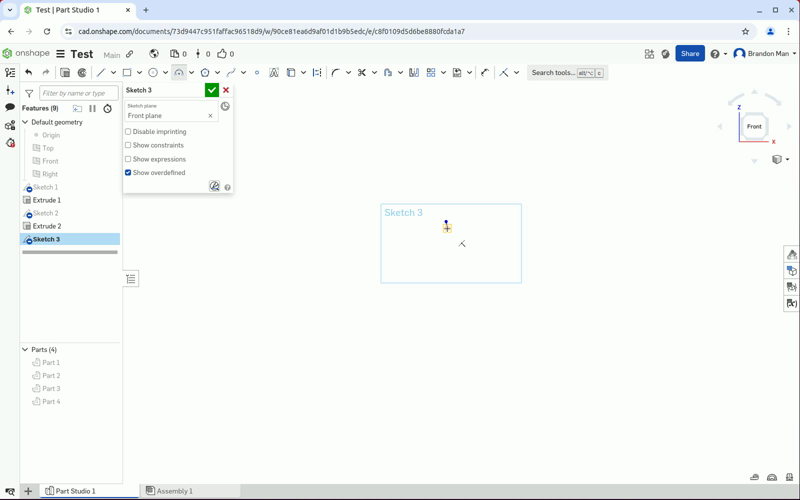
scroll(6)
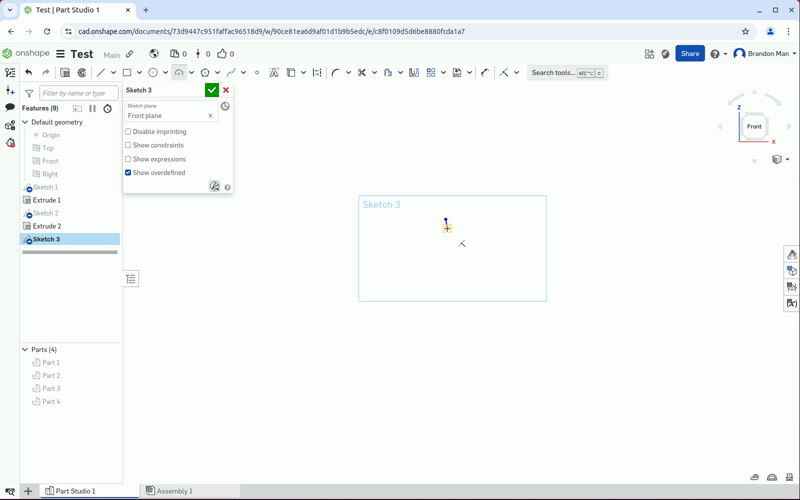
scroll(6)
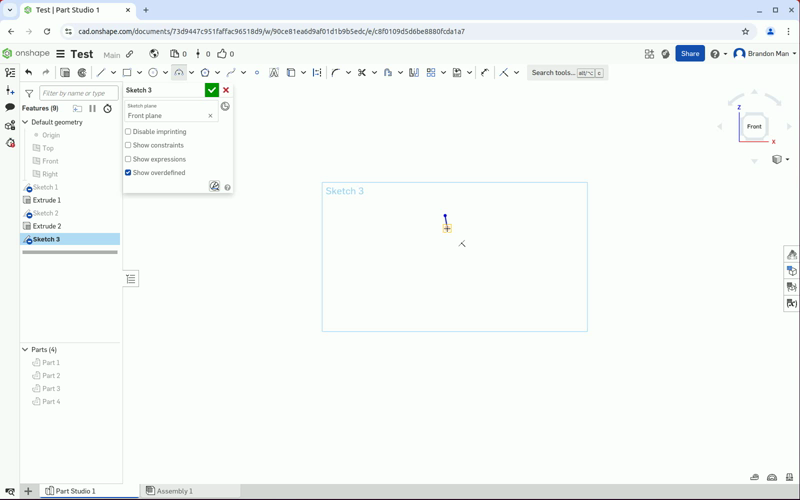
scroll(6)
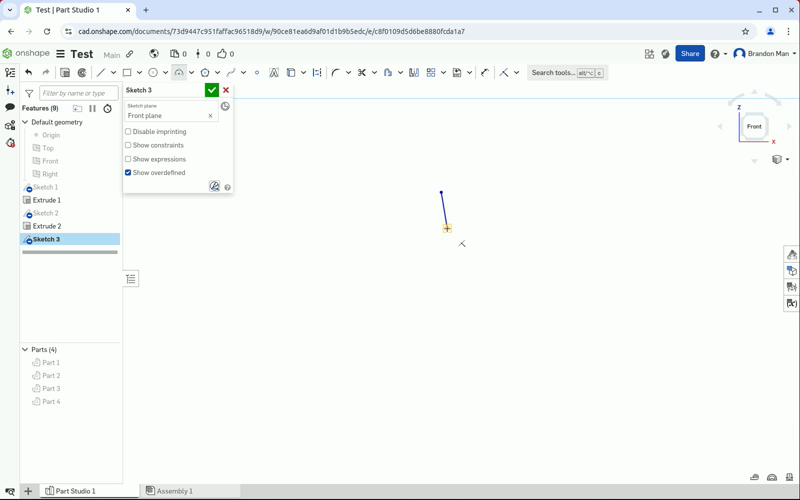
click(447, 228)
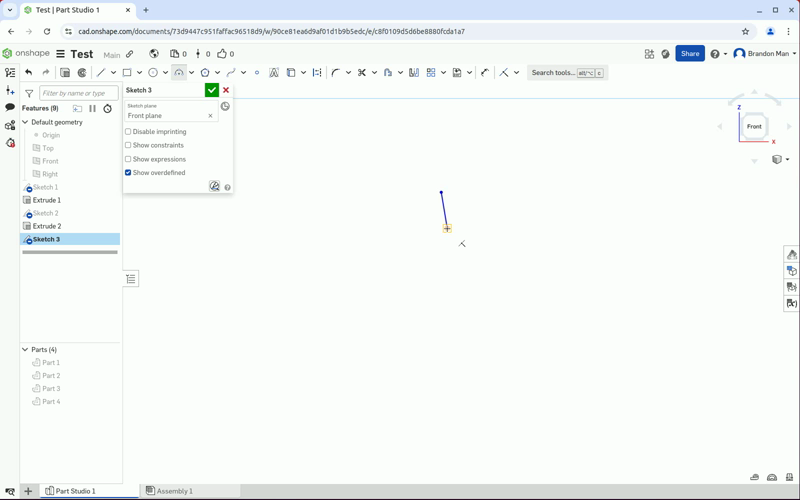
scroll(-6)
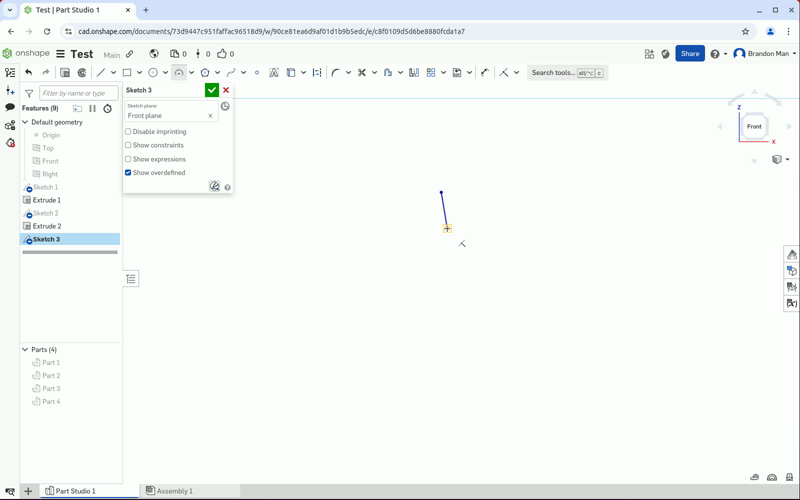
scroll(-6)
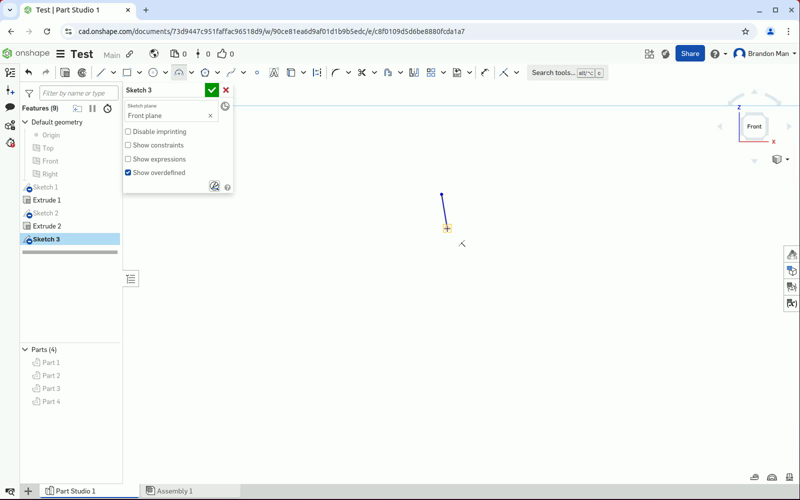
scroll(-6)
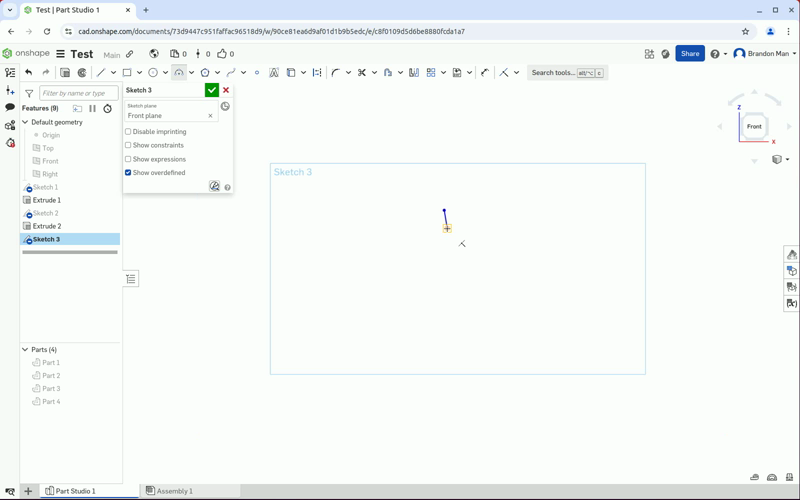
scroll(-6)
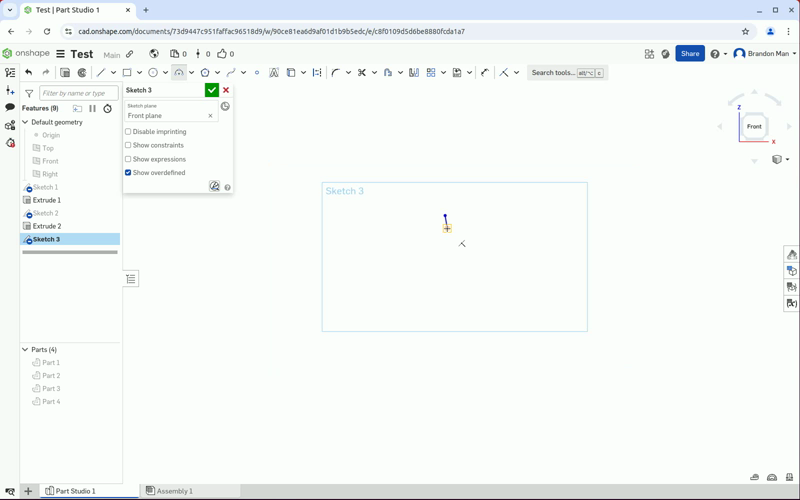
scroll(-6)
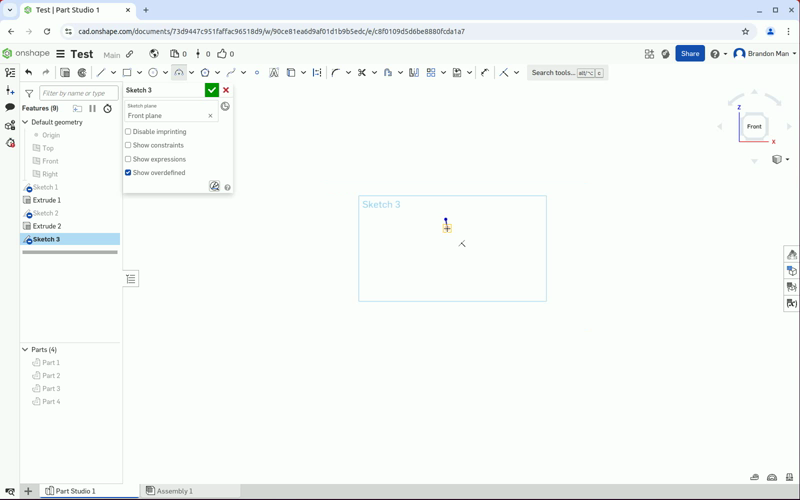
scroll(-6)
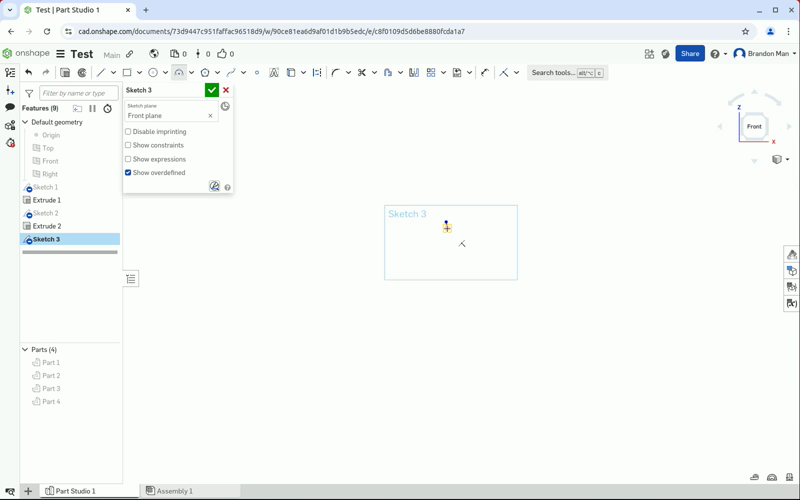
scroll(-6)
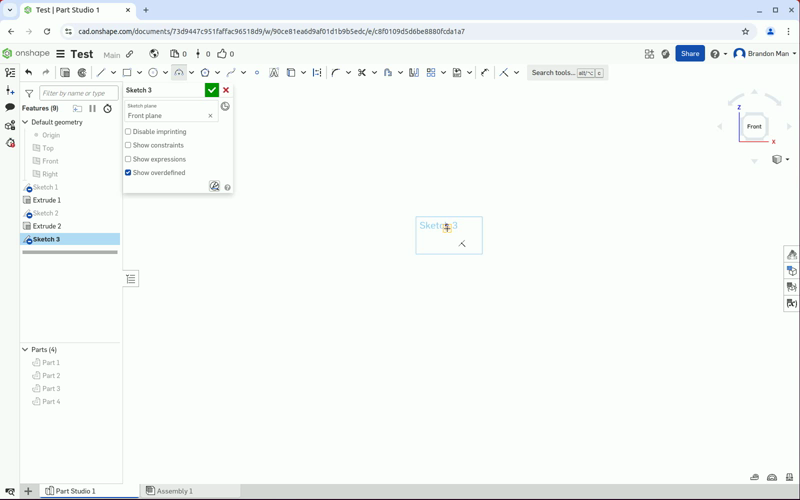
key_down(shift)
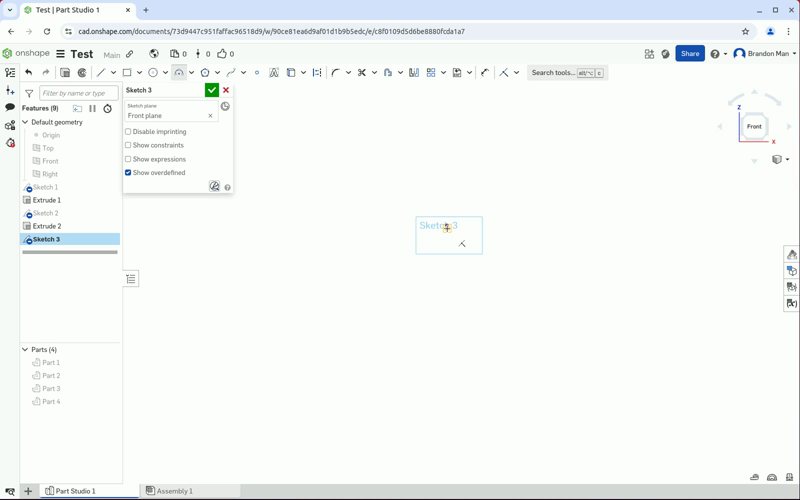
mouse_move(447, 221)
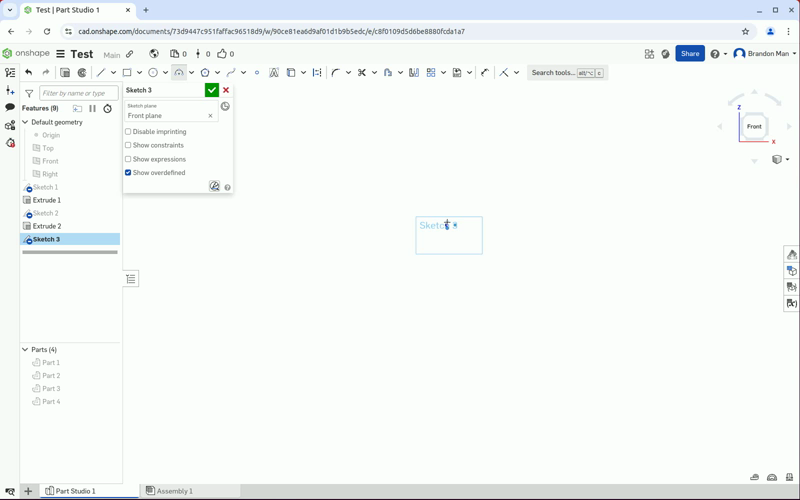
scroll(6)
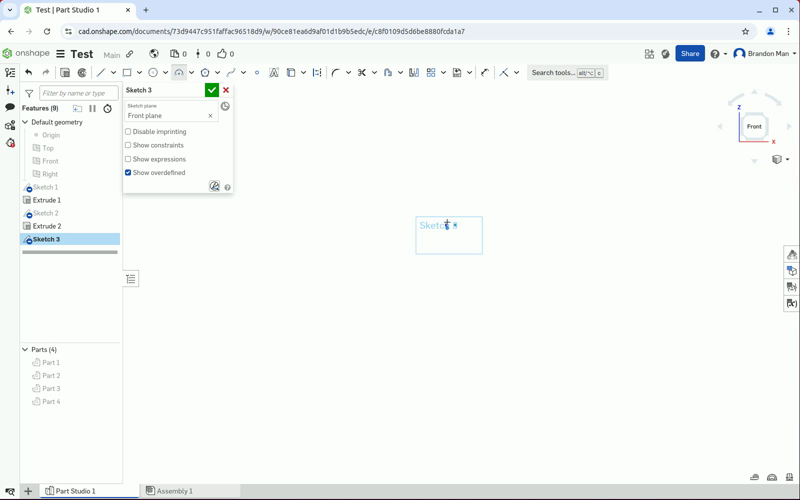
scroll(6)
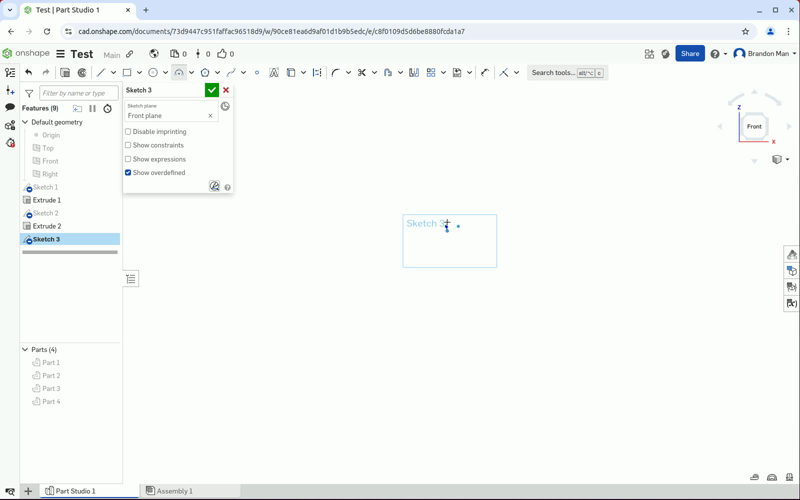
scroll(6)
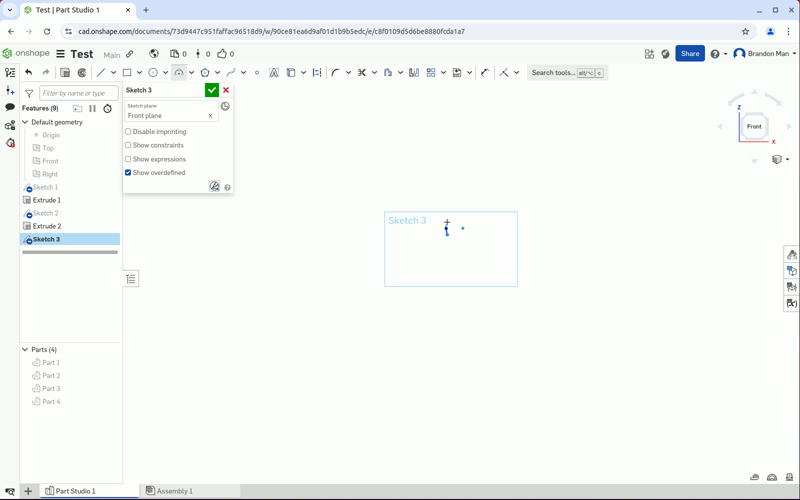
scroll(6)
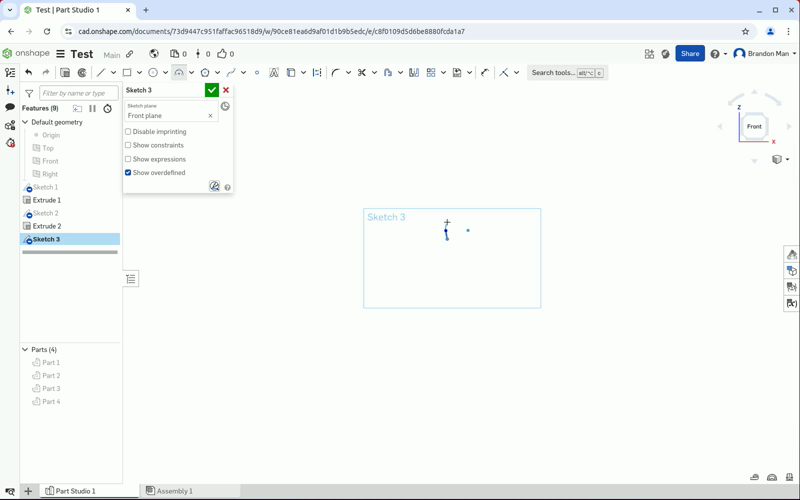
scroll(6)
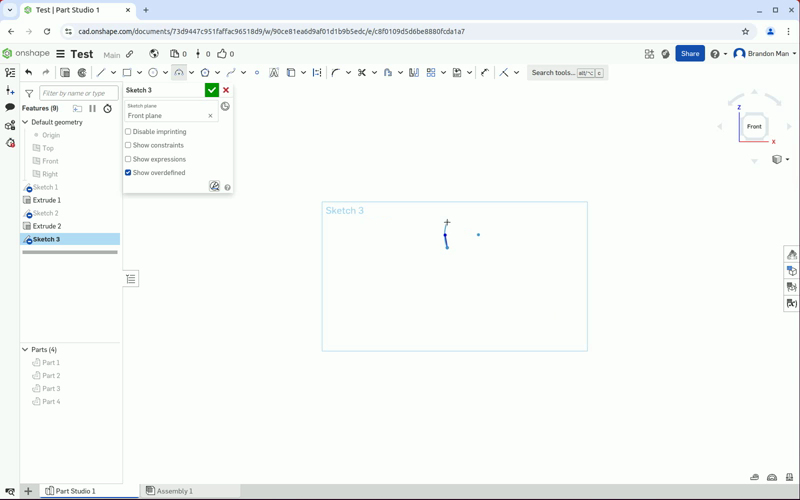
scroll(6)
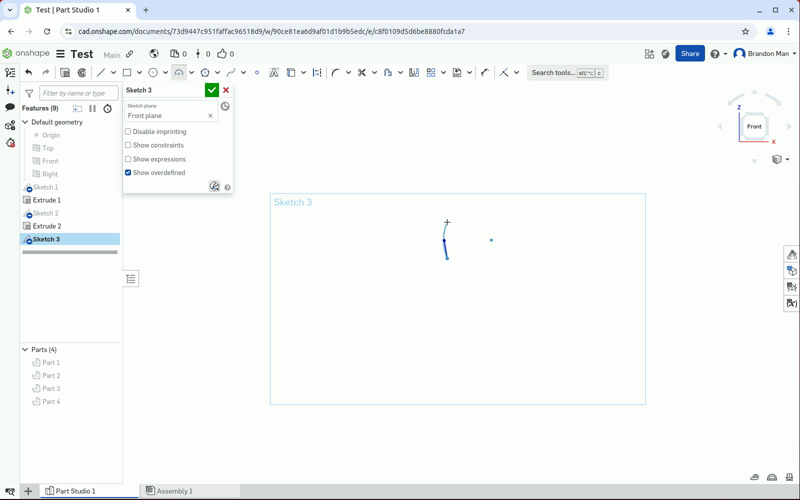
scroll(6)
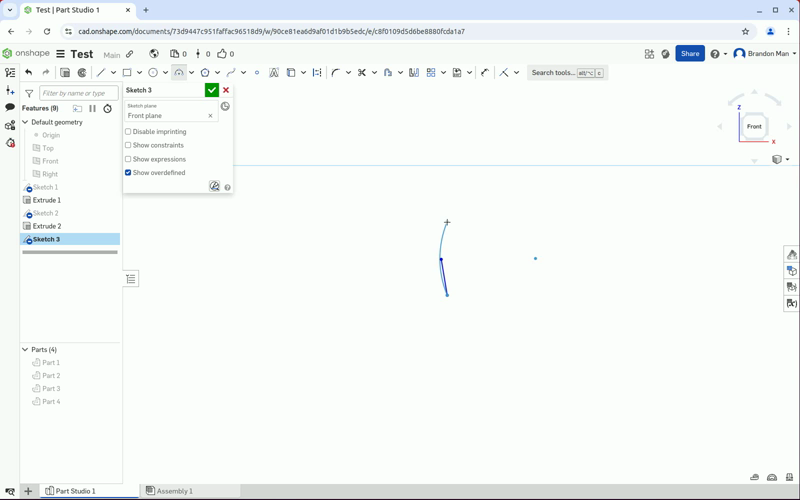
click(447, 221)
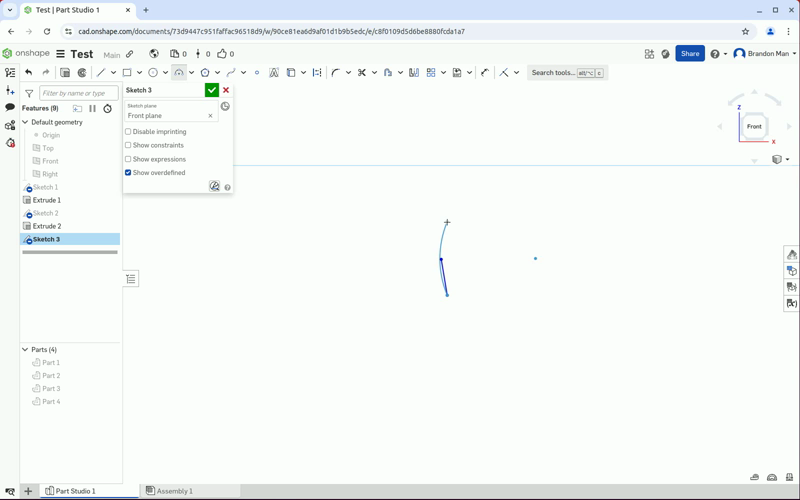
scroll(-6)
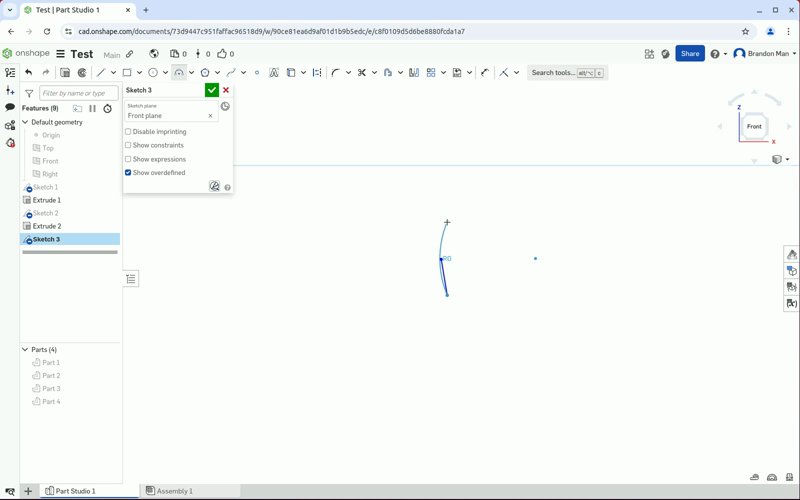
scroll(-6)
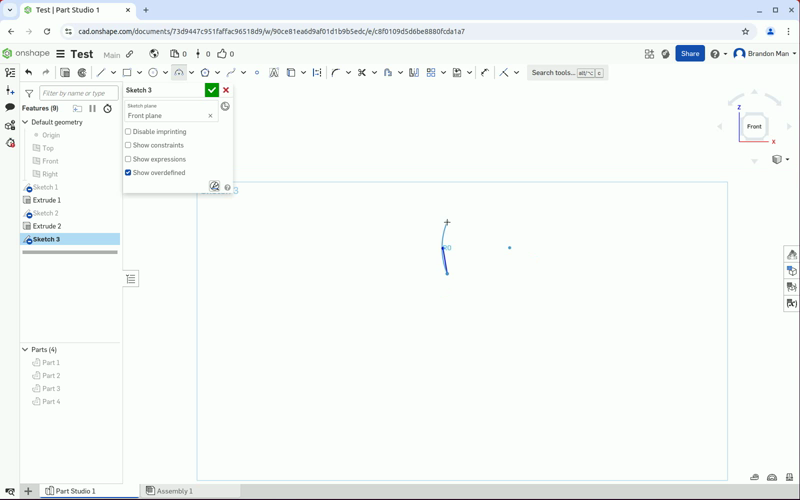
scroll(-6)
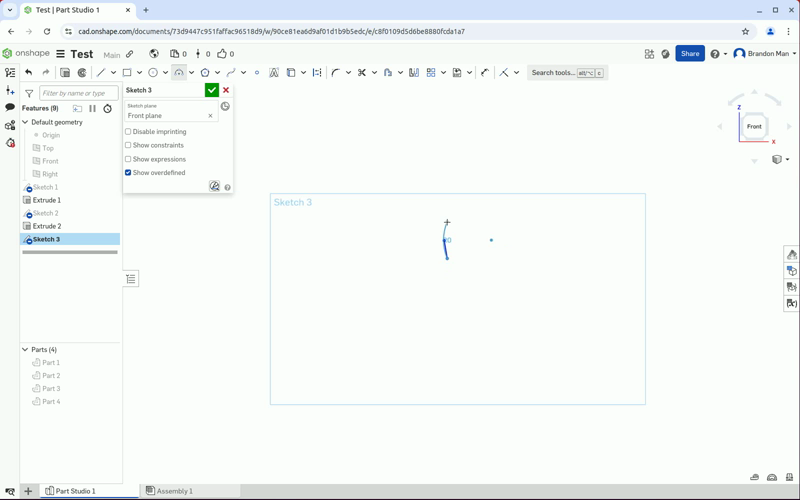
scroll(-6)
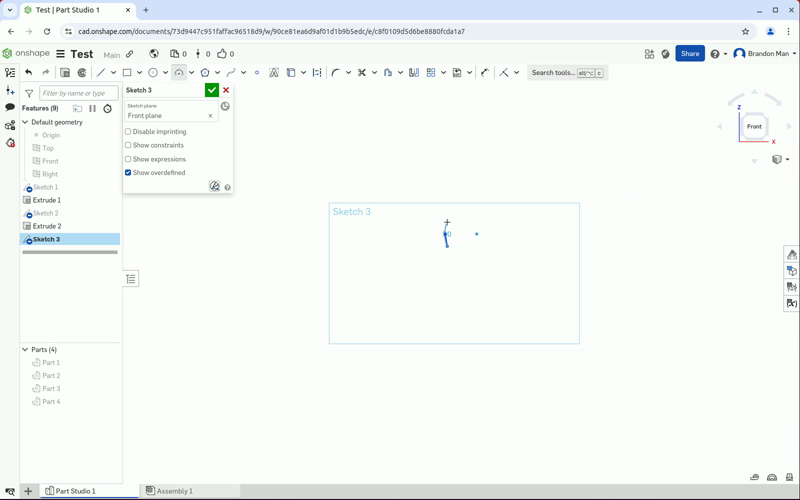
scroll(-6)
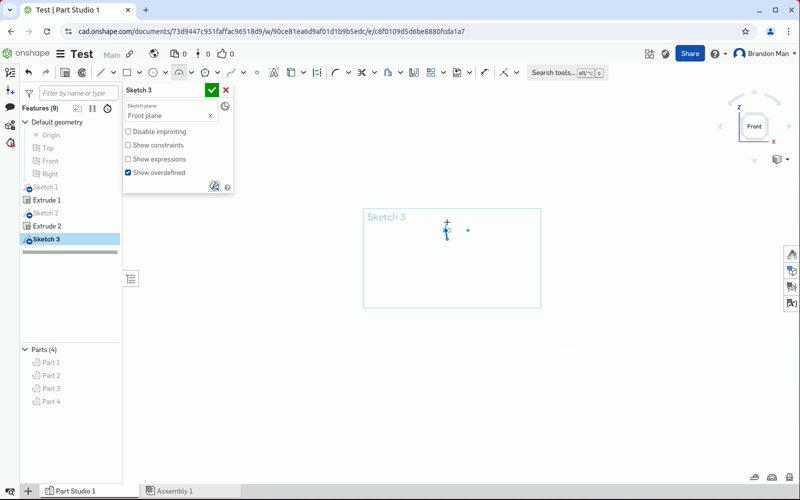
scroll(-6)
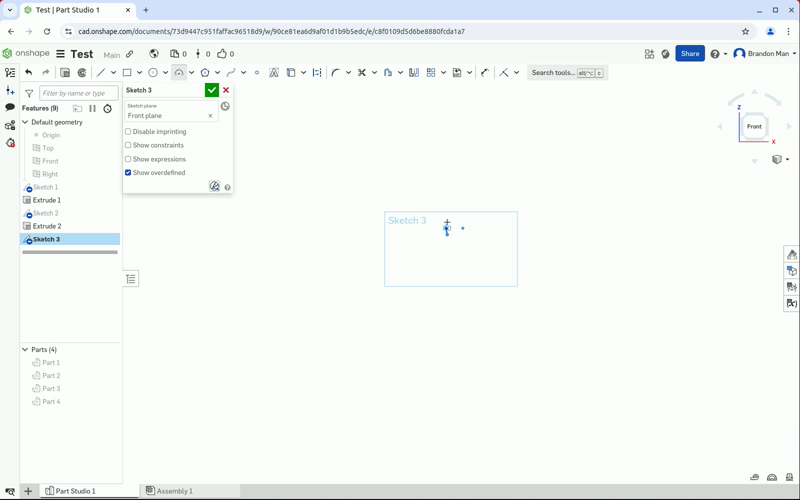
scroll(-6)
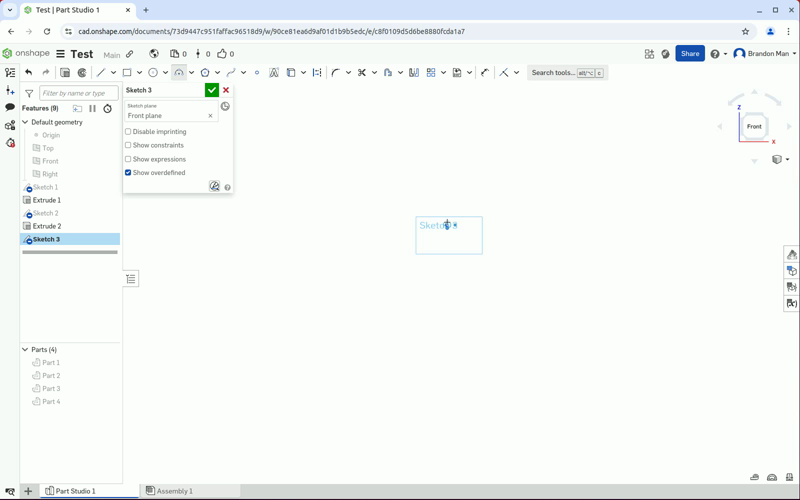
mouse_move(477, 225)
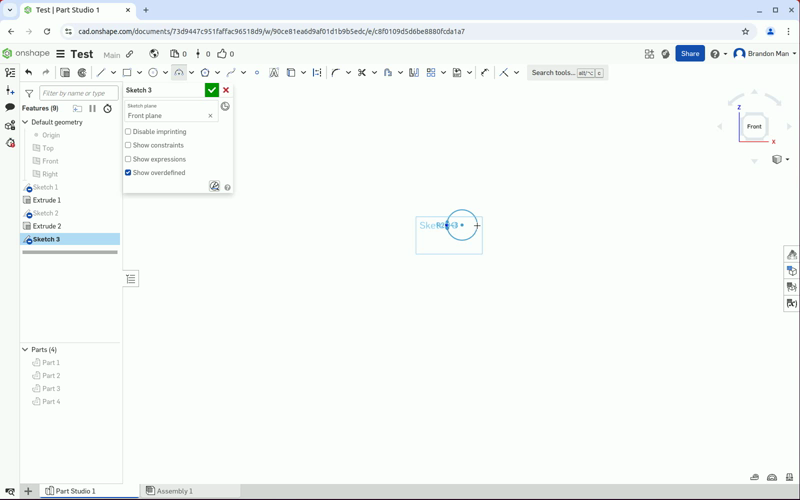
scroll(6)
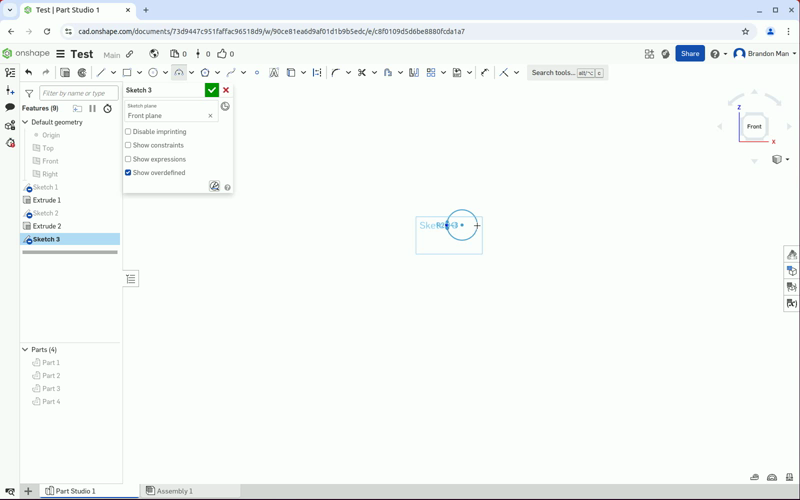
scroll(6)
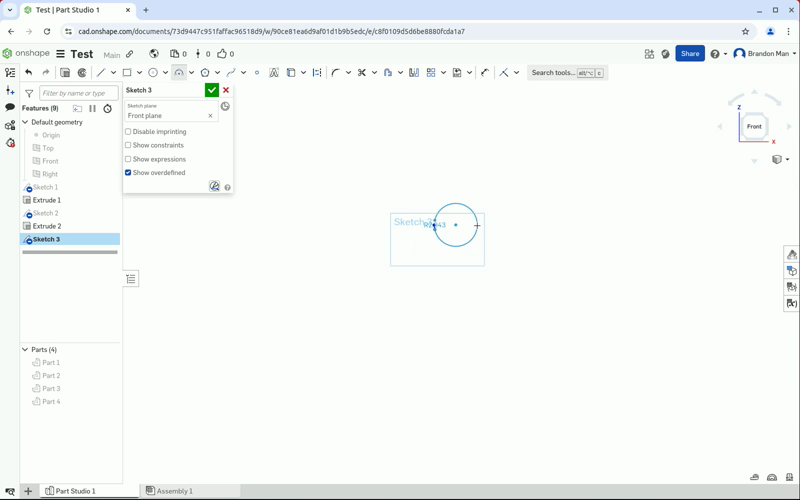
scroll(6)
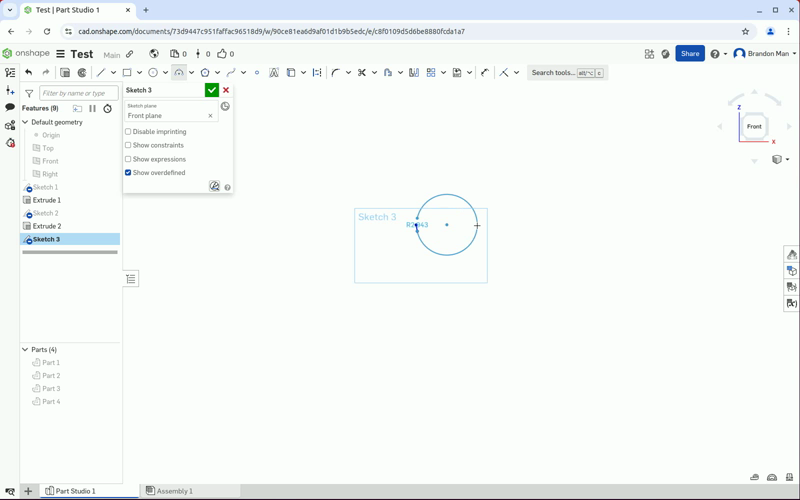
scroll(6)
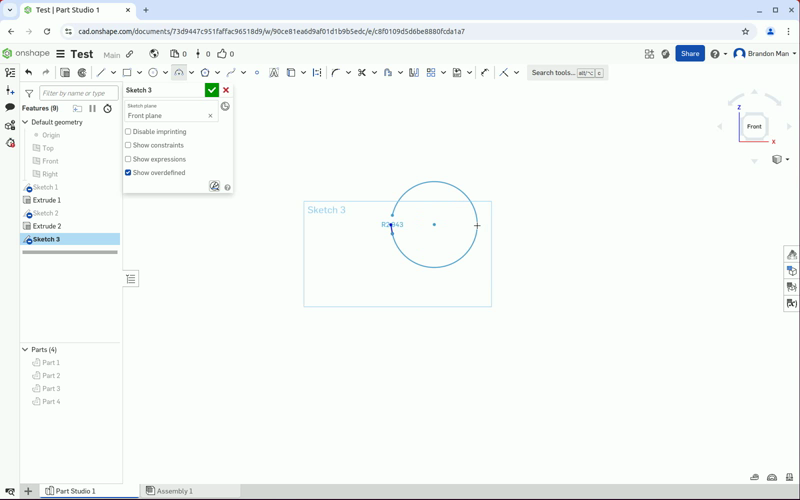
scroll(6)
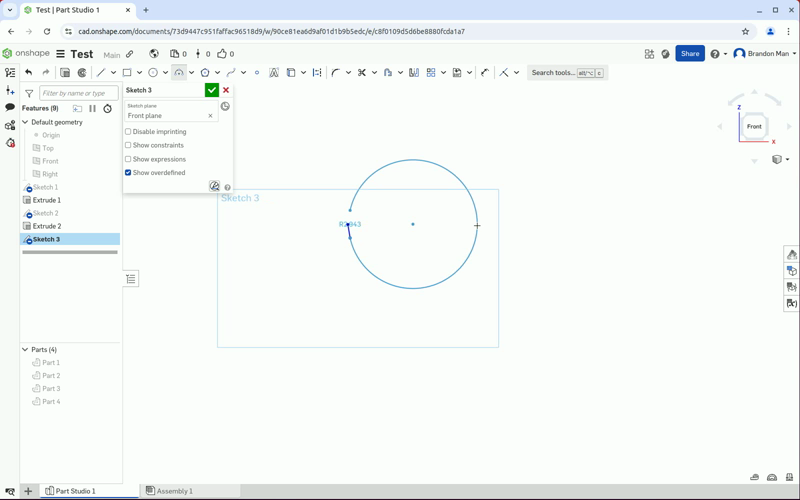
scroll(6)
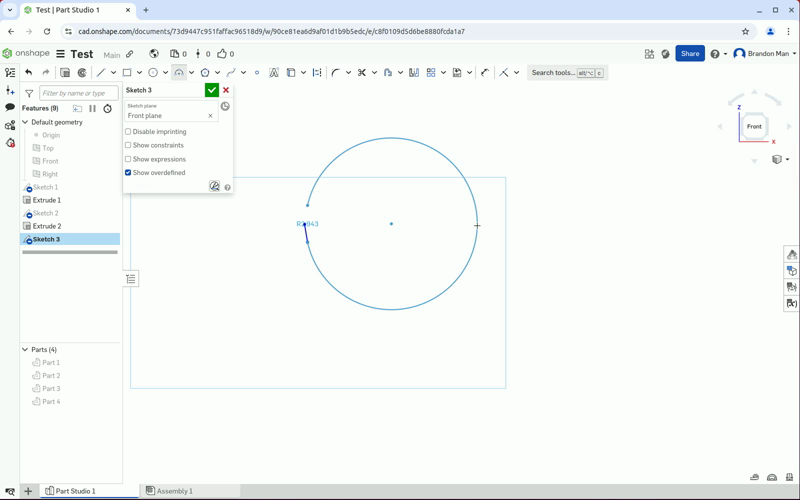
scroll(6)
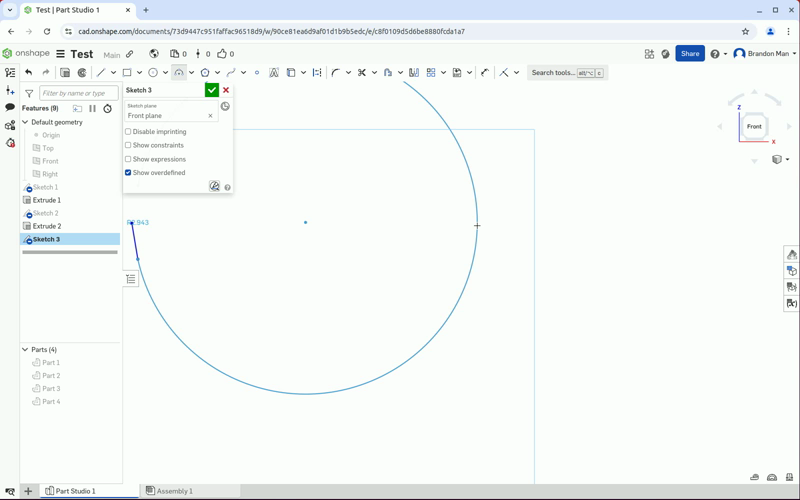
click(477, 225)
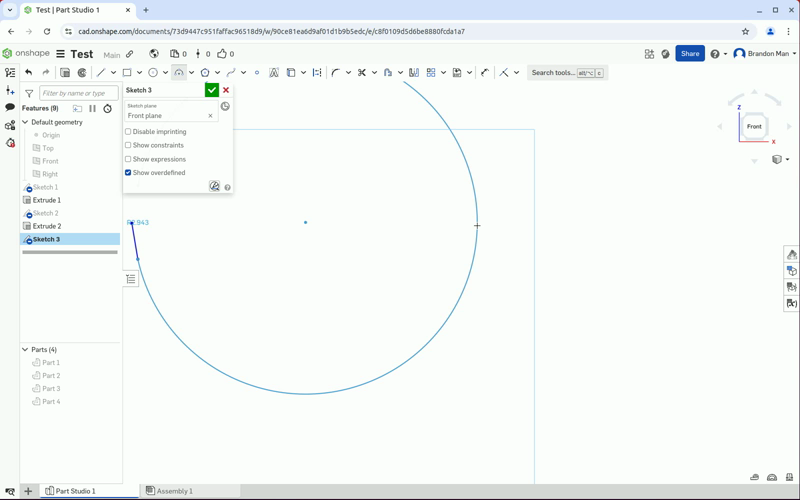
scroll(-6)
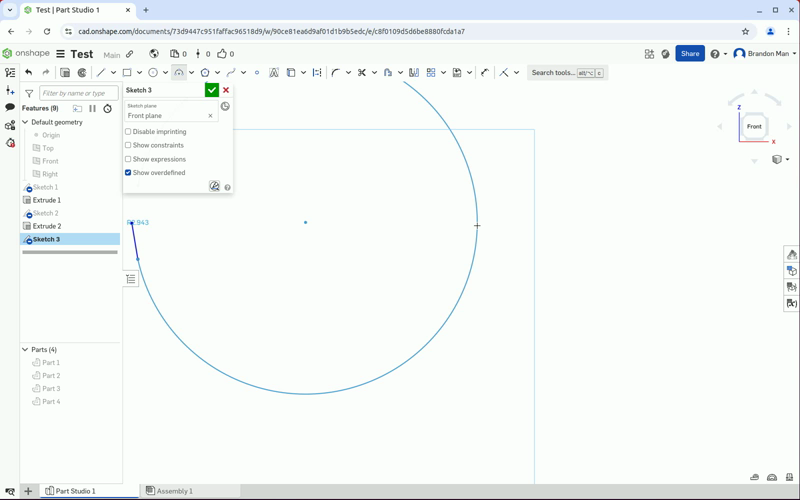
scroll(-6)
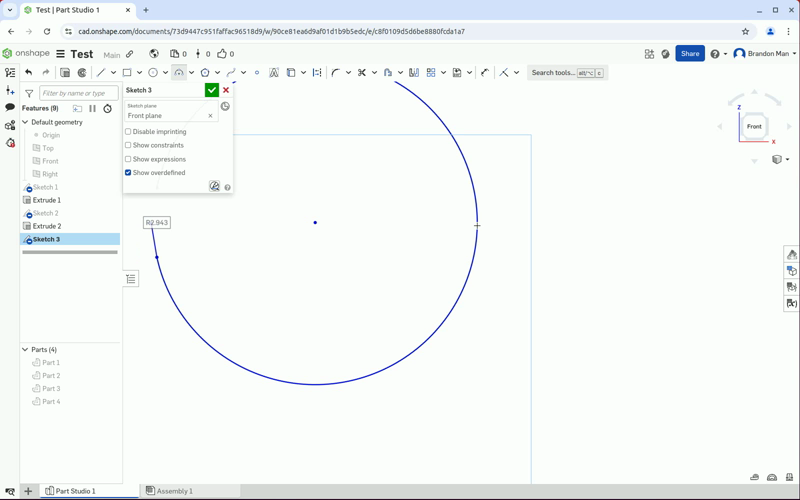
scroll(-6)
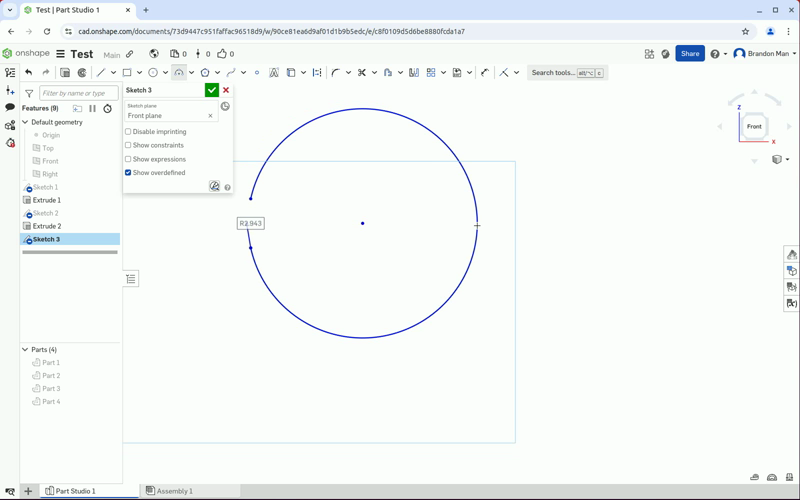
scroll(-6)
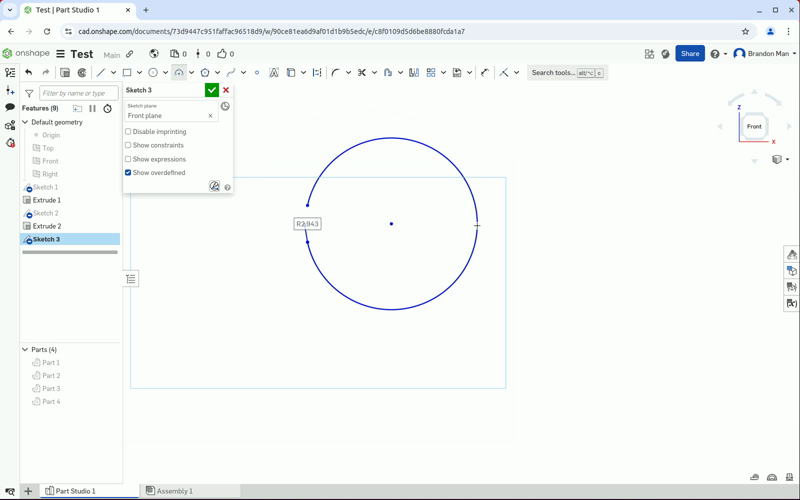
scroll(-6)
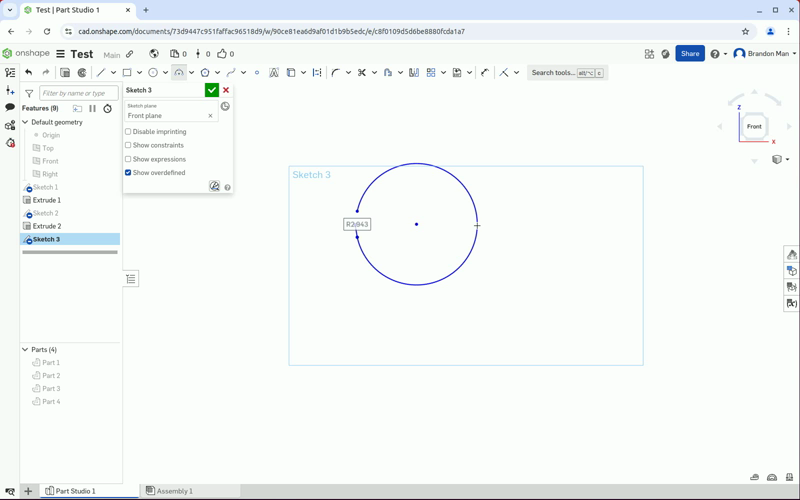
scroll(-6)
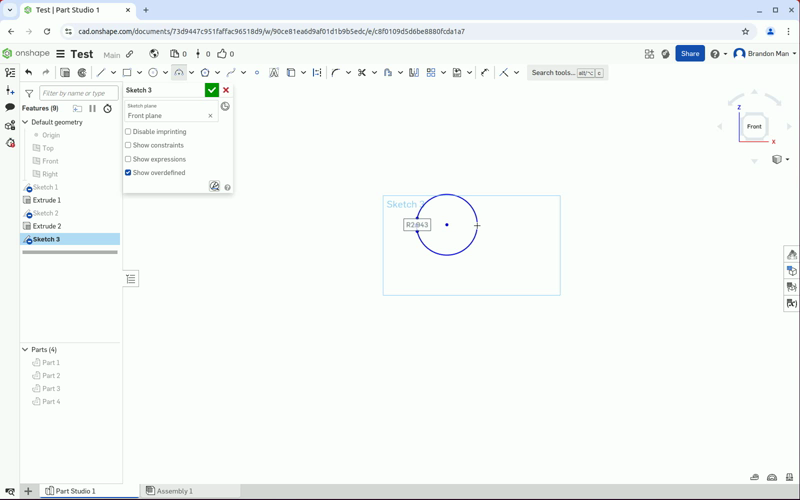
scroll(-6)
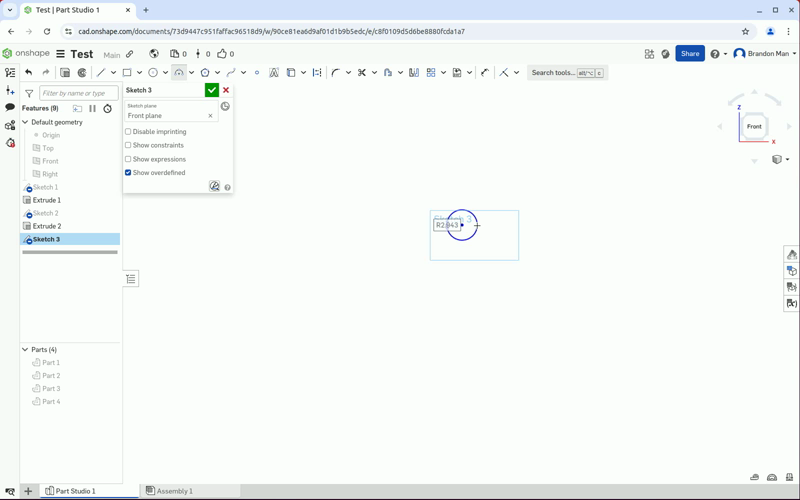
key_up(shift)
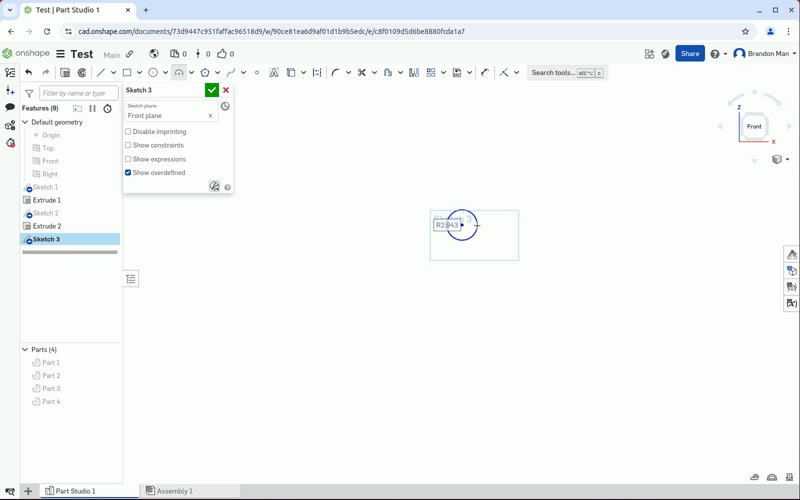
key(esc)
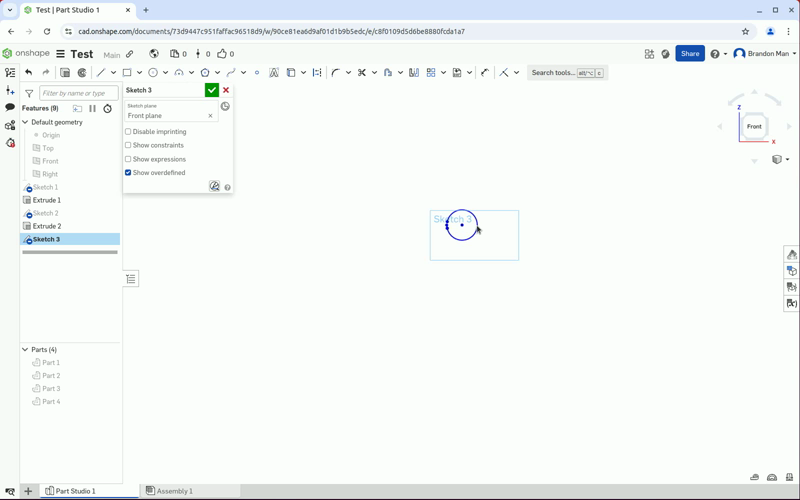
key(l)
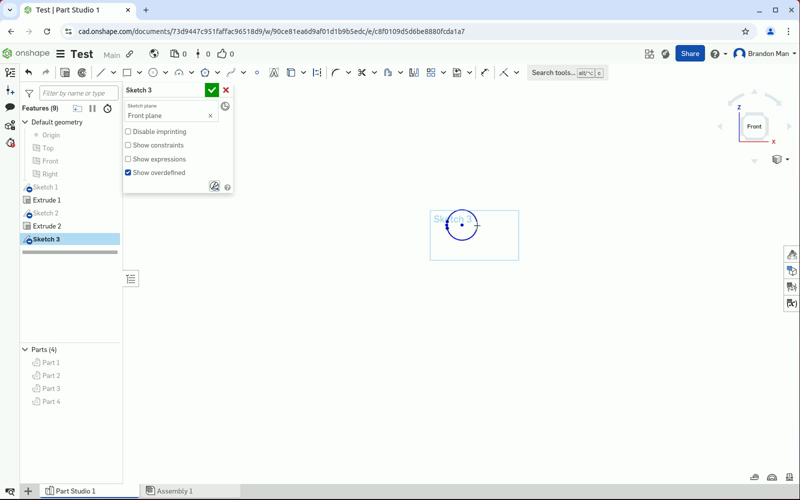
mouse_move(447, 221)
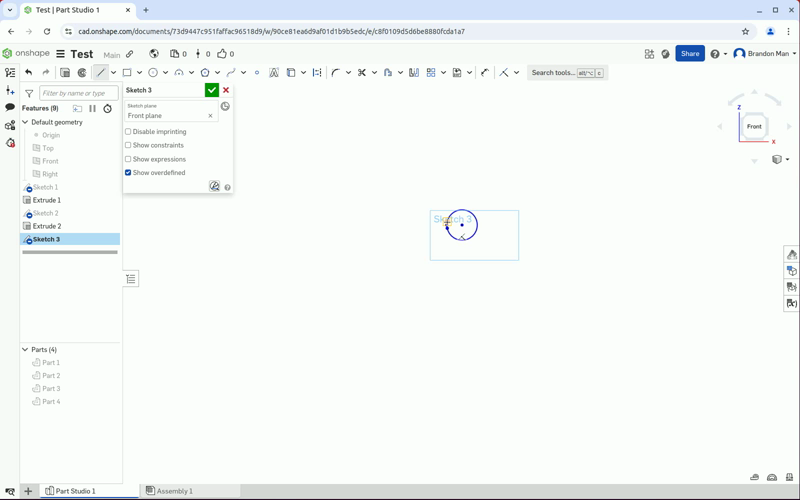
scroll(6)
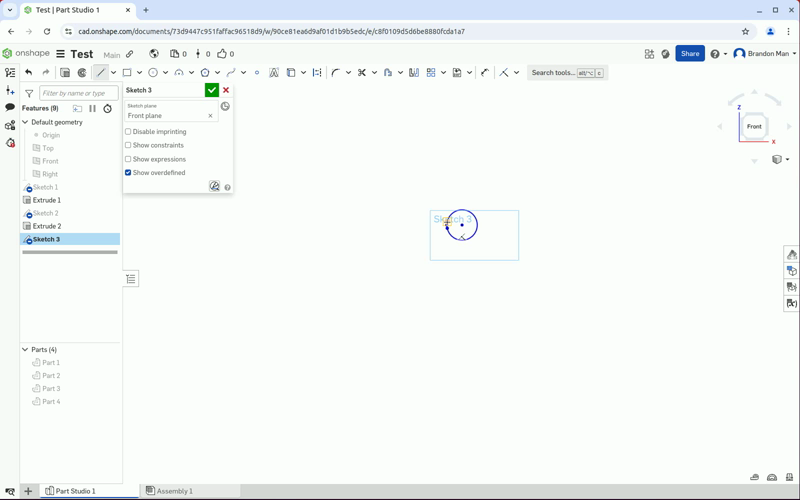
scroll(6)
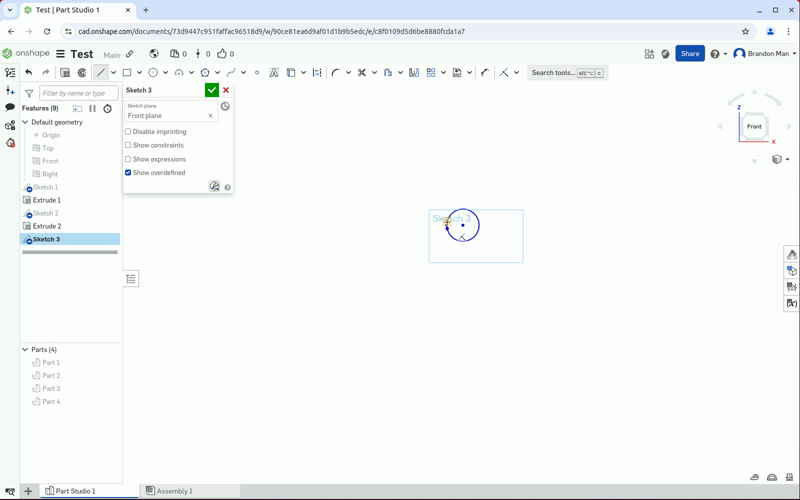
scroll(6)
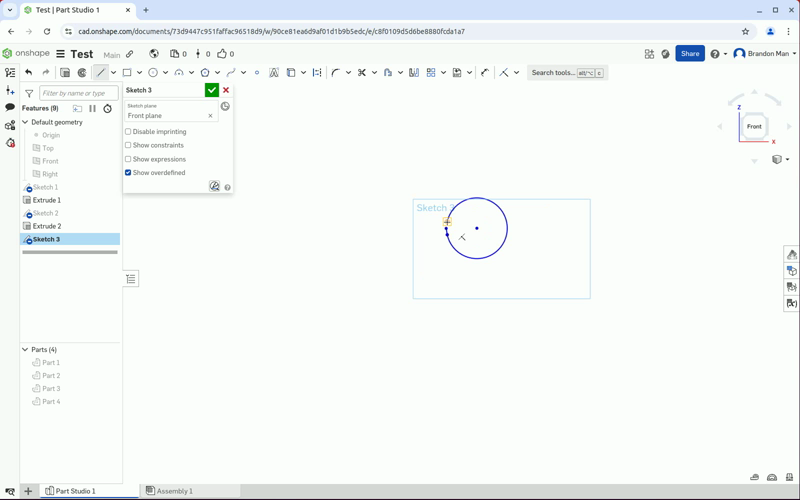
scroll(6)
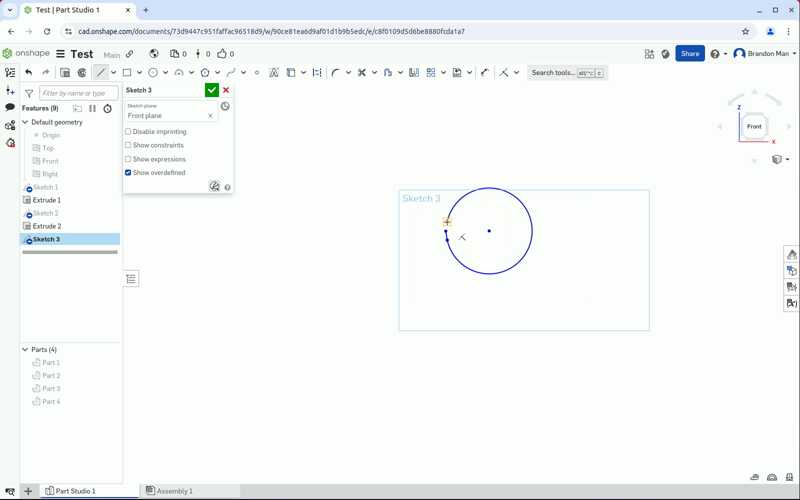
scroll(6)
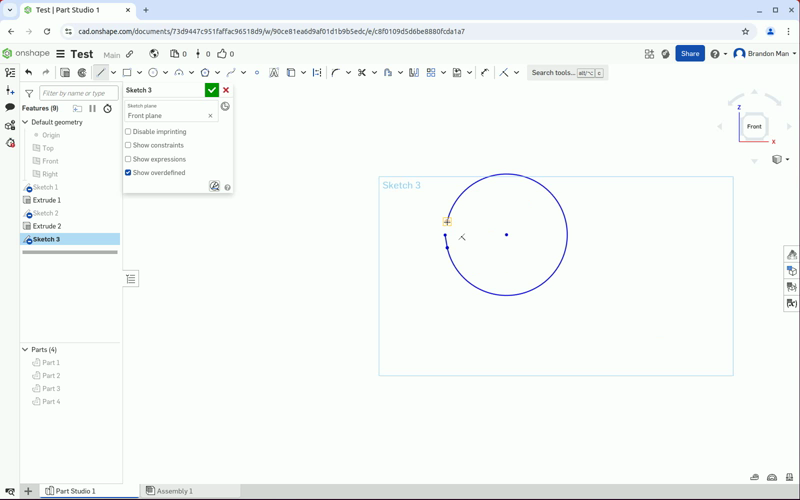
scroll(6)
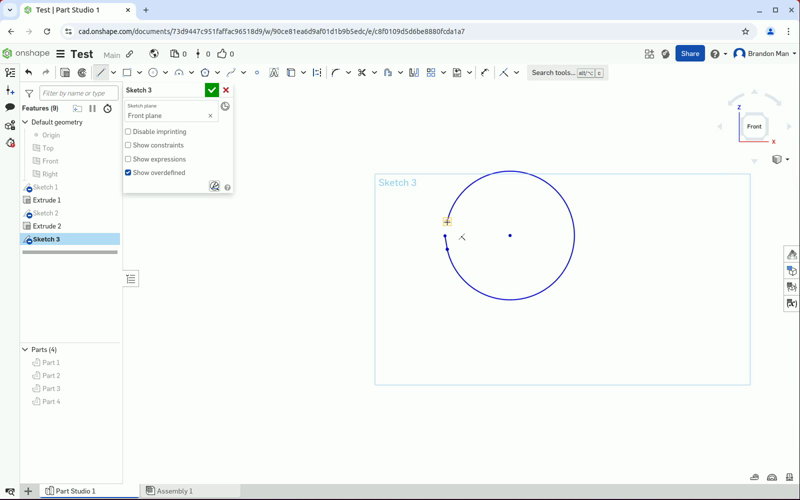
scroll(6)
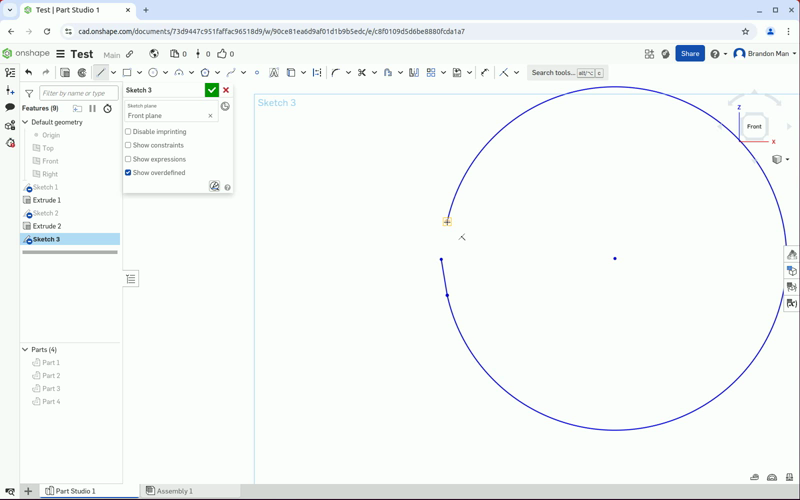
click(447, 221)
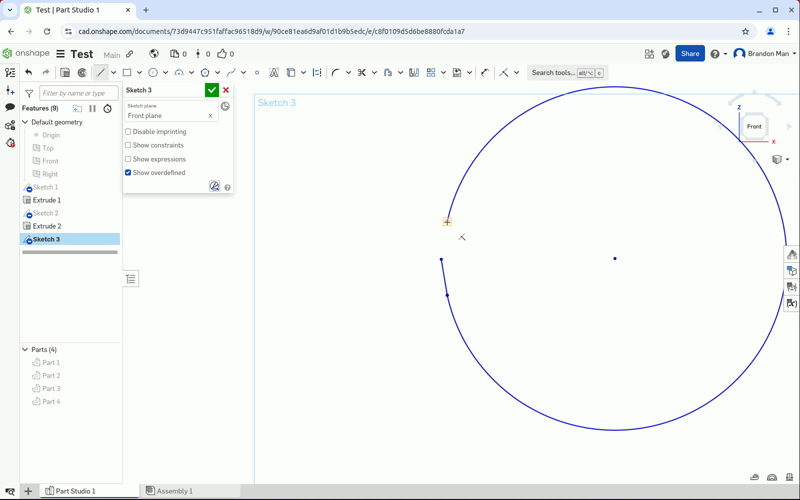
scroll(-6)
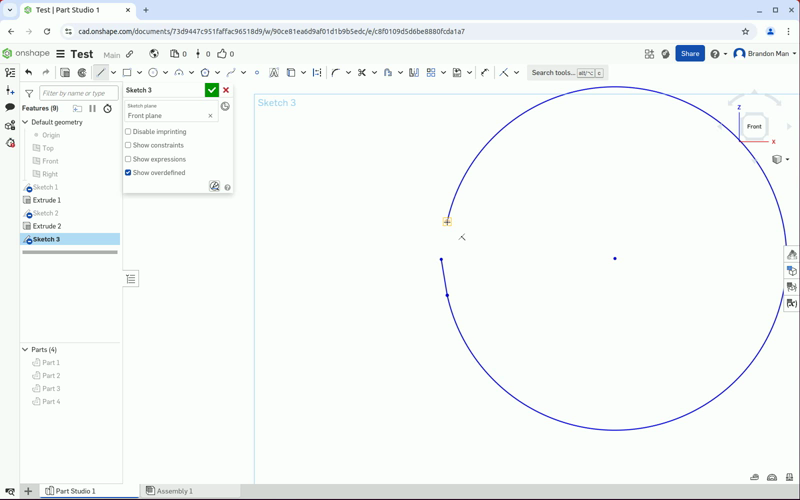
scroll(-6)
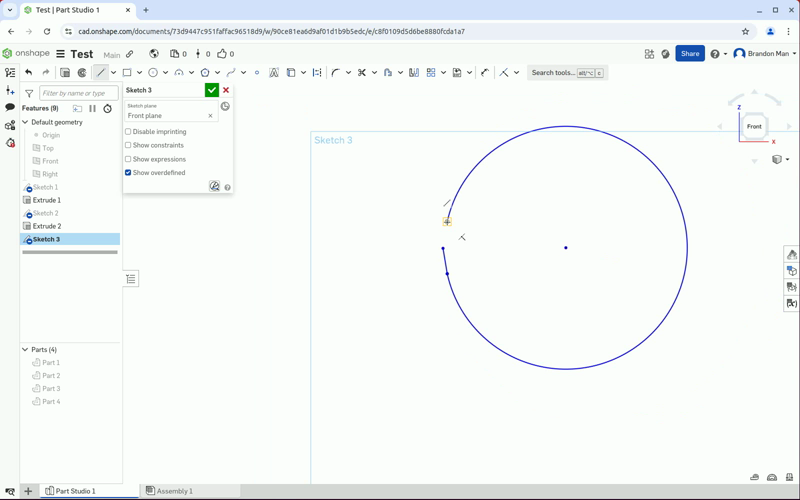
scroll(-6)
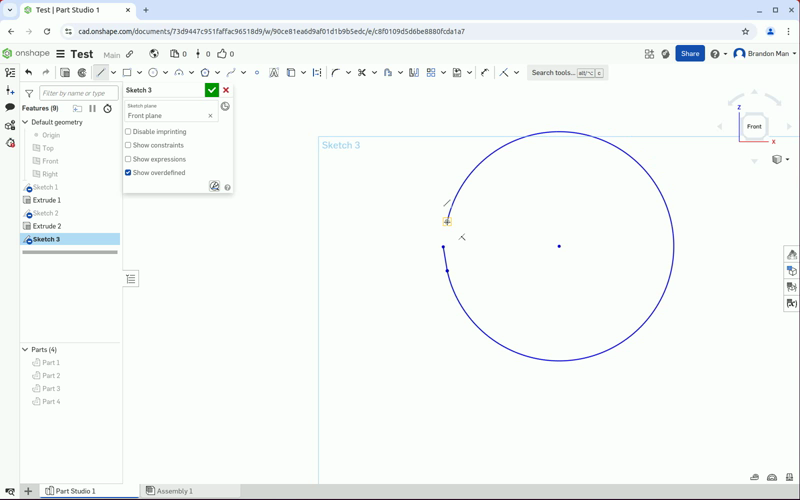
scroll(-6)
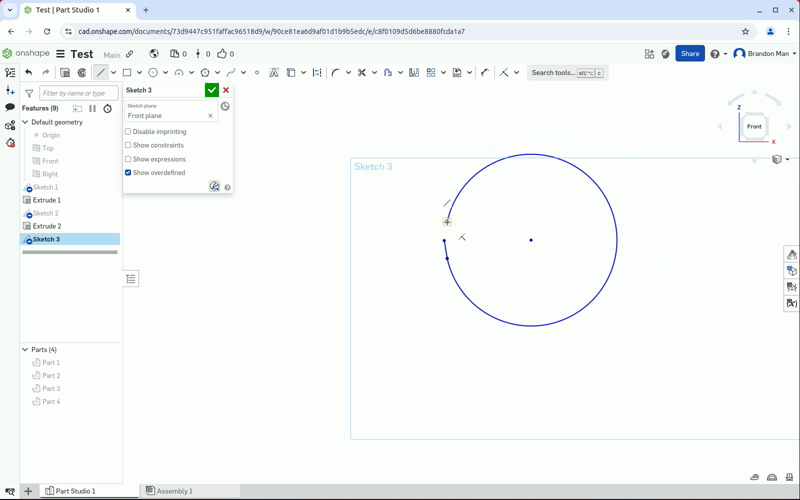
scroll(-6)
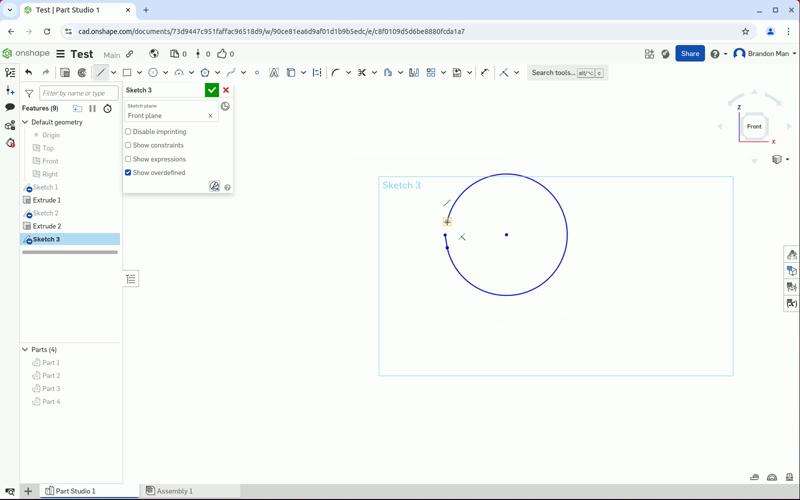
scroll(-6)
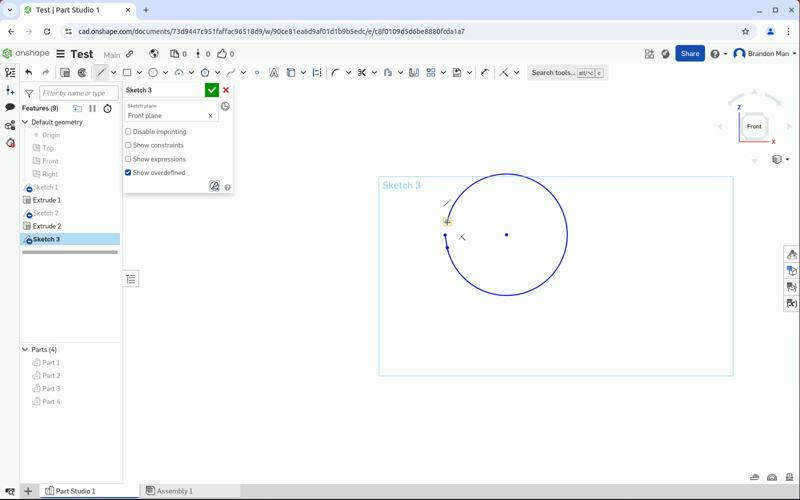
scroll(-6)
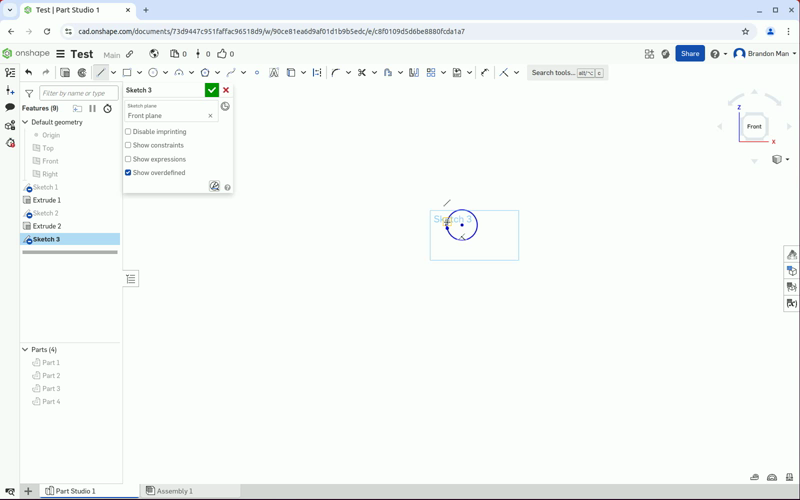
mouse_move(477, 221)
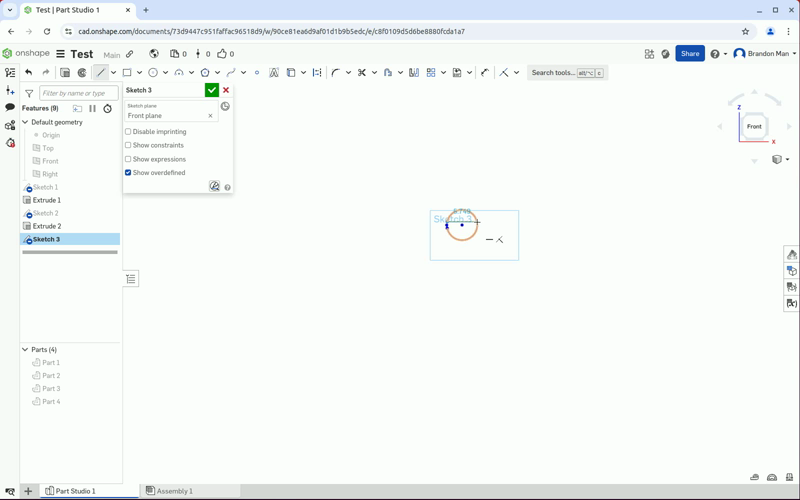
key_down(shift)
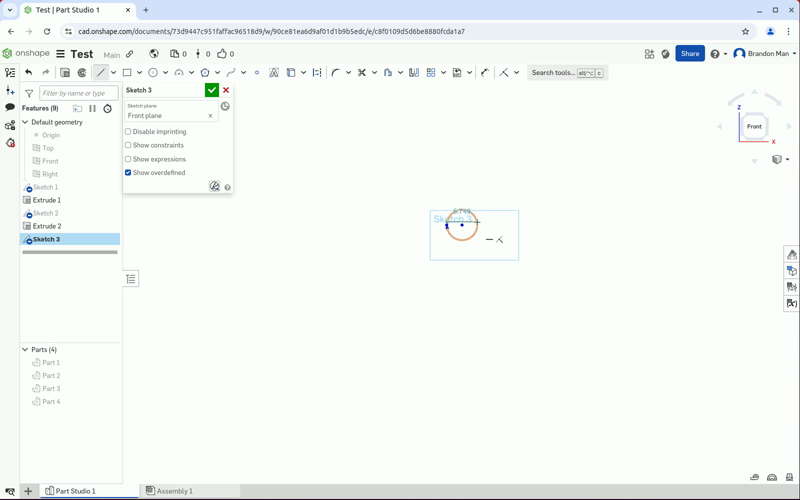
mouse_move(446, 225)
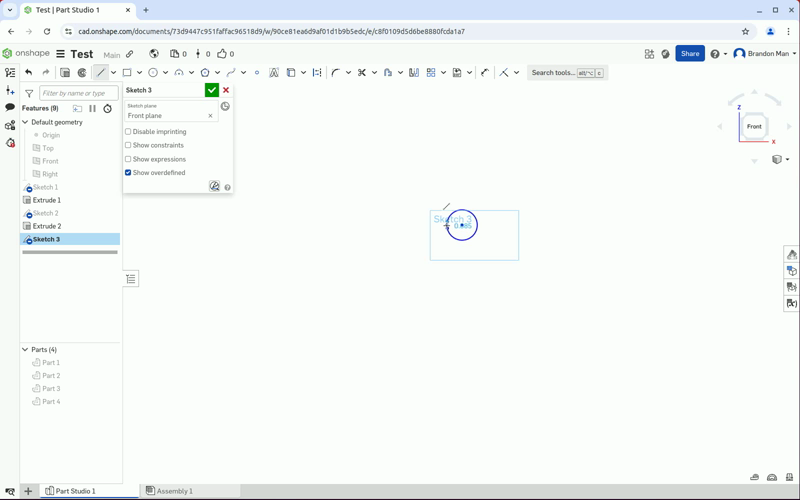
scroll(6)
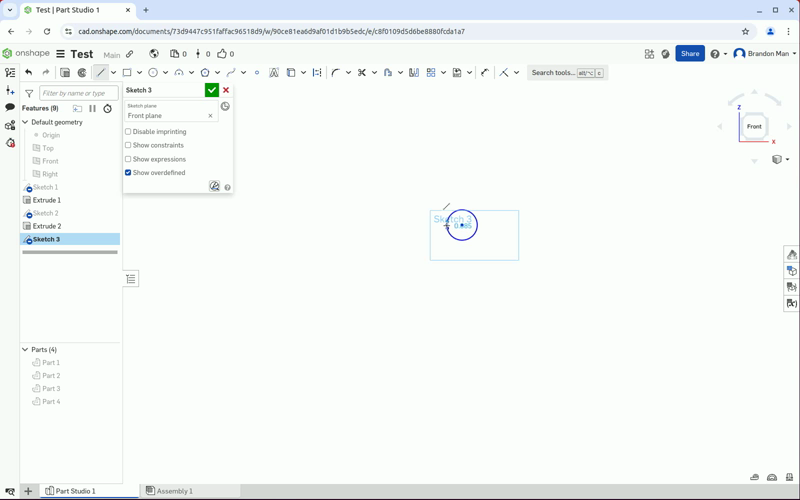
scroll(6)
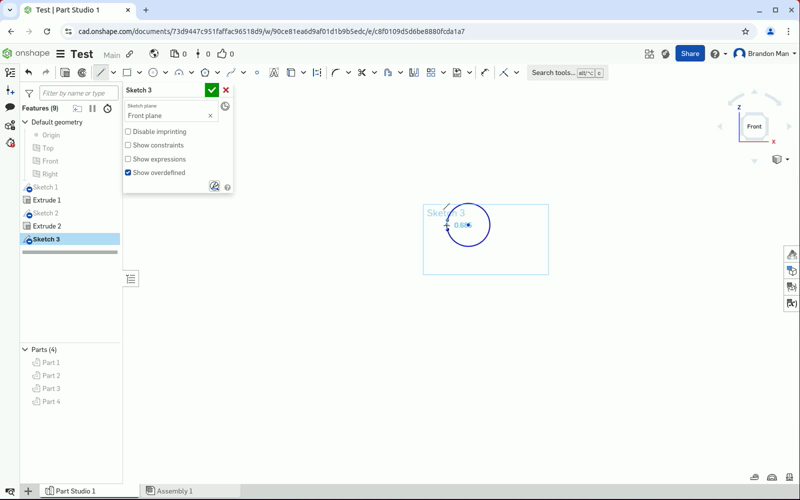
scroll(6)
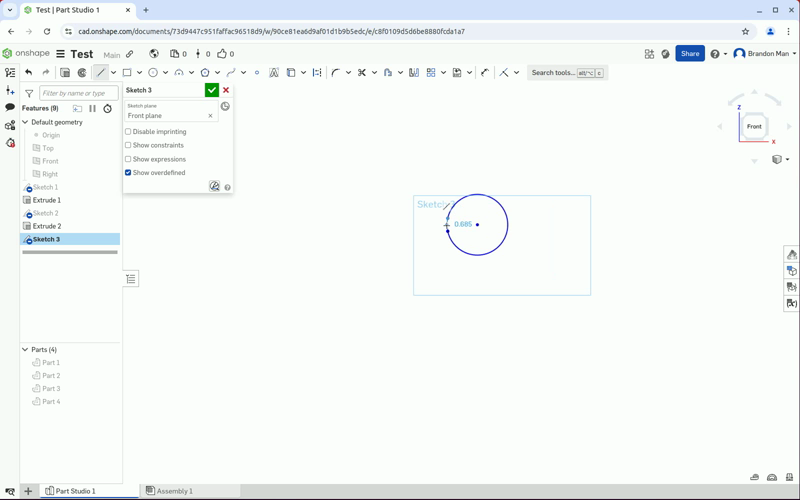
scroll(6)
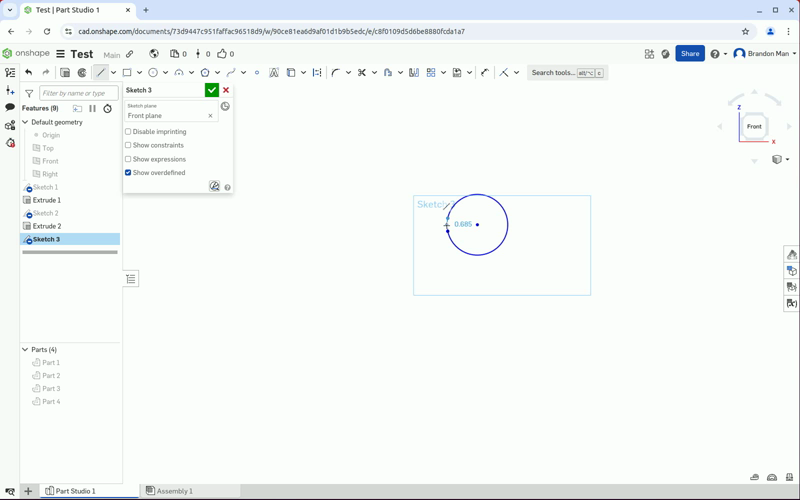
scroll(6)
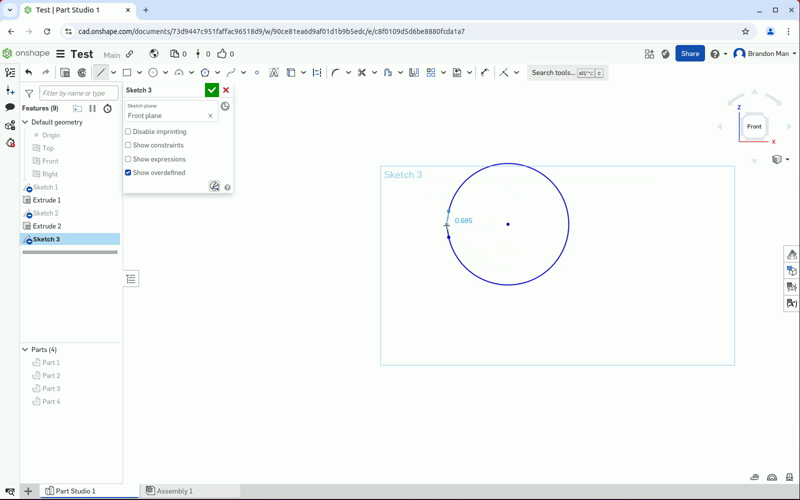
scroll(6)
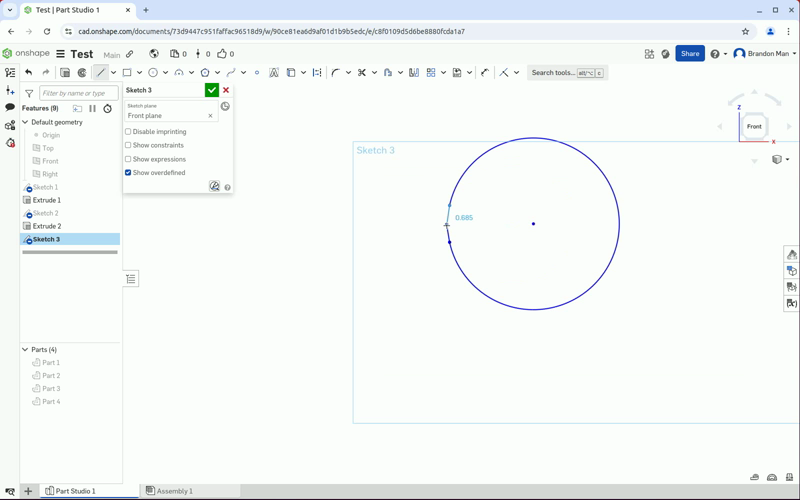
scroll(6)
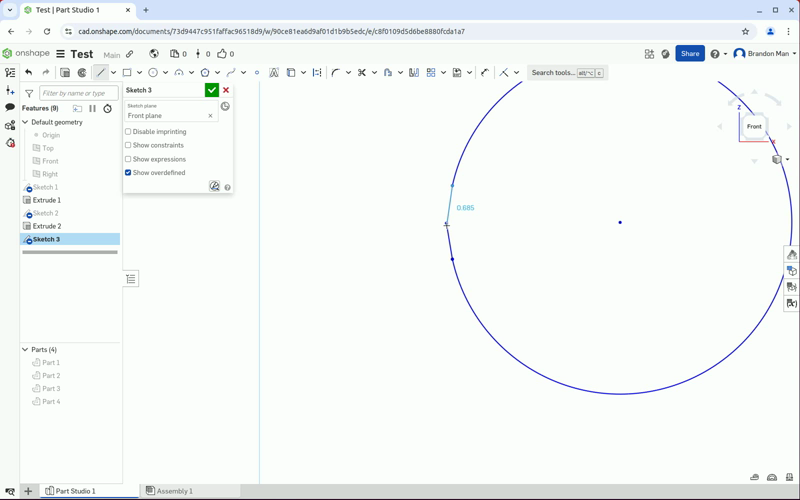
key_up(shift)
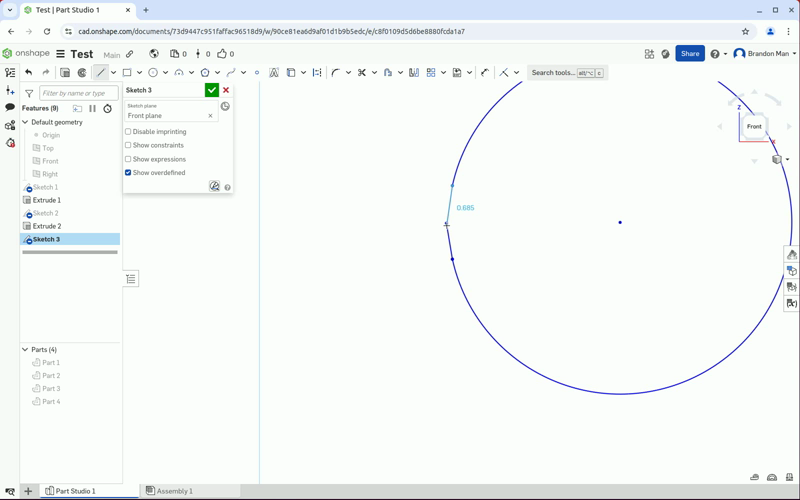
click(446, 225)
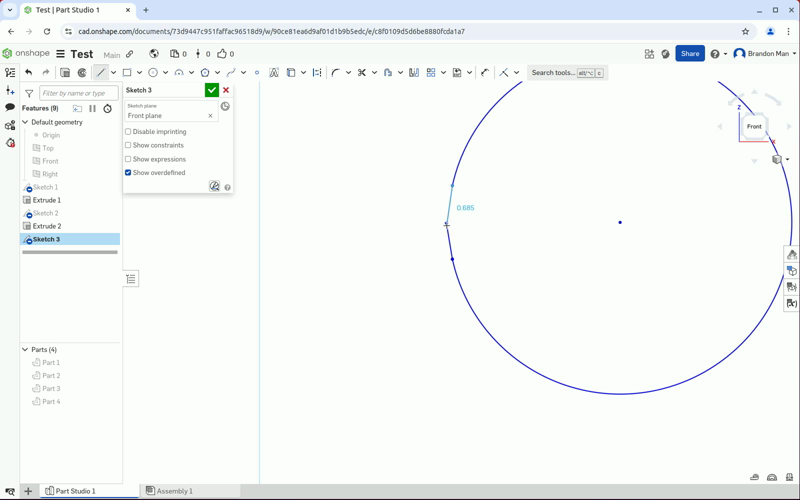
scroll(-6)
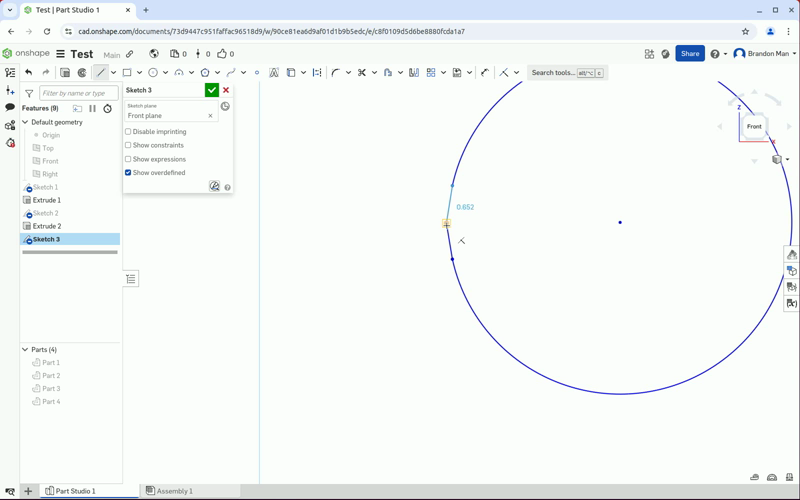
scroll(-6)
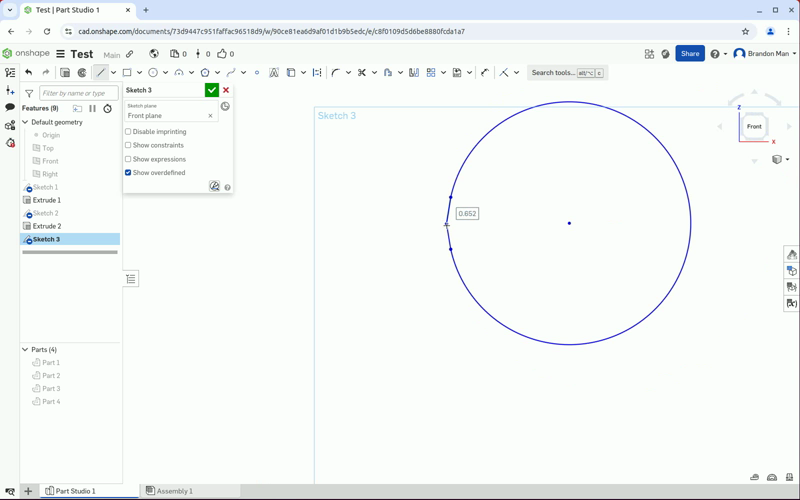
scroll(-6)
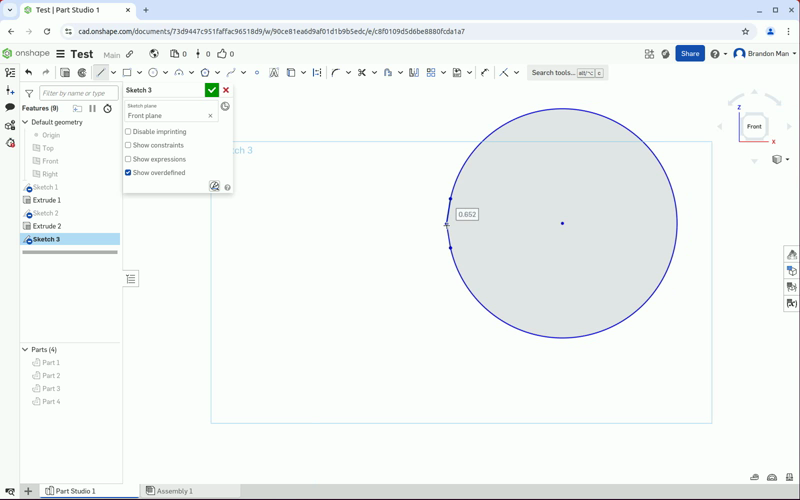
scroll(-6)
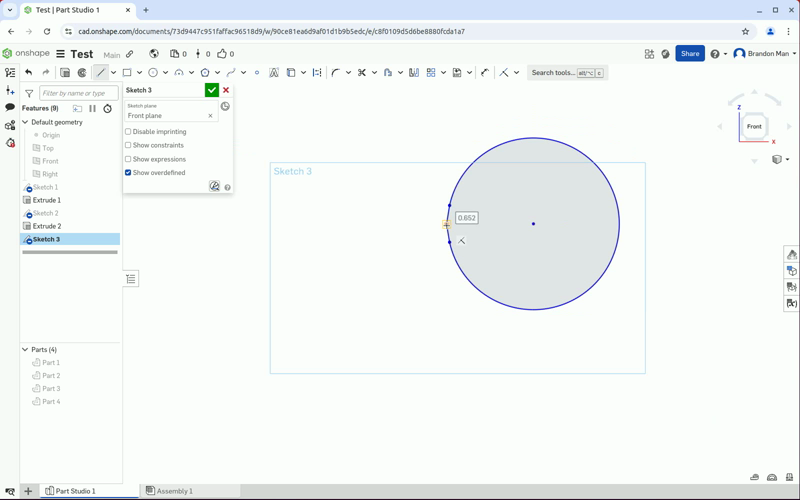
scroll(-6)
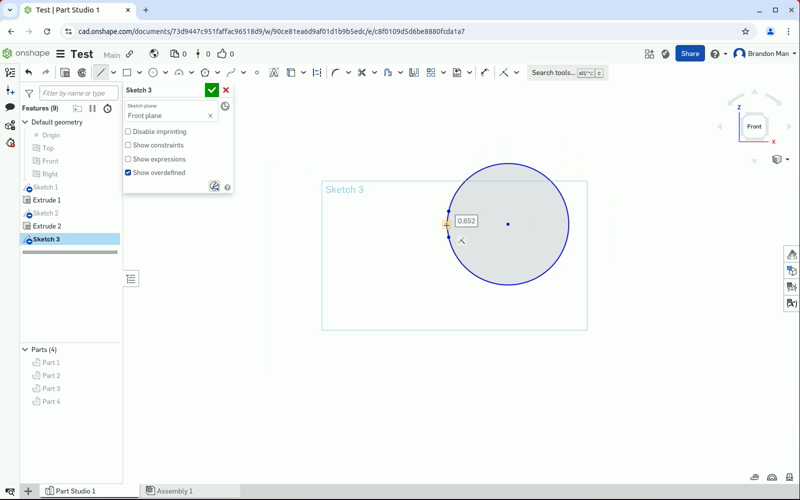
scroll(-6)
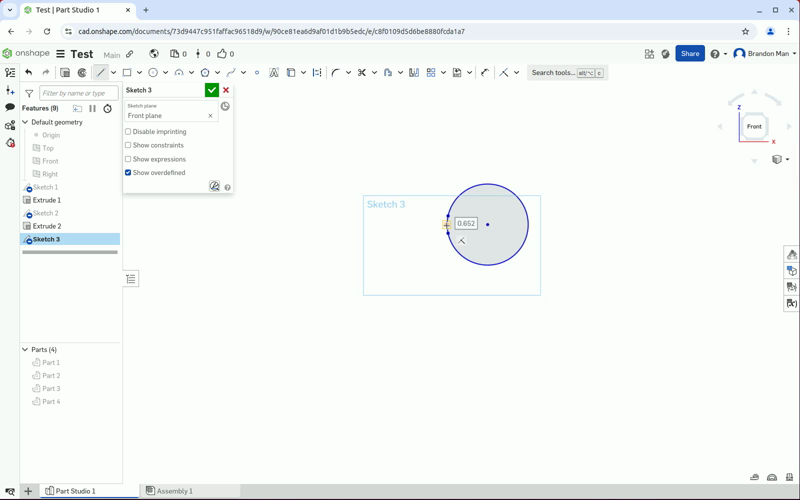
scroll(-6)
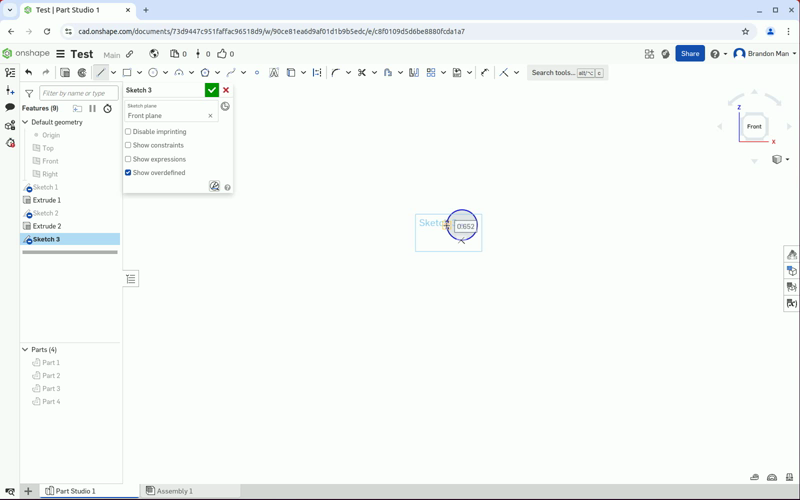
key(esc)
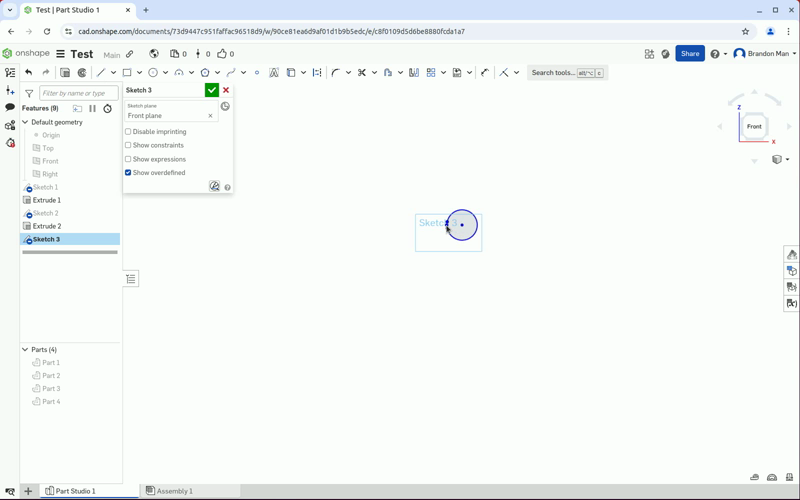
key(c)
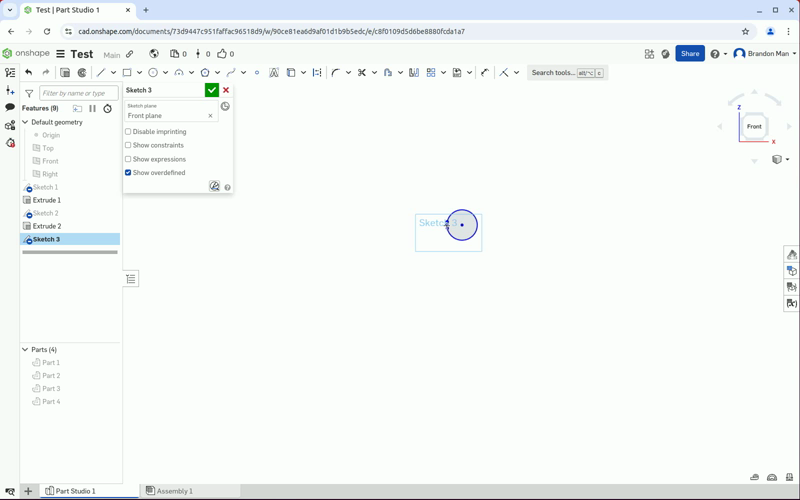
key_down(shift)
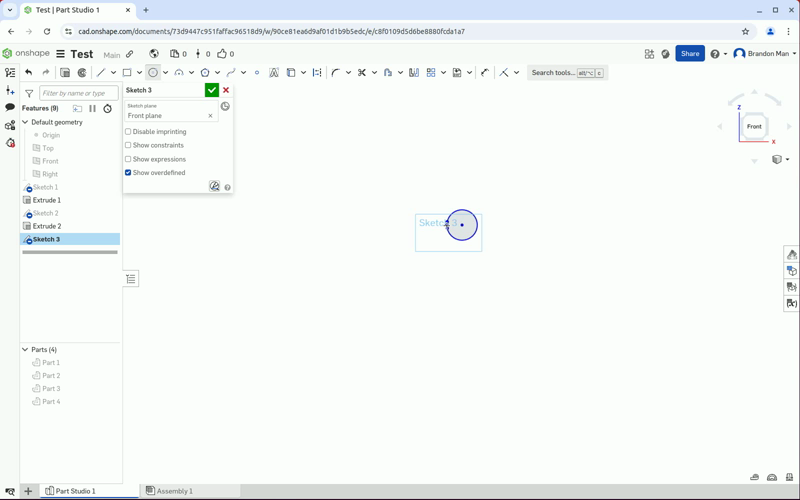
mouse_move(461, 225)
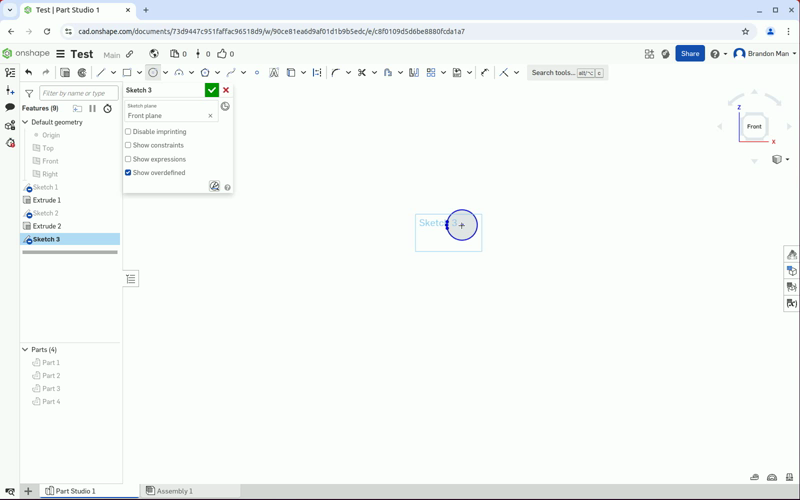
click(461, 225)
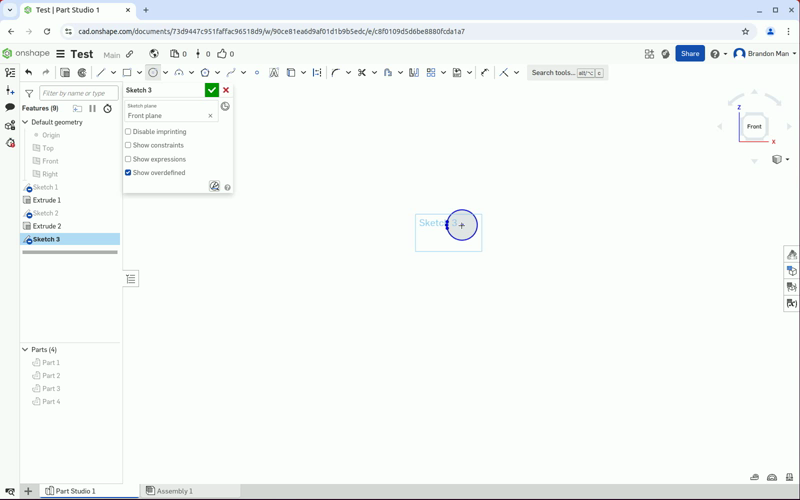
key_up(shift)
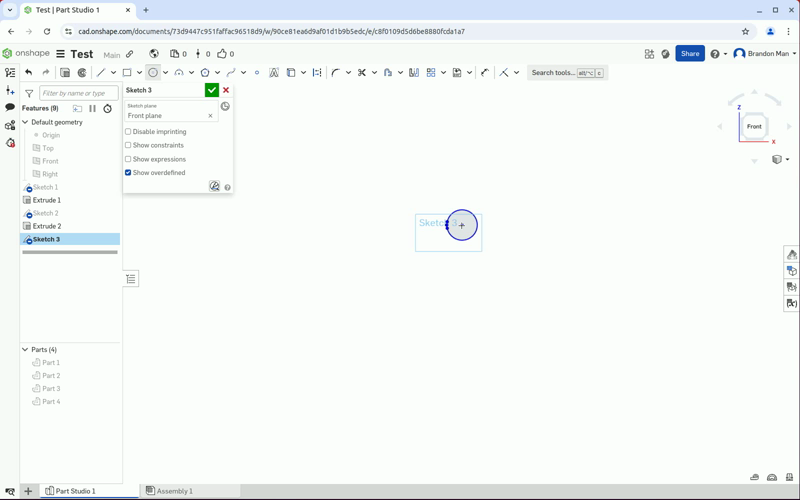
mouse_move(465, 225)
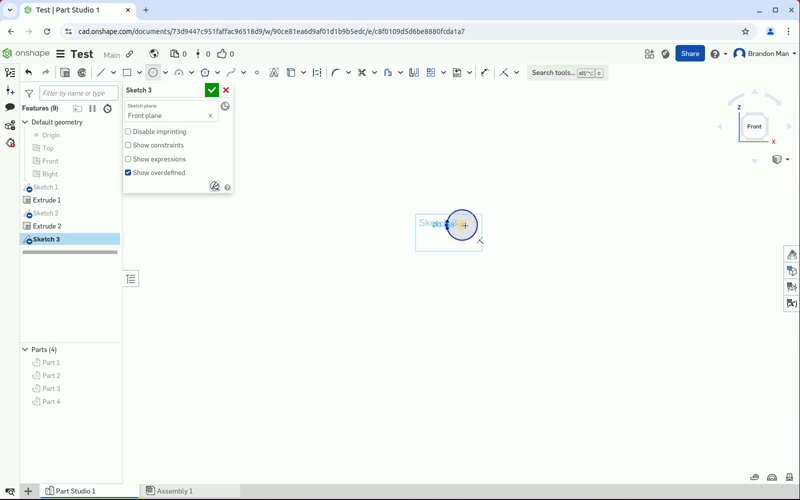
scroll(6)
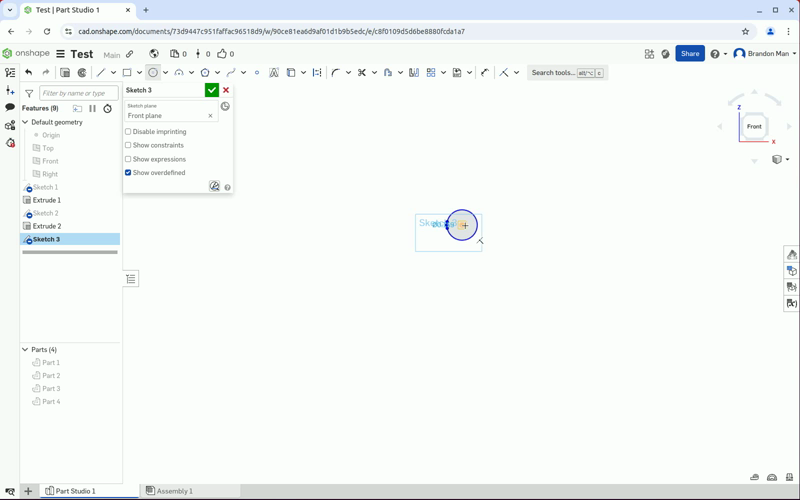
scroll(6)
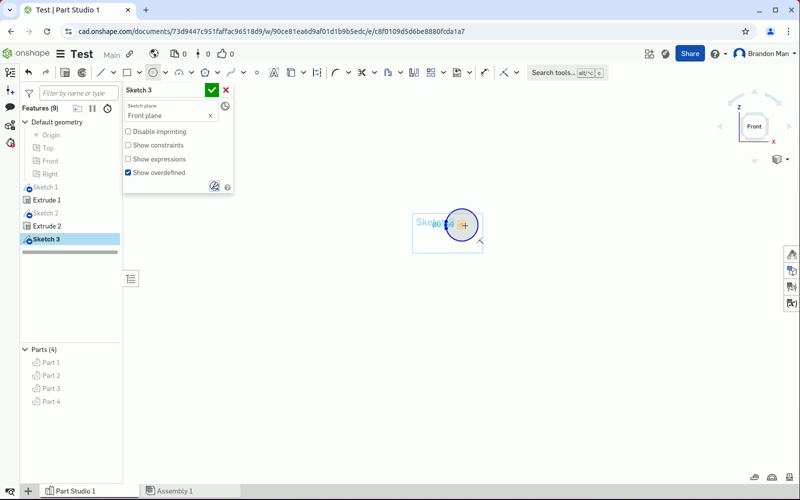
scroll(6)
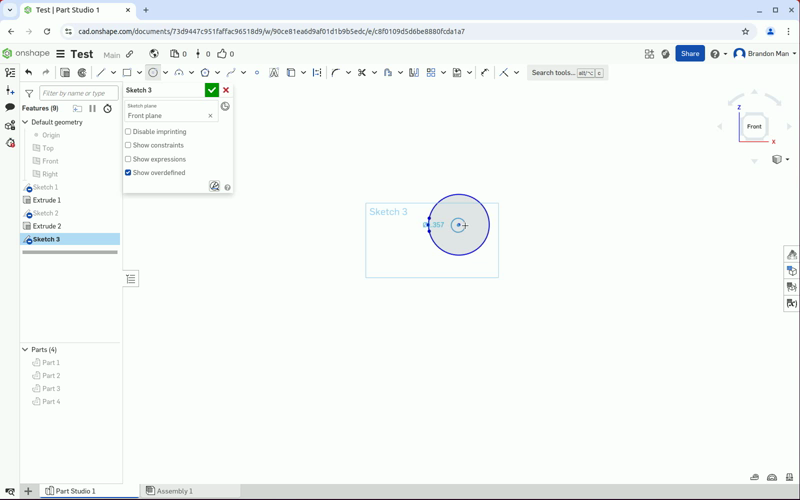
scroll(6)
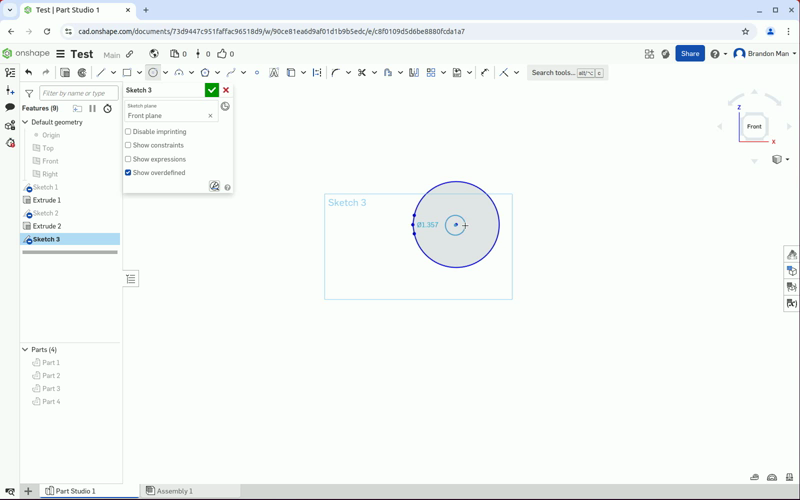
scroll(6)
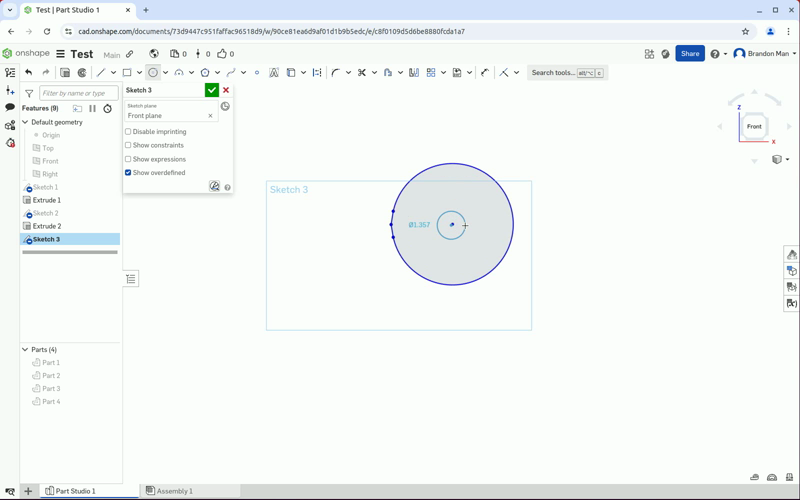
scroll(6)
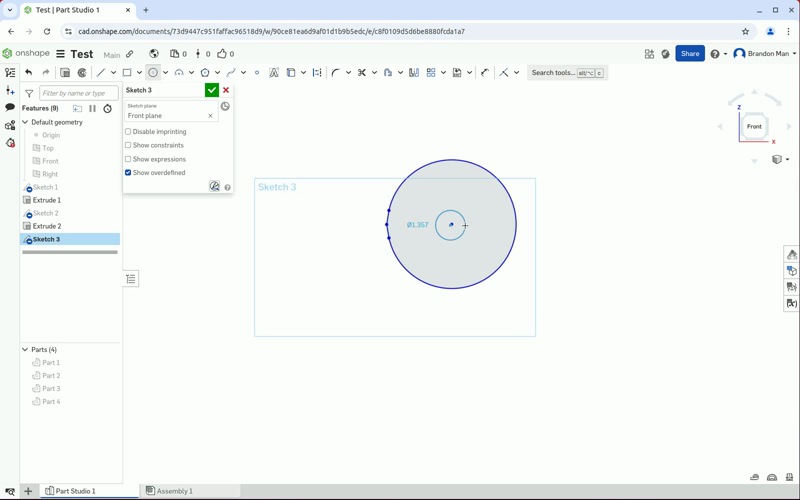
scroll(6)
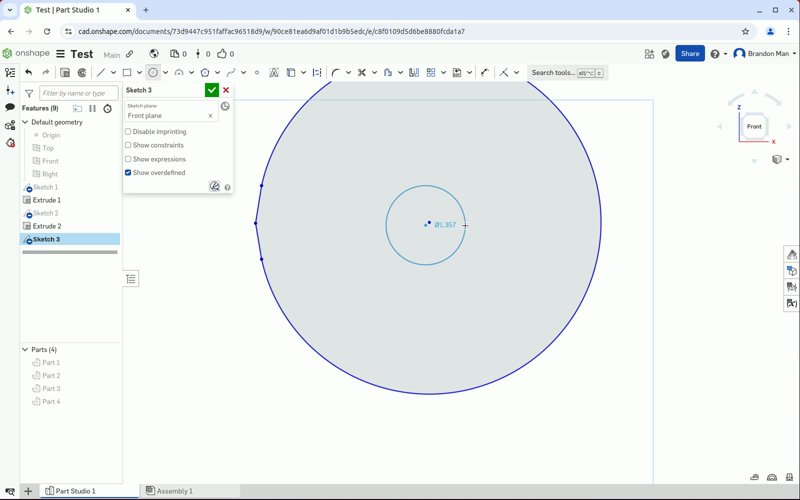
click(465, 225)
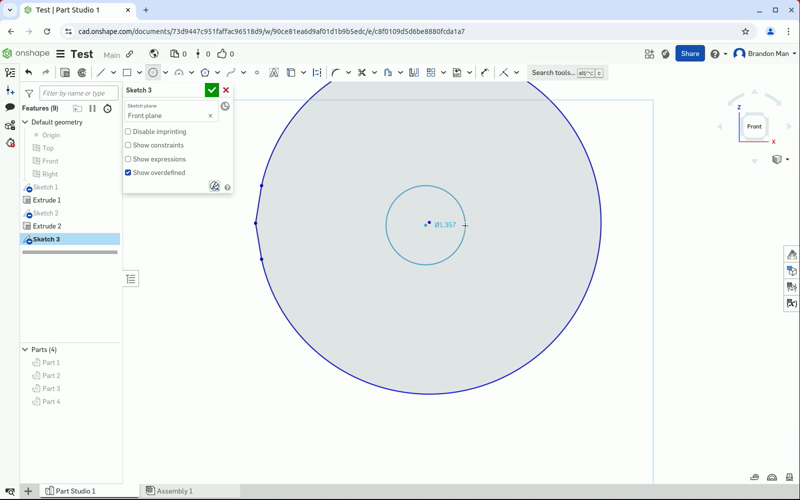
scroll(-6)
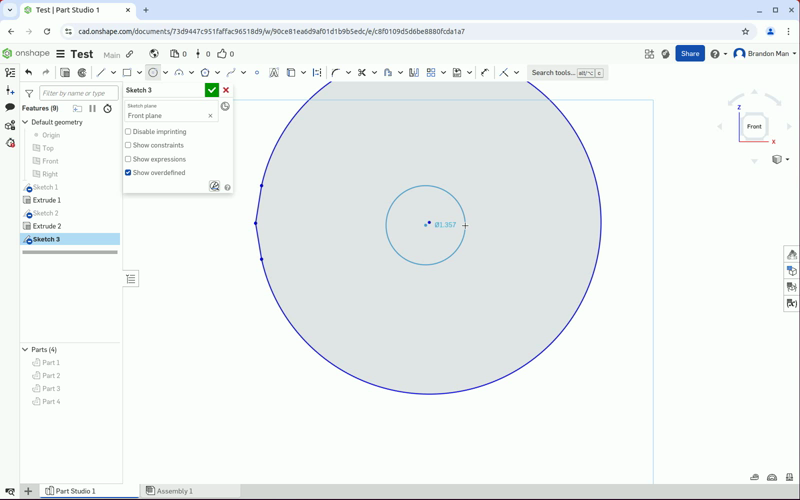
scroll(-6)
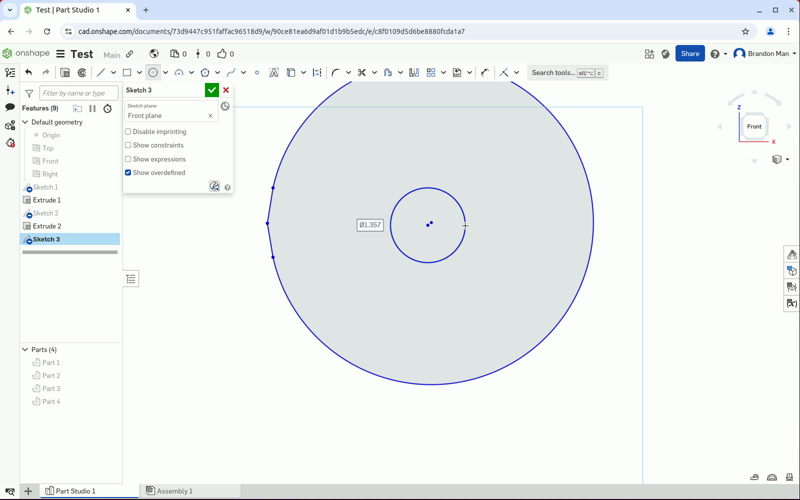
scroll(-6)
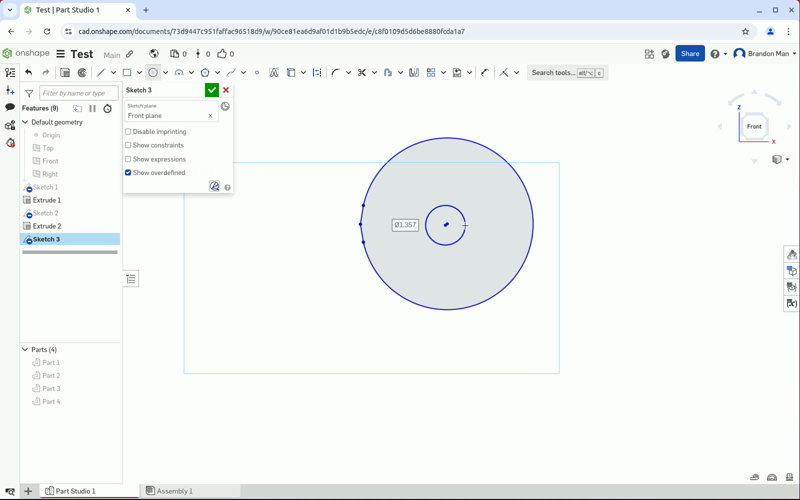
scroll(-6)
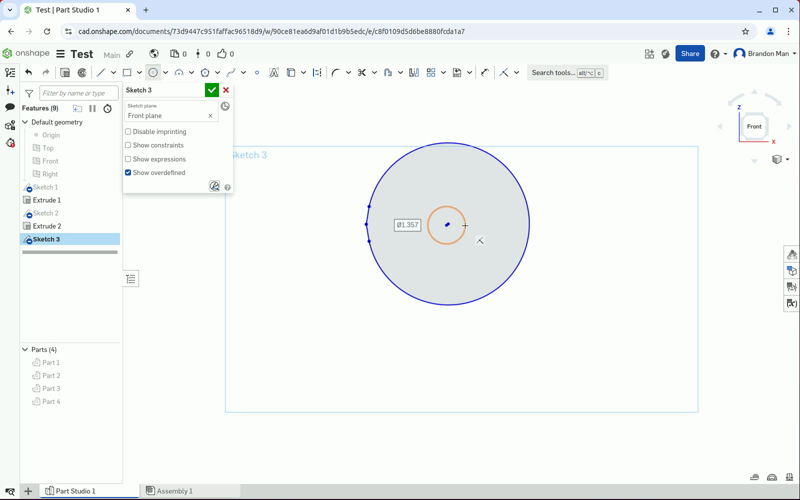
scroll(-6)
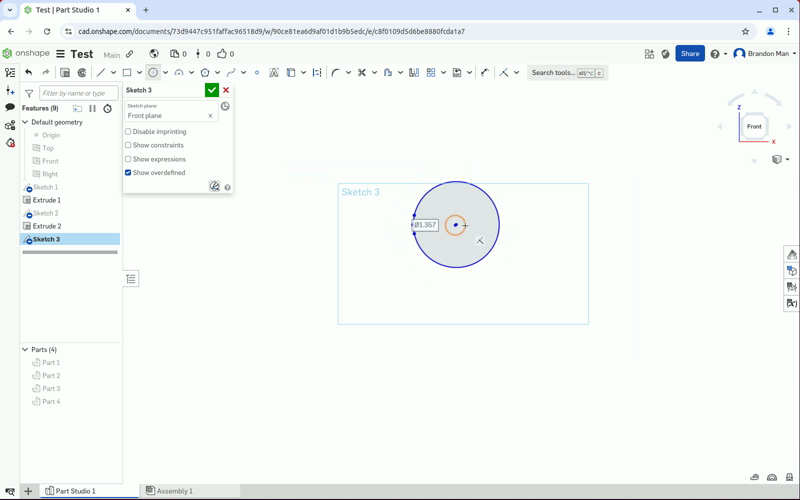
scroll(-6)
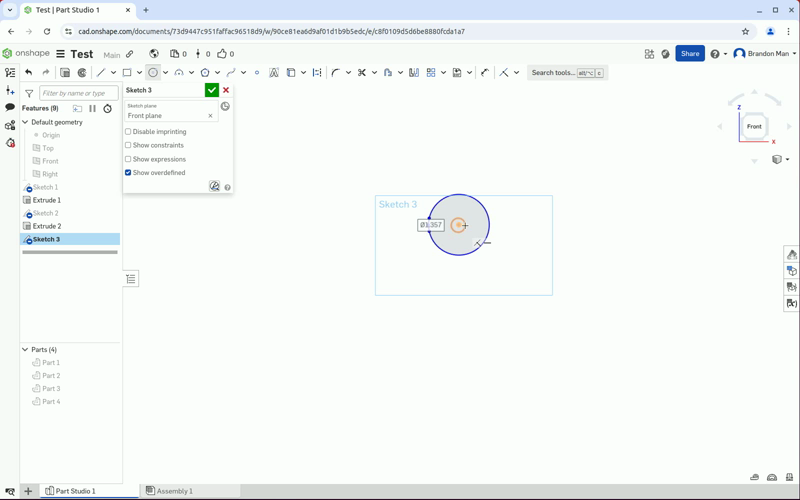
scroll(-6)
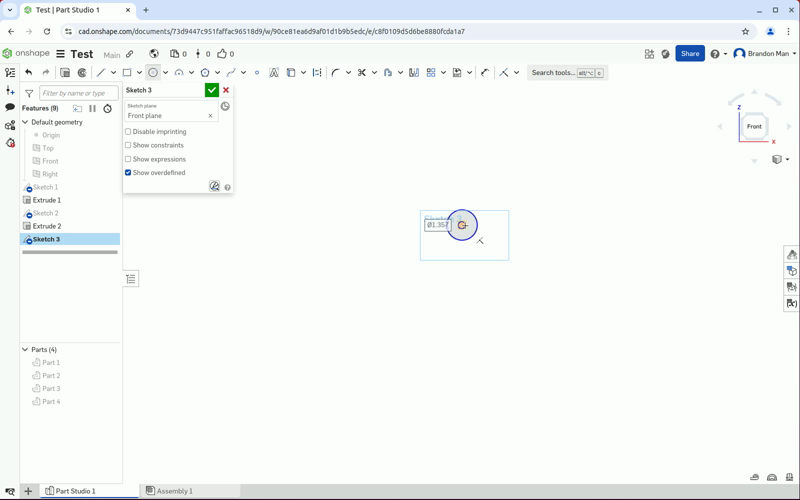
key(esc)
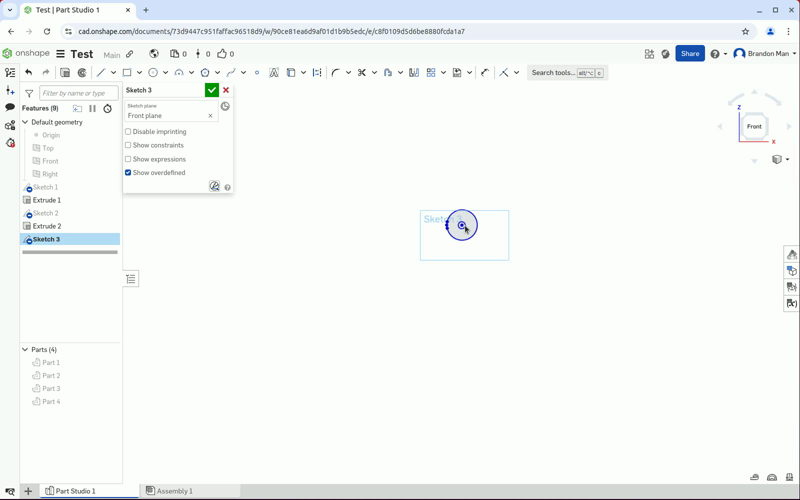
mouse_move(465, 231)
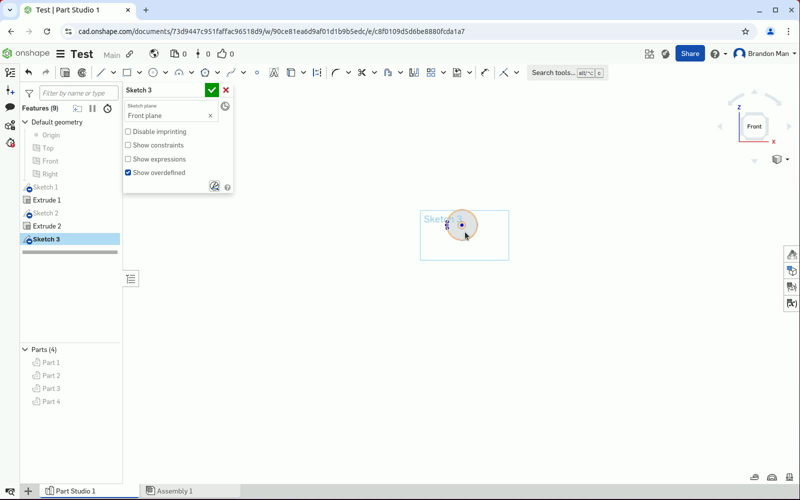
scroll(6)
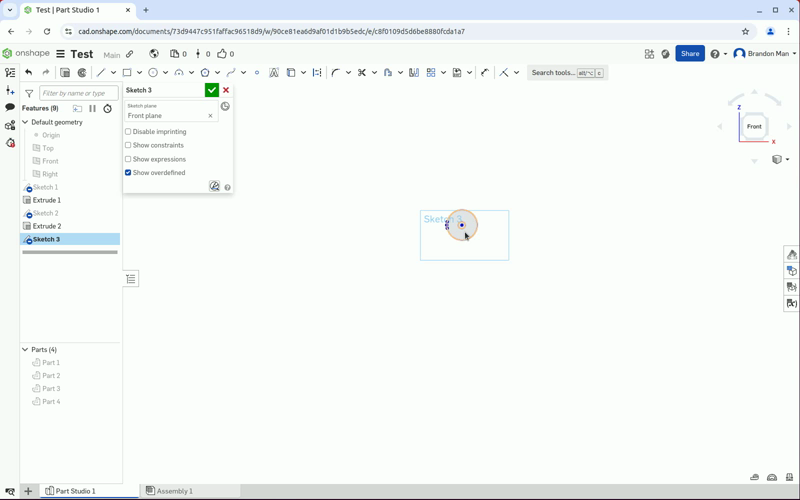
scroll(6)
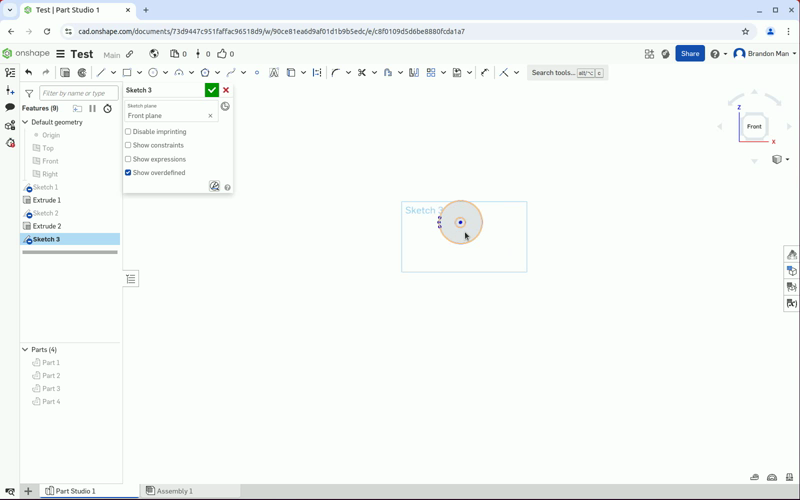
scroll(6)
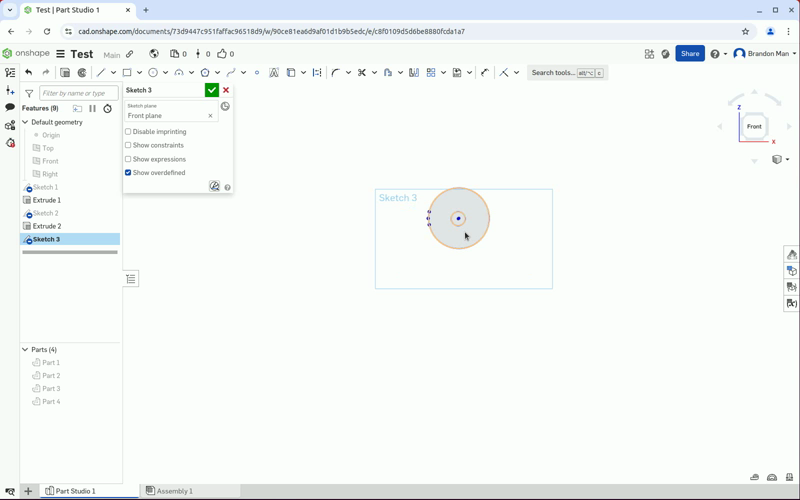
scroll(6)
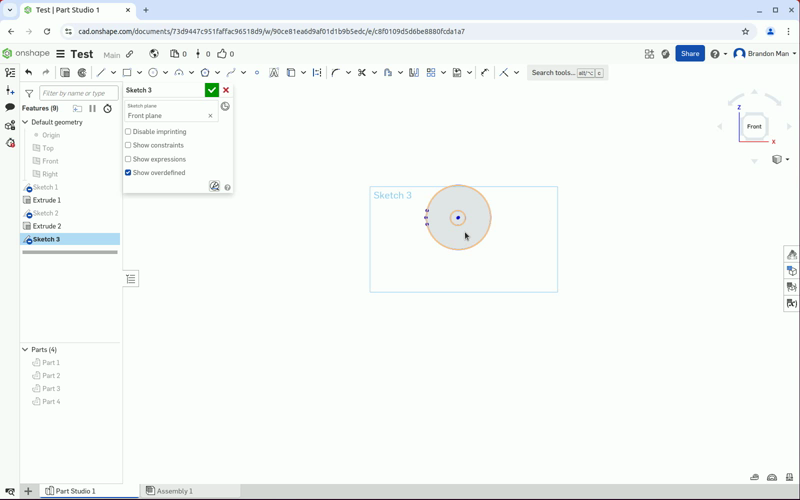
scroll(6)
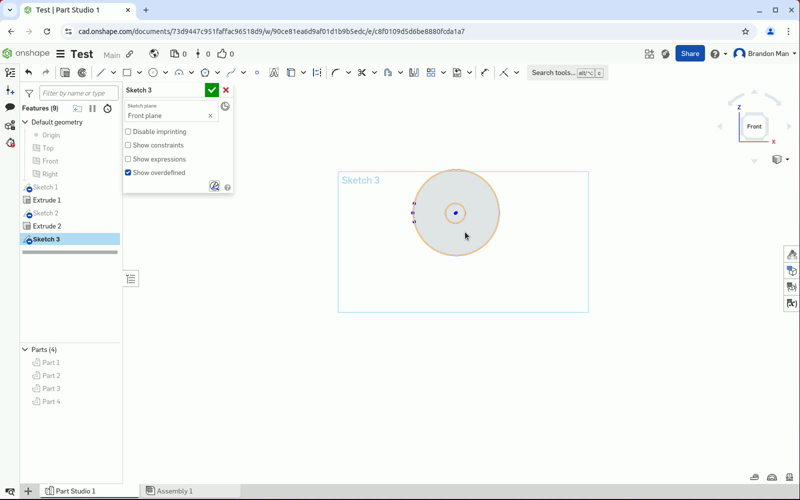
scroll(6)
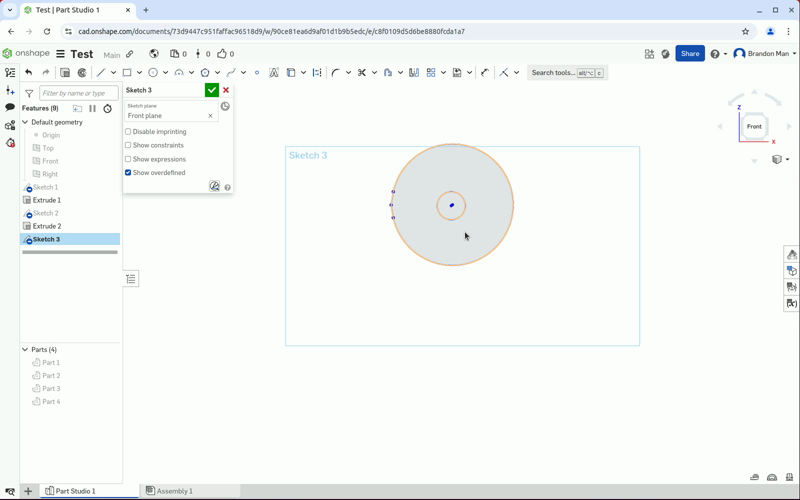
scroll(6)
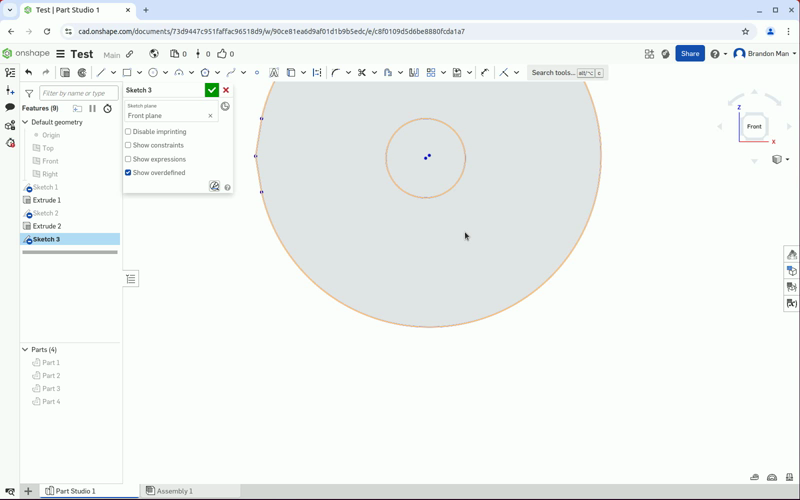
click(465, 231)
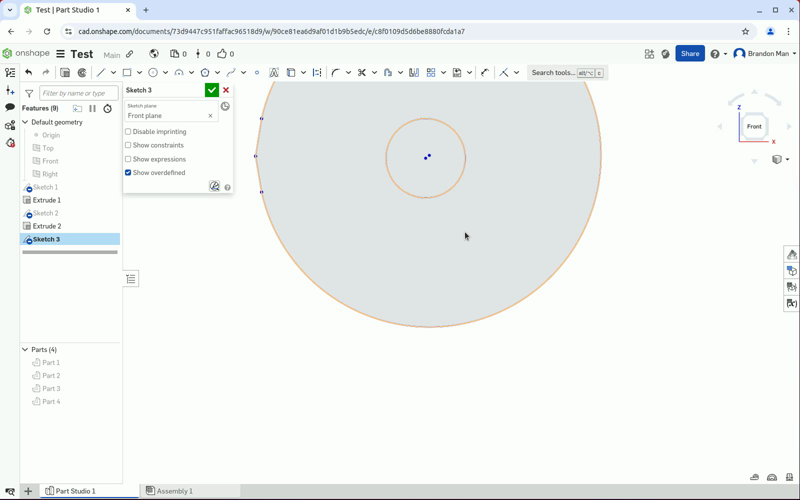
scroll(-6)
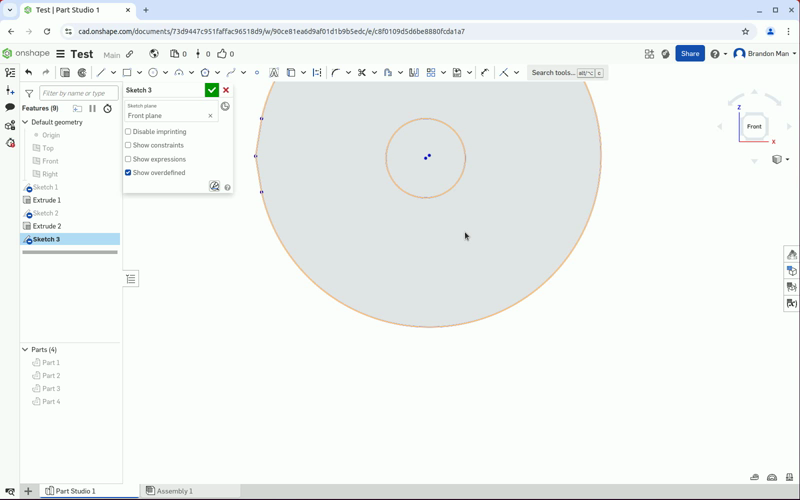
scroll(-6)
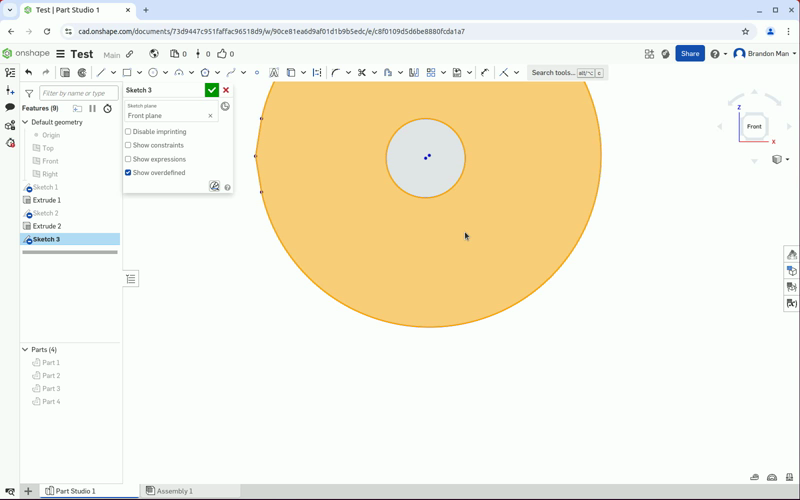
scroll(-6)
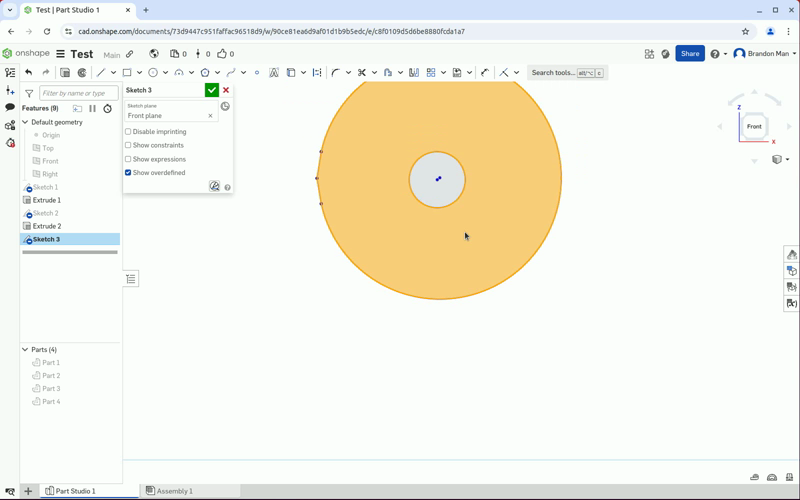
scroll(-6)
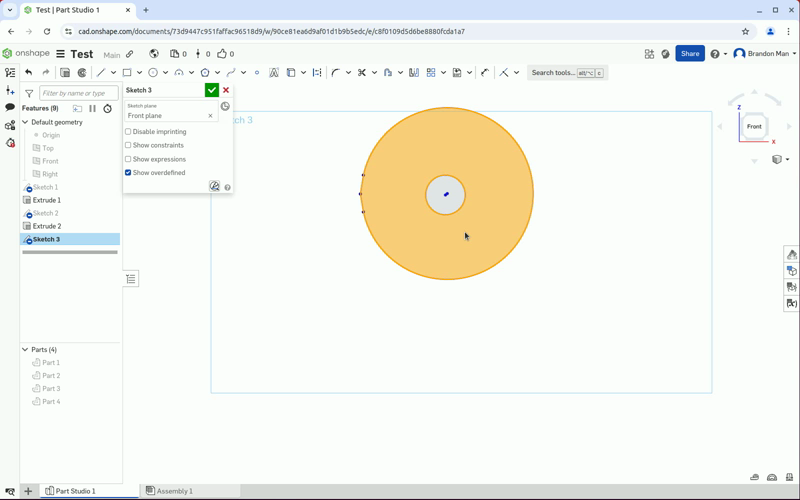
scroll(-6)
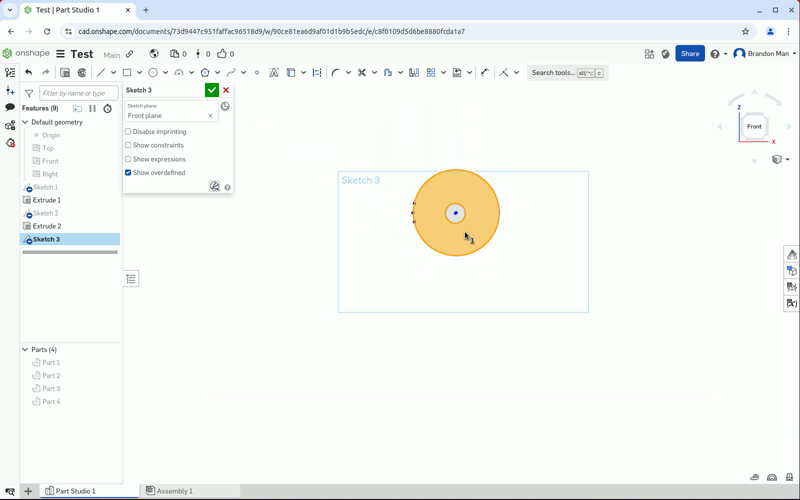
scroll(-6)
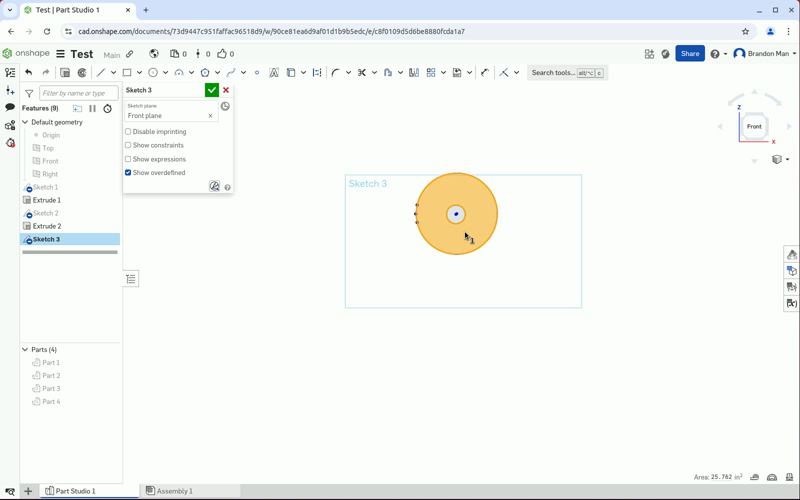
scroll(-6)
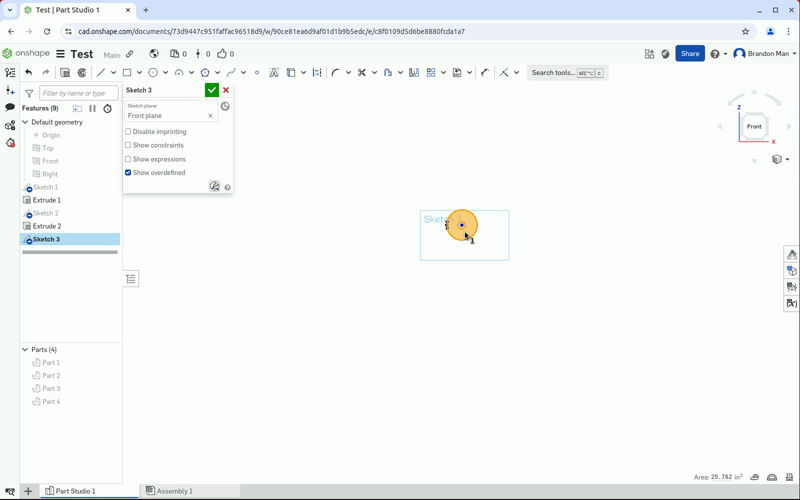
mouse_move(73, 352)
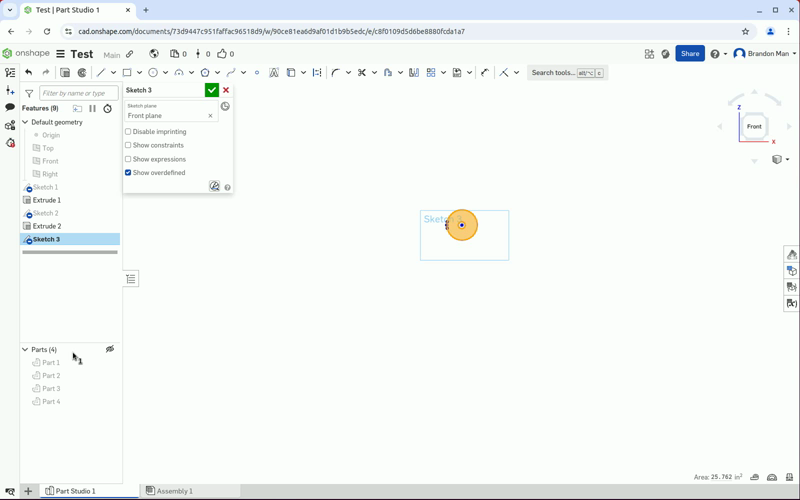
key(shift+y)
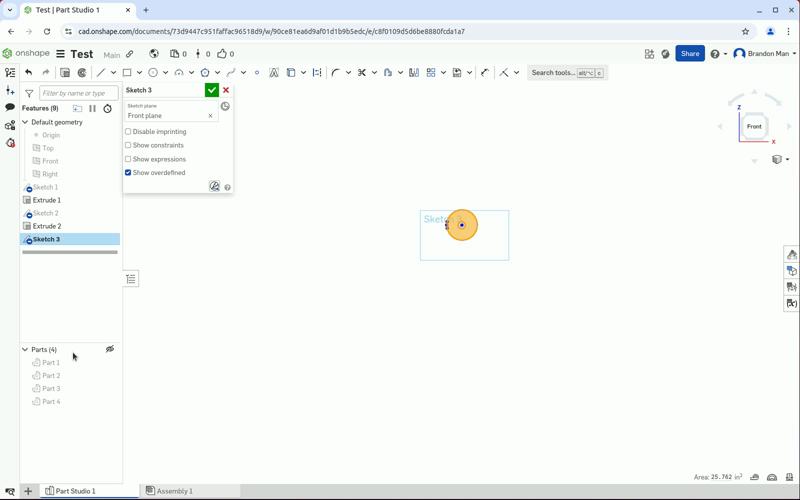
key(shift+e)
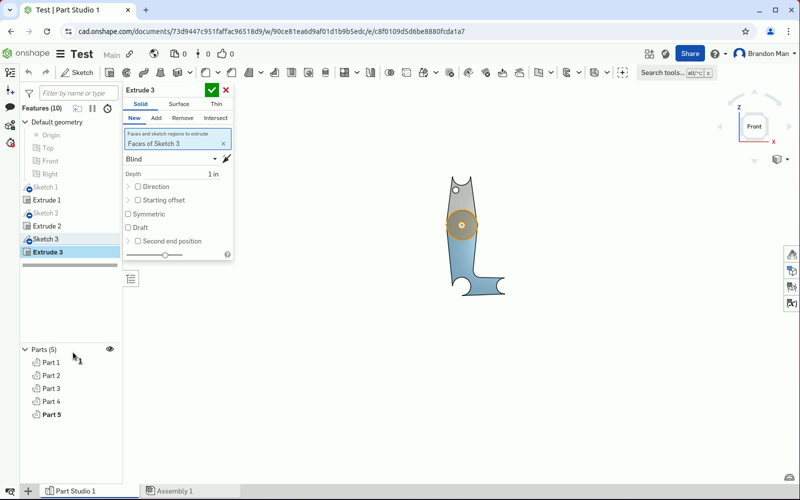
mouse_move(143, 106)
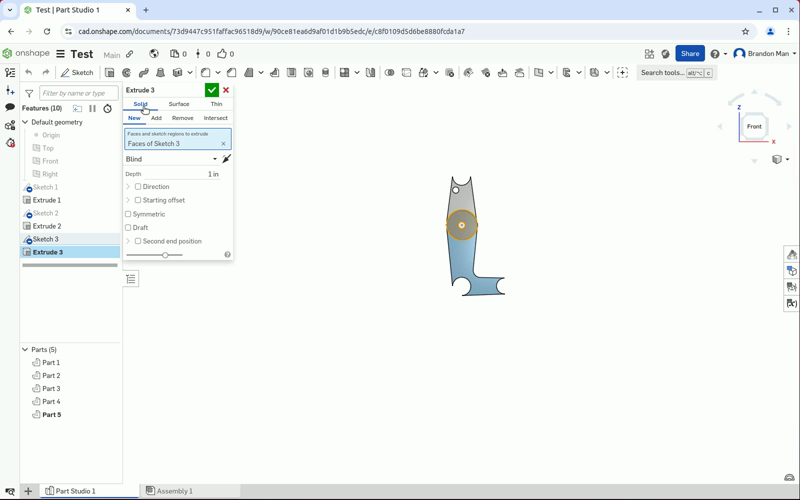
click(143, 106)
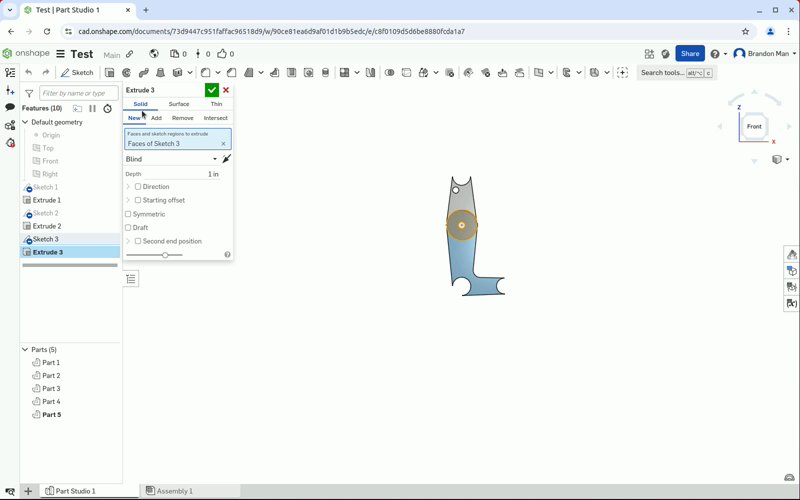
mouse_move(137, 120)
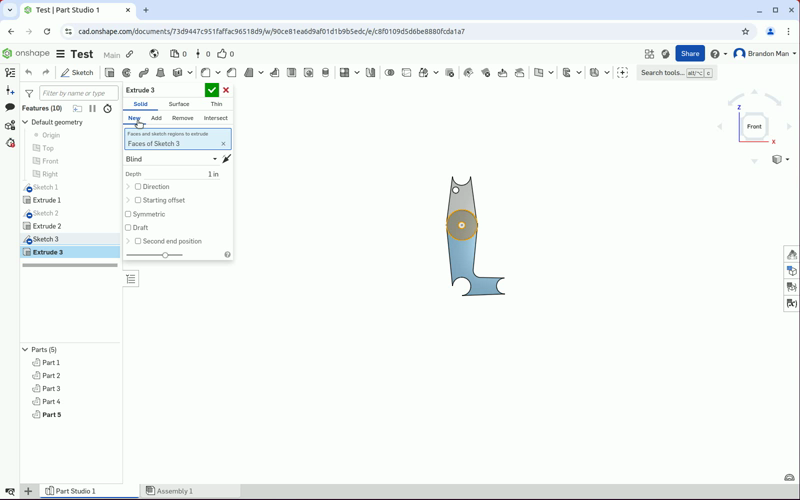
click(137, 120)
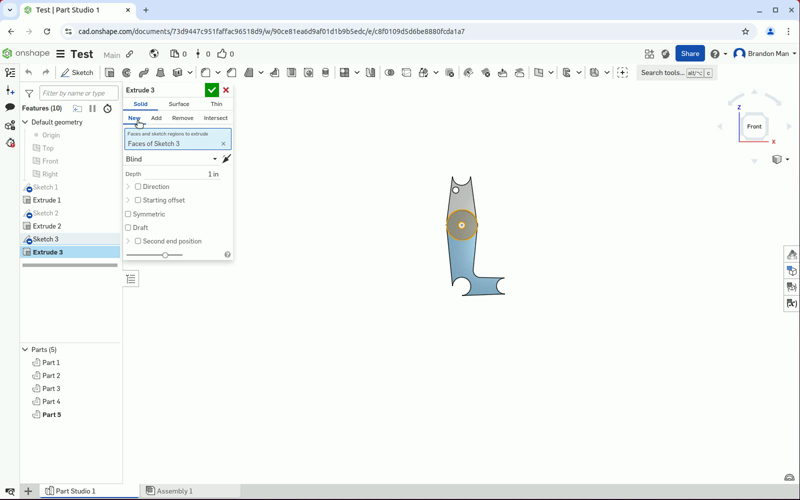
key(tab, 4)
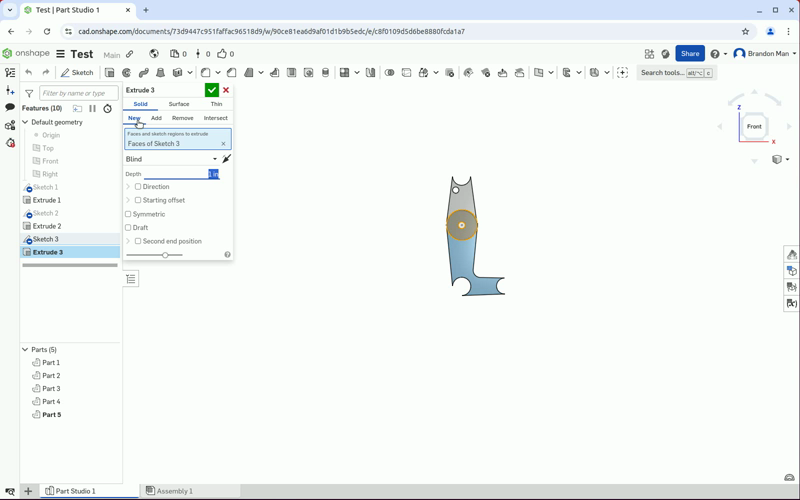
text(4.814)
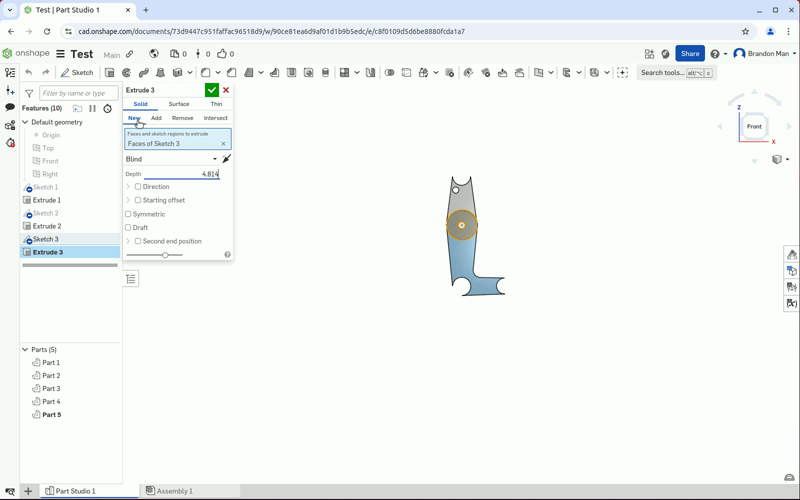
key(enter)
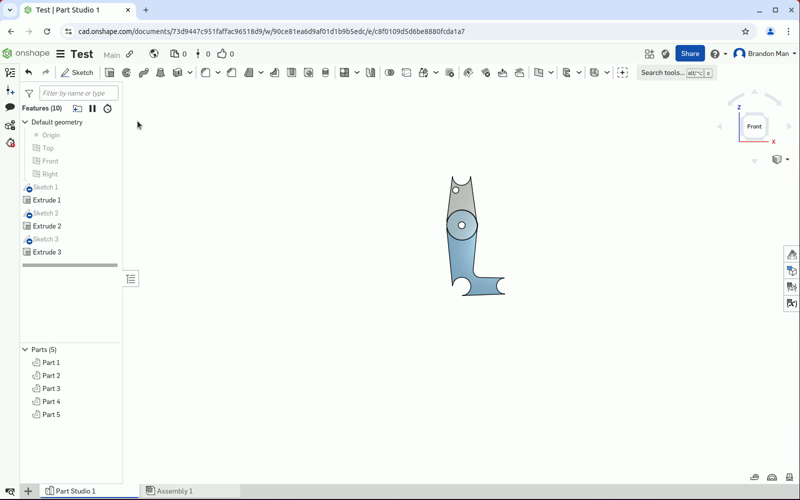
key(shift+h)
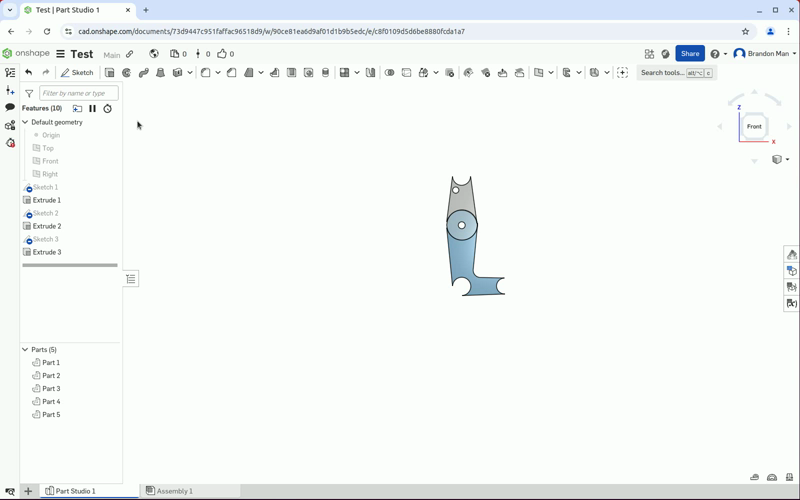
key(shift+h)
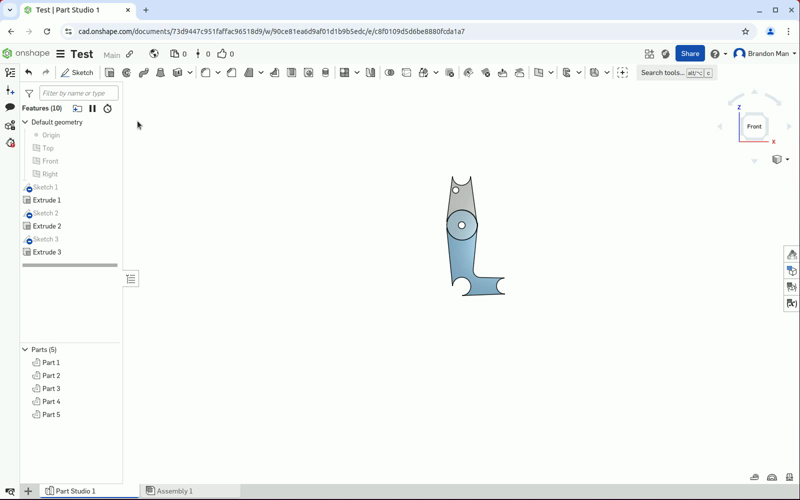
mouse_move(73, 189)
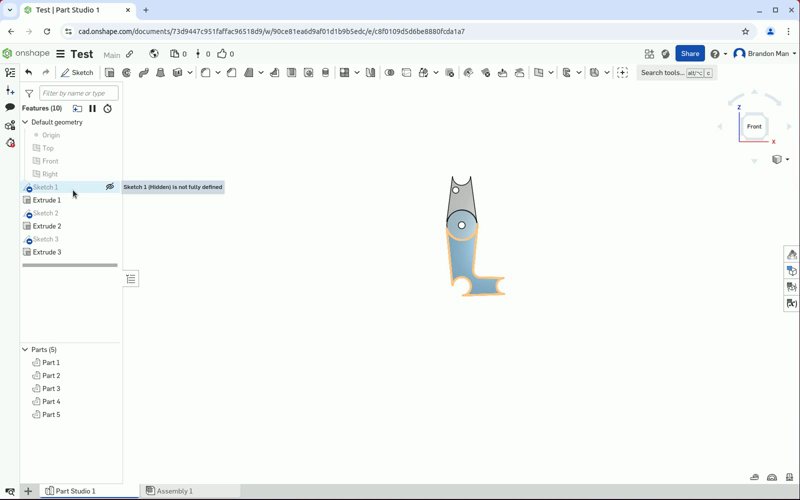
click(73, 189)
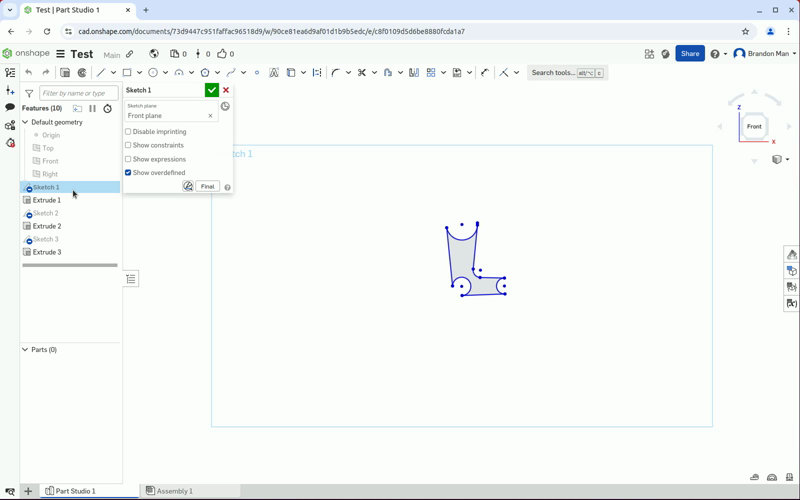
mouse_move(229, 92)
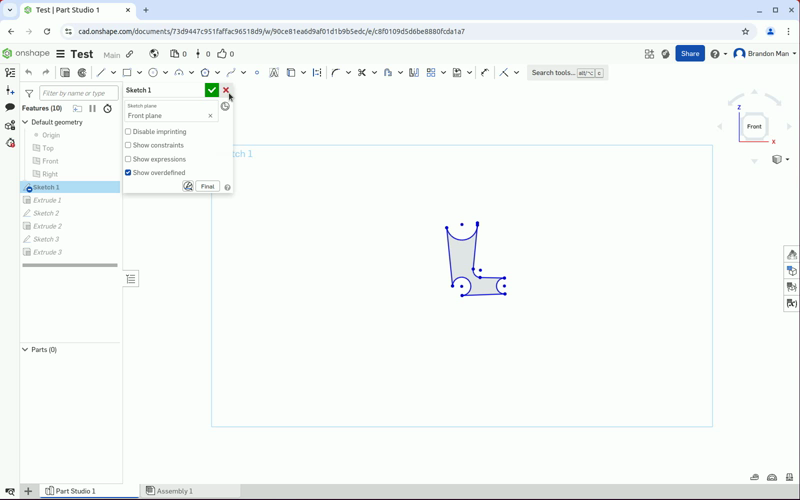
click(229, 92)
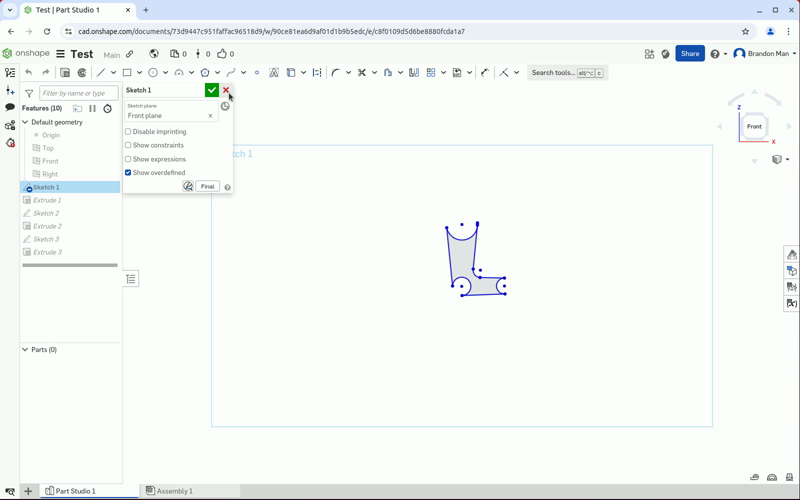
key(shift+s)
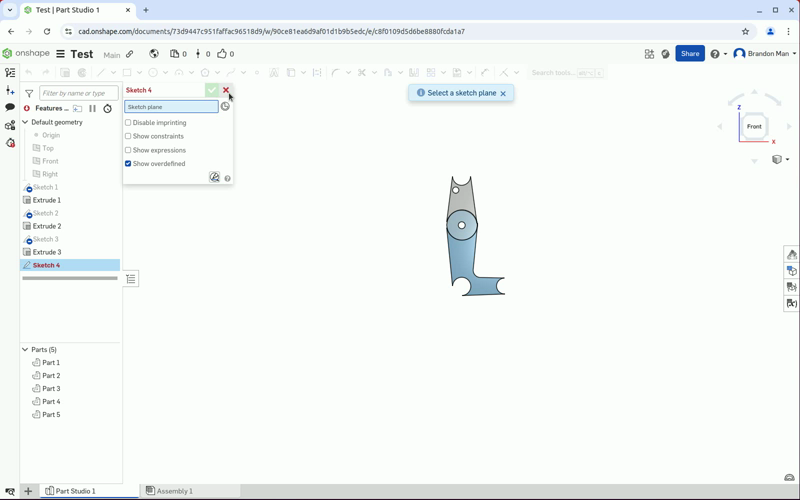
mouse_move(73, 163)
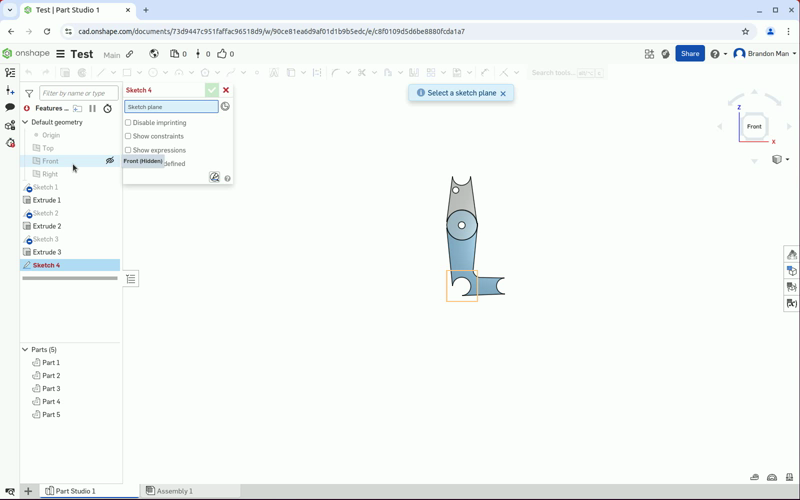
click(73, 163)
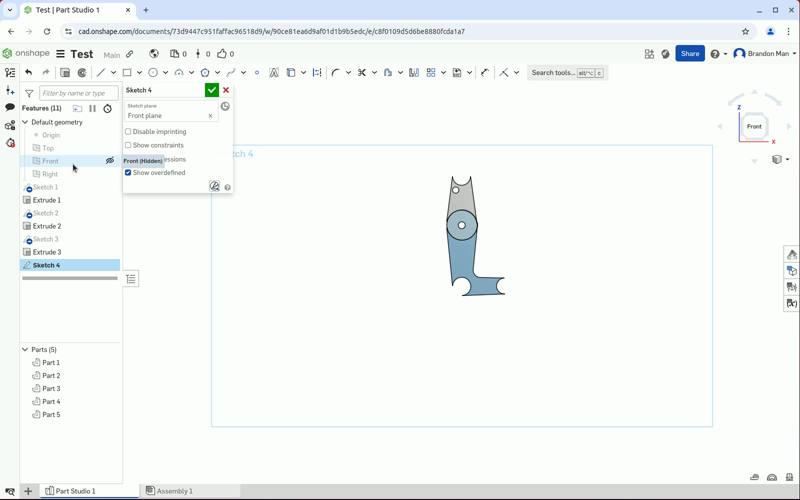
mouse_move(73, 352)
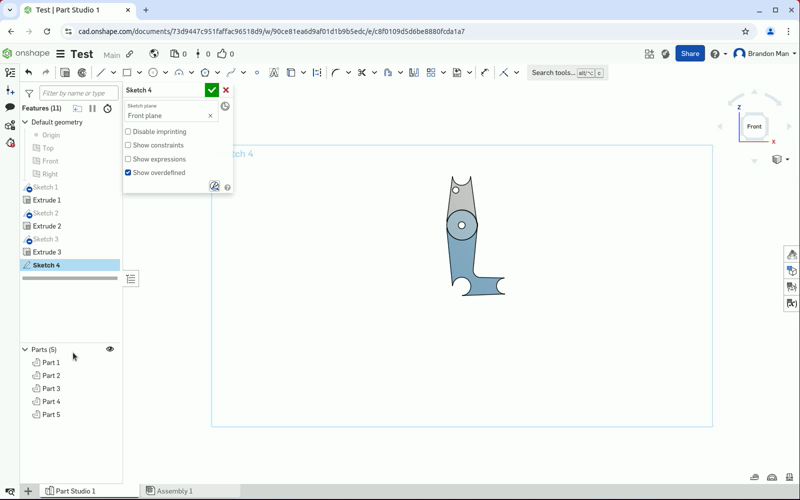
key(y)
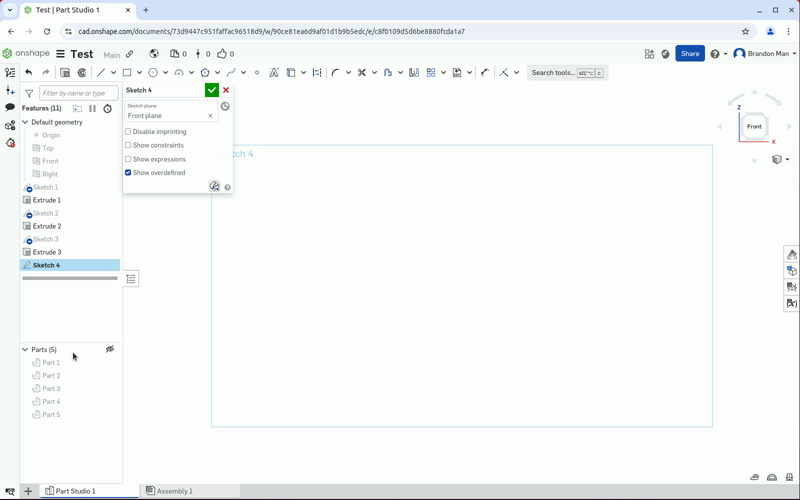
key(l)
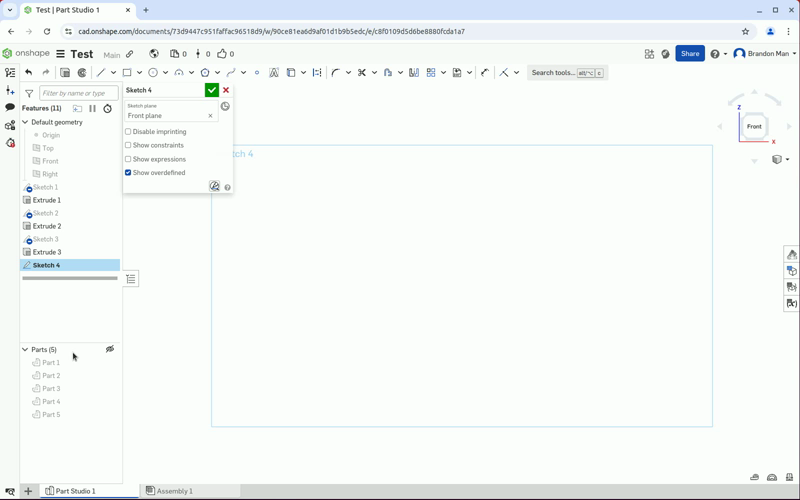
key_down(shift)
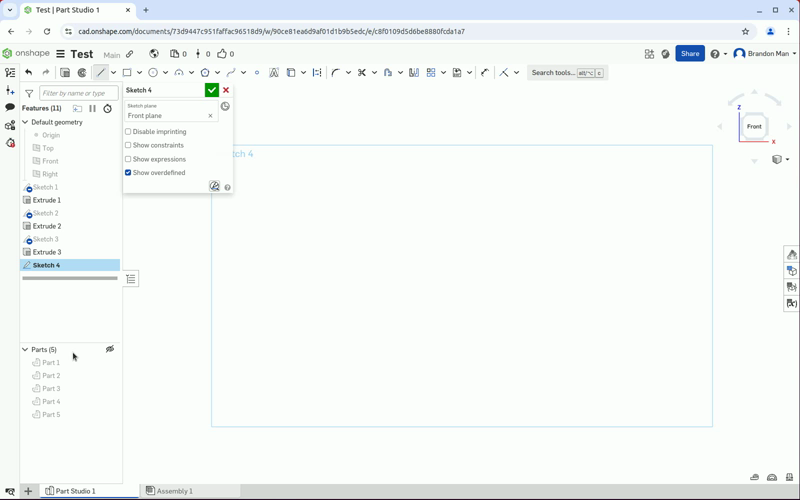
mouse_move(460, 291)
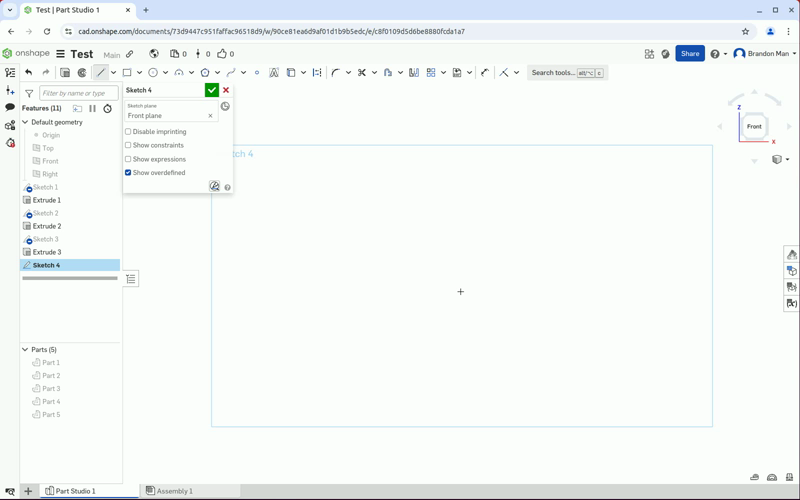
click(460, 291)
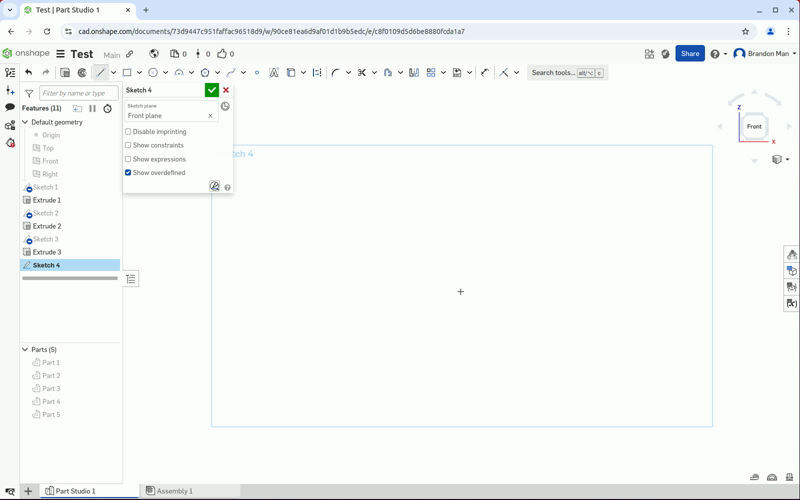
key_up(shift)
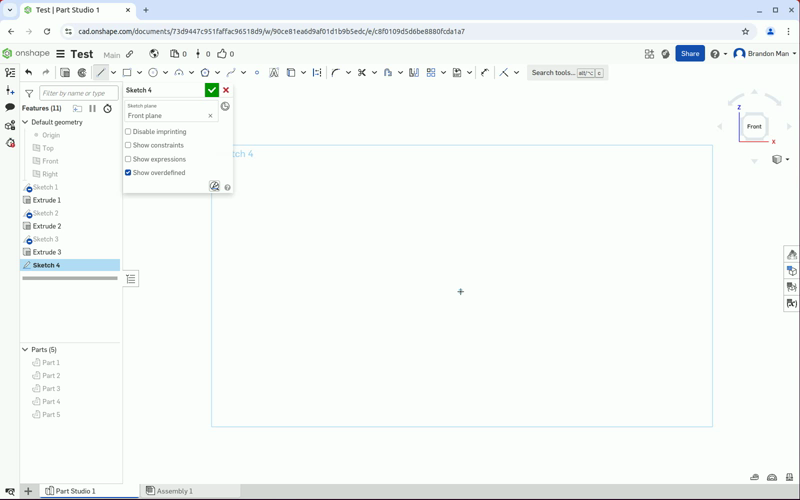
key_down(shift)
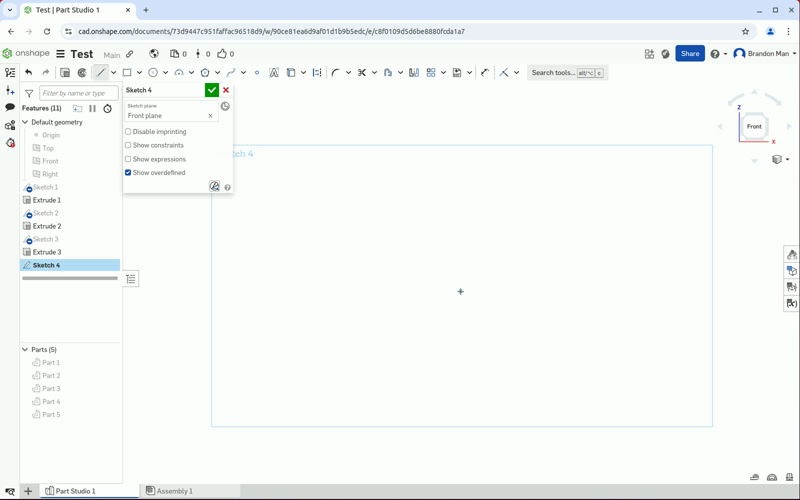
mouse_move(490, 291)
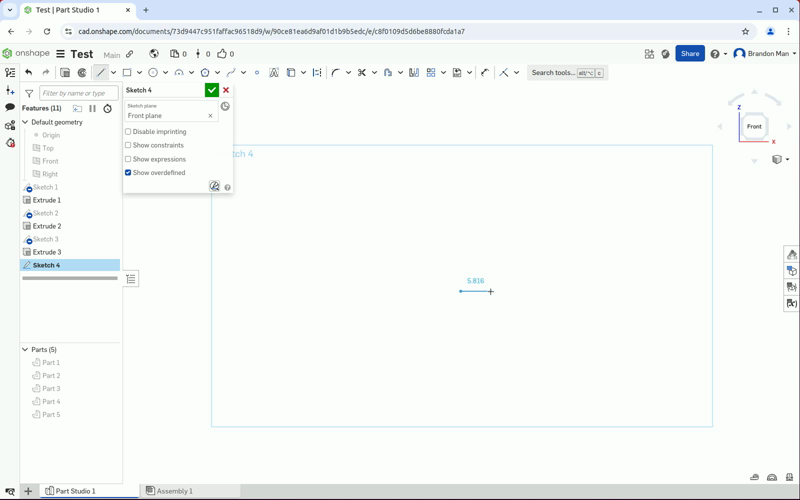
mouse_move(461, 291)
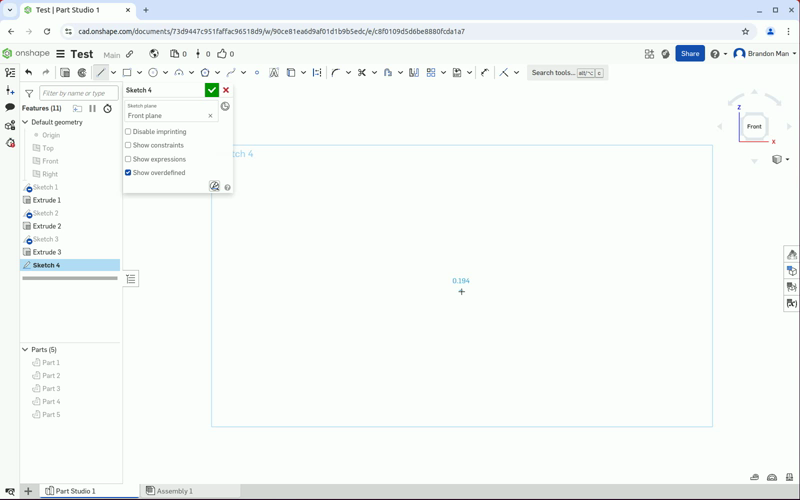
scroll(6)
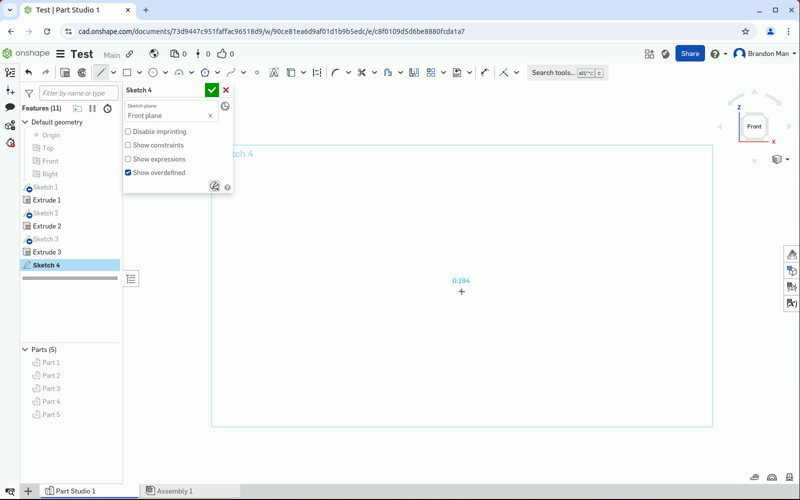
scroll(6)
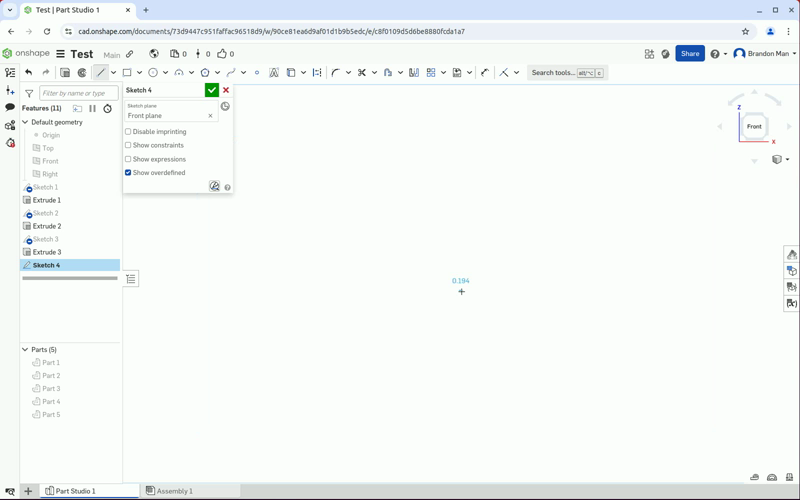
scroll(6)
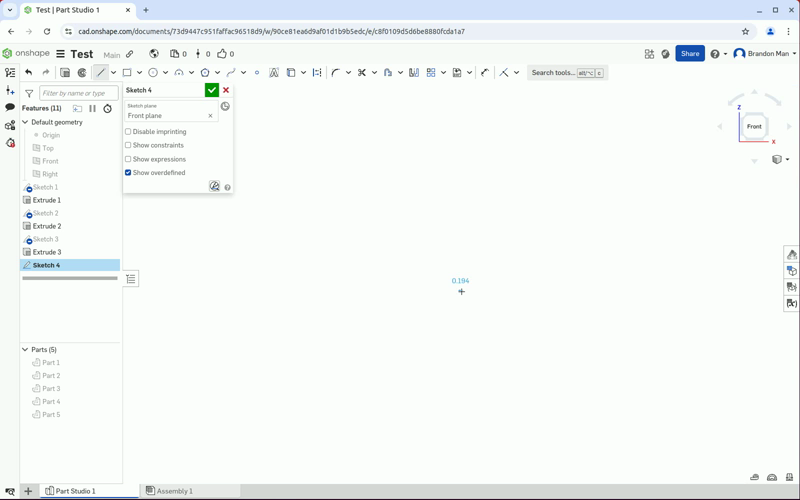
scroll(6)
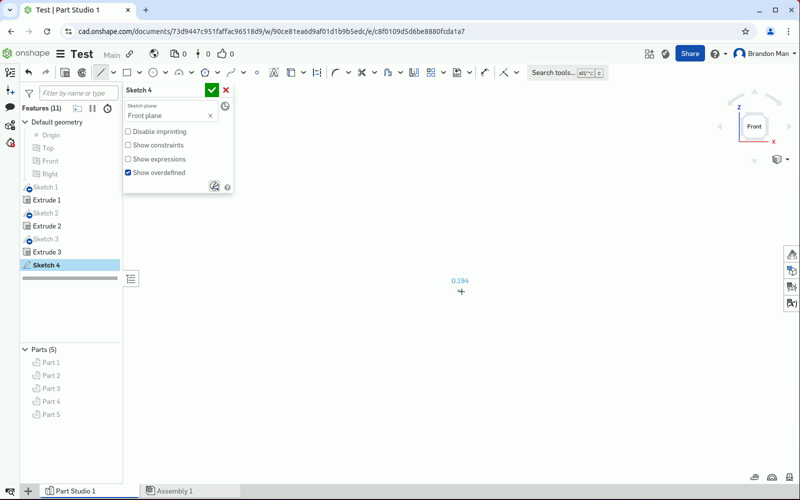
scroll(6)
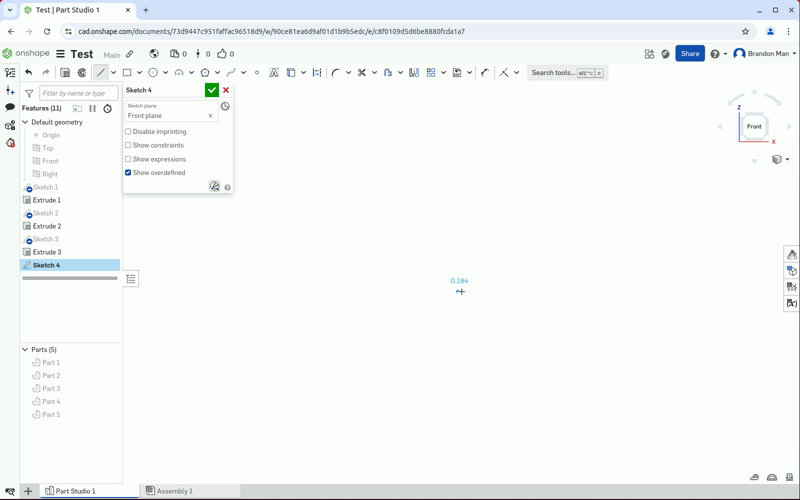
scroll(6)
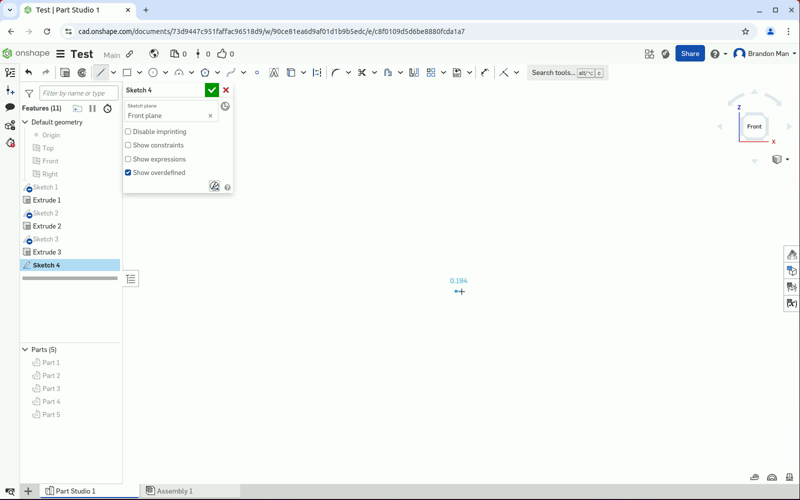
scroll(6)
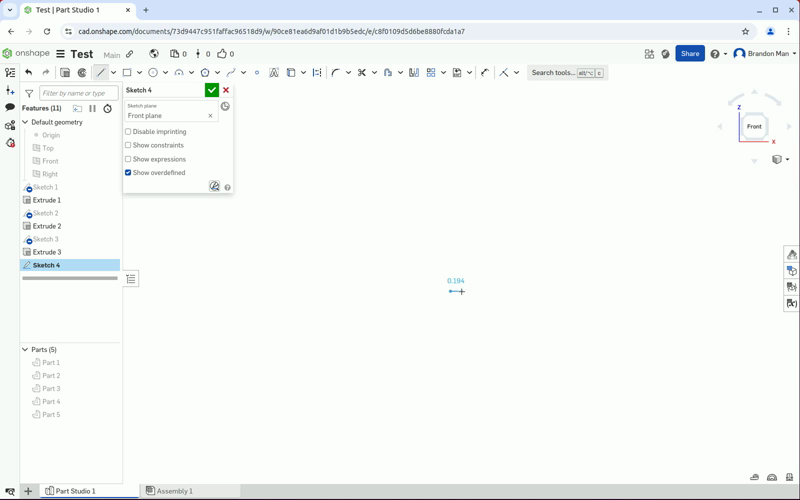
click(461, 291)
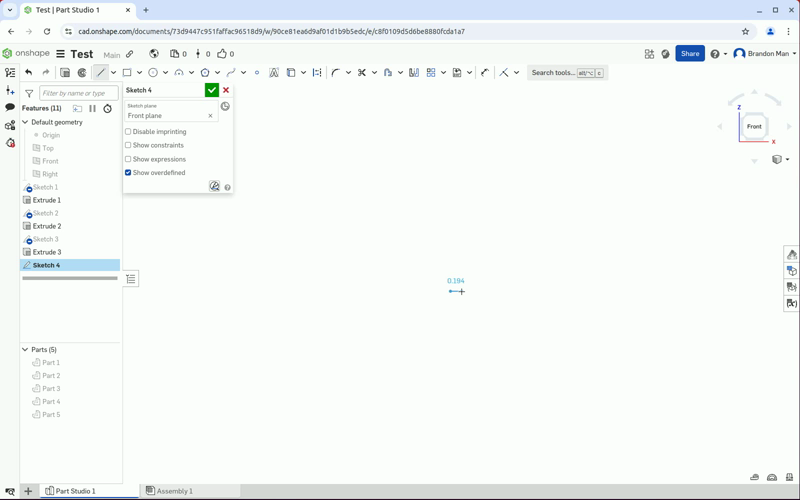
scroll(-6)
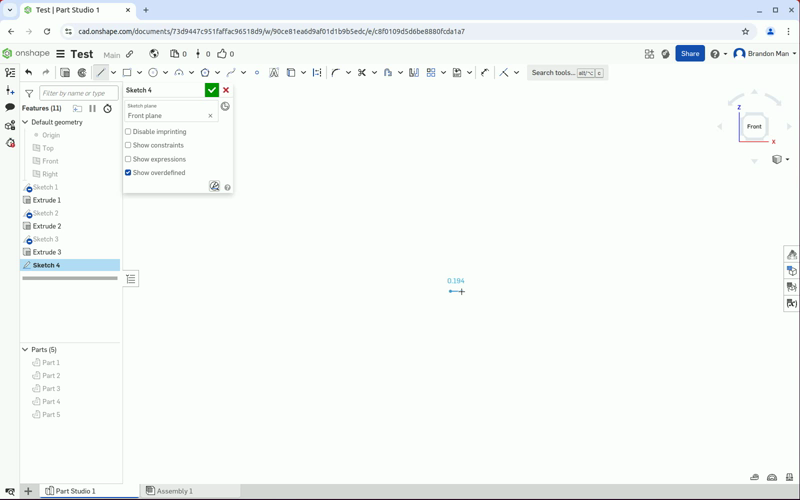
scroll(-6)
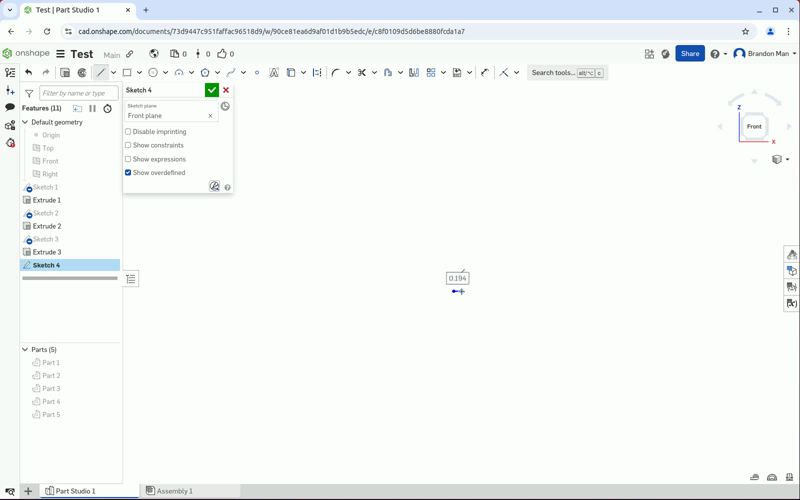
scroll(-6)
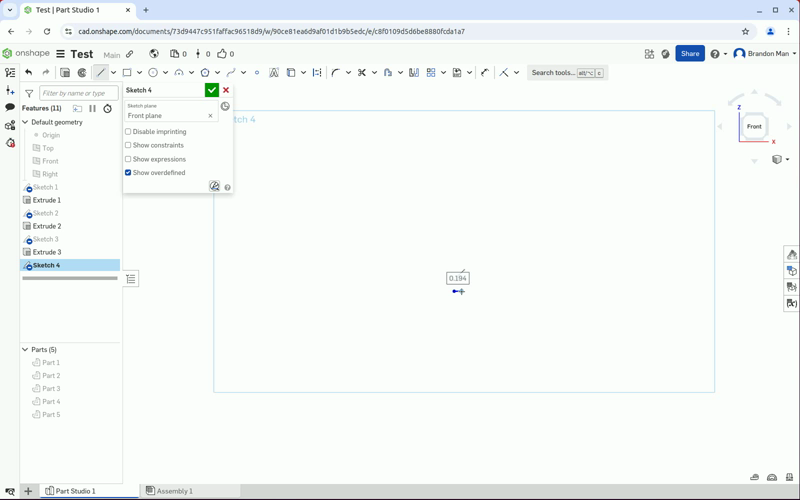
scroll(-6)
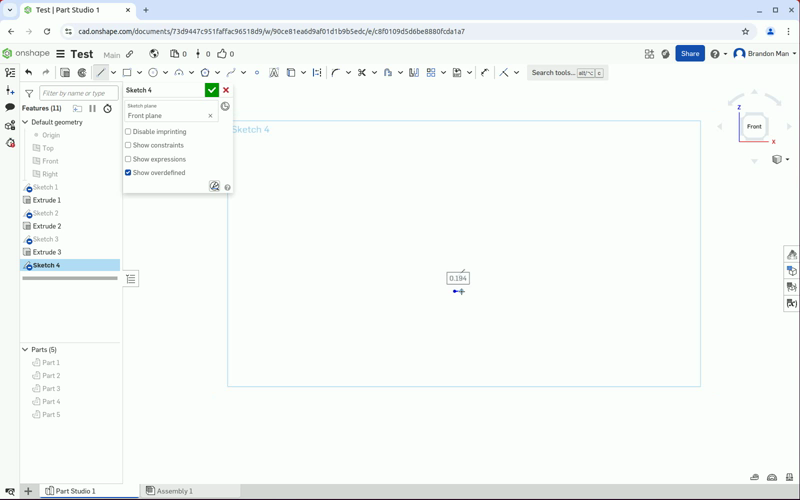
scroll(-6)
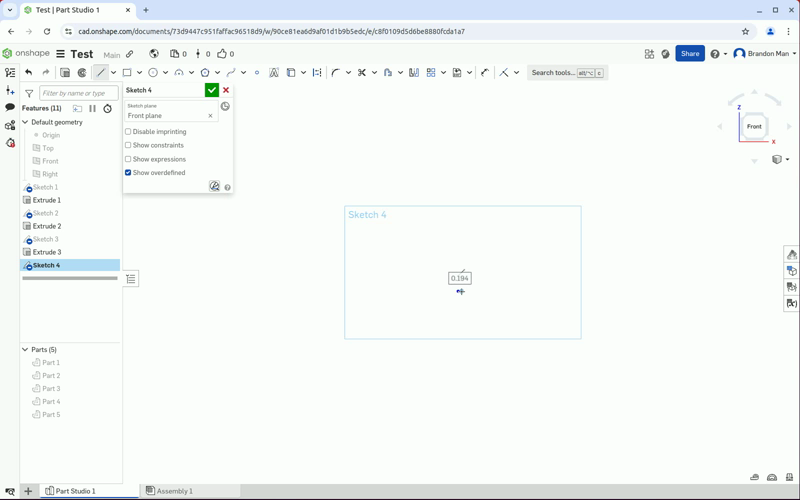
scroll(-6)
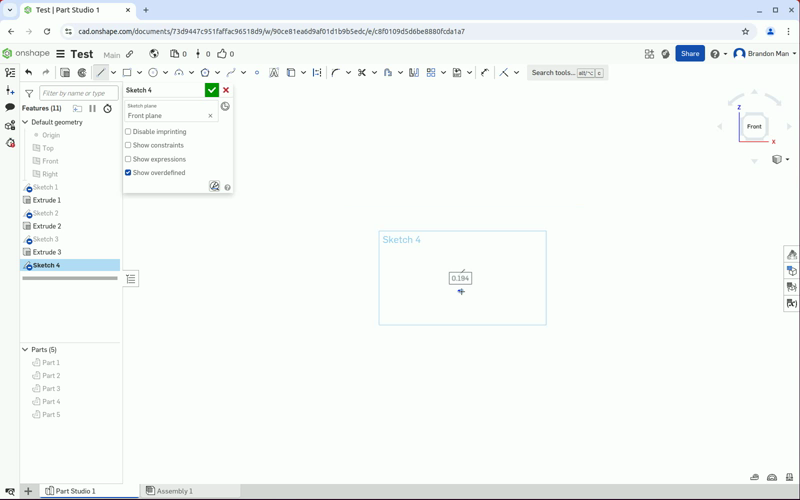
scroll(-6)
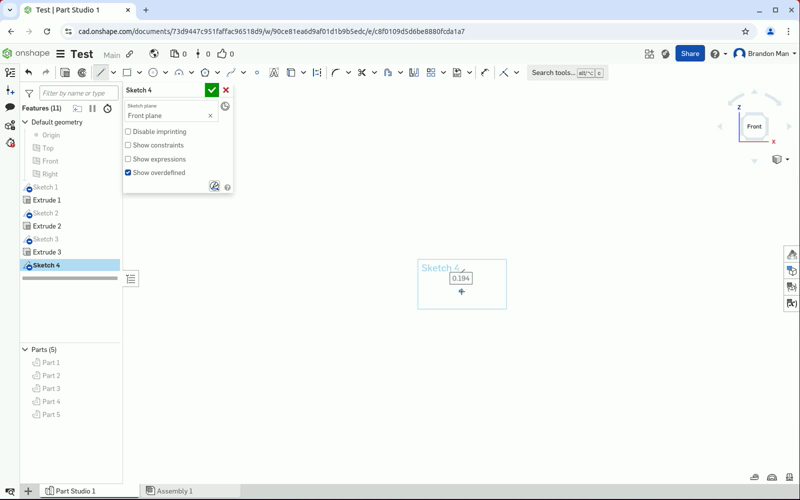
key_up(shift)
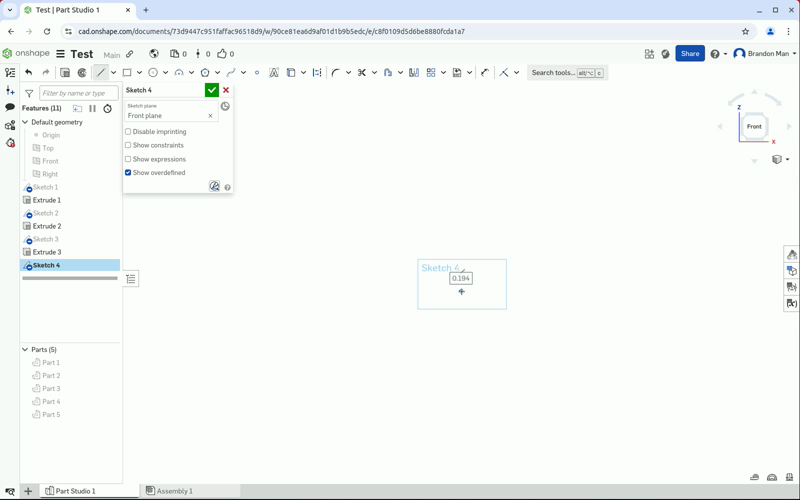
key(esc)
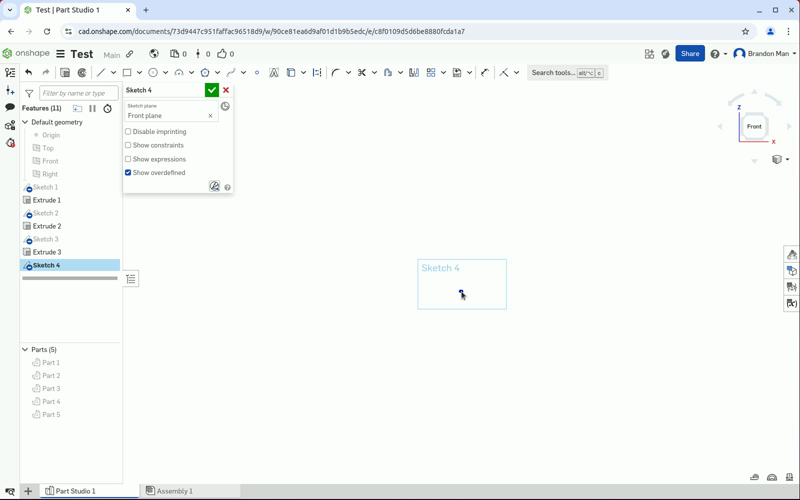
key(a)
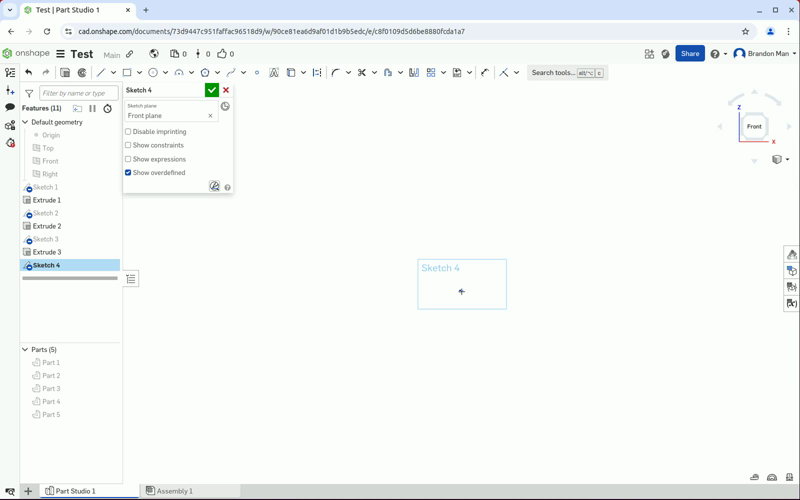
mouse_move(461, 291)
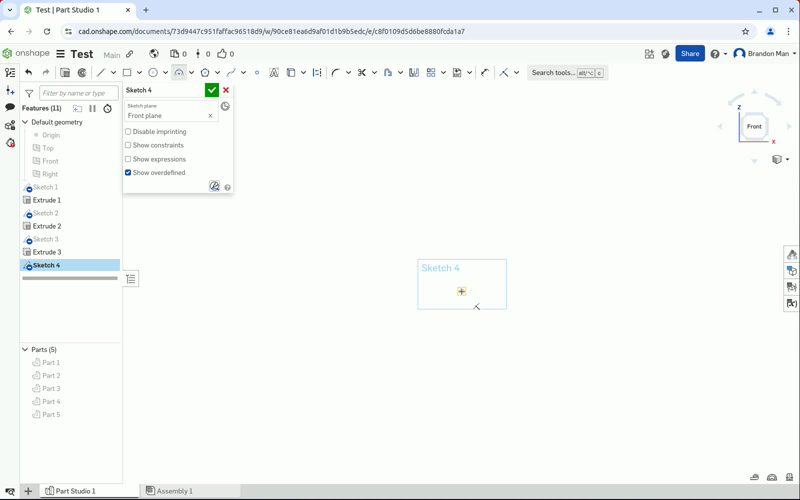
scroll(6)
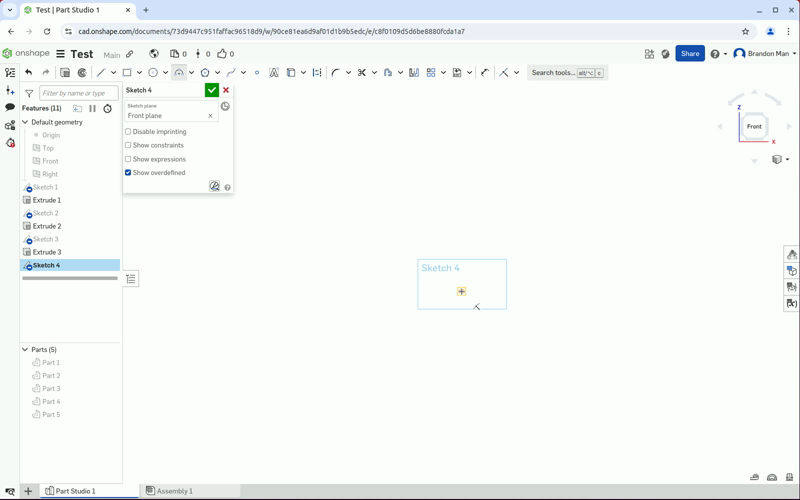
scroll(6)
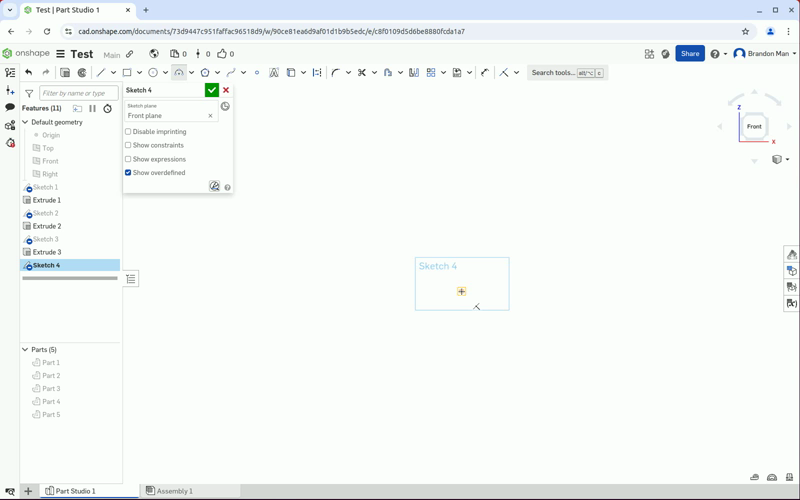
scroll(6)
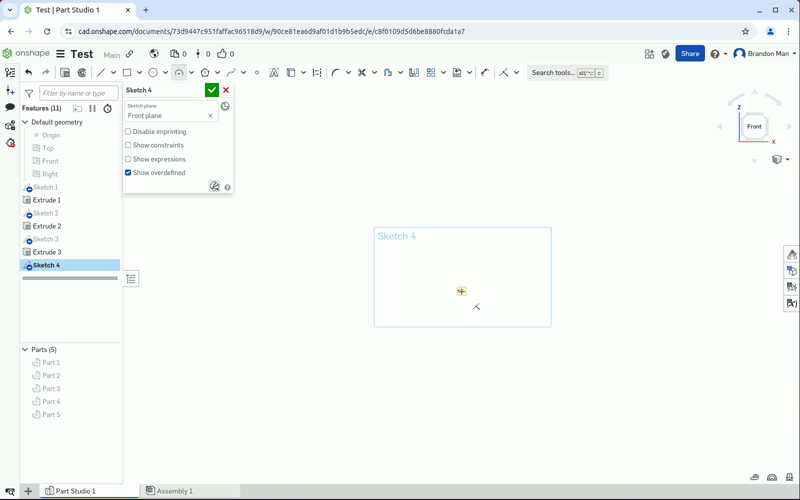
scroll(6)
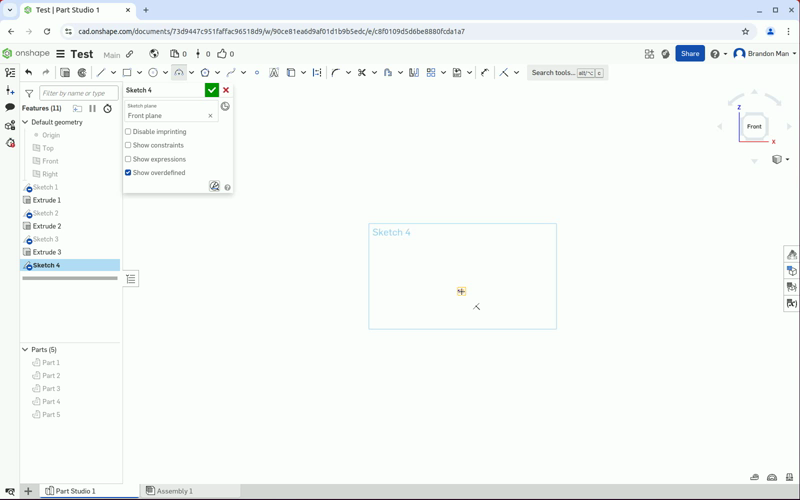
scroll(6)
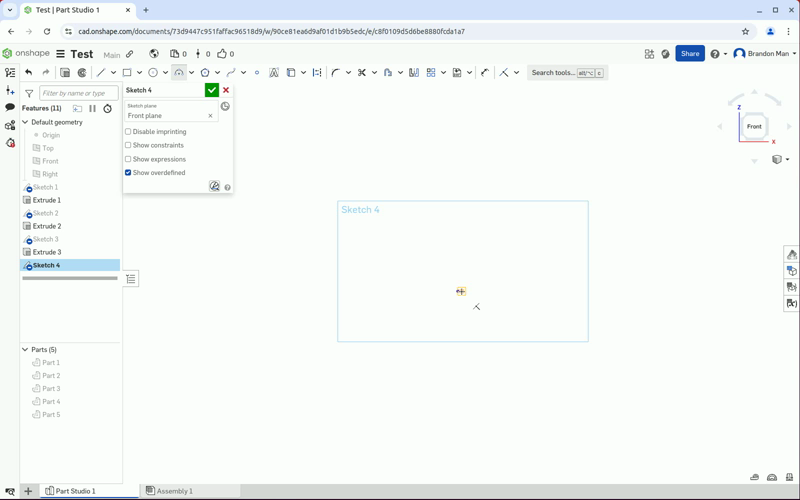
scroll(6)
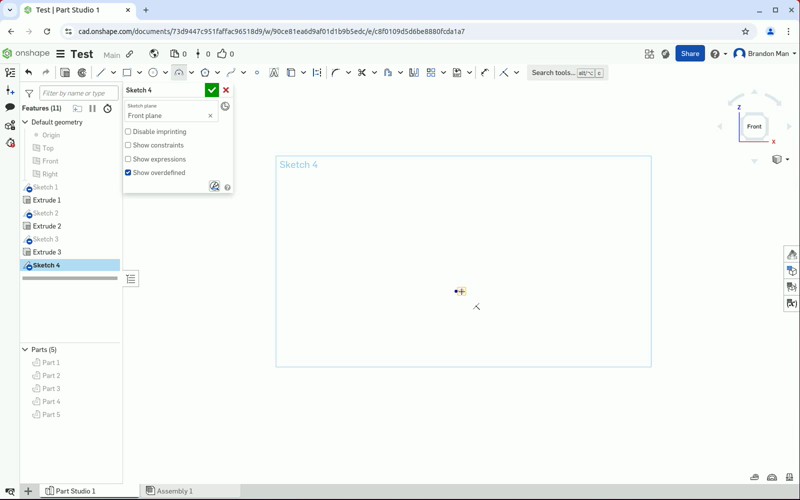
scroll(6)
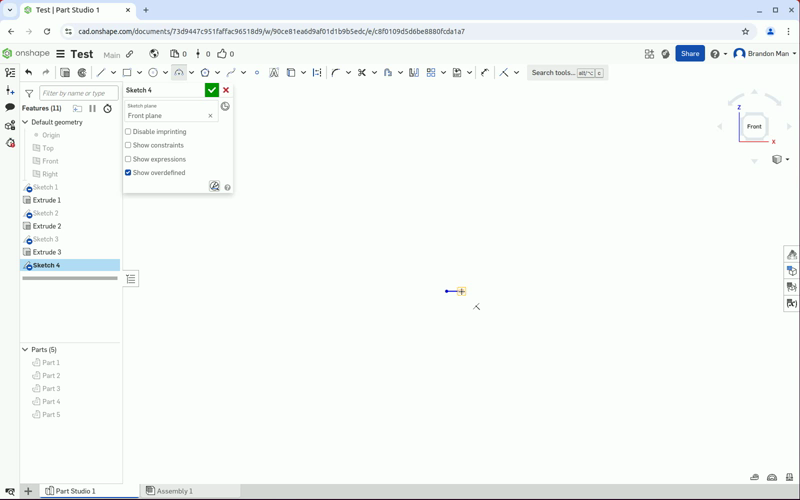
click(461, 291)
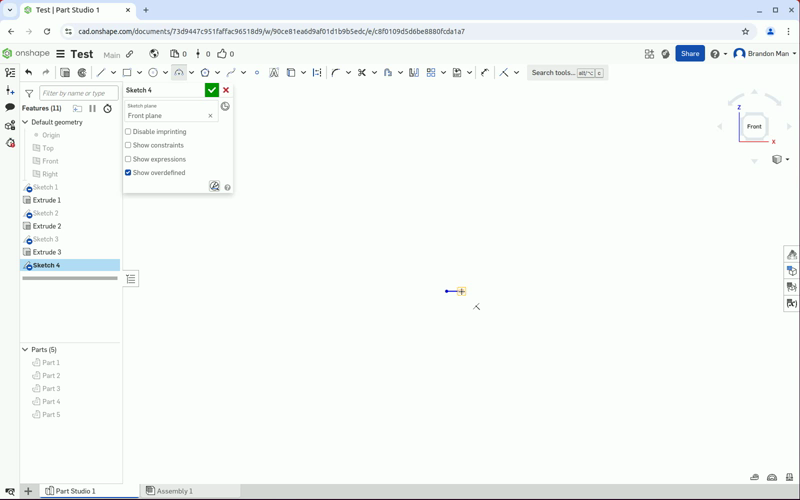
scroll(-6)
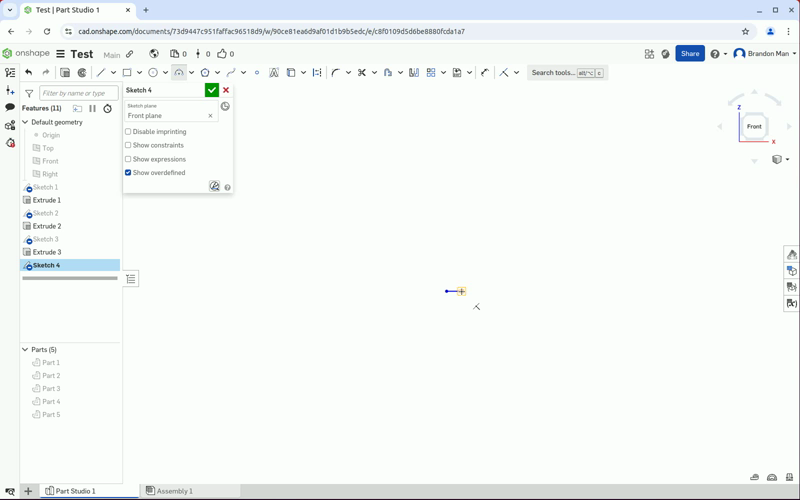
scroll(-6)
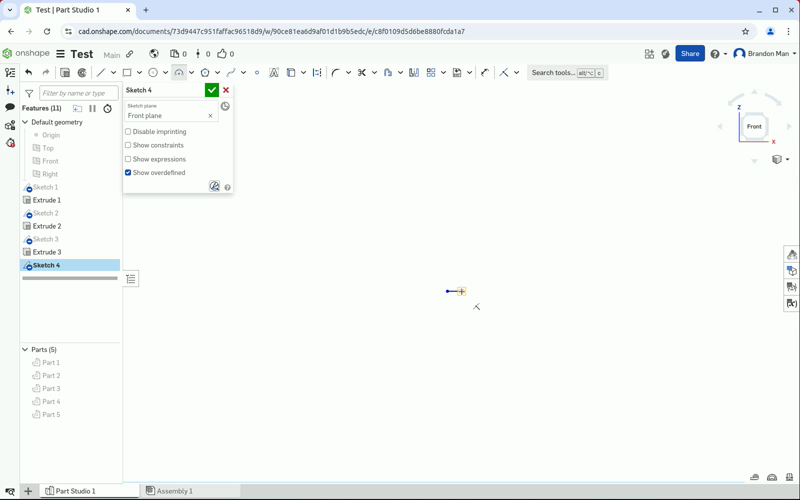
scroll(-6)
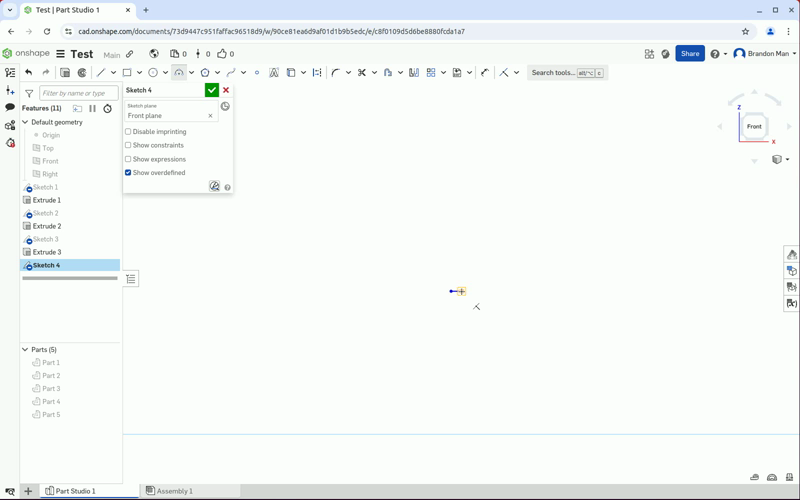
scroll(-6)
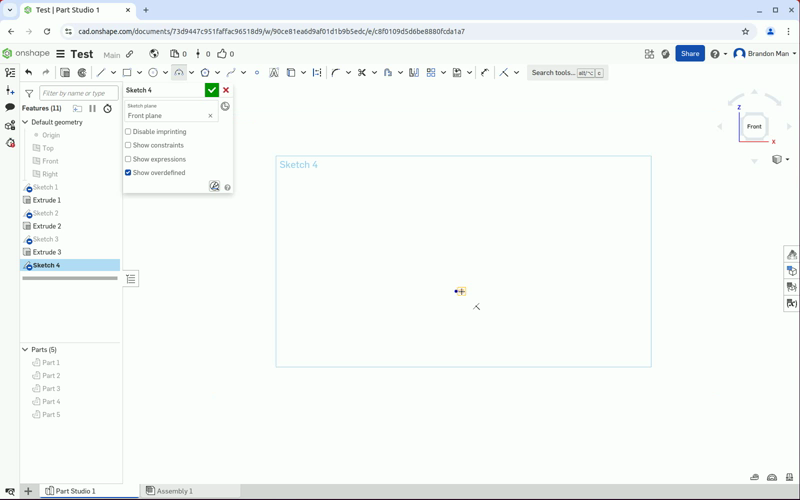
scroll(-6)
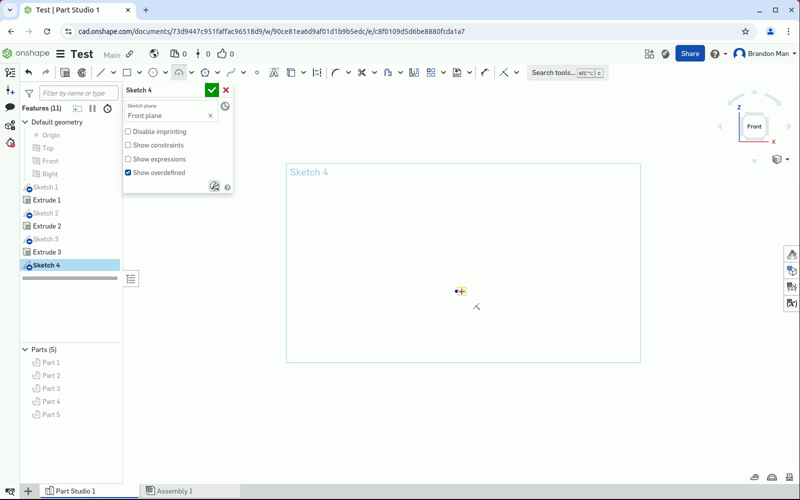
scroll(-6)
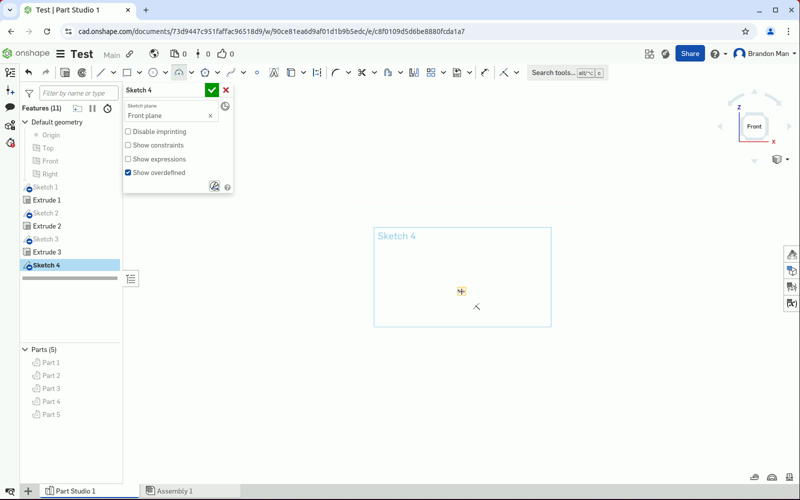
scroll(-6)
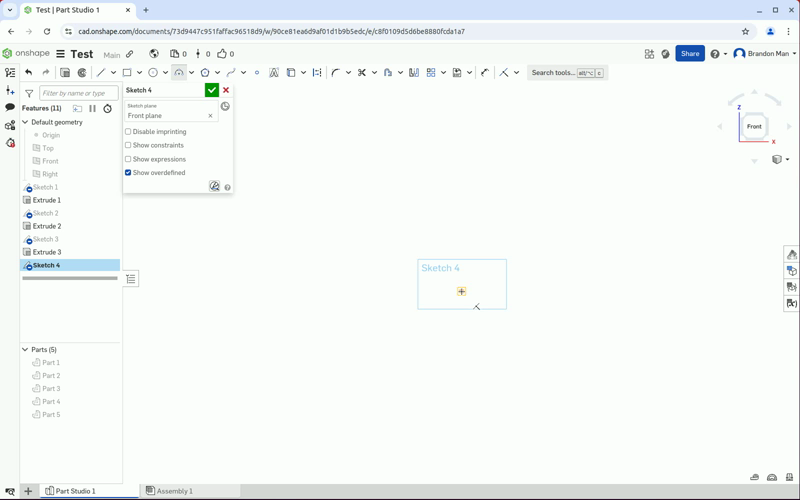
mouse_move(460, 291)
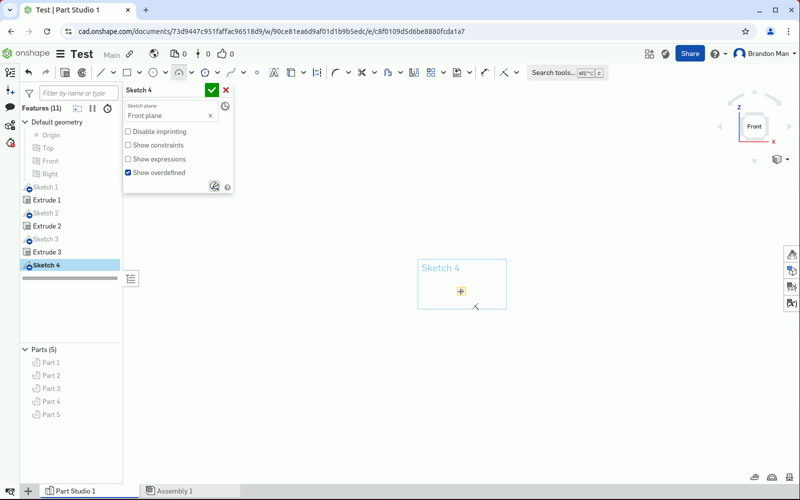
scroll(6)
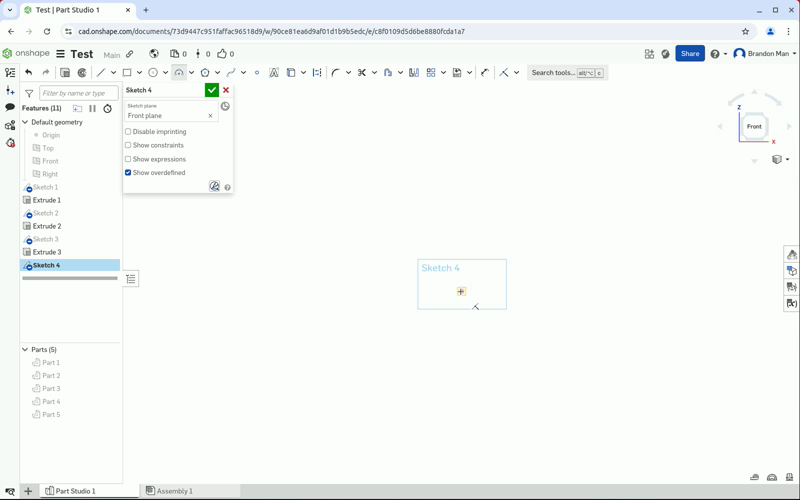
scroll(6)
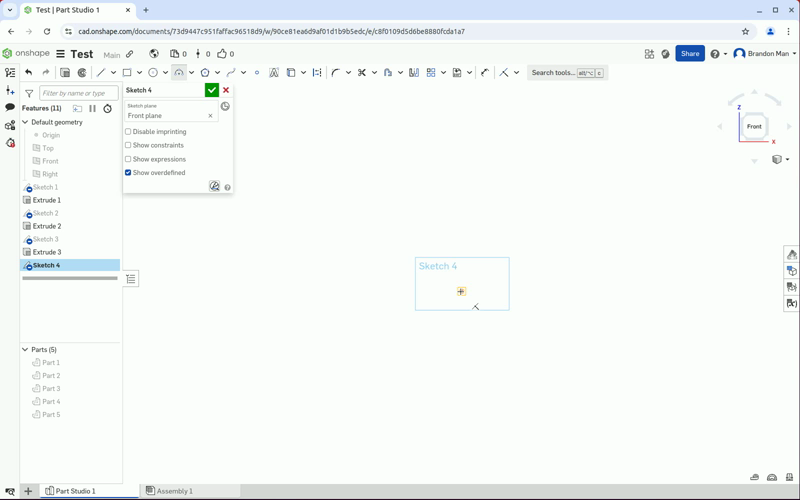
scroll(6)
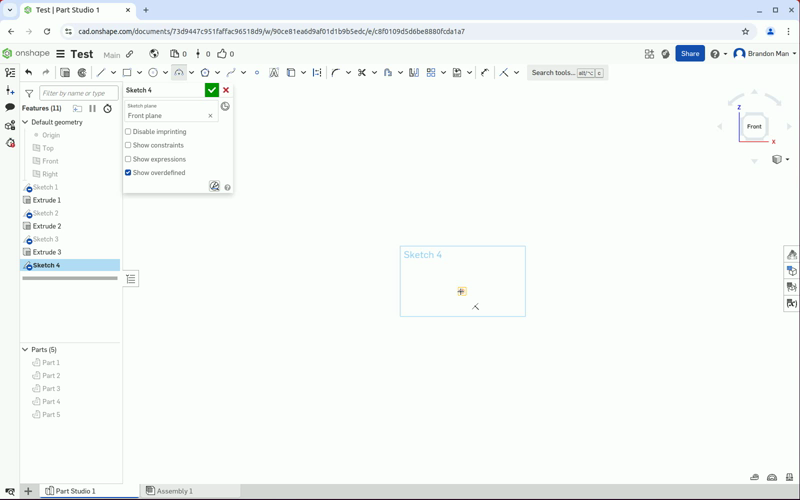
scroll(6)
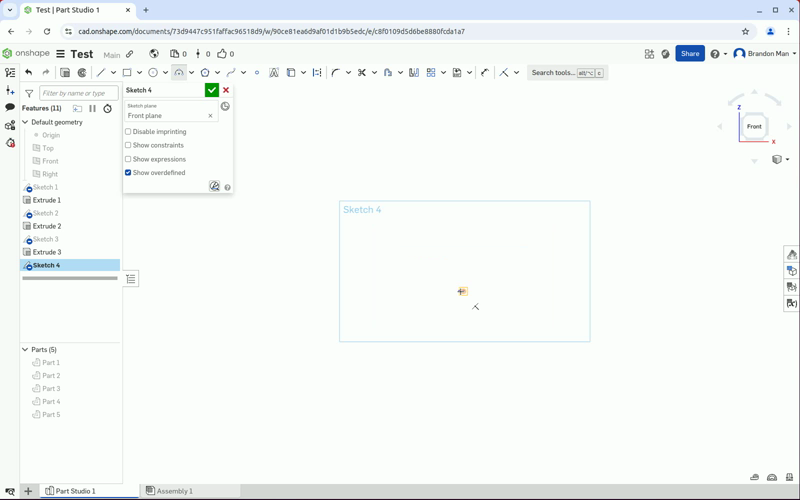
scroll(6)
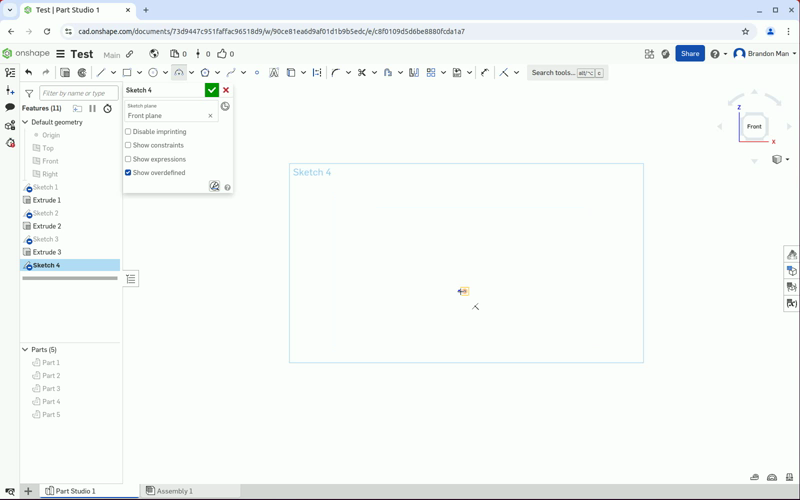
scroll(6)
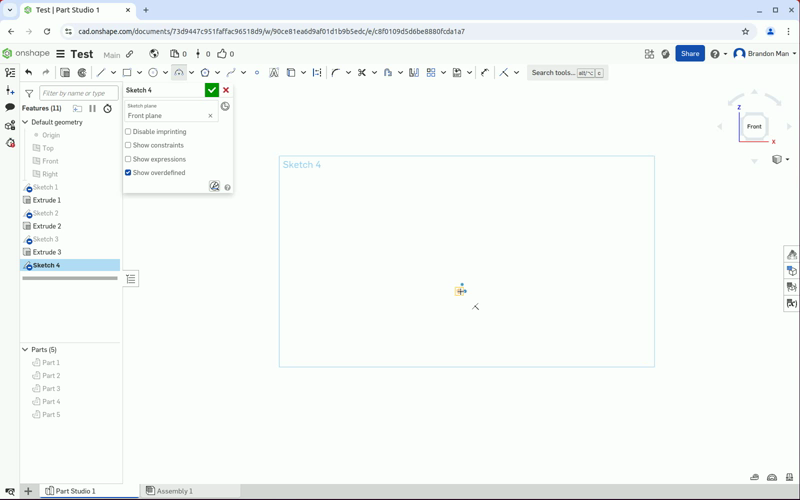
scroll(6)
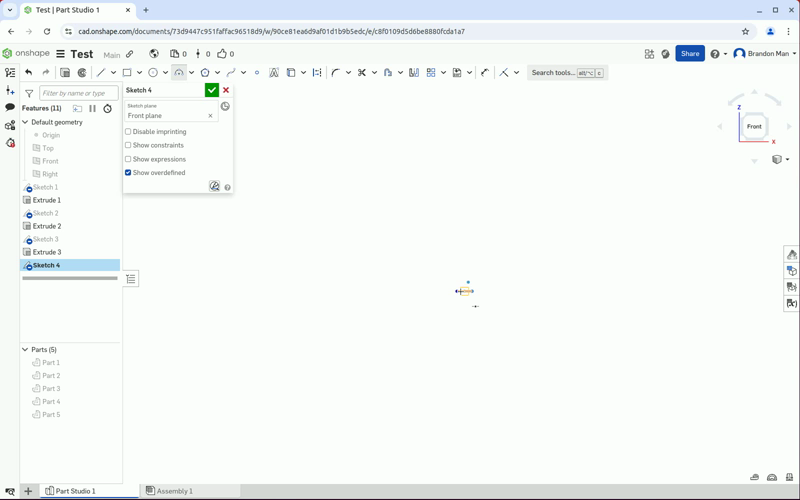
click(460, 291)
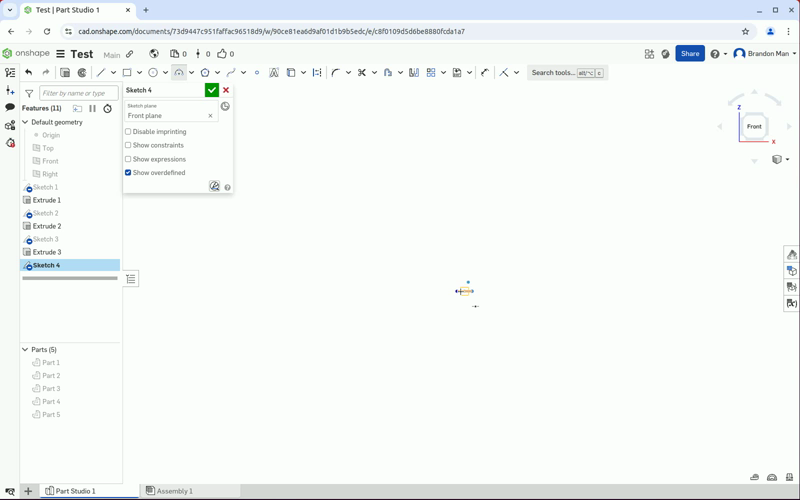
scroll(-6)
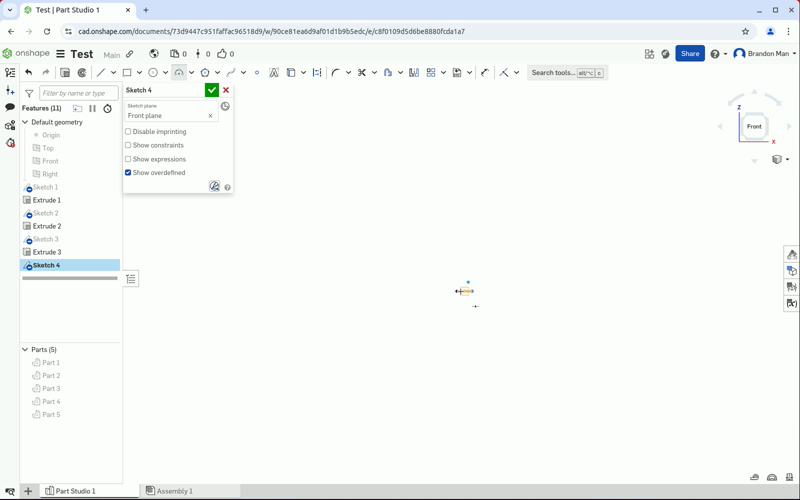
scroll(-6)
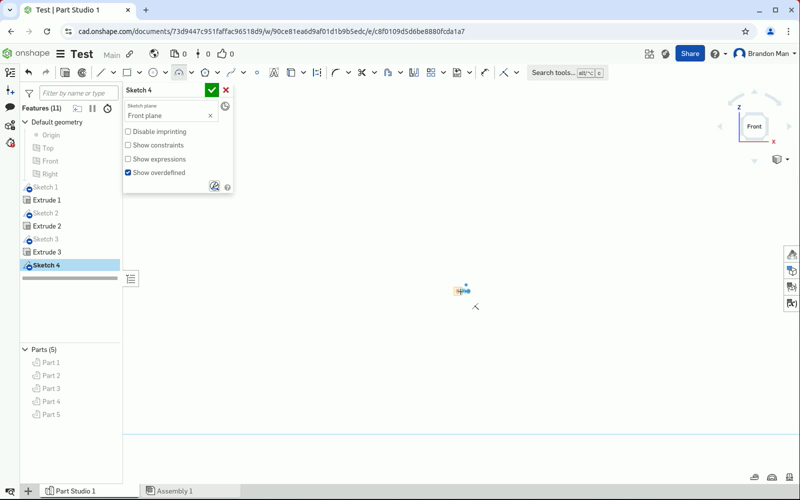
scroll(-6)
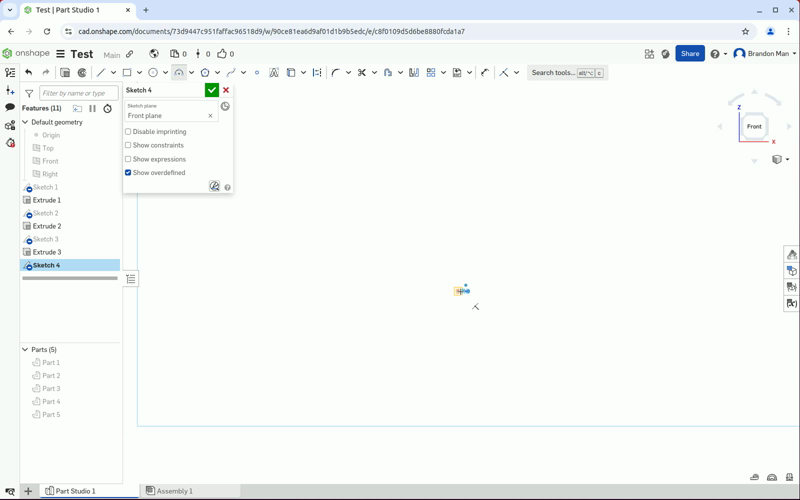
scroll(-6)
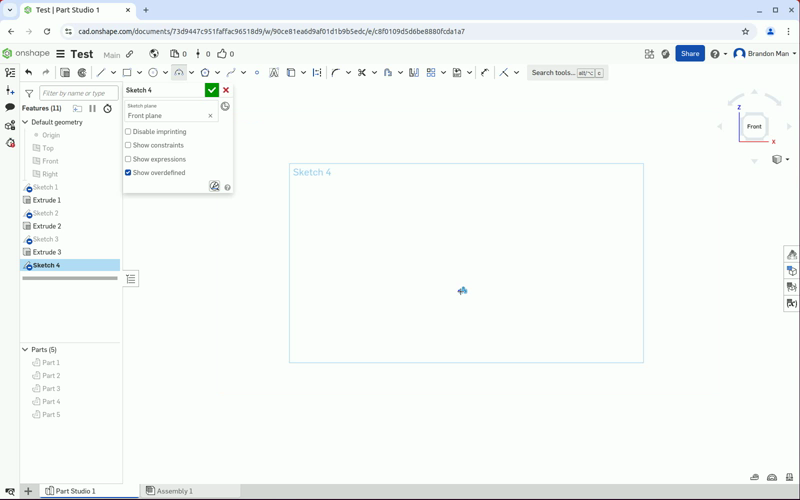
scroll(-6)
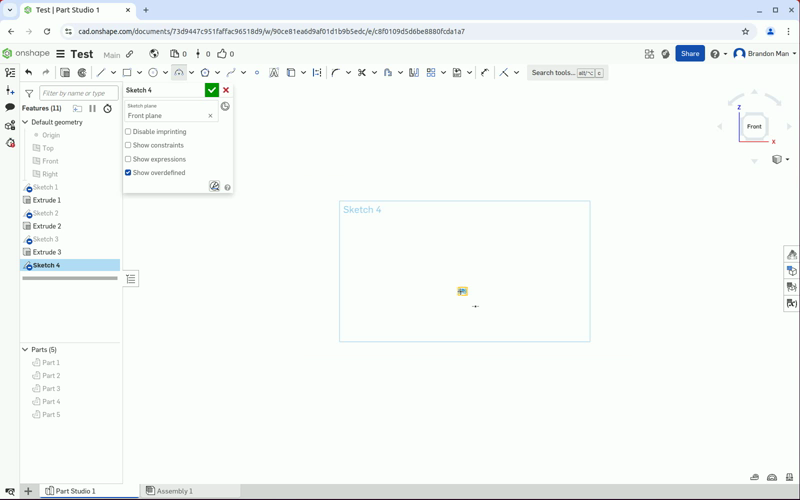
scroll(-6)
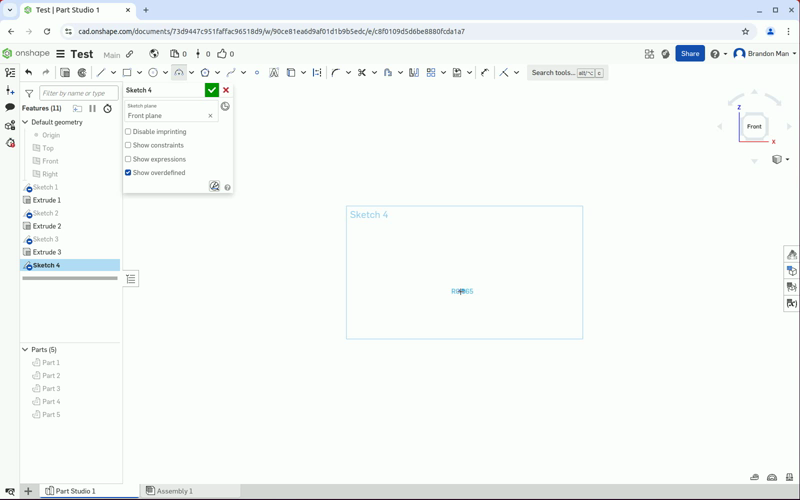
scroll(-6)
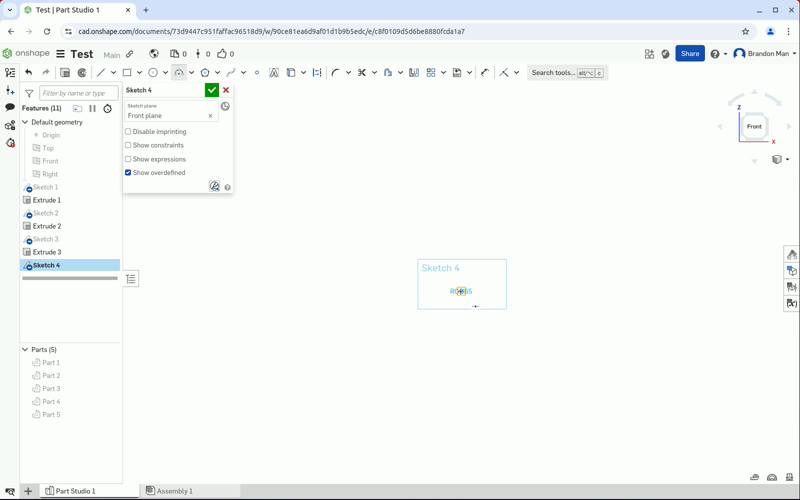
key_down(shift)
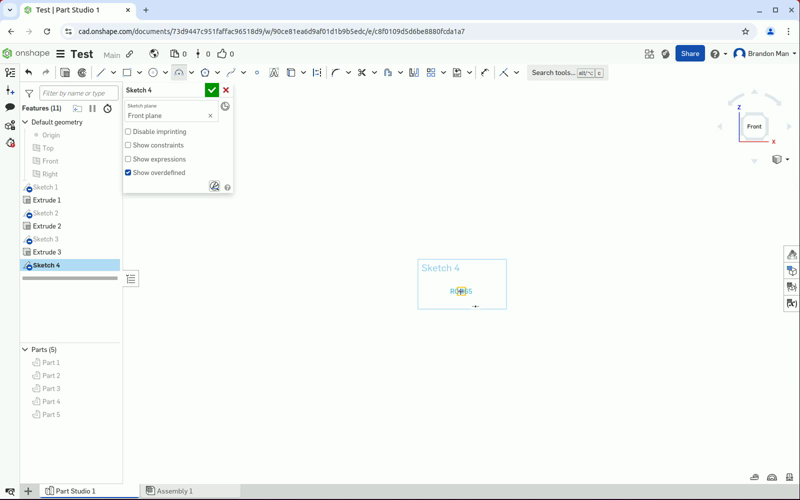
mouse_move(461, 270)
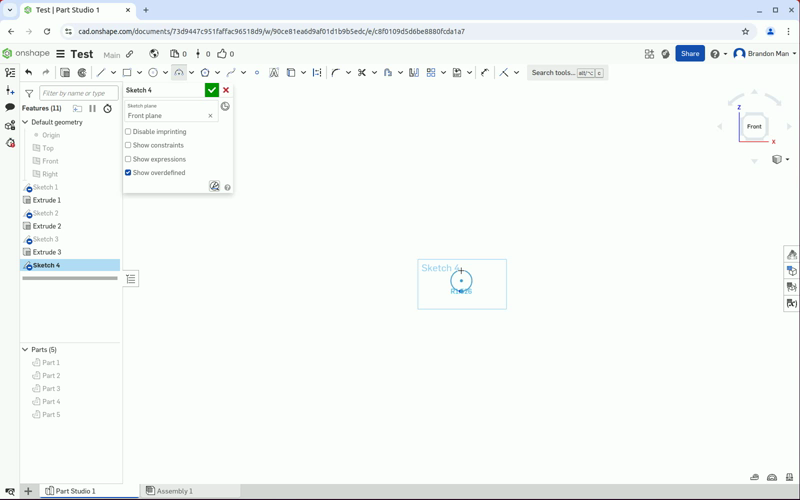
scroll(6)
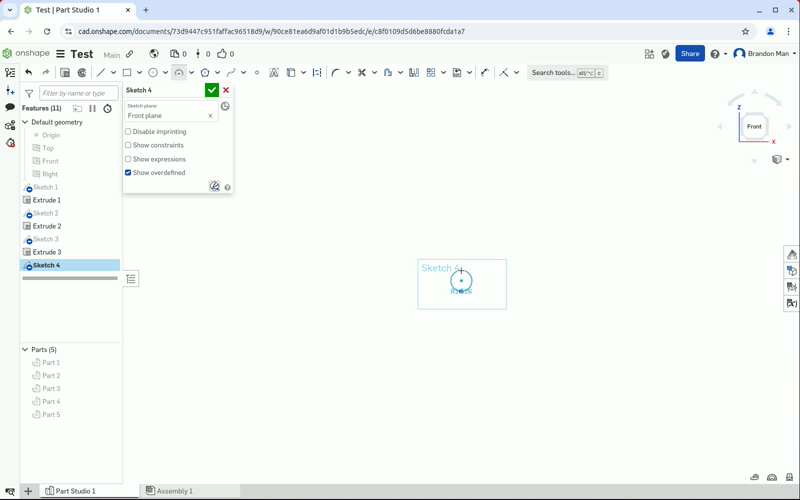
scroll(6)
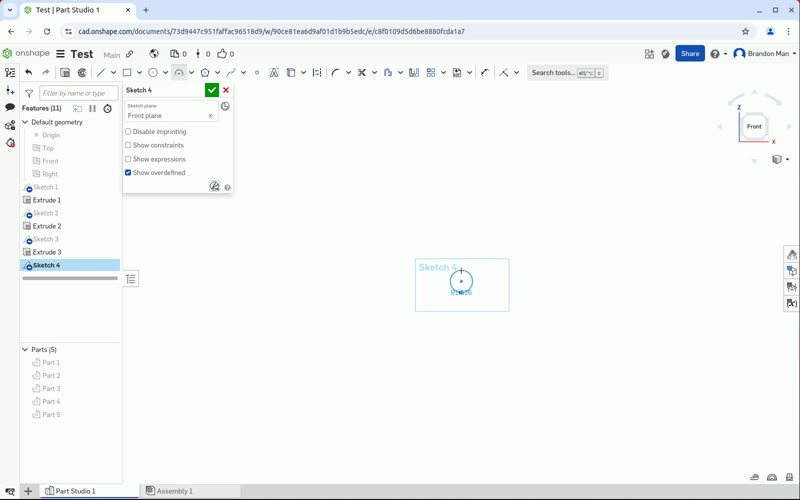
scroll(6)
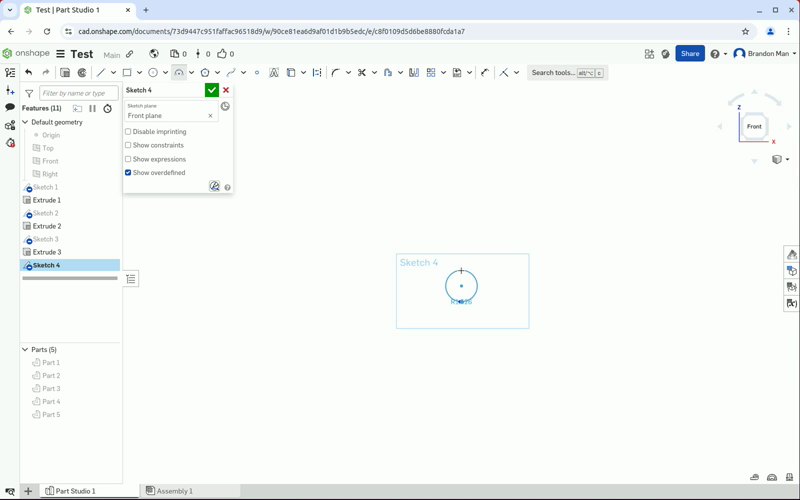
scroll(6)
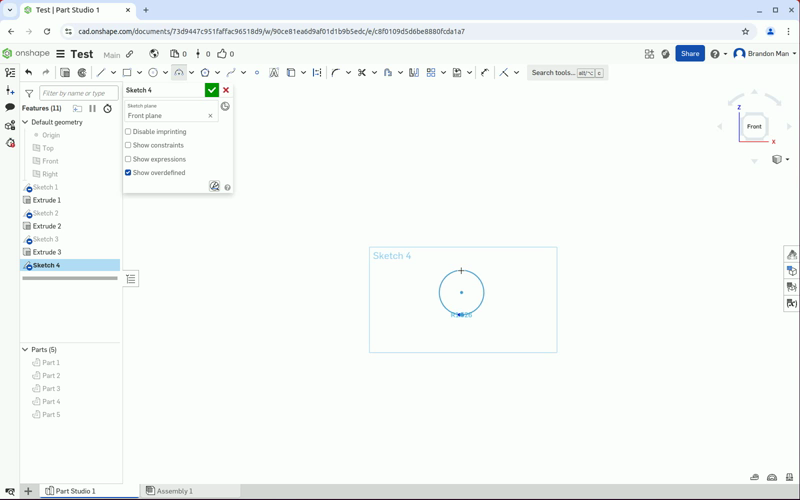
scroll(6)
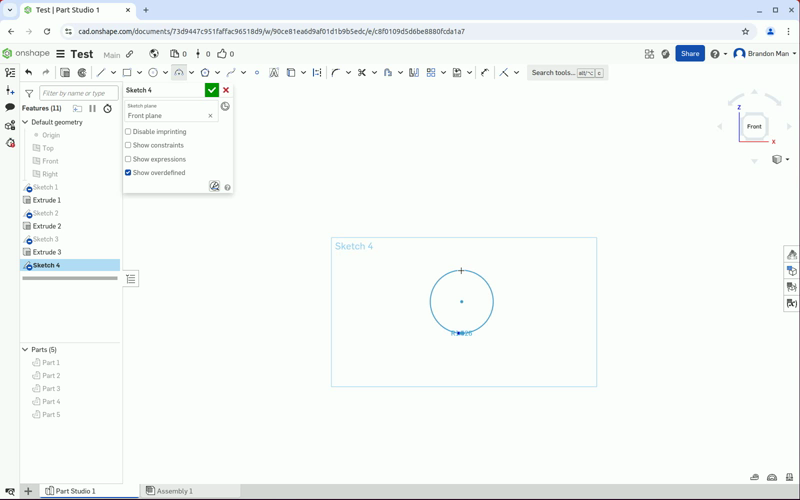
scroll(6)
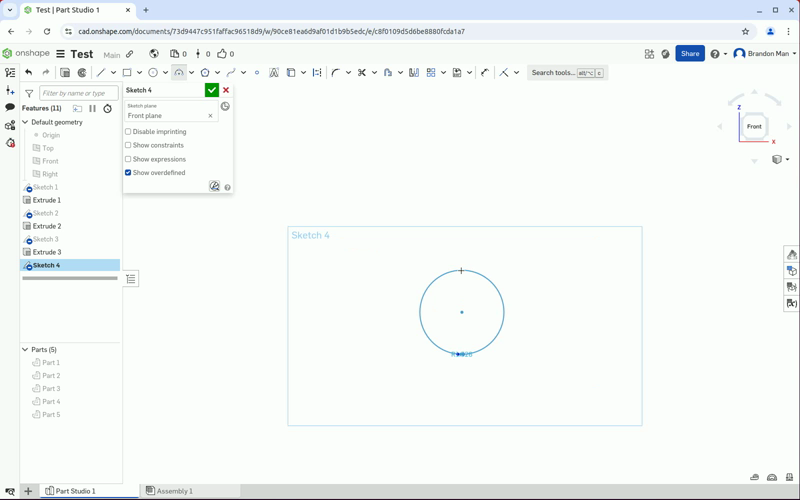
scroll(6)
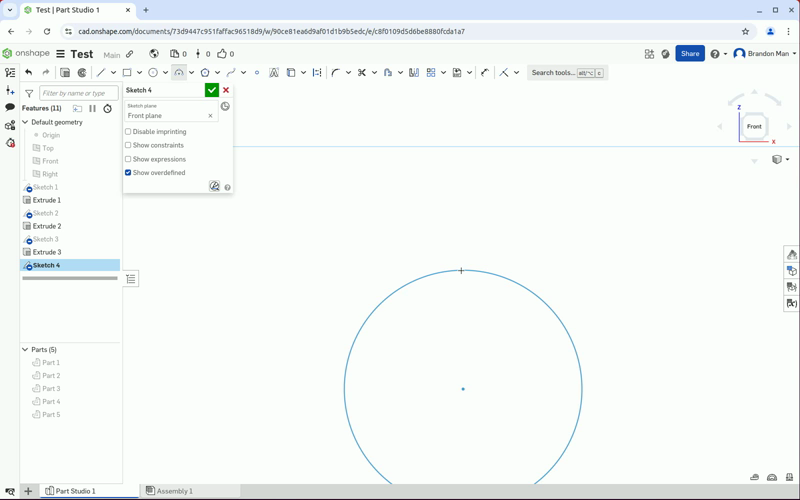
click(461, 270)
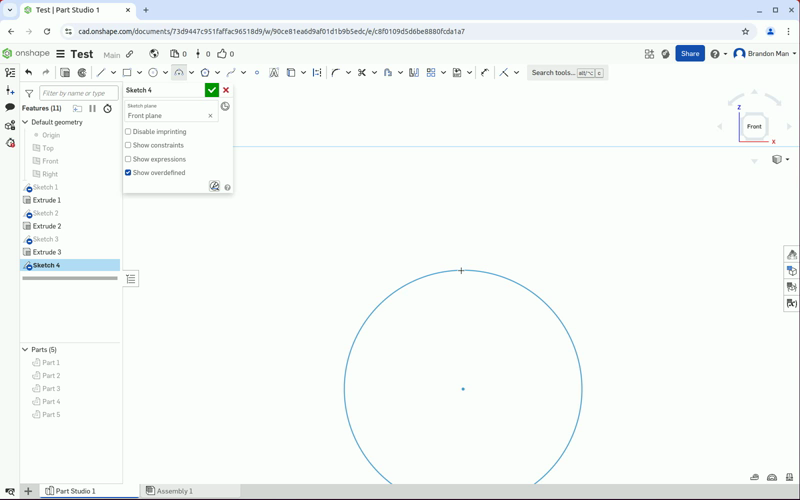
scroll(-6)
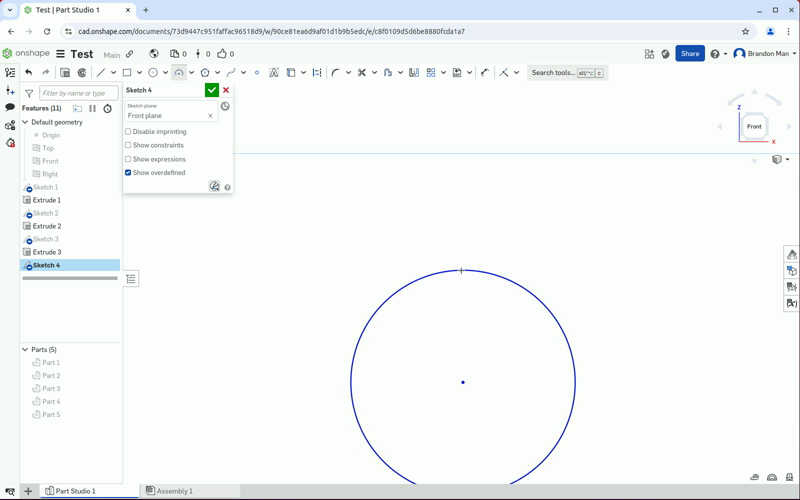
scroll(-6)
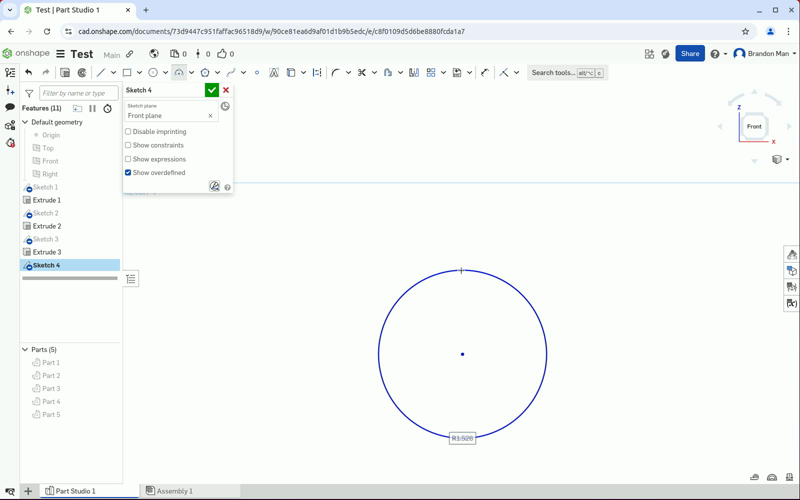
scroll(-6)
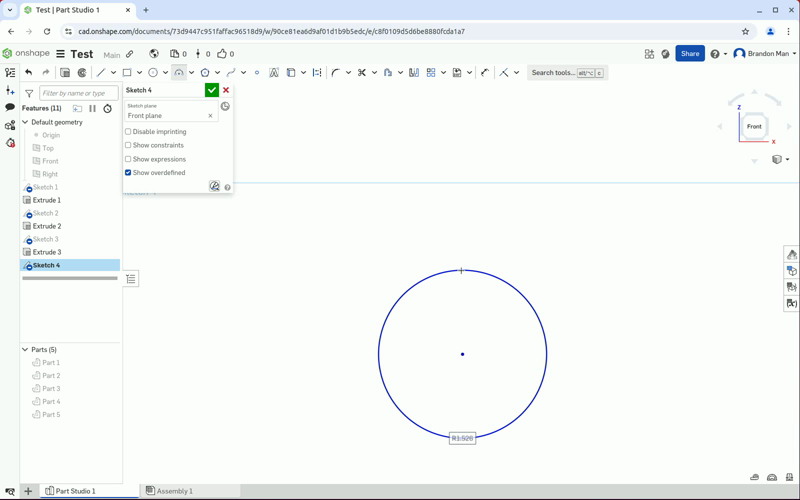
scroll(-6)
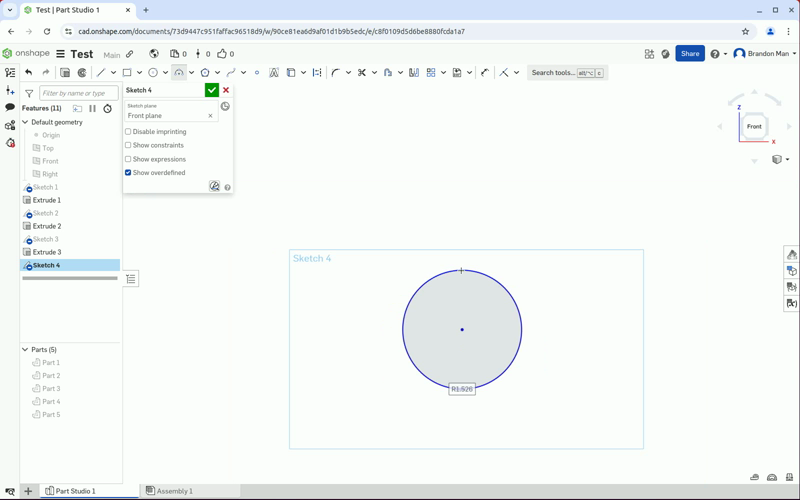
scroll(-6)
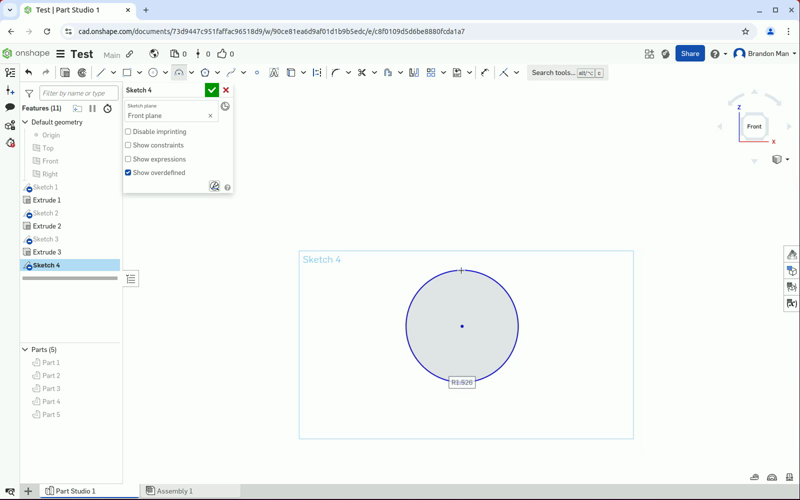
scroll(-6)
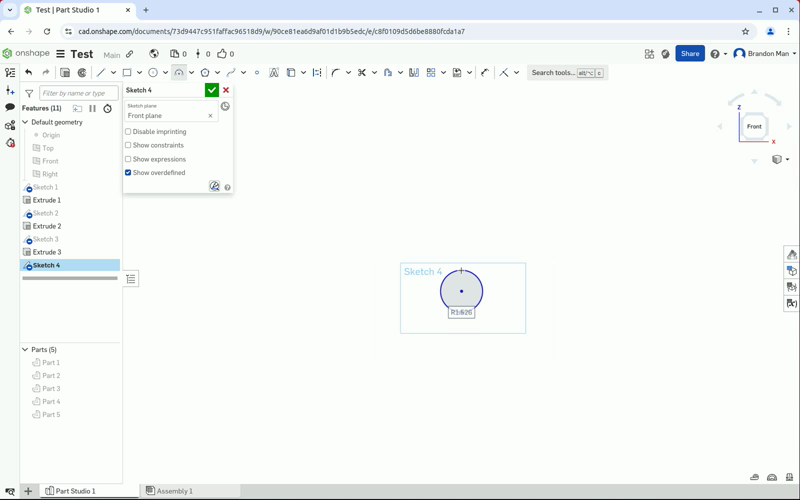
scroll(-6)
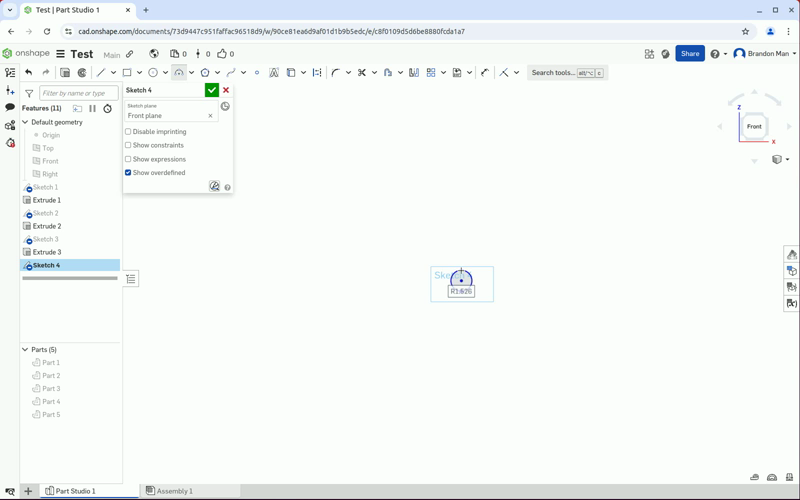
key_up(shift)
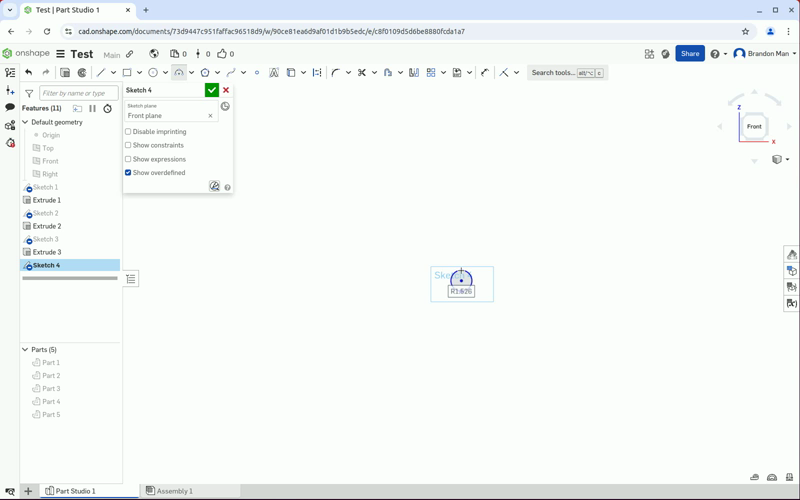
key(esc)
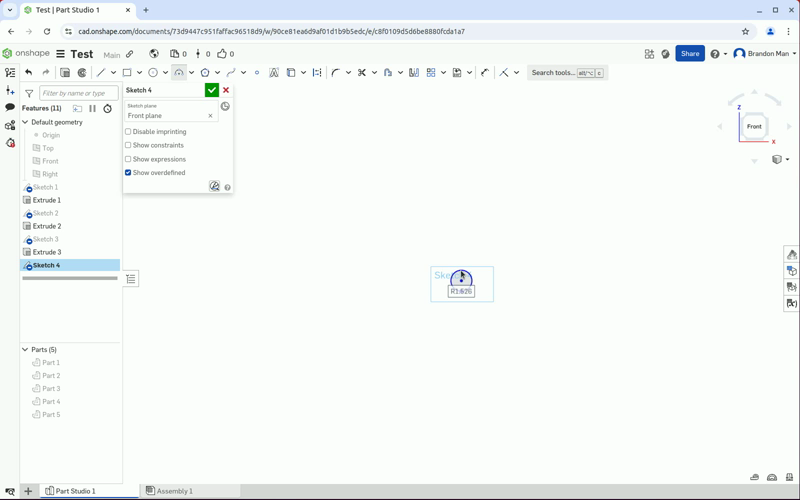
key(c)
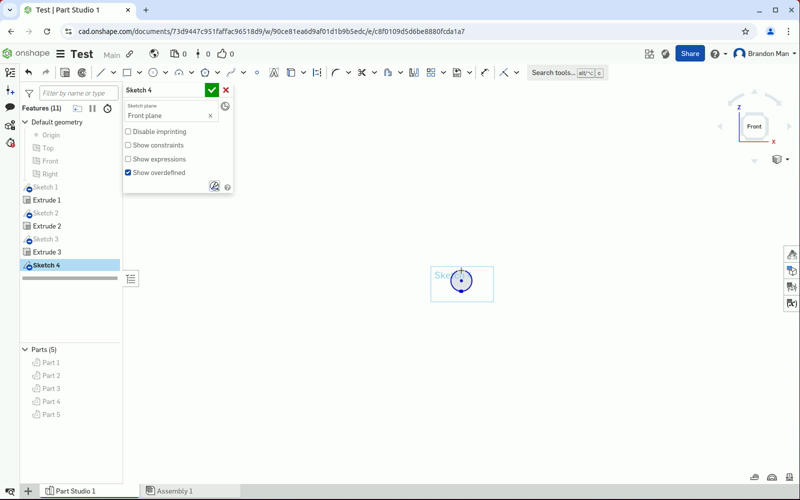
key_down(shift)
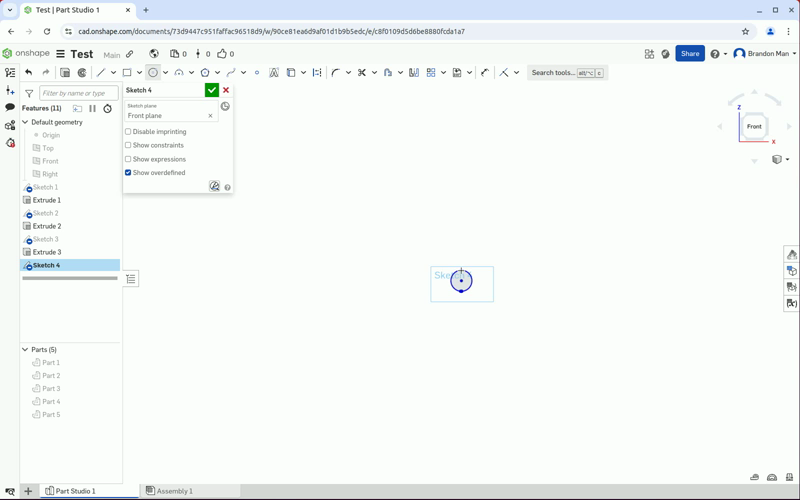
mouse_move(460, 281)
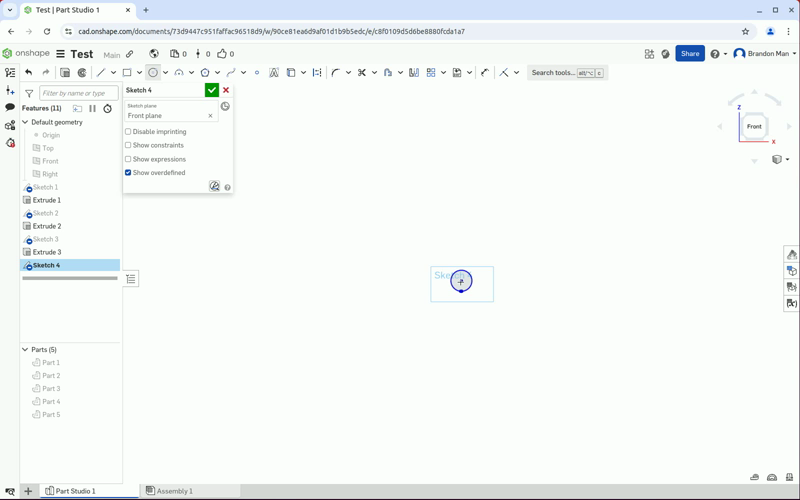
scroll(6)
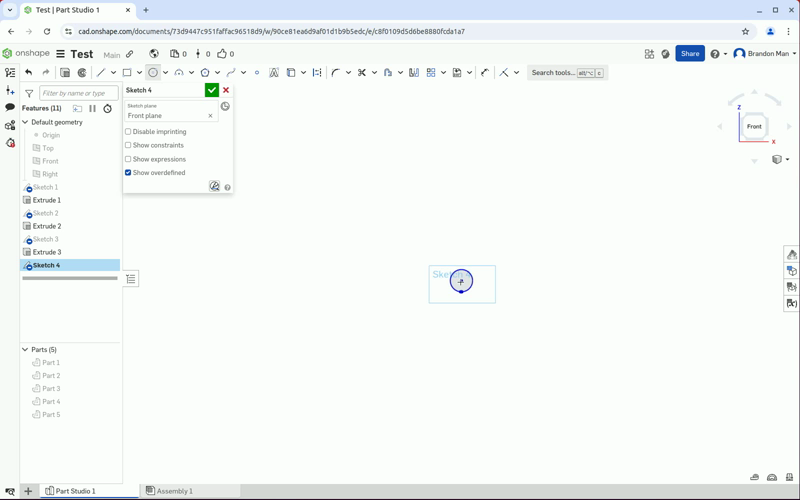
scroll(6)
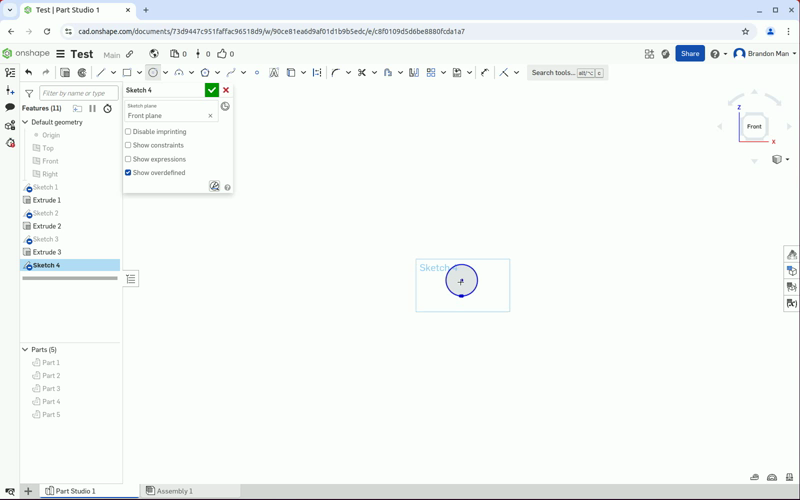
scroll(6)
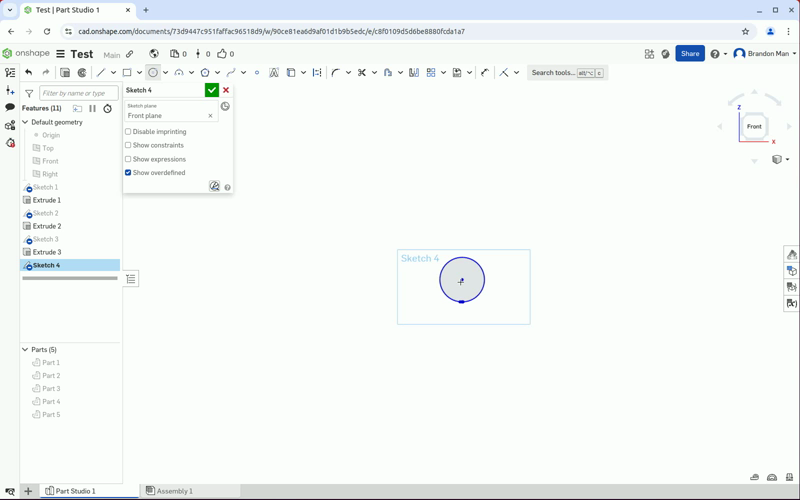
scroll(6)
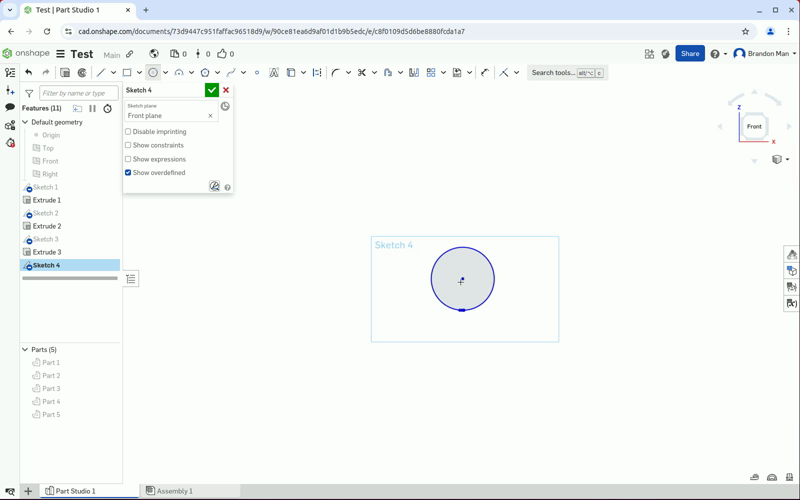
scroll(6)
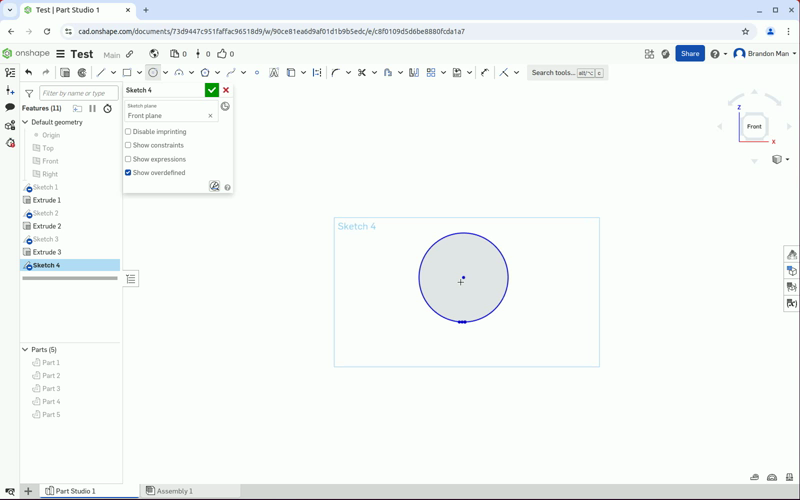
scroll(6)
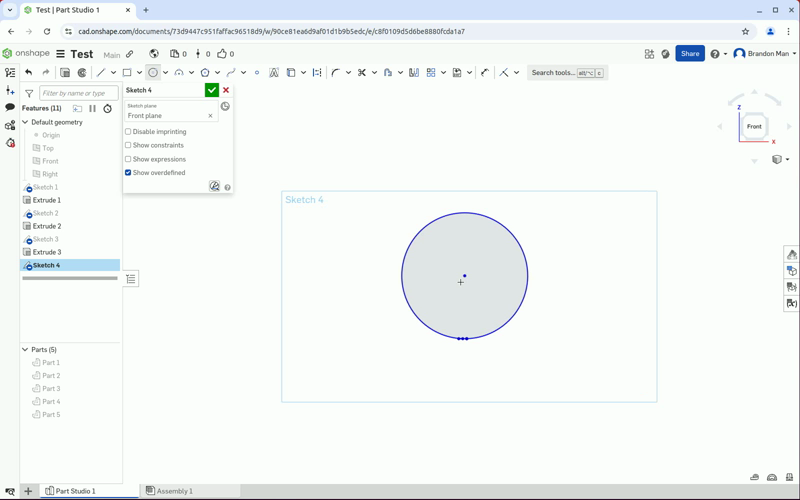
scroll(6)
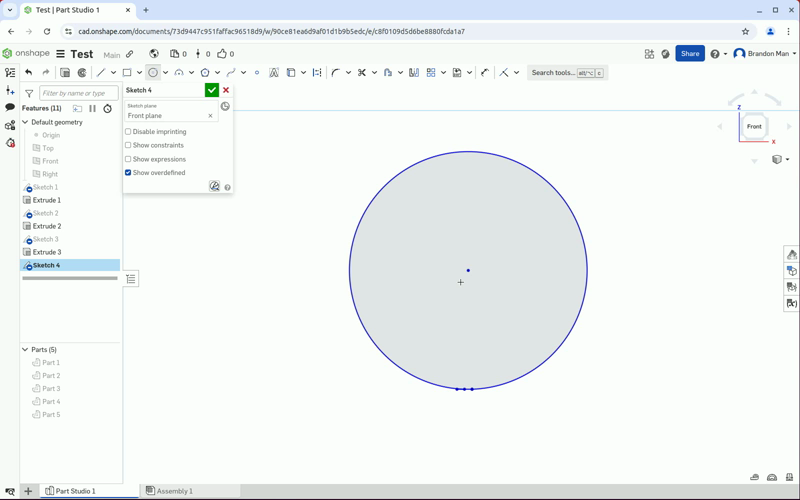
click(460, 281)
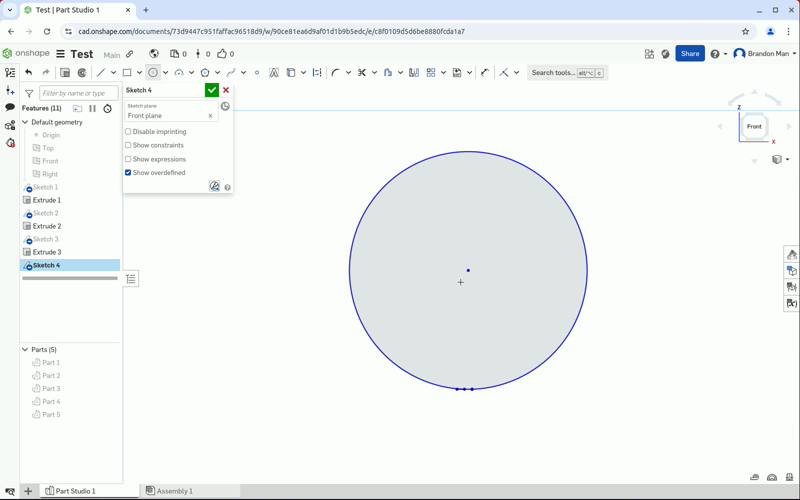
scroll(-6)
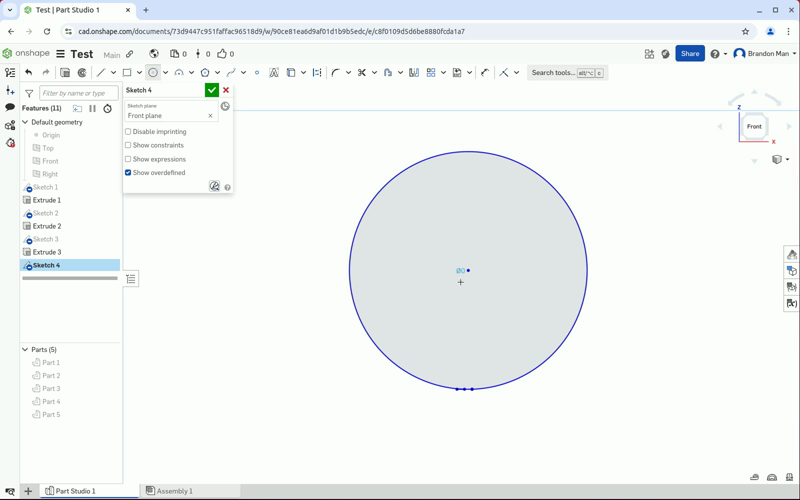
scroll(-6)
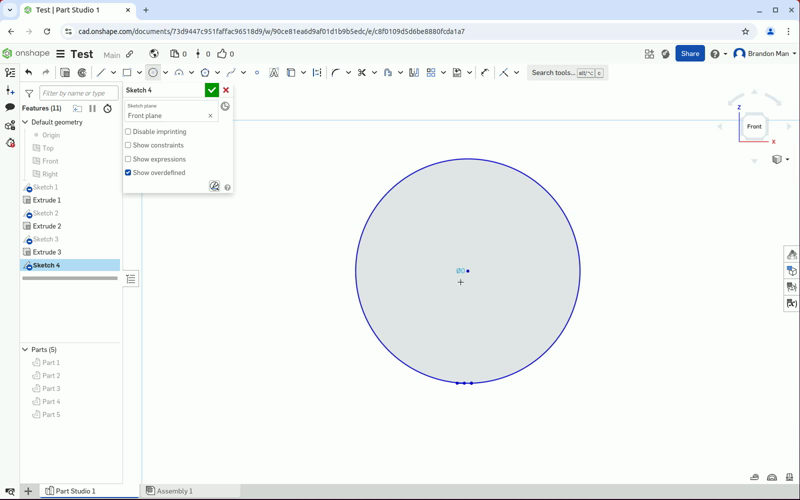
scroll(-6)
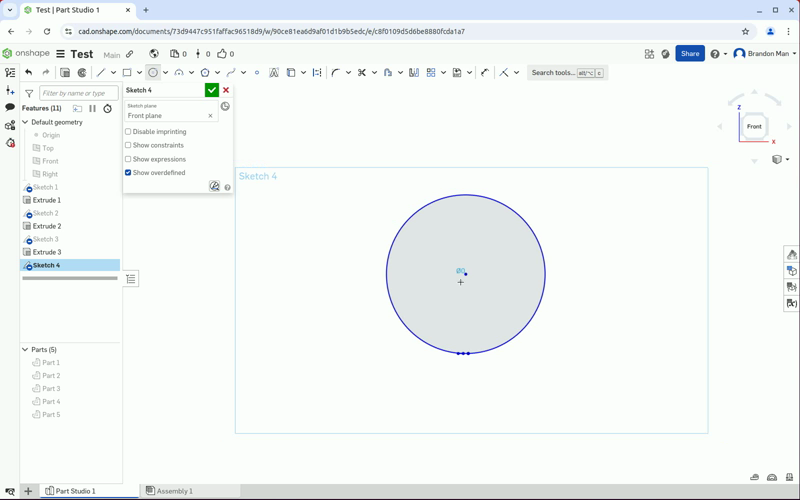
scroll(-6)
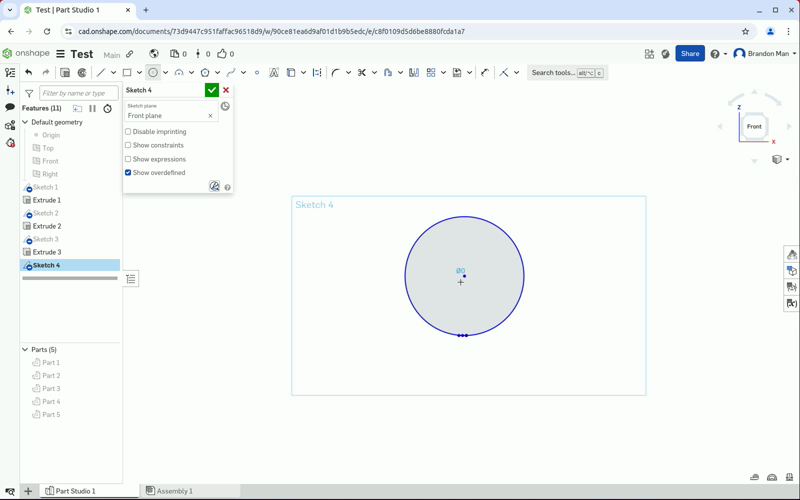
scroll(-6)
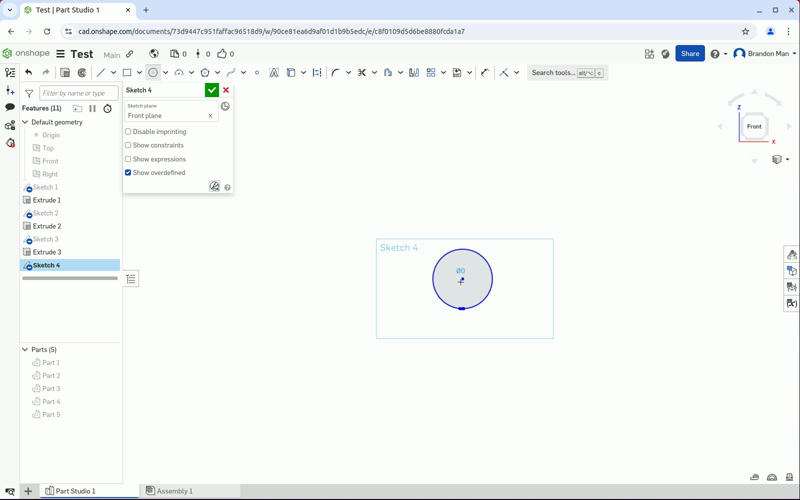
scroll(-6)
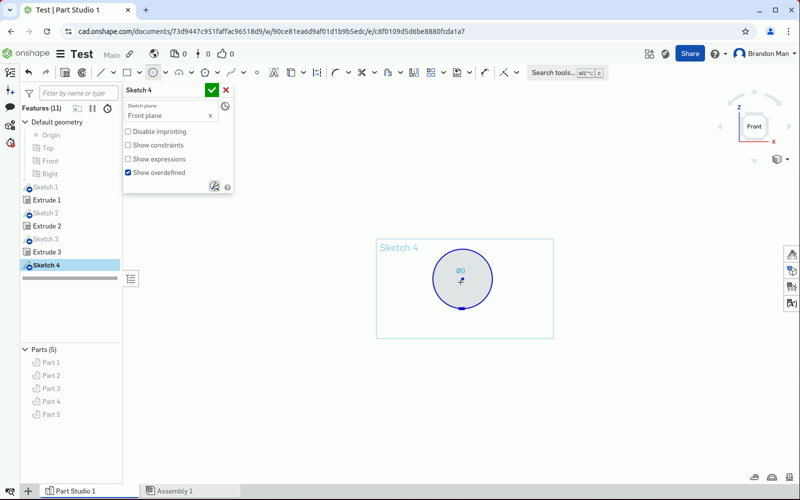
scroll(-6)
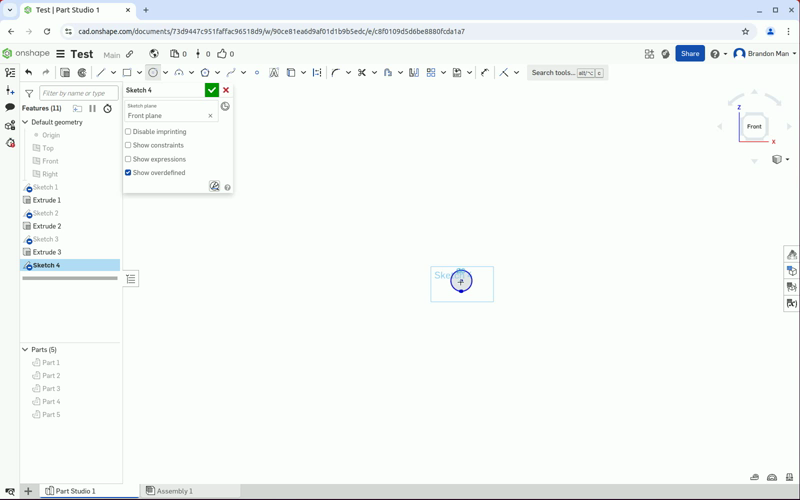
key_up(shift)
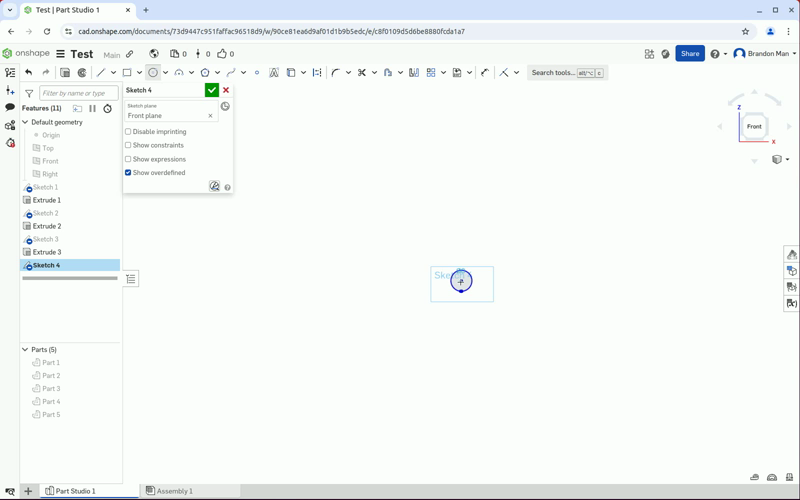
mouse_move(463, 281)
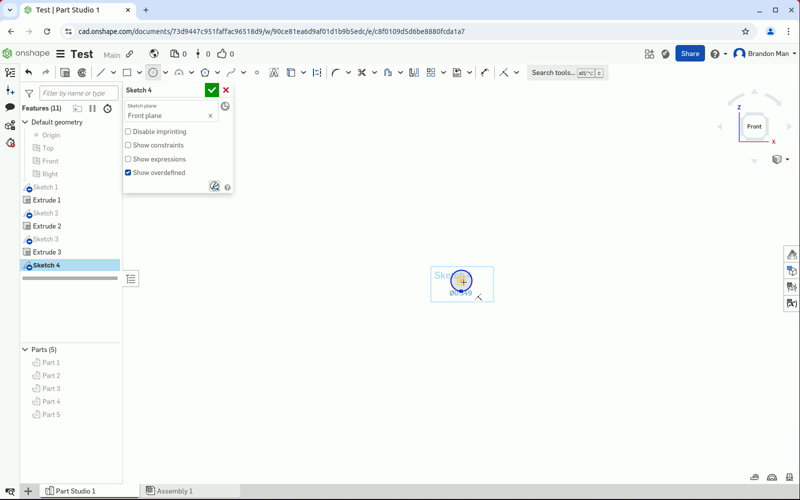
scroll(6)
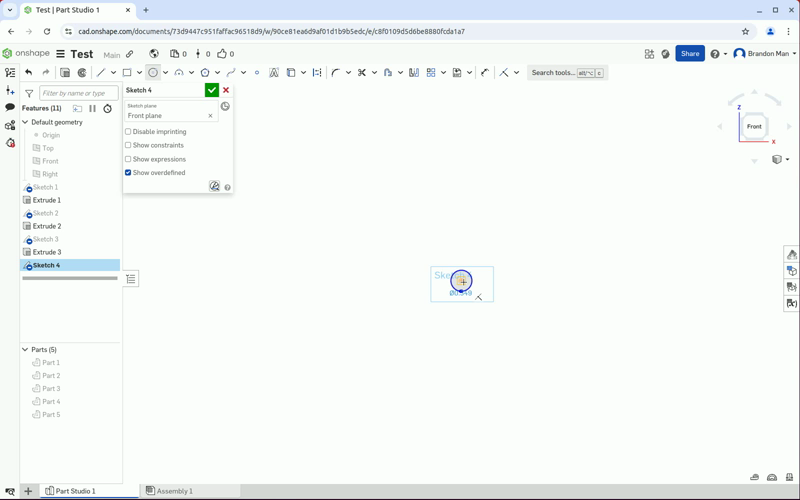
scroll(6)
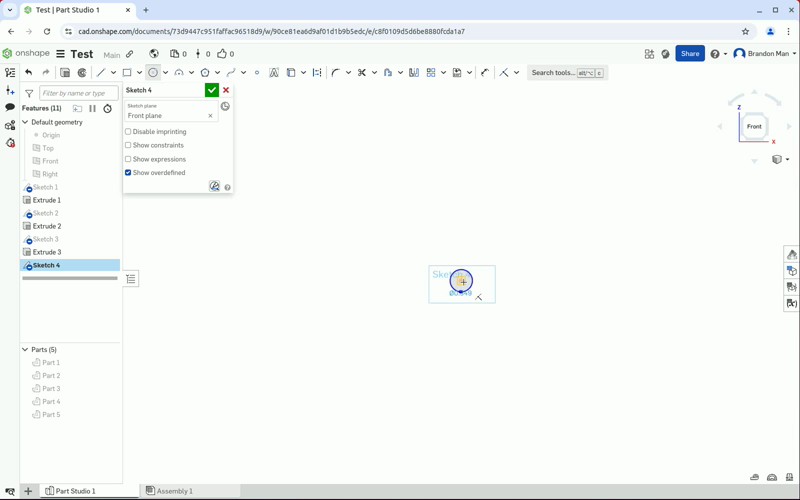
scroll(6)
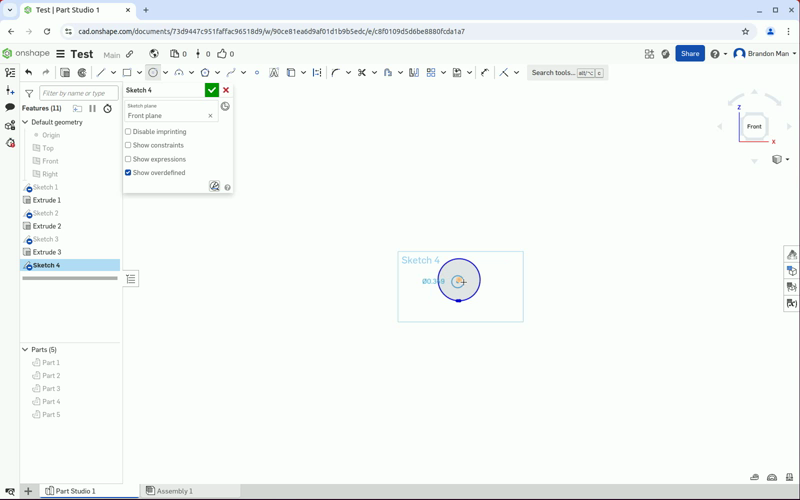
scroll(6)
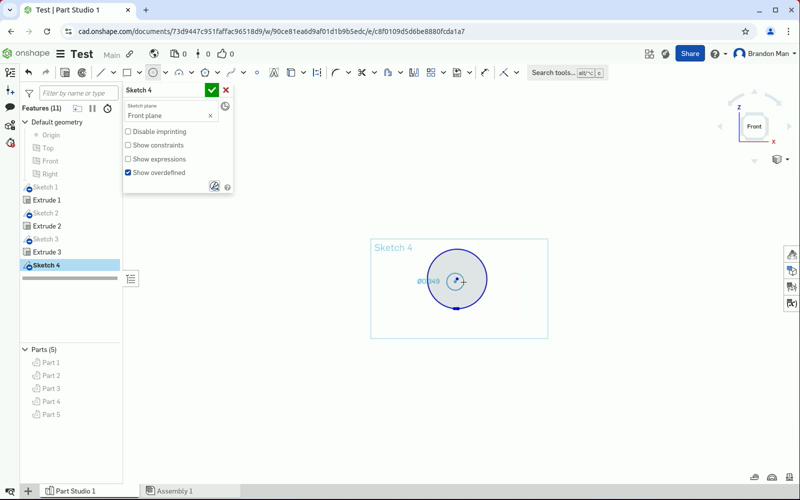
scroll(6)
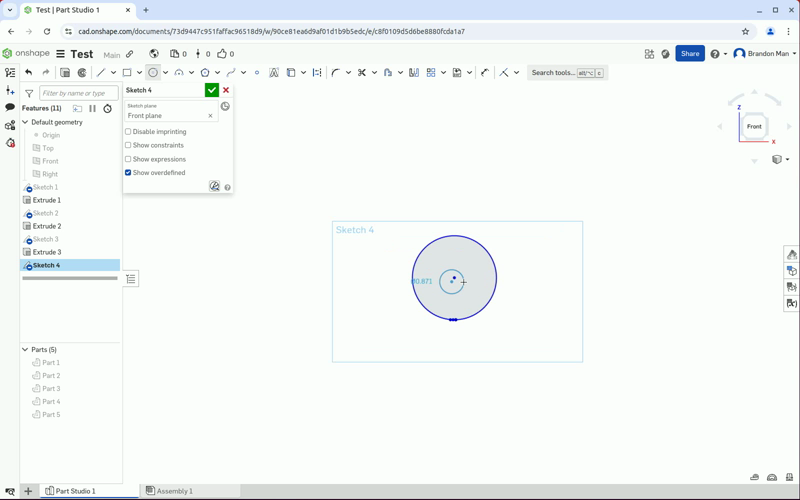
scroll(6)
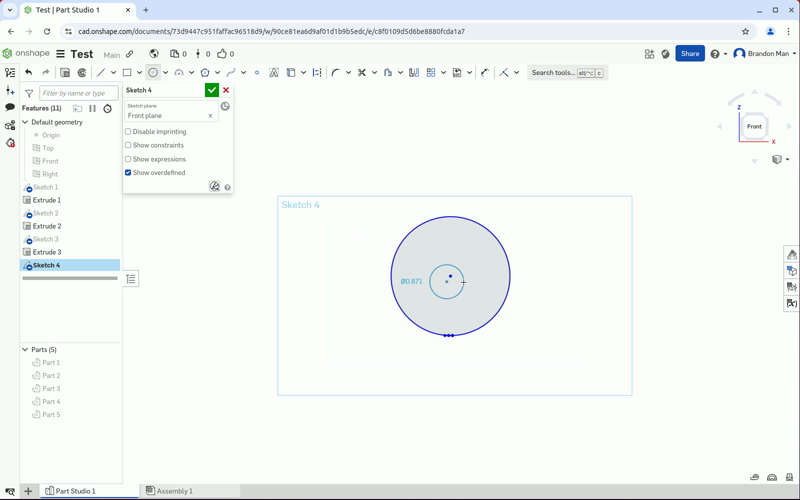
scroll(6)
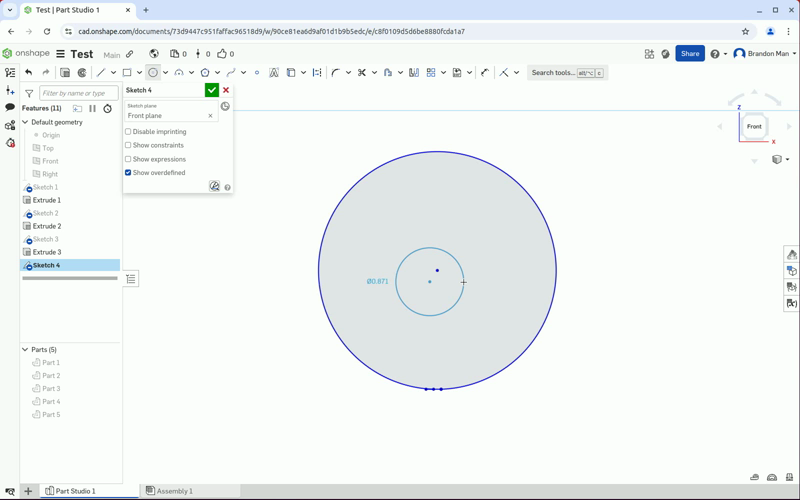
click(463, 281)
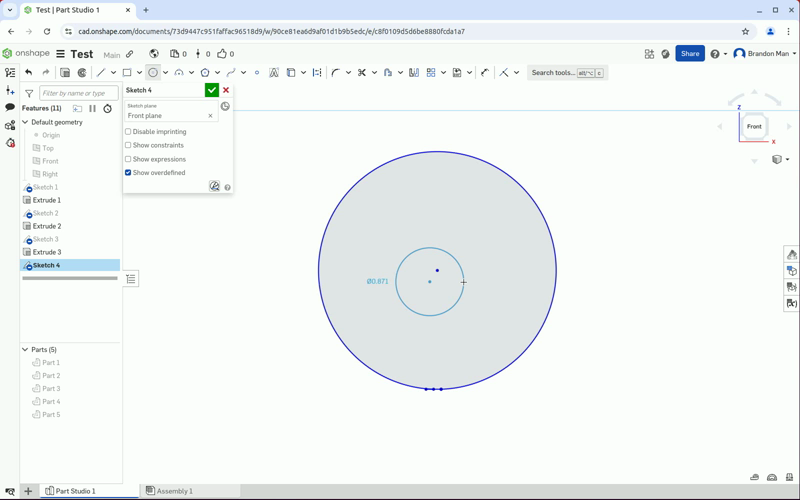
scroll(-6)
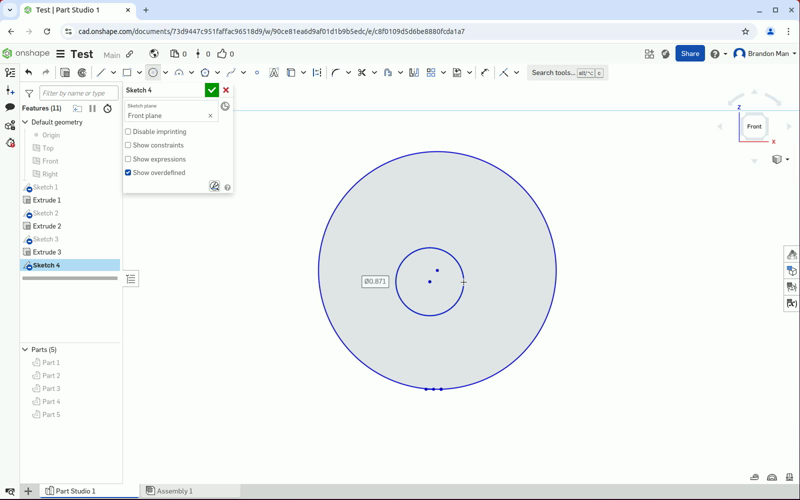
scroll(-6)
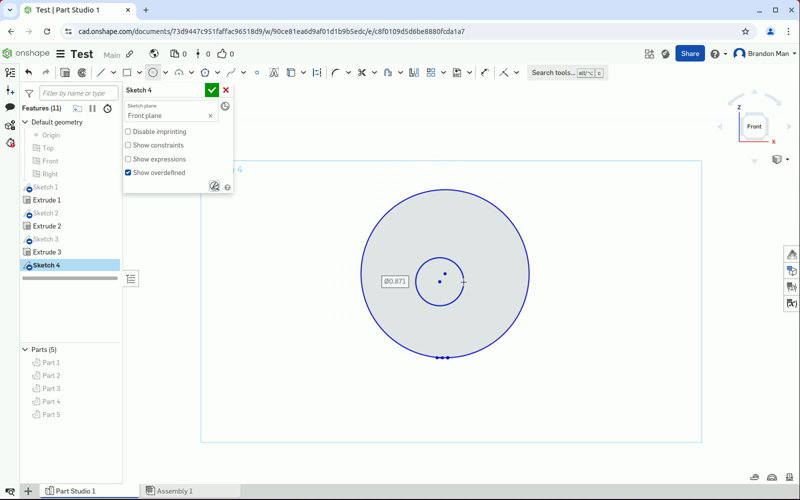
scroll(-6)
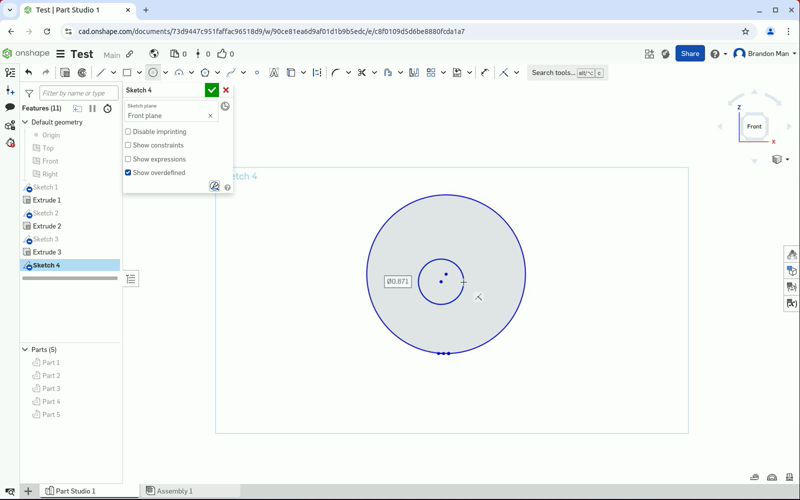
scroll(-6)
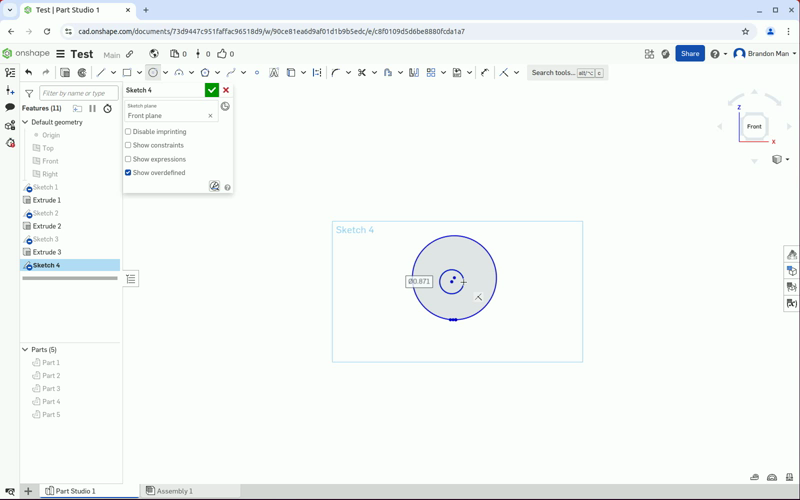
scroll(-6)
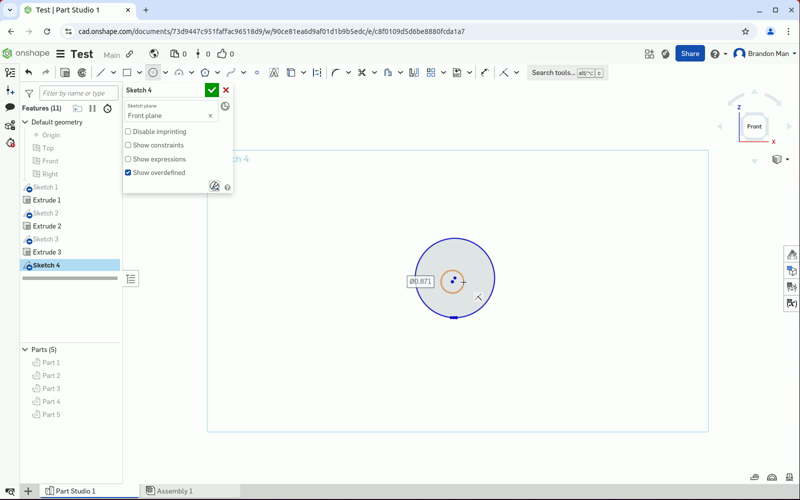
scroll(-6)
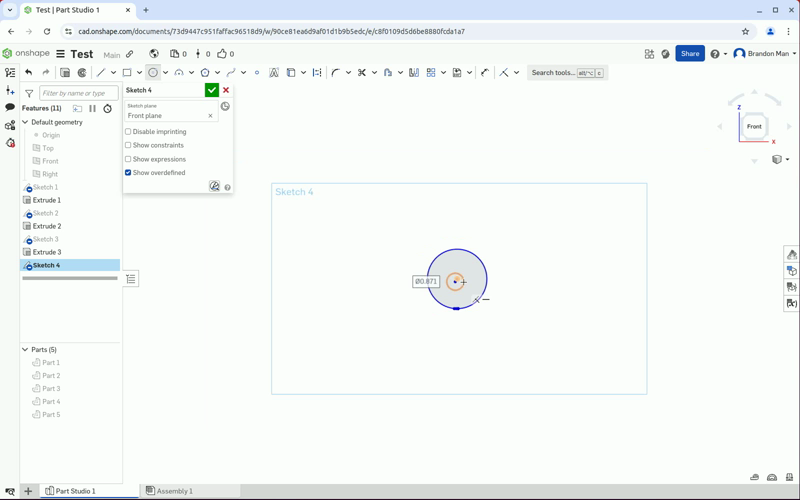
scroll(-6)
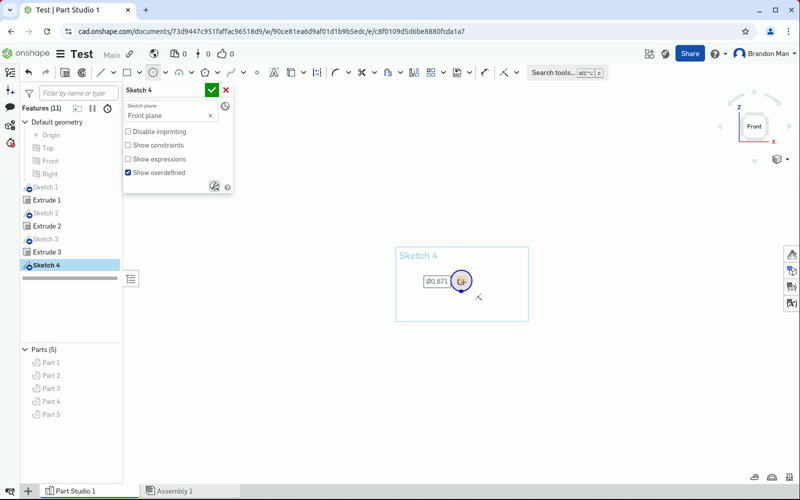
key(esc)
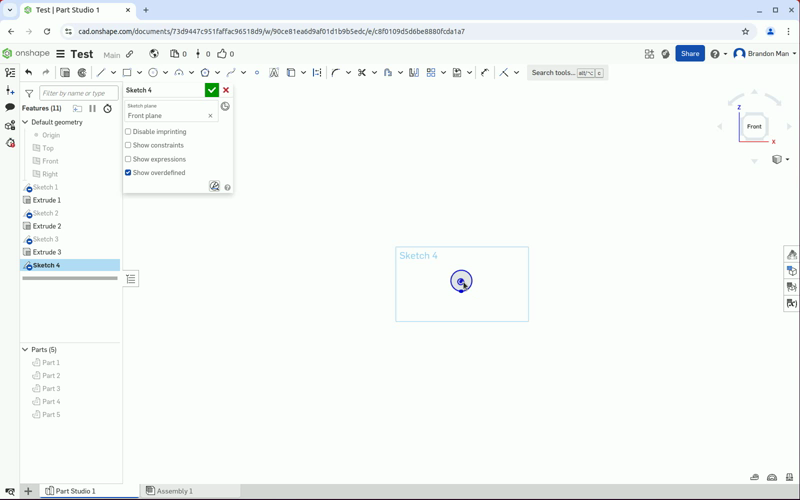
mouse_move(451, 280)
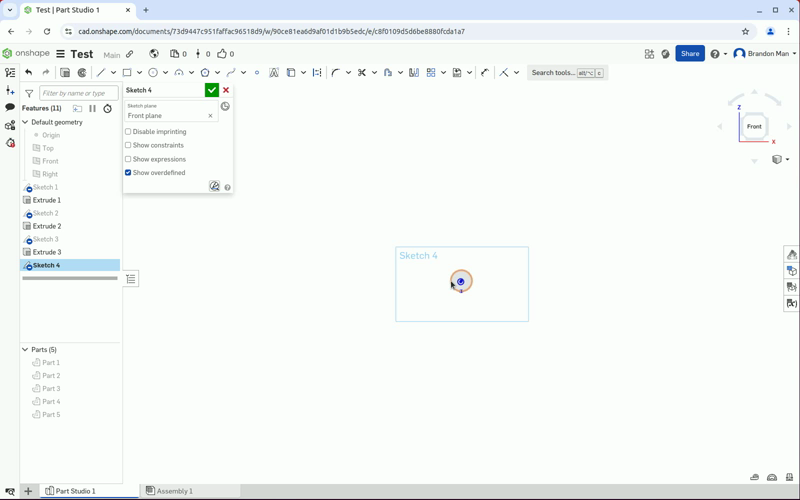
scroll(6)
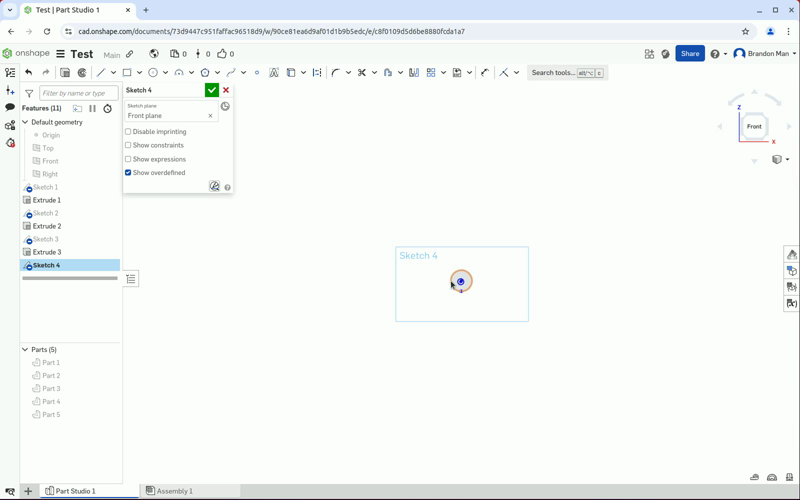
scroll(6)
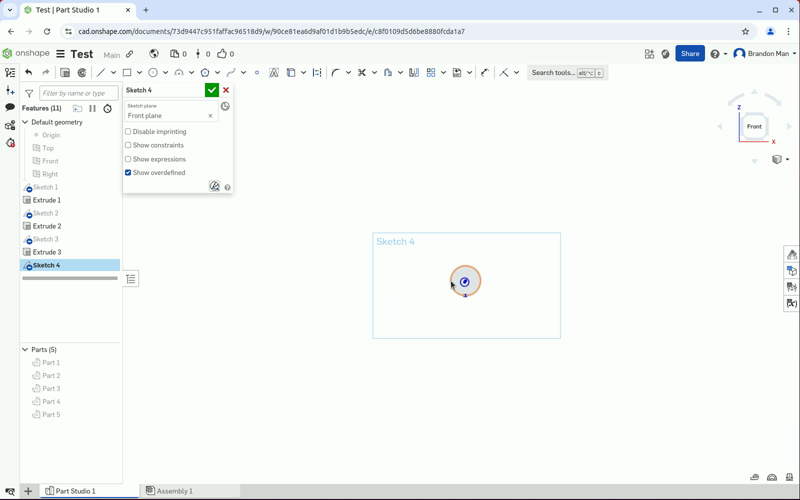
scroll(6)
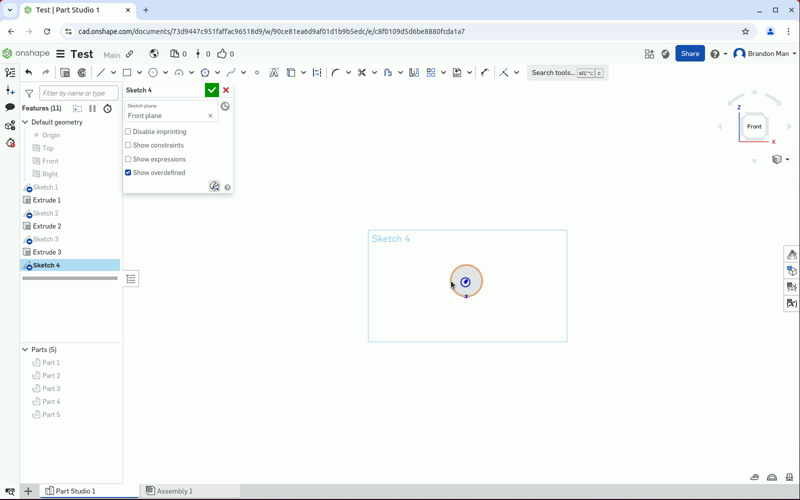
scroll(6)
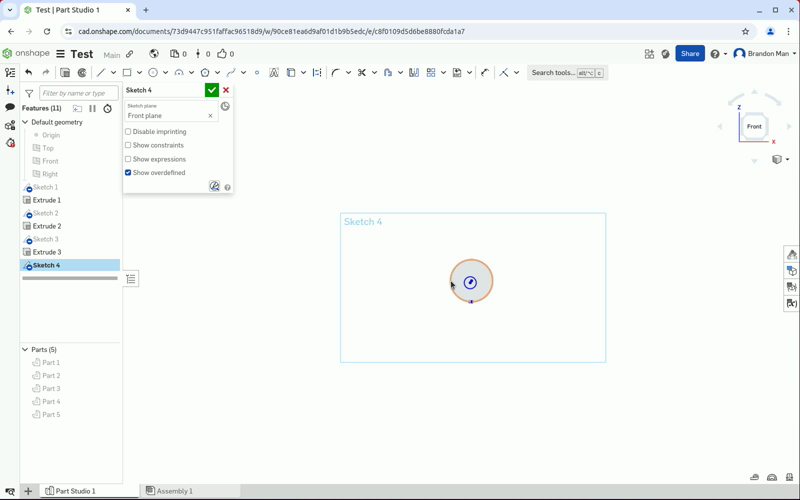
scroll(6)
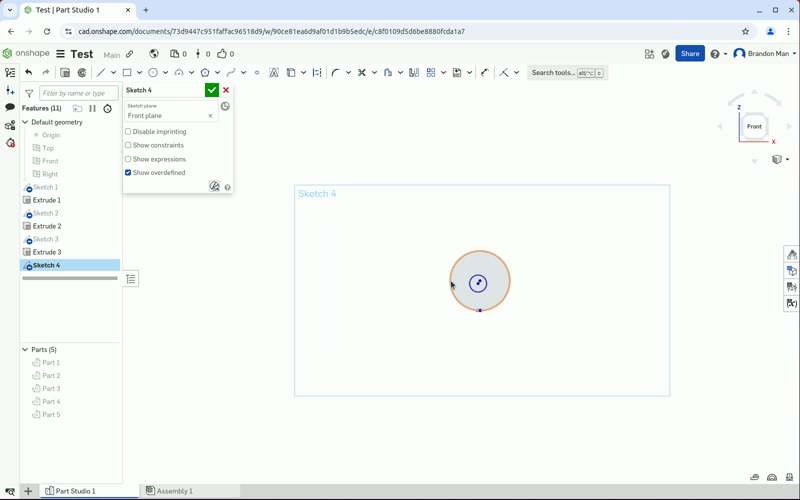
scroll(6)
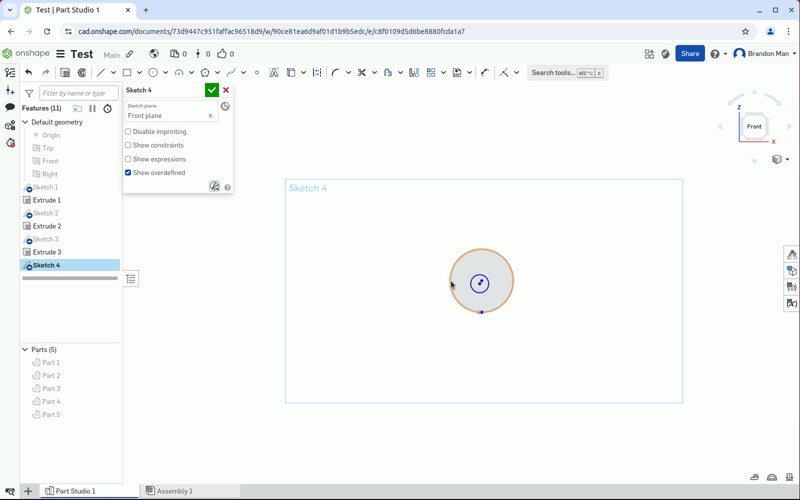
scroll(6)
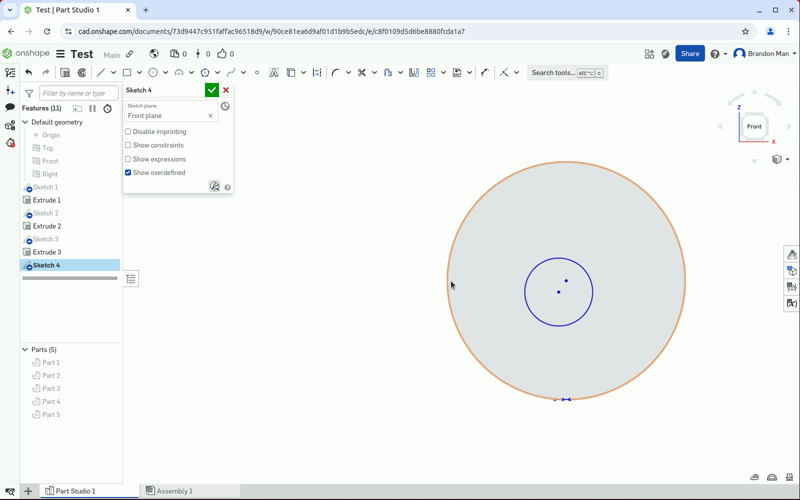
click(451, 280)
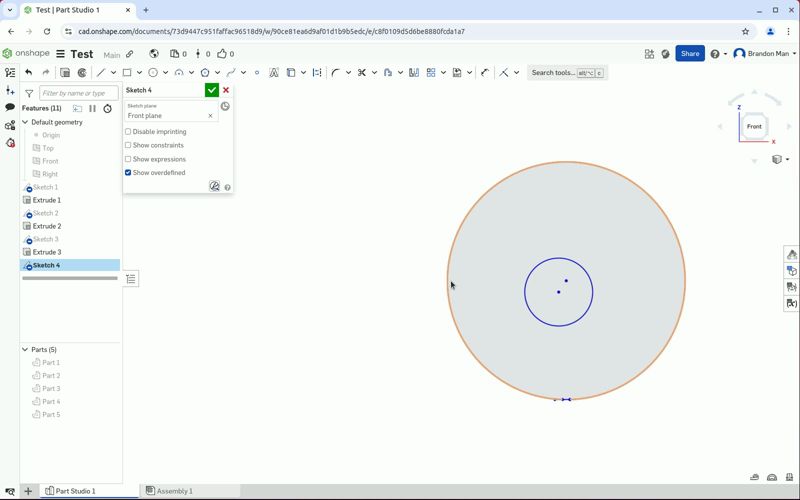
scroll(-6)
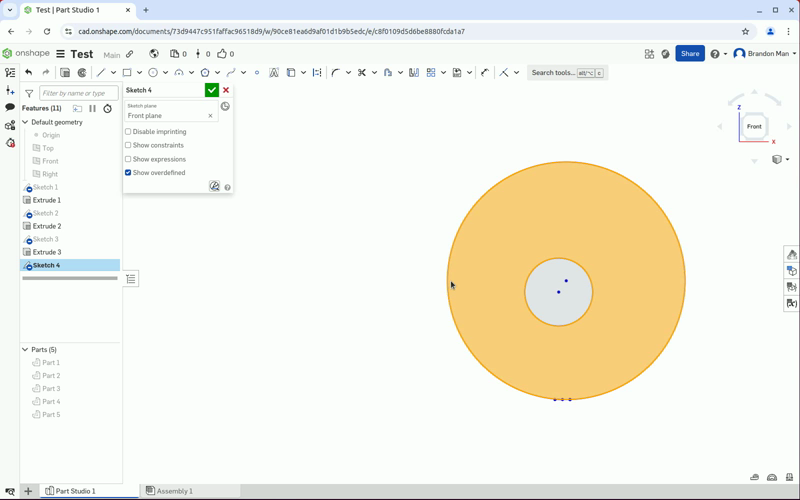
scroll(-6)
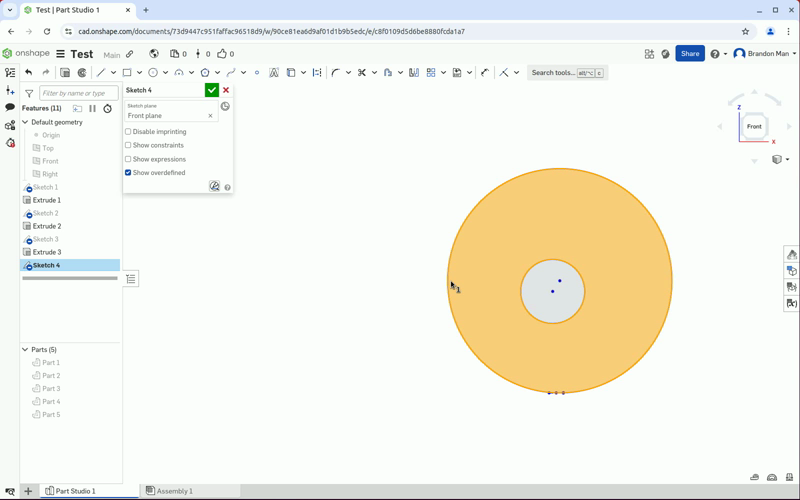
scroll(-6)
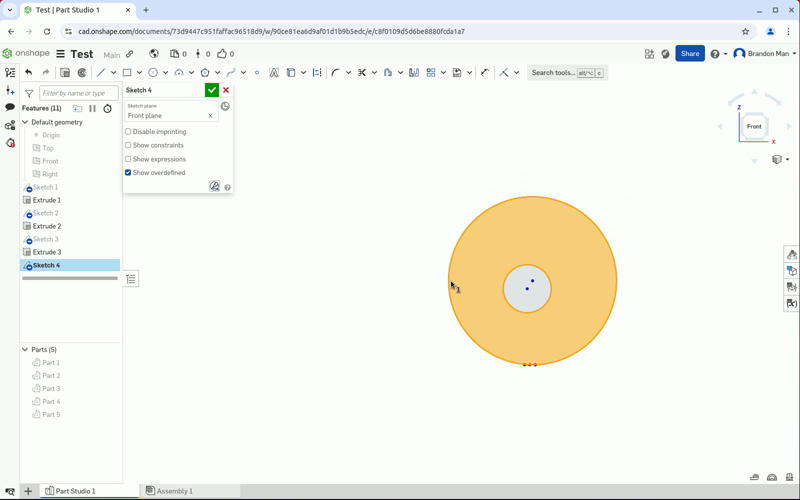
scroll(-6)
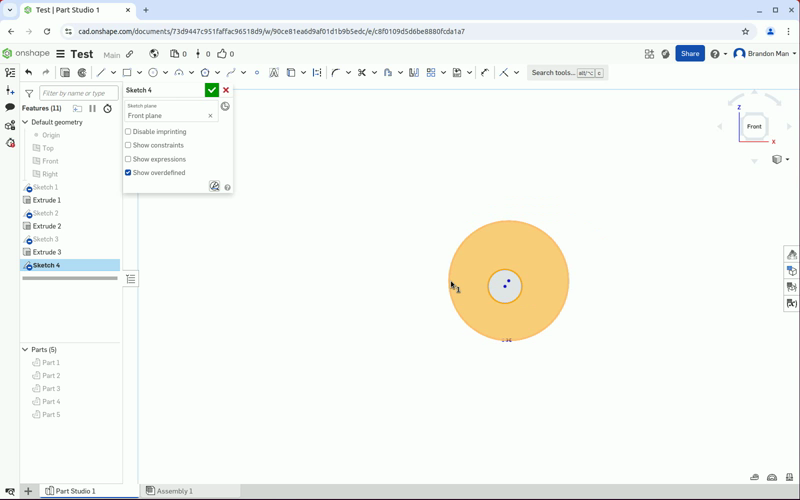
scroll(-6)
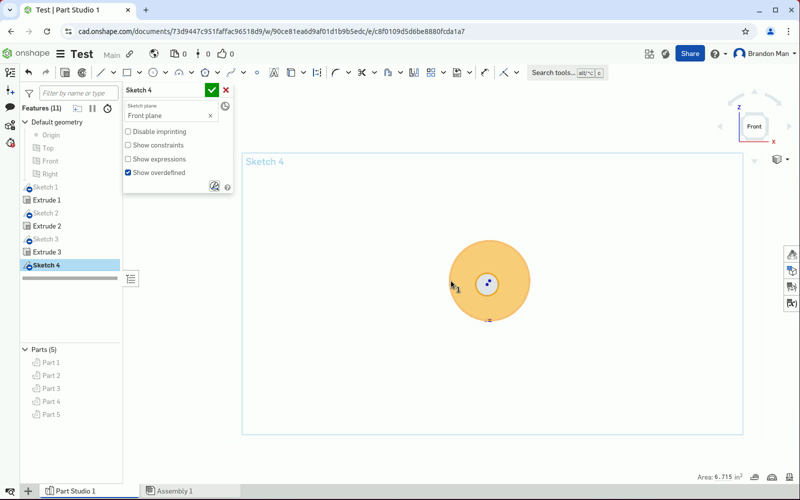
scroll(-6)
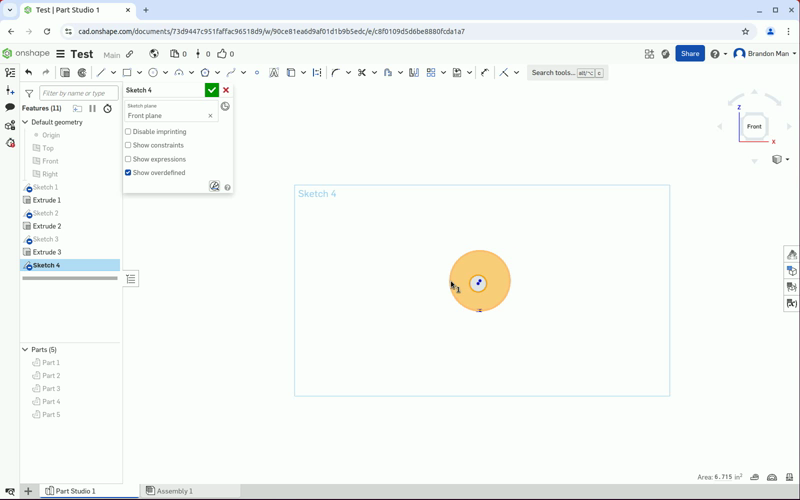
scroll(-6)
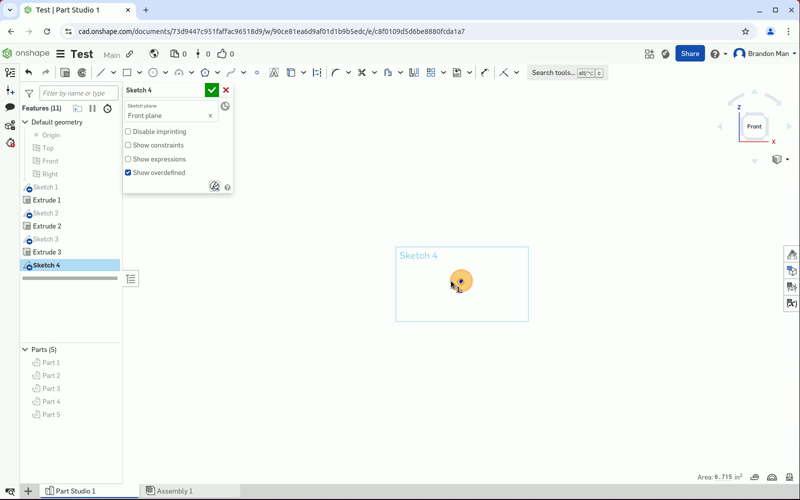
mouse_move(73, 352)
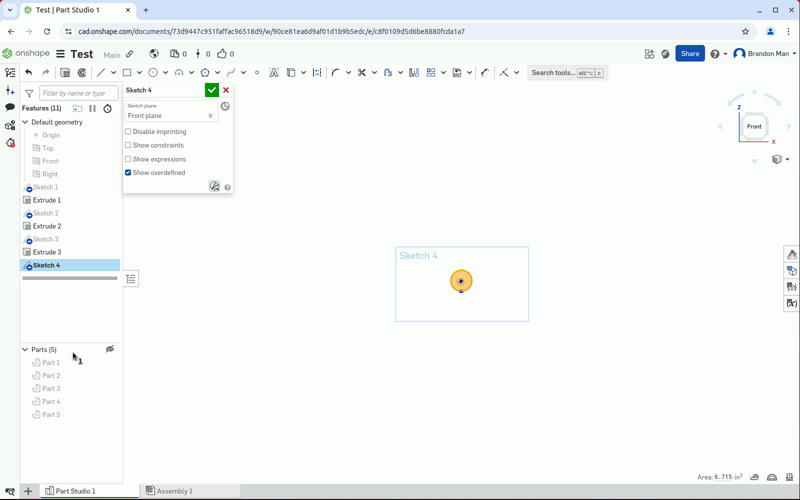
key(shift+y)
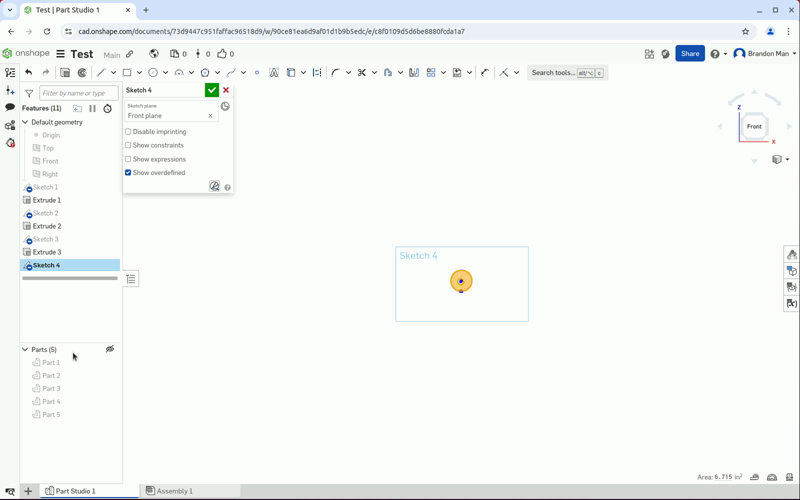
key(shift+e)
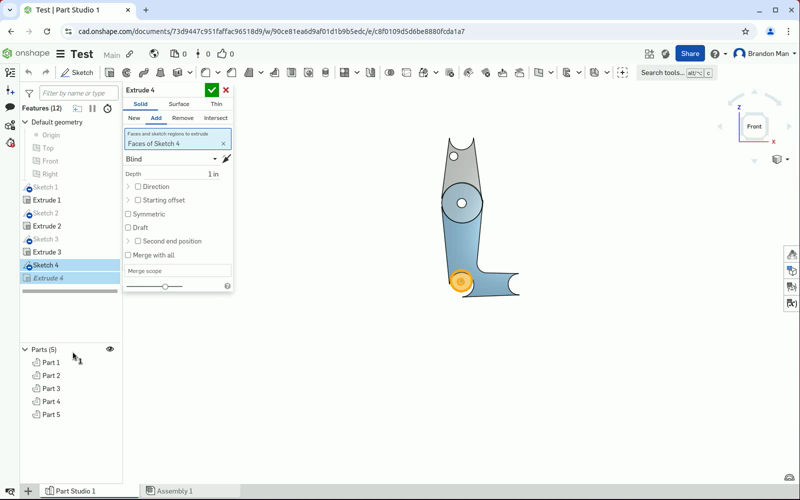
mouse_move(143, 106)
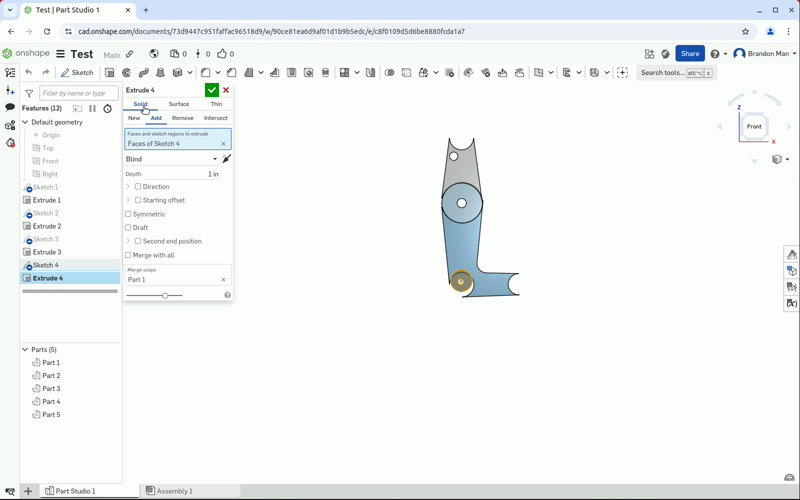
click(143, 106)
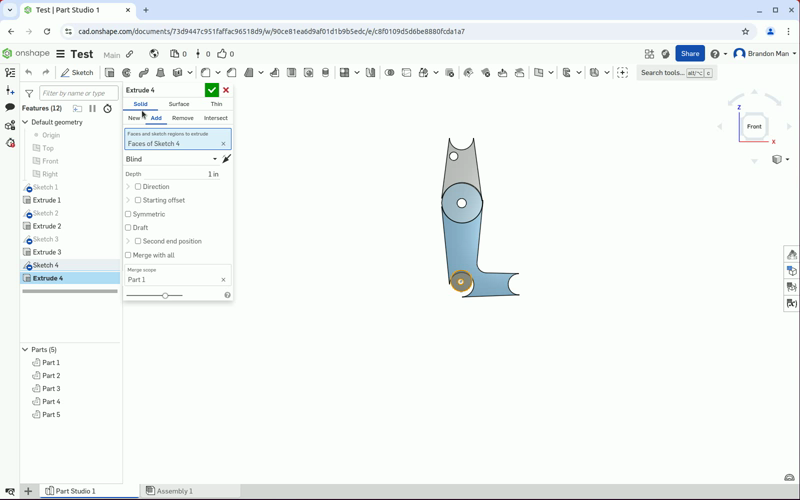
mouse_move(137, 120)
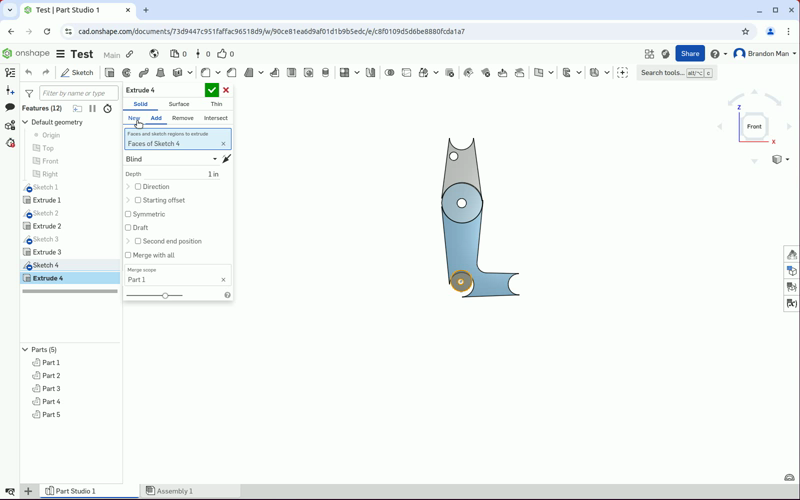
click(137, 120)
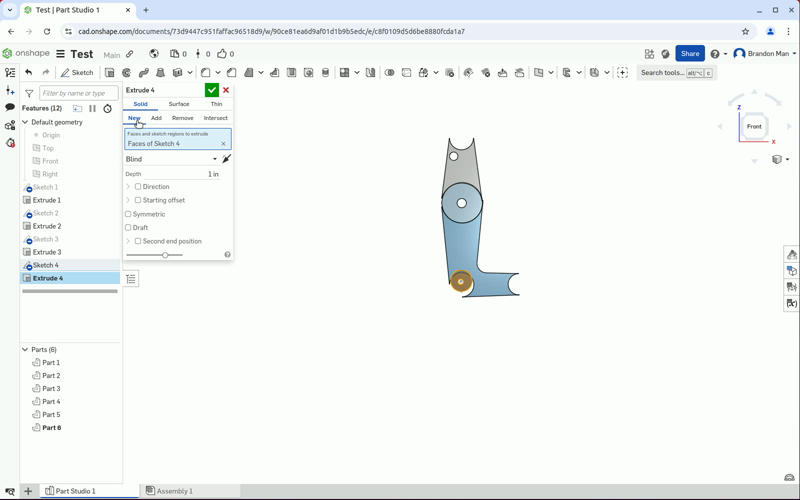
key(tab, 4)
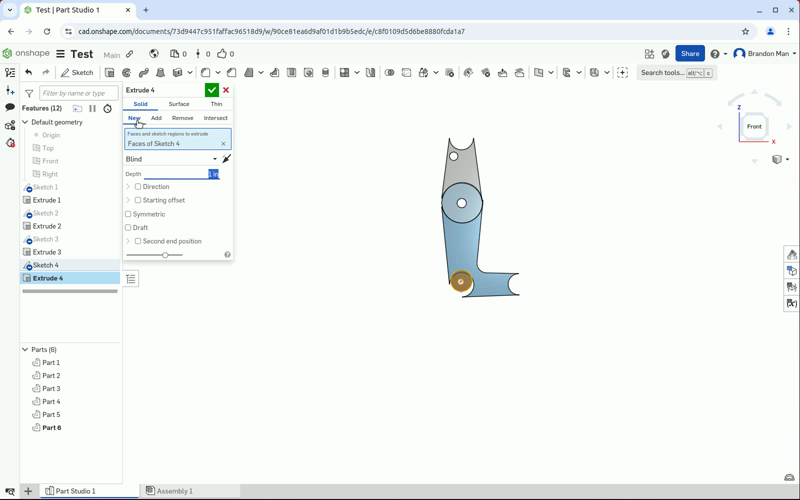
text(4.814)
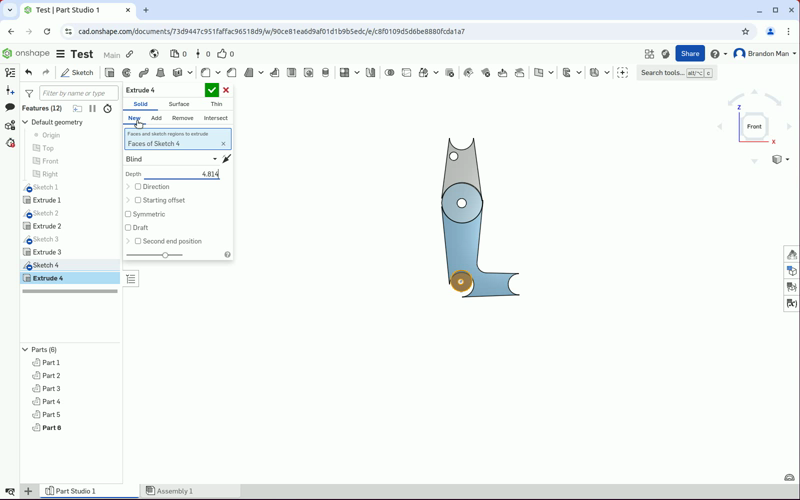
key(enter)
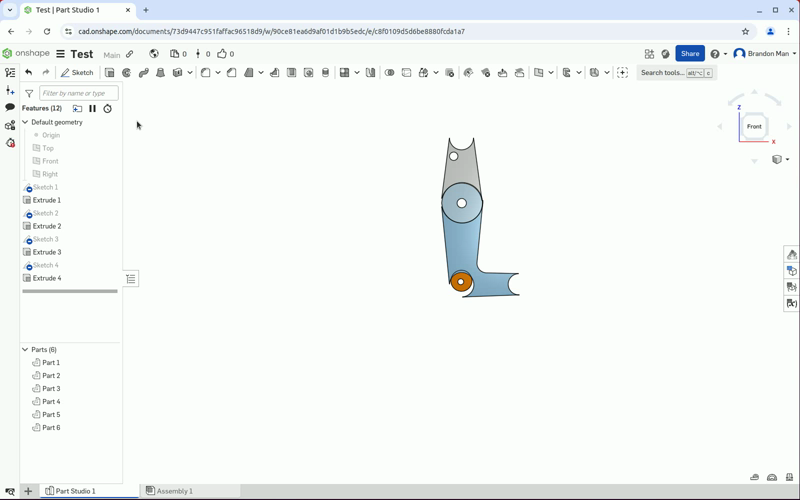
key(shift+h)
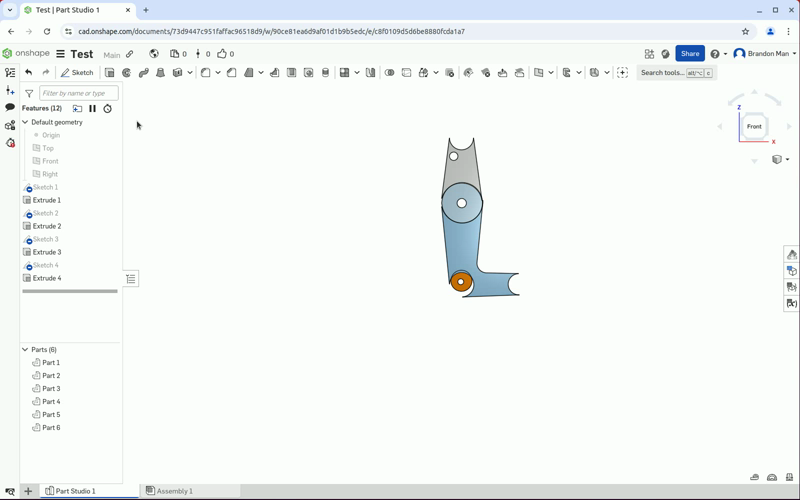
key(shift+h)
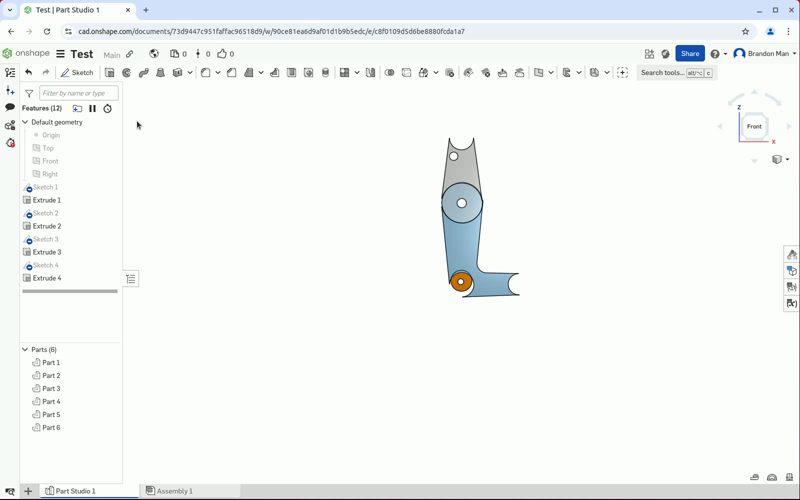
mouse_move(73, 189)
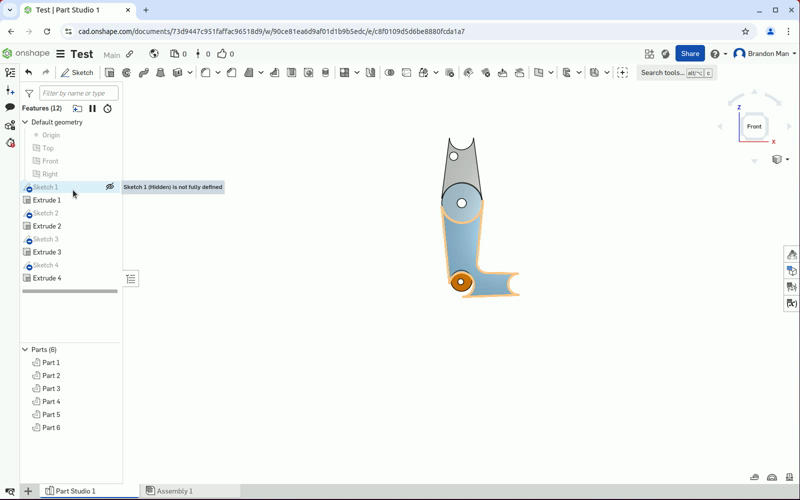
click(73, 189)
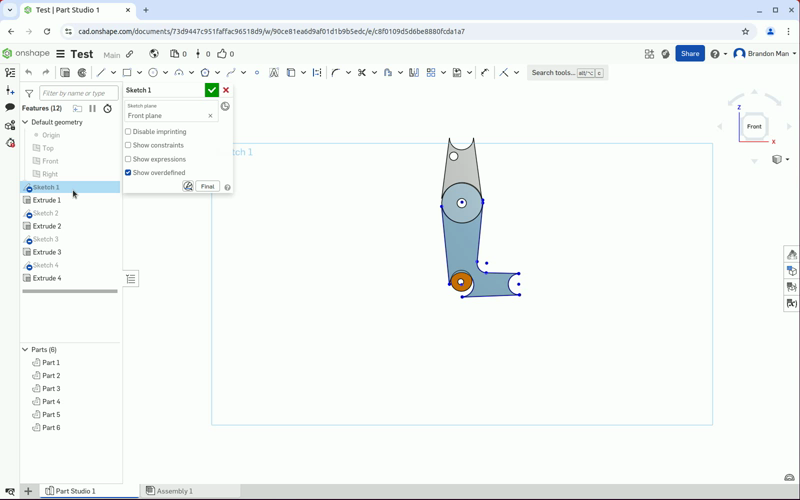
mouse_move(229, 92)
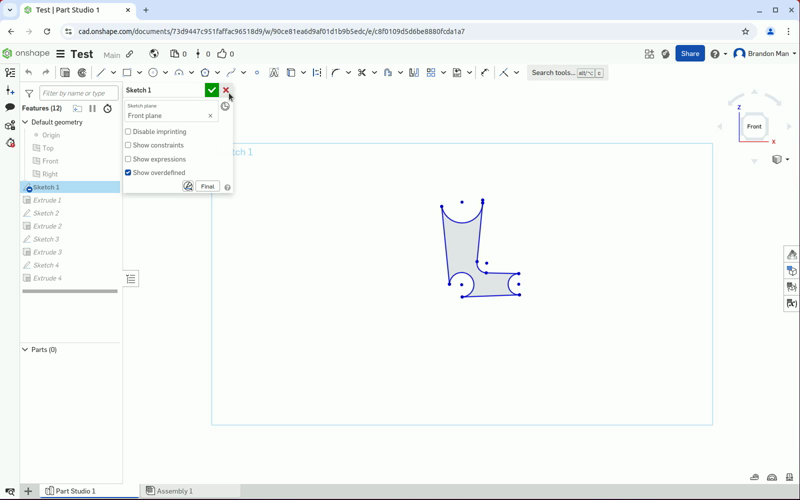
click(229, 92)
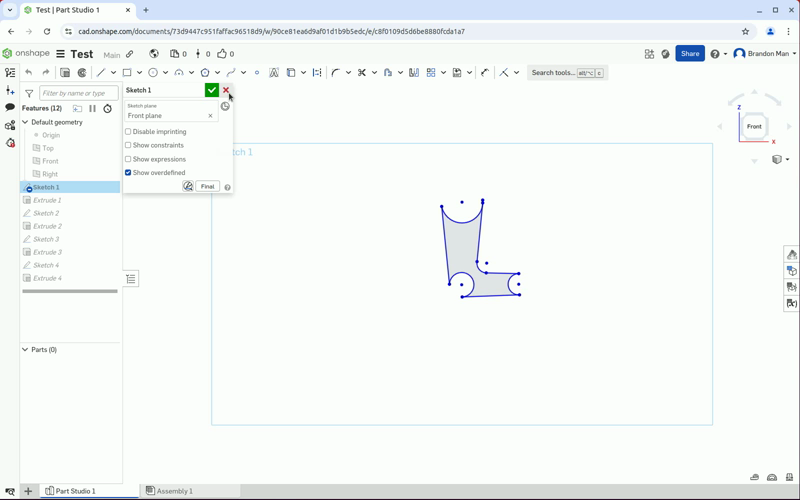
key(shift+s)
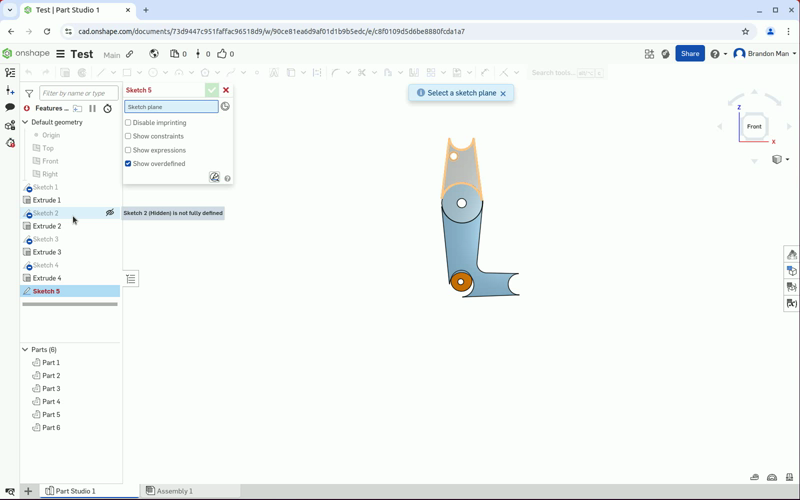
scroll(3)
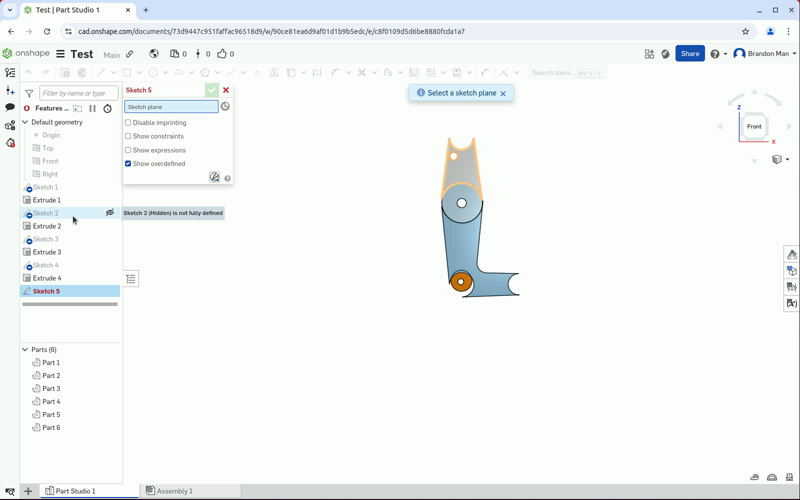
mouse_move(73, 163)
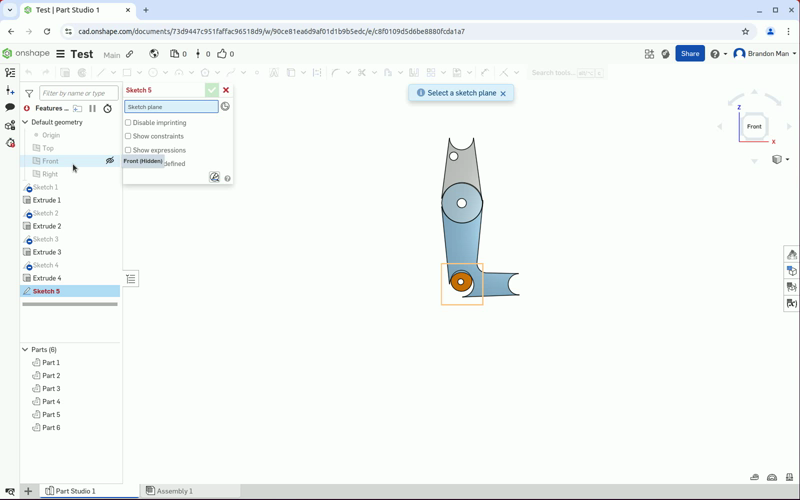
click(73, 163)
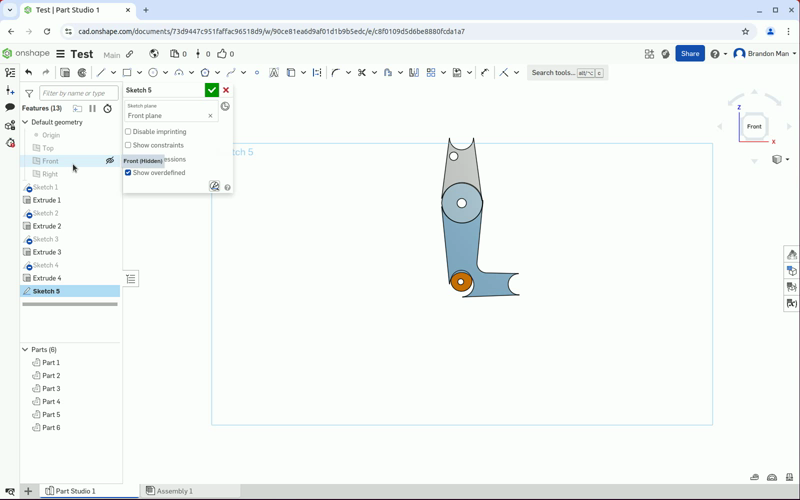
mouse_move(73, 352)
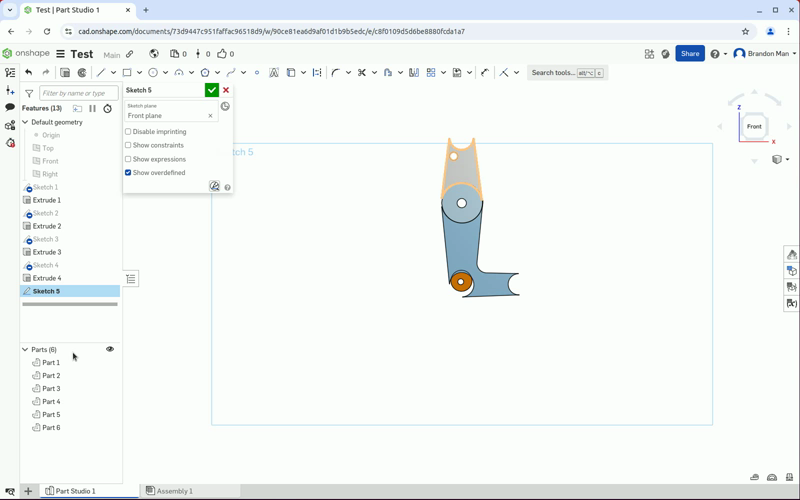
key(y)
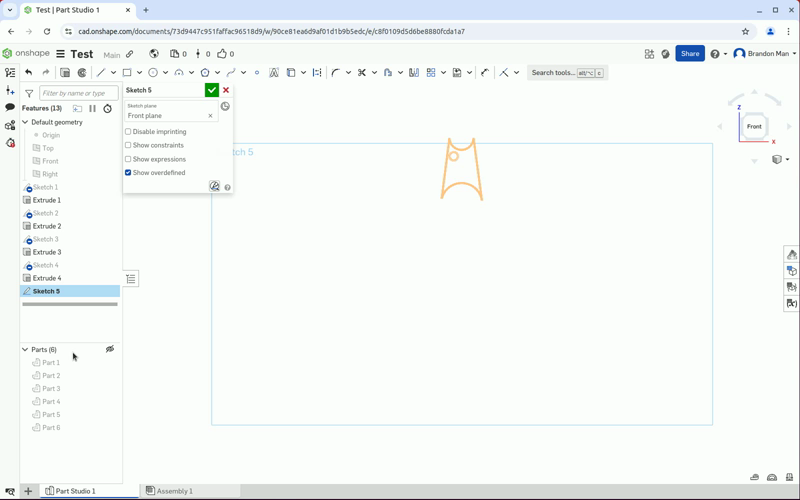
key(c)
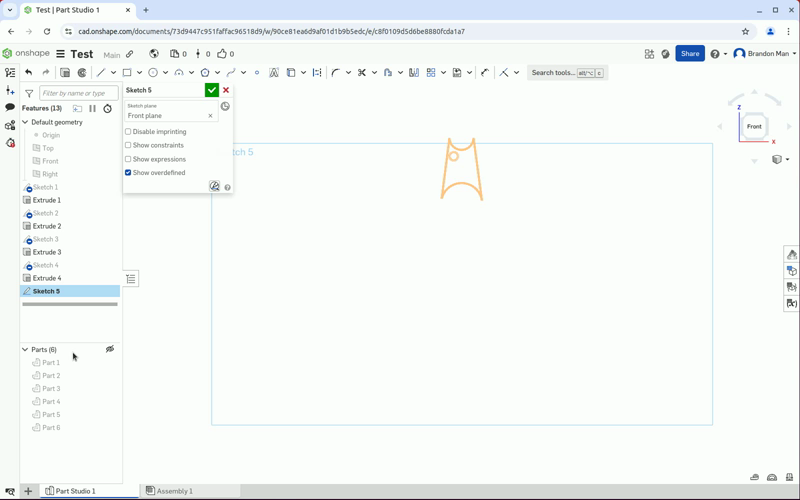
key_down(shift)
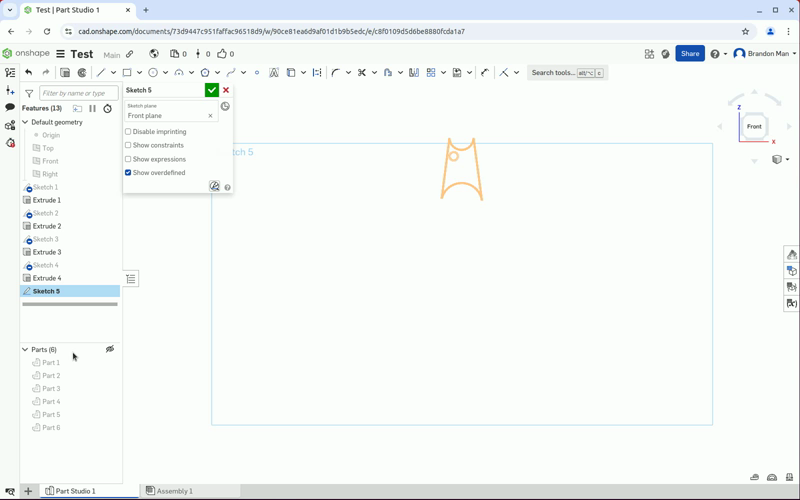
mouse_move(501, 282)
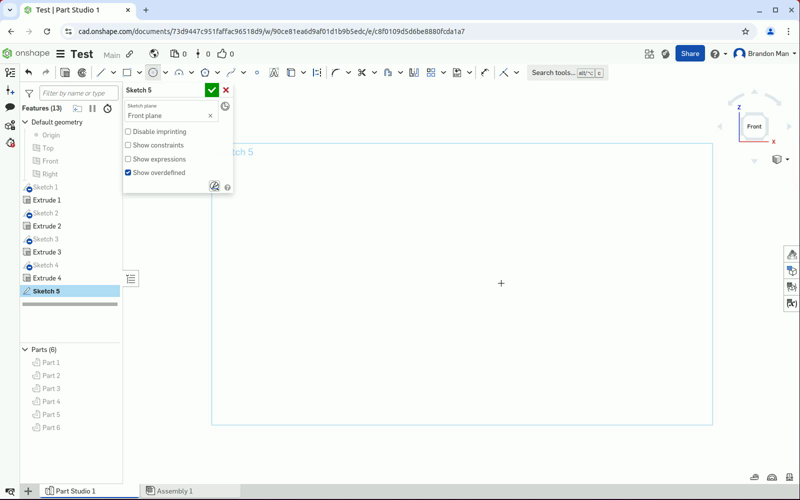
click(501, 282)
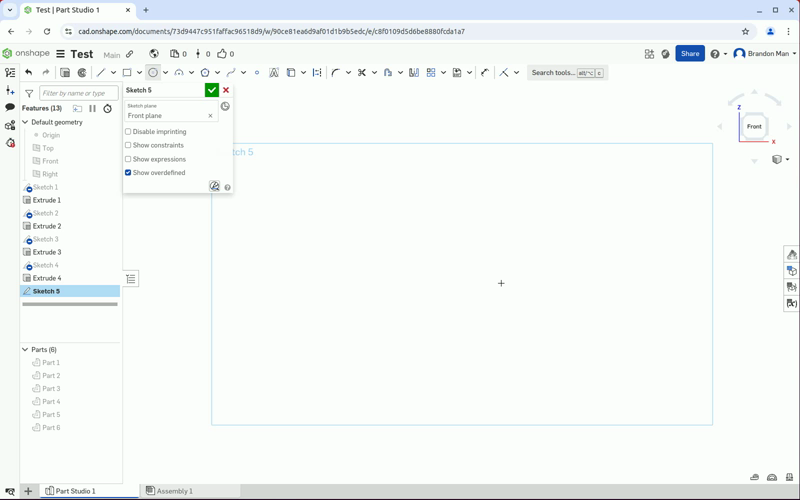
key_up(shift)
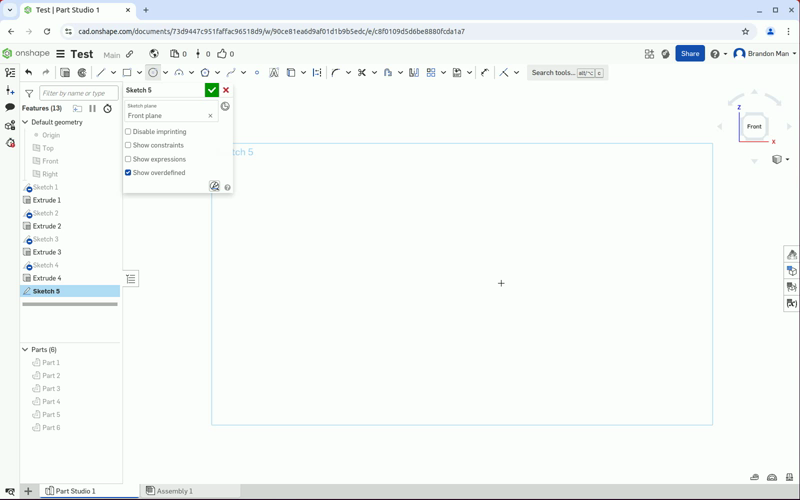
mouse_move(508, 282)
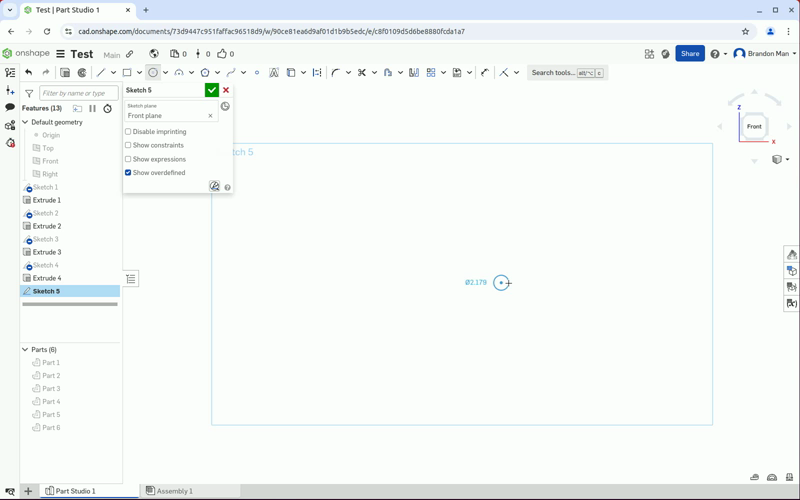
click(508, 282)
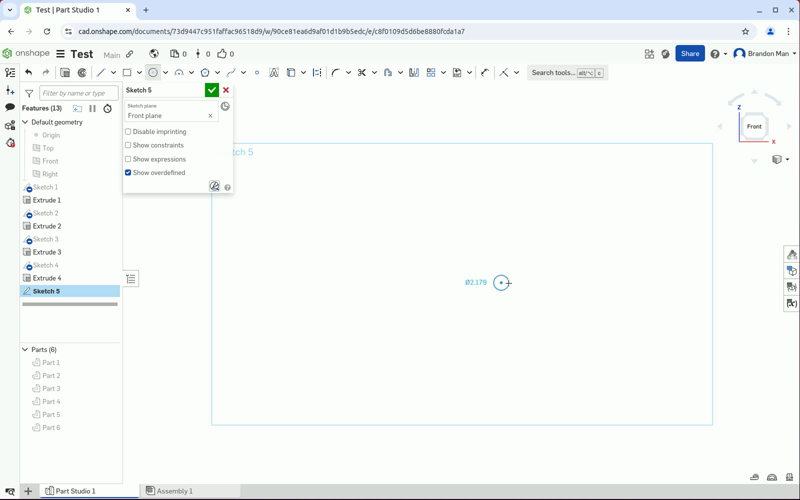
key(esc)
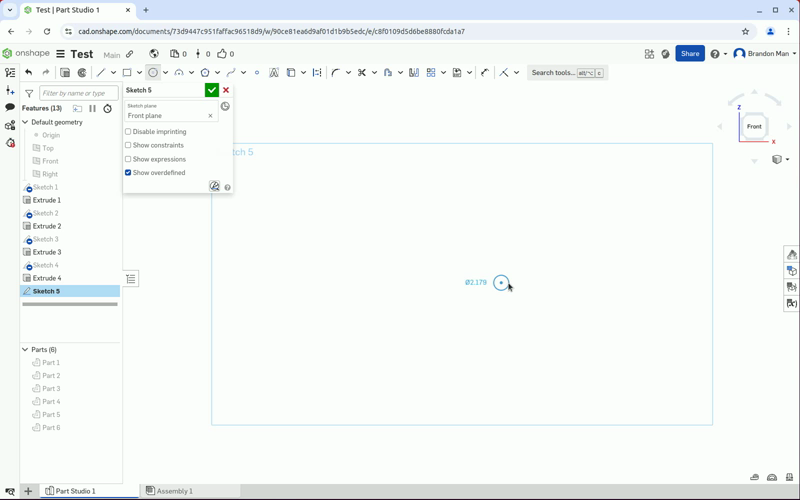
key(c)
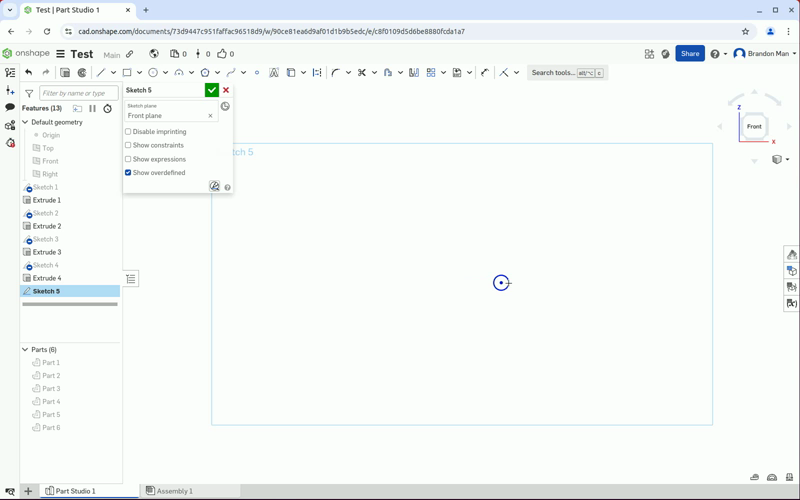
key_down(shift)
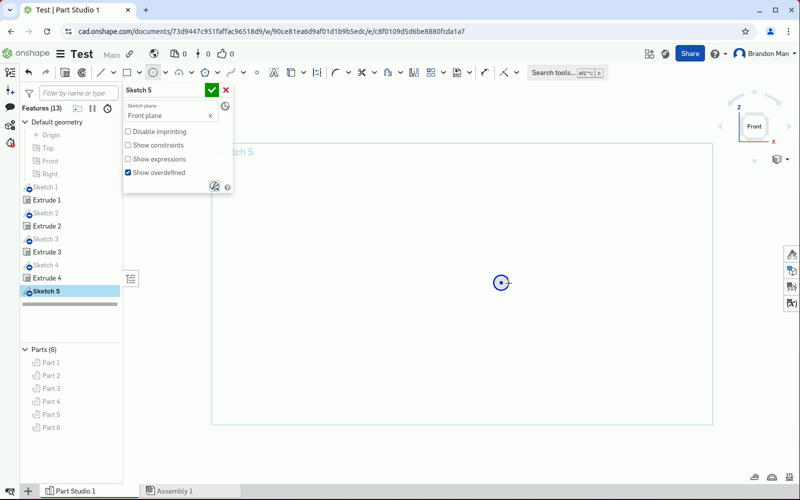
mouse_move(501, 282)
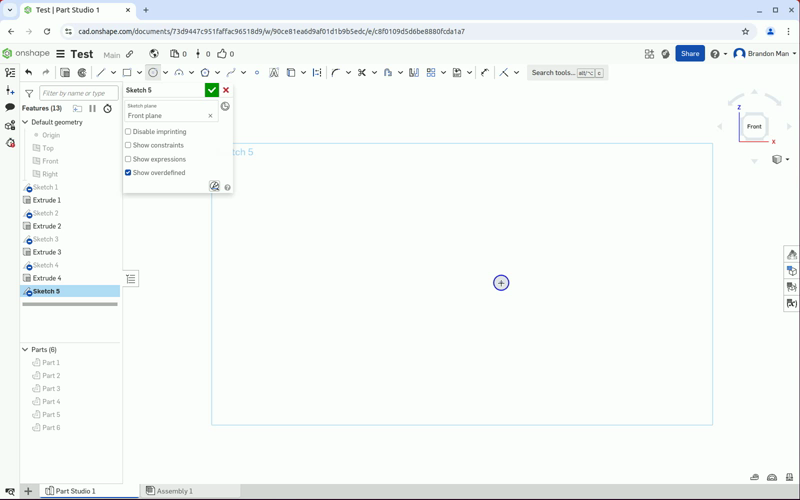
click(501, 282)
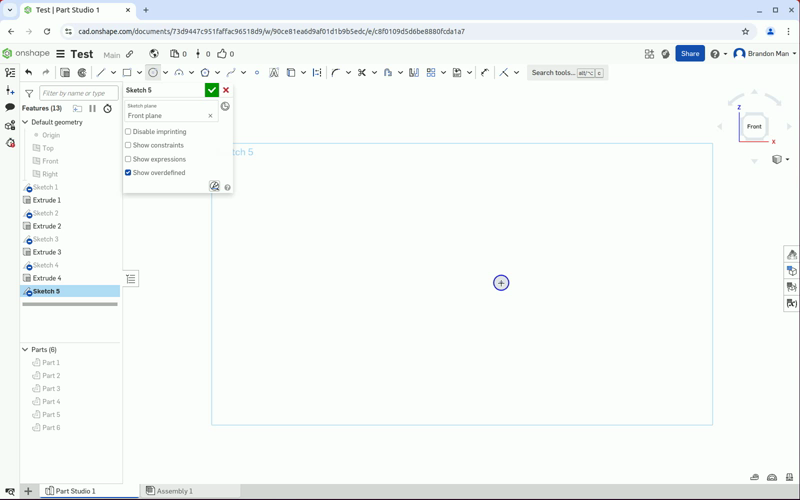
key_up(shift)
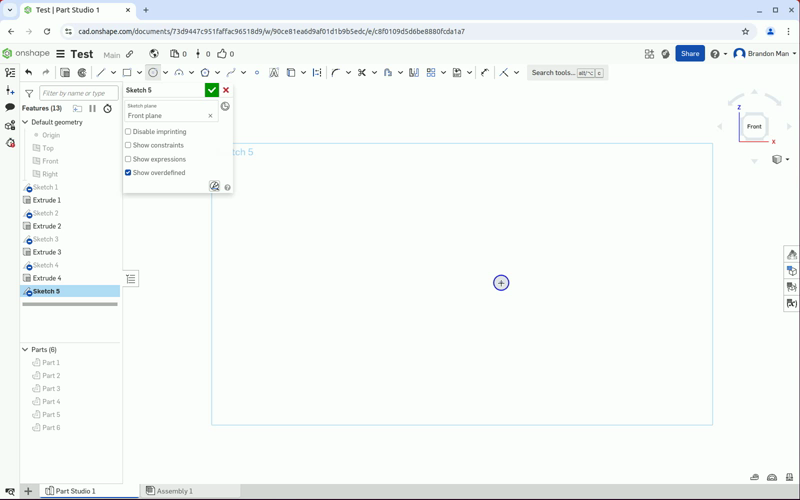
mouse_move(504, 282)
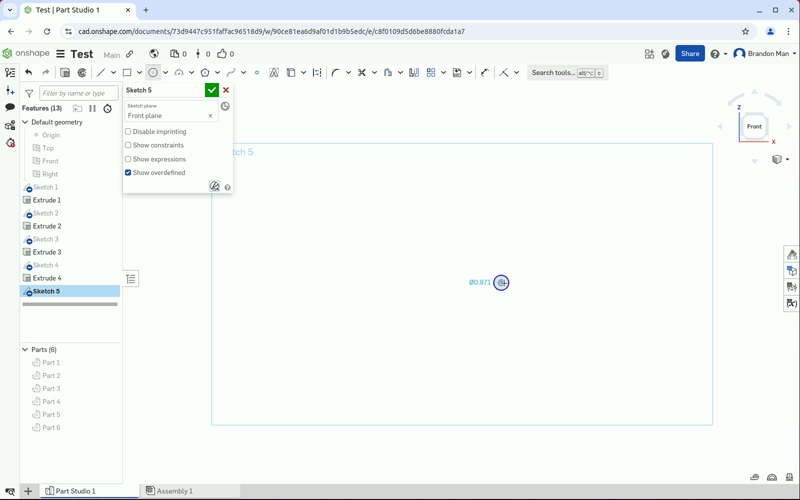
scroll(6)
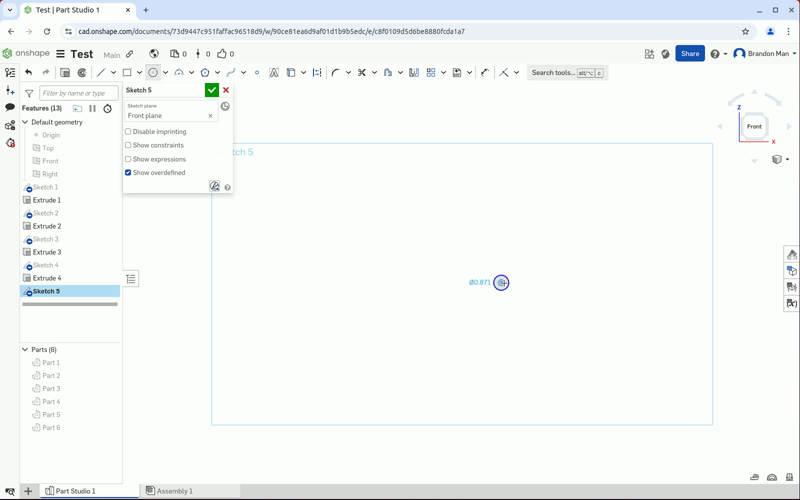
scroll(6)
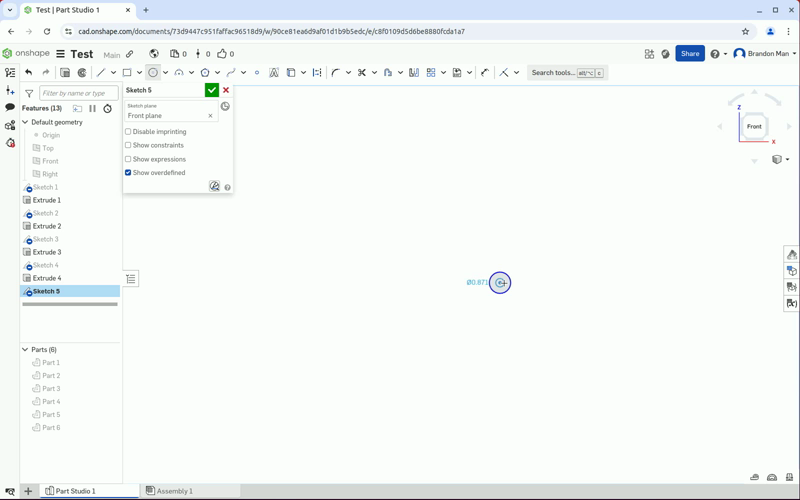
scroll(6)
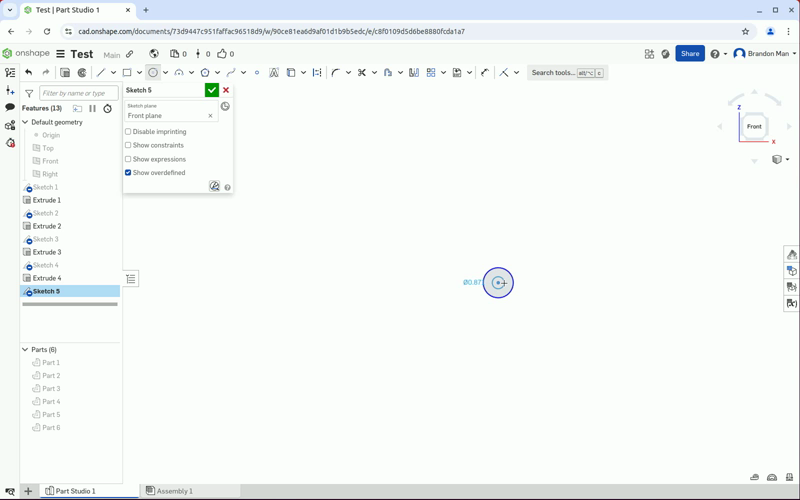
scroll(6)
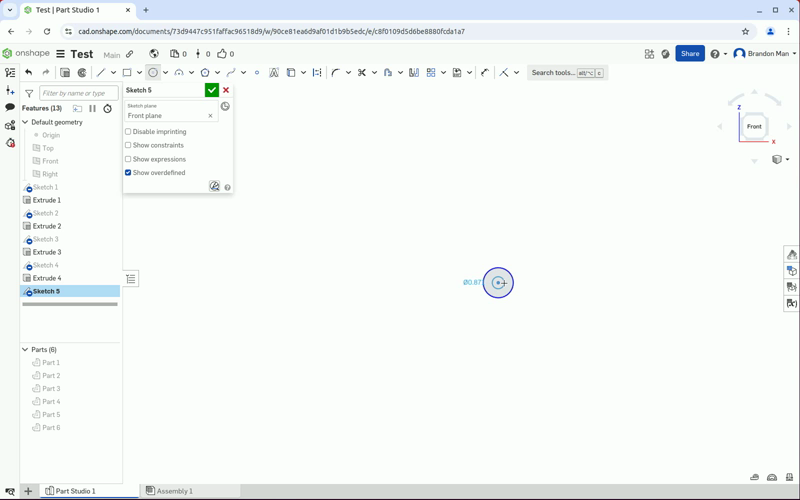
scroll(6)
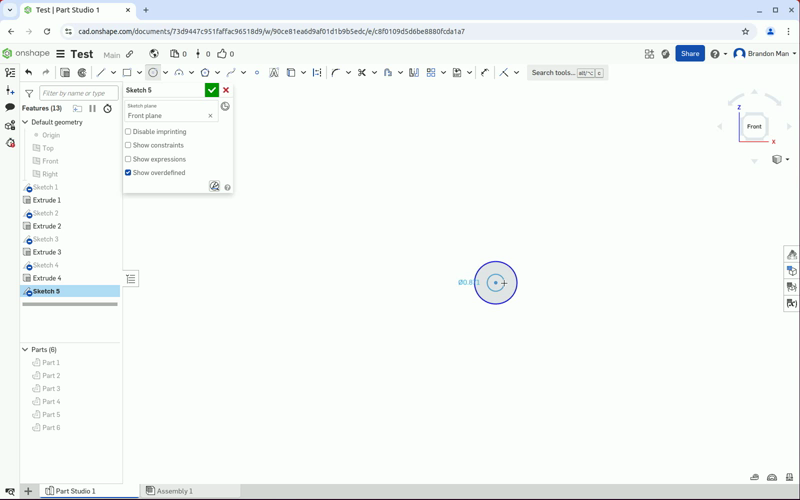
scroll(6)
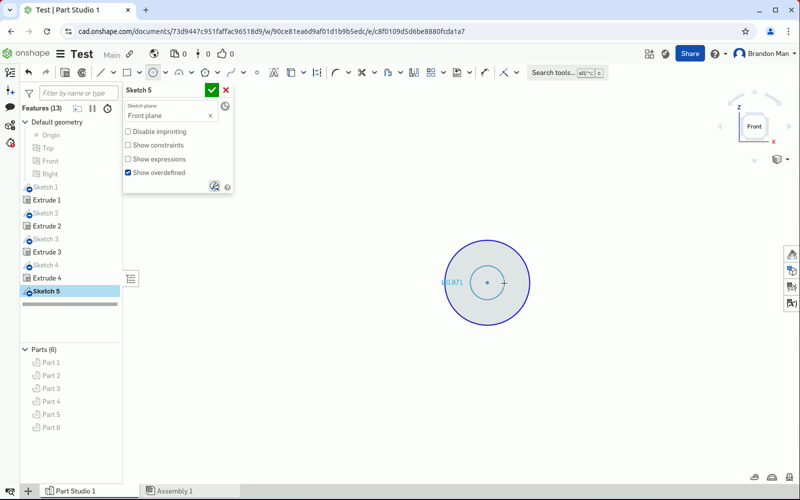
scroll(6)
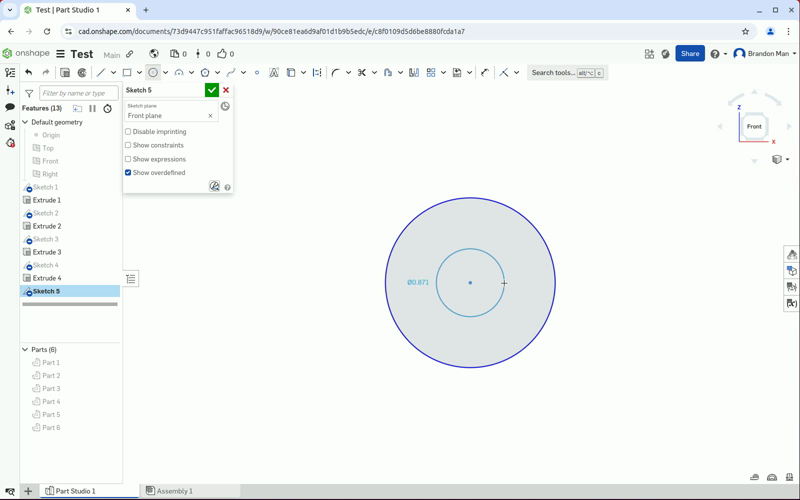
click(504, 282)
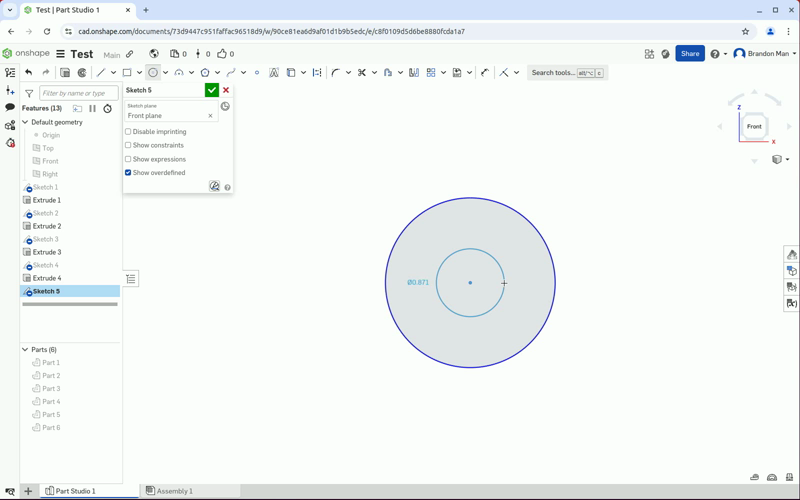
scroll(-6)
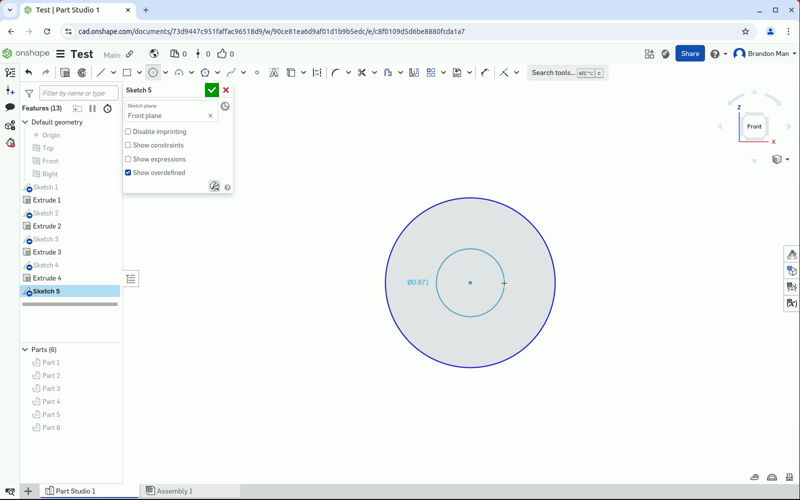
scroll(-6)
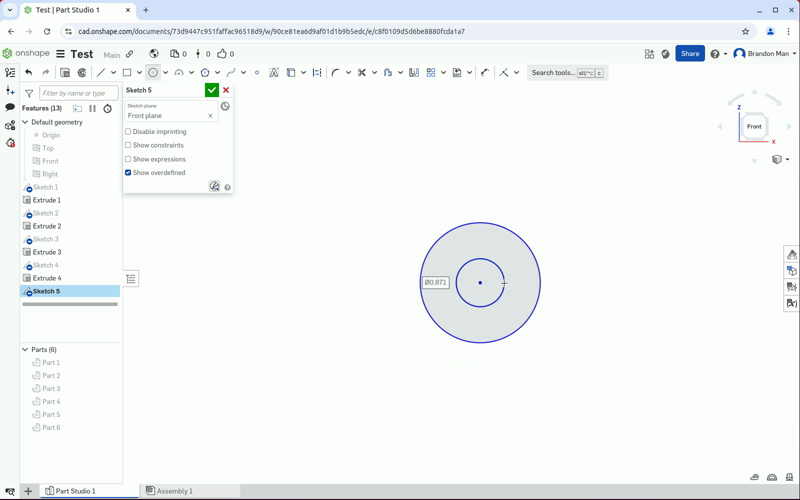
scroll(-6)
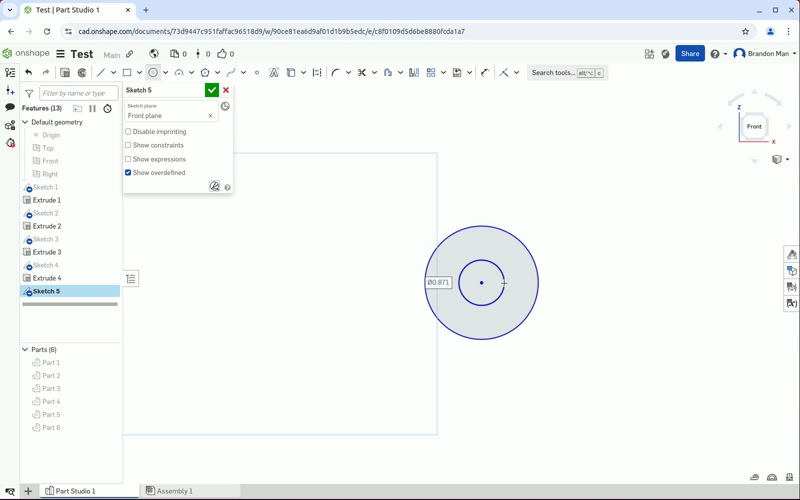
scroll(-6)
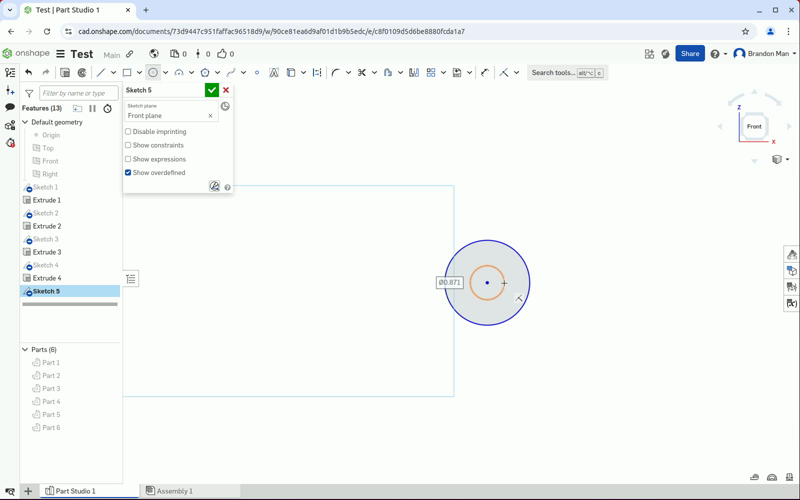
scroll(-6)
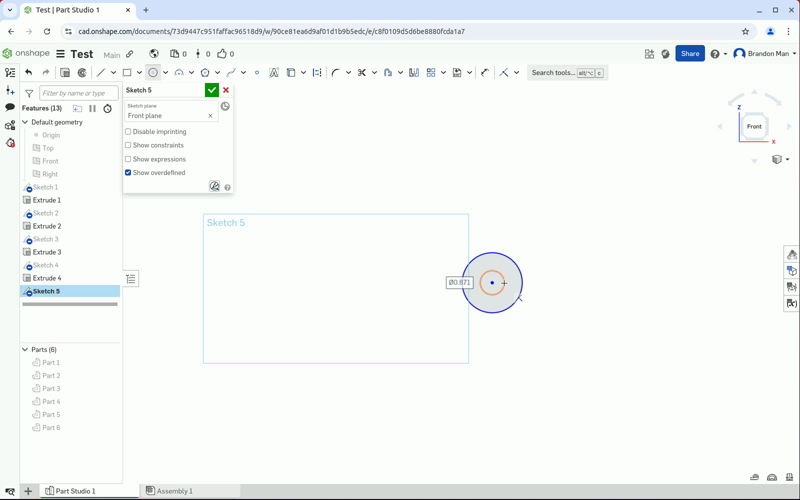
scroll(-6)
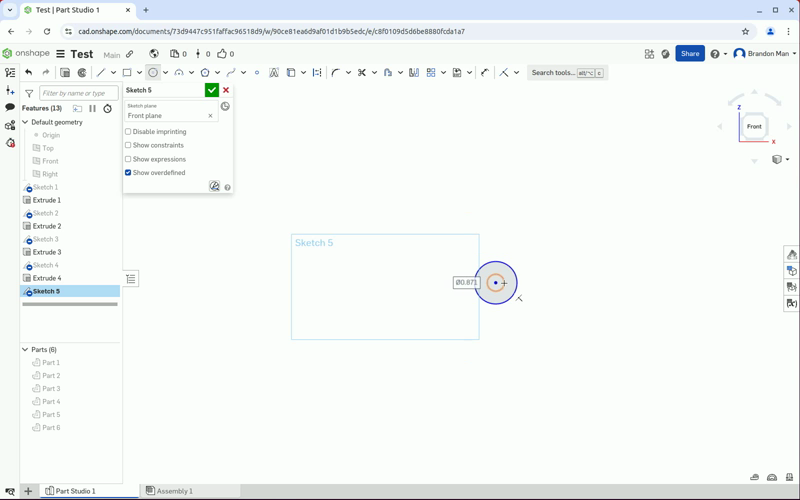
scroll(-6)
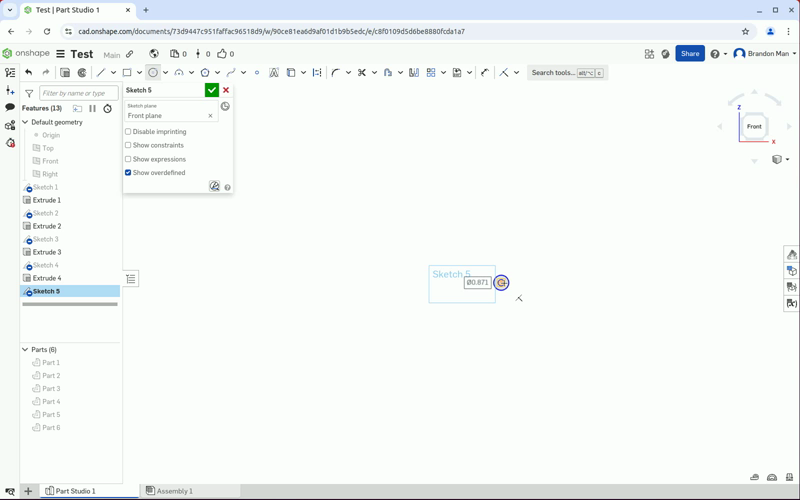
key(esc)
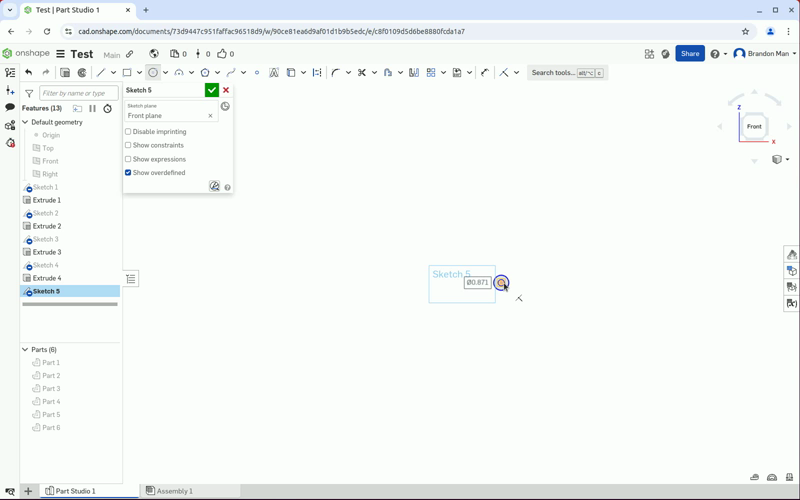
mouse_move(498, 280)
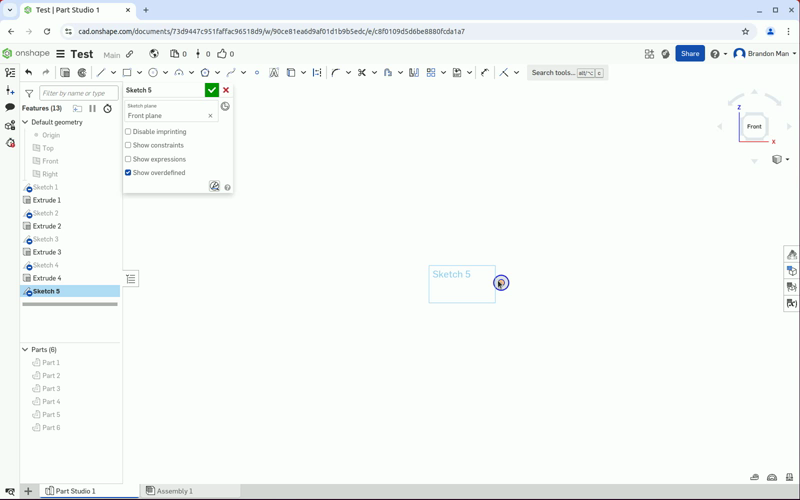
scroll(6)
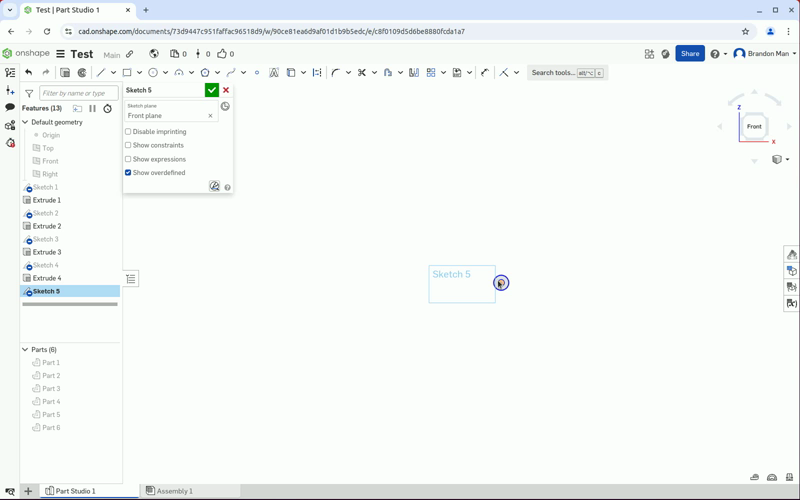
scroll(6)
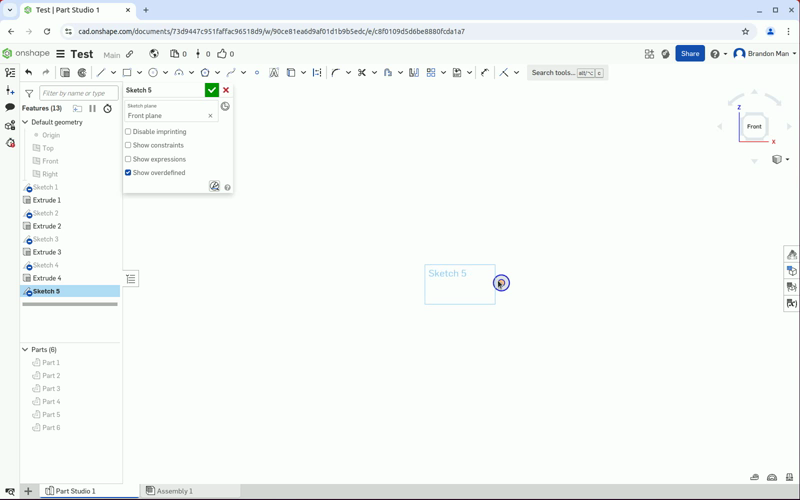
scroll(6)
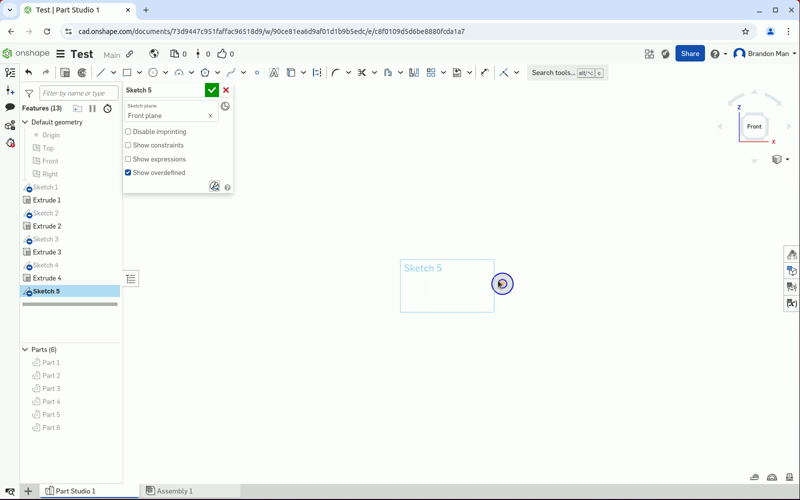
scroll(6)
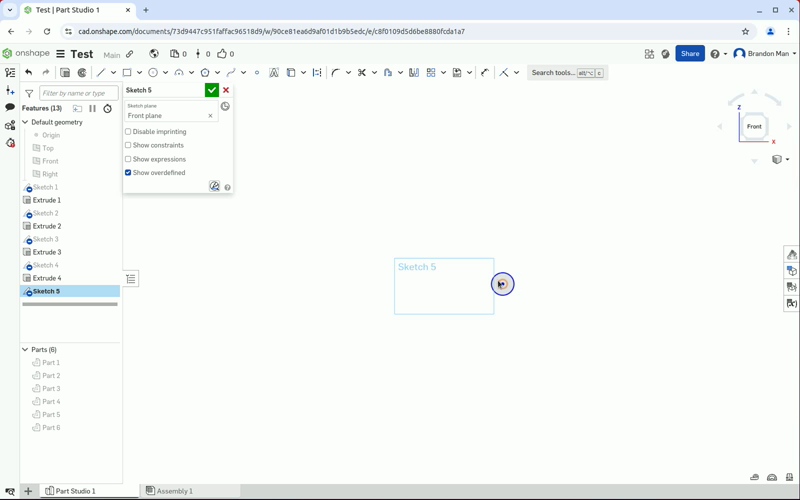
scroll(6)
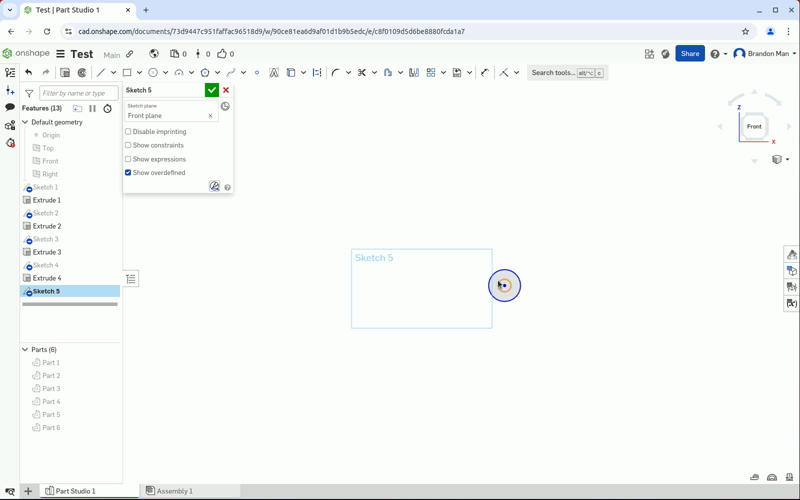
scroll(6)
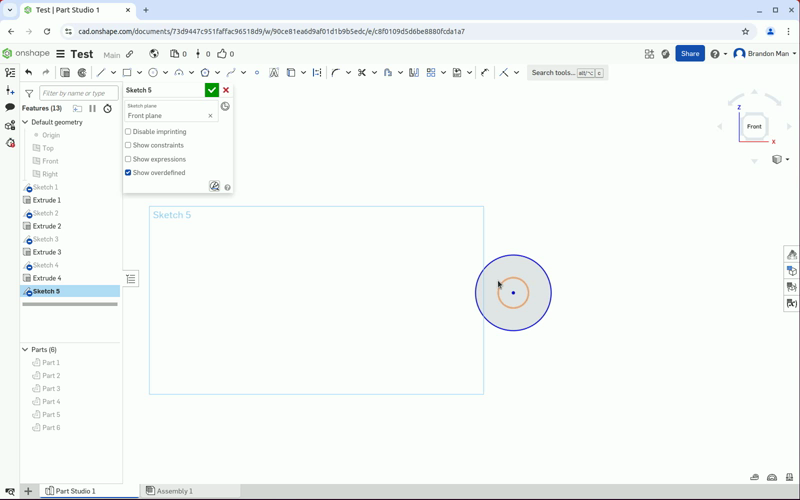
scroll(6)
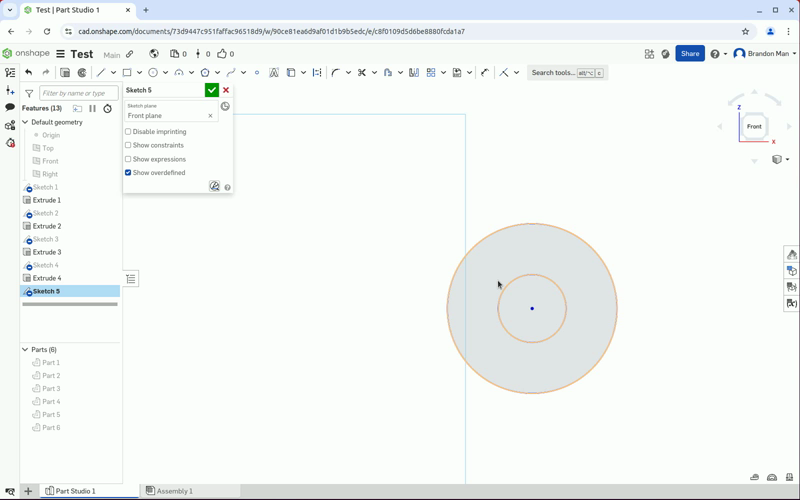
click(498, 280)
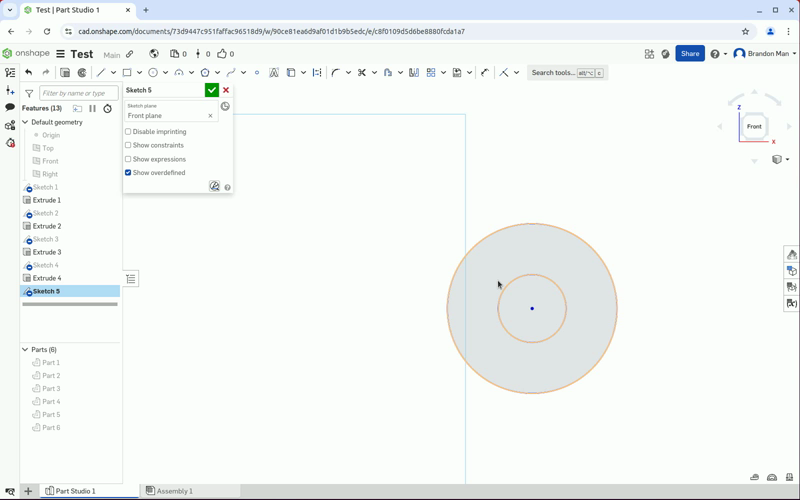
scroll(-6)
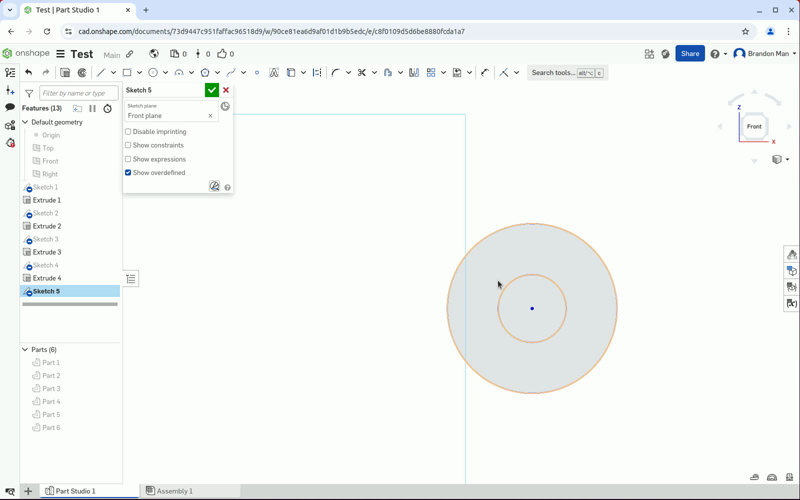
scroll(-6)
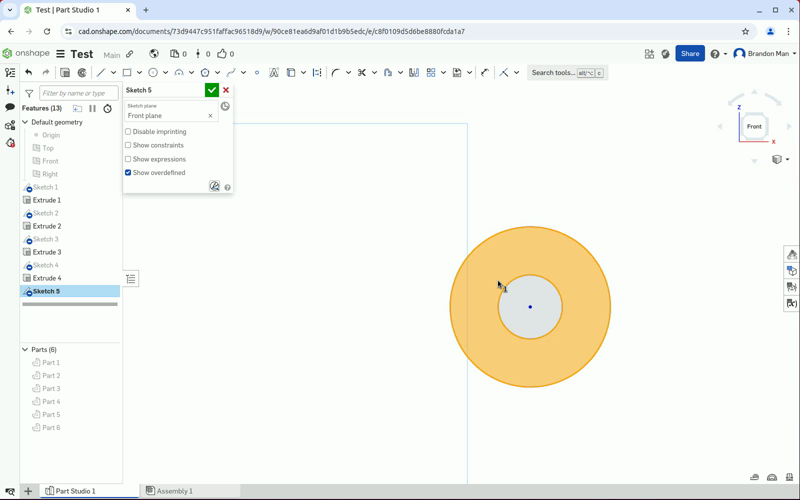
scroll(-6)
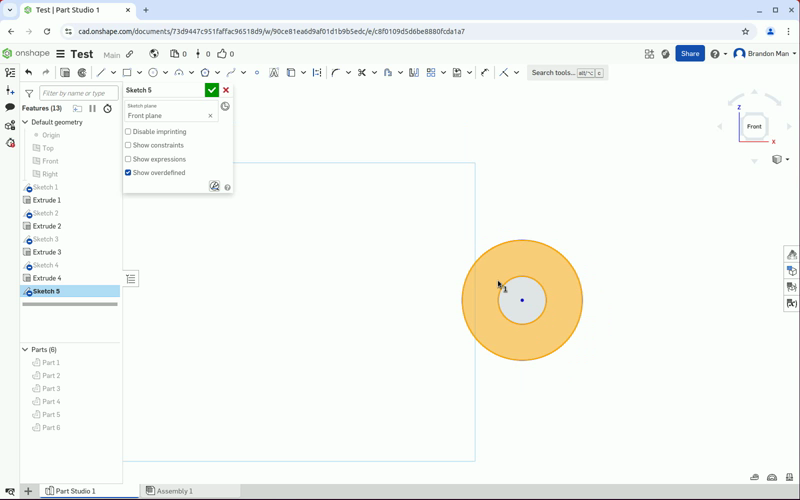
scroll(-6)
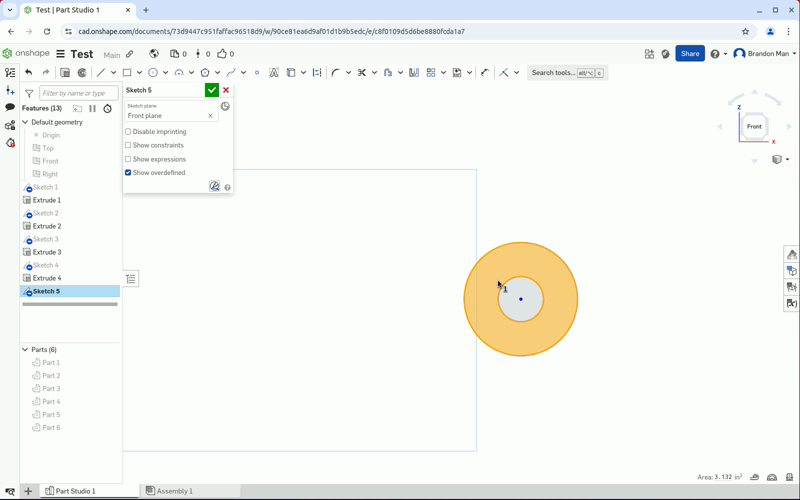
scroll(-6)
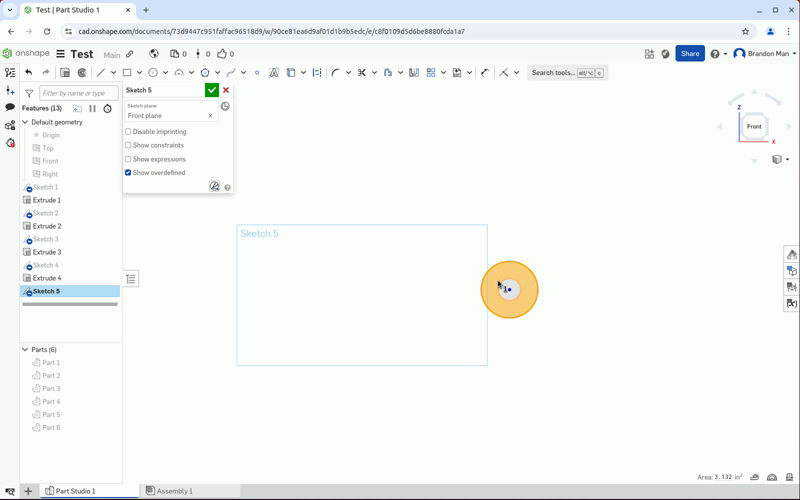
scroll(-6)
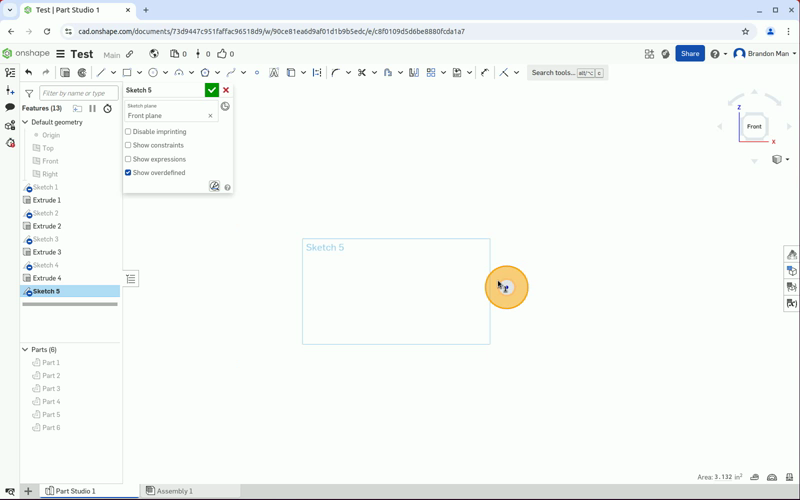
scroll(-6)
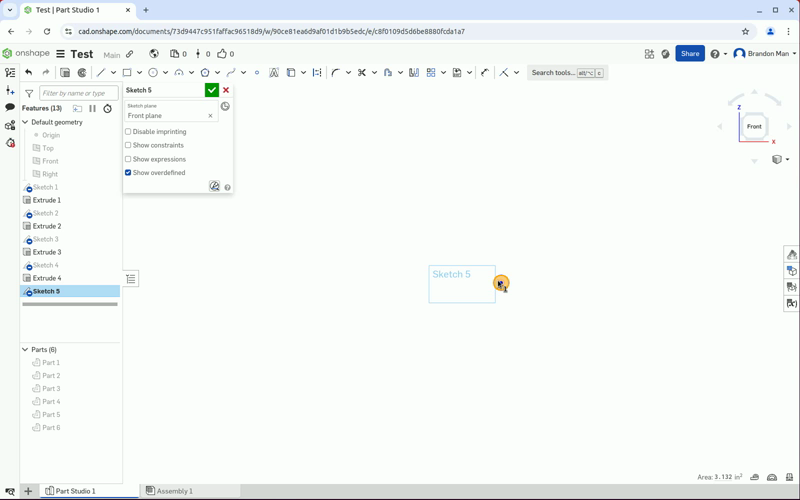
mouse_move(73, 352)
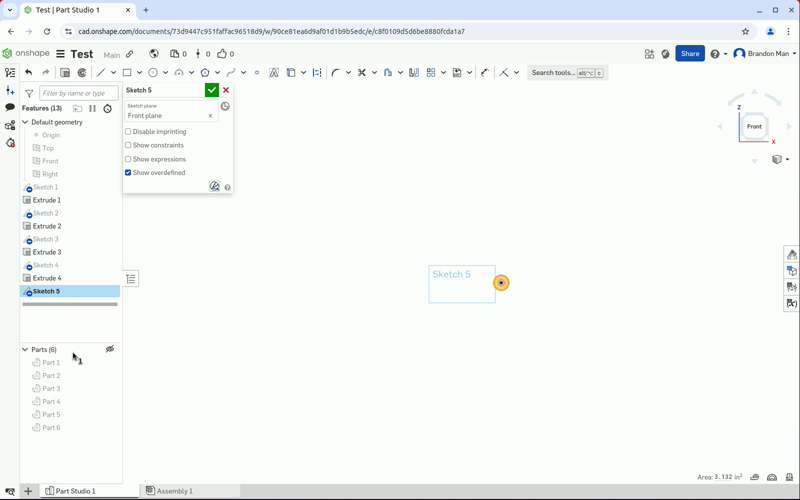
key(shift+y)
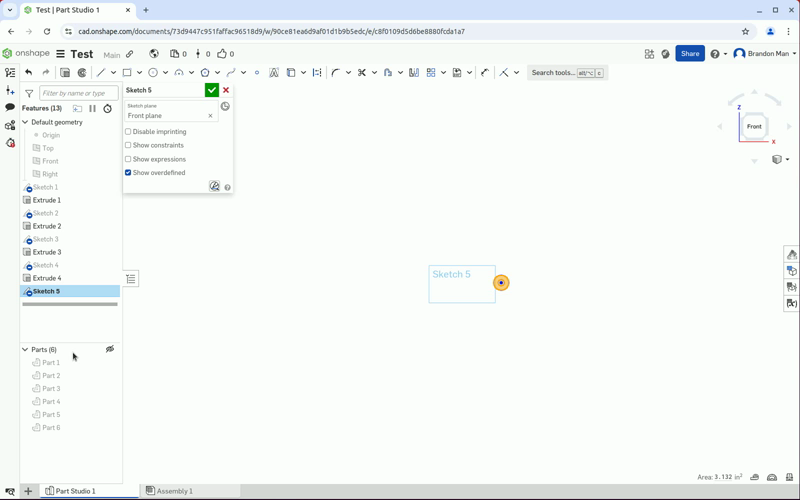
key(shift+e)
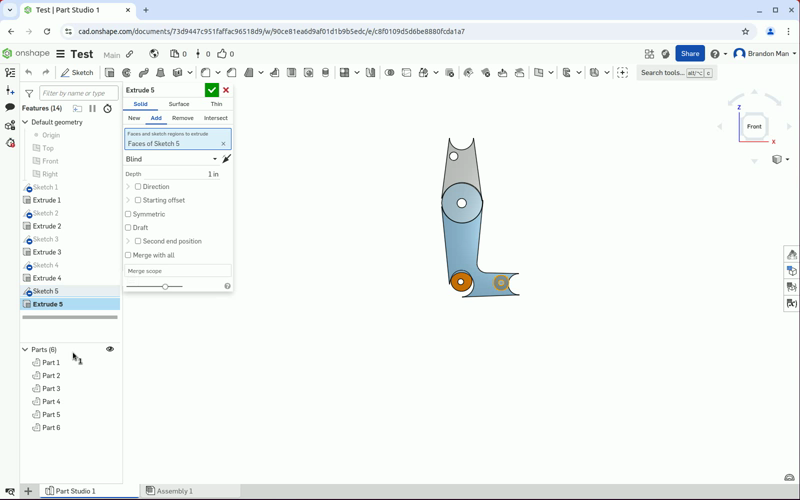
mouse_move(143, 106)
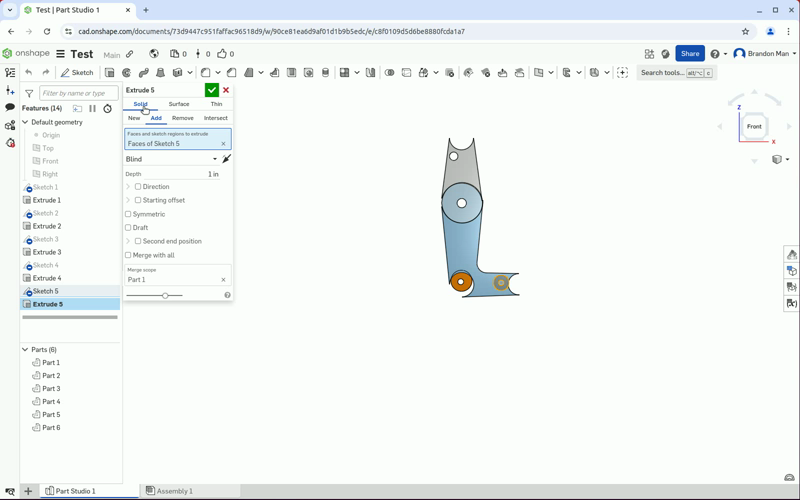
click(143, 106)
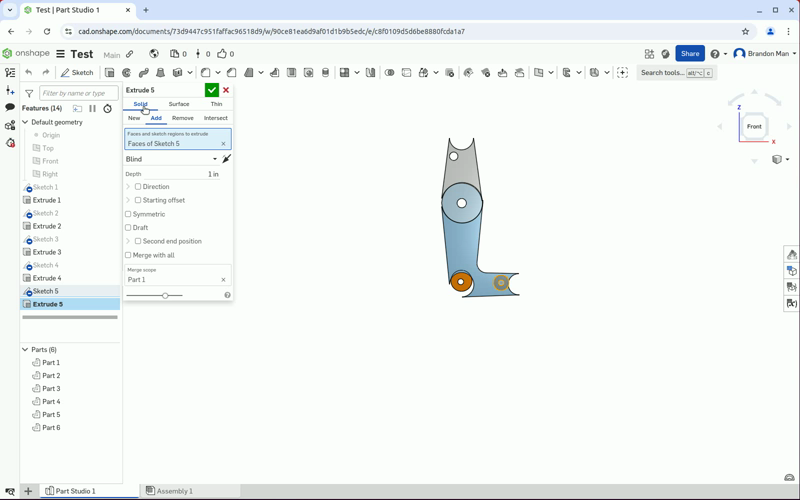
mouse_move(137, 120)
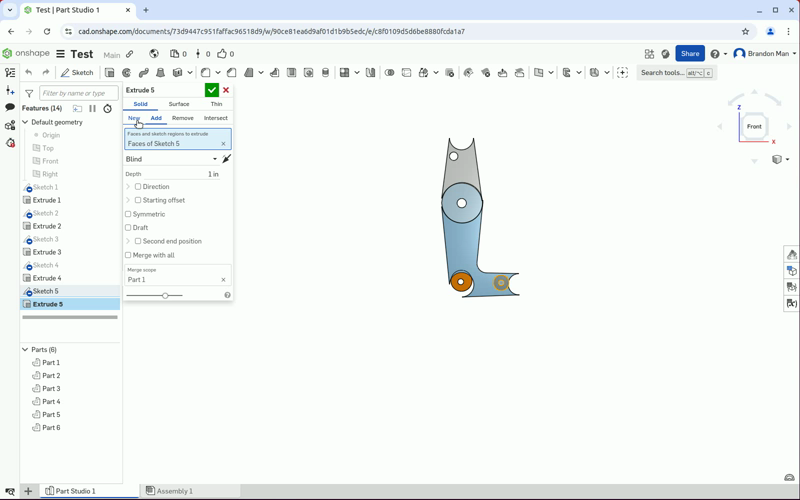
click(137, 120)
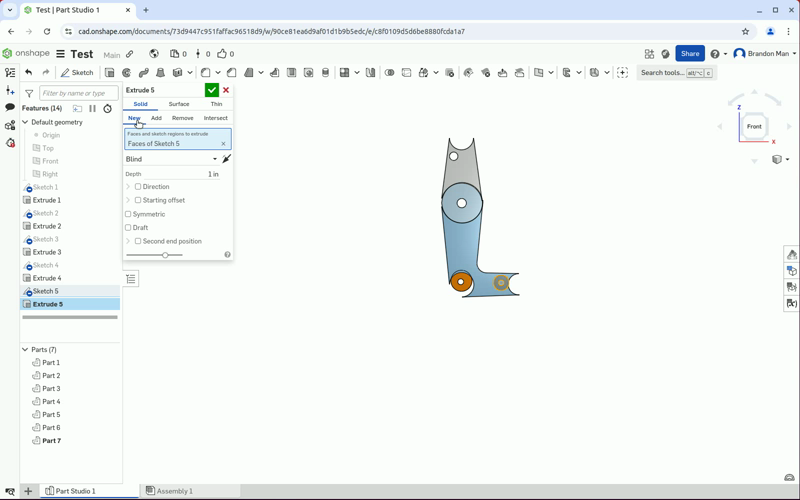
key(tab, 4)
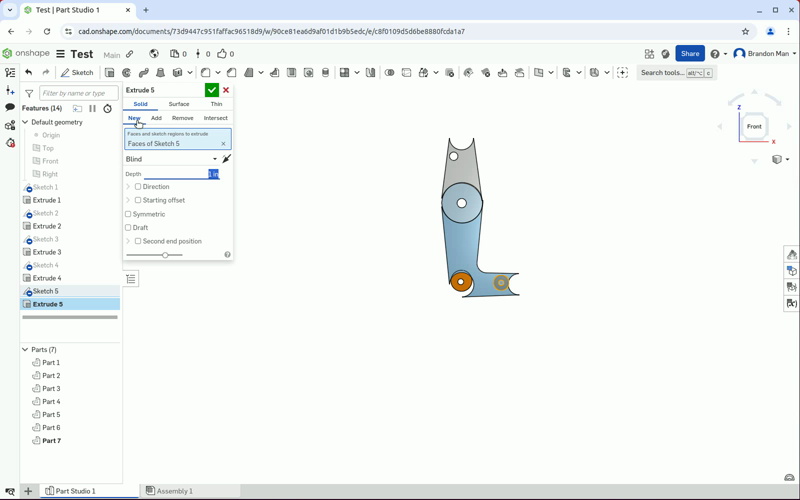
text(4.814)
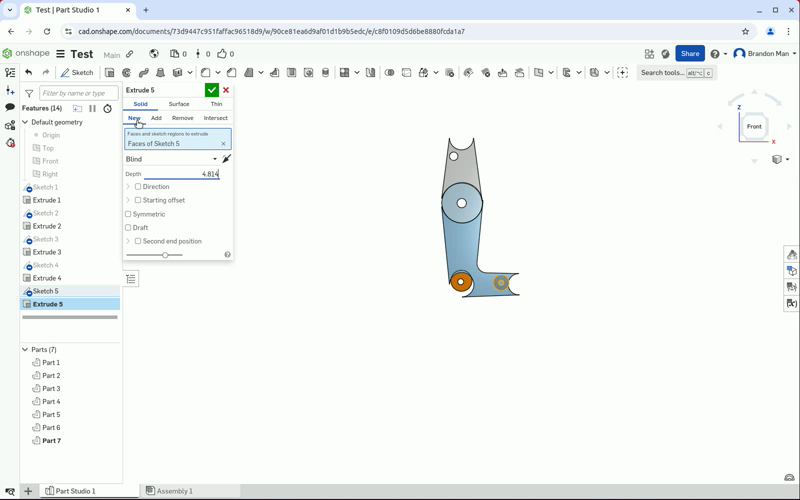
key(enter)
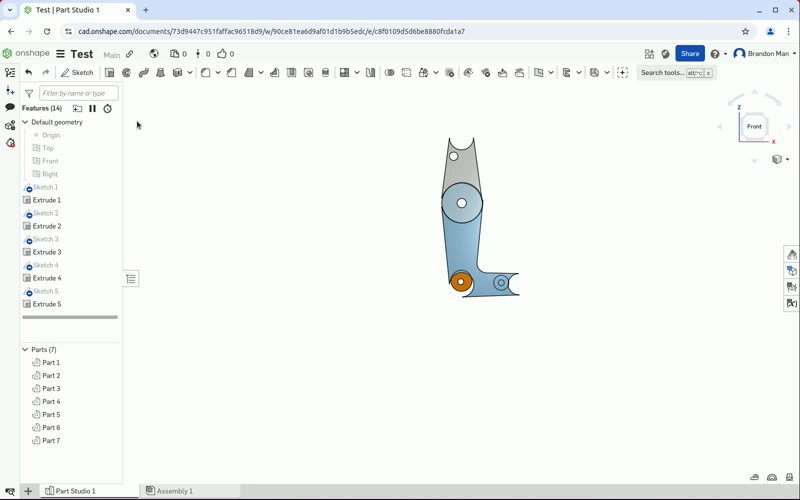
key(shift+h)
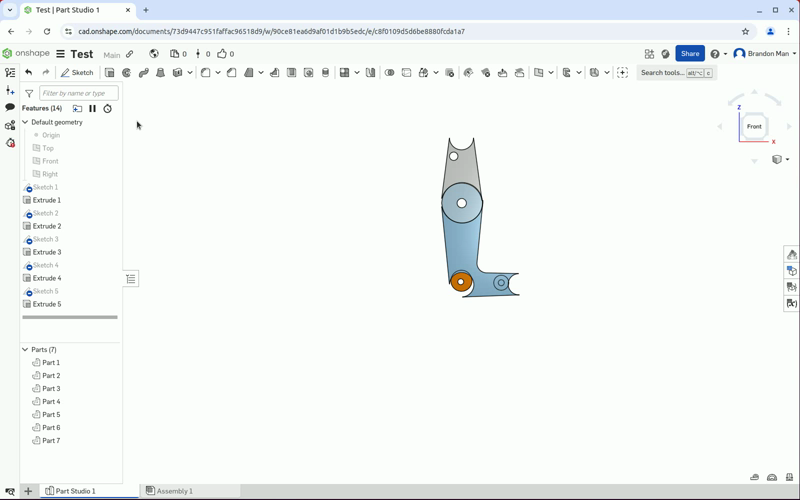
key(shift+h)
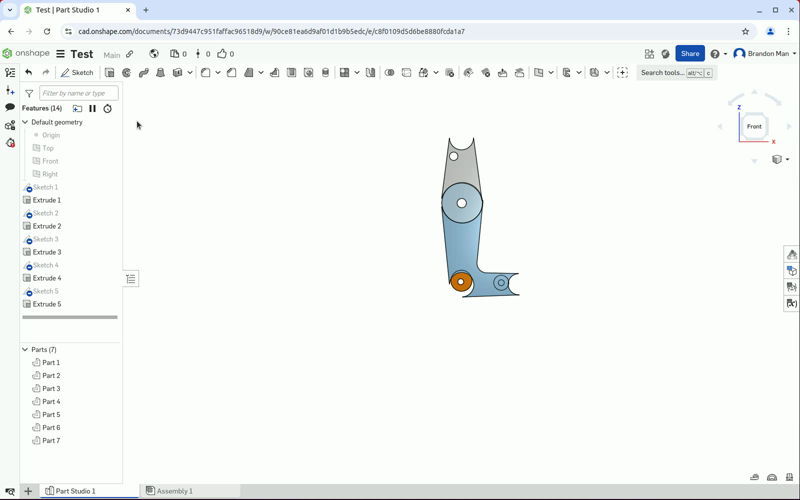
mouse_move(73, 189)
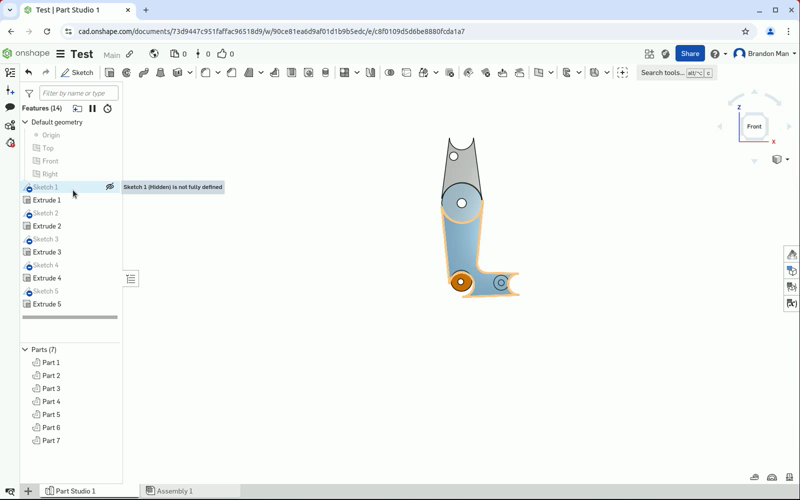
click(73, 189)
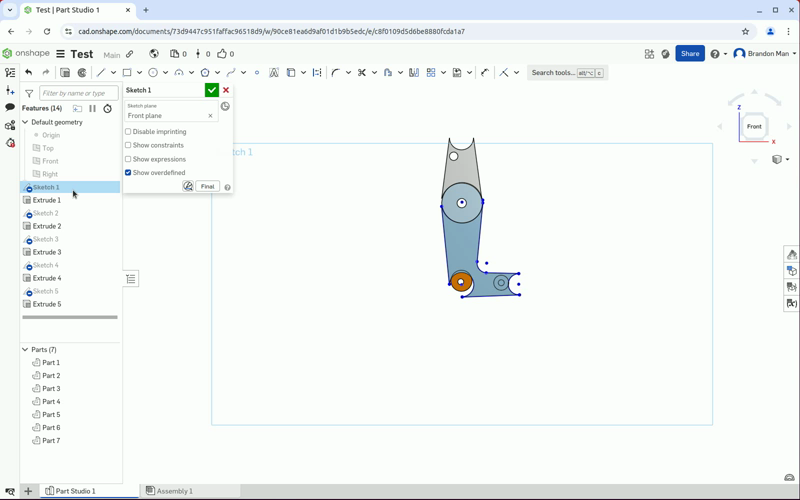
mouse_move(229, 92)
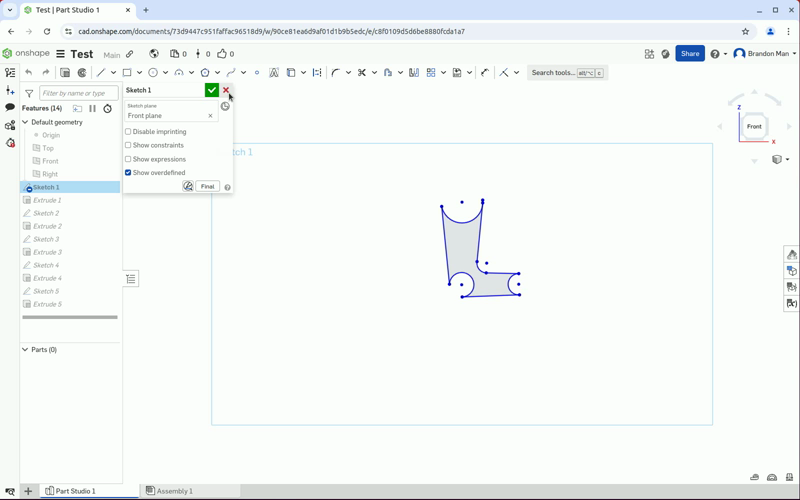
click(229, 92)
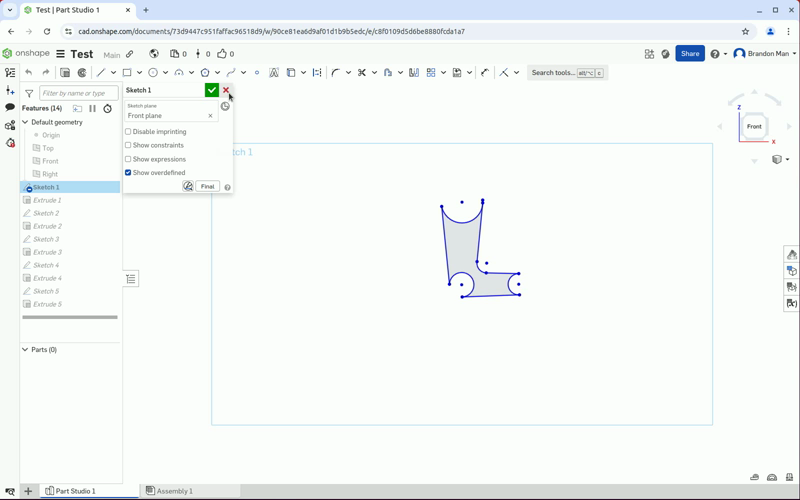
key(shift+s)
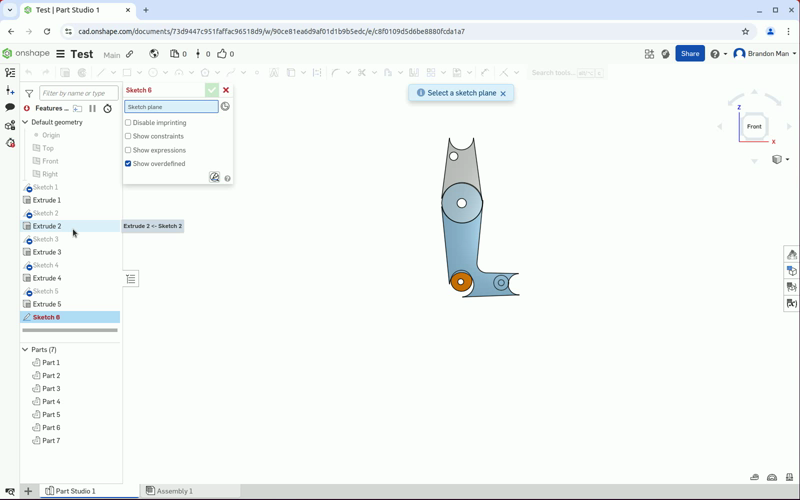
scroll(3)
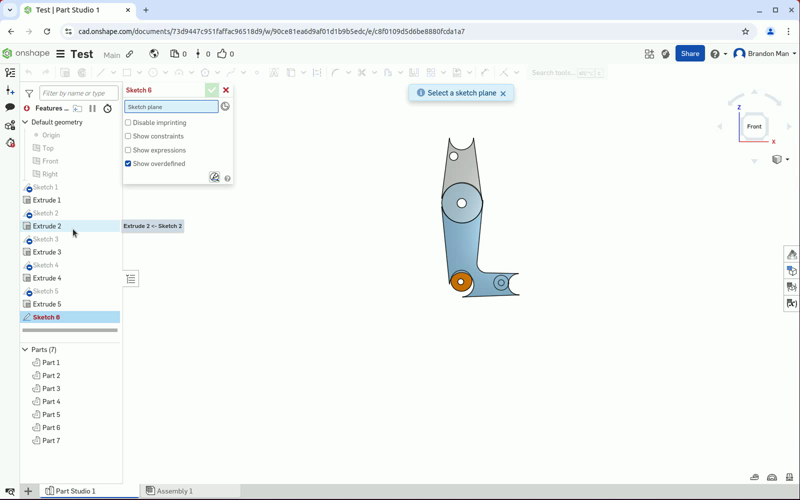
mouse_move(73, 163)
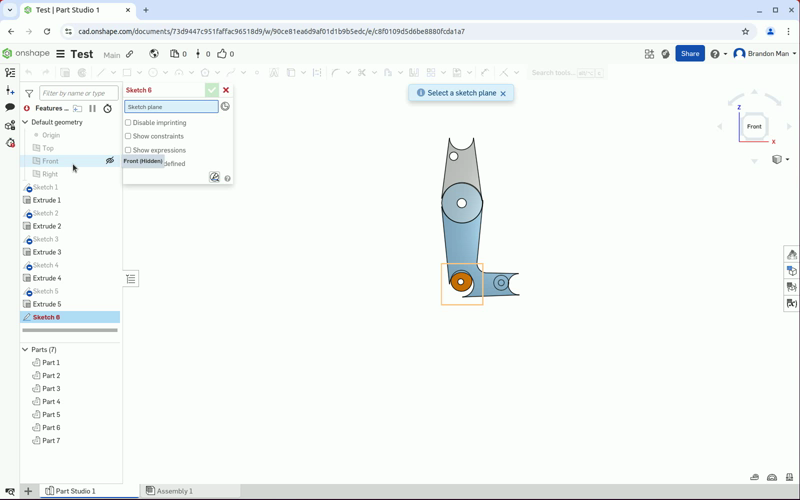
click(73, 163)
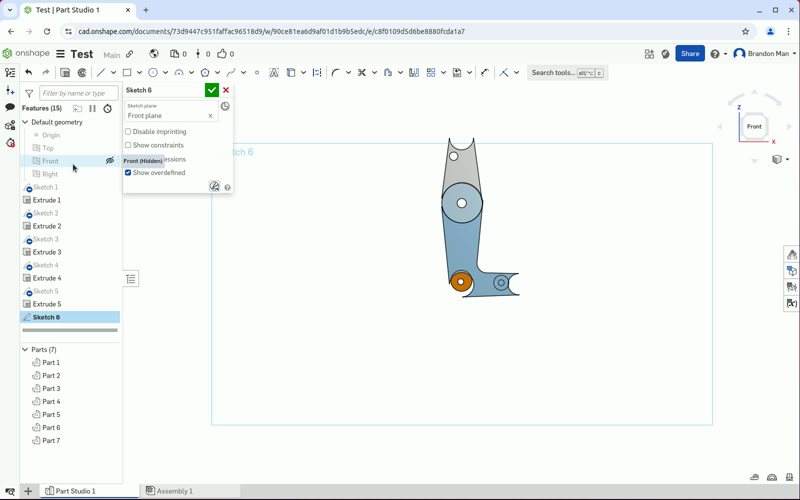
mouse_move(73, 352)
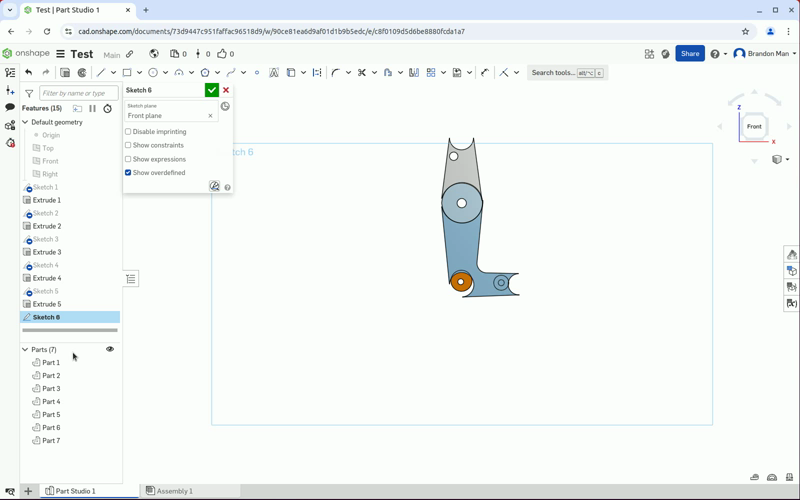
key(y)
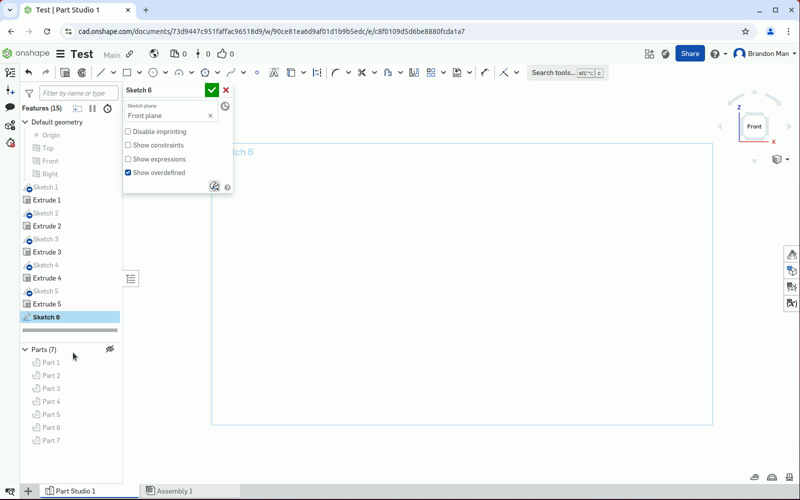
key(c)
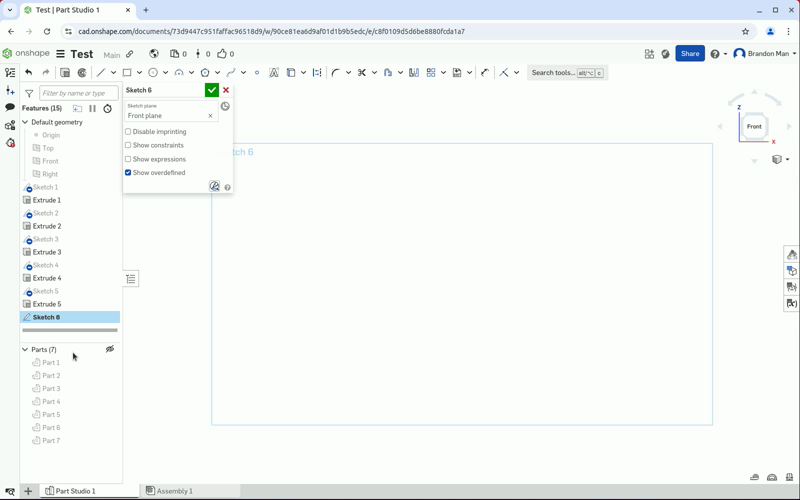
key_down(shift)
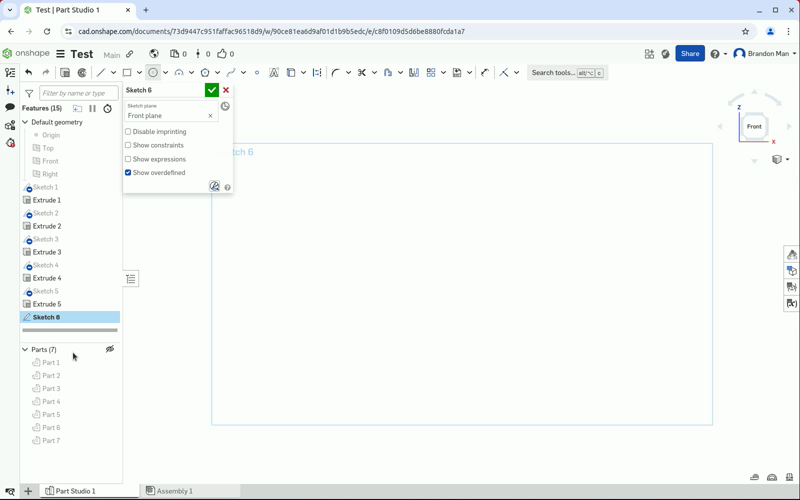
mouse_move(461, 178)
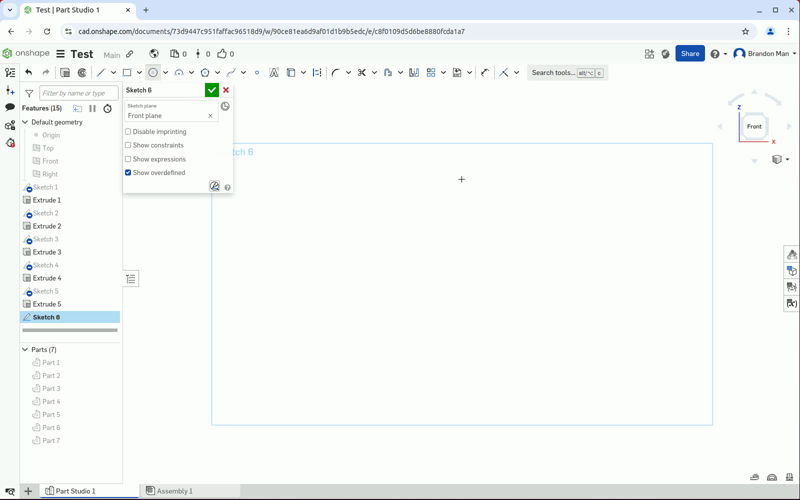
click(461, 178)
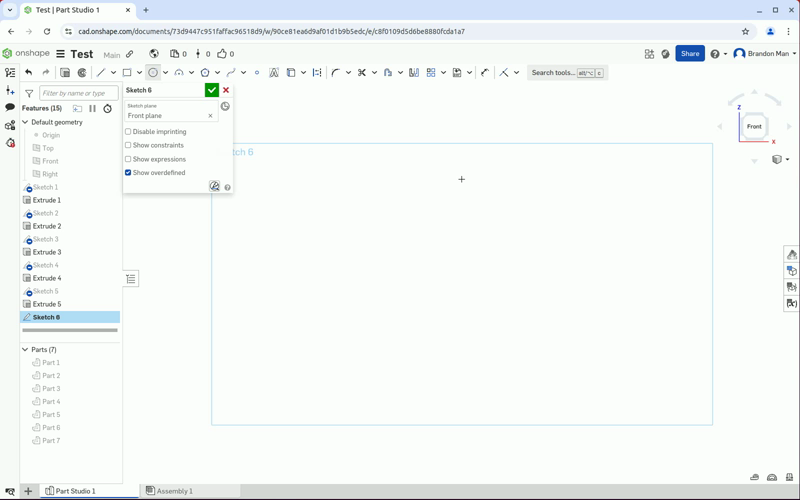
key_up(shift)
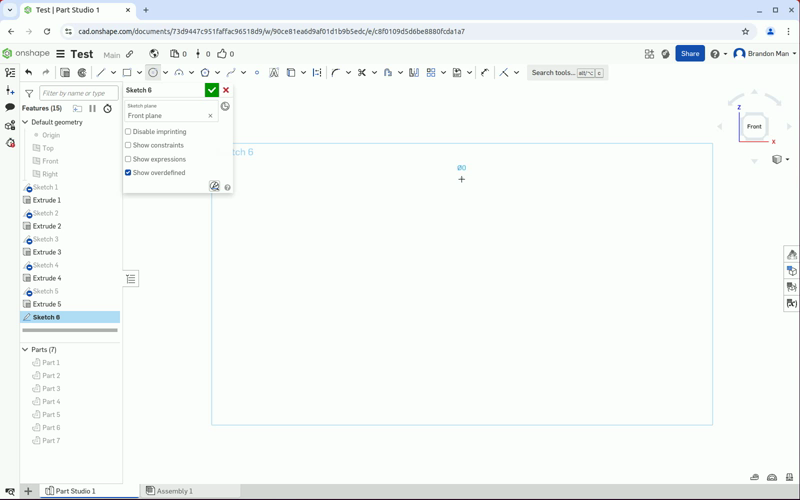
mouse_move(471, 178)
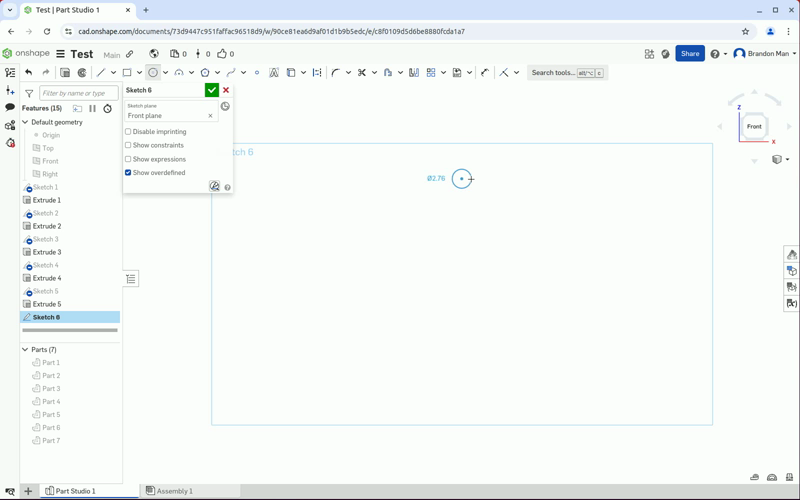
click(471, 178)
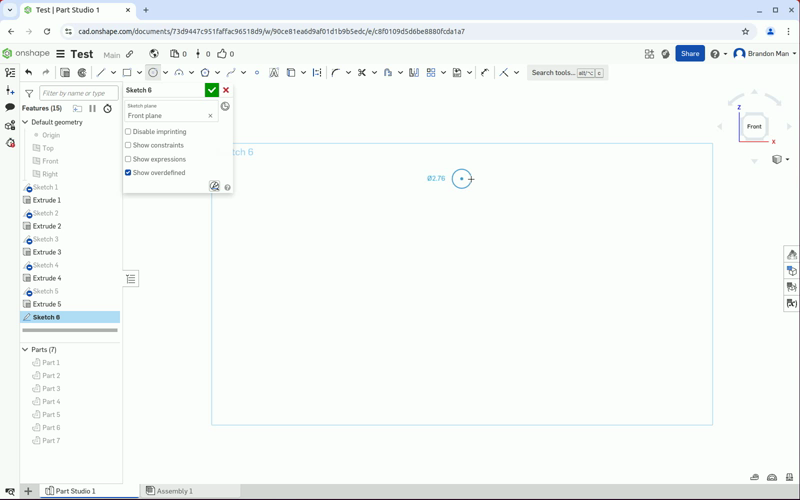
key(esc)
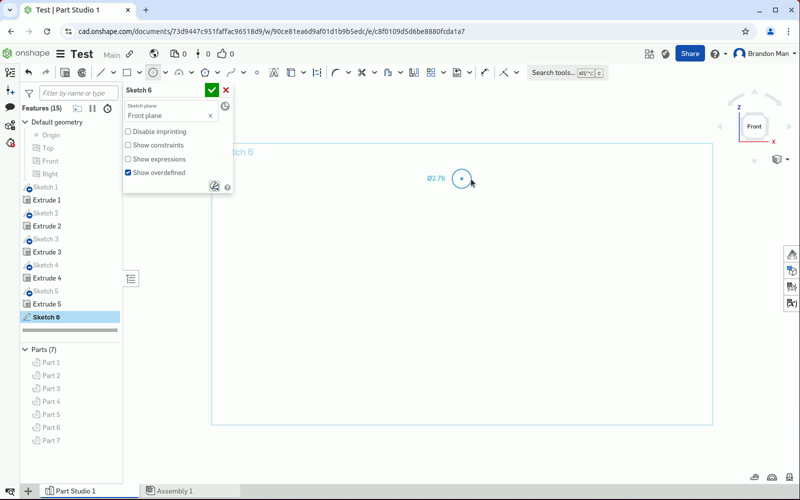
key(c)
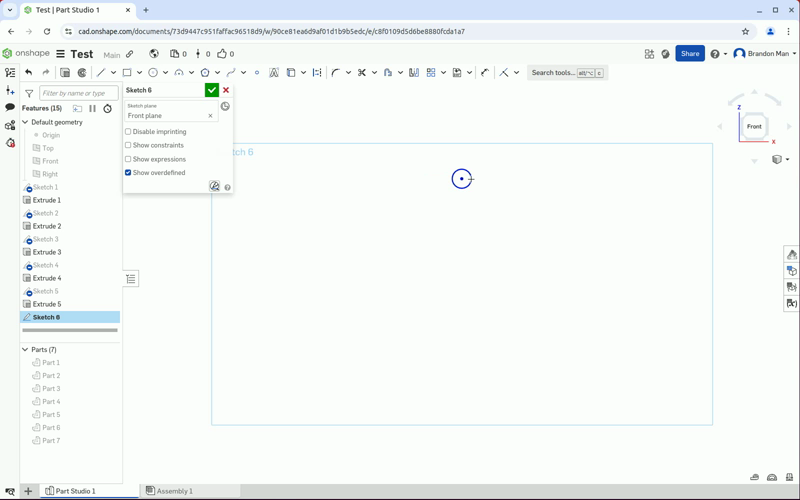
key_down(shift)
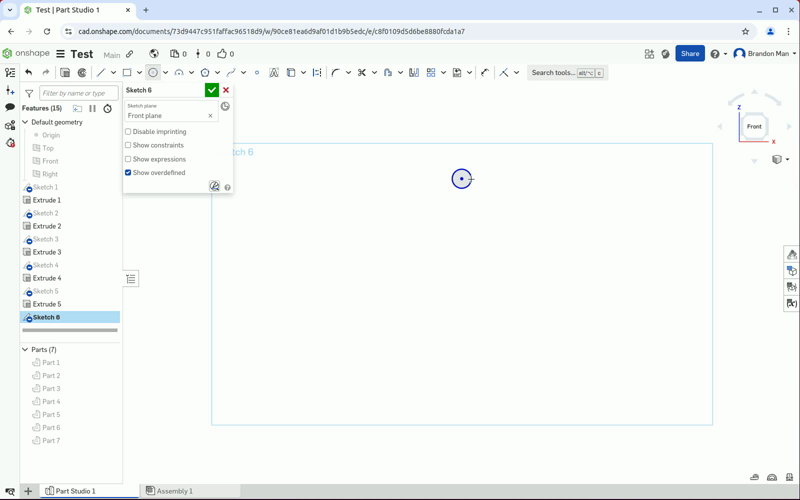
mouse_move(461, 178)
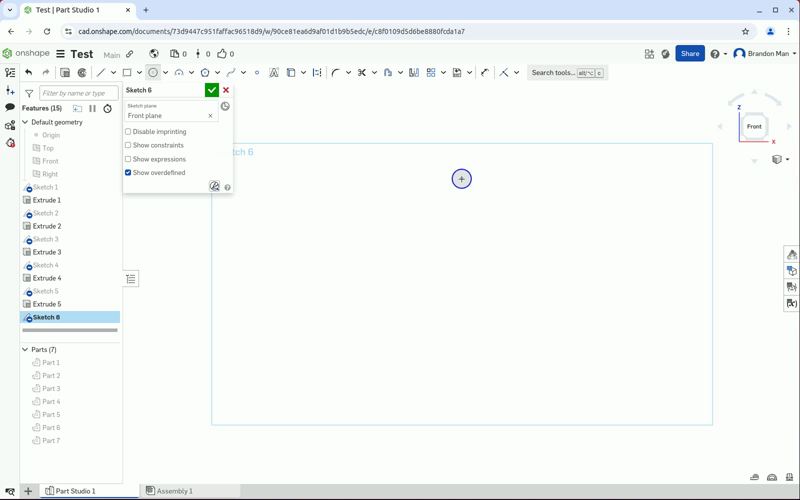
click(461, 178)
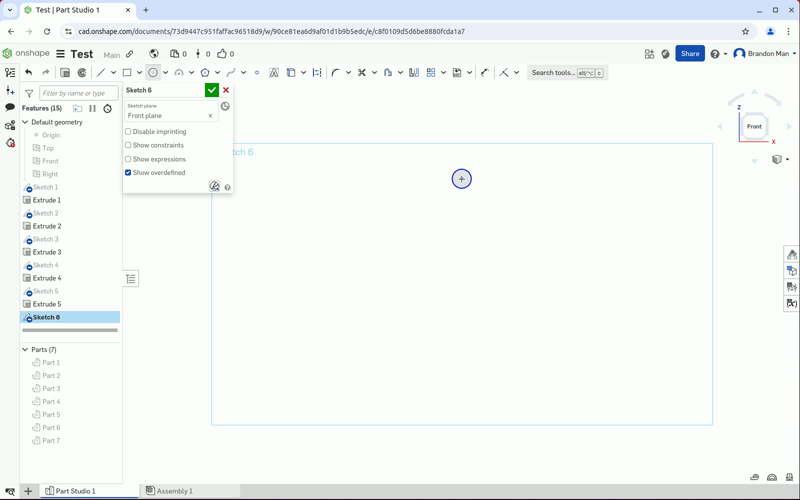
key_up(shift)
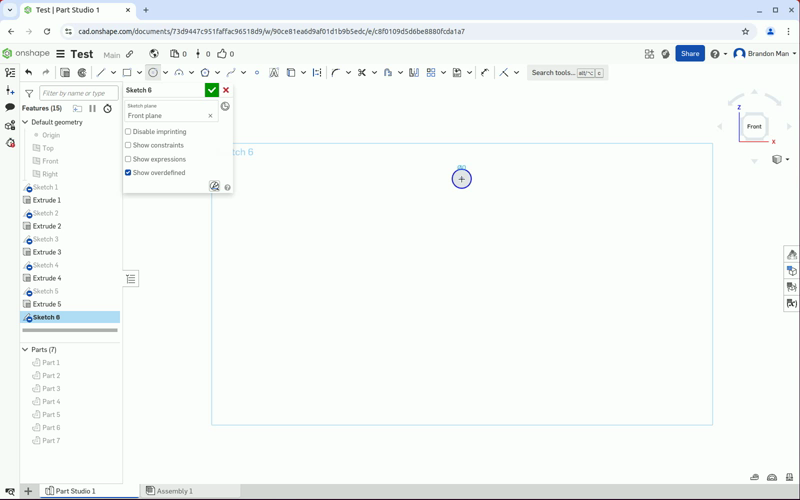
mouse_move(464, 178)
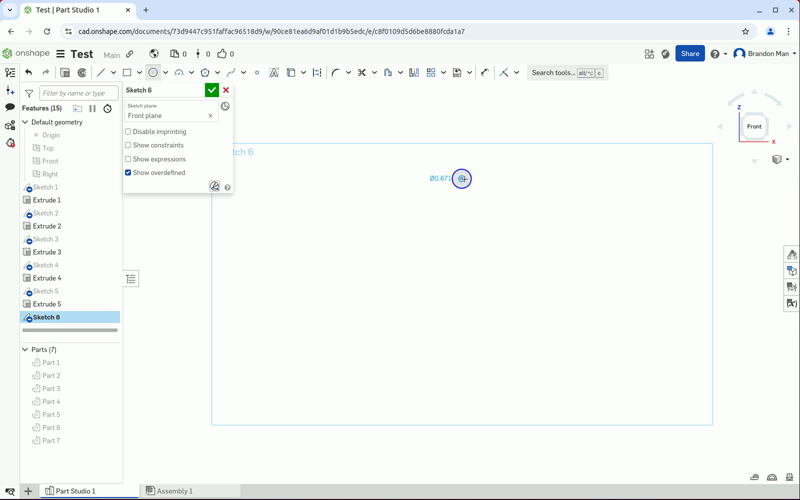
scroll(6)
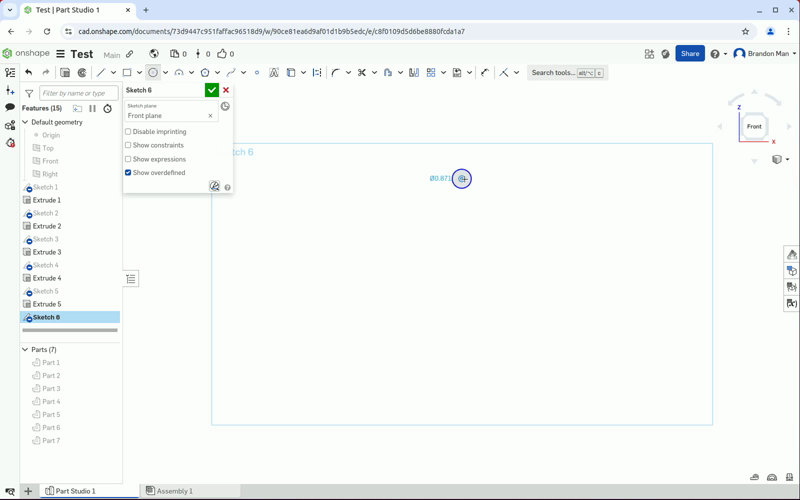
scroll(6)
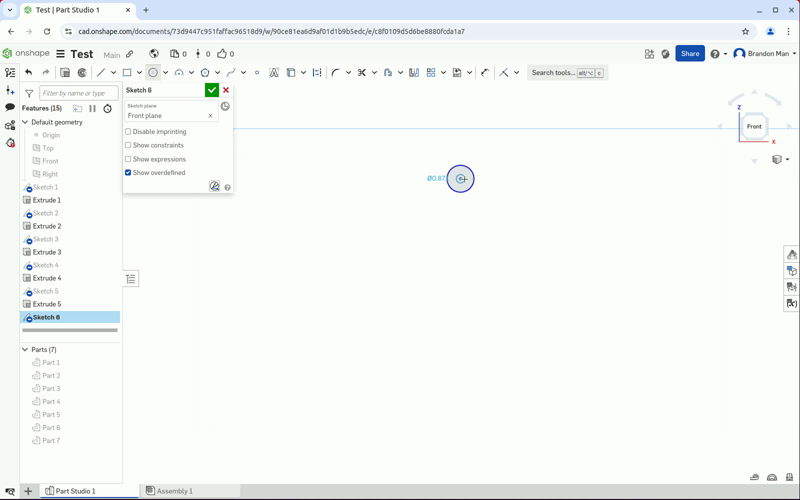
scroll(6)
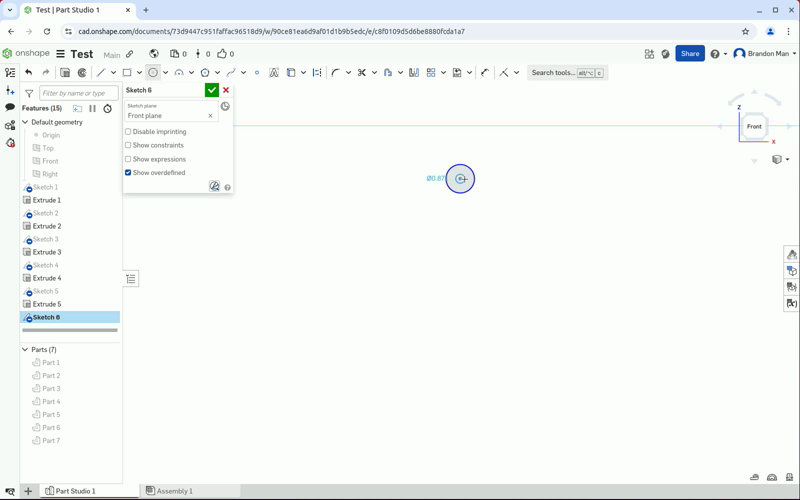
scroll(6)
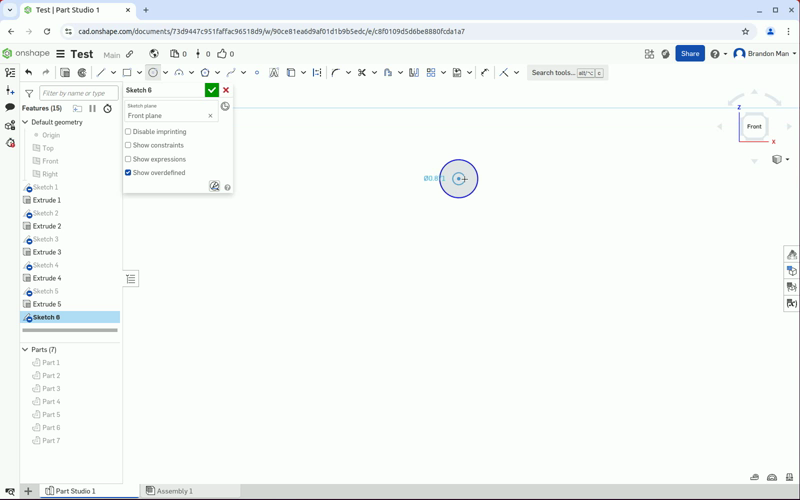
scroll(6)
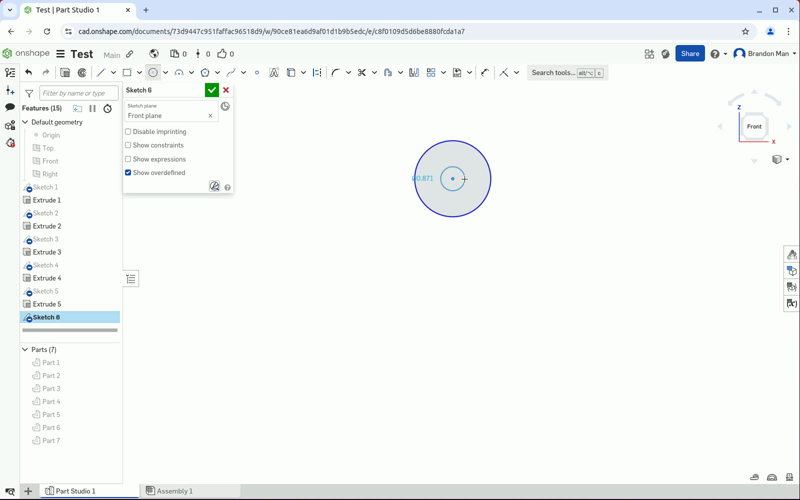
scroll(6)
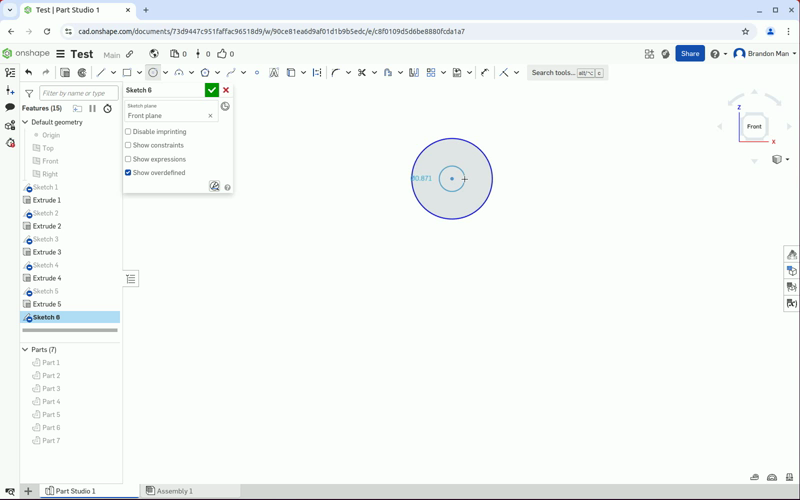
scroll(6)
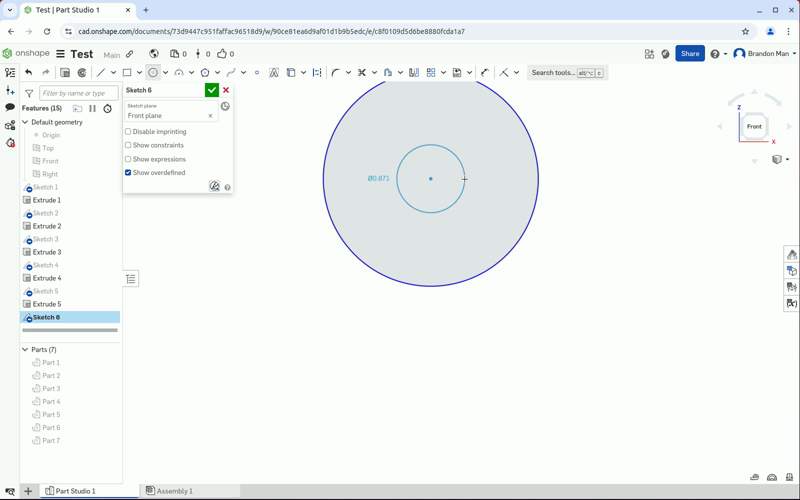
click(464, 178)
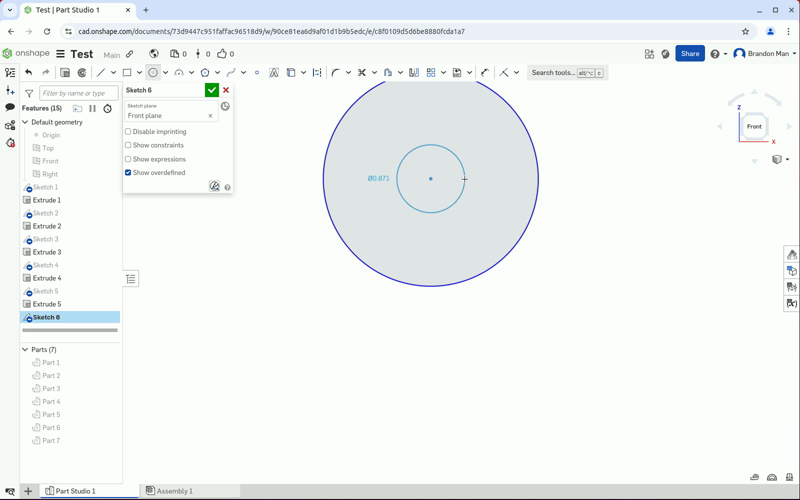
scroll(-6)
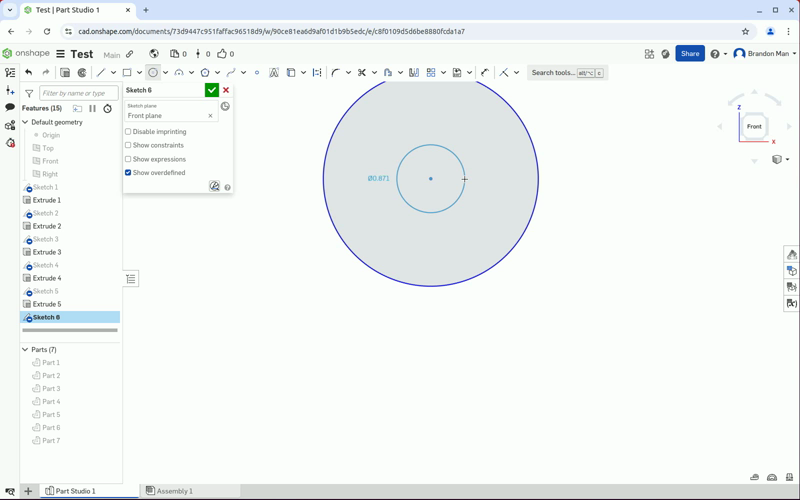
scroll(-6)
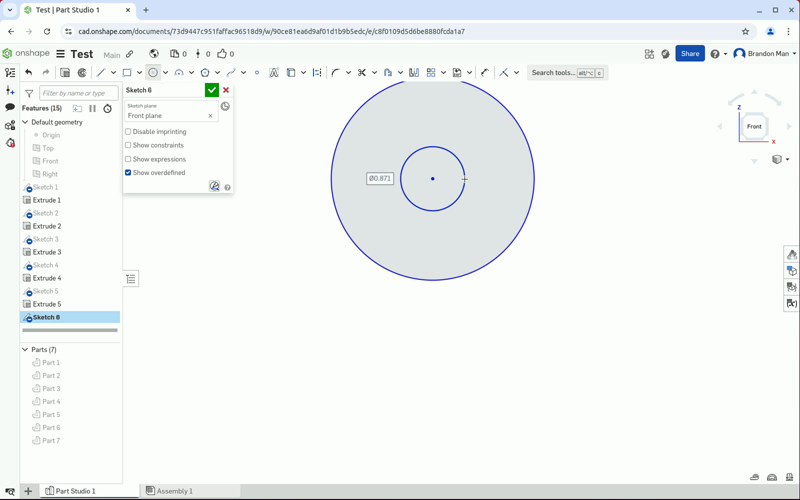
scroll(-6)
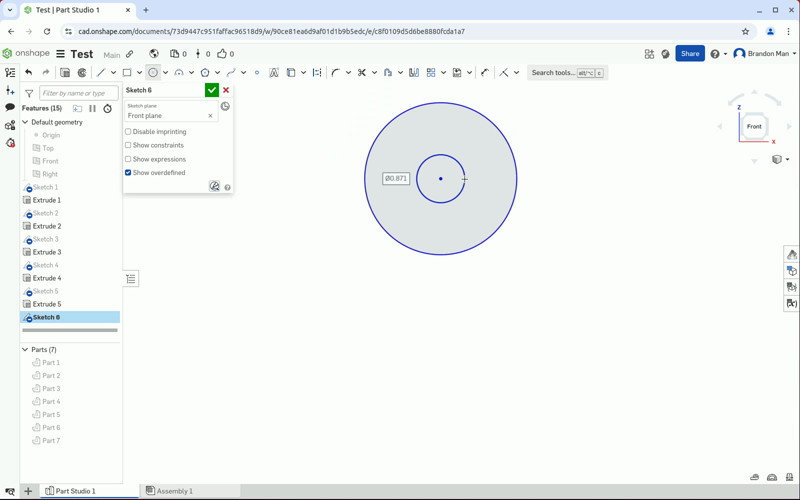
scroll(-6)
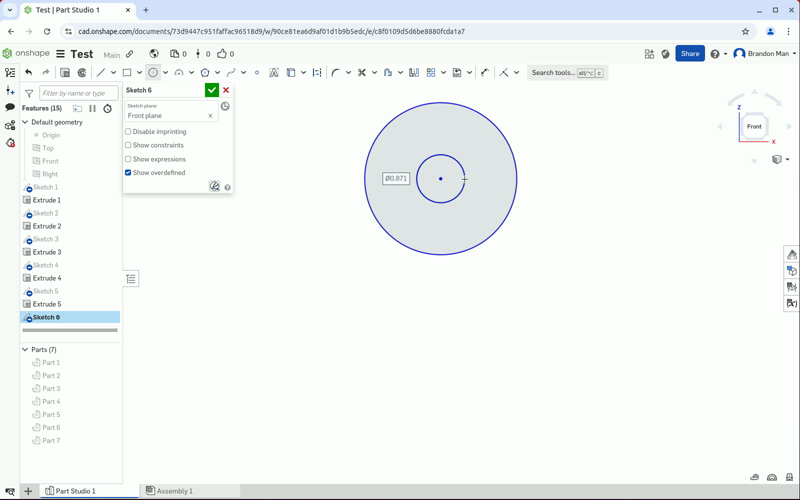
scroll(-6)
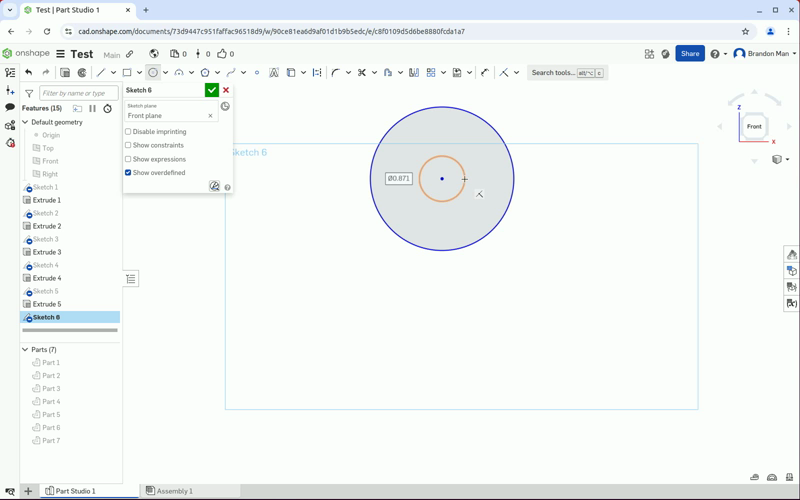
scroll(-6)
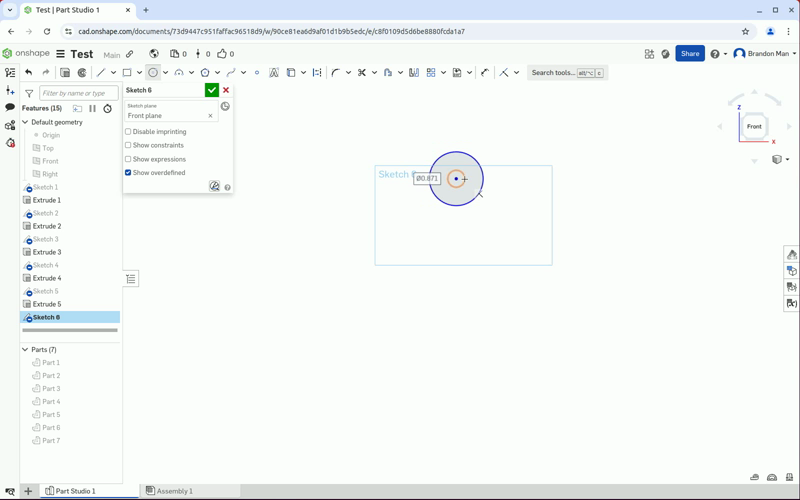
scroll(-6)
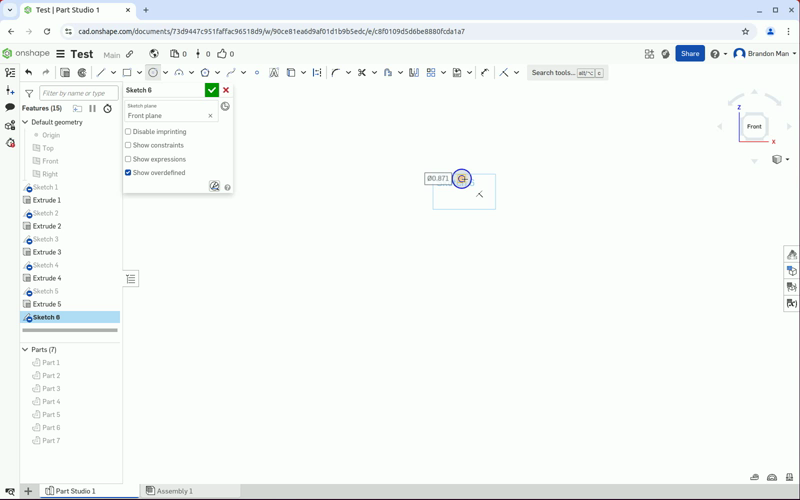
key(esc)
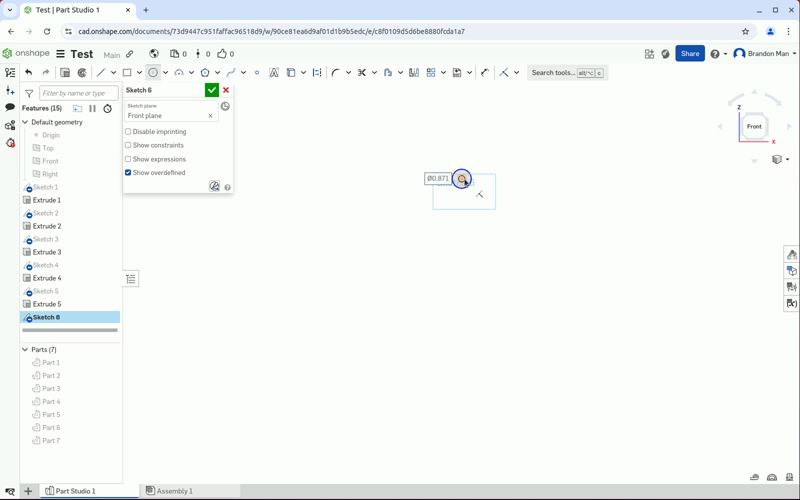
mouse_move(463, 171)
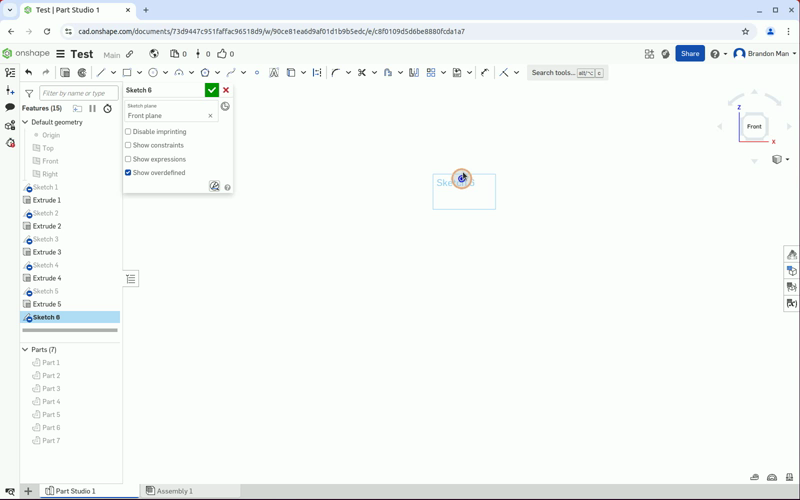
scroll(6)
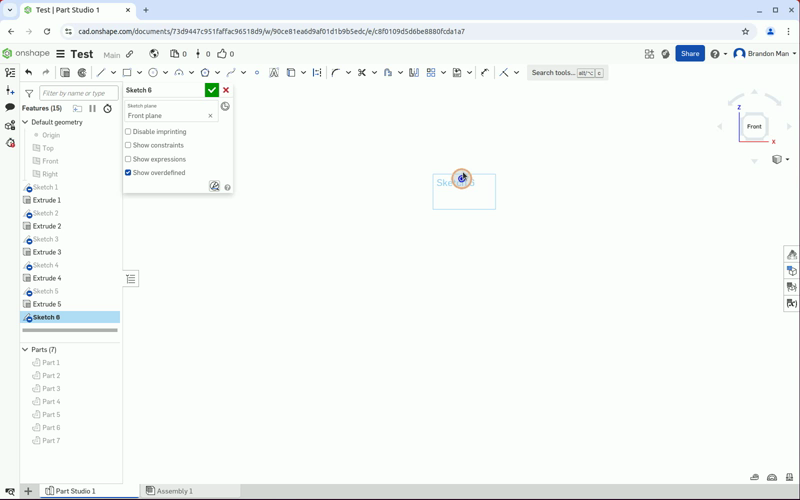
scroll(6)
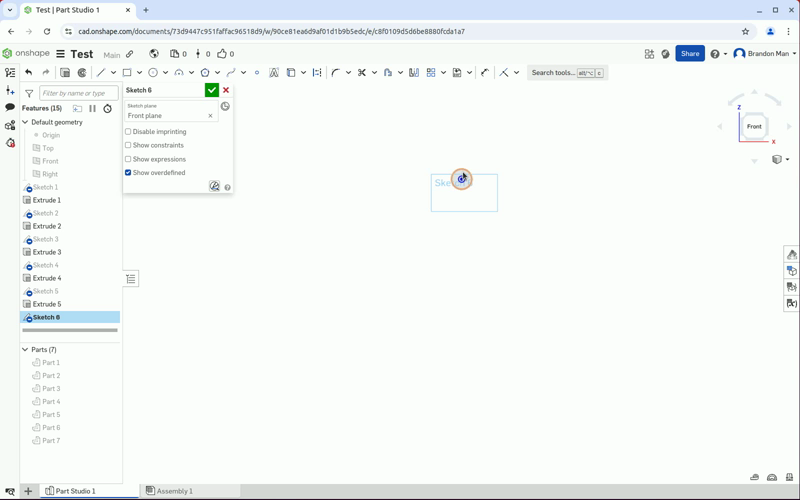
scroll(6)
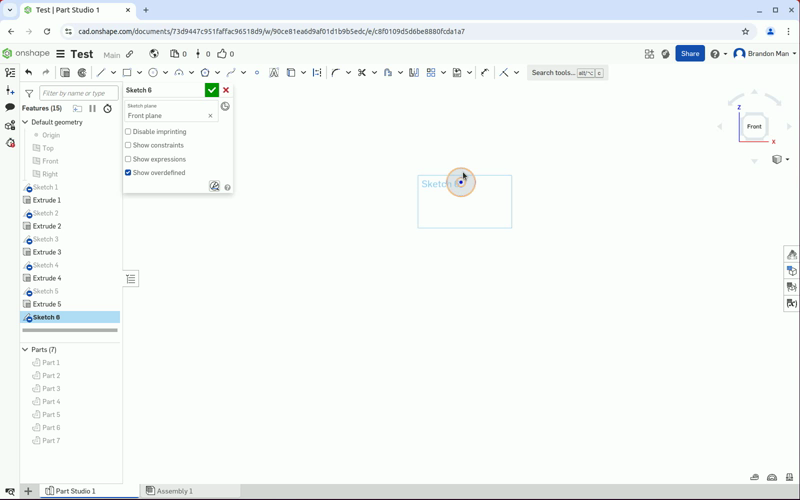
scroll(6)
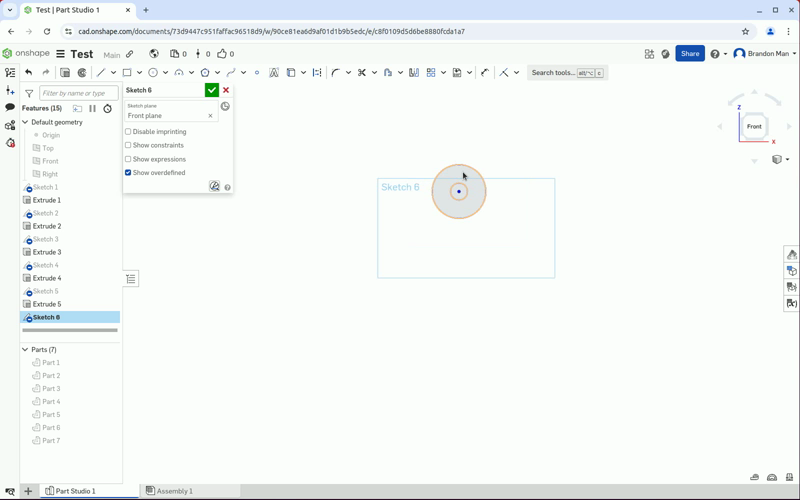
scroll(6)
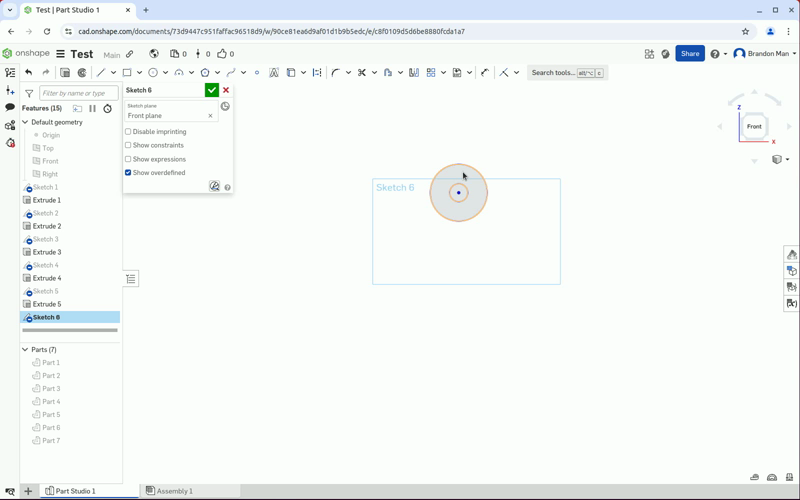
scroll(6)
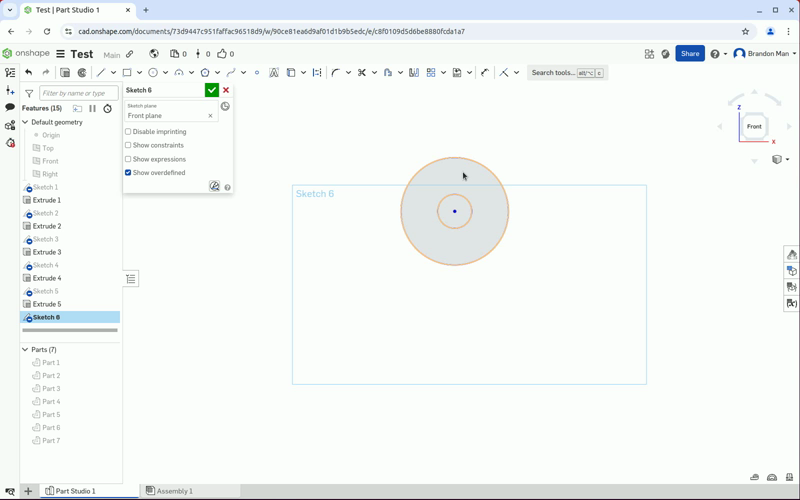
scroll(6)
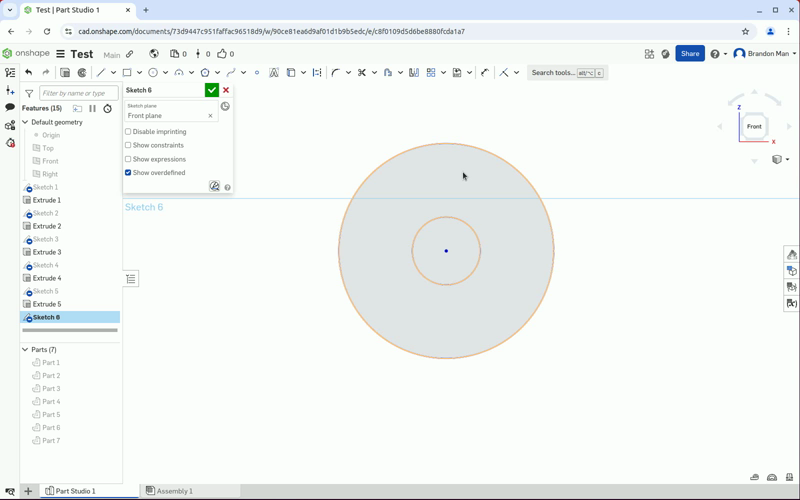
click(463, 171)
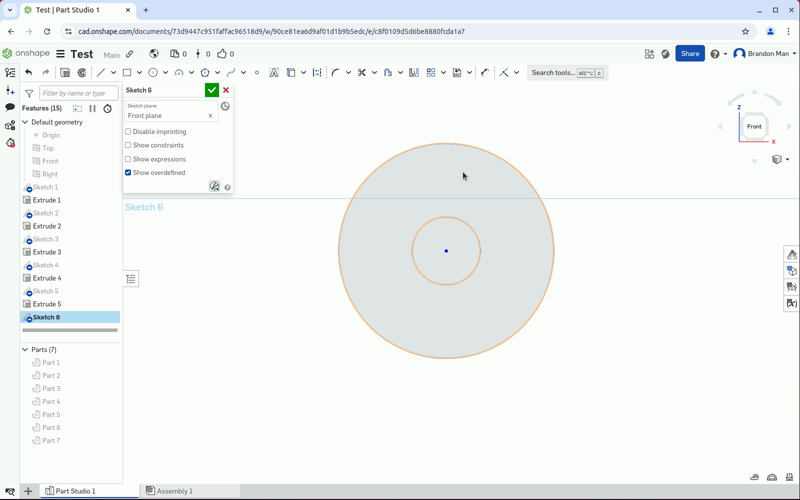
scroll(-6)
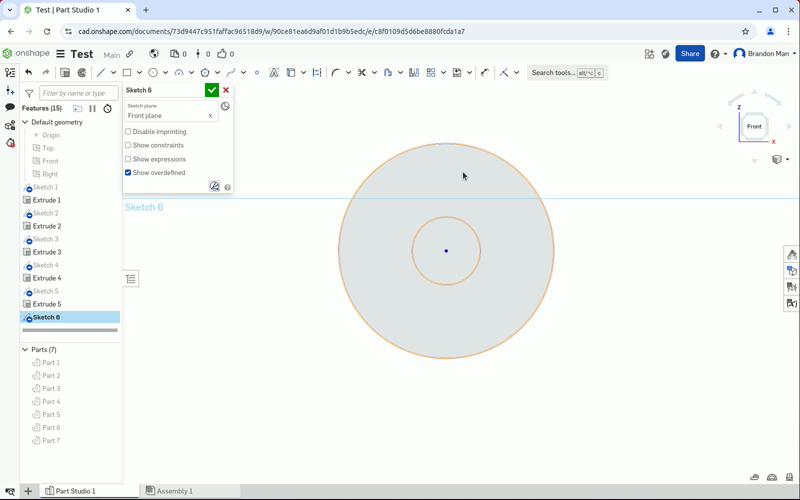
scroll(-6)
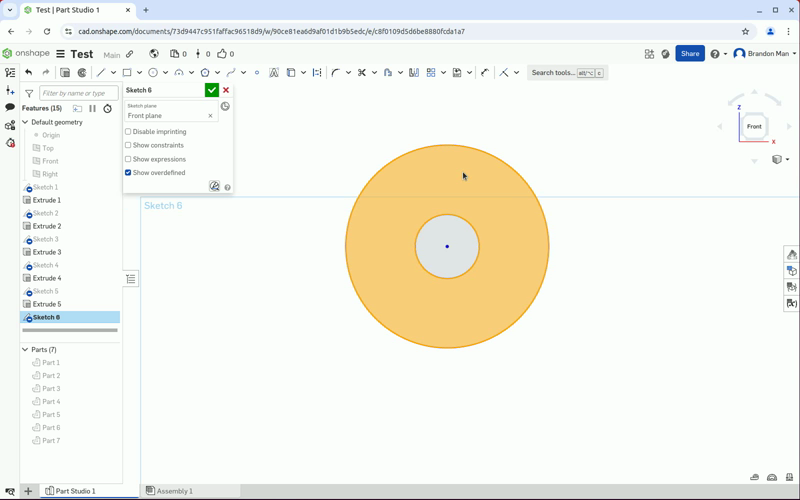
scroll(-6)
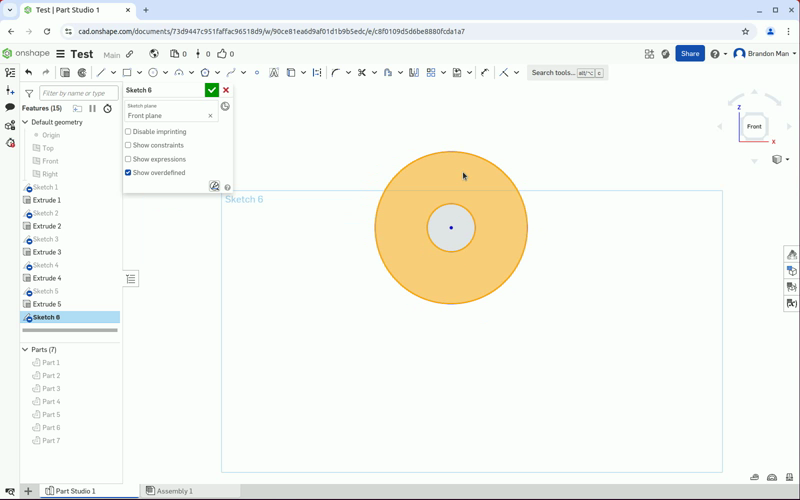
scroll(-6)
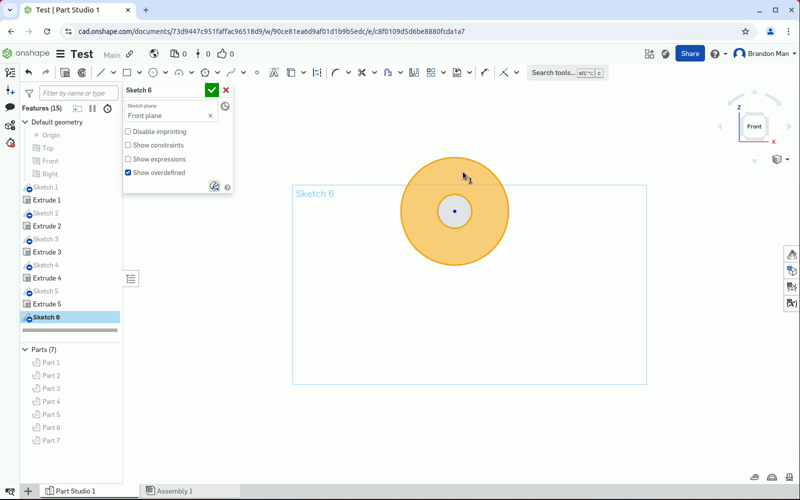
scroll(-6)
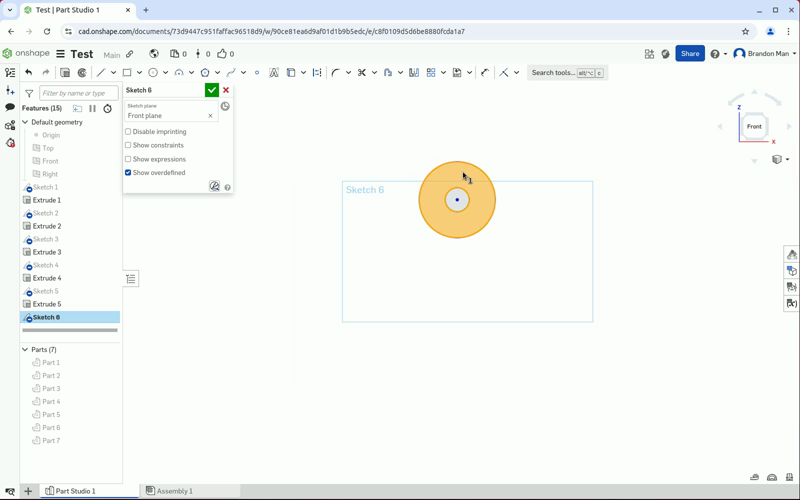
scroll(-6)
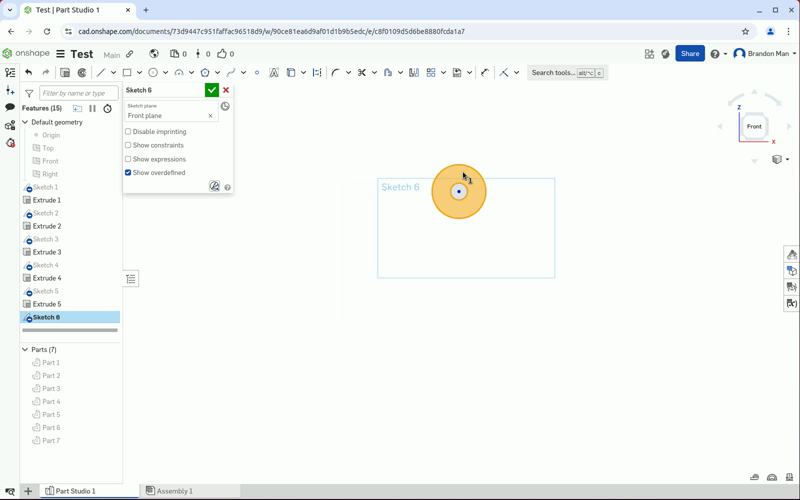
scroll(-6)
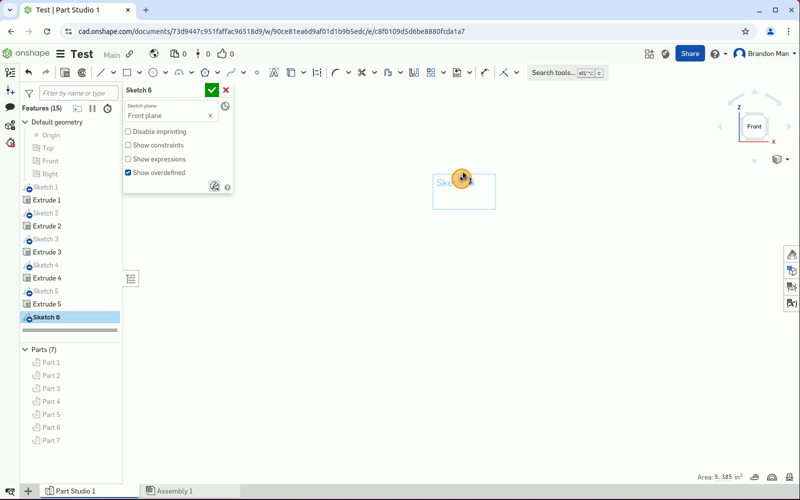
mouse_move(73, 352)
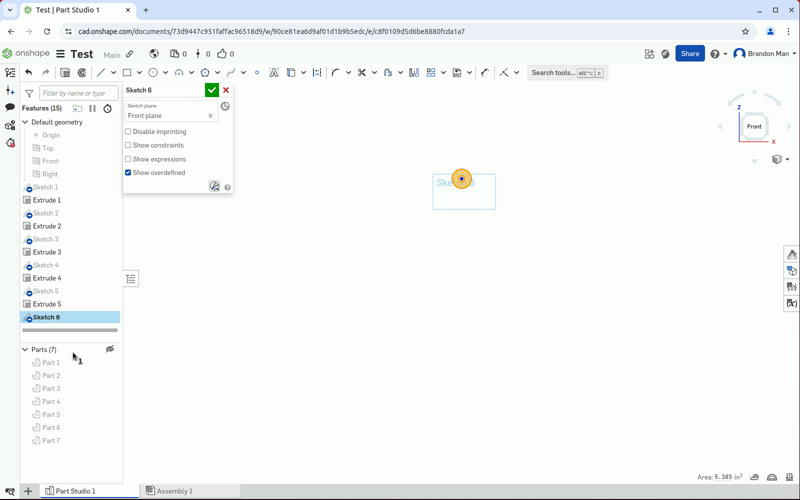
key(shift+y)
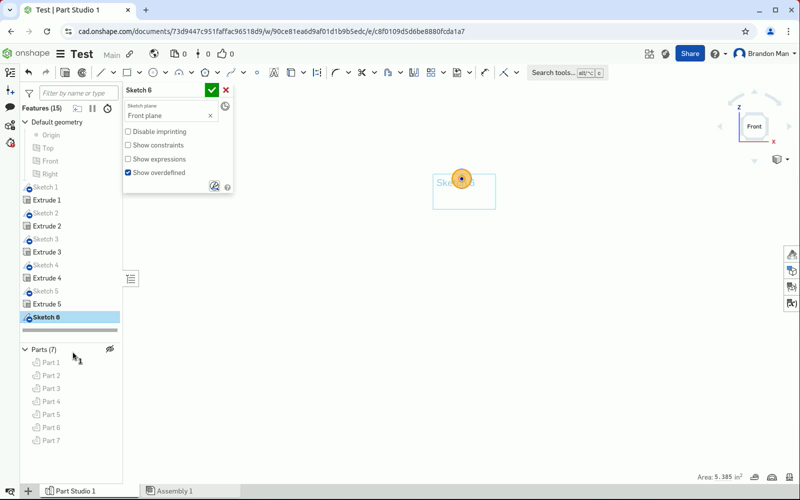
key(shift+e)
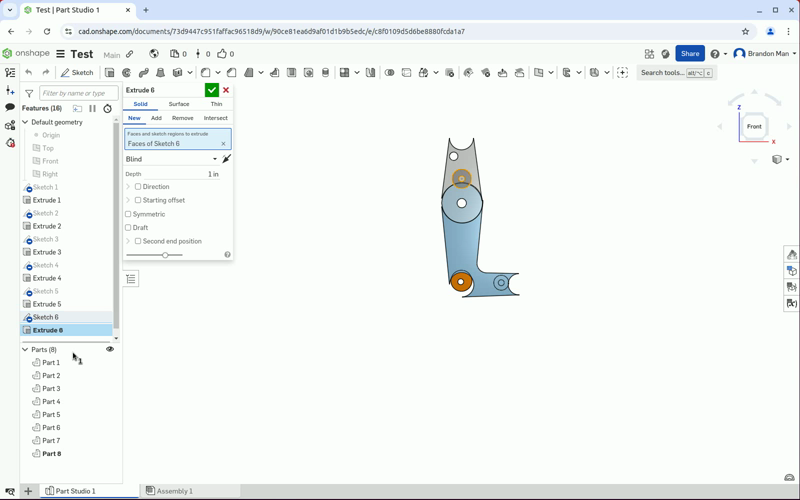
mouse_move(143, 106)
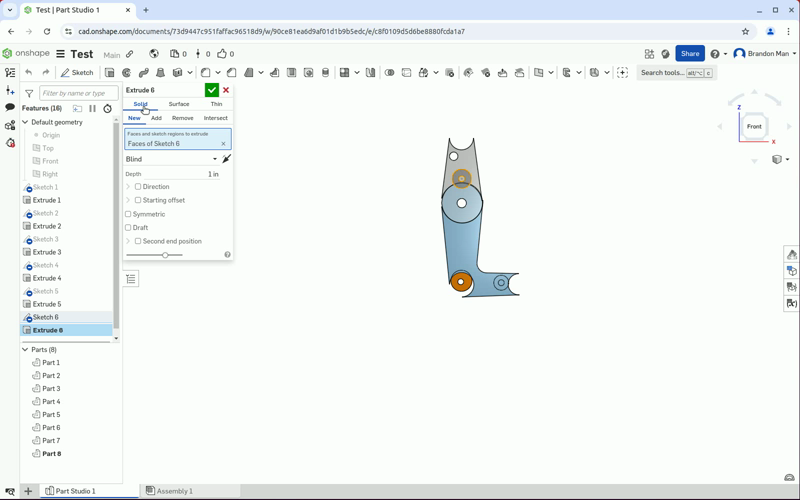
click(143, 106)
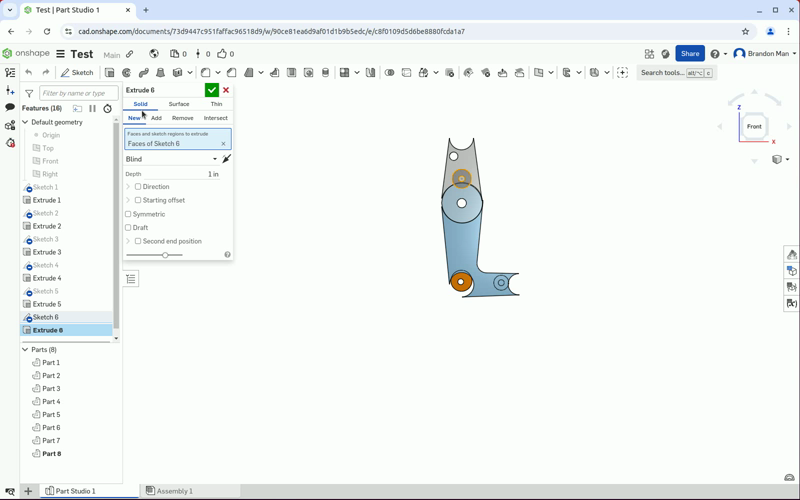
mouse_move(137, 120)
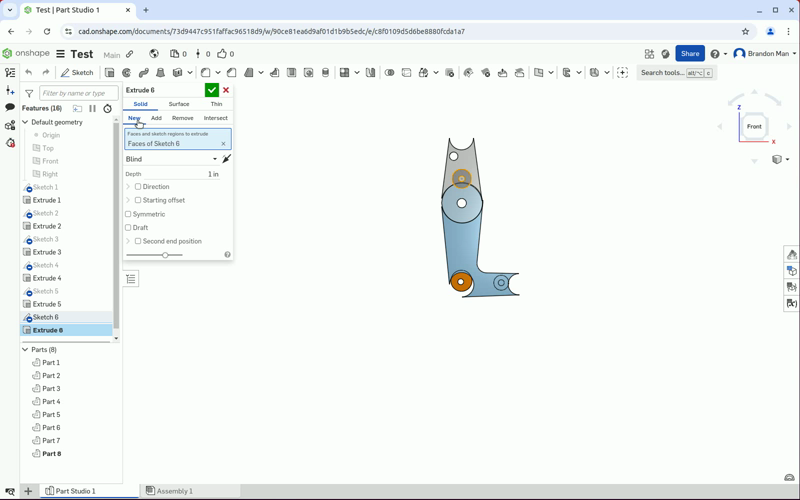
click(137, 120)
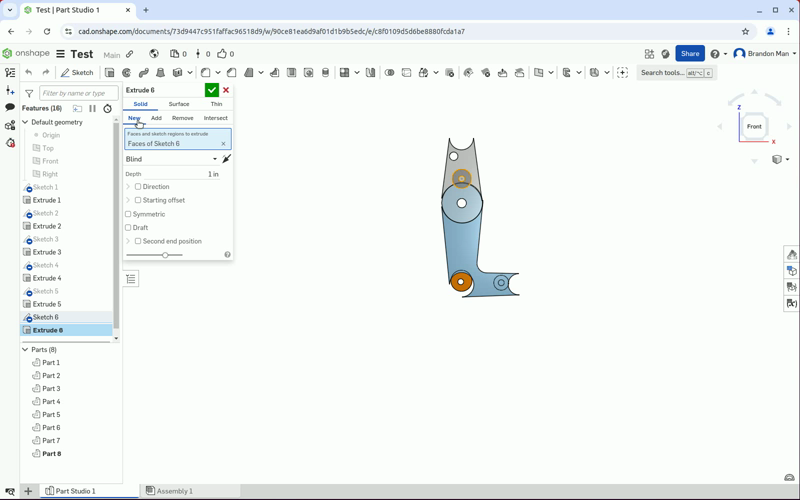
key(tab, 4)
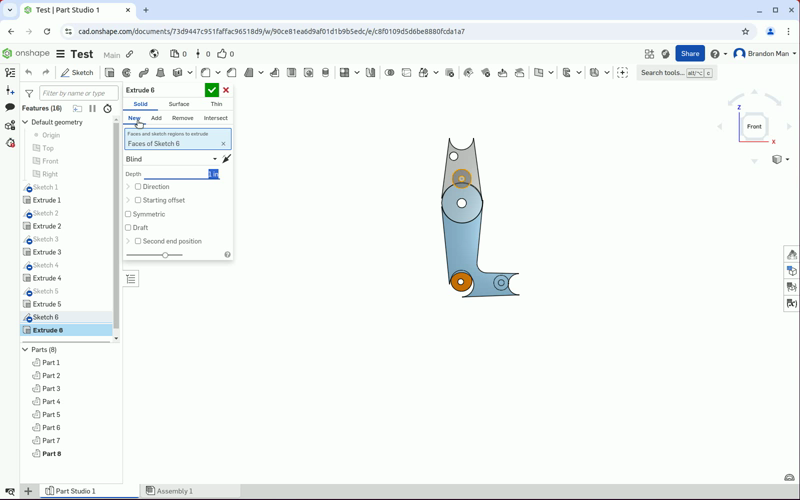
text(4.814)
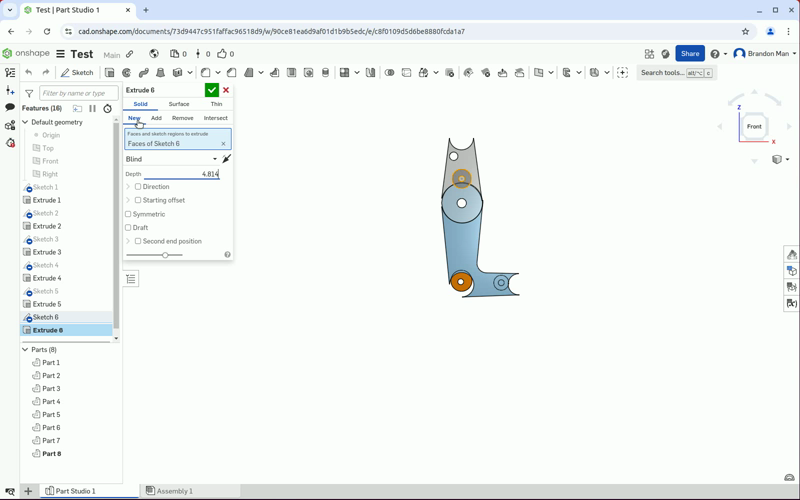
key(enter)
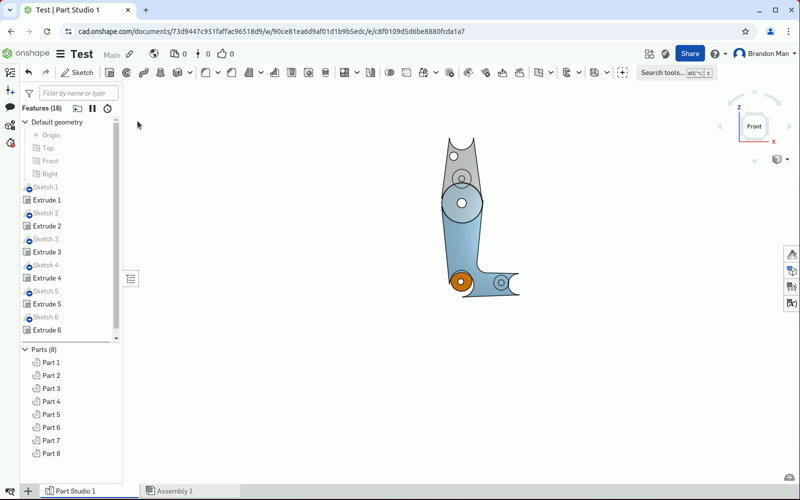
key(shift+h)
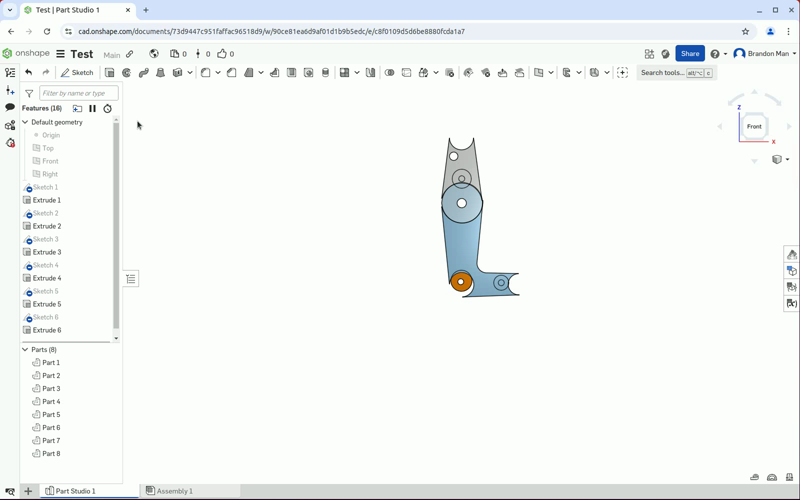
key(shift+h)
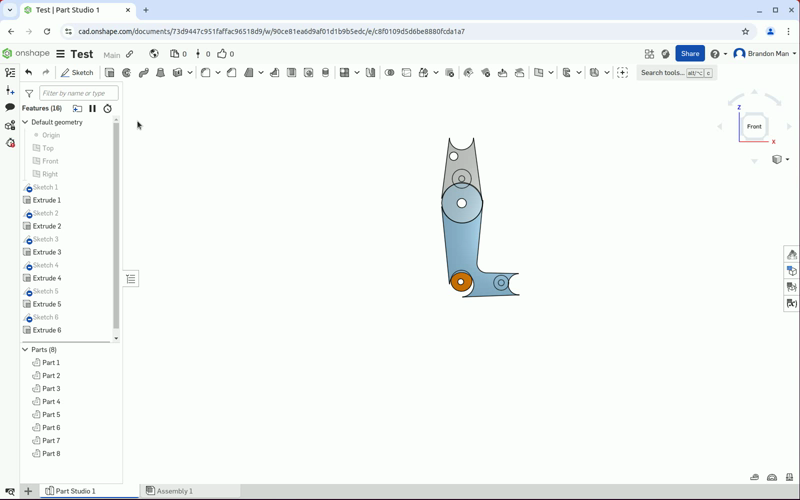
key(shift+7)
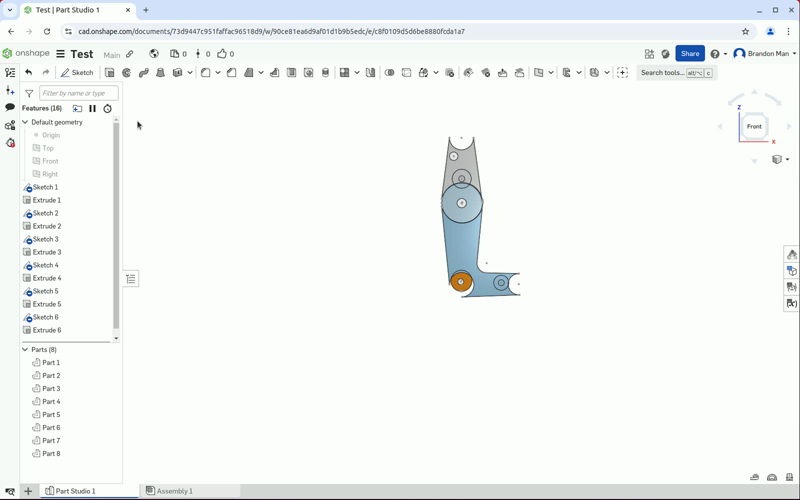
key(left, 2)
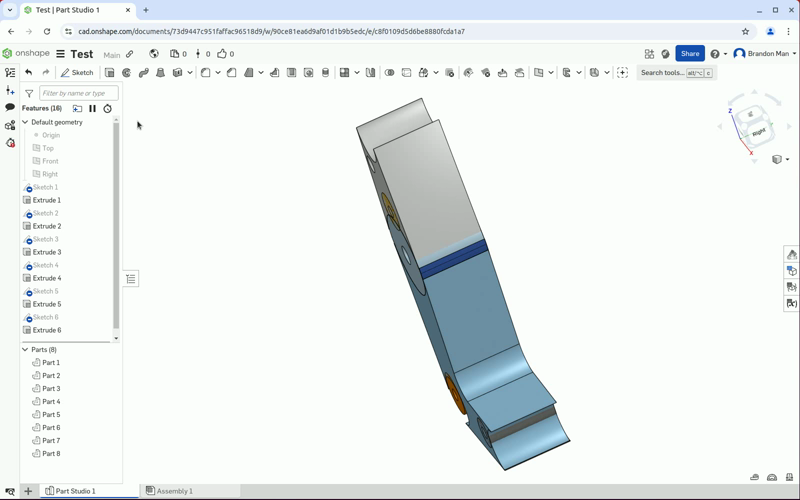
key(down, 2)
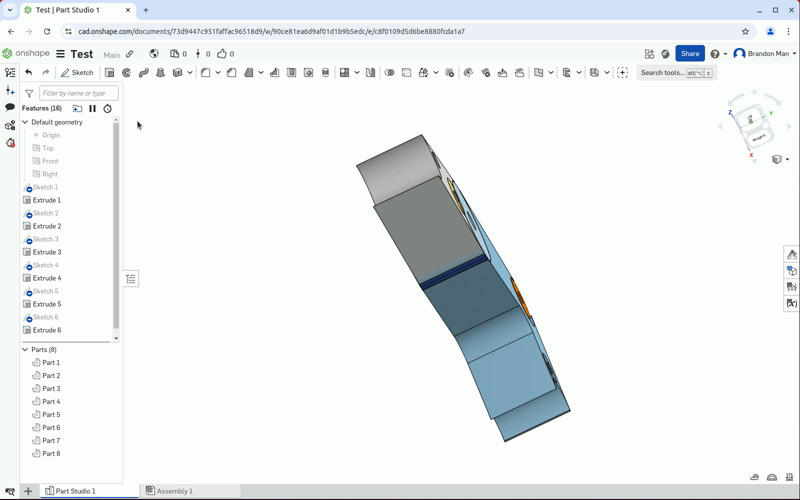
key(up, 2)
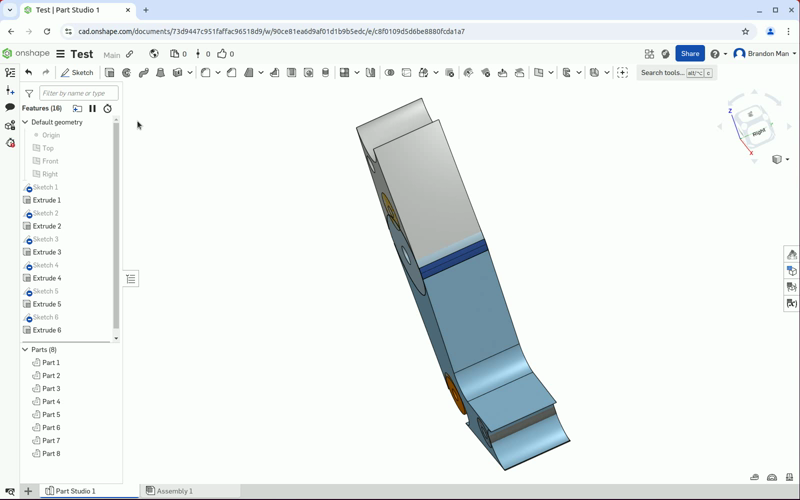
key(right, 2)
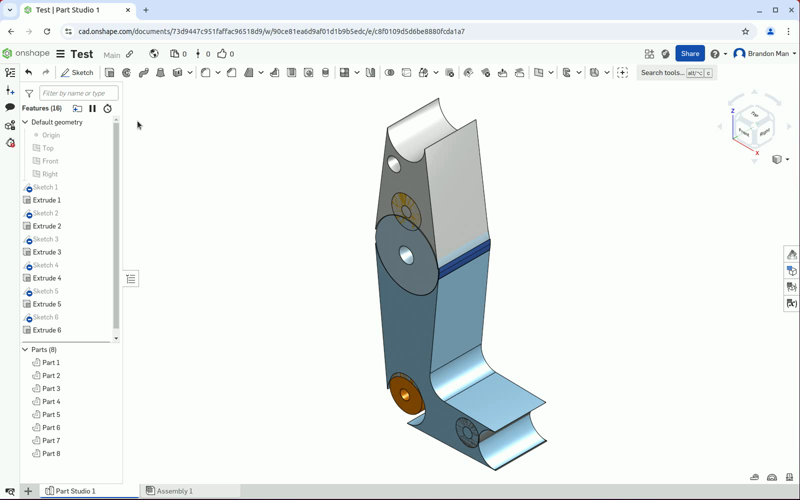
mouse_move(69, 189)
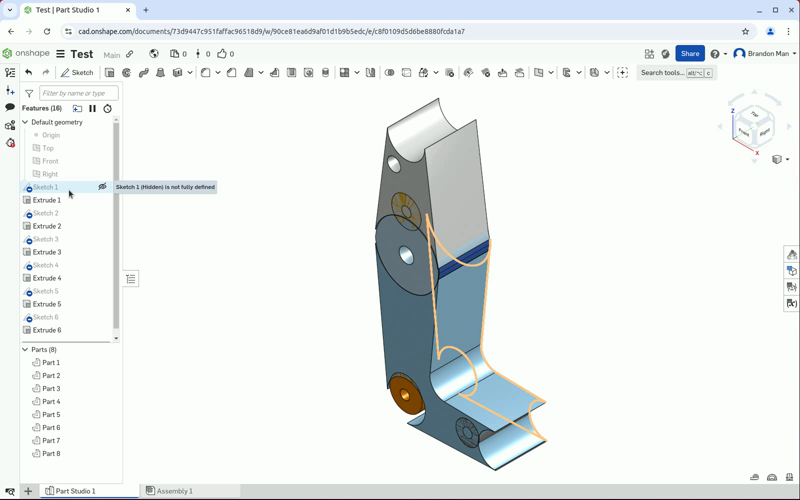
click(69, 189)